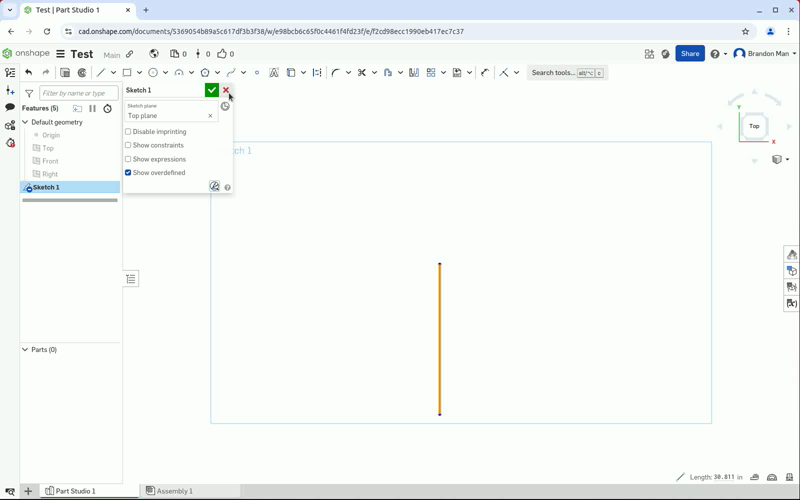
key(shift+h)
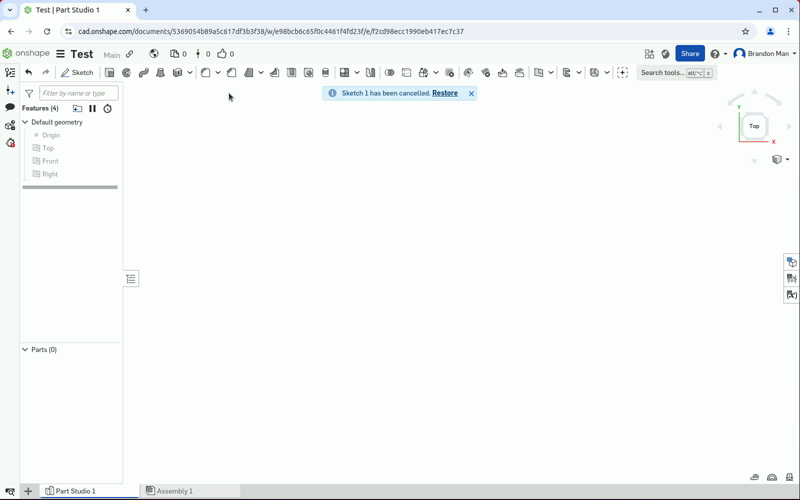
mouse_move(73, 352)
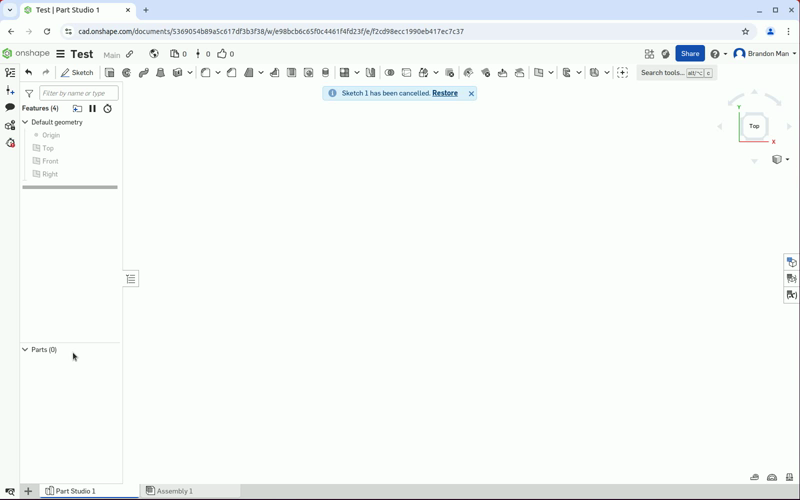
key(y)
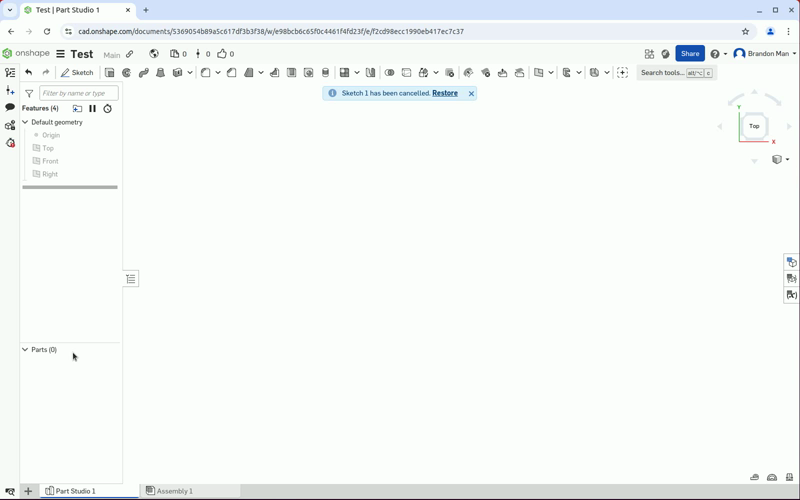
key(shift+p)
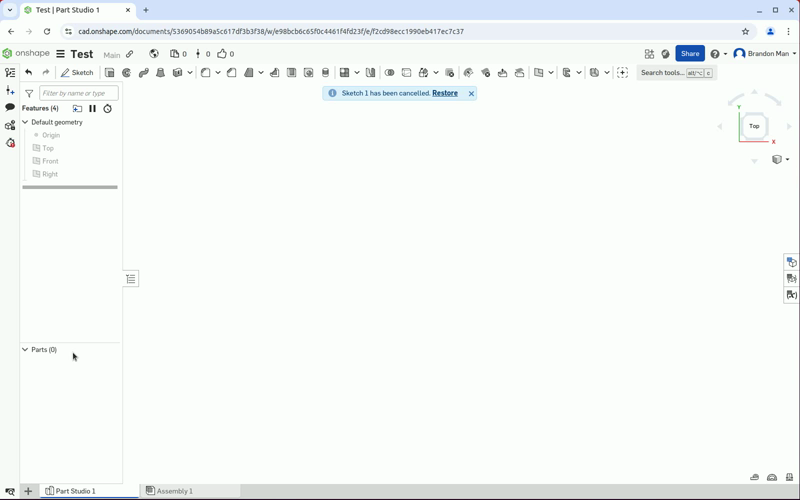
key(space)
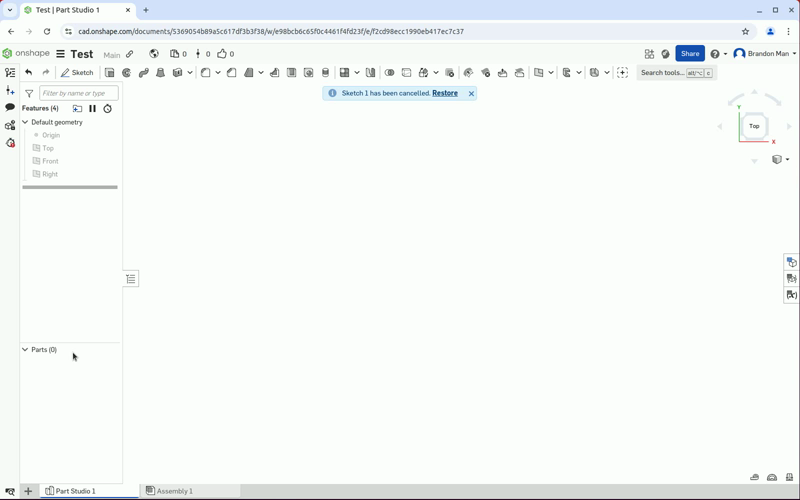
key_down(shift)
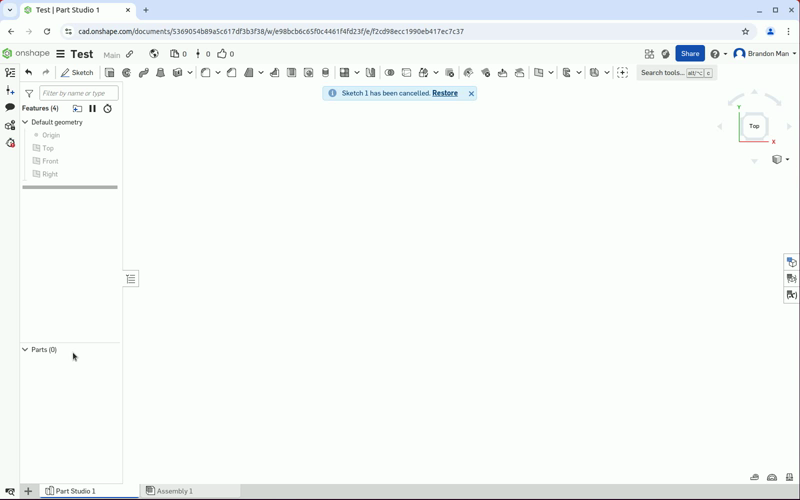
key(up)
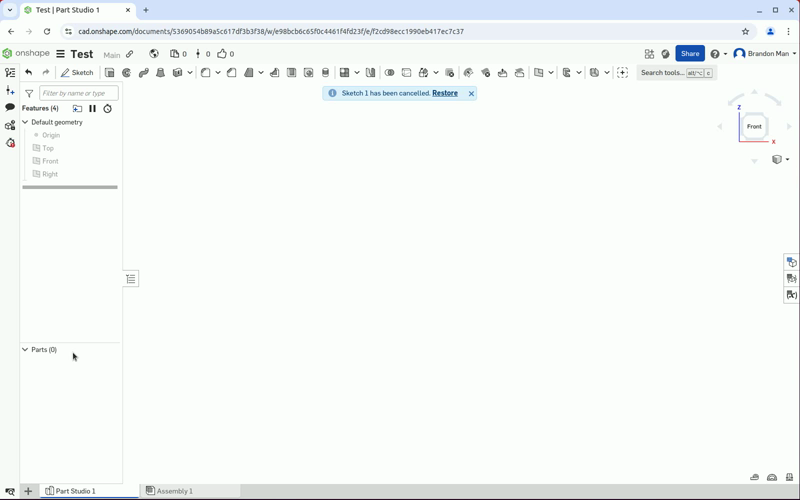
key_up(shift)
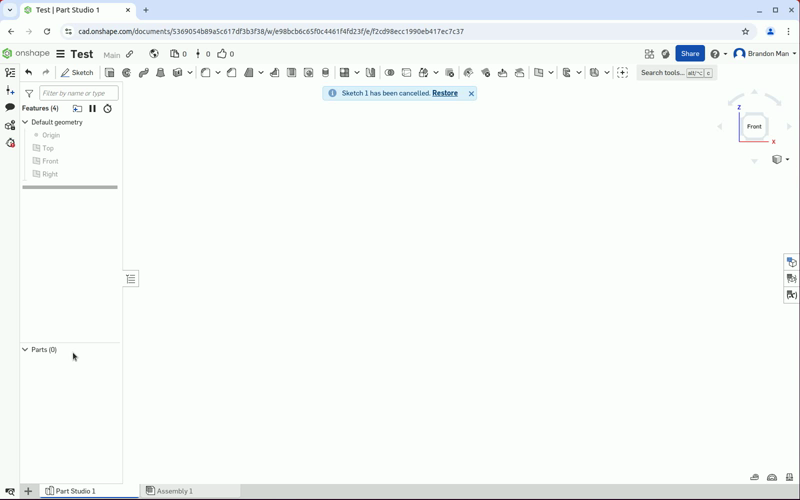
mouse_move(73, 352)
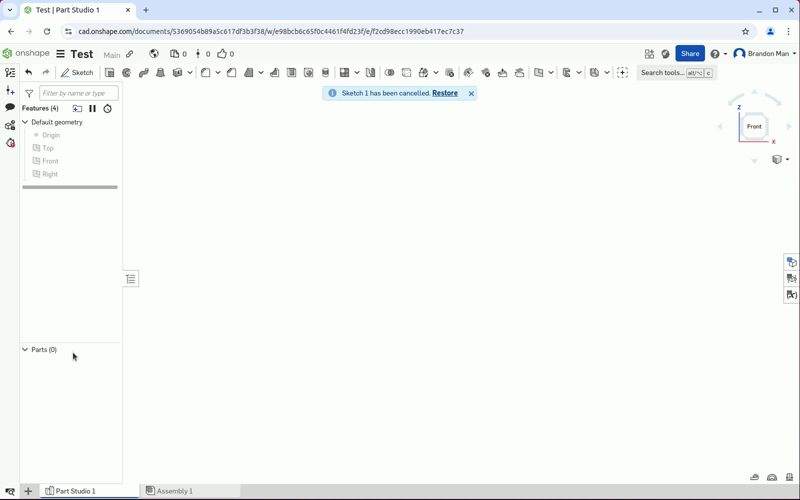
key(shift+y)
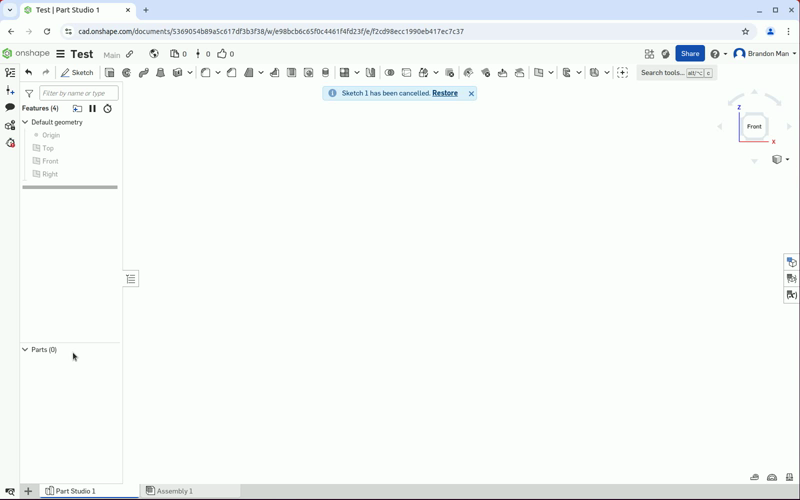
key(shift+s)
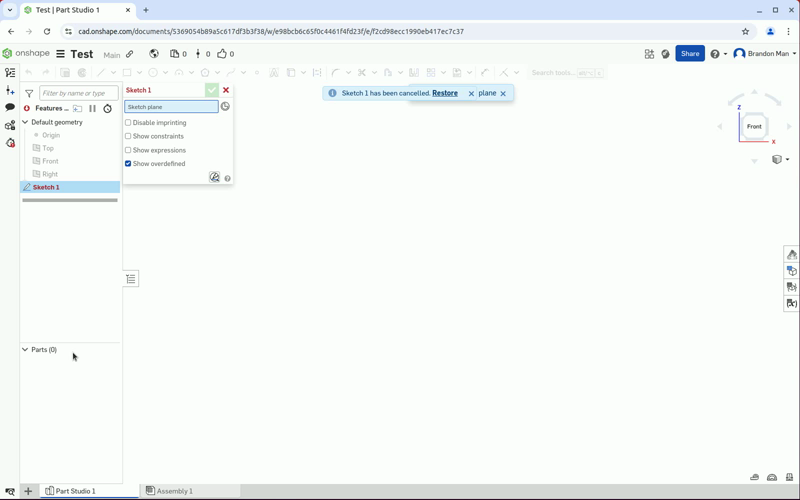
mouse_move(73, 163)
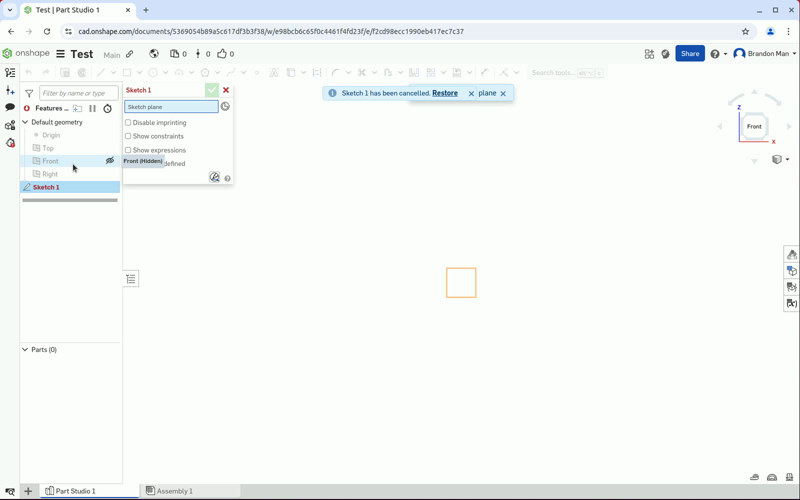
click(73, 163)
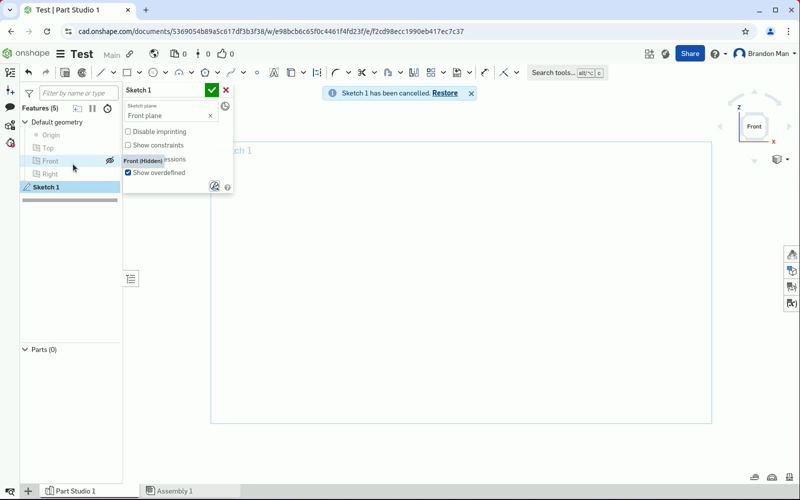
mouse_move(73, 352)
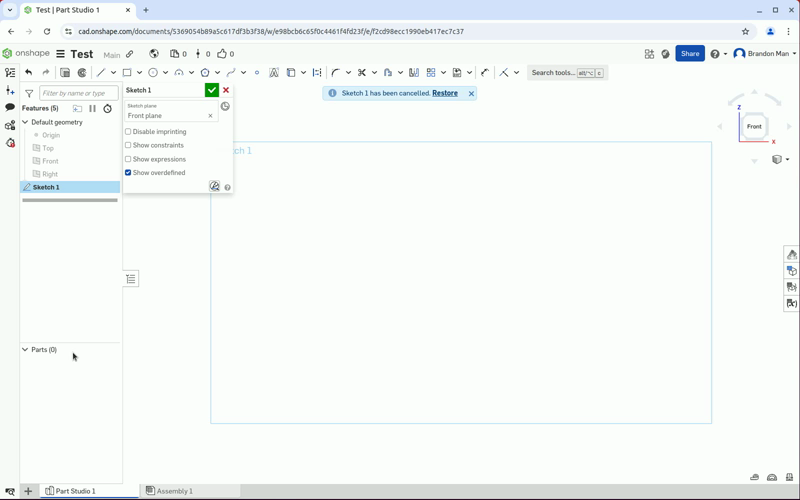
key(y)
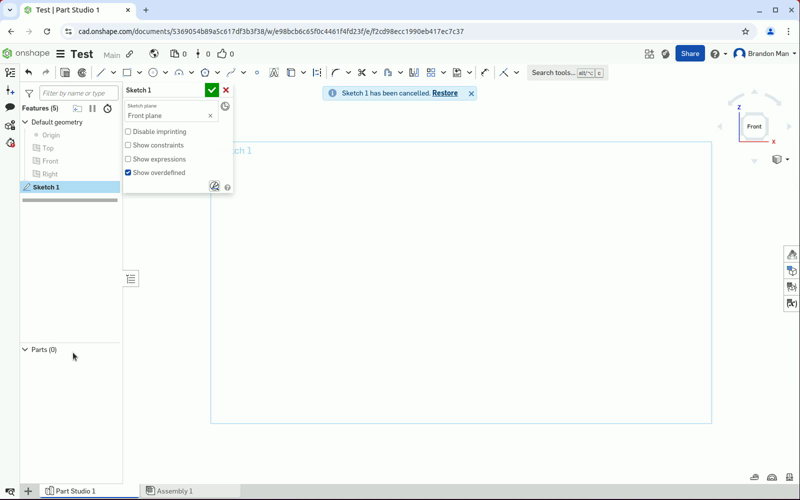
key(l)
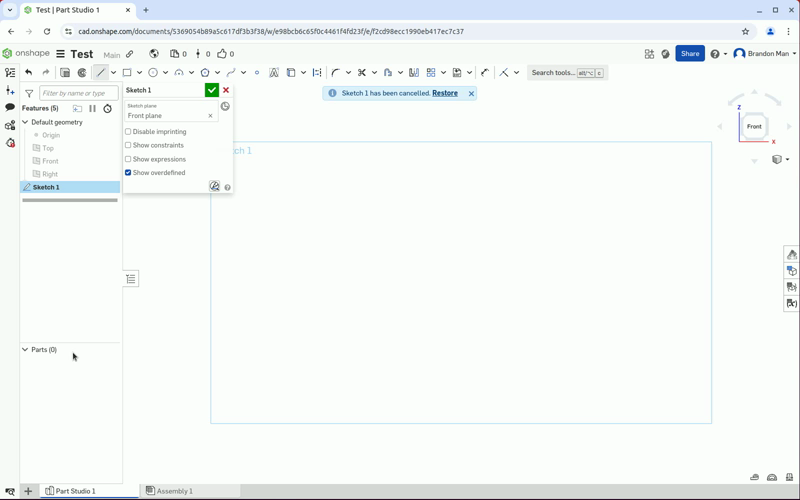
key_down(shift)
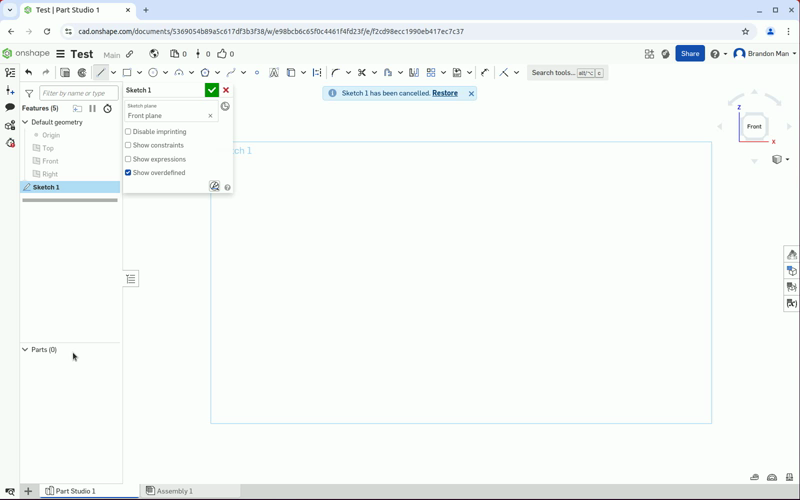
mouse_move(558, 270)
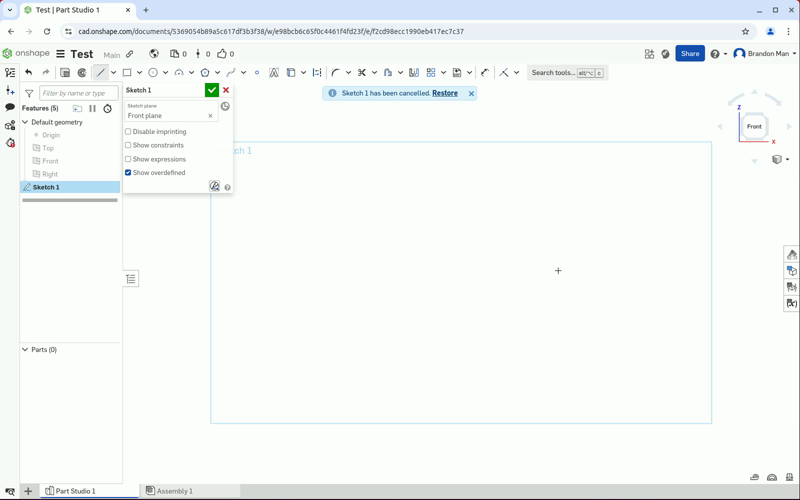
click(558, 270)
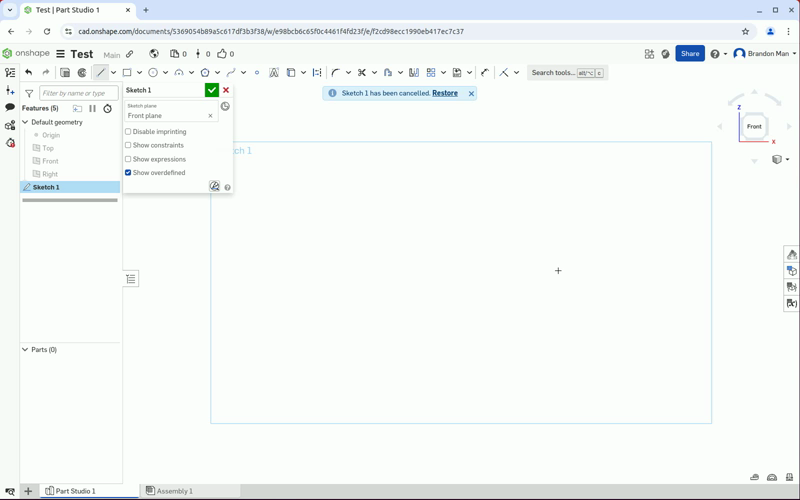
key_up(shift)
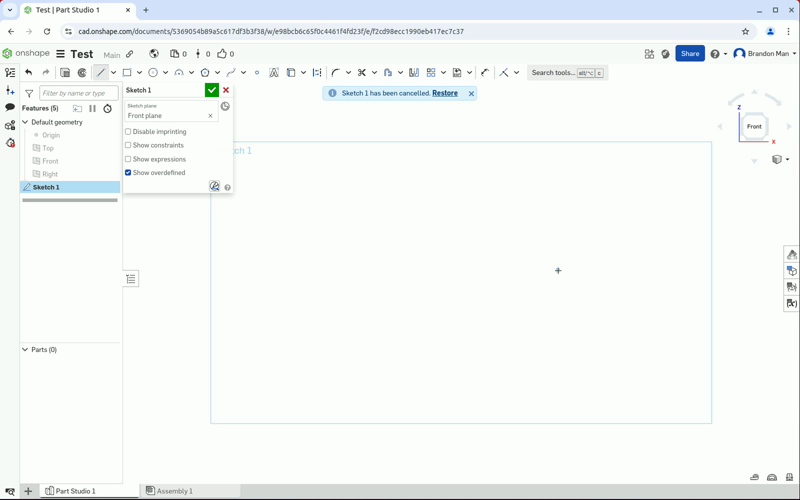
key_down(shift)
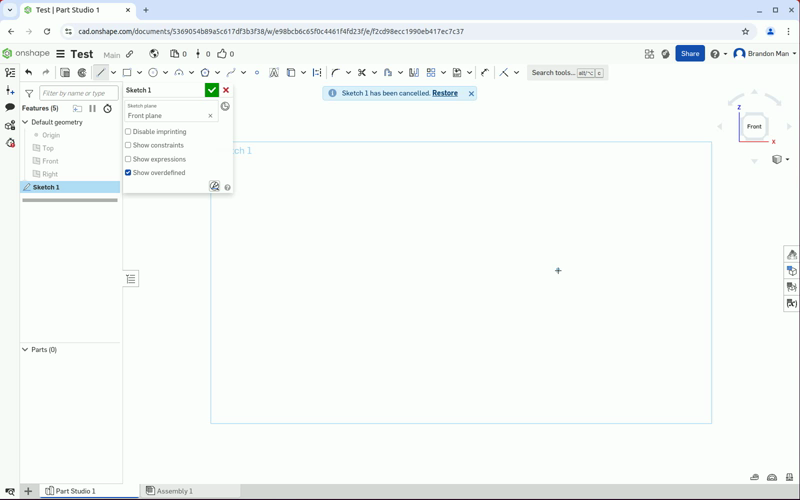
mouse_move(588, 270)
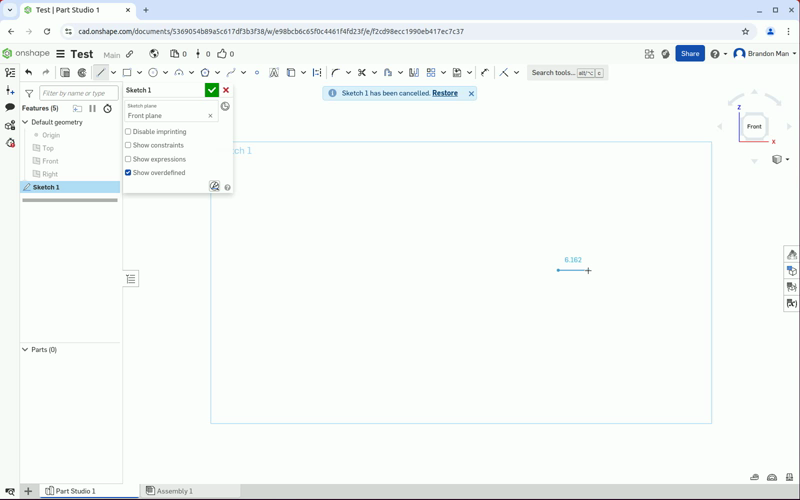
mouse_move(563, 270)
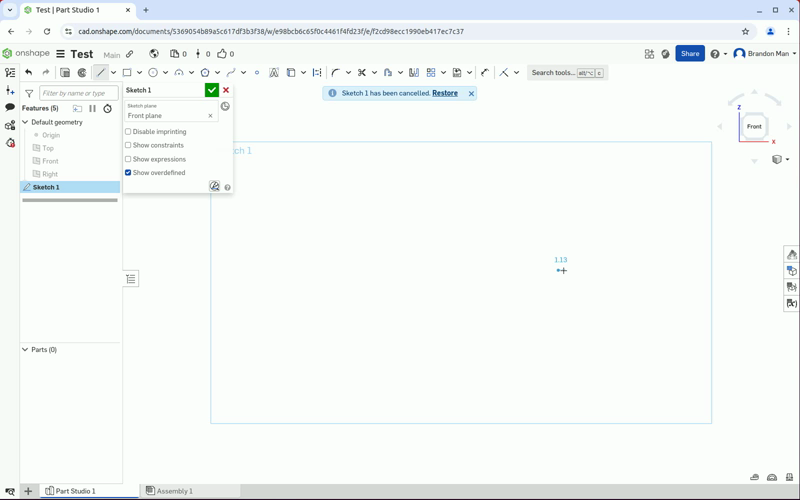
scroll(6)
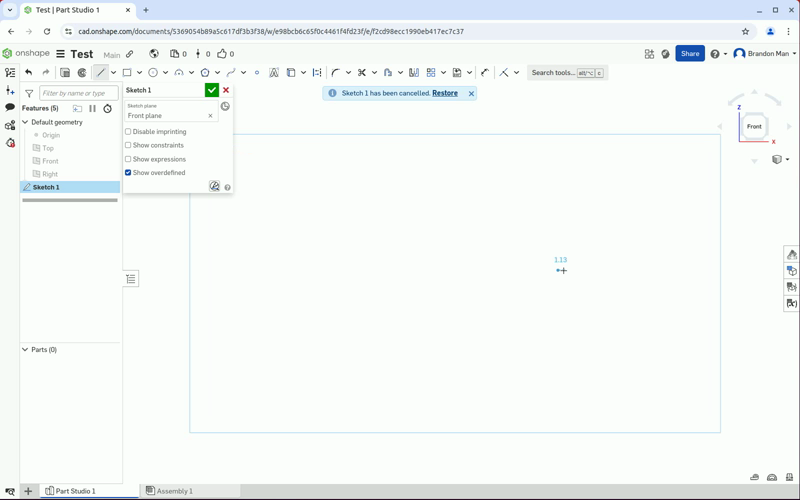
scroll(6)
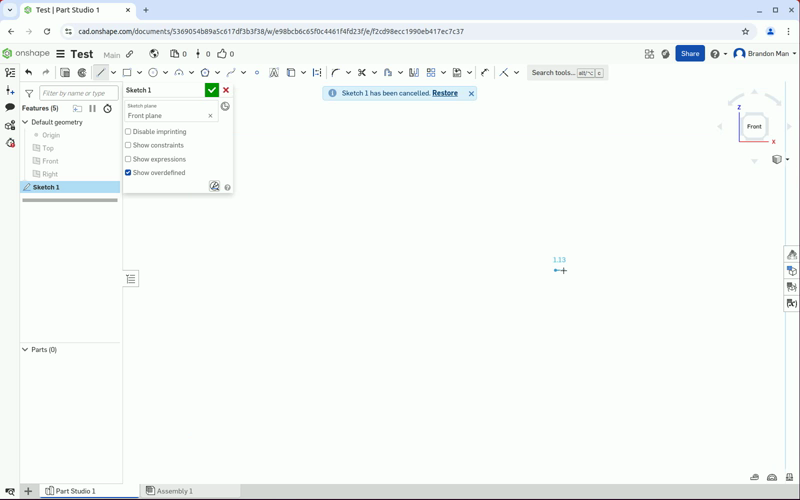
scroll(6)
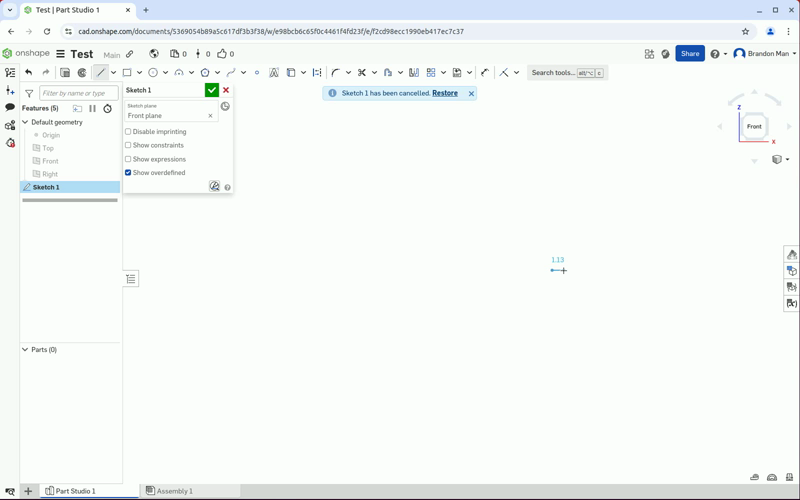
scroll(6)
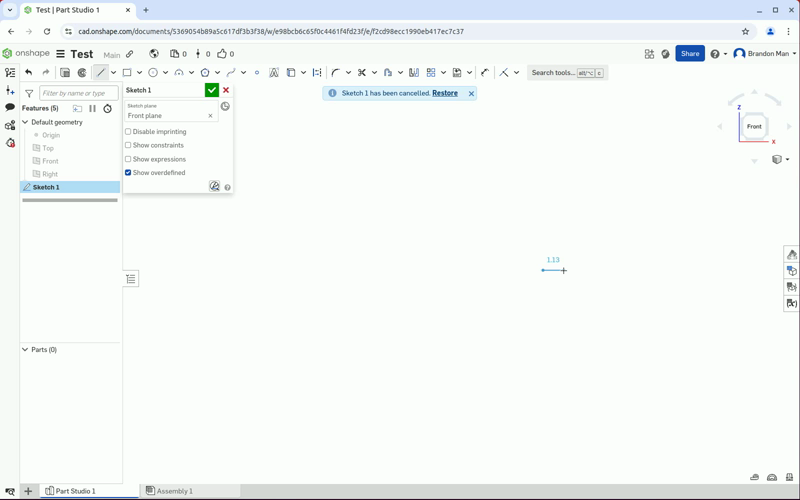
scroll(6)
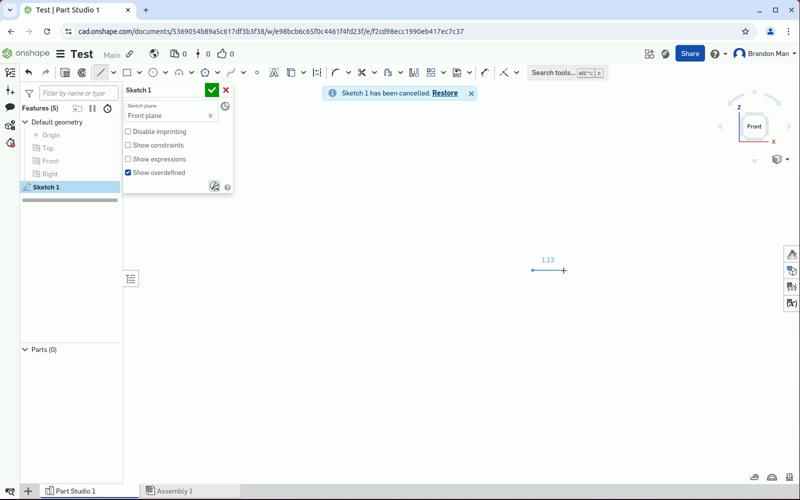
scroll(6)
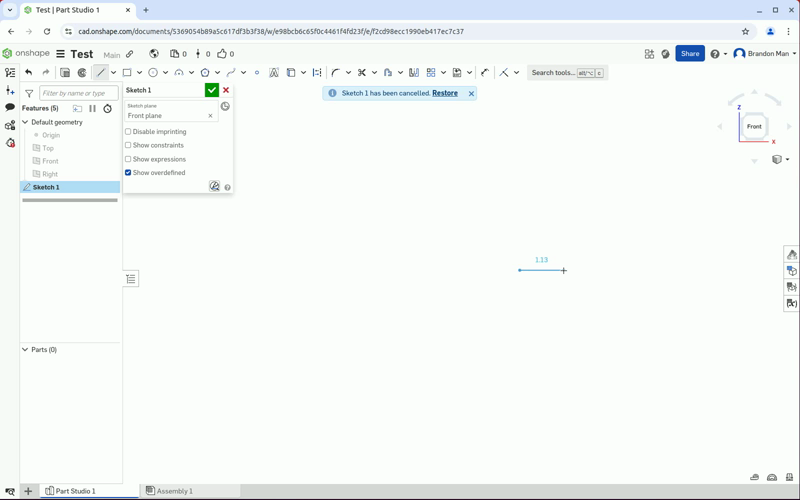
scroll(6)
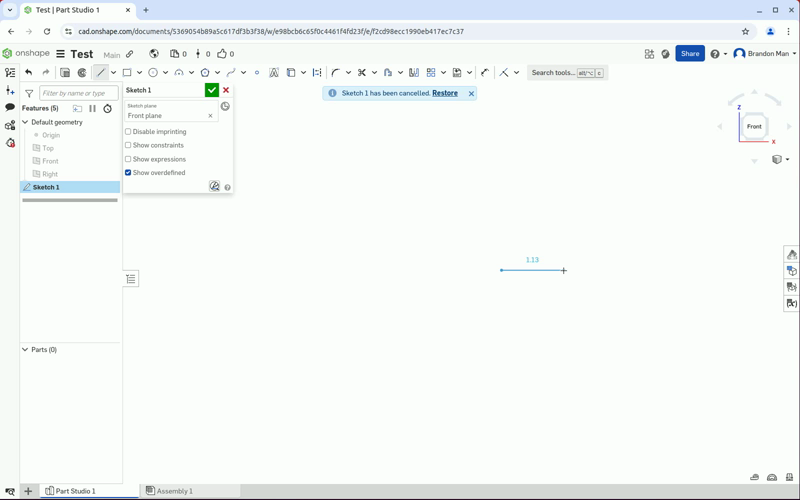
click(563, 270)
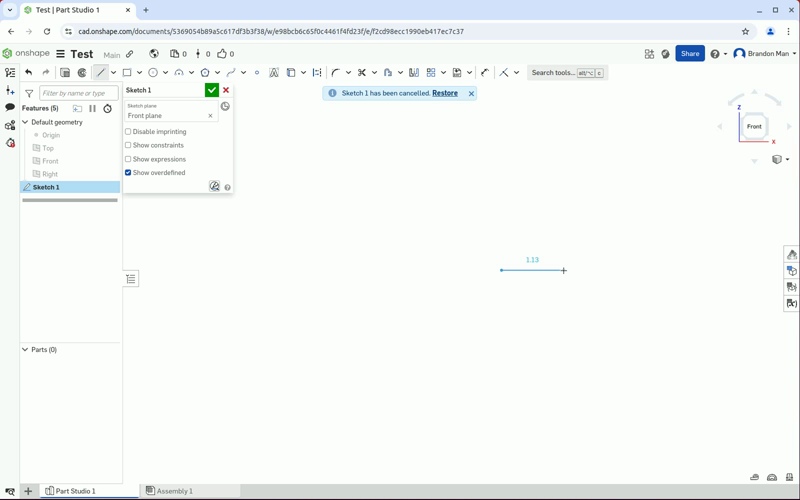
scroll(-6)
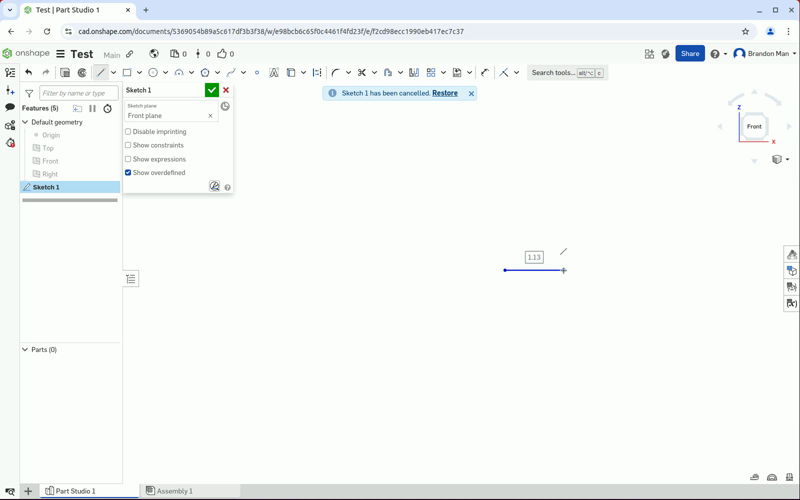
scroll(-6)
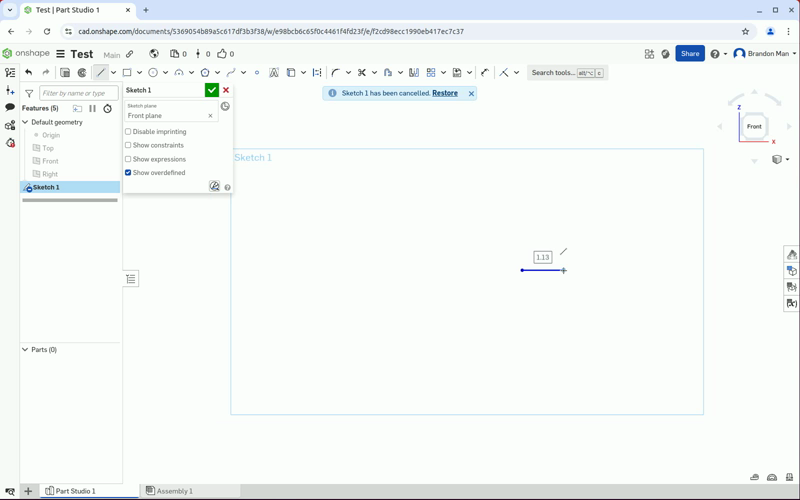
scroll(-6)
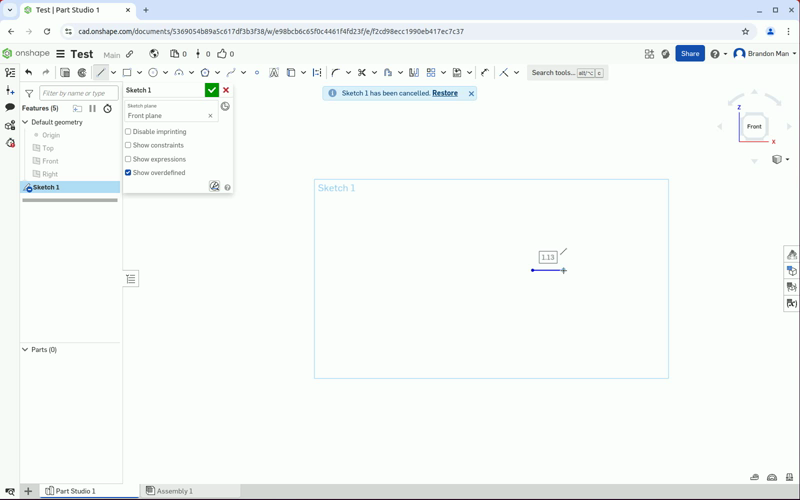
scroll(-6)
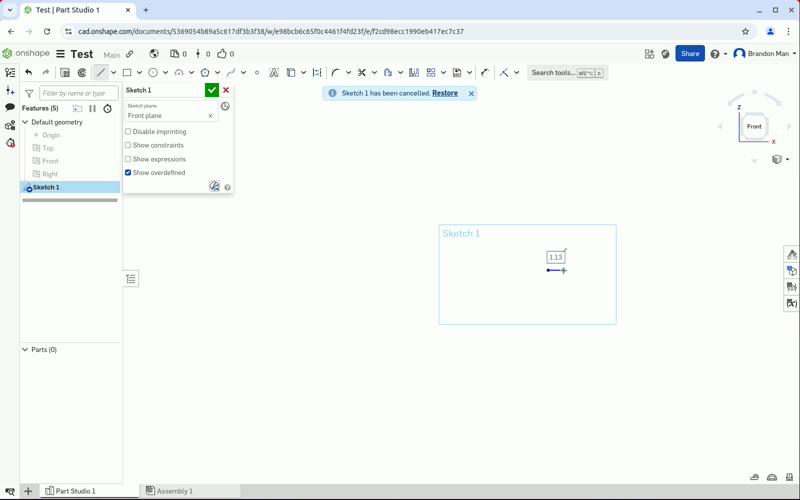
scroll(-6)
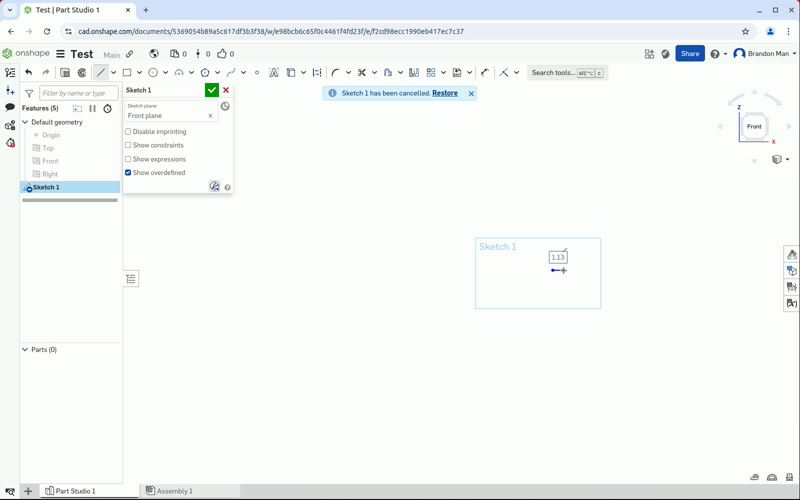
scroll(-6)
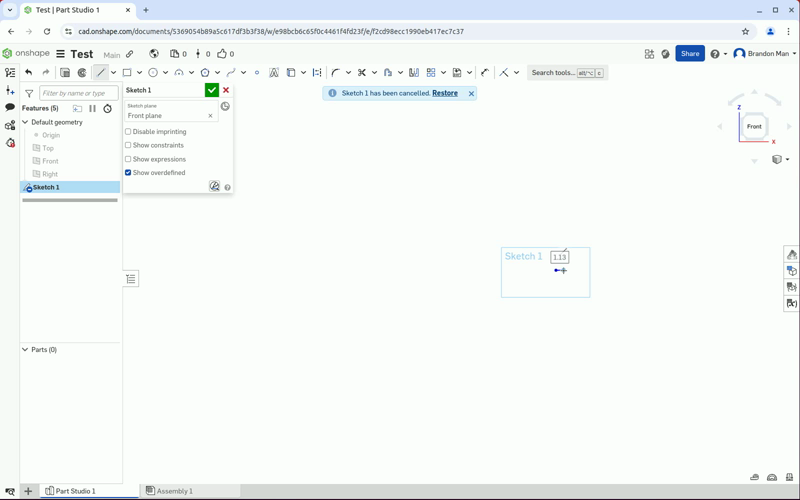
scroll(-6)
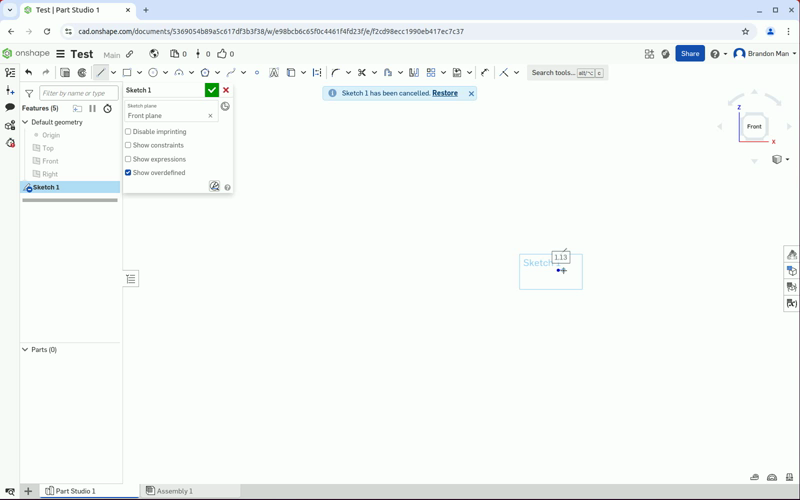
key_up(shift)
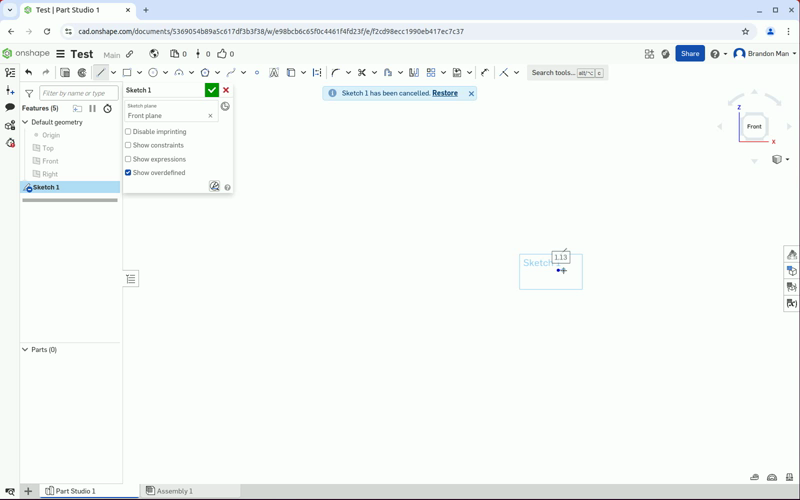
key(esc)
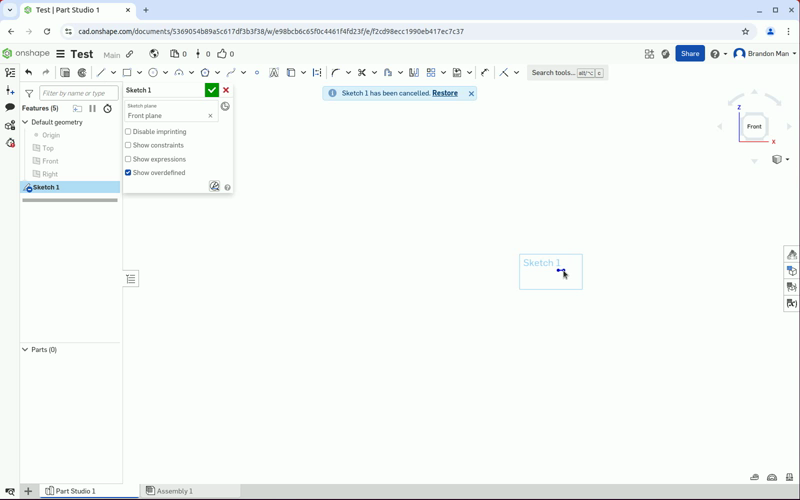
key(a)
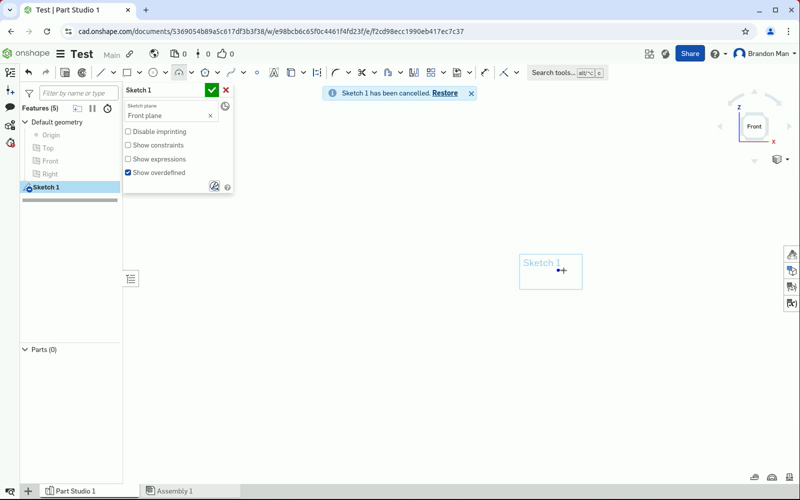
mouse_move(563, 270)
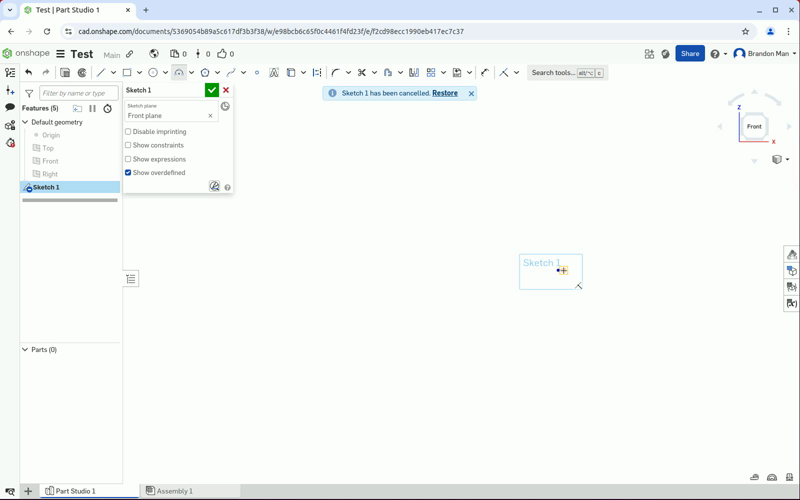
click(563, 270)
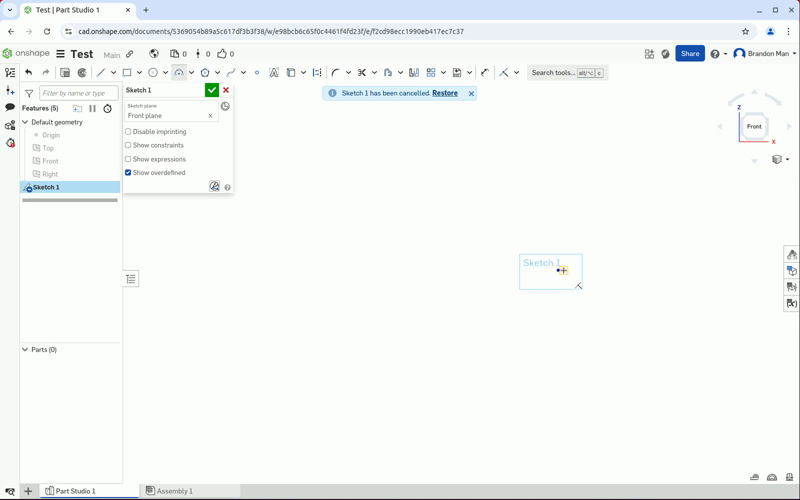
mouse_move(558, 270)
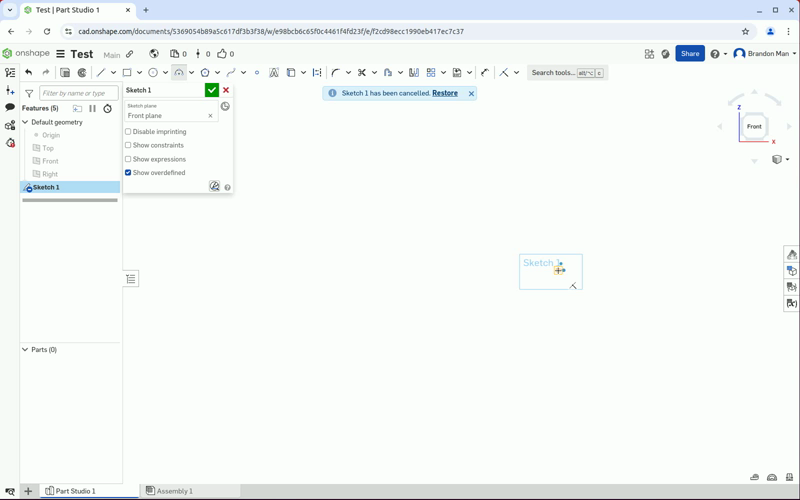
scroll(6)
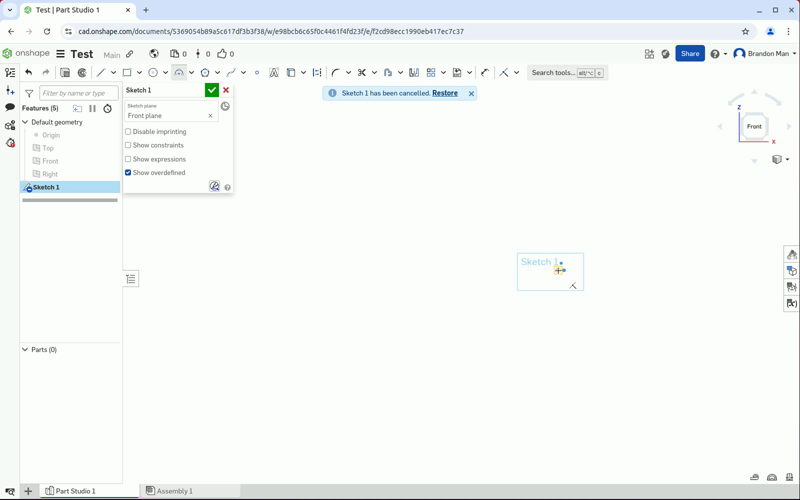
scroll(6)
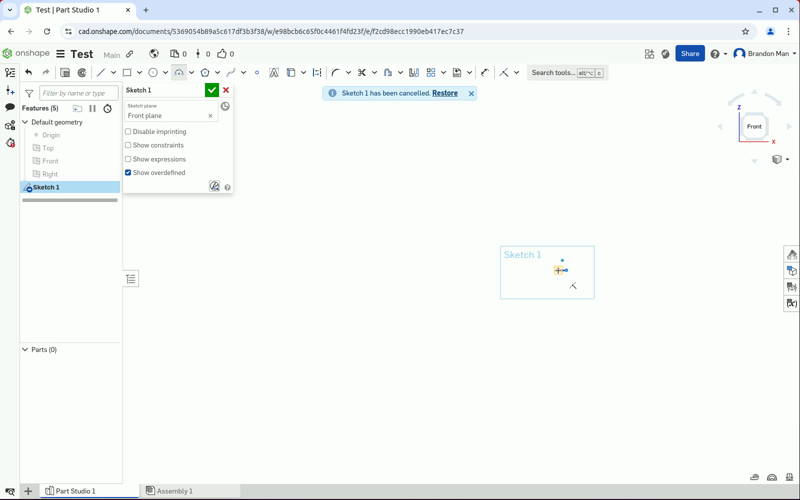
scroll(6)
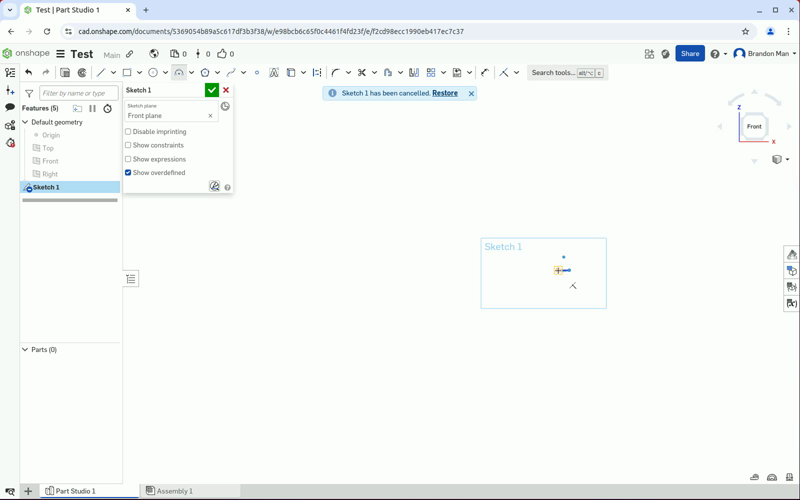
scroll(6)
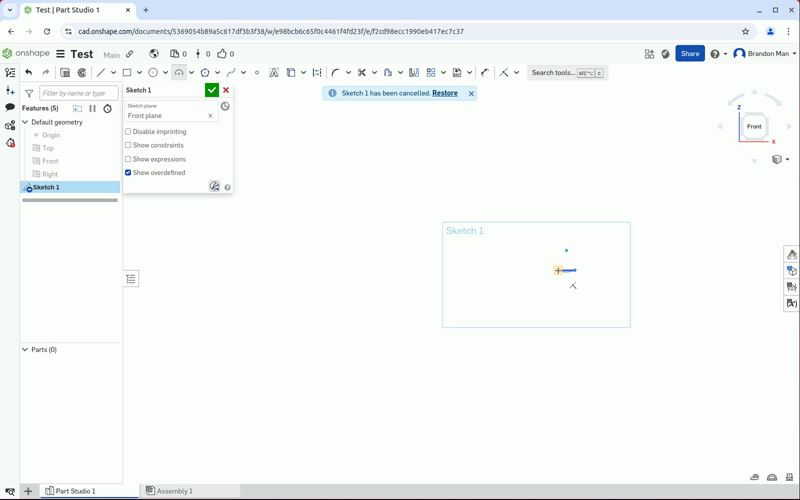
scroll(6)
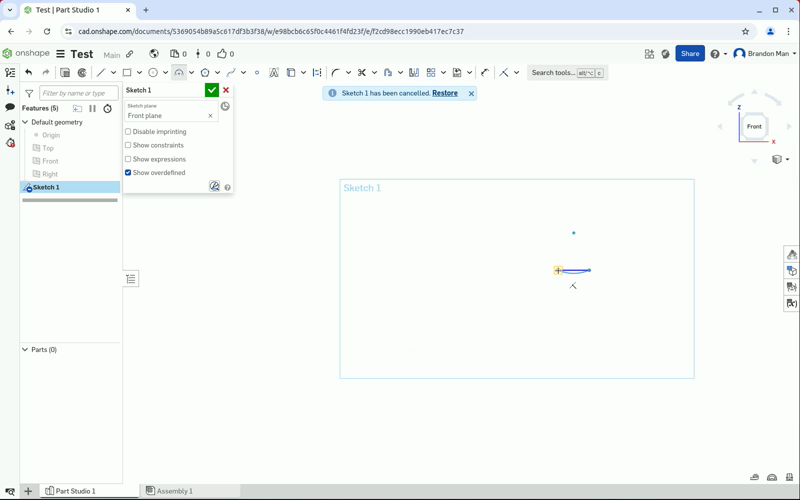
scroll(6)
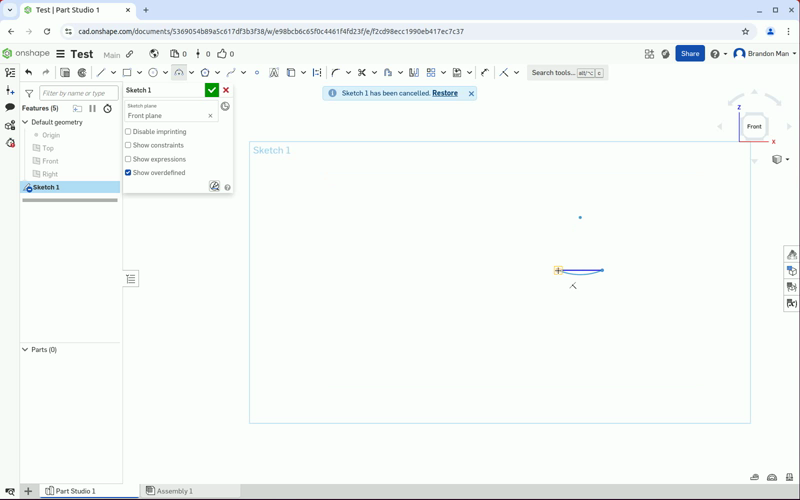
scroll(6)
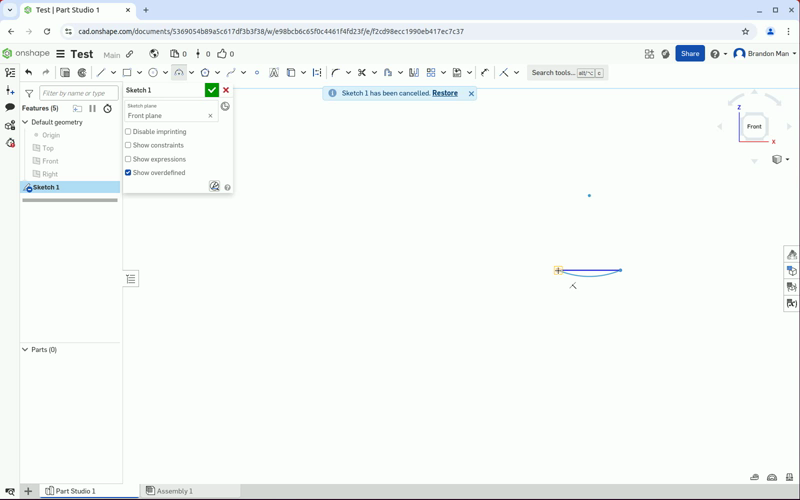
click(558, 270)
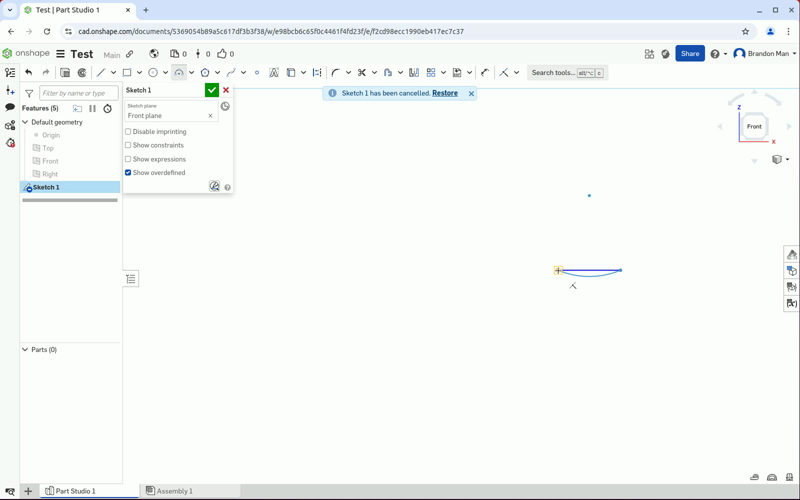
scroll(-6)
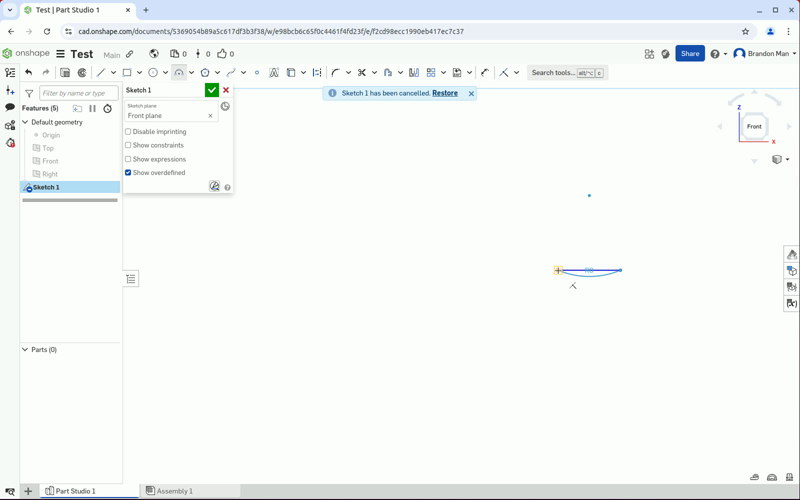
scroll(-6)
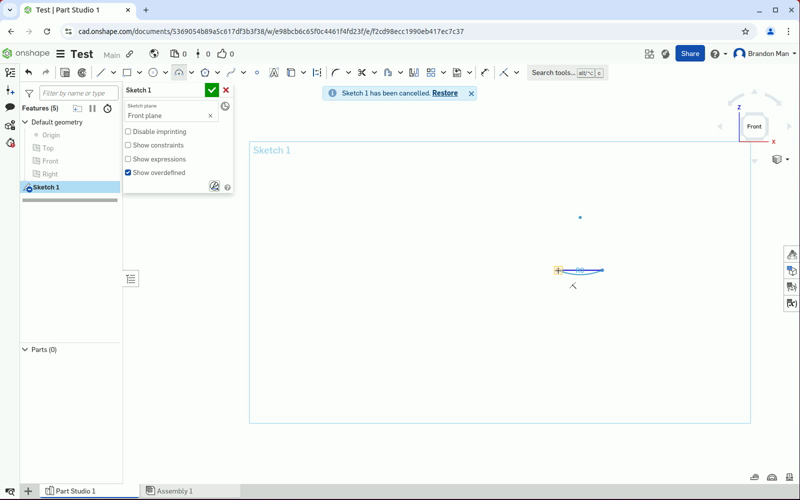
scroll(-6)
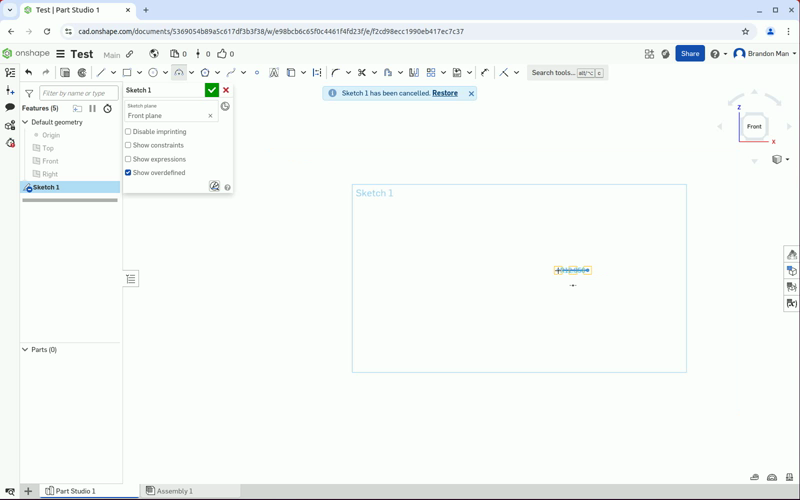
scroll(-6)
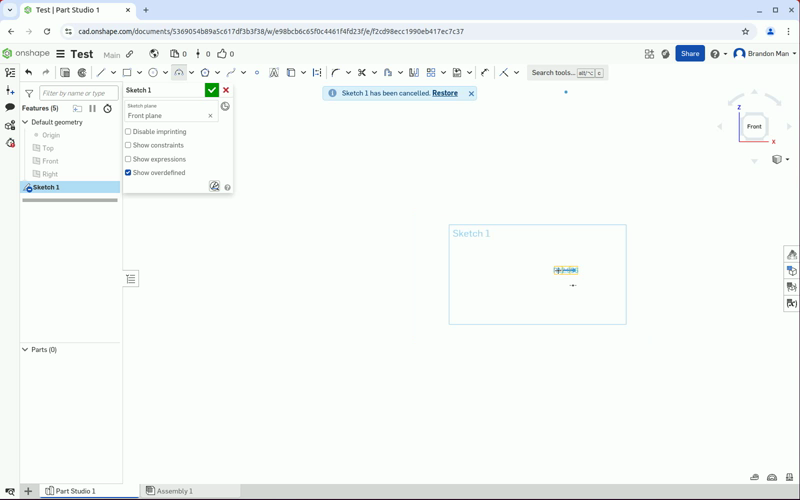
scroll(-6)
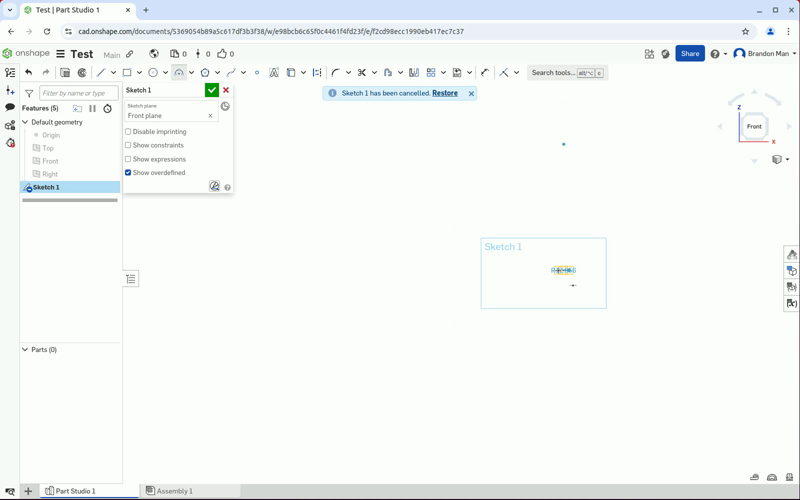
scroll(-6)
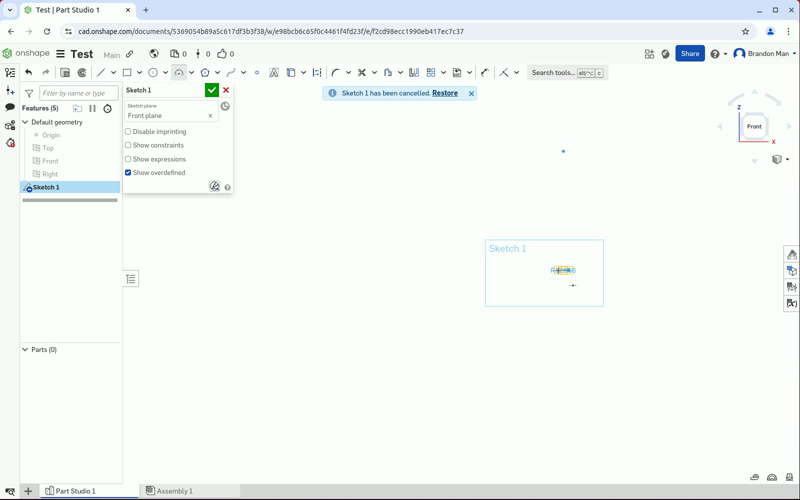
scroll(-6)
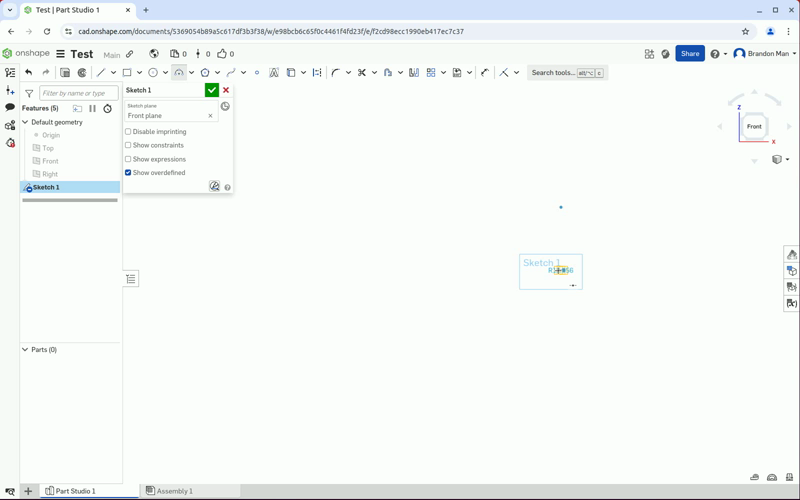
key_down(shift)
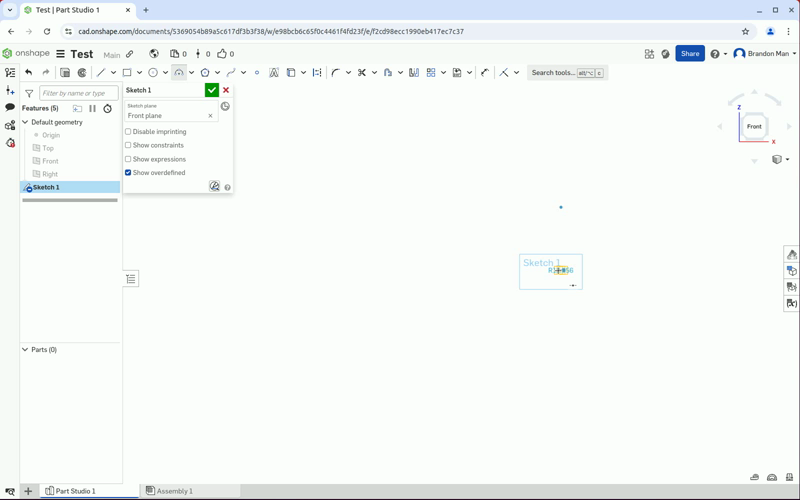
mouse_move(561, 269)
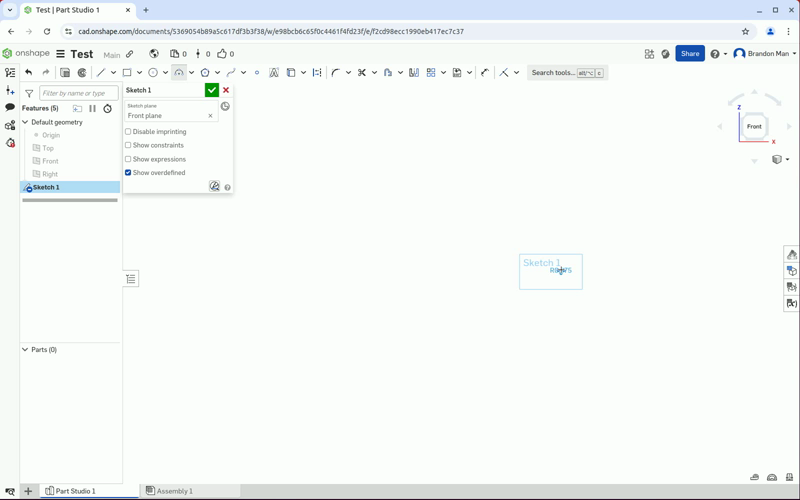
scroll(6)
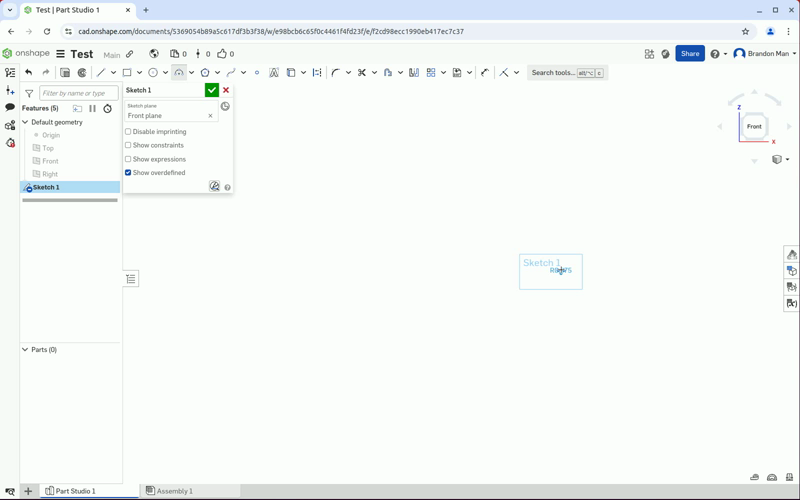
scroll(6)
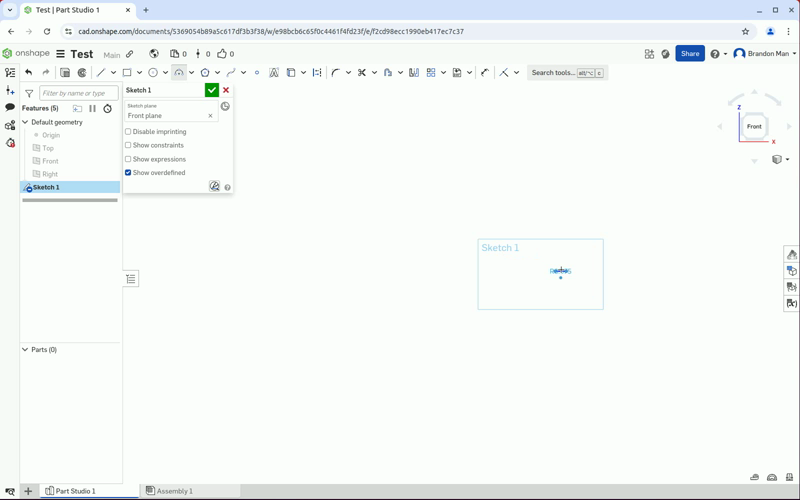
scroll(6)
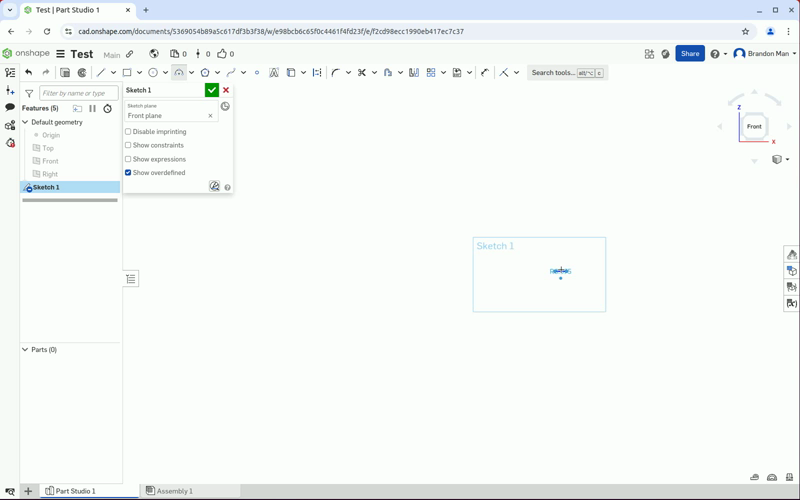
scroll(6)
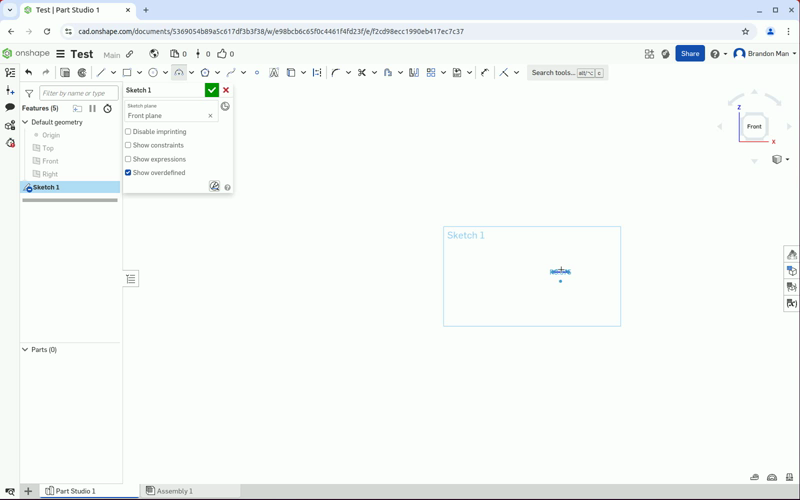
scroll(6)
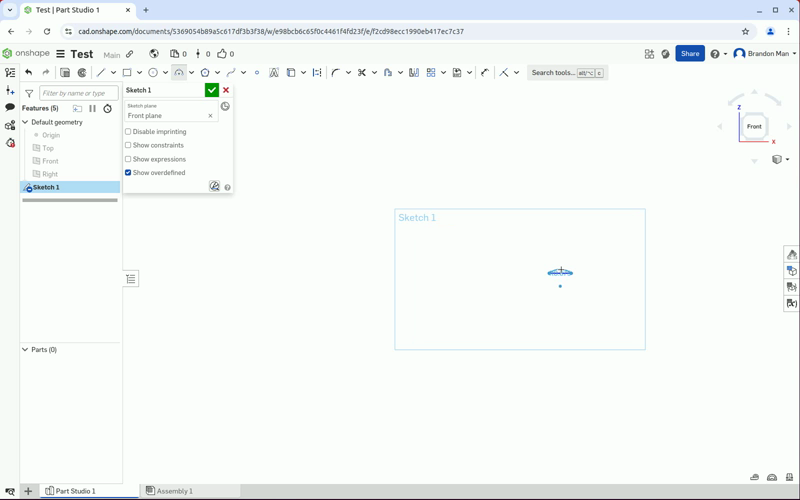
scroll(6)
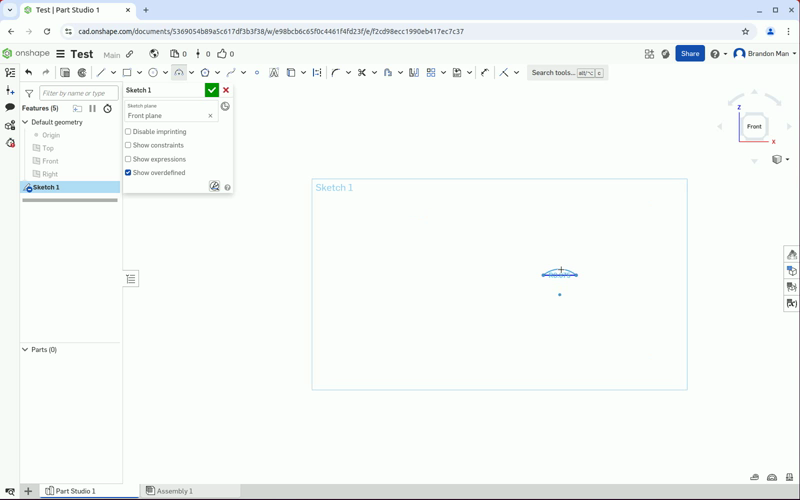
scroll(6)
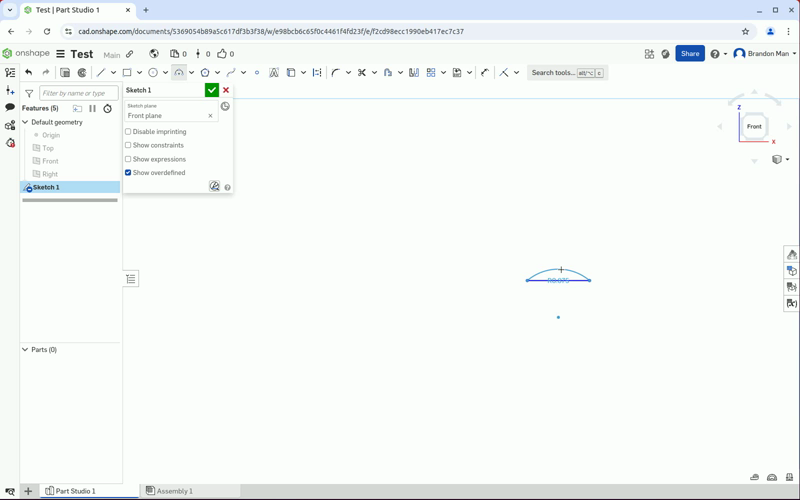
click(561, 269)
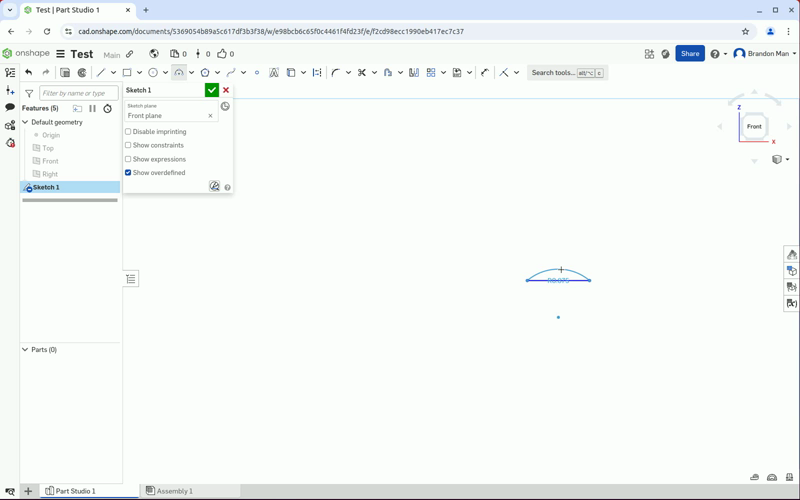
scroll(-6)
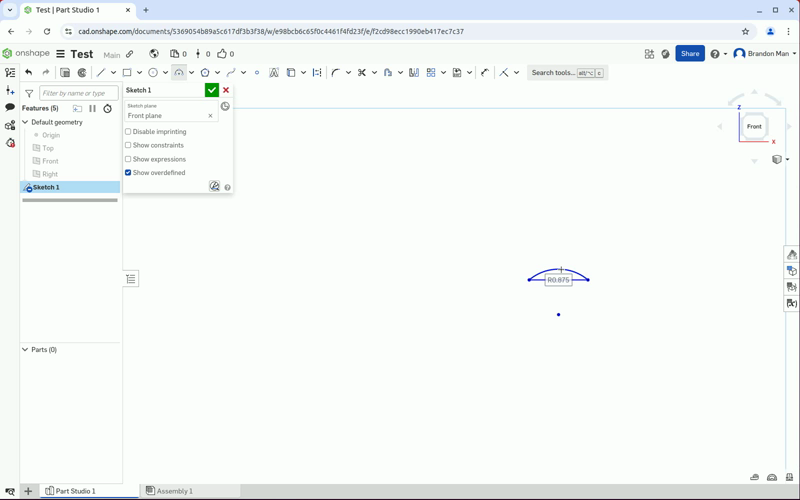
scroll(-6)
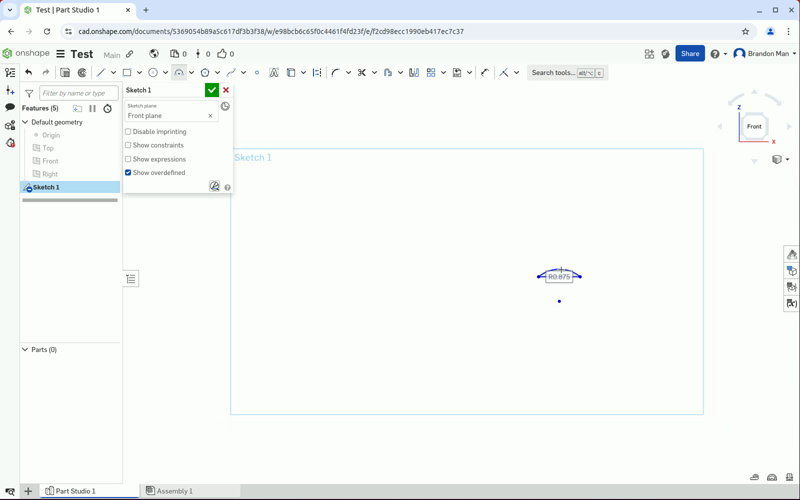
scroll(-6)
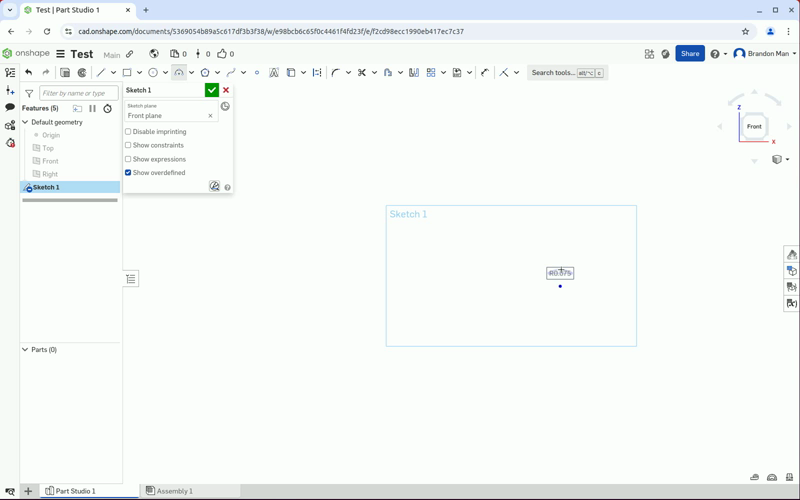
scroll(-6)
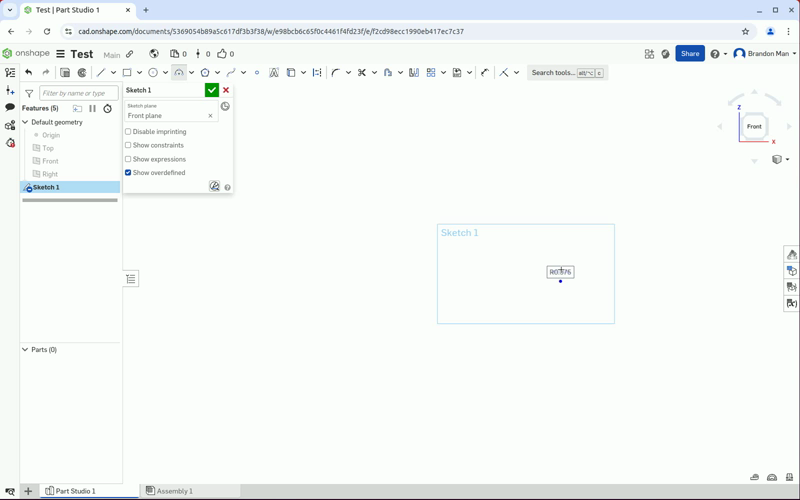
scroll(-6)
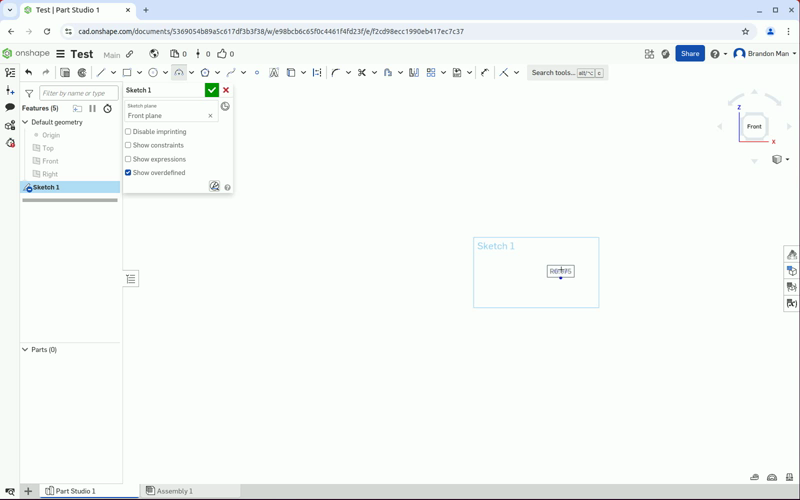
scroll(-6)
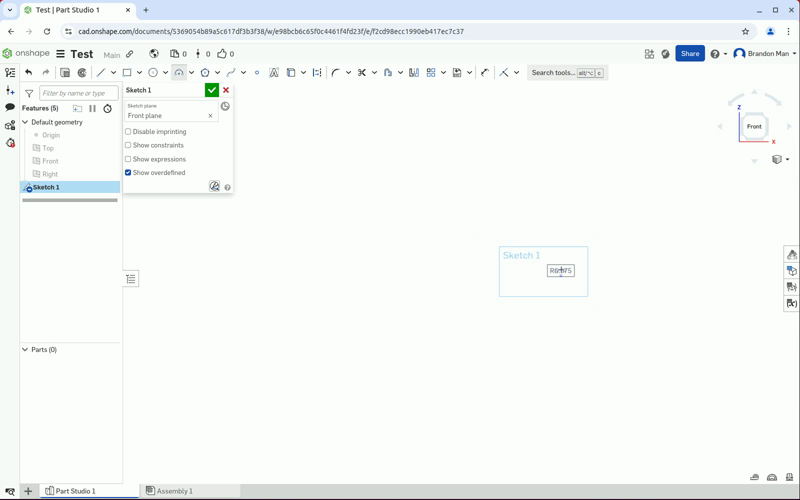
scroll(-6)
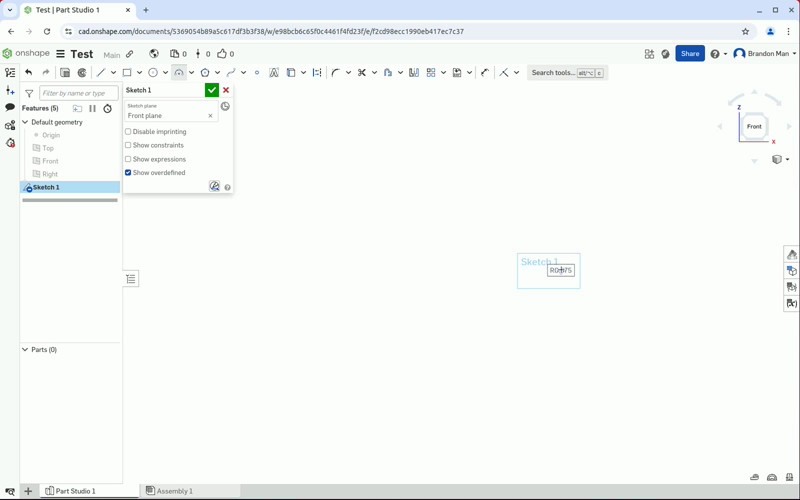
key_up(shift)
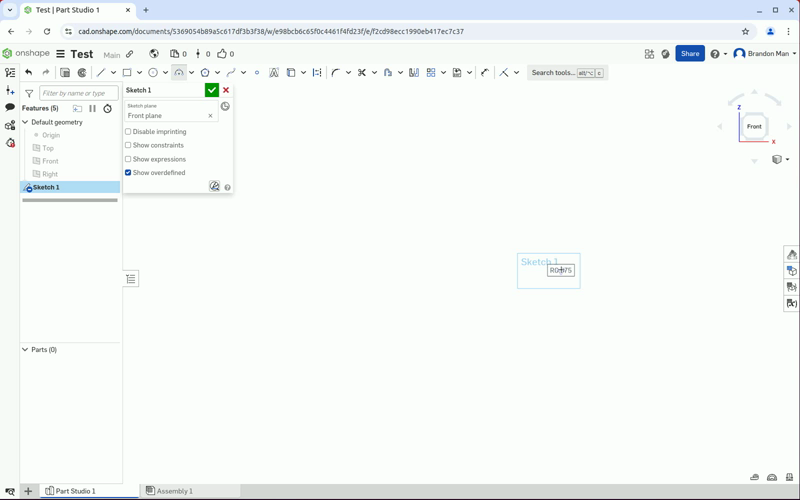
key(esc)
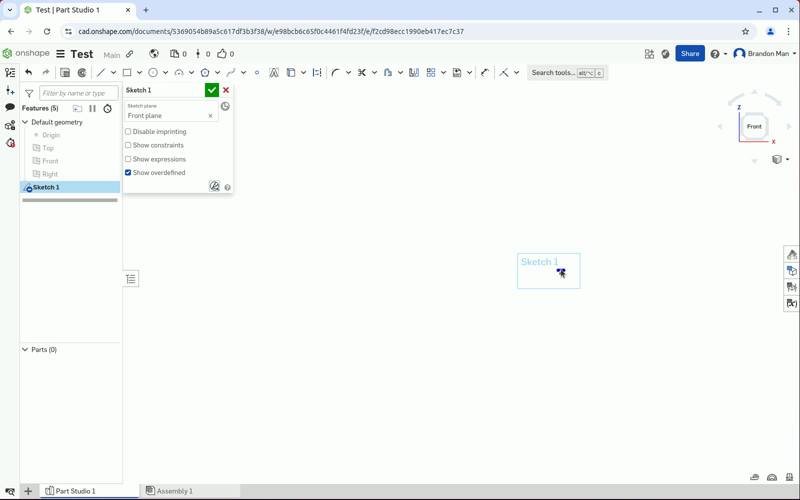
mouse_move(561, 269)
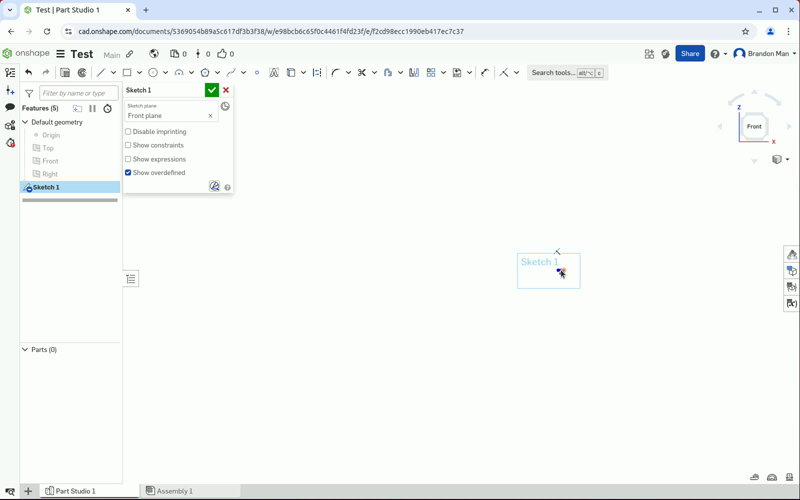
scroll(6)
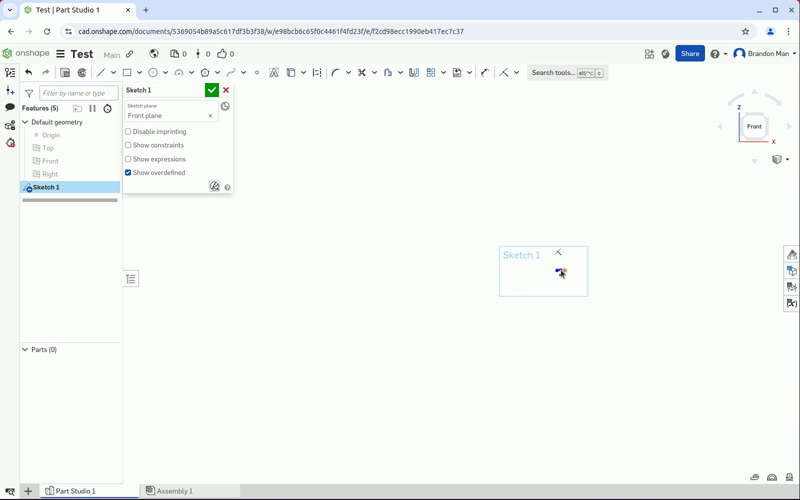
scroll(6)
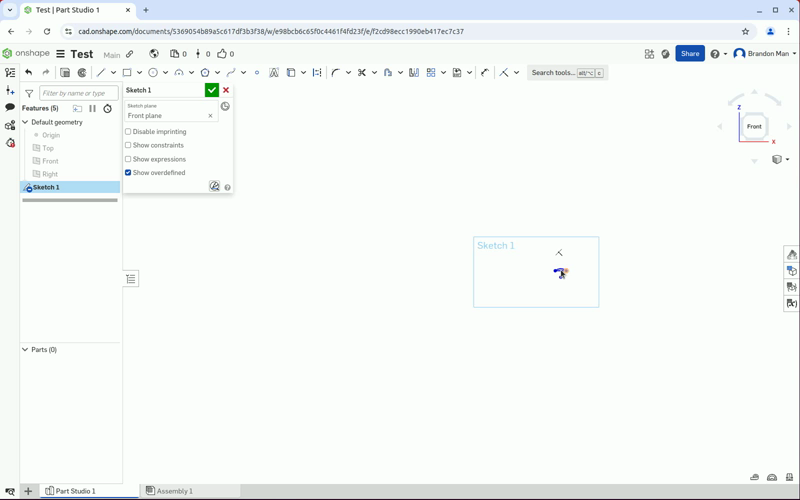
scroll(6)
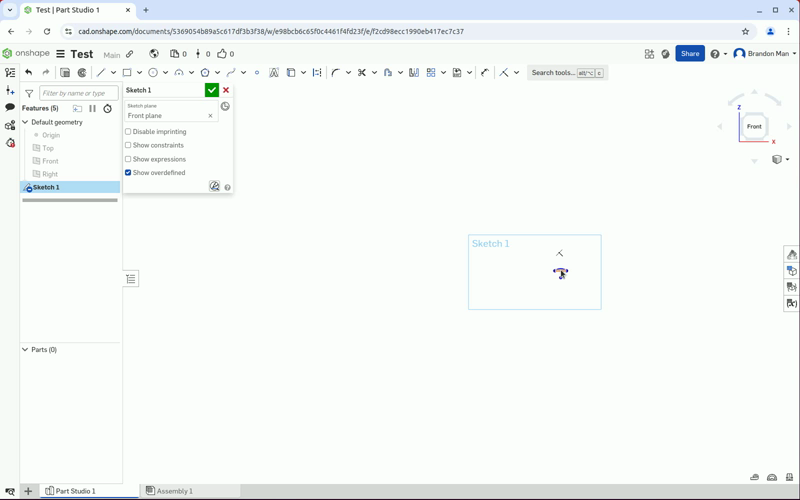
scroll(6)
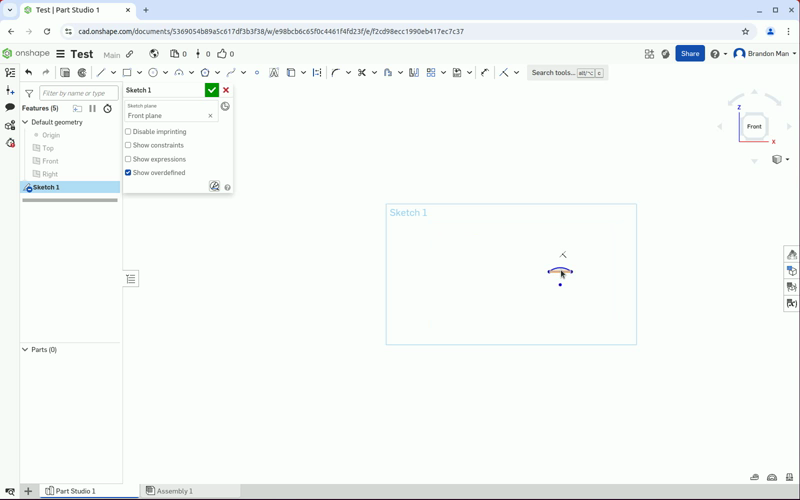
scroll(6)
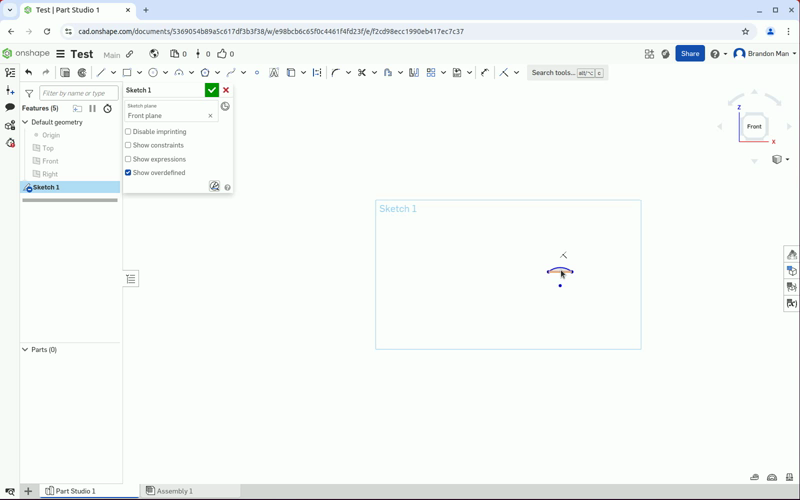
scroll(6)
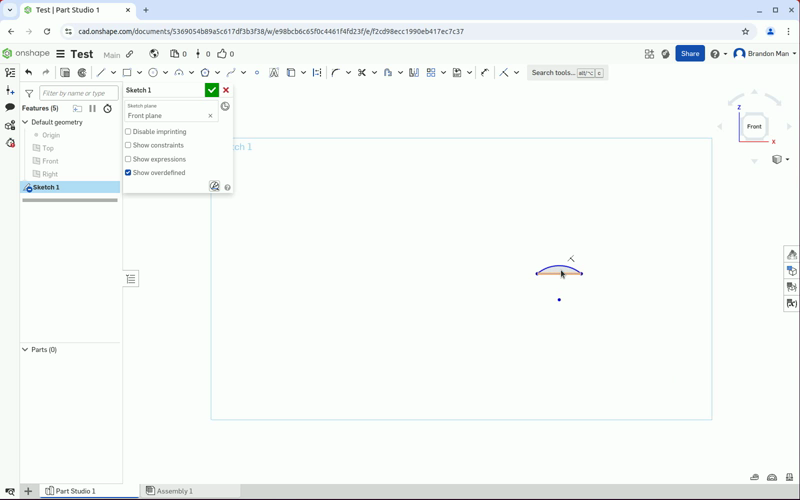
scroll(6)
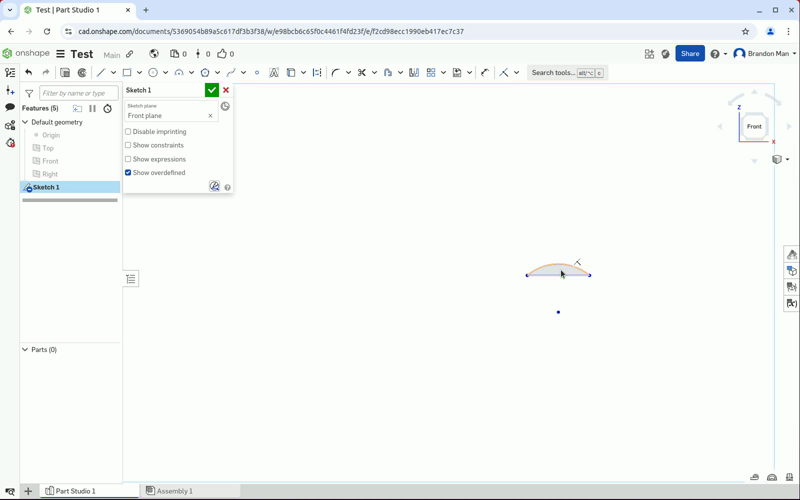
click(561, 269)
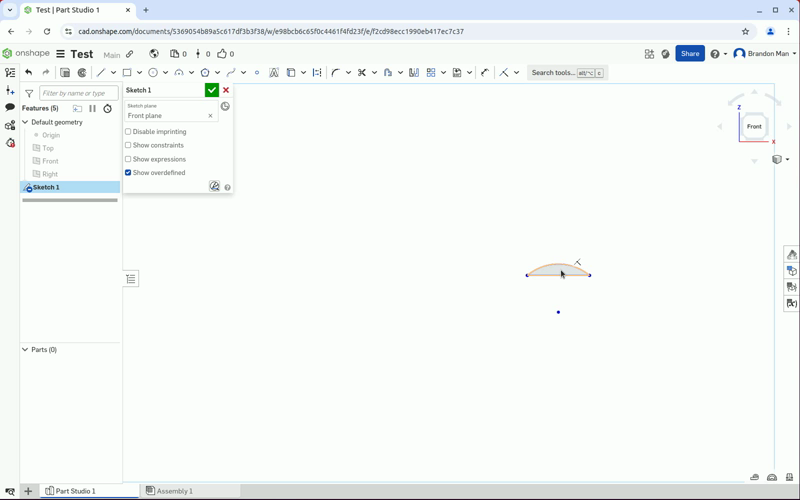
scroll(-6)
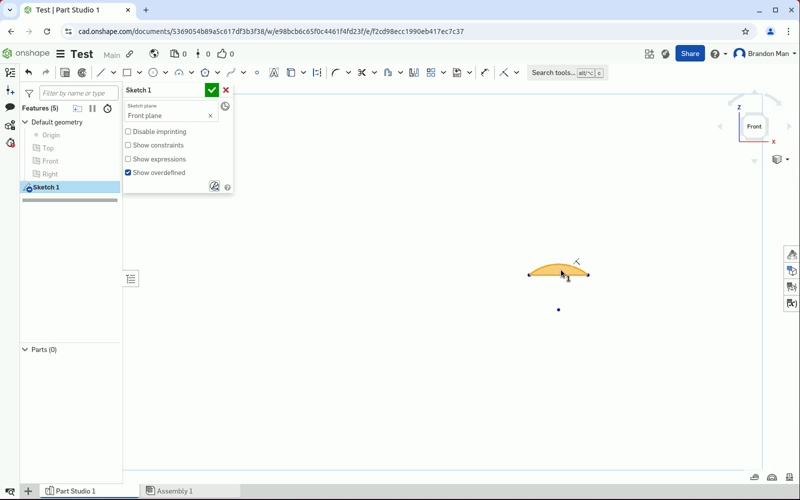
scroll(-6)
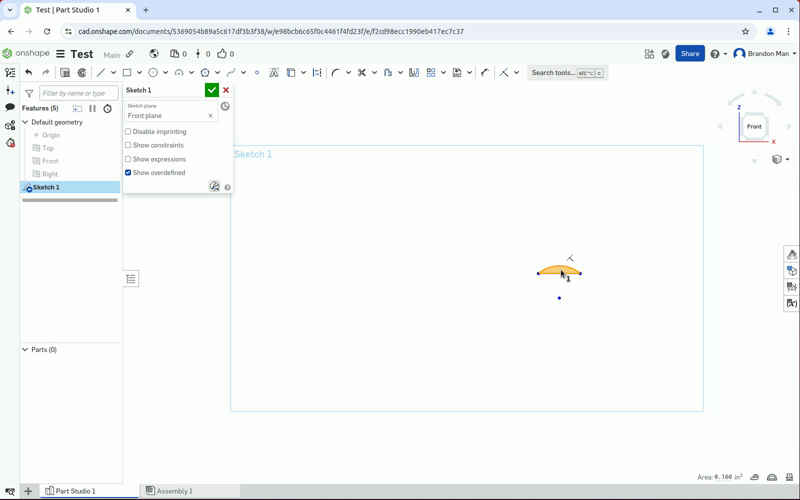
scroll(-6)
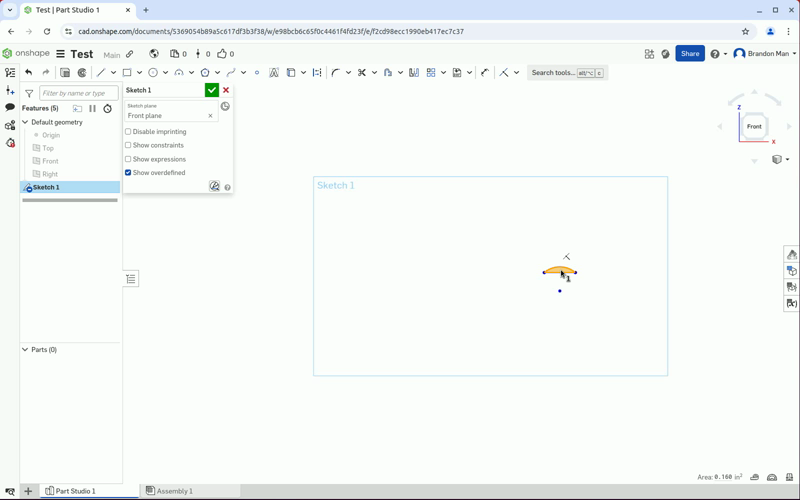
scroll(-6)
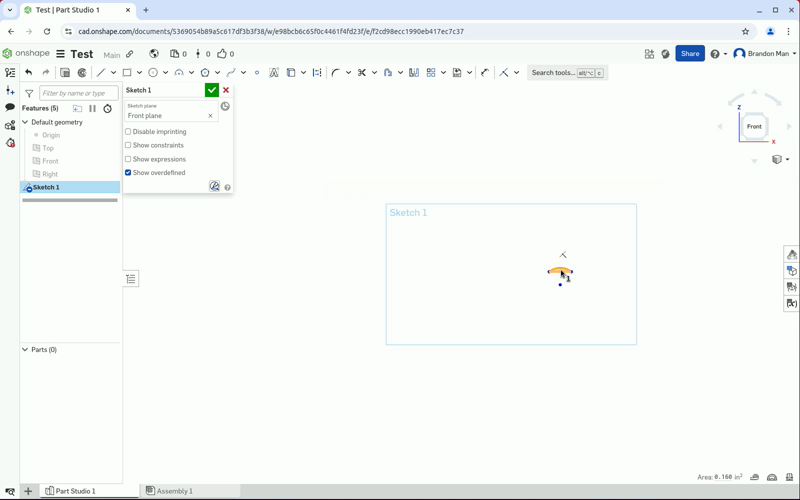
scroll(-6)
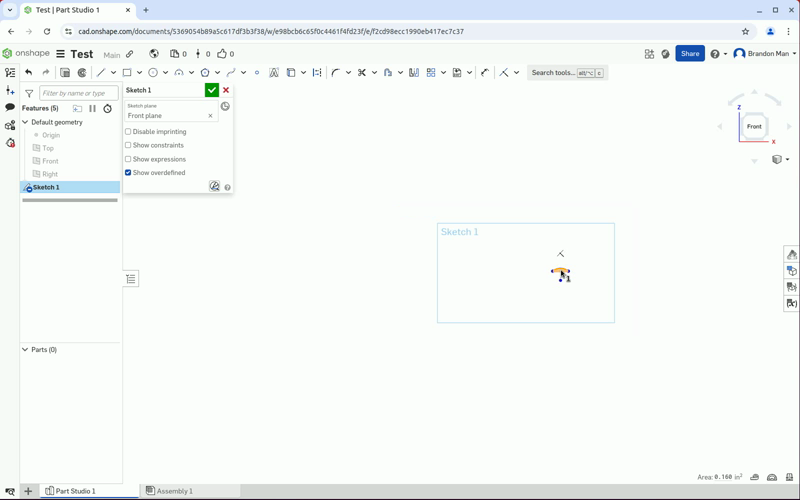
scroll(-6)
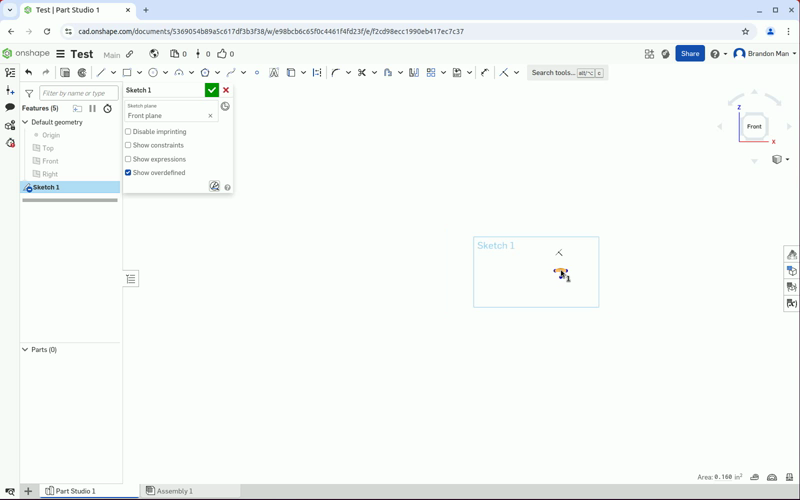
scroll(-6)
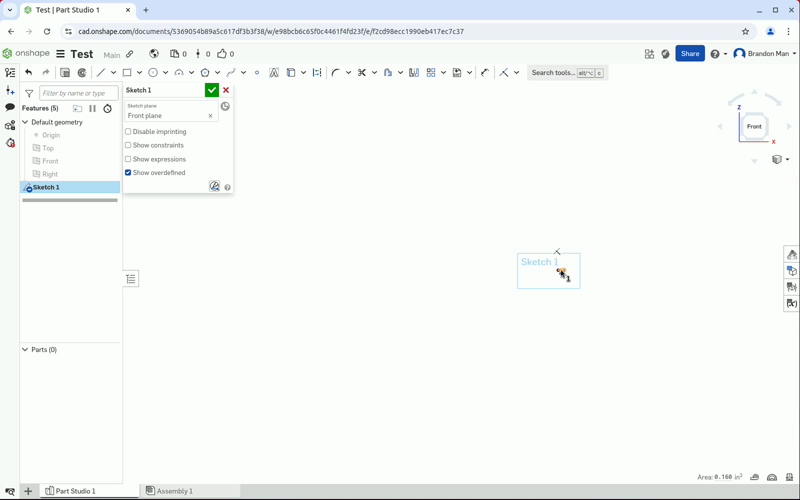
mouse_move(73, 352)
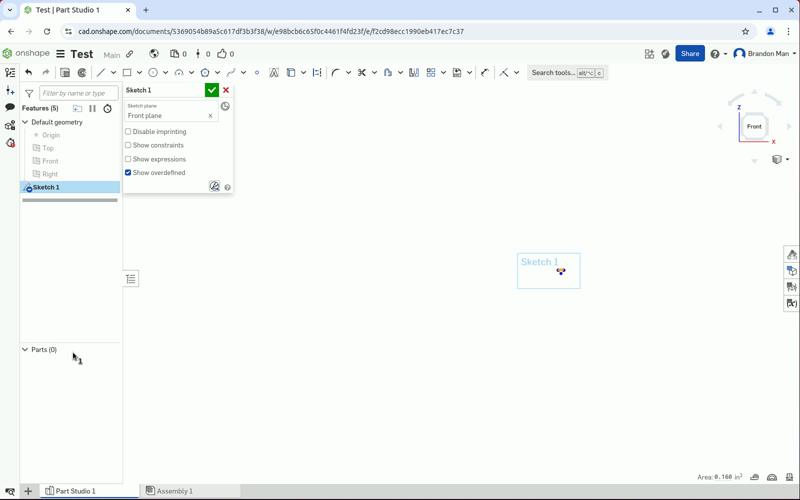
key(shift+y)
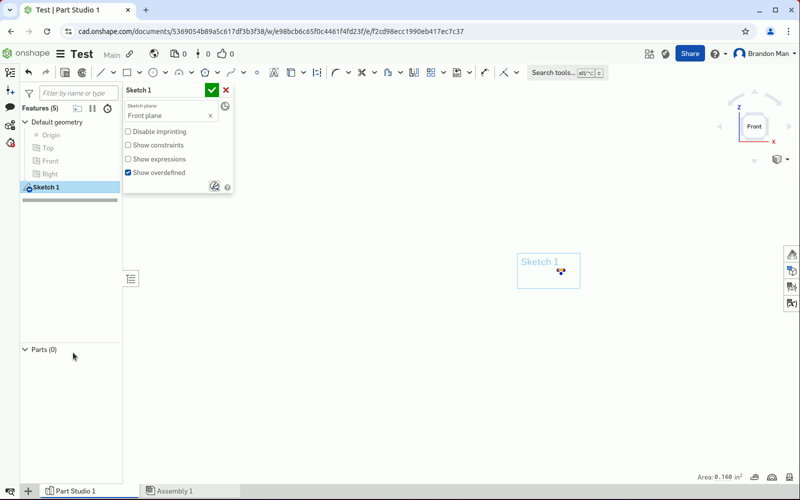
key(shift+e)
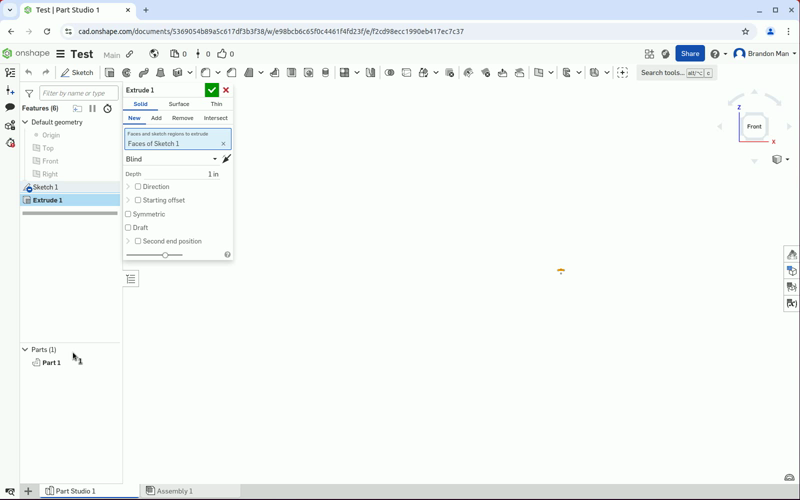
mouse_move(143, 106)
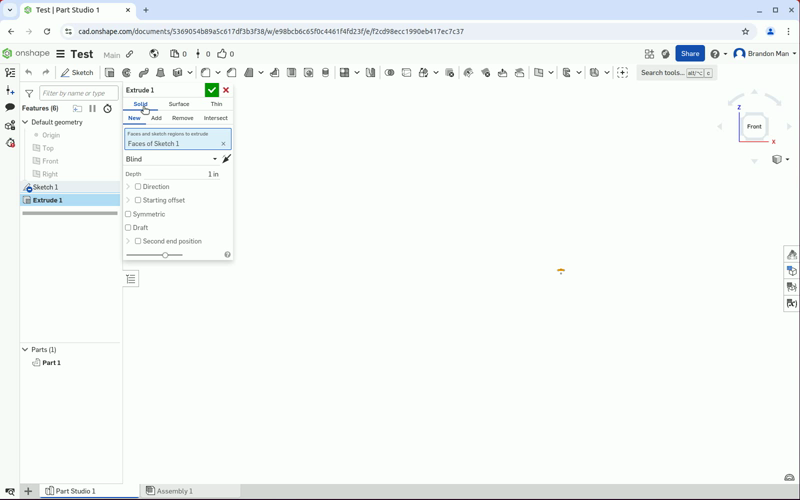
click(143, 106)
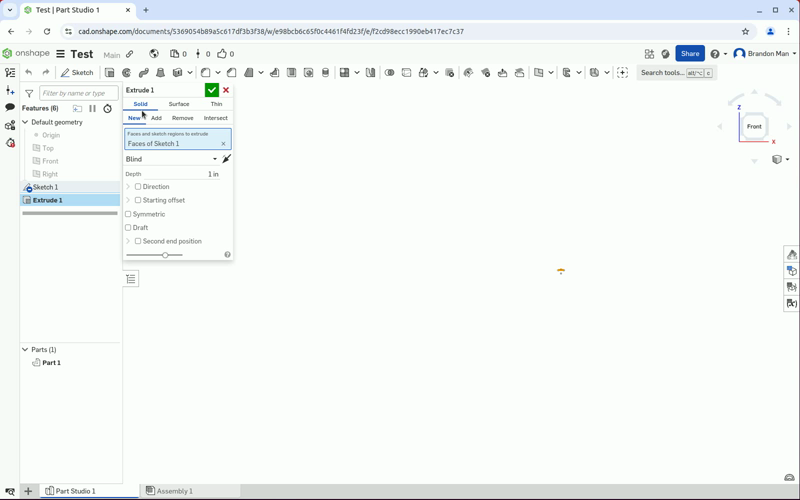
mouse_move(137, 120)
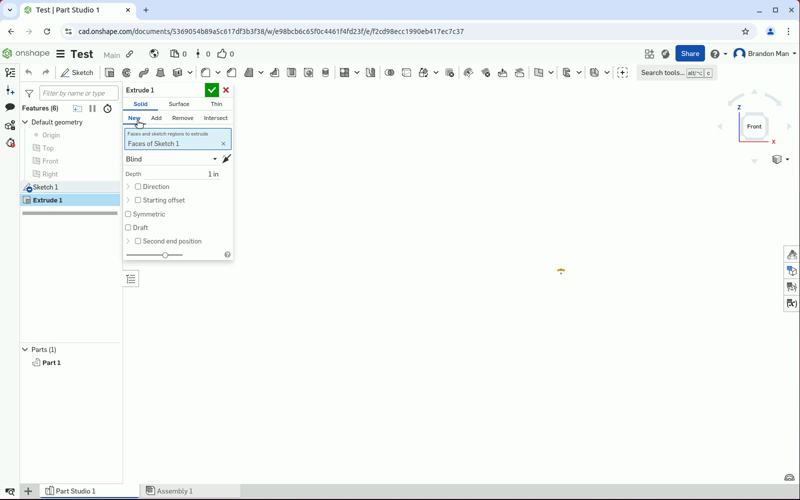
click(137, 120)
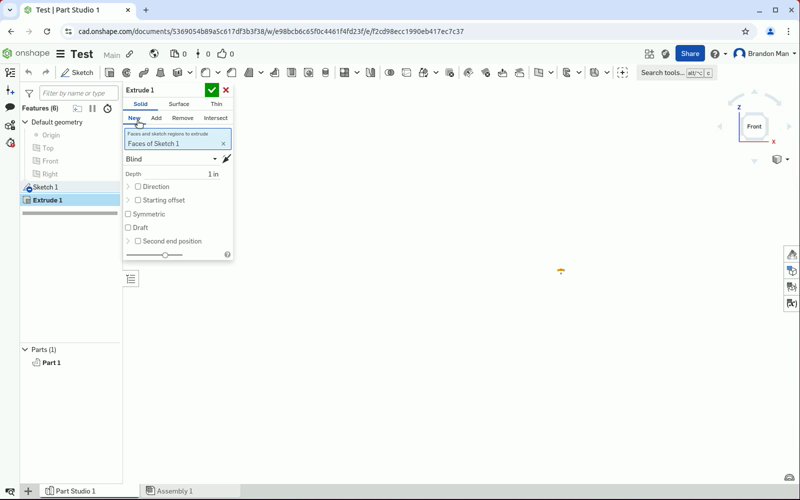
key(tab, 4)
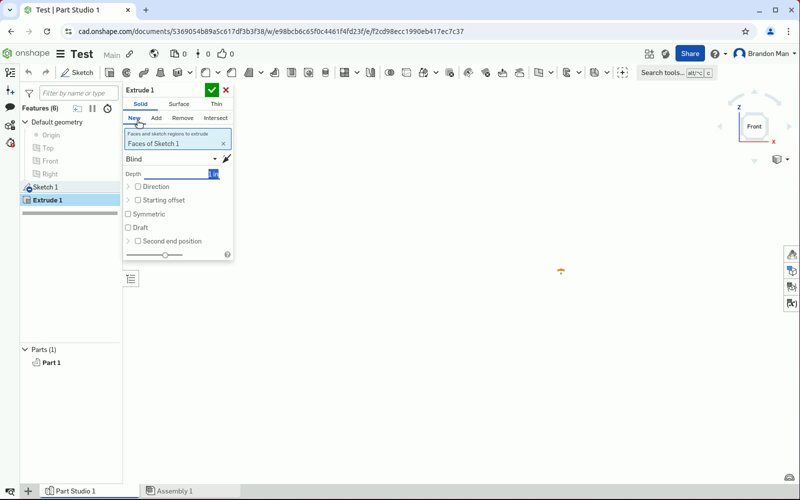
text(4.092)
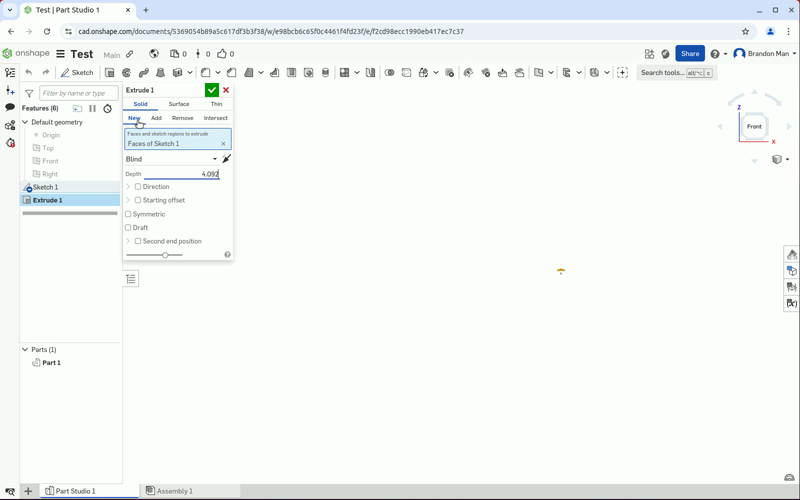
key(enter)
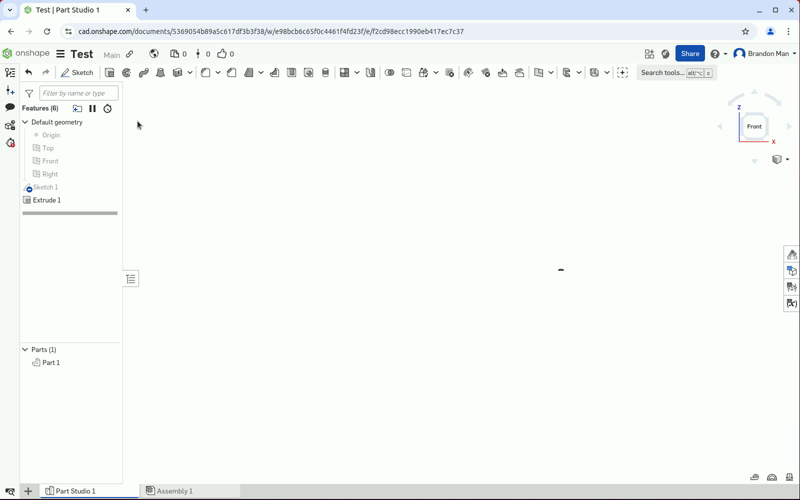
key(shift+h)
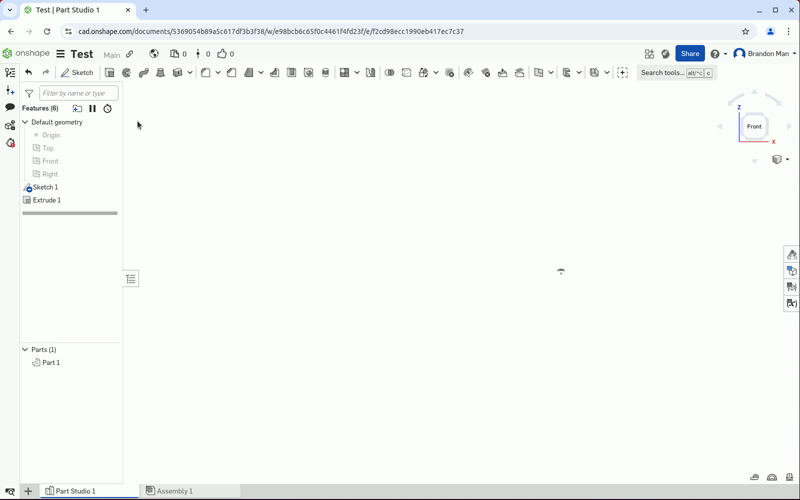
key(shift+h)
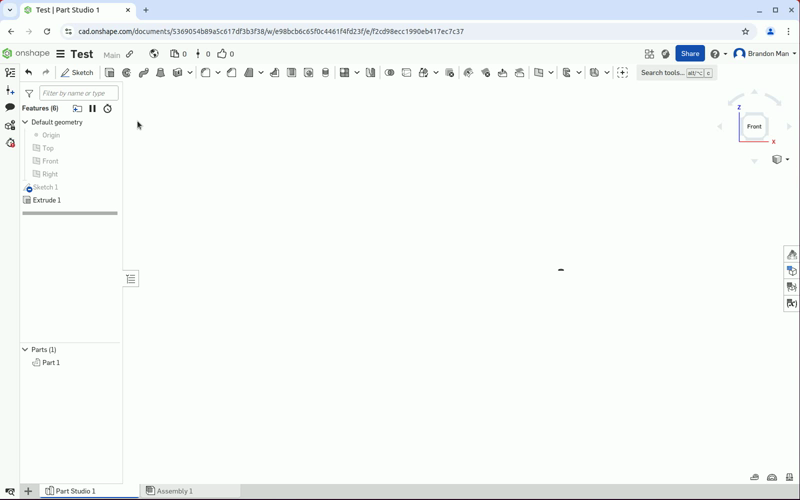
mouse_move(73, 189)
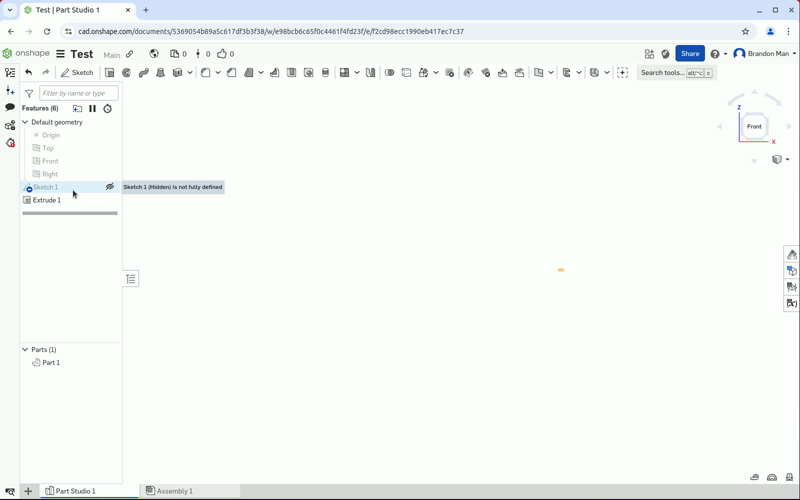
click(73, 189)
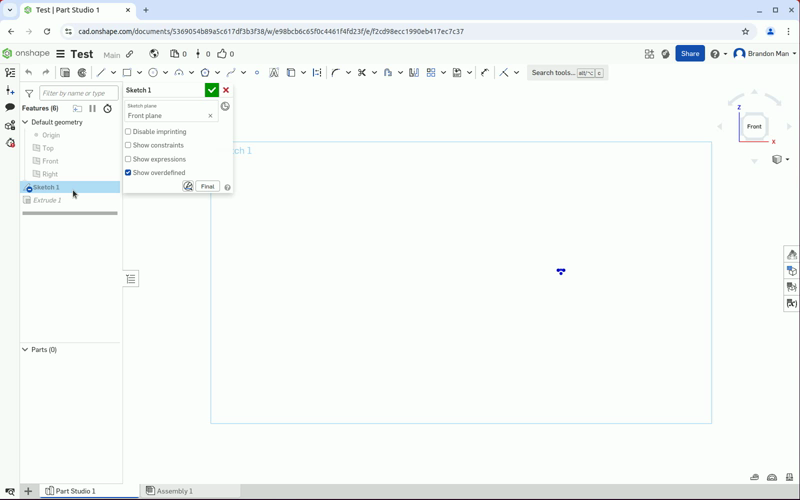
mouse_move(229, 92)
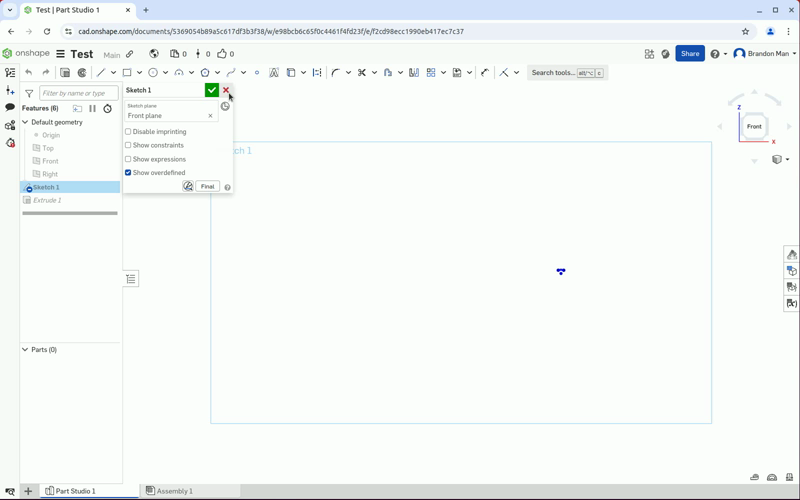
click(229, 92)
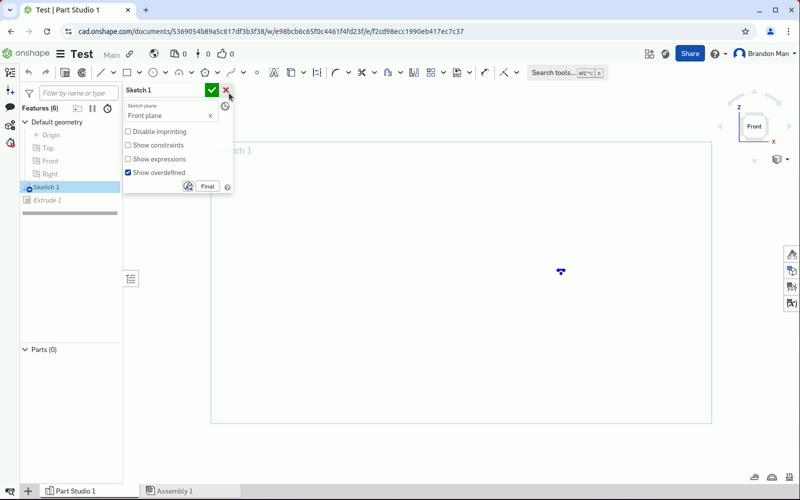
key(shift+s)
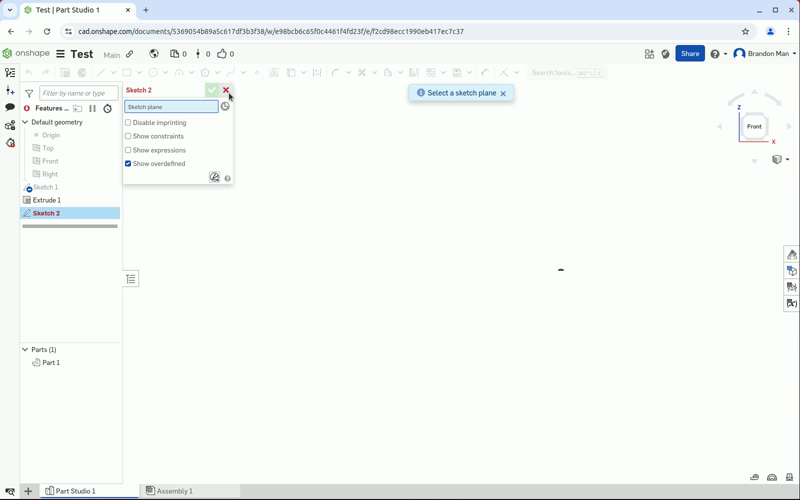
mouse_move(73, 163)
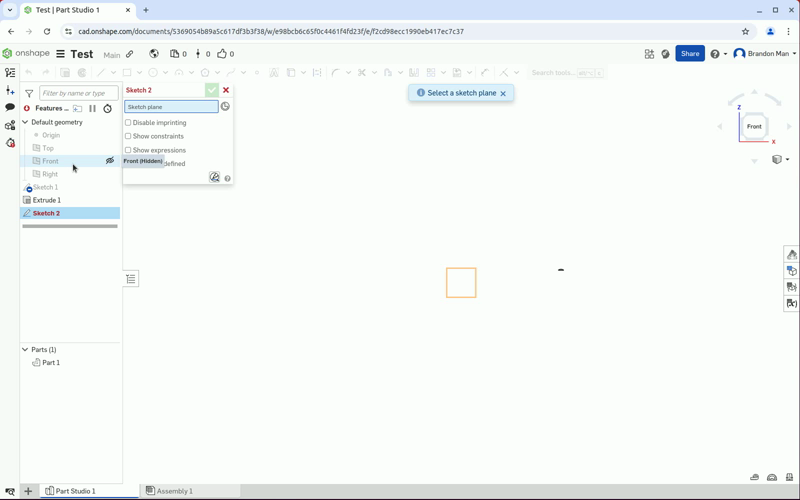
click(73, 163)
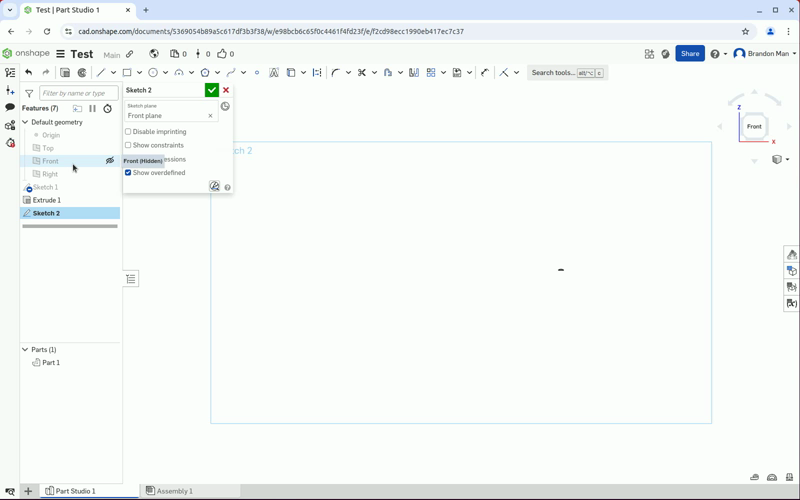
mouse_move(73, 352)
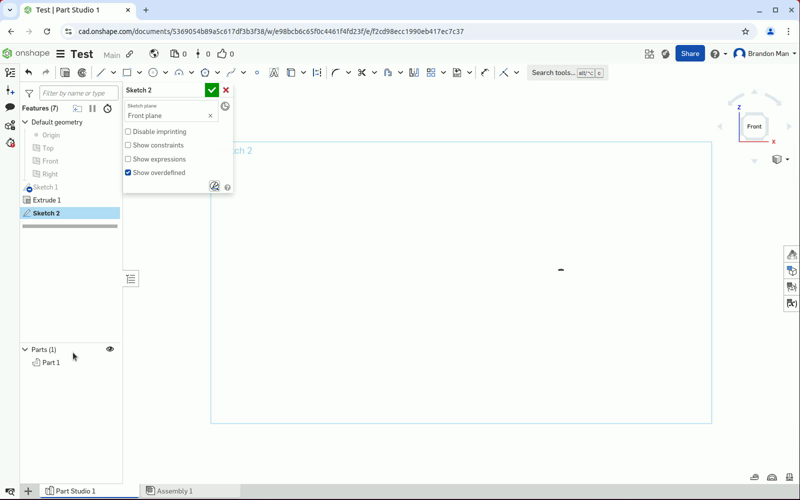
key(y)
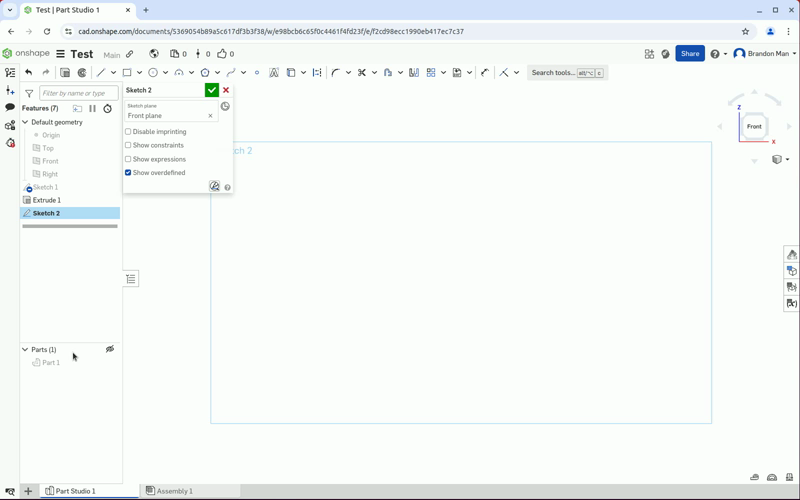
key(l)
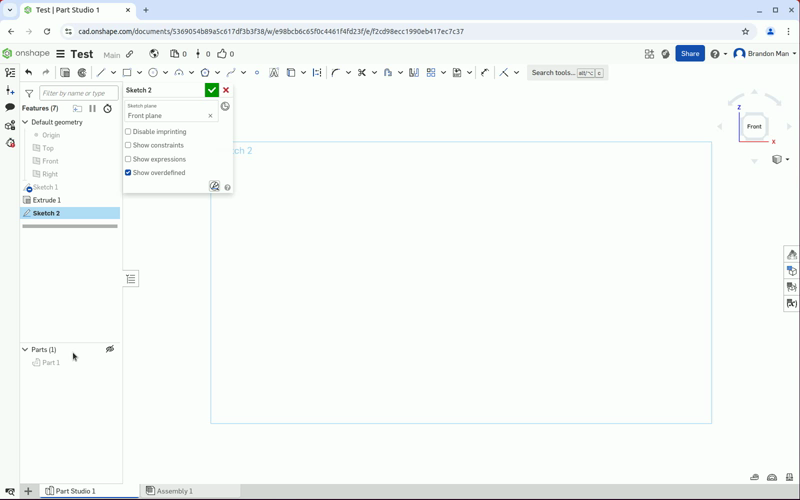
key_down(shift)
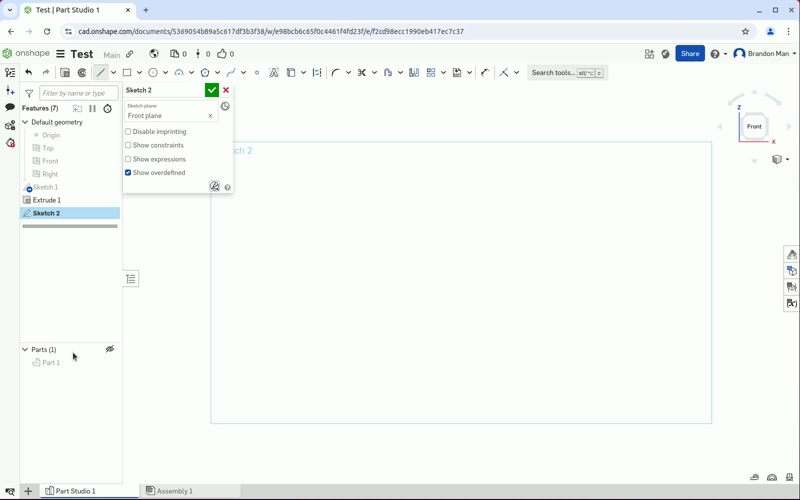
mouse_move(432, 304)
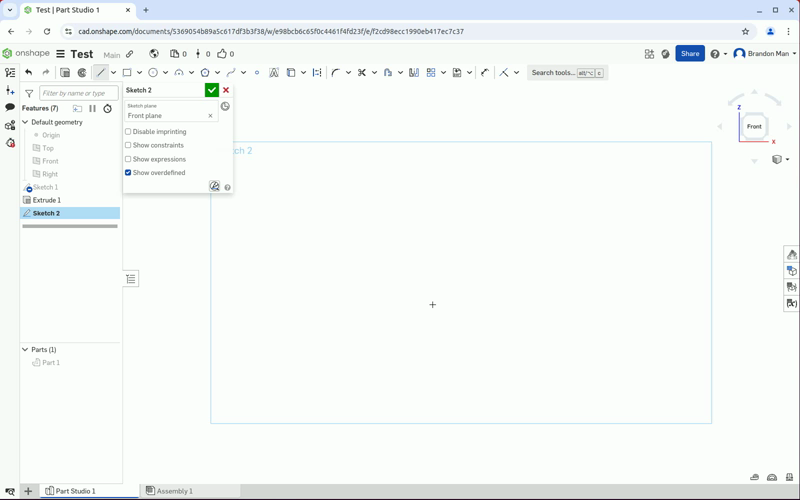
click(432, 304)
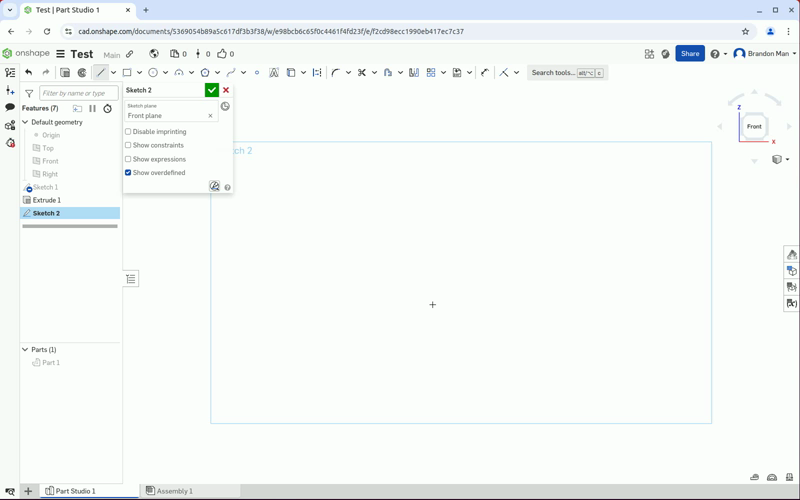
key_up(shift)
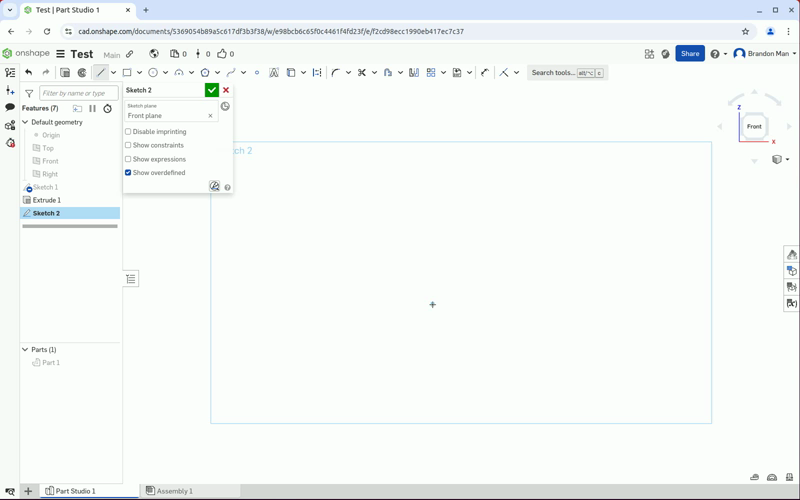
key_down(shift)
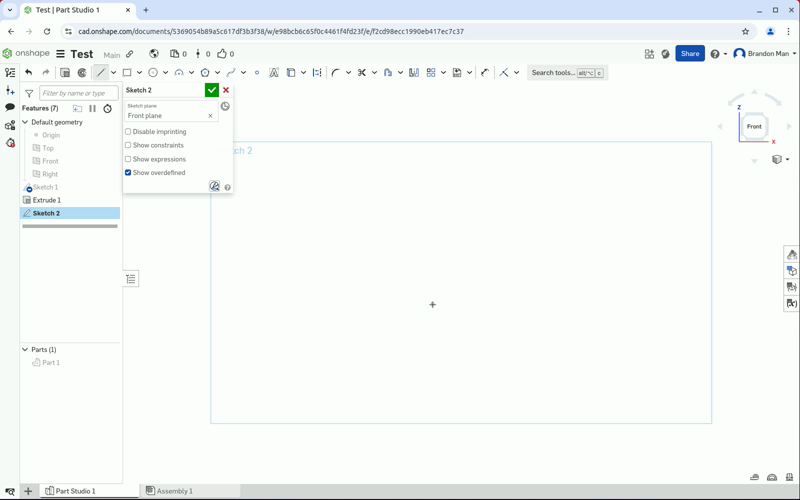
mouse_move(494, 304)
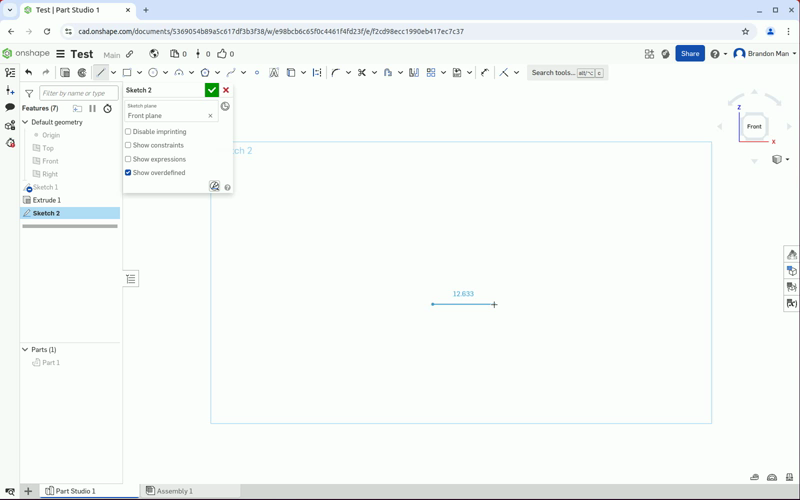
click(494, 304)
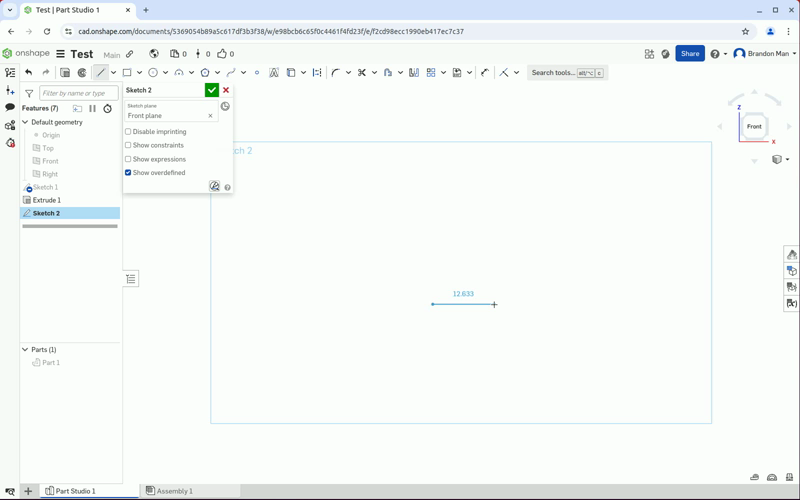
key_up(shift)
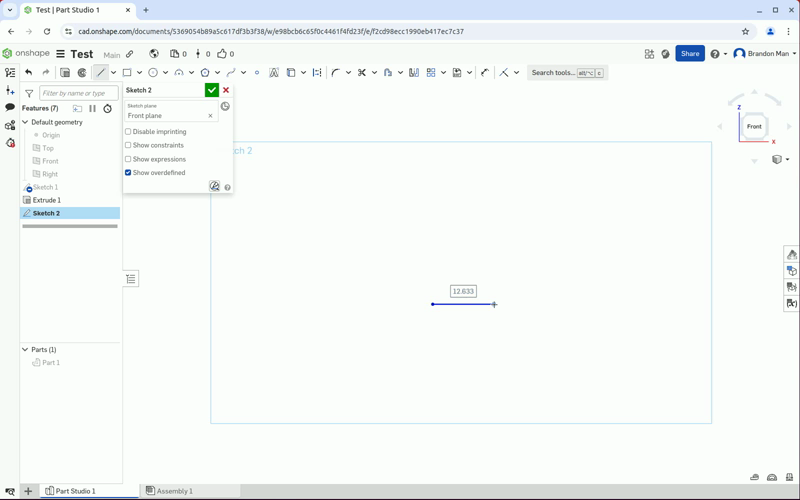
key(esc)
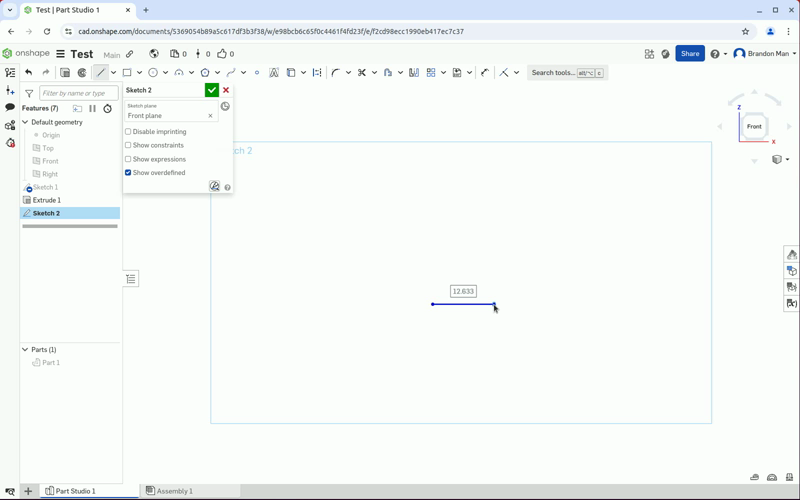
key(a)
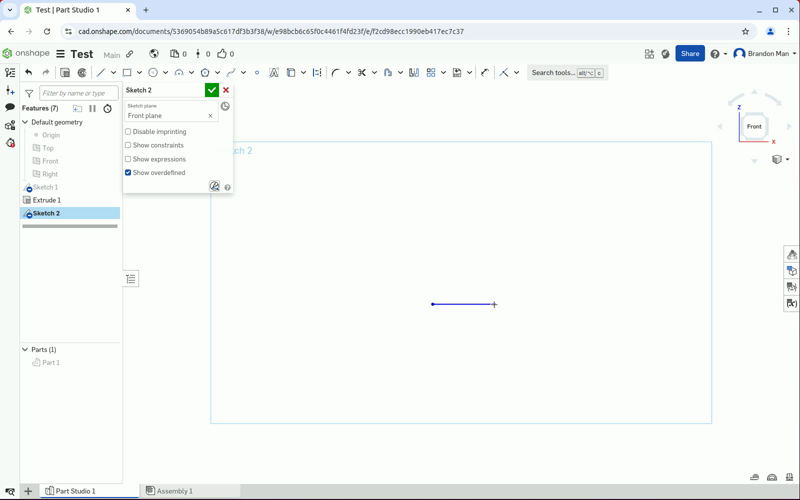
mouse_move(494, 304)
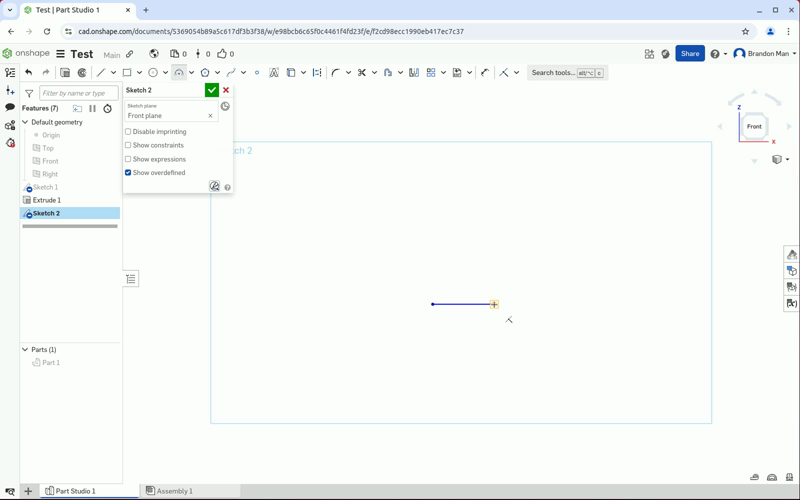
click(494, 304)
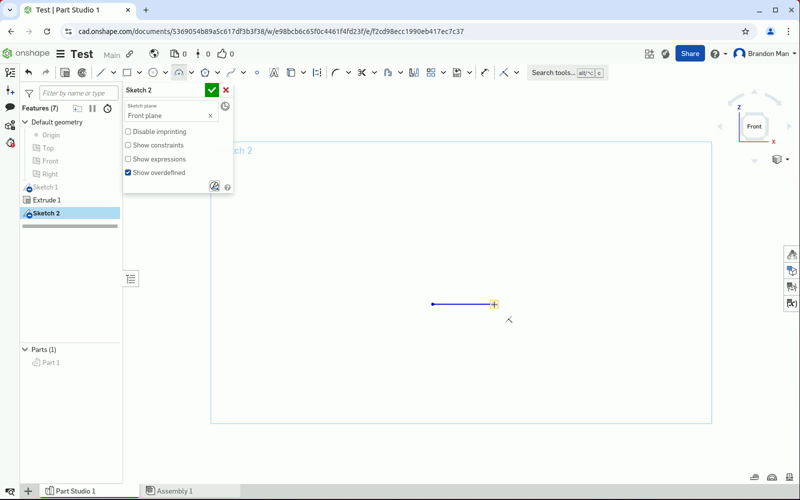
key_down(shift)
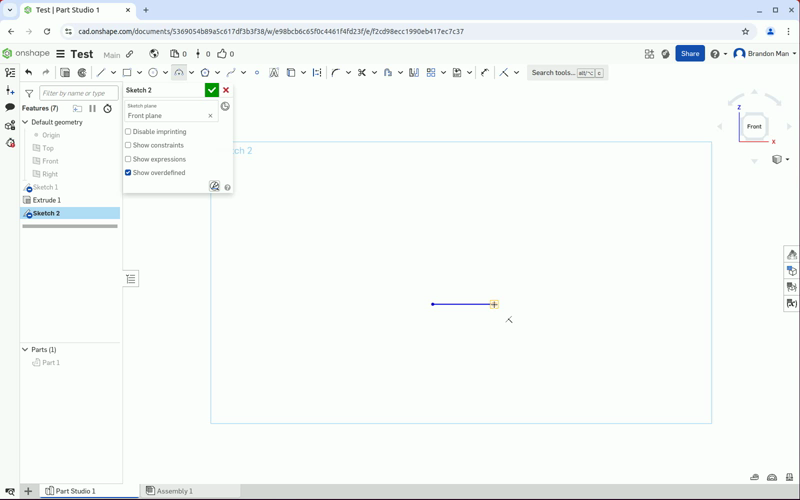
mouse_move(494, 261)
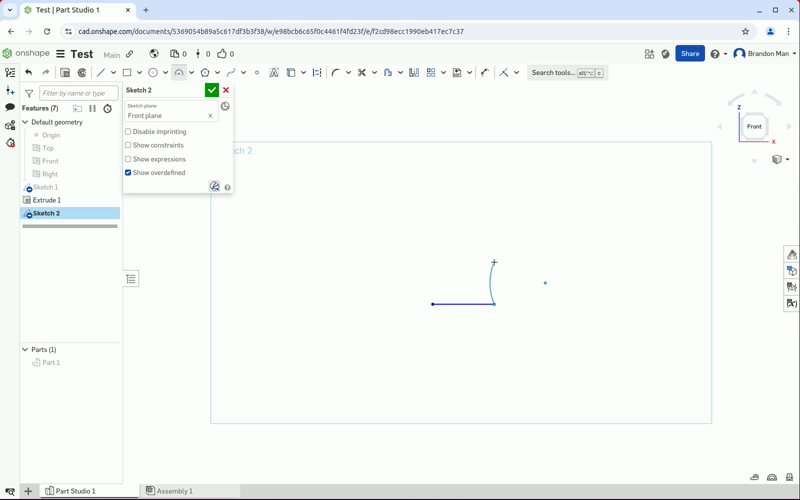
click(494, 261)
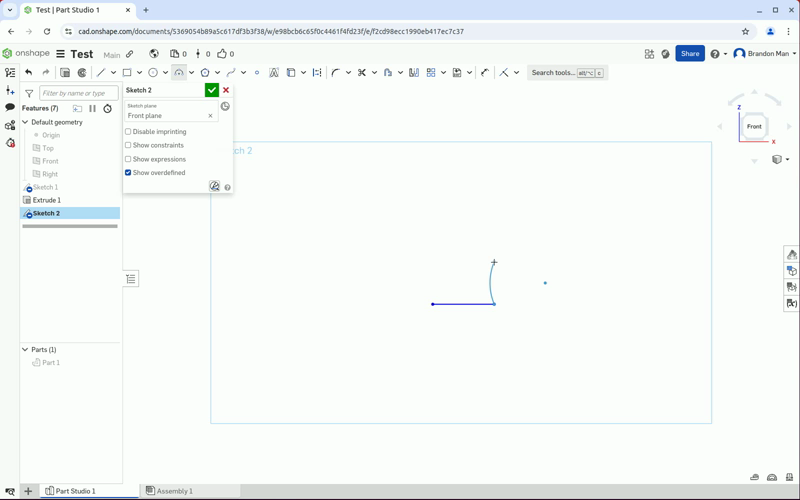
mouse_move(421, 282)
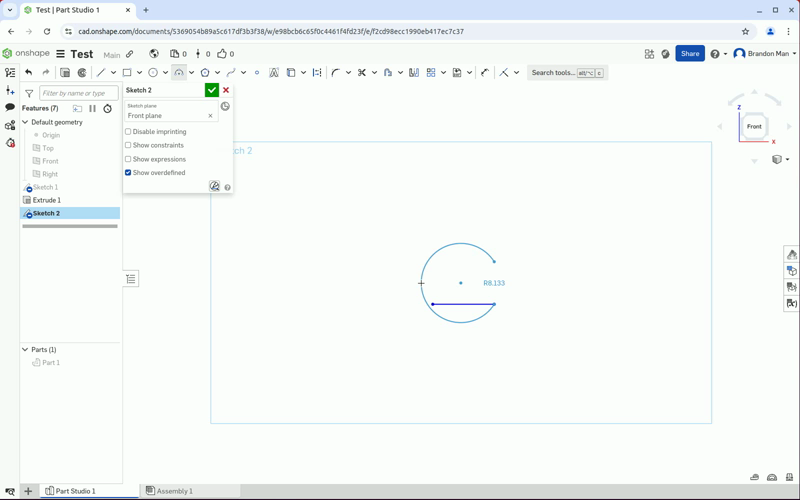
click(421, 282)
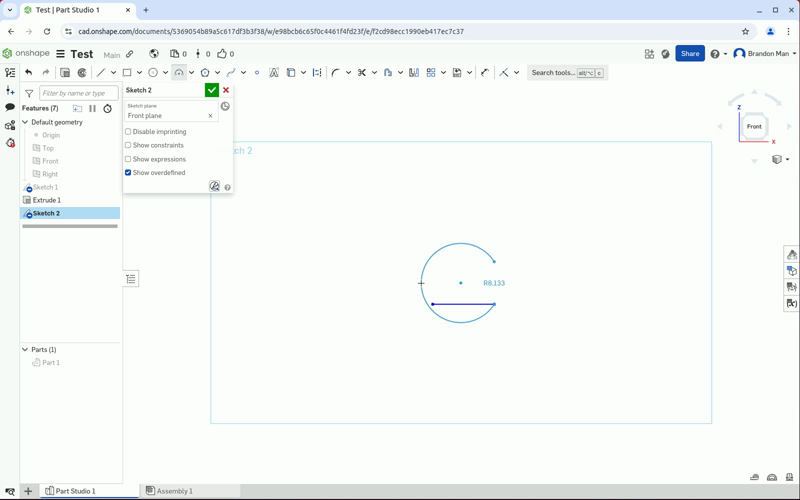
key_up(shift)
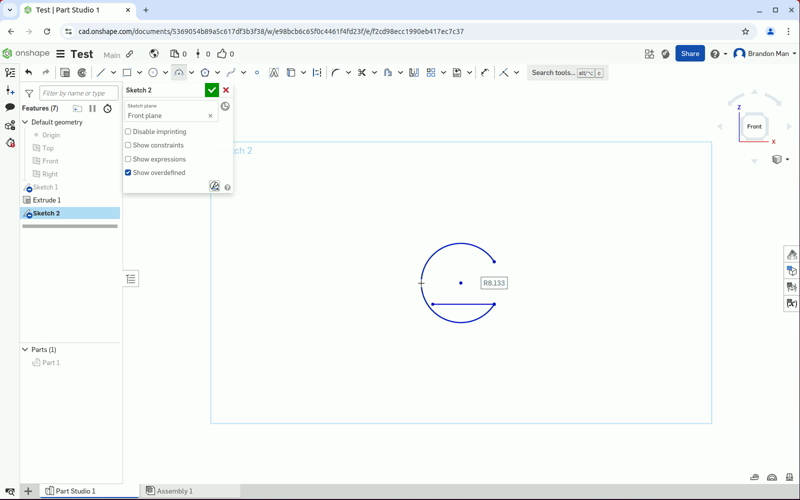
key(esc)
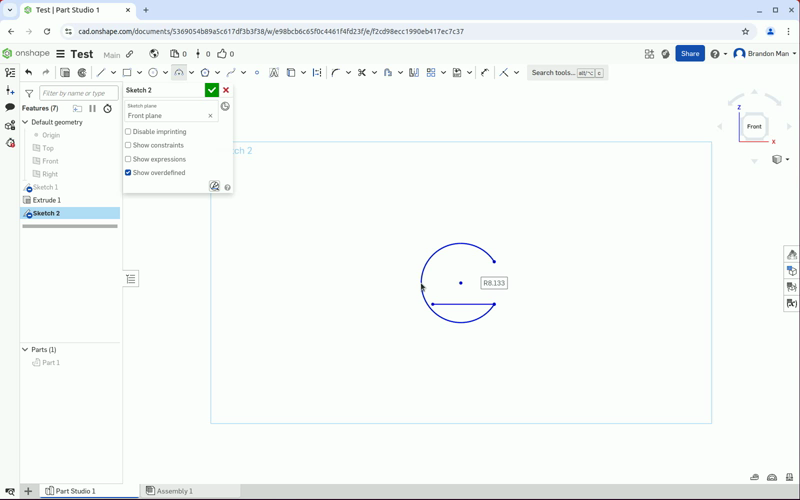
key(l)
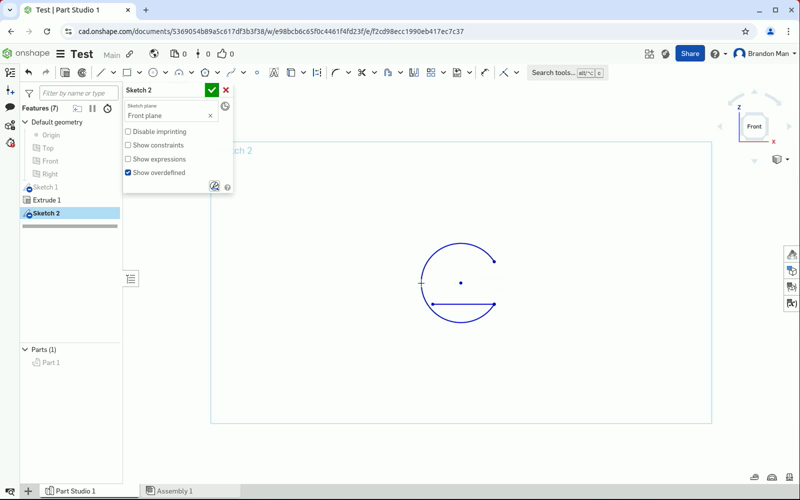
mouse_move(494, 261)
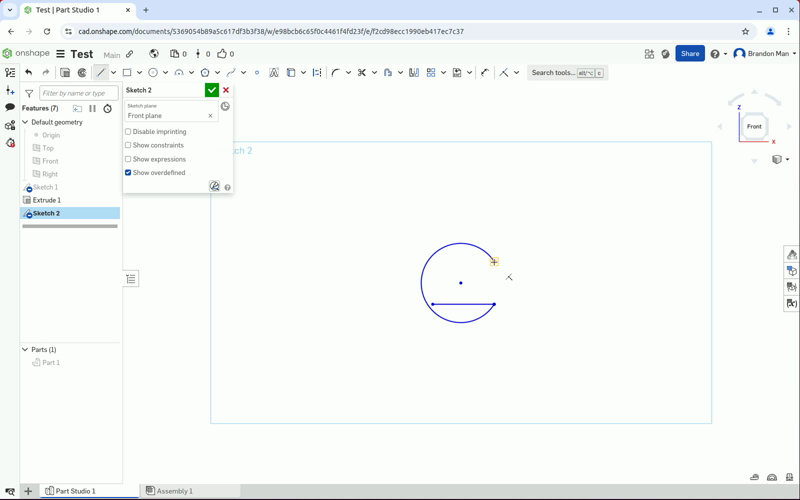
click(494, 261)
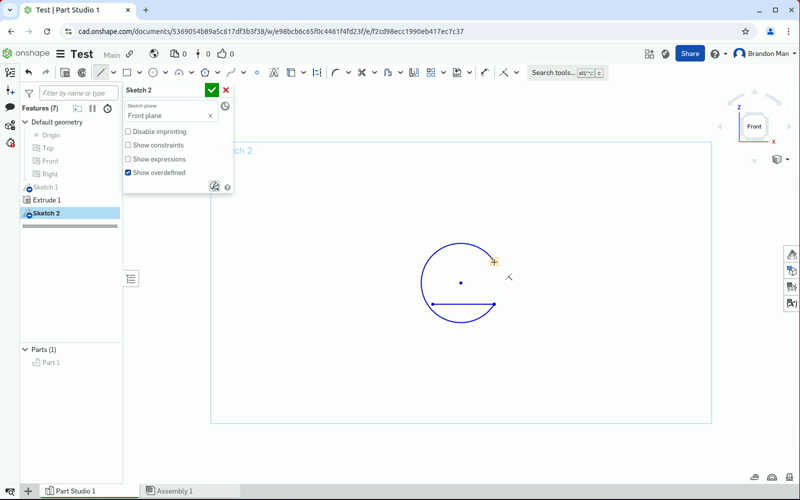
key_down(shift)
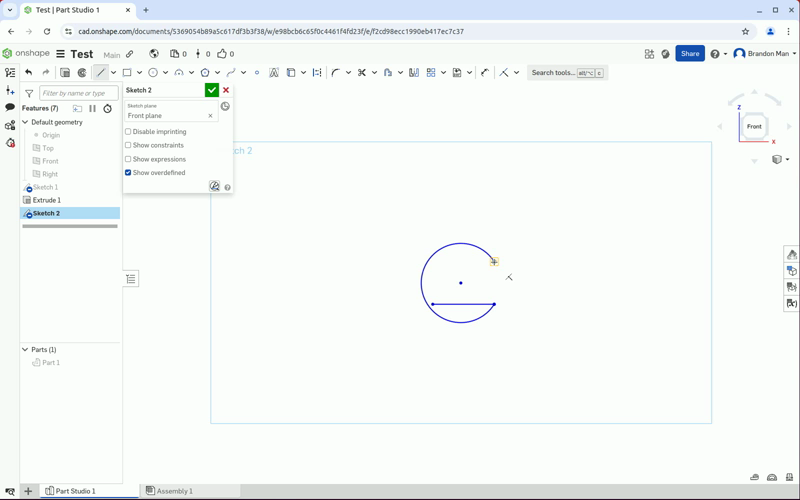
mouse_move(432, 261)
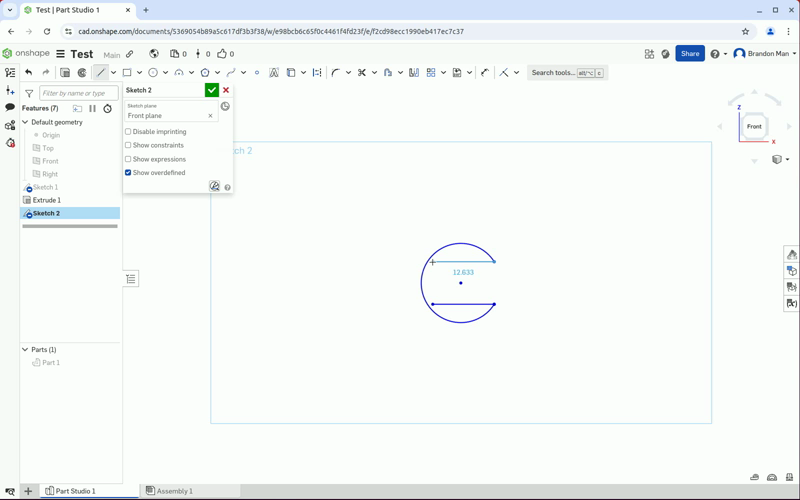
click(432, 261)
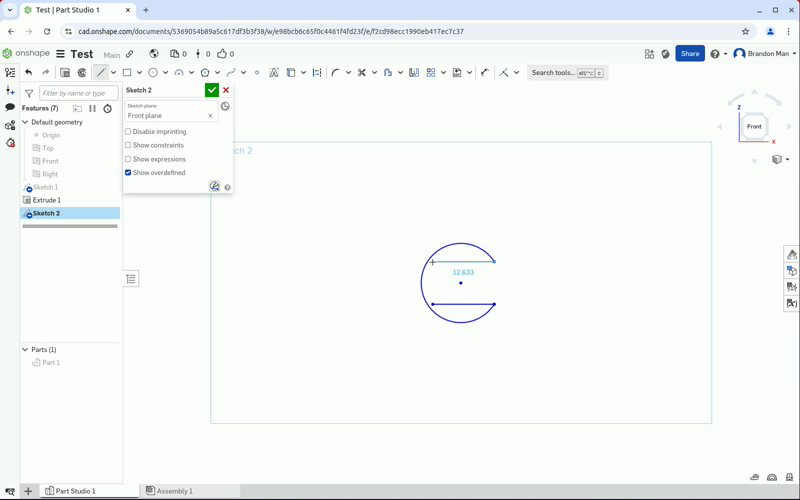
key_up(shift)
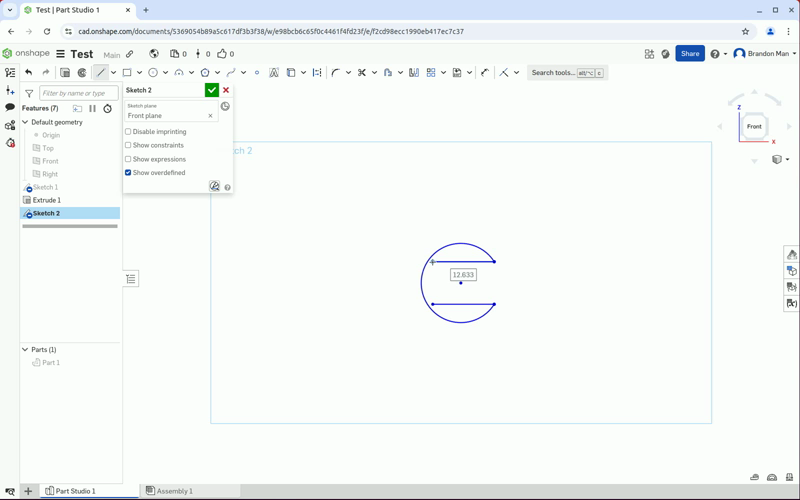
mouse_move(462, 261)
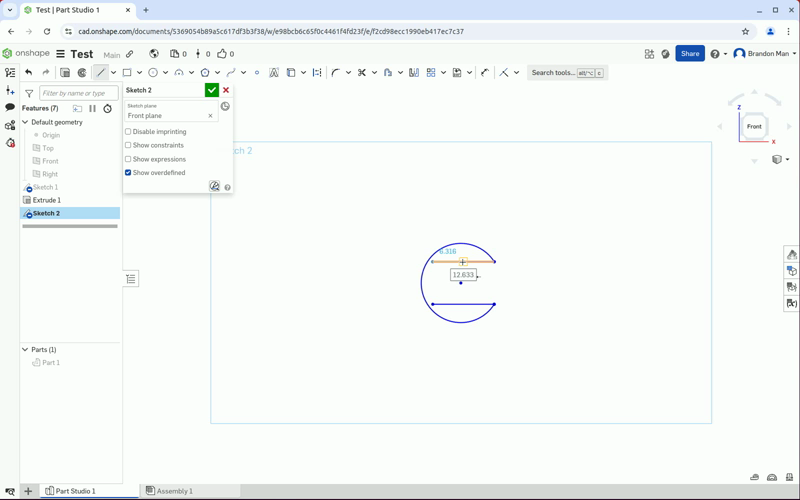
key_down(shift)
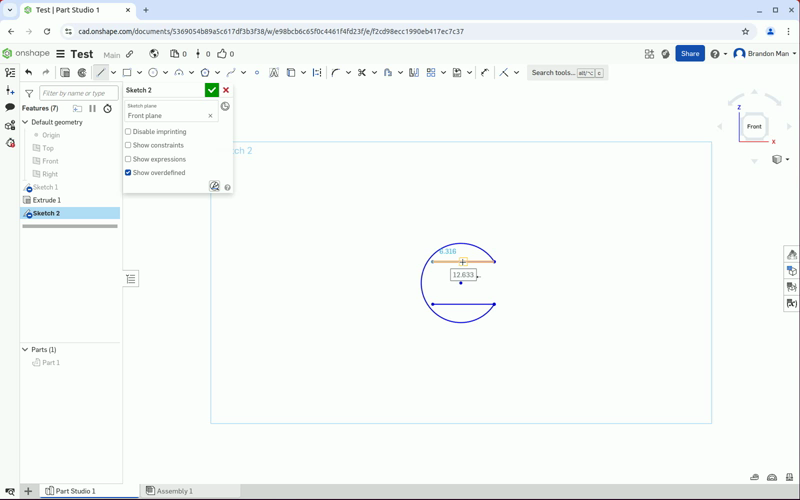
mouse_move(432, 304)
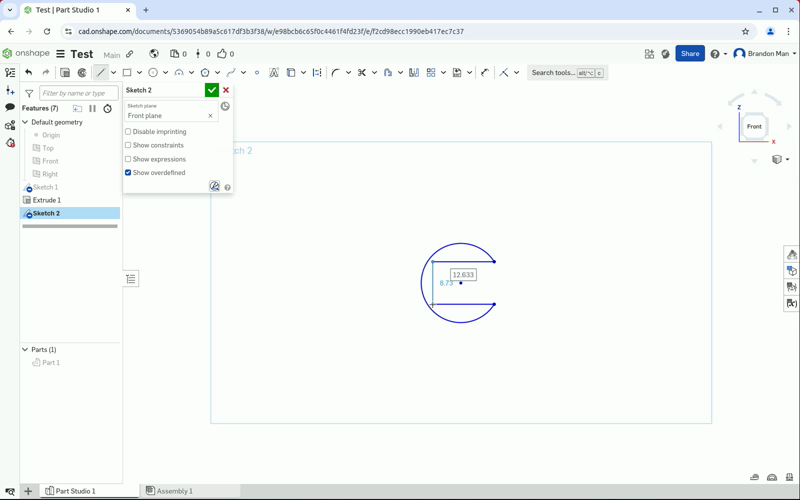
key_up(shift)
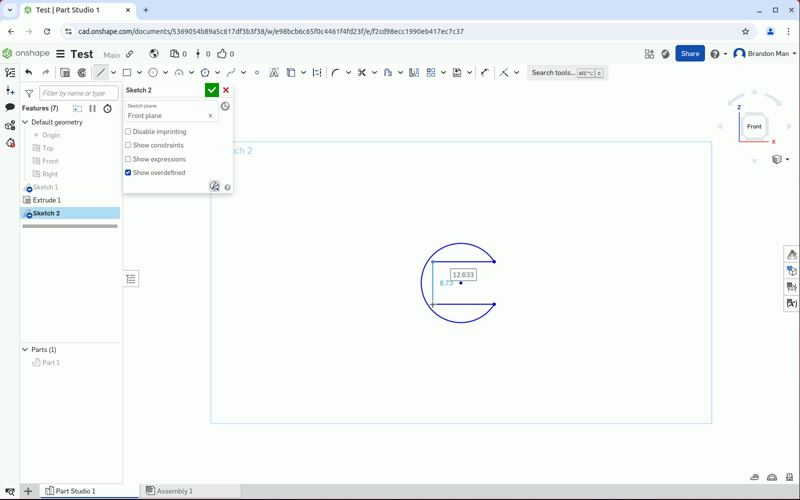
click(432, 304)
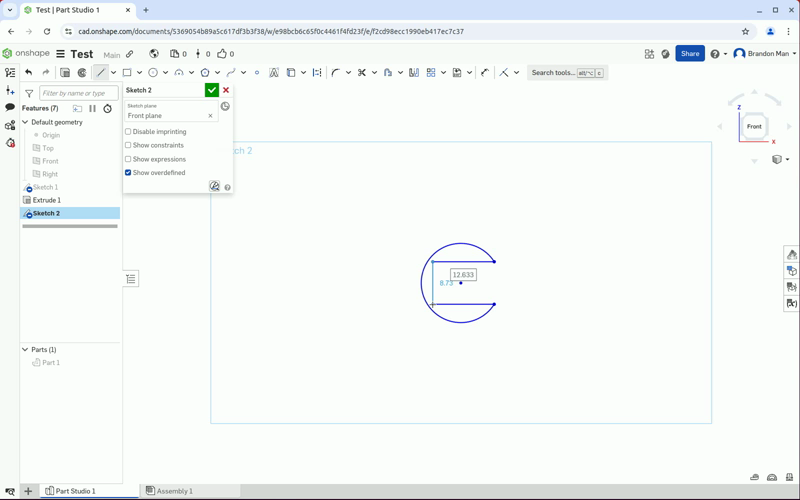
key(esc)
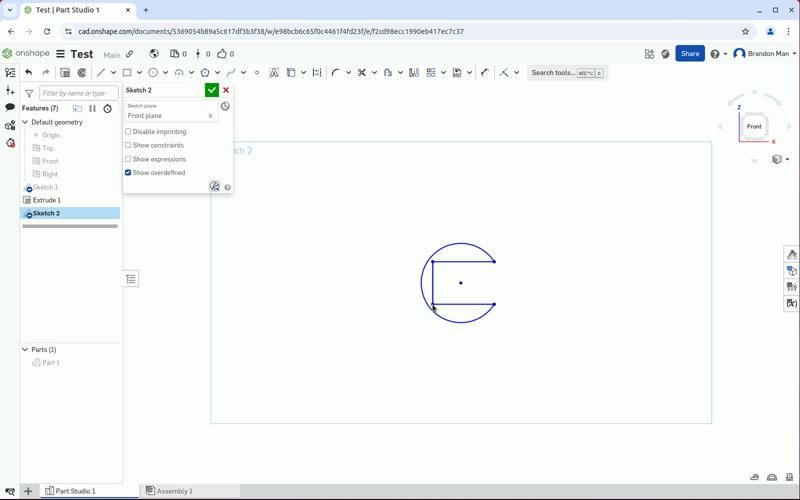
mouse_move(444, 254)
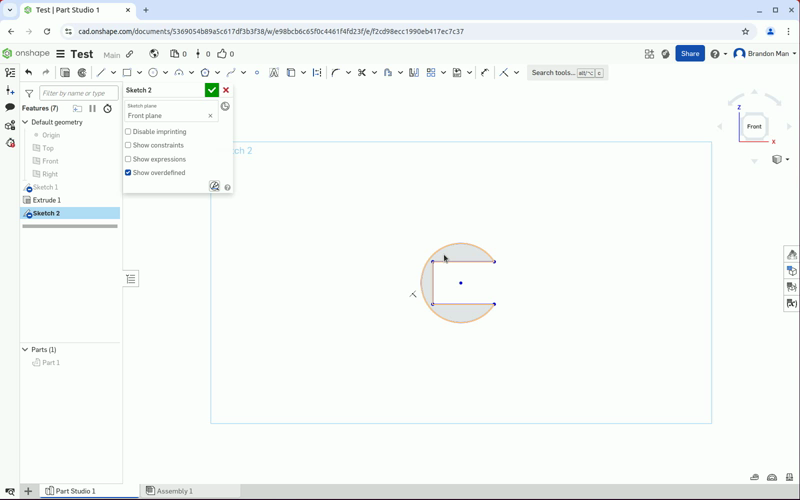
click(444, 254)
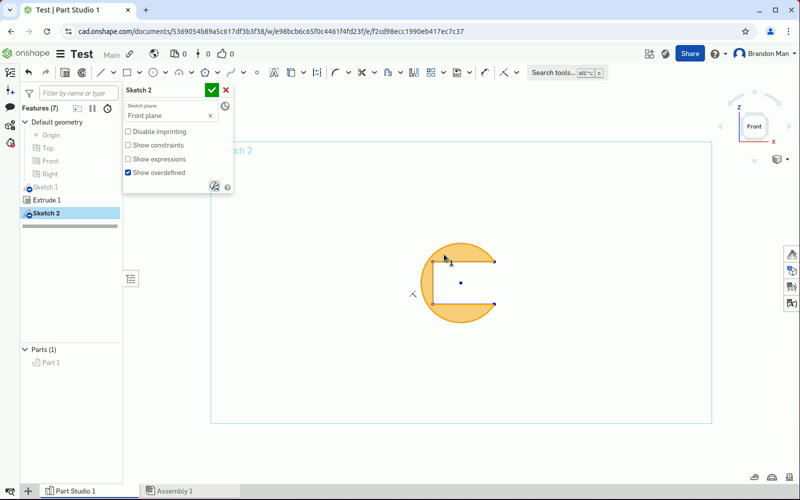
mouse_move(73, 352)
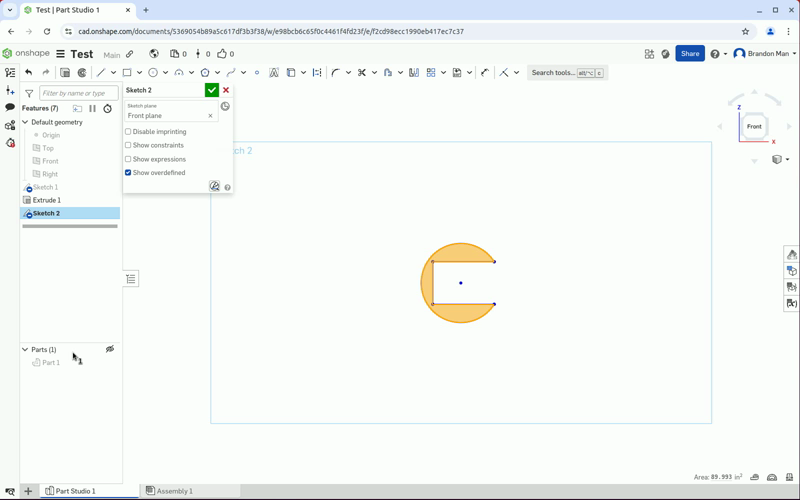
key(shift+y)
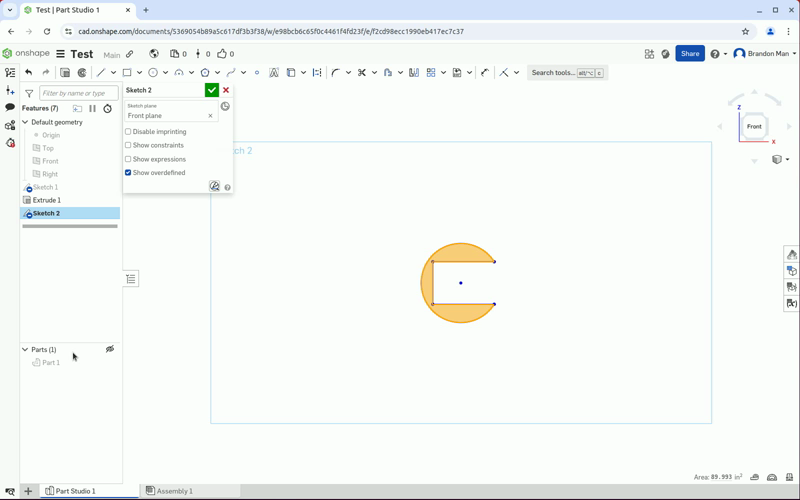
key(shift+e)
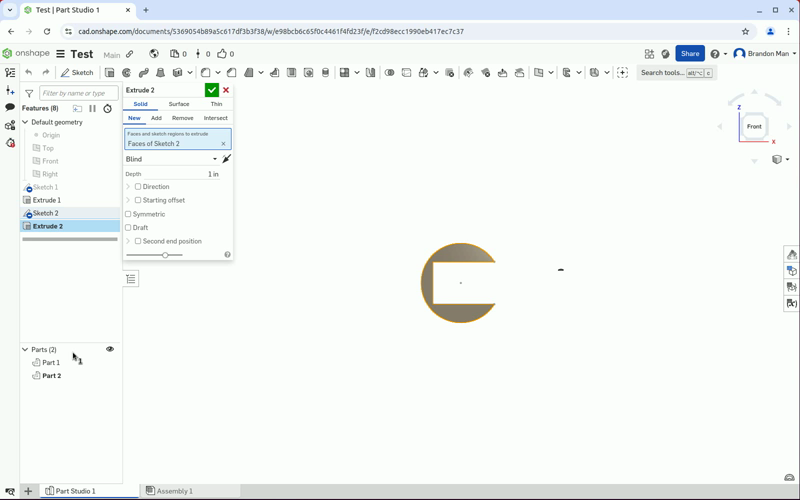
mouse_move(143, 106)
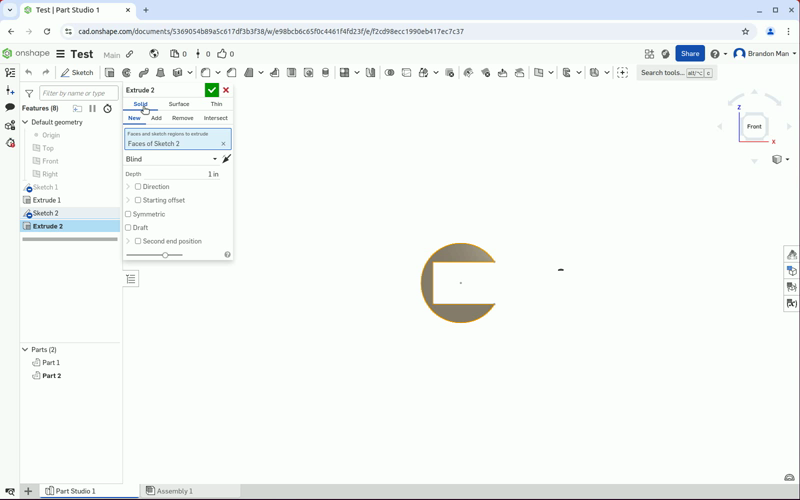
click(143, 106)
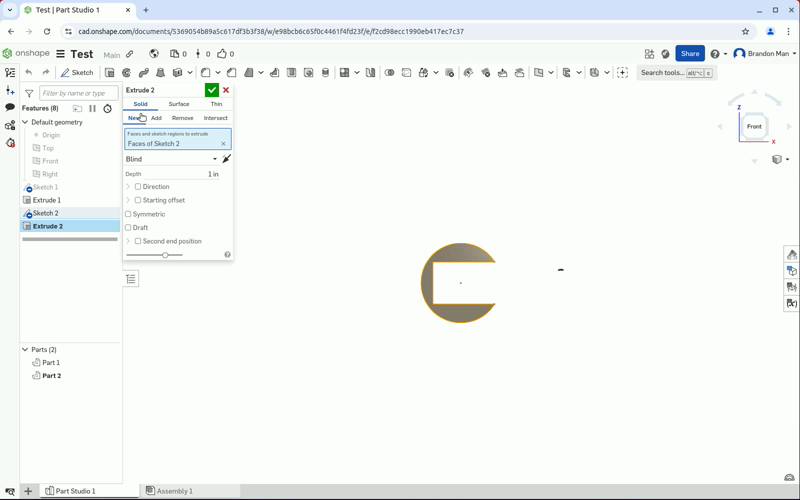
mouse_move(137, 120)
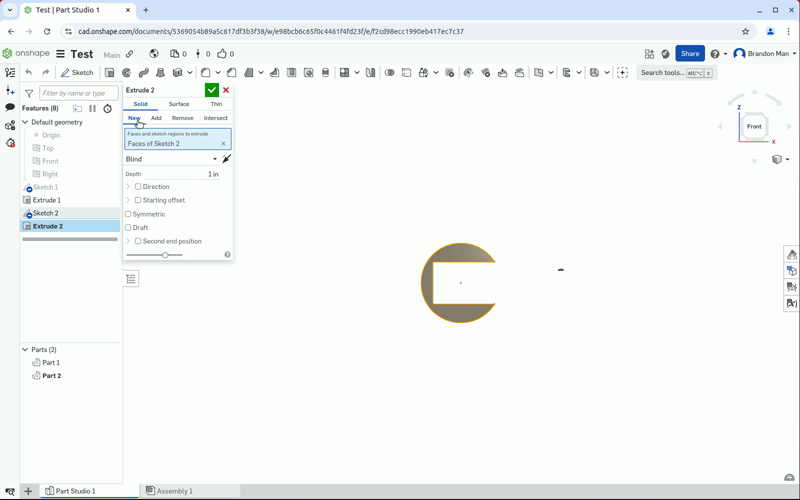
click(137, 120)
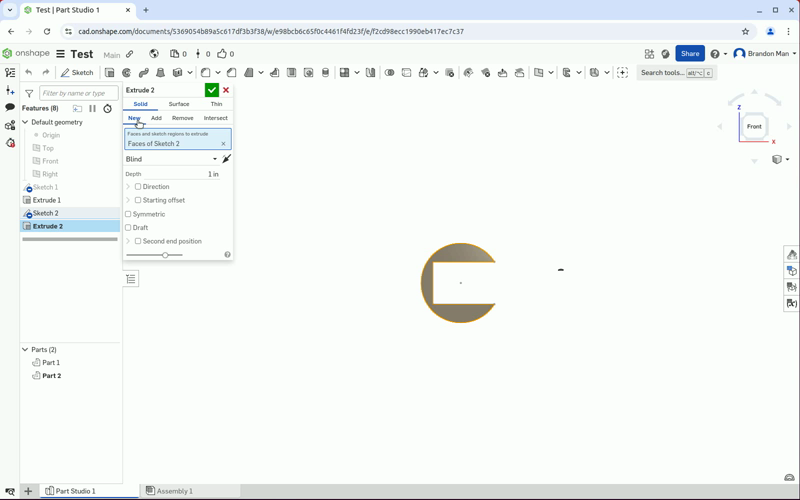
key(tab, 4)
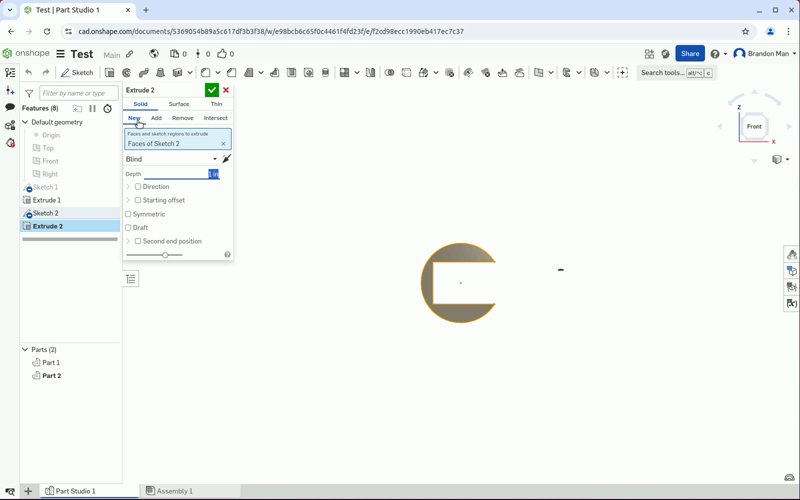
text(4.092)
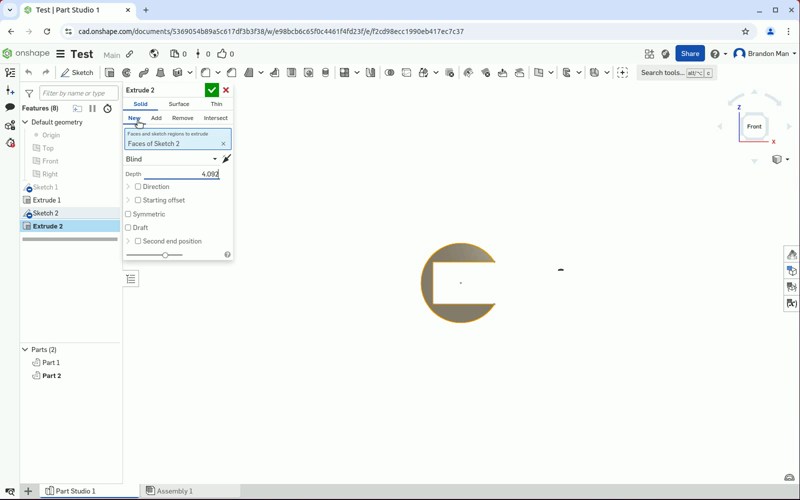
key(enter)
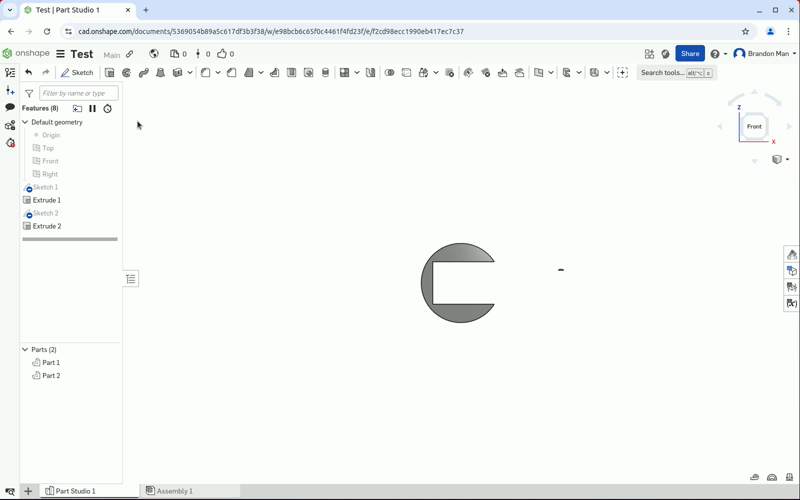
key(shift+h)
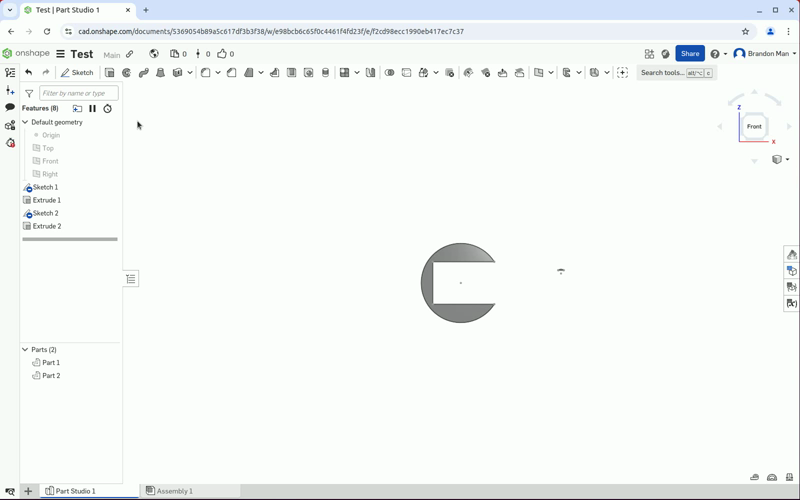
key(shift+h)
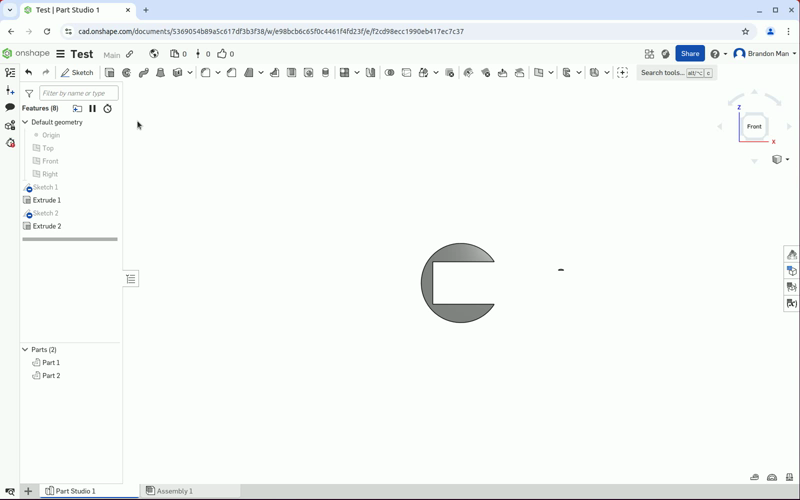
mouse_move(73, 189)
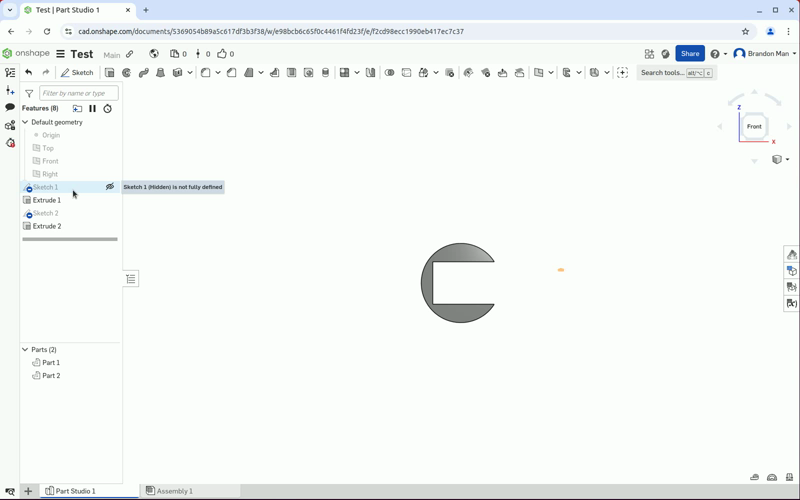
click(73, 189)
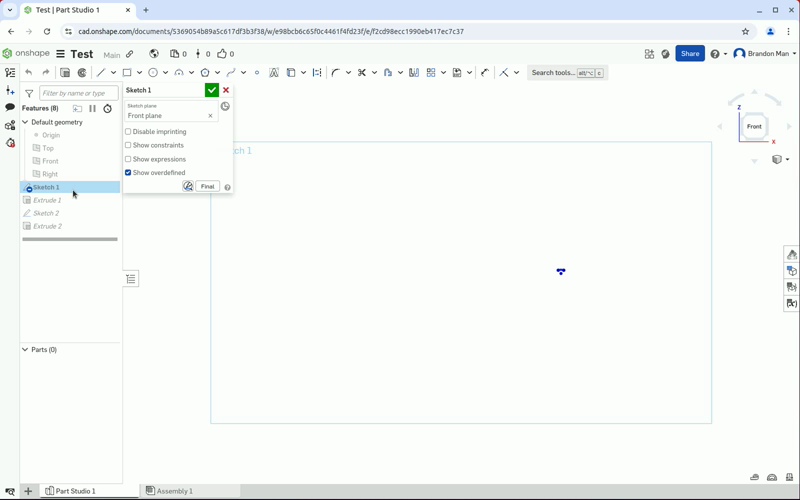
mouse_move(229, 92)
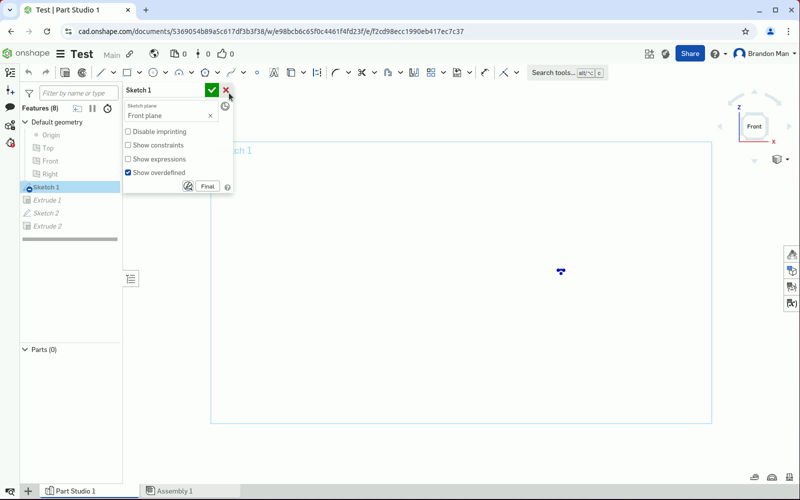
click(229, 92)
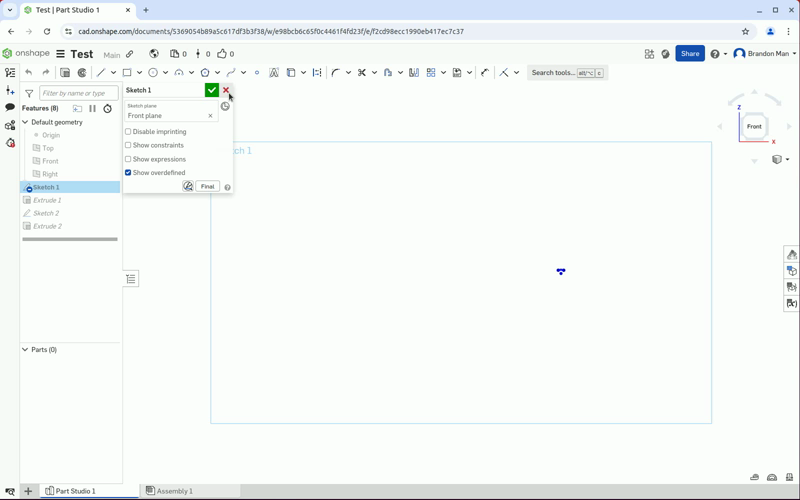
key(shift+s)
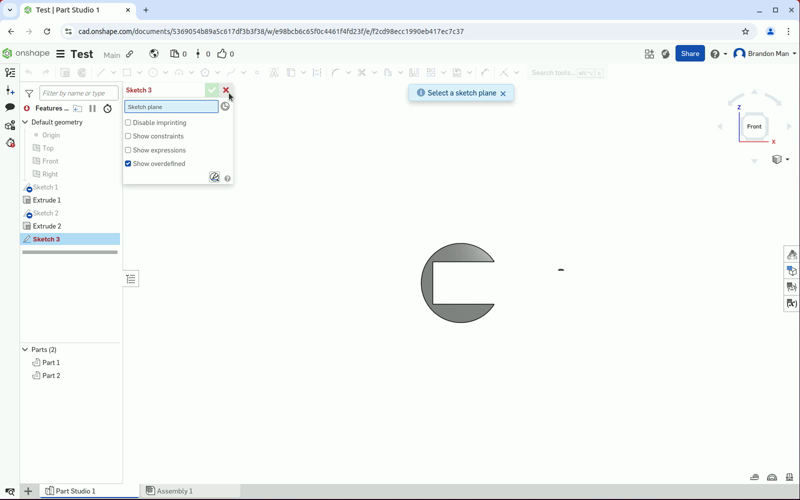
mouse_move(73, 163)
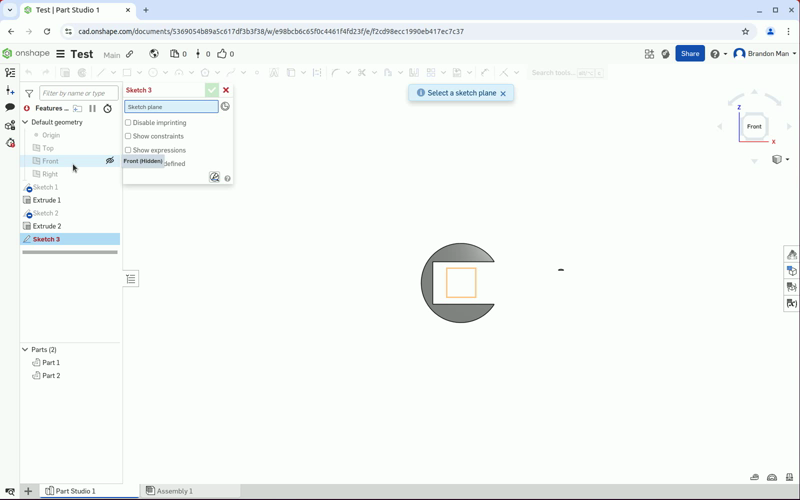
click(73, 163)
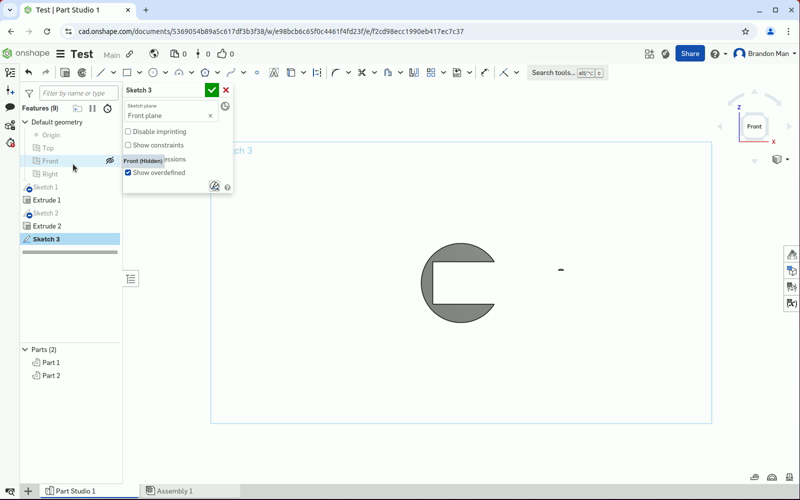
mouse_move(73, 352)
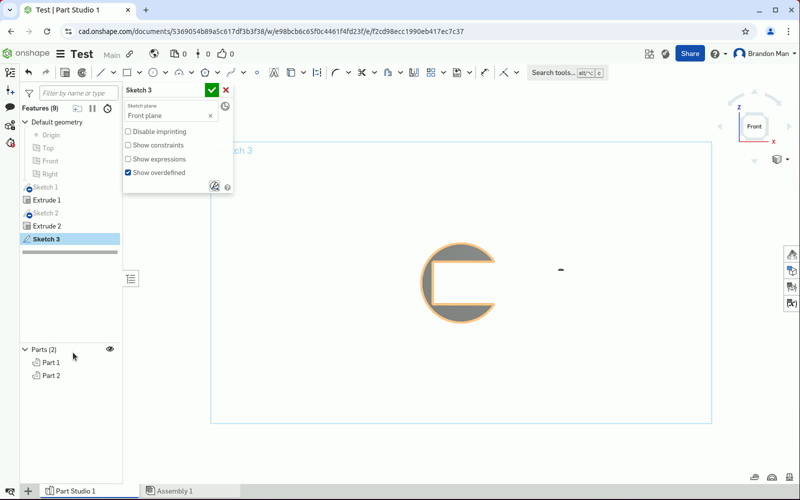
key(y)
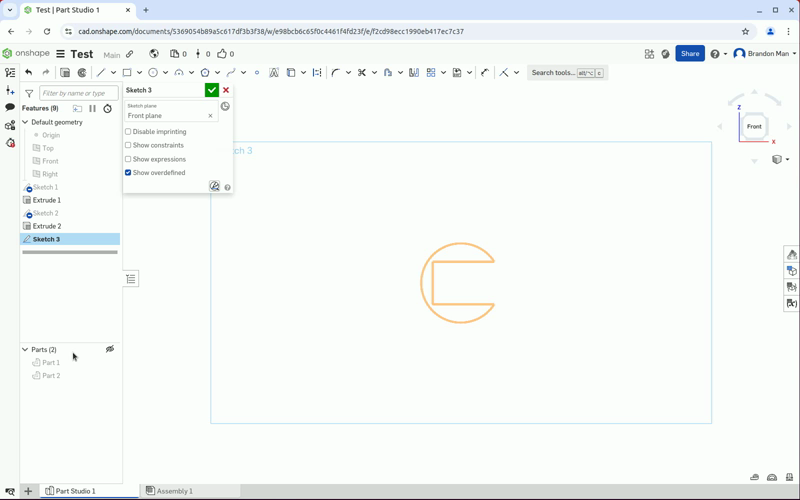
key(a)
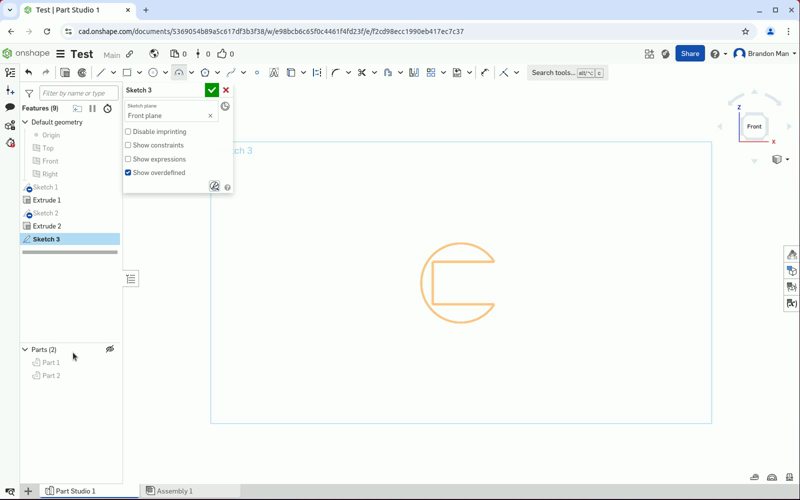
key_down(shift)
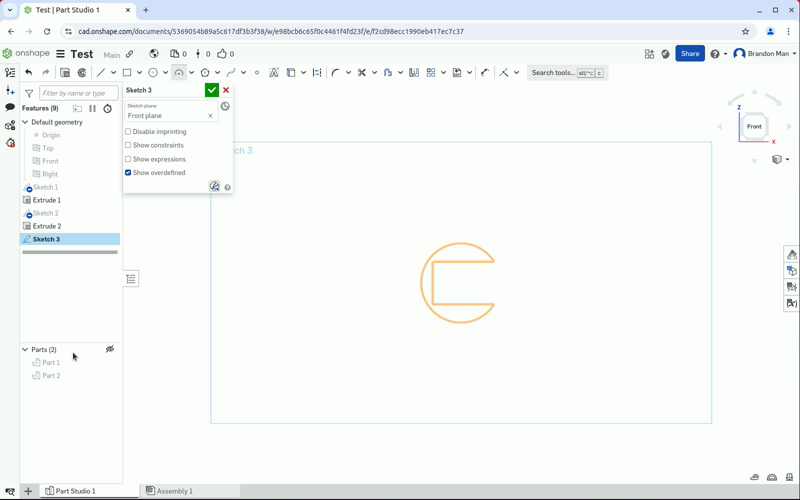
mouse_move(558, 270)
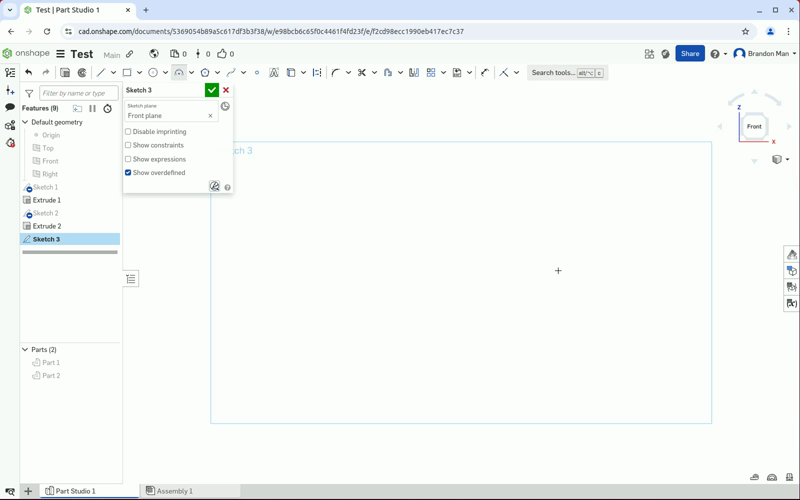
click(558, 270)
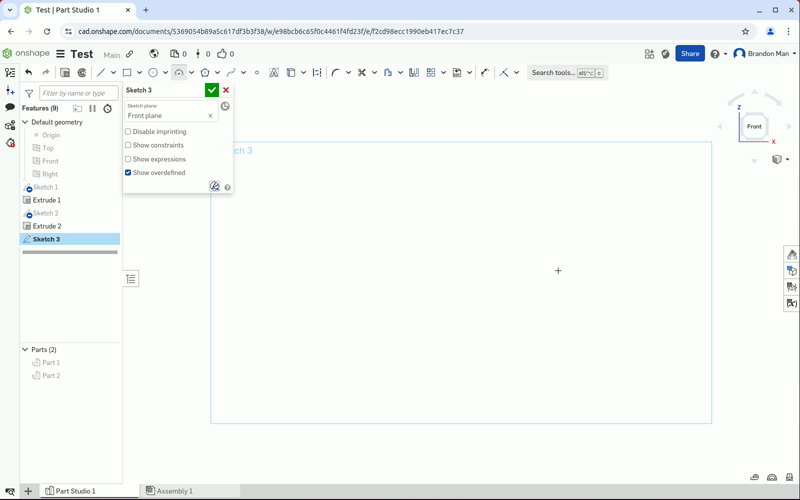
key_up(shift)
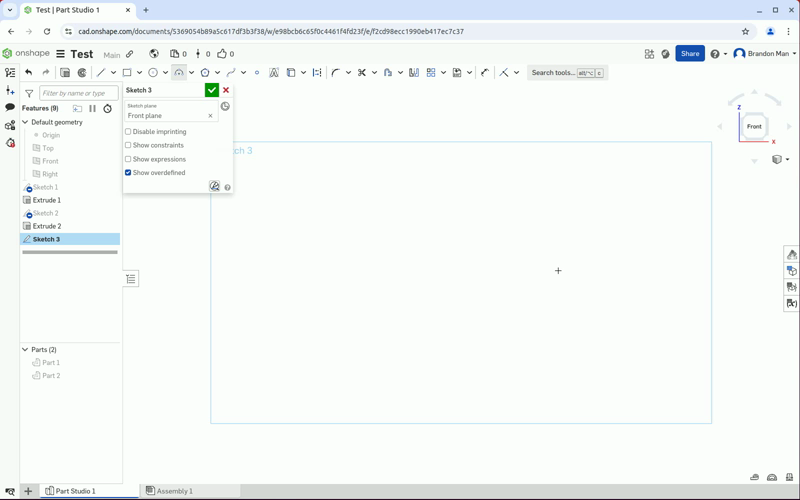
key_down(shift)
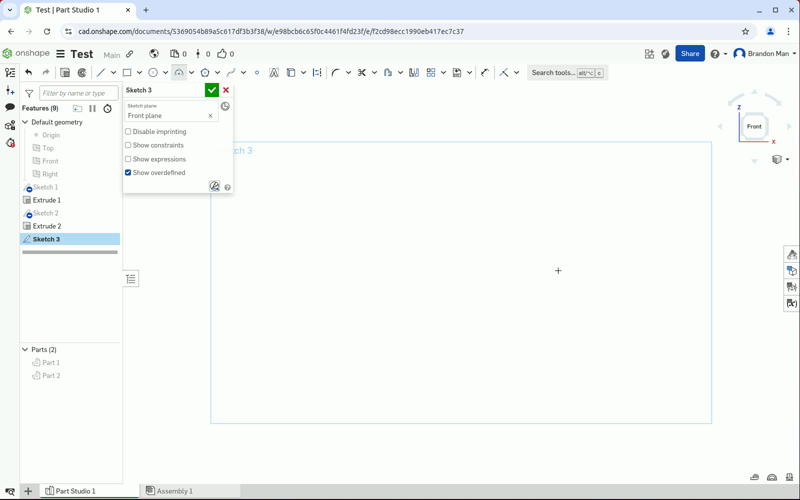
mouse_move(562, 270)
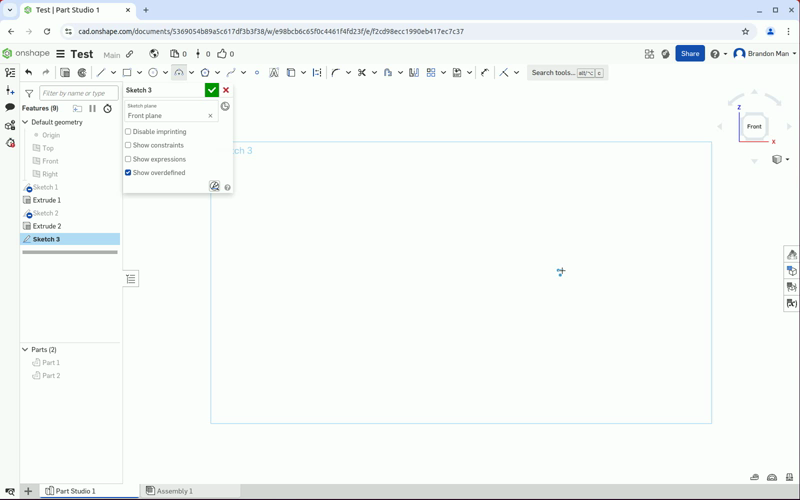
scroll(6)
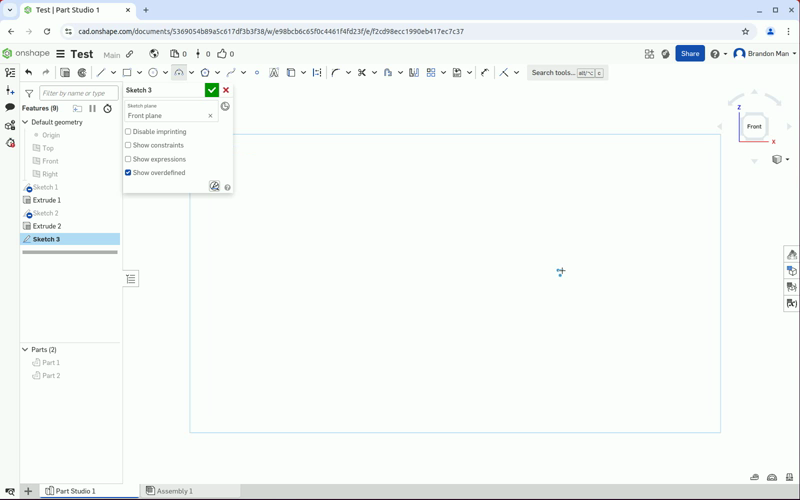
scroll(6)
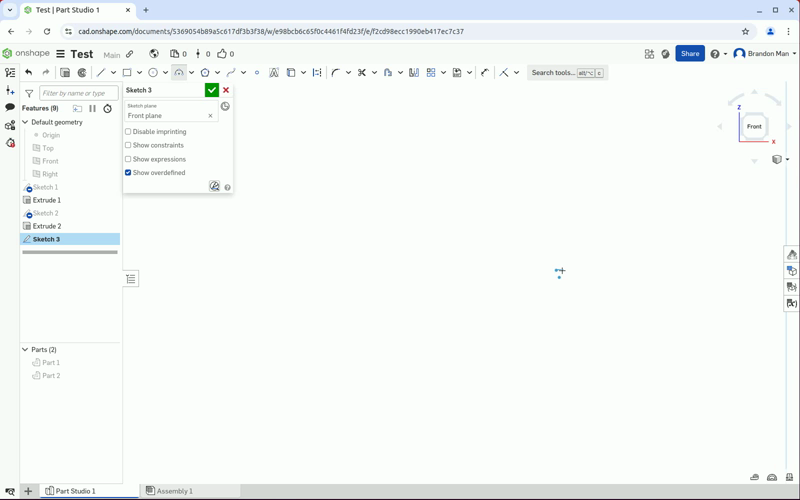
scroll(6)
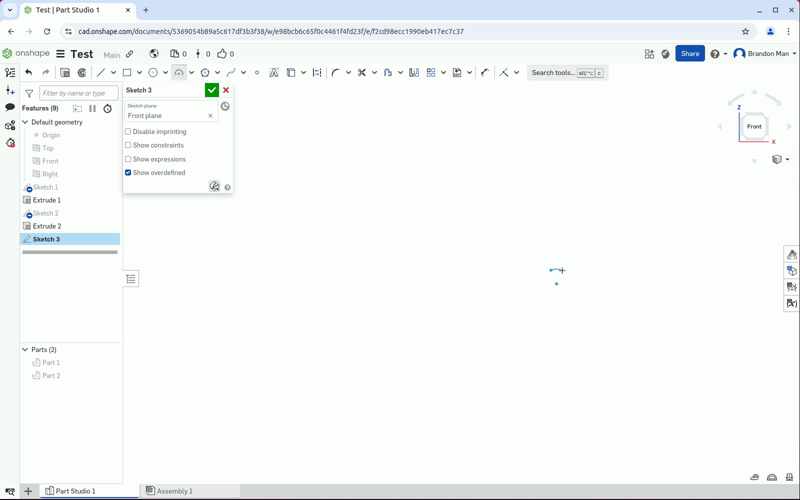
scroll(6)
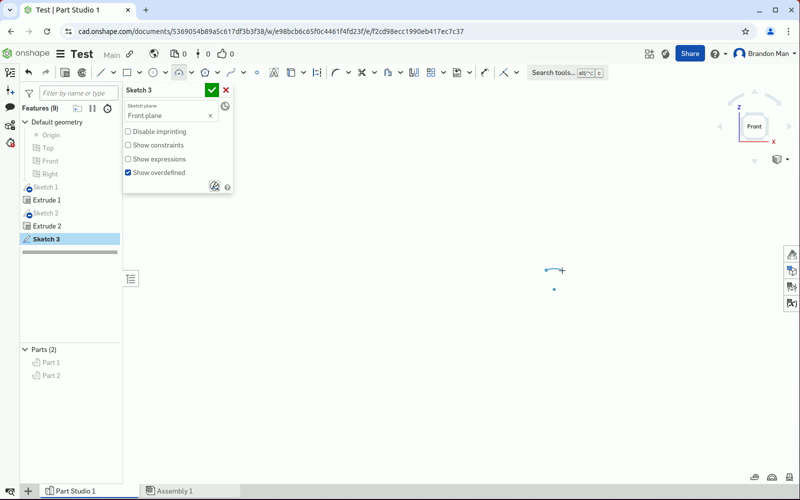
scroll(6)
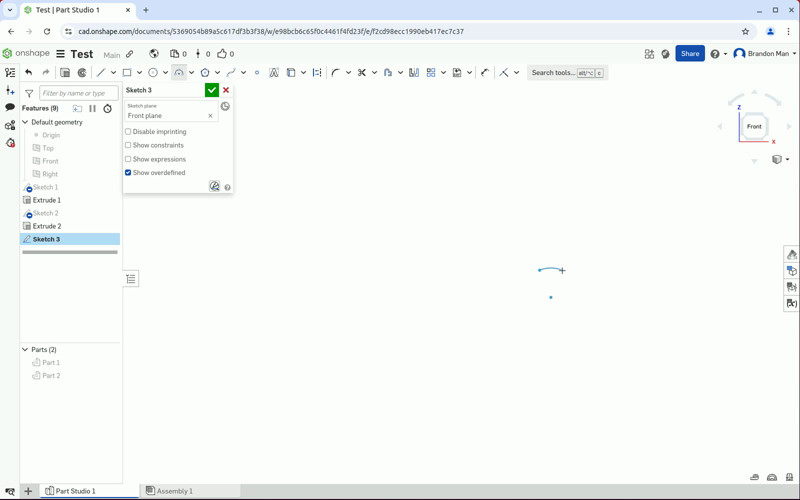
scroll(6)
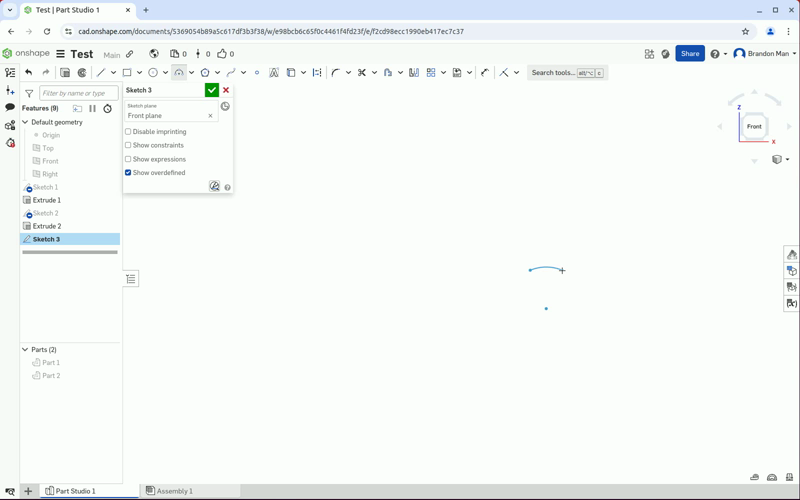
scroll(6)
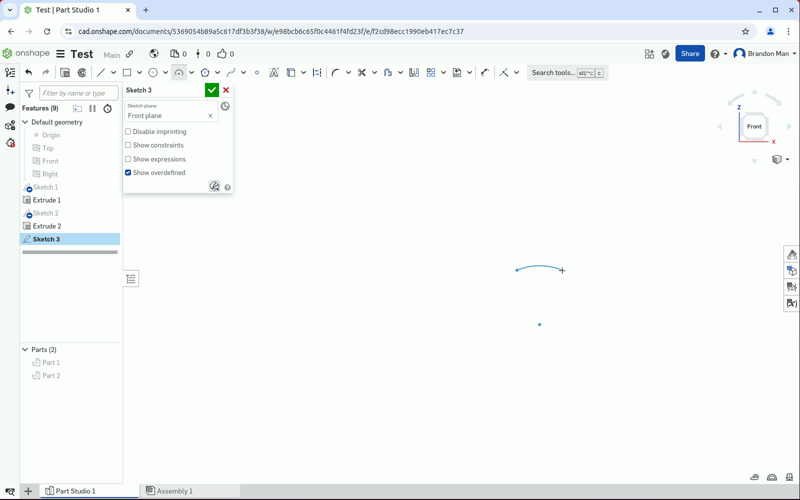
click(562, 270)
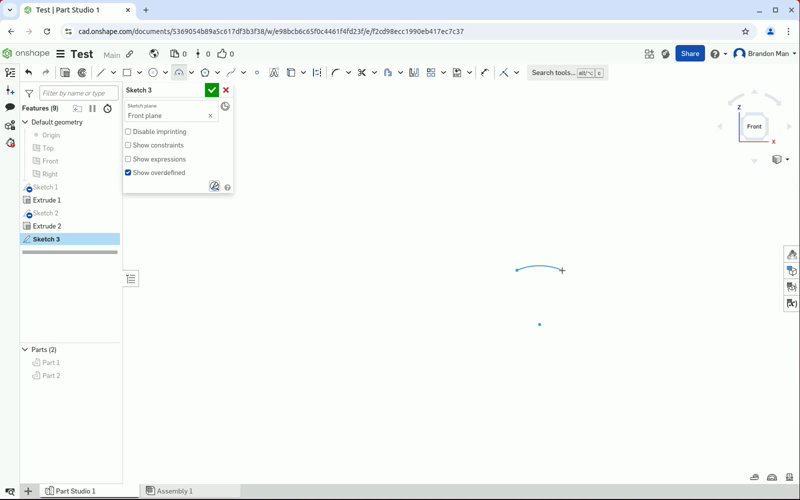
scroll(-6)
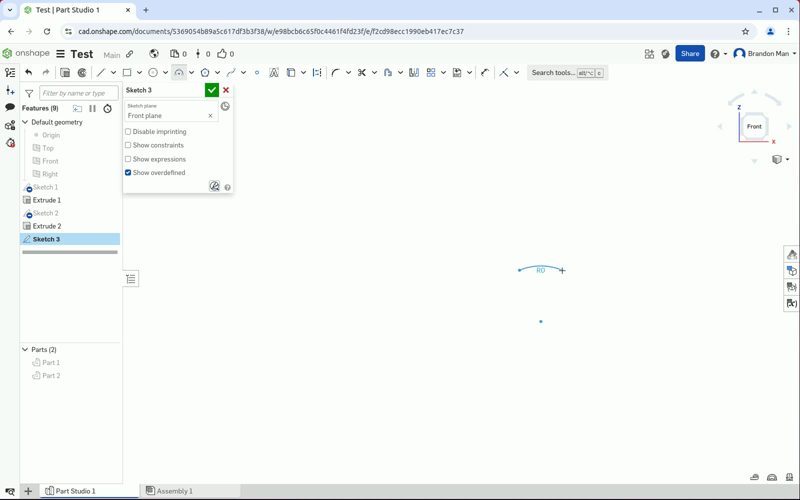
scroll(-6)
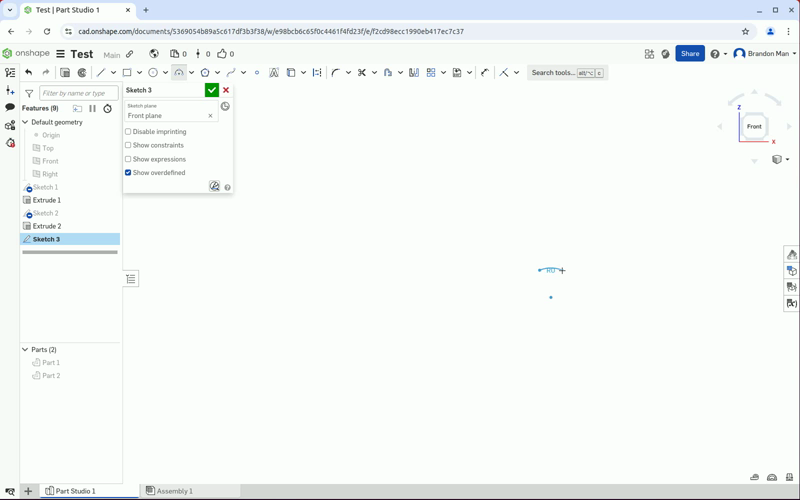
scroll(-6)
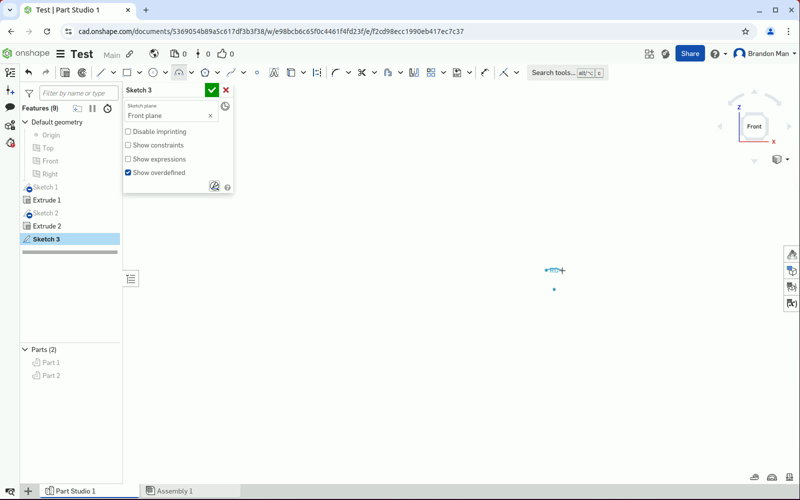
scroll(-6)
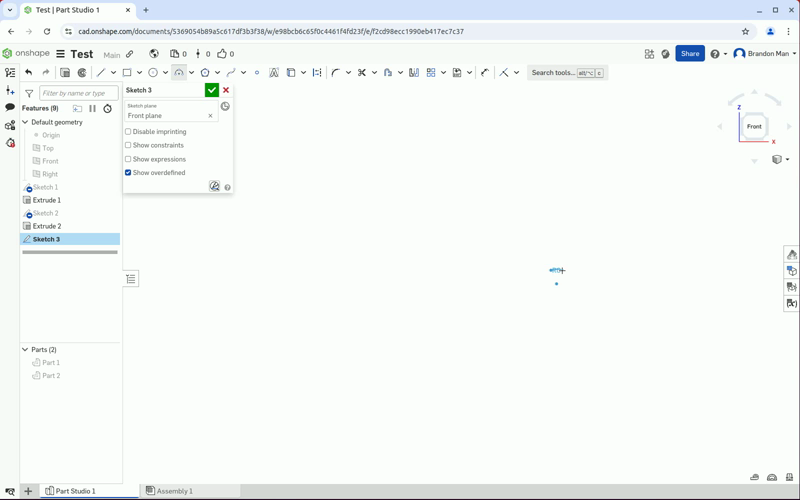
scroll(-6)
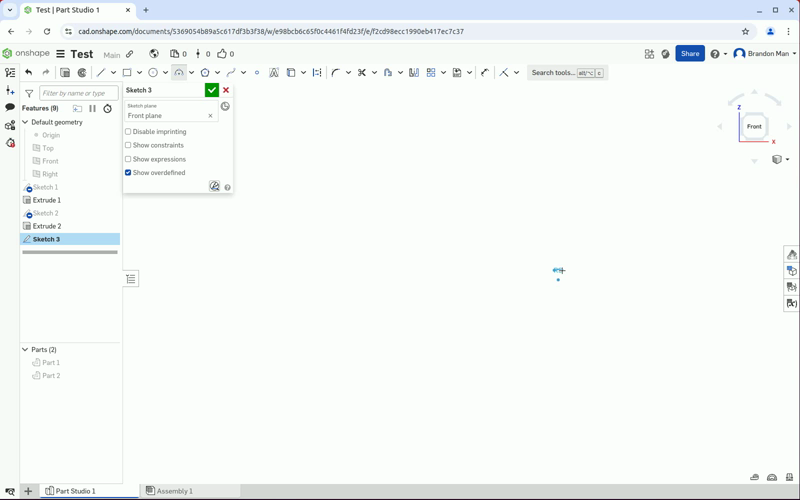
scroll(-6)
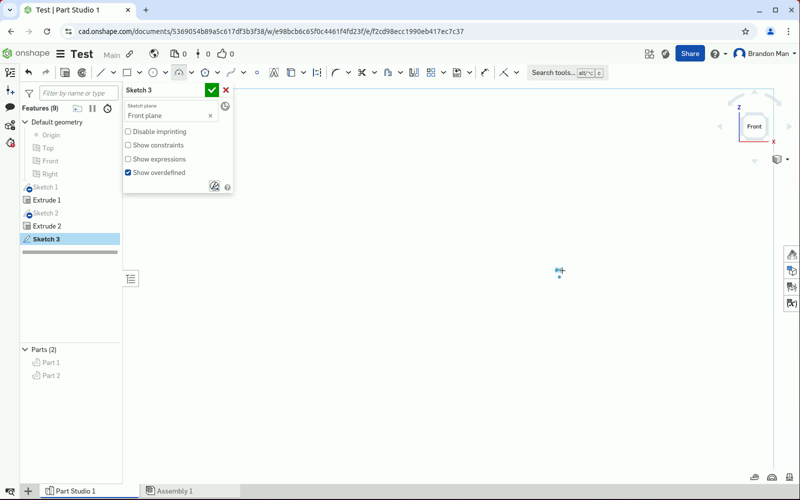
scroll(-6)
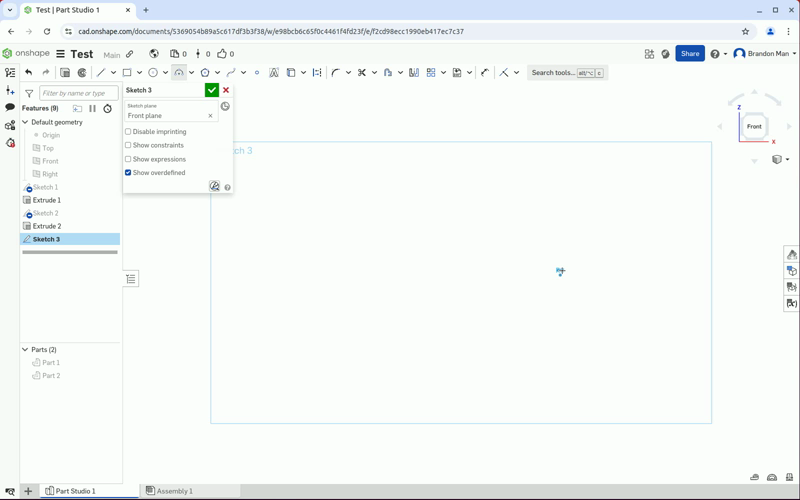
mouse_move(560, 296)
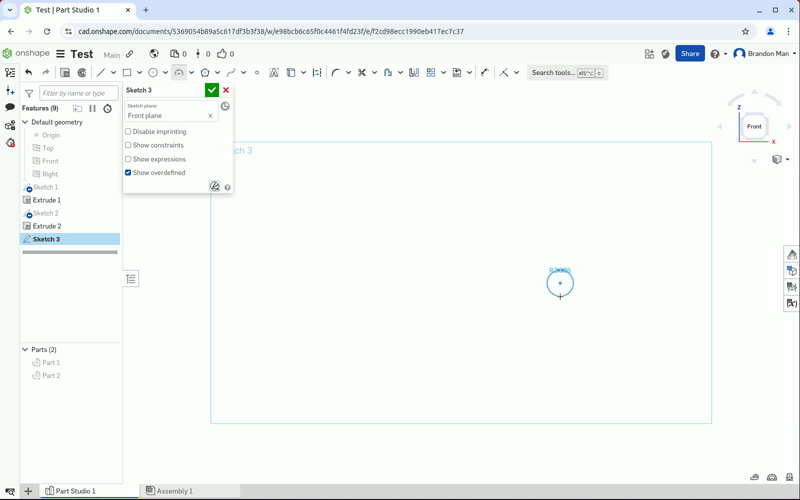
scroll(6)
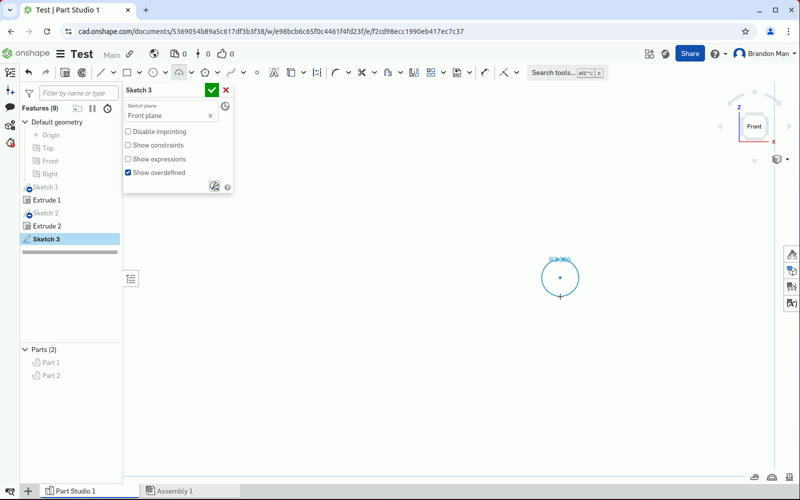
scroll(6)
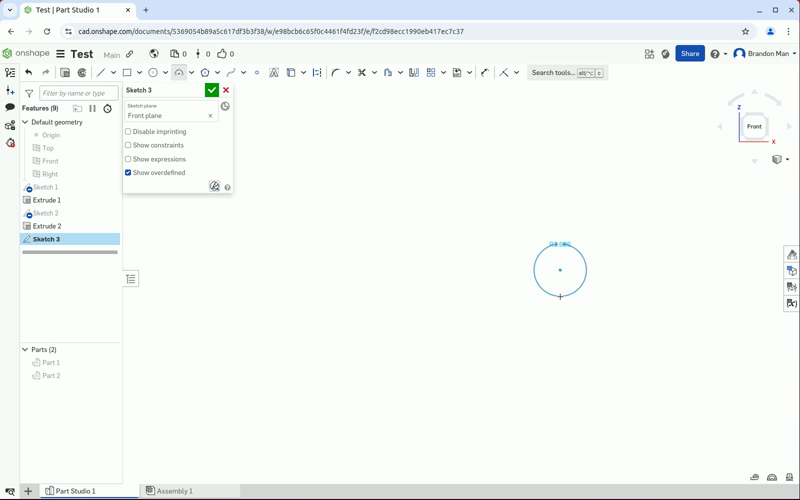
scroll(6)
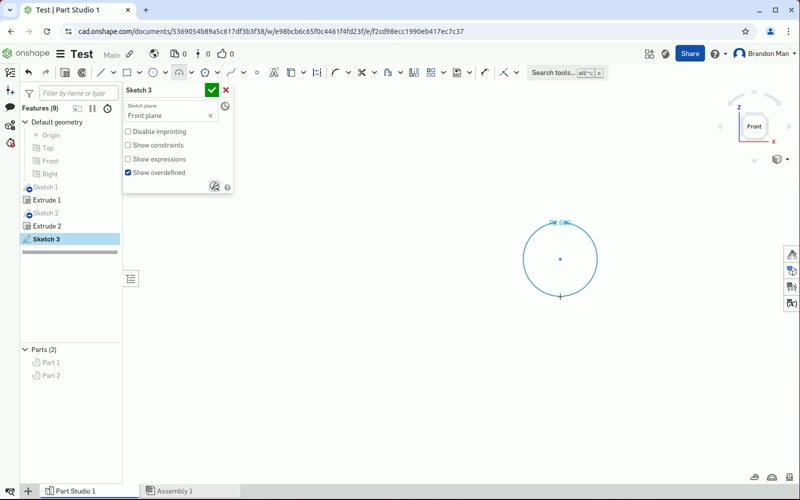
scroll(6)
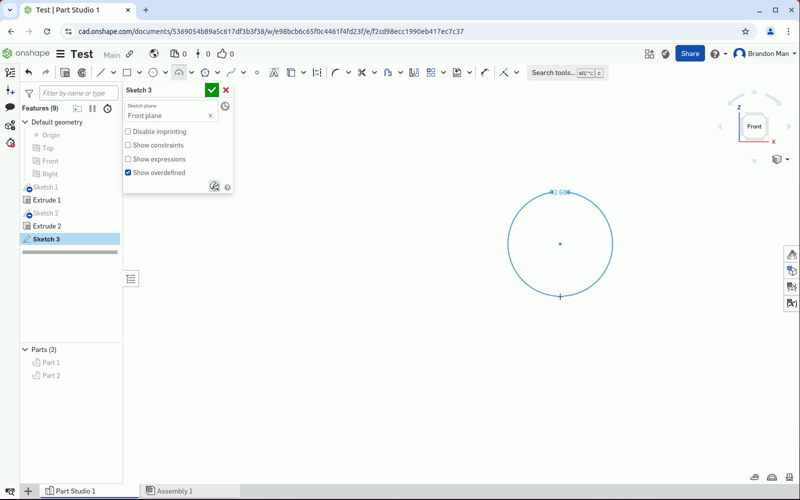
scroll(6)
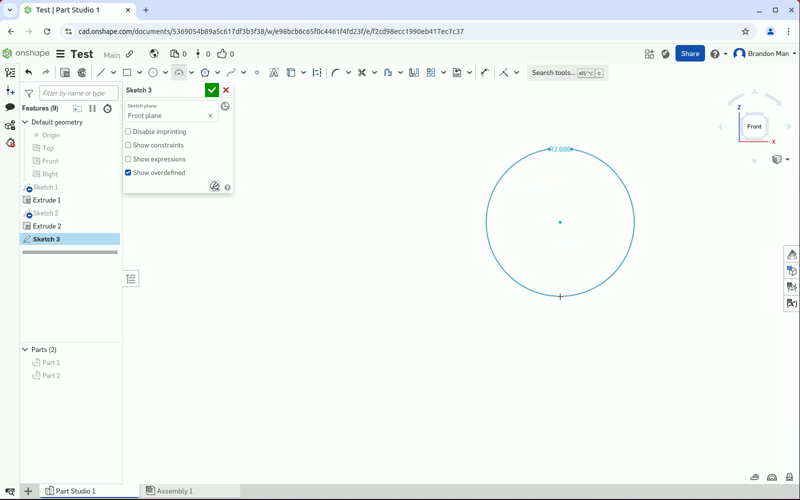
scroll(6)
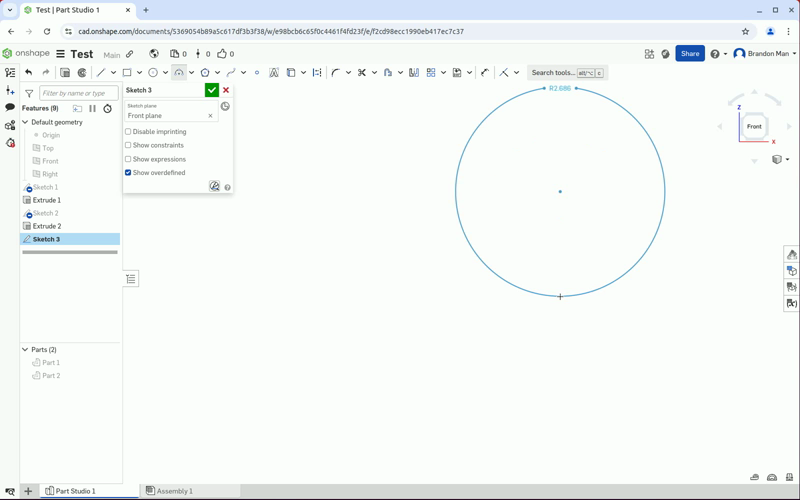
scroll(6)
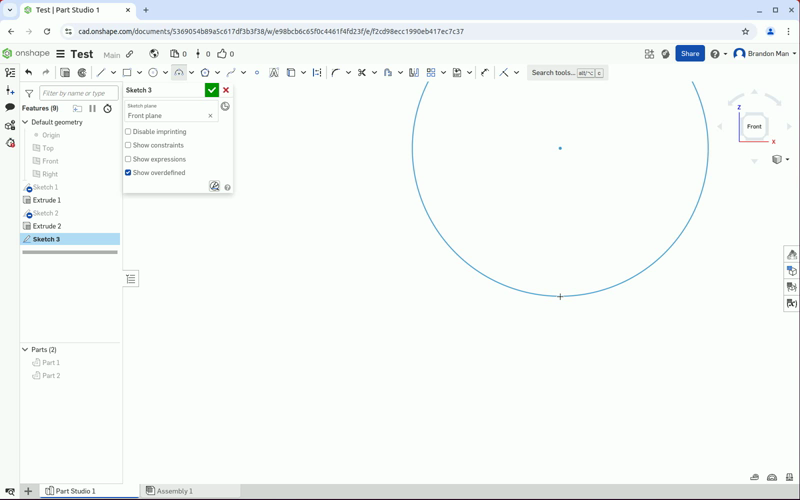
click(560, 296)
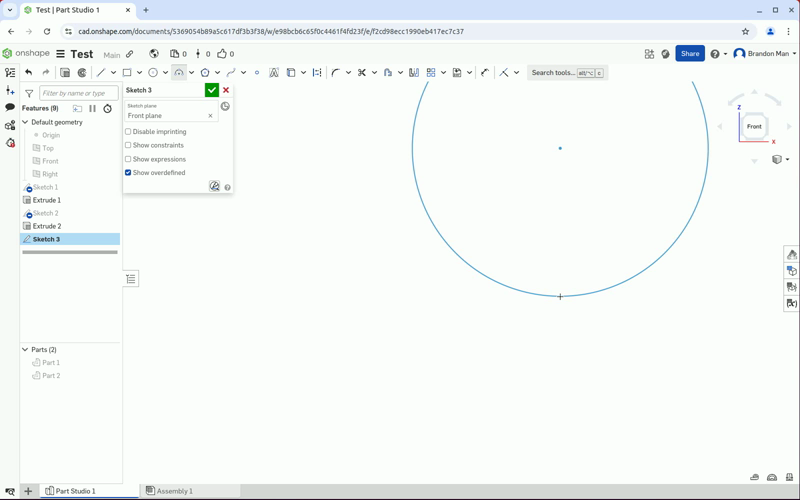
scroll(-6)
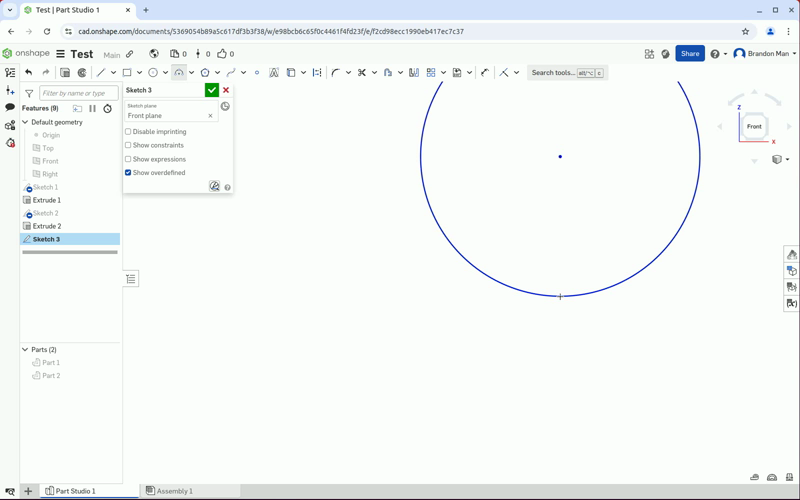
scroll(-6)
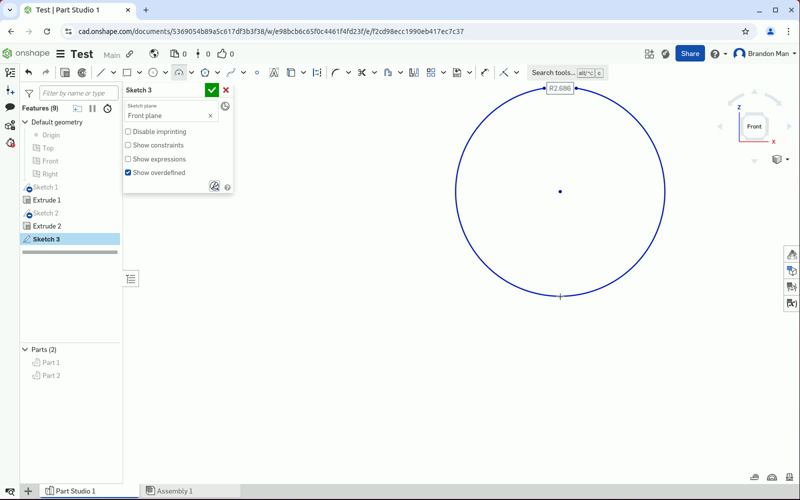
scroll(-6)
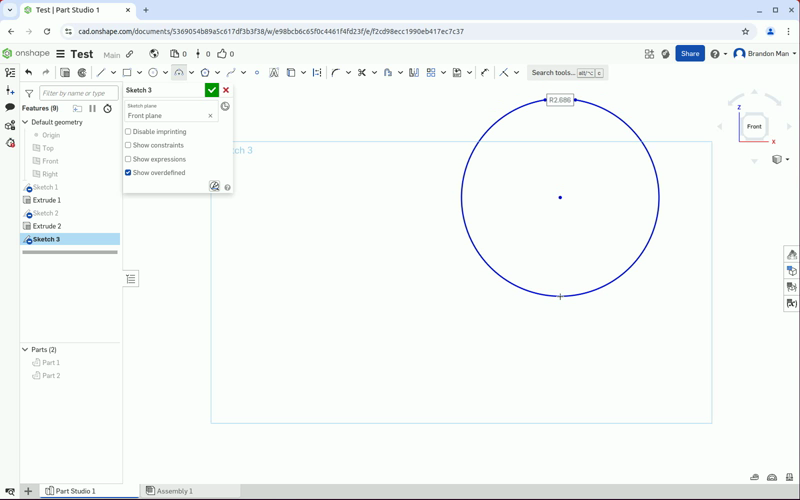
scroll(-6)
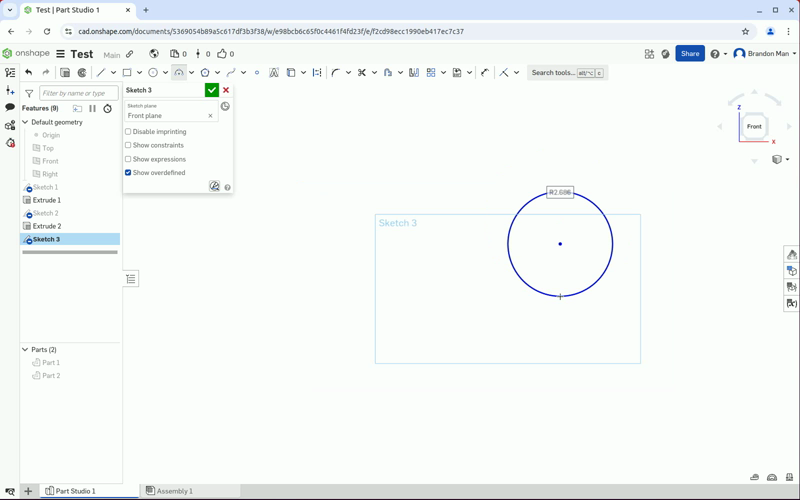
scroll(-6)
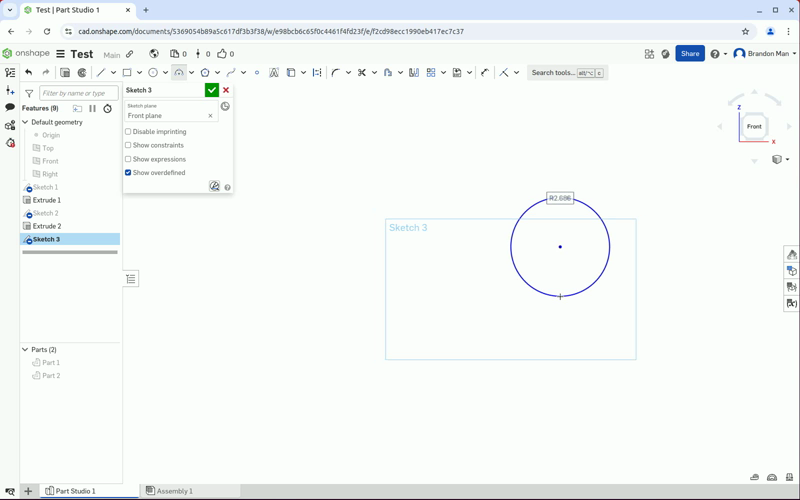
scroll(-6)
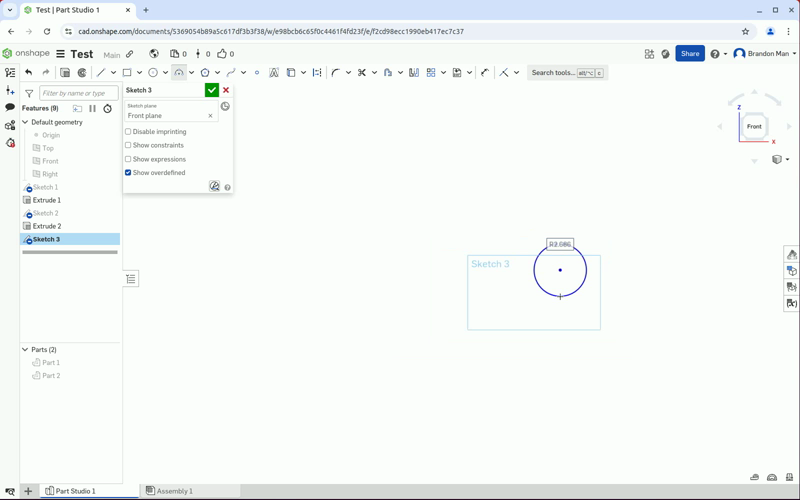
scroll(-6)
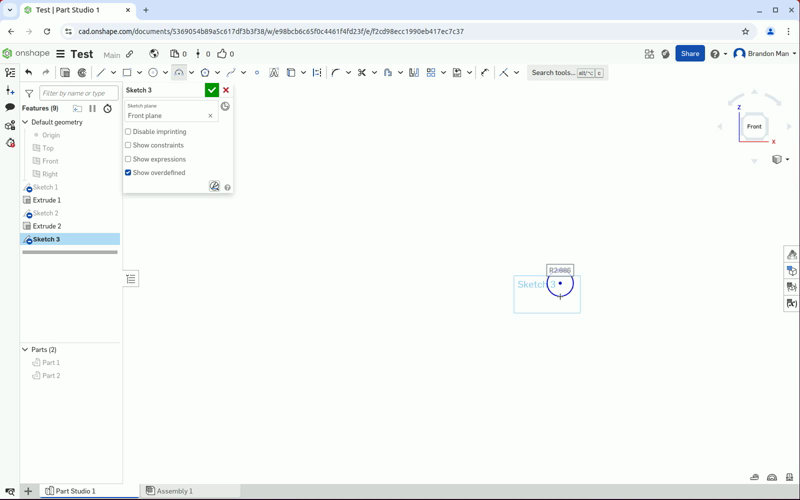
key_up(shift)
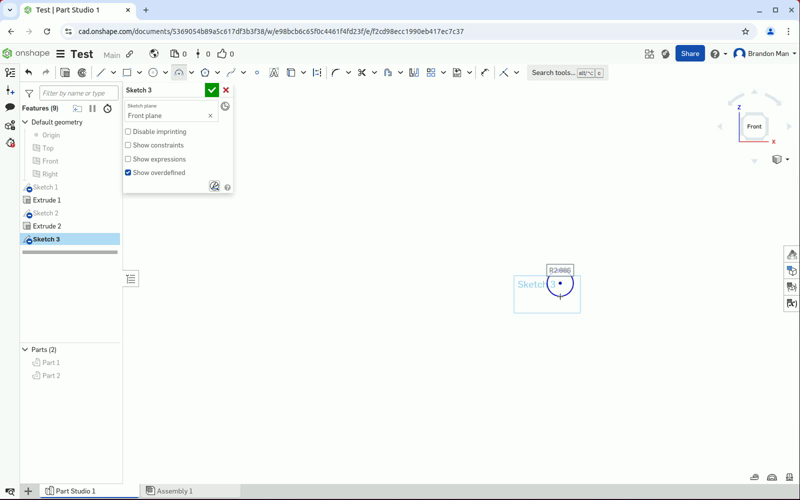
key(esc)
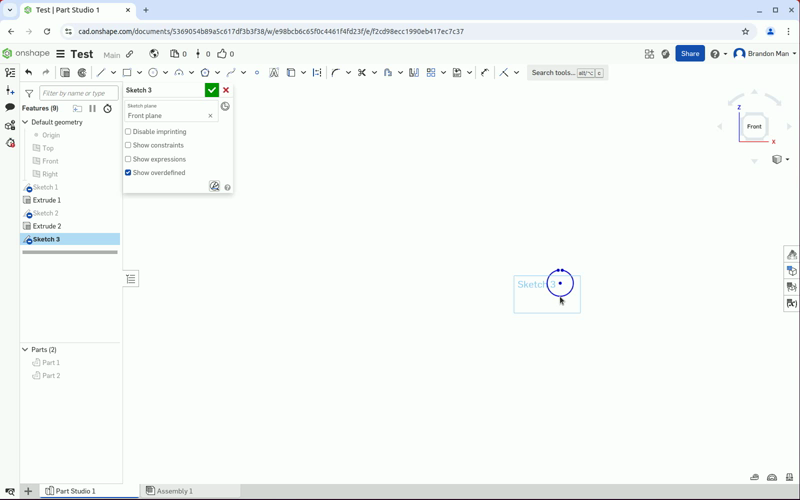
key(l)
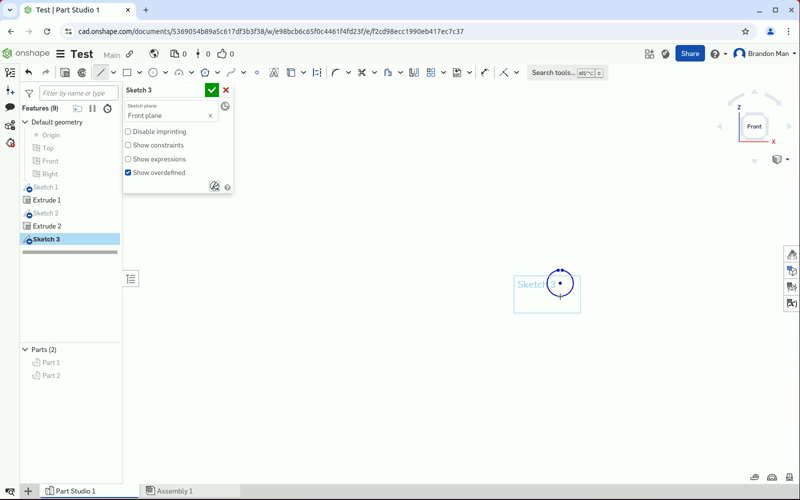
mouse_move(562, 270)
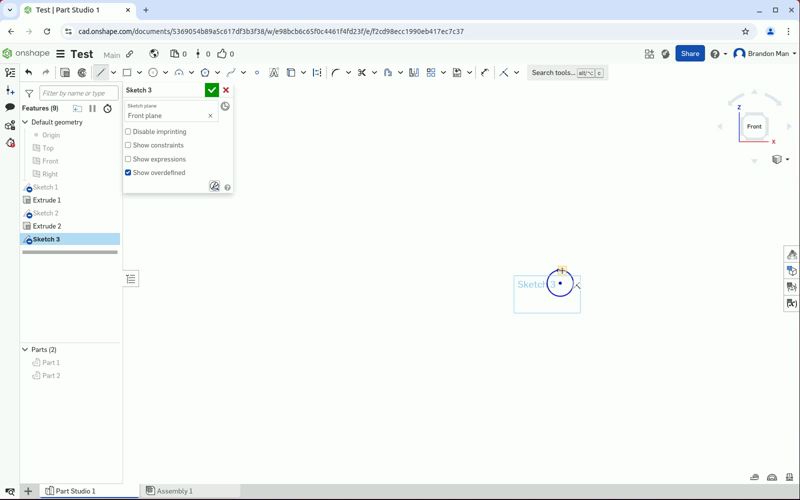
scroll(6)
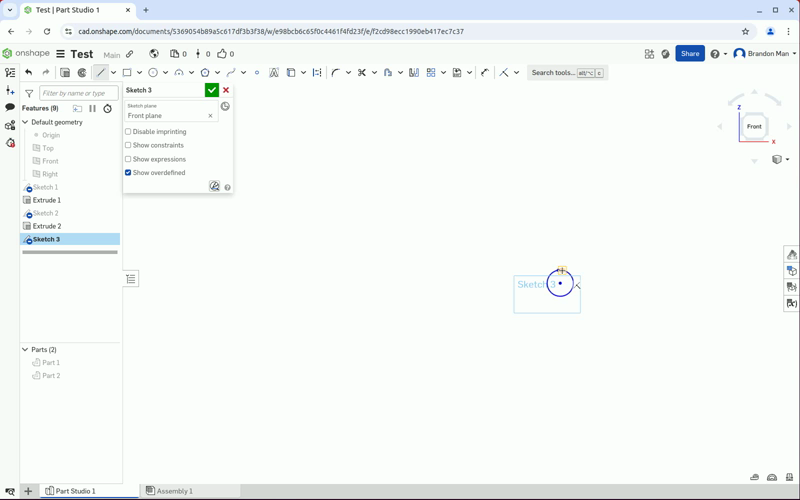
scroll(6)
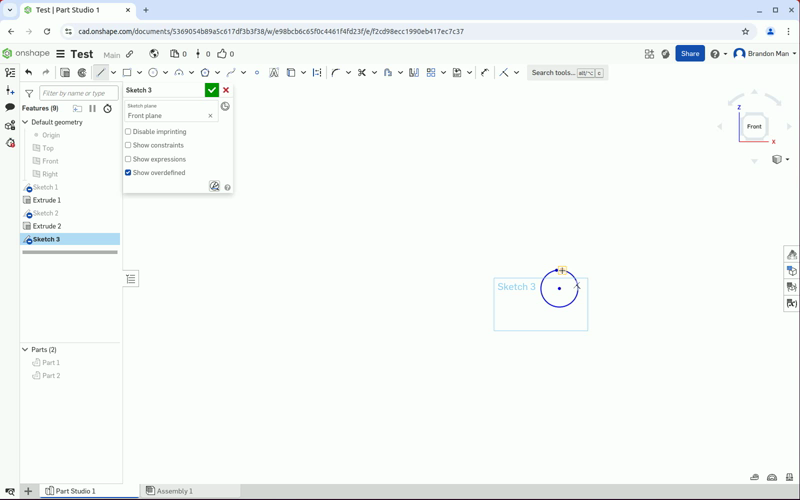
scroll(6)
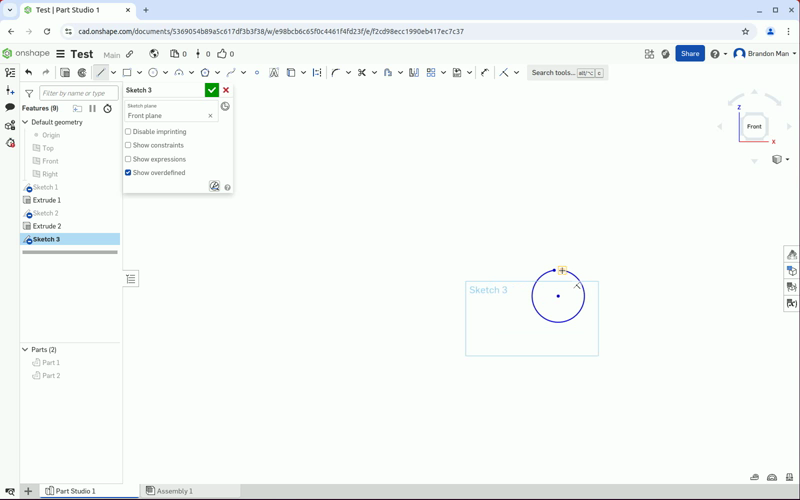
scroll(6)
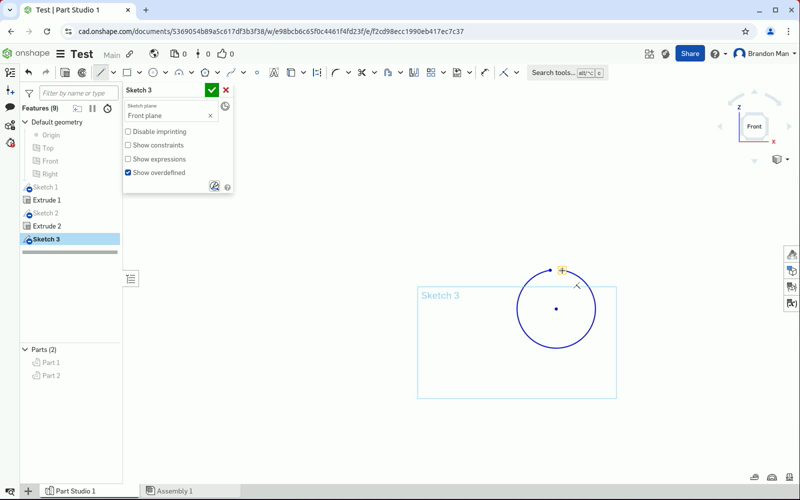
scroll(6)
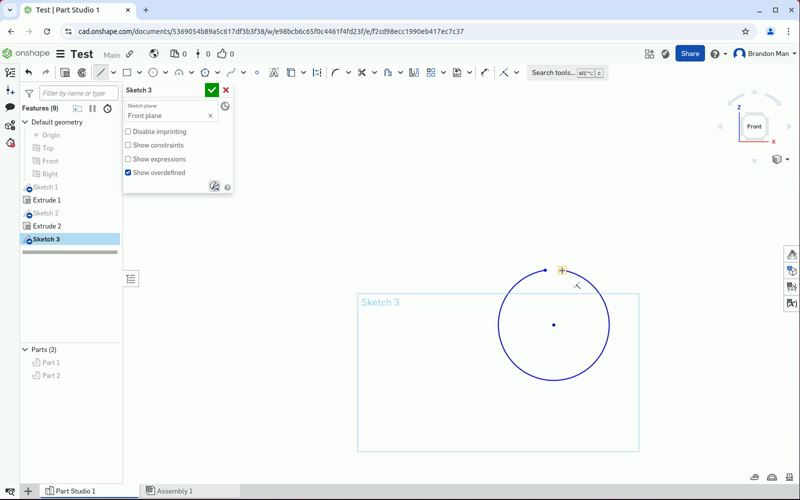
scroll(6)
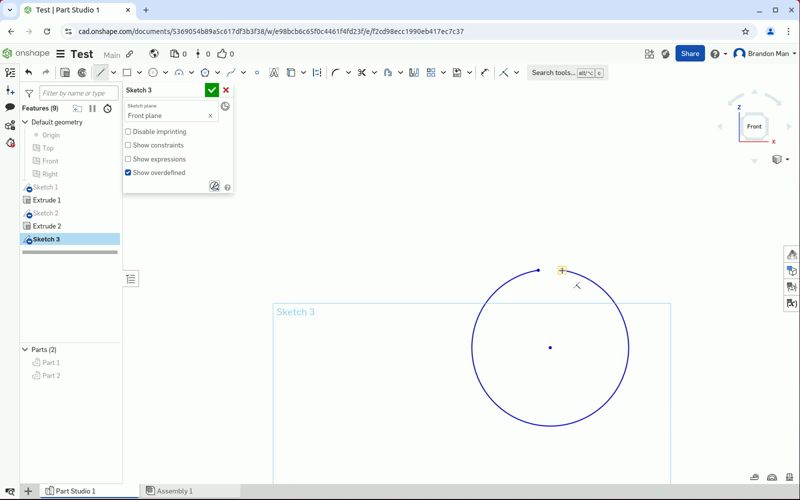
scroll(6)
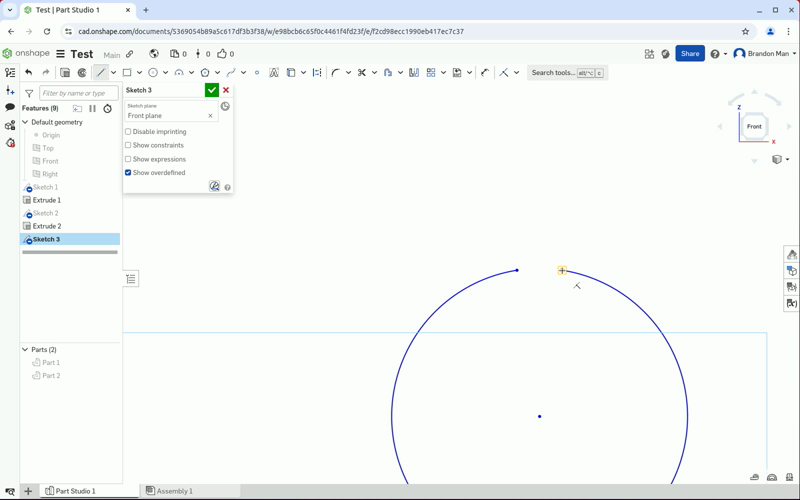
click(562, 270)
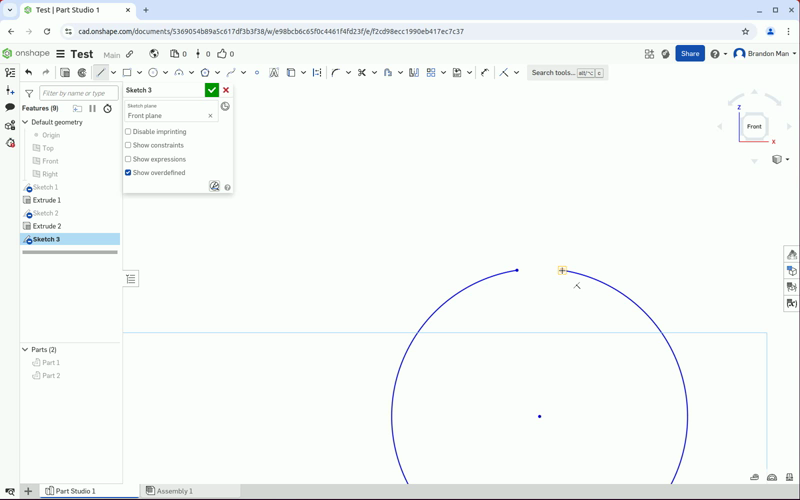
scroll(-6)
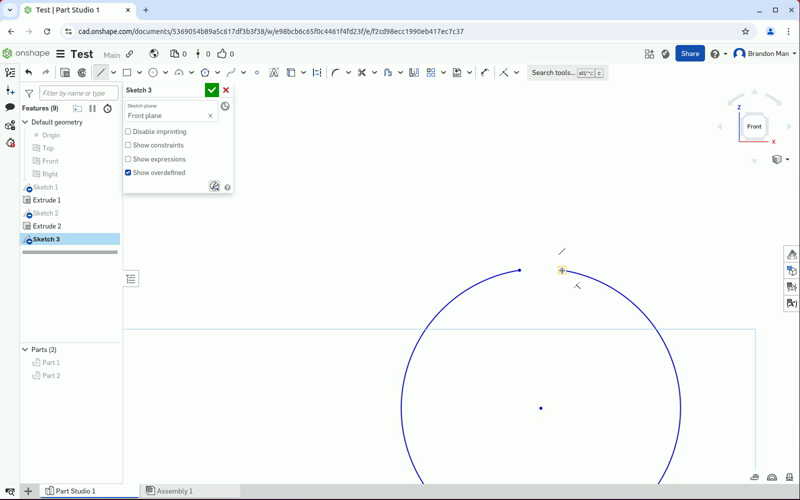
scroll(-6)
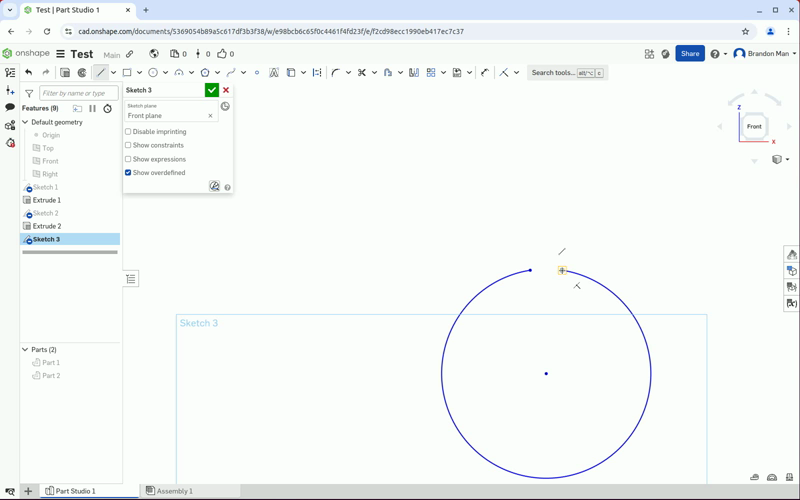
scroll(-6)
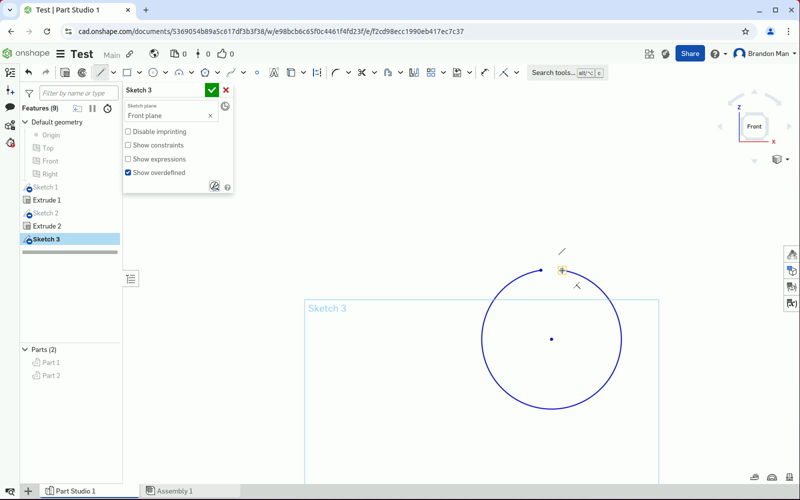
scroll(-6)
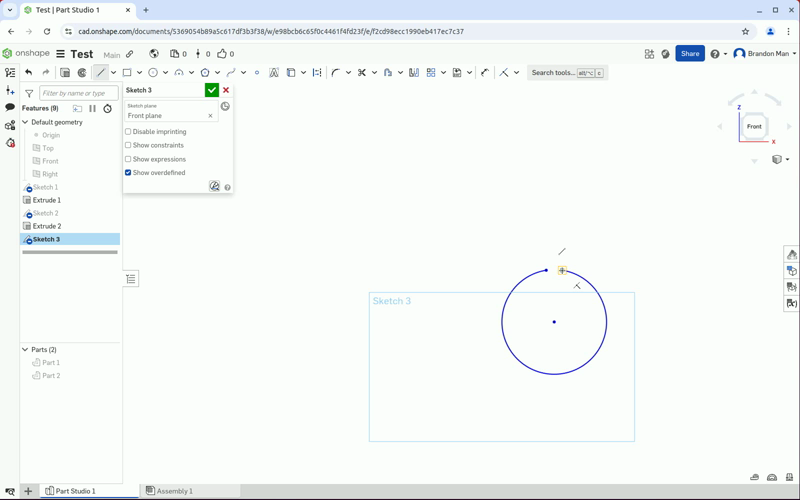
scroll(-6)
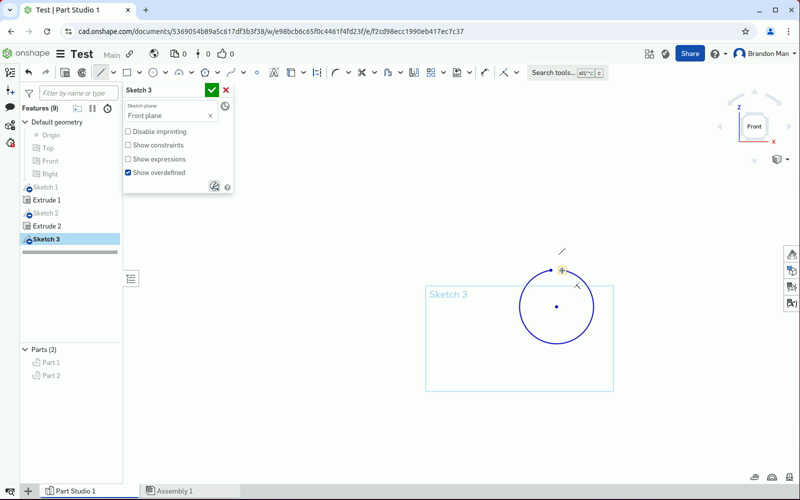
scroll(-6)
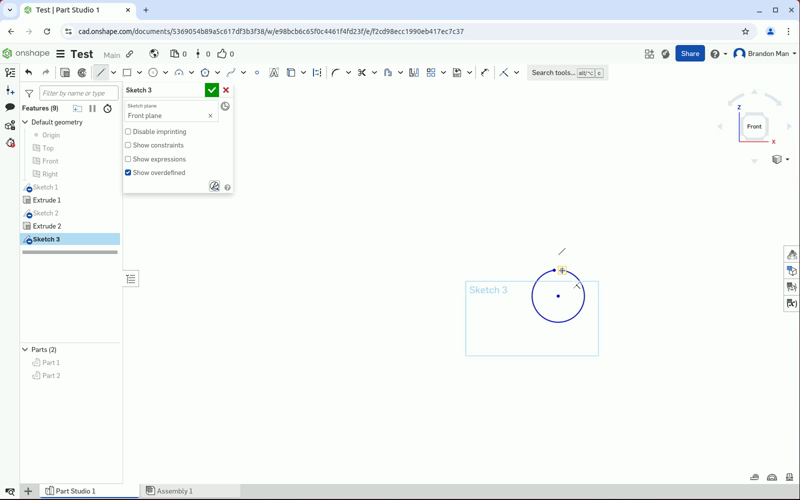
scroll(-6)
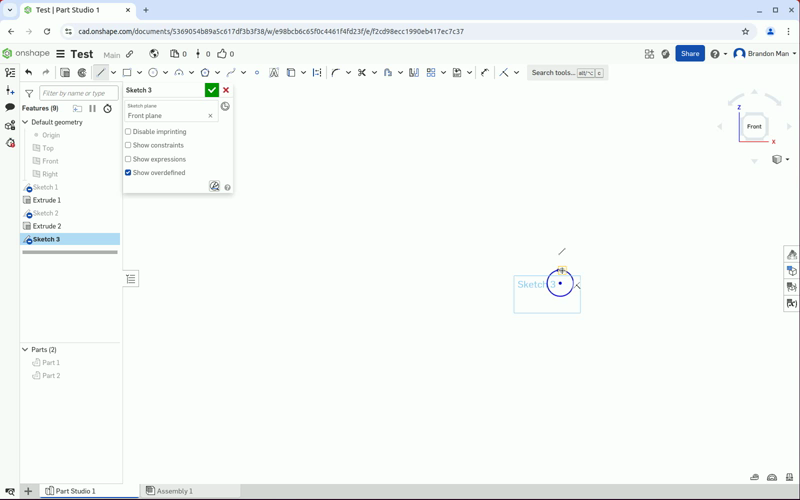
mouse_move(589, 270)
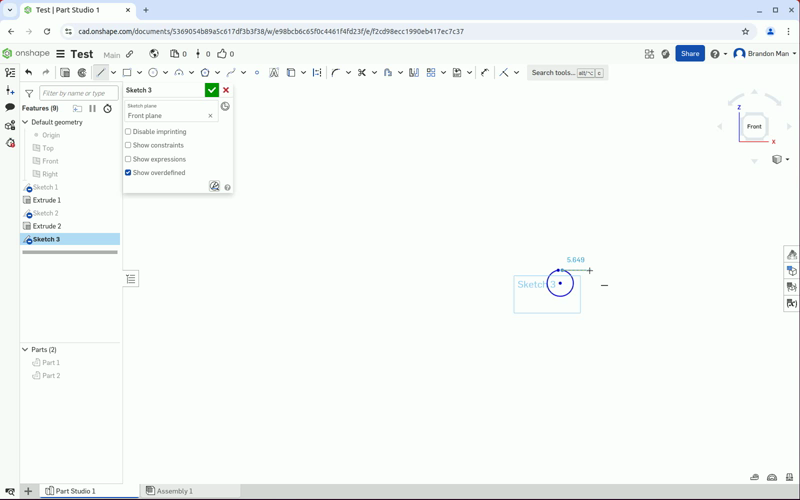
key_down(shift)
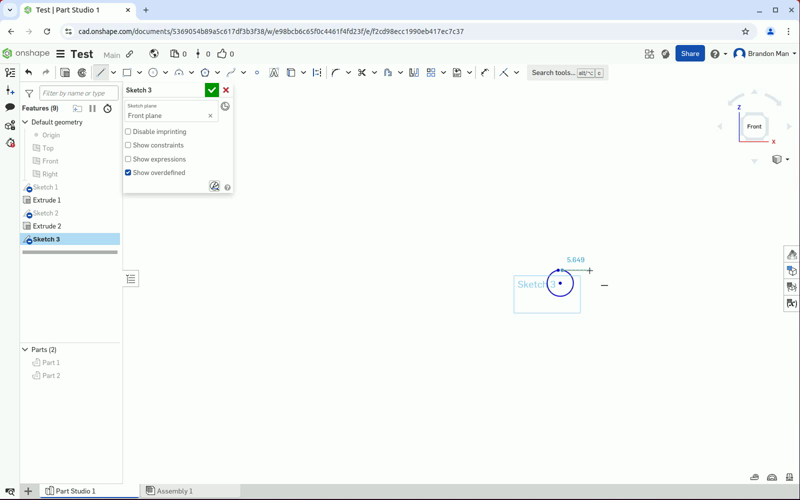
mouse_move(558, 270)
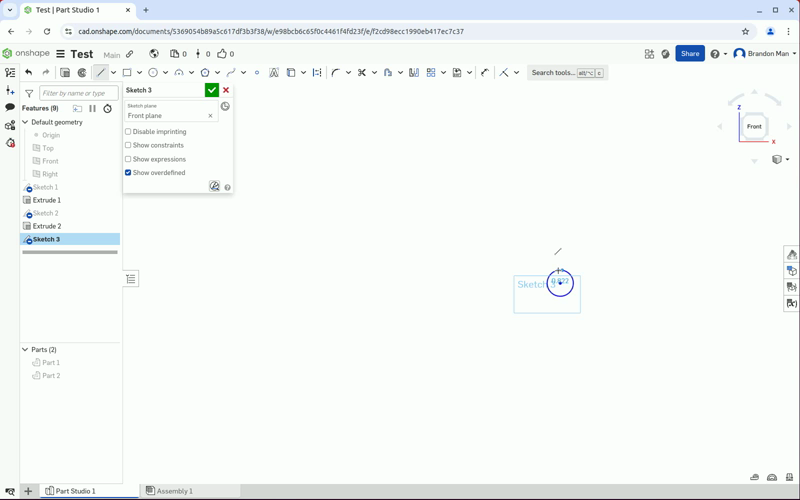
scroll(6)
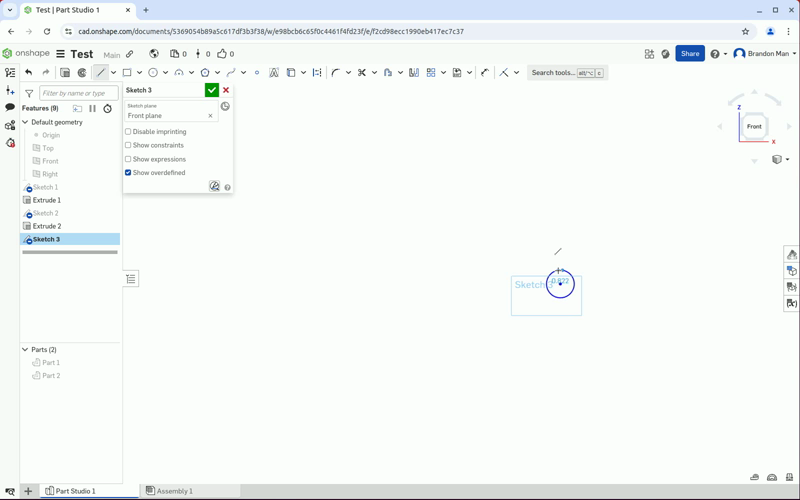
scroll(6)
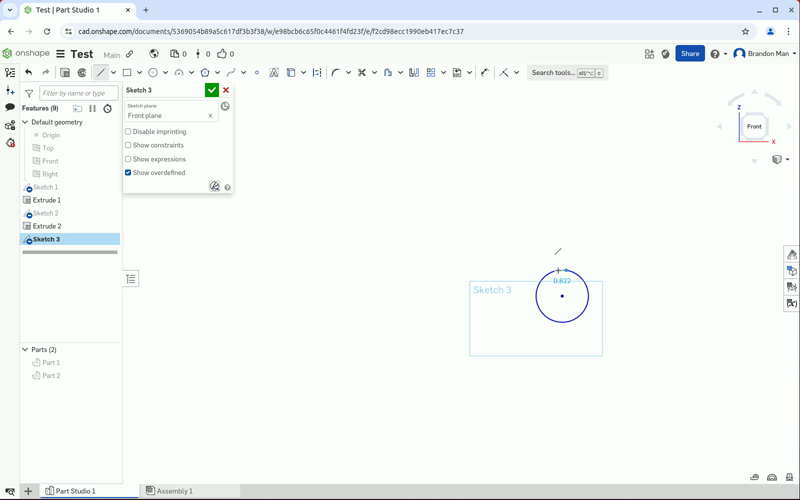
scroll(6)
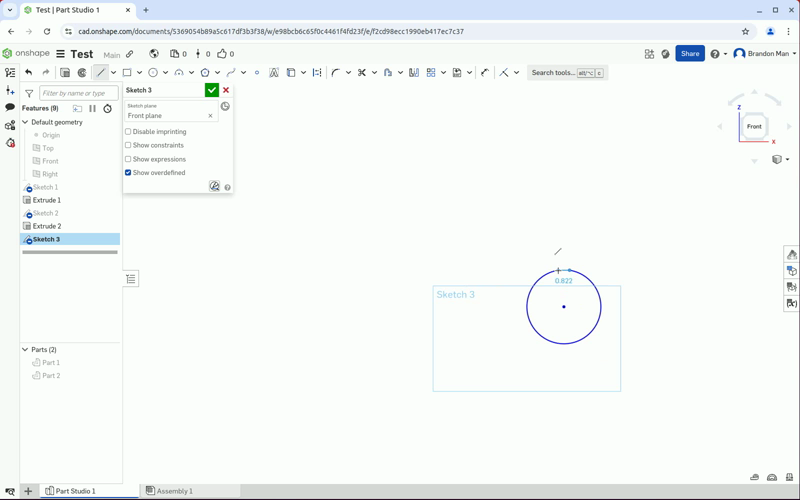
scroll(6)
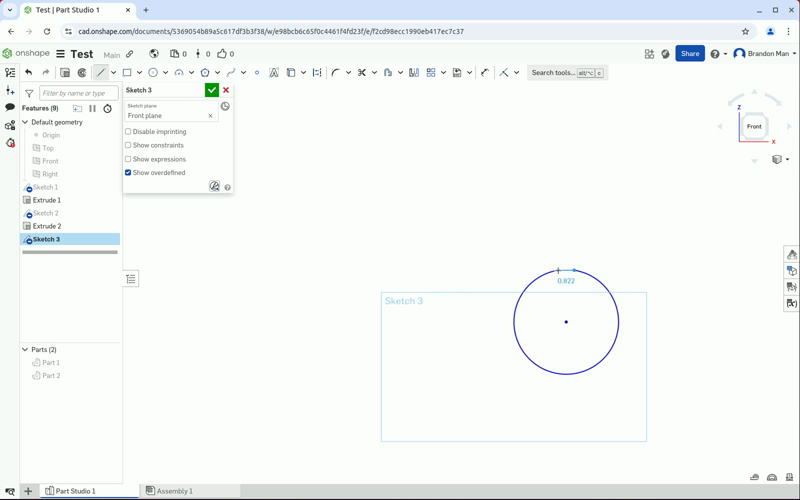
scroll(6)
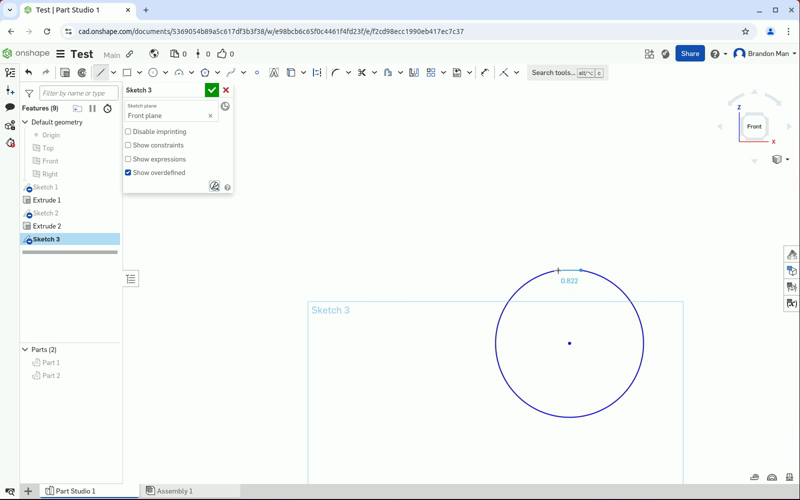
scroll(6)
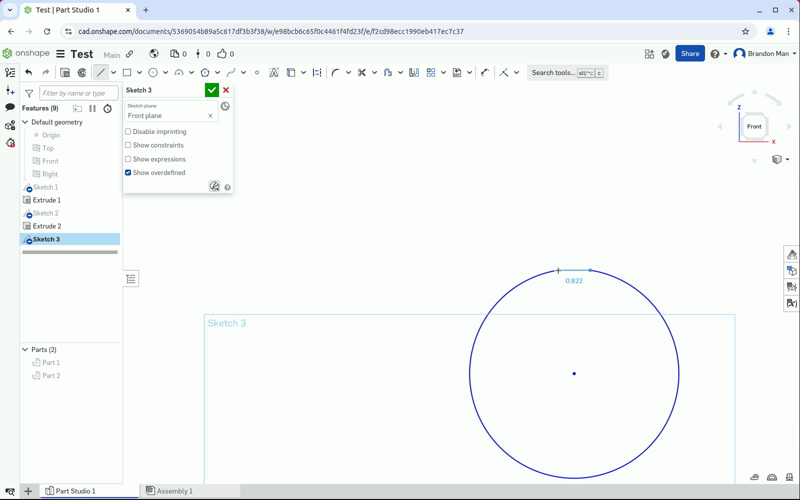
scroll(6)
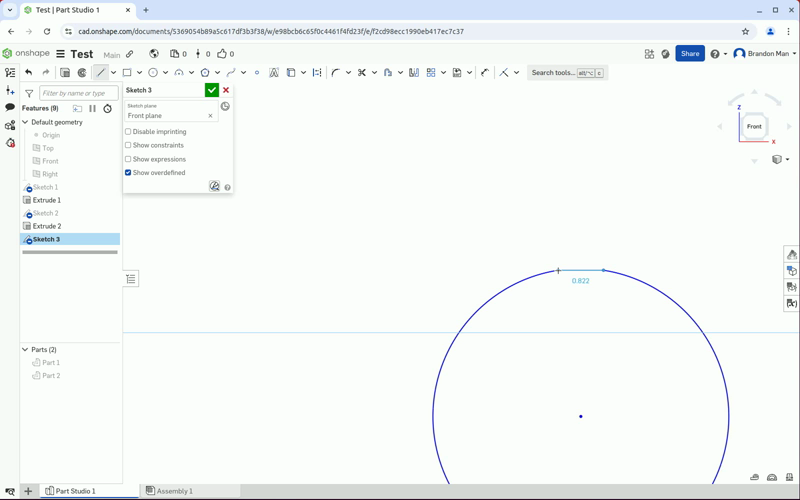
key_up(shift)
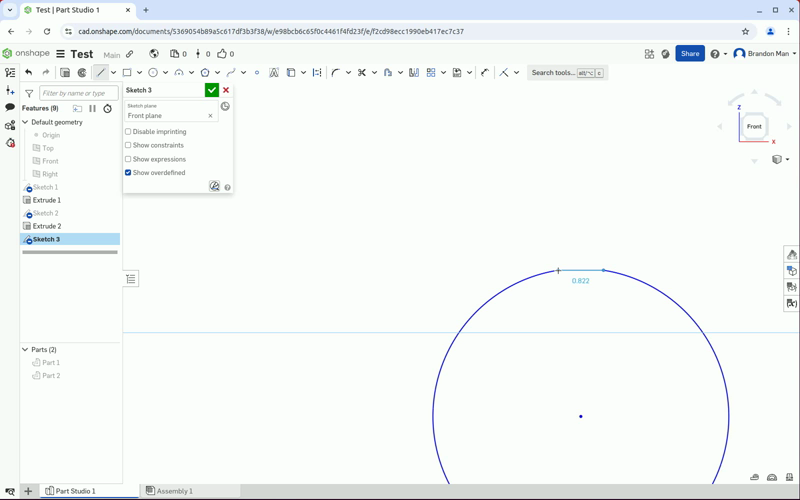
click(558, 270)
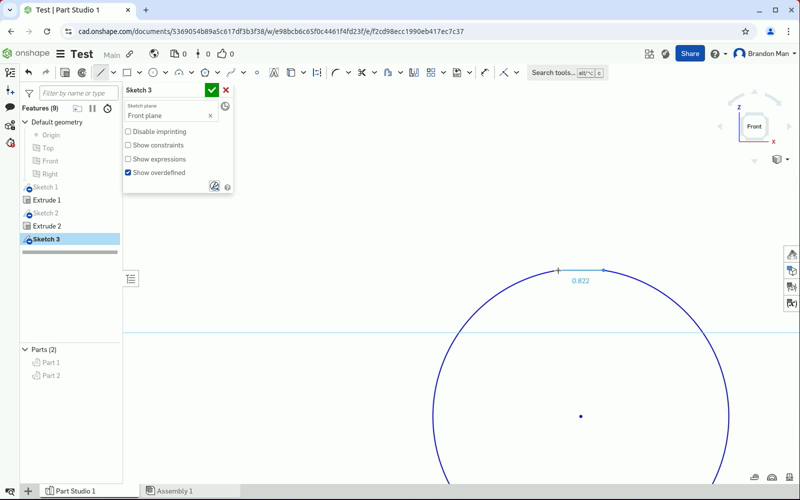
scroll(-6)
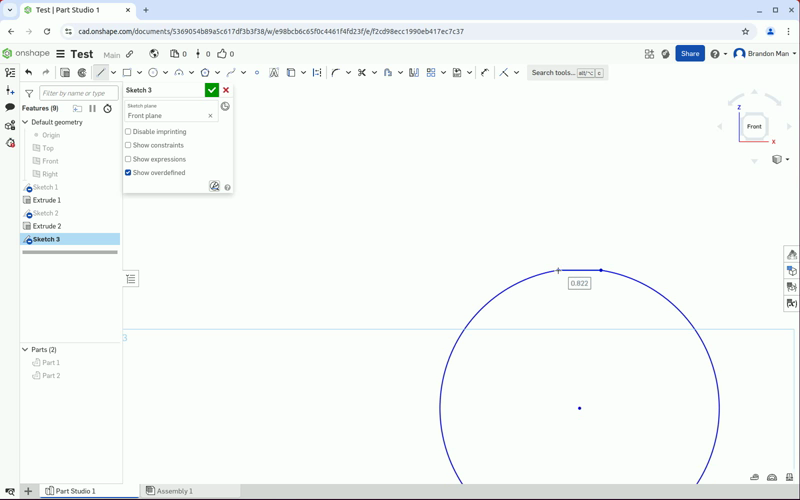
scroll(-6)
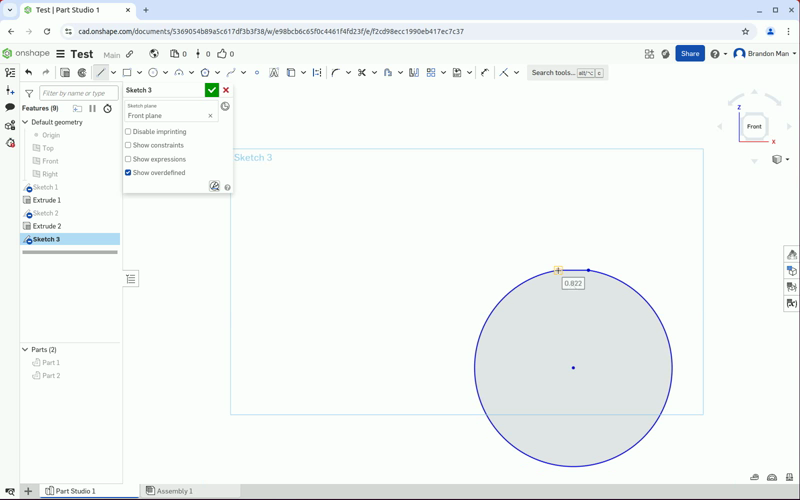
scroll(-6)
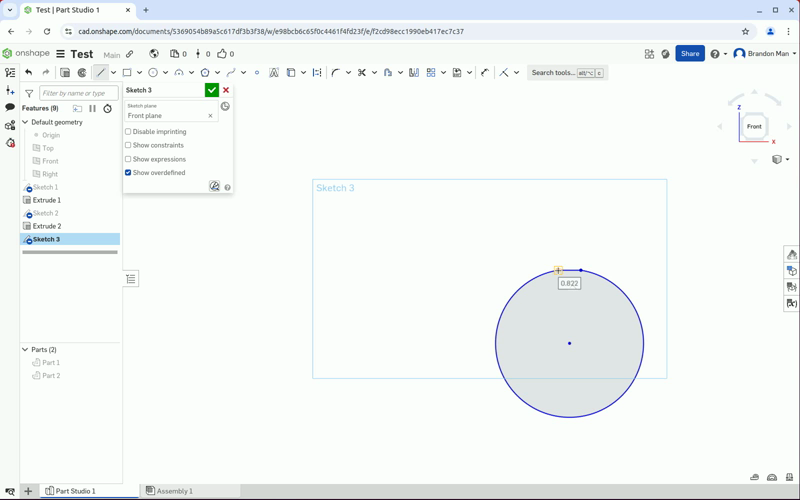
scroll(-6)
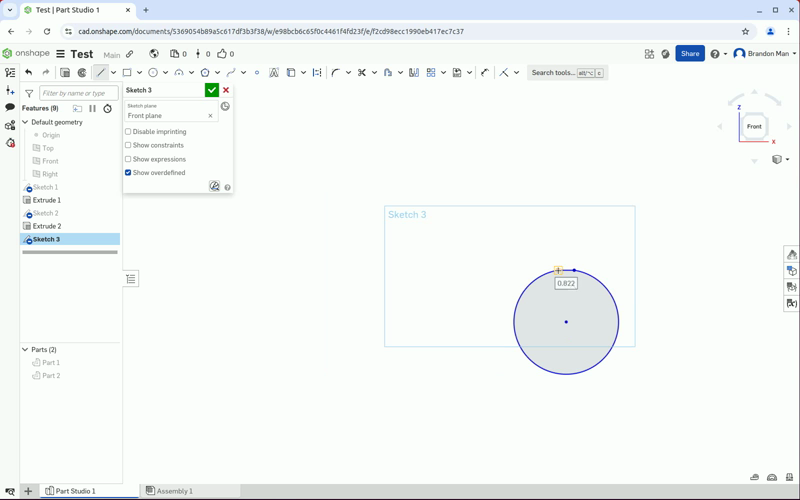
scroll(-6)
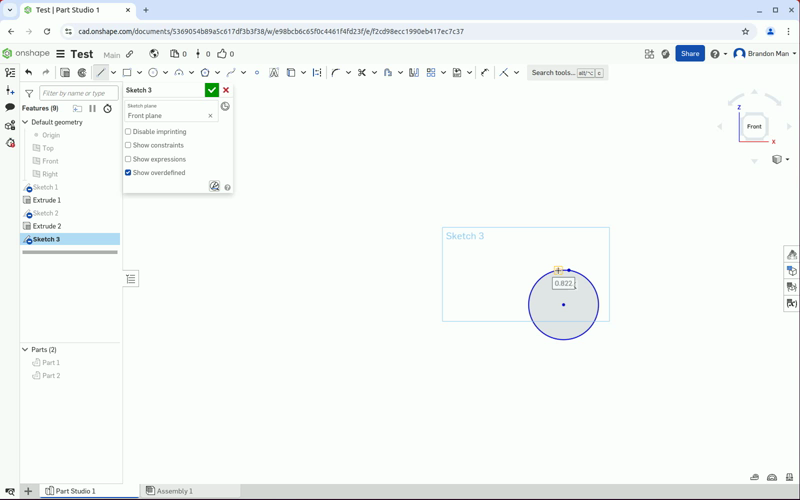
scroll(-6)
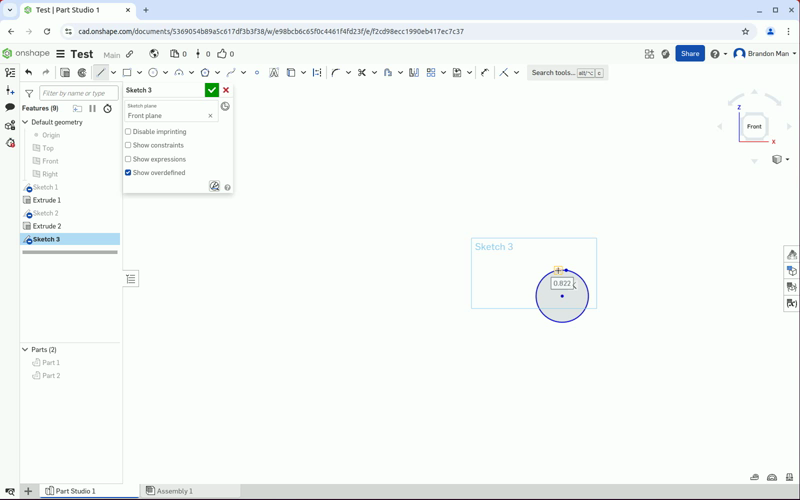
scroll(-6)
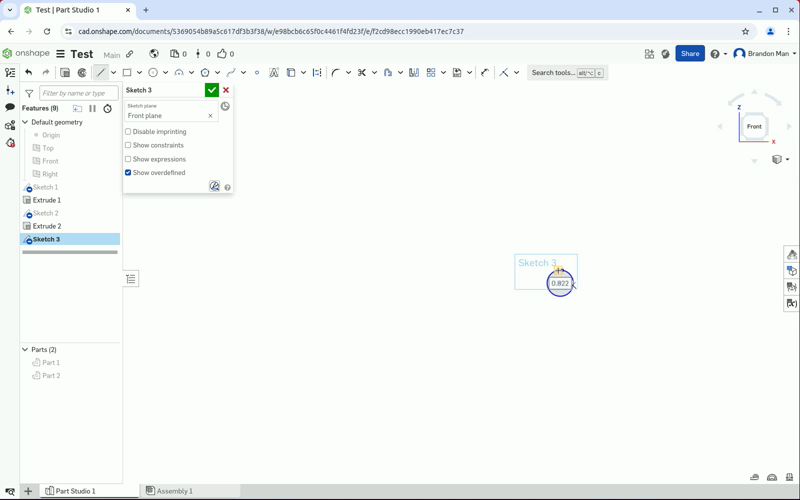
key(esc)
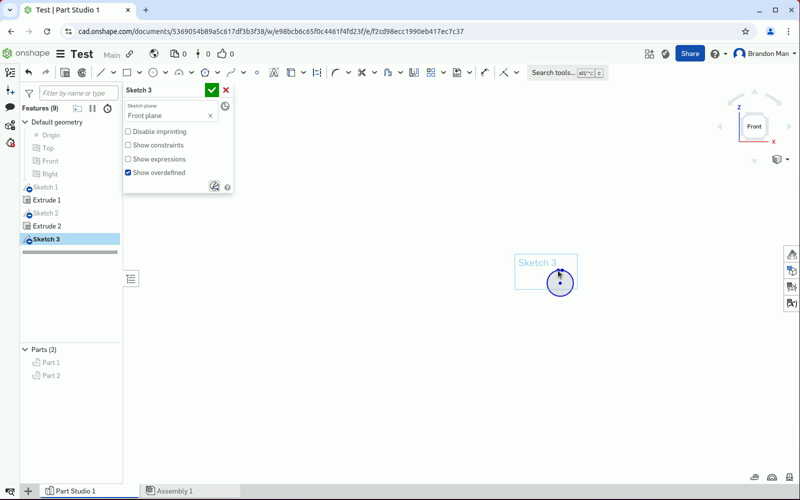
mouse_move(562, 293)
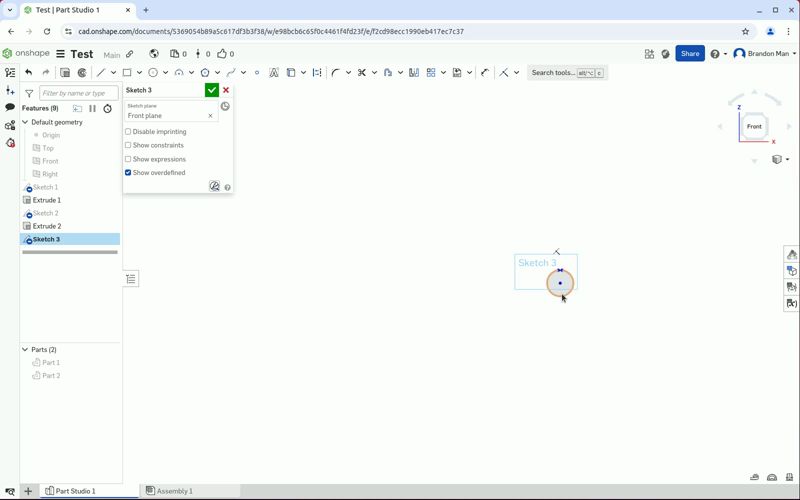
scroll(6)
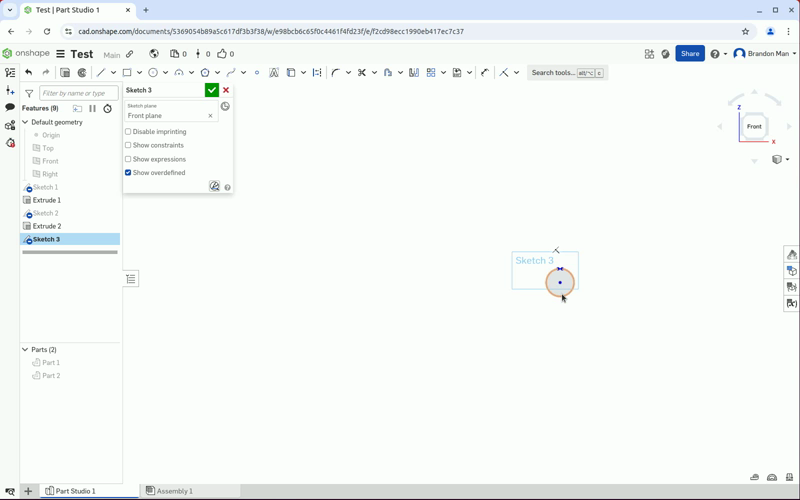
scroll(6)
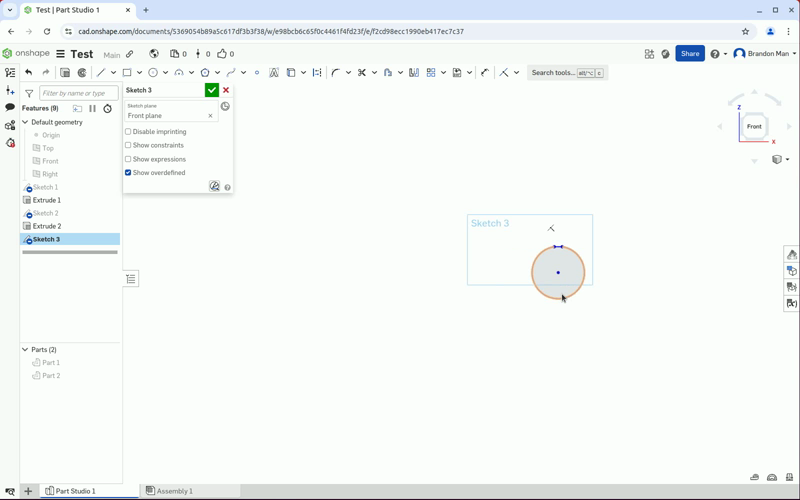
scroll(6)
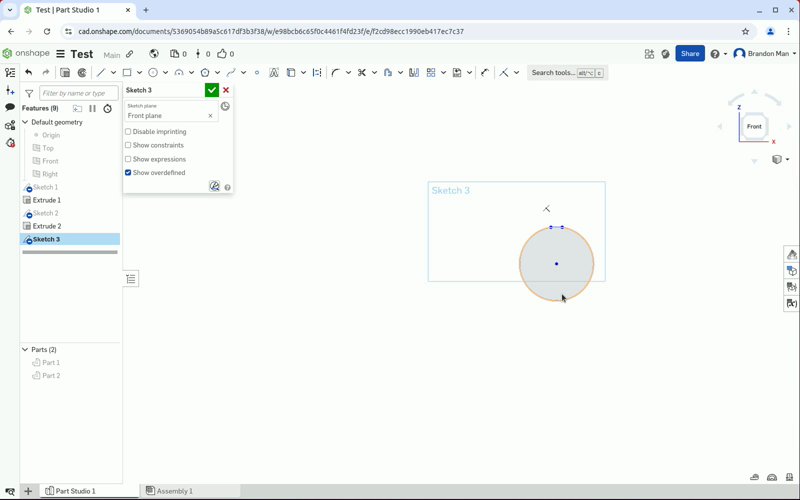
scroll(6)
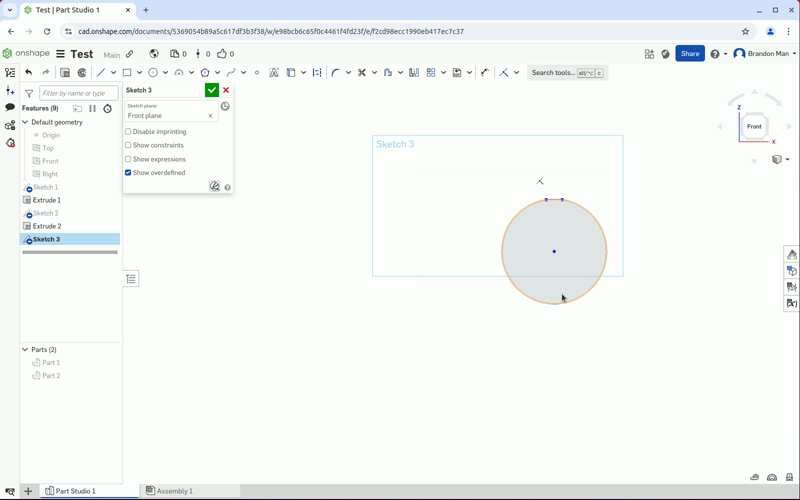
scroll(6)
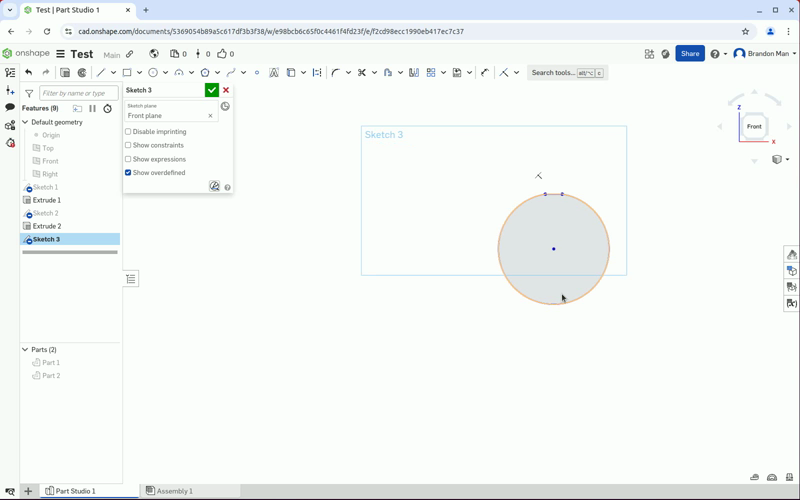
scroll(6)
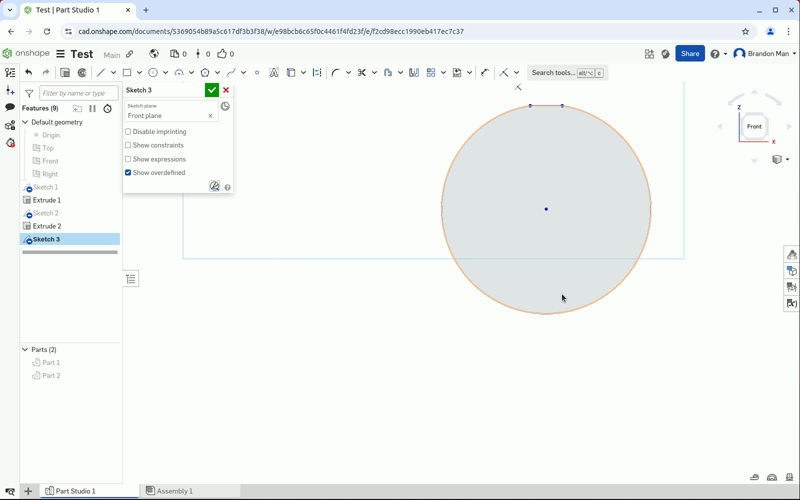
scroll(6)
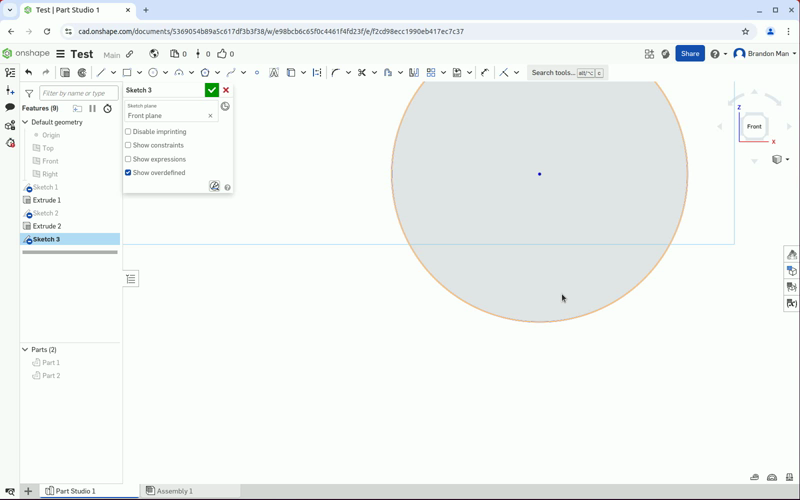
click(562, 293)
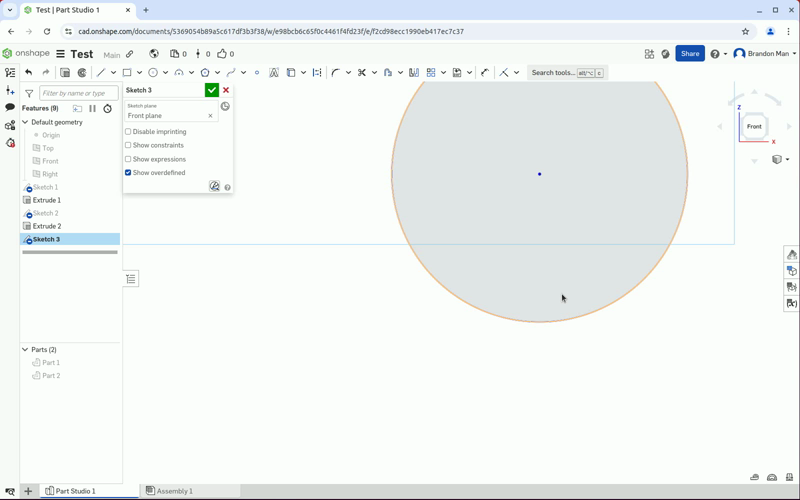
scroll(-6)
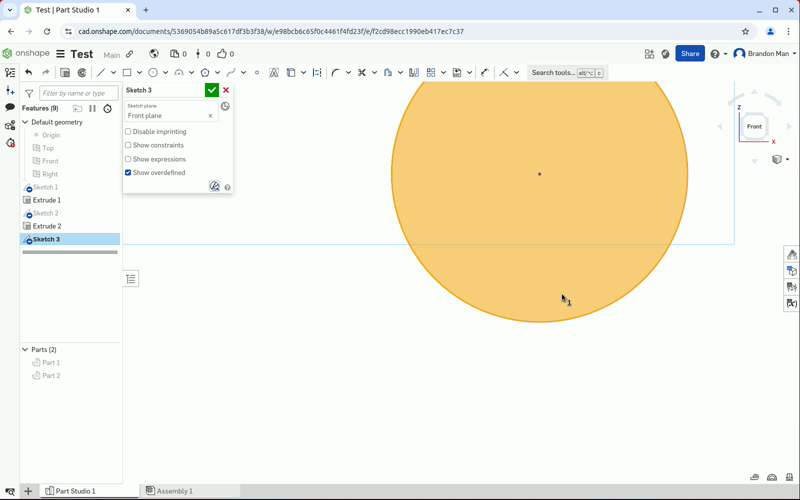
scroll(-6)
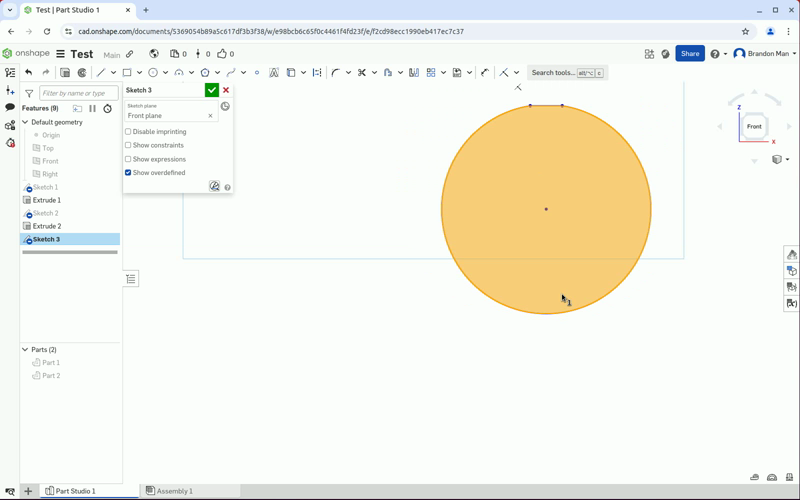
scroll(-6)
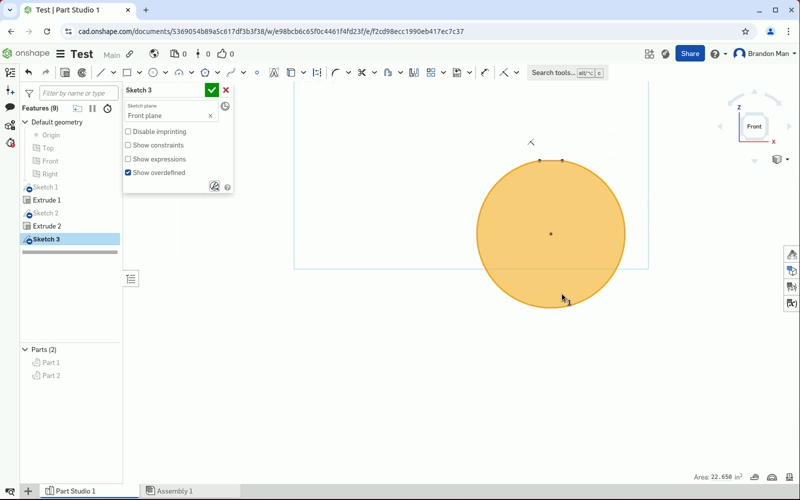
scroll(-6)
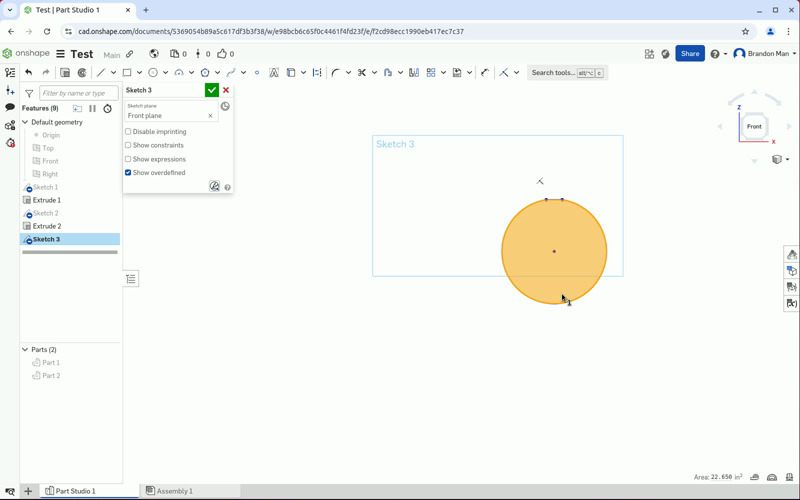
scroll(-6)
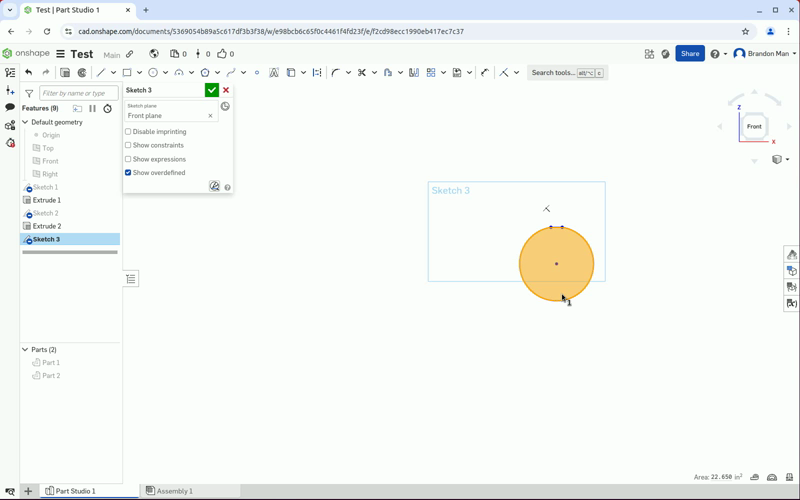
scroll(-6)
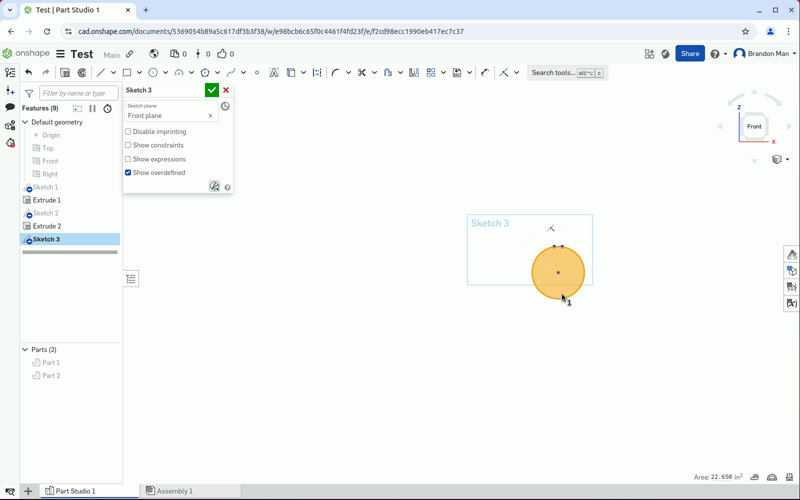
scroll(-6)
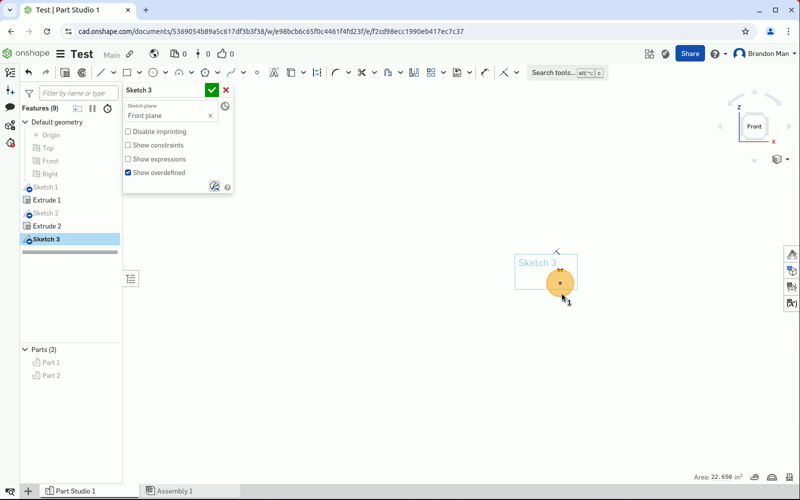
mouse_move(73, 352)
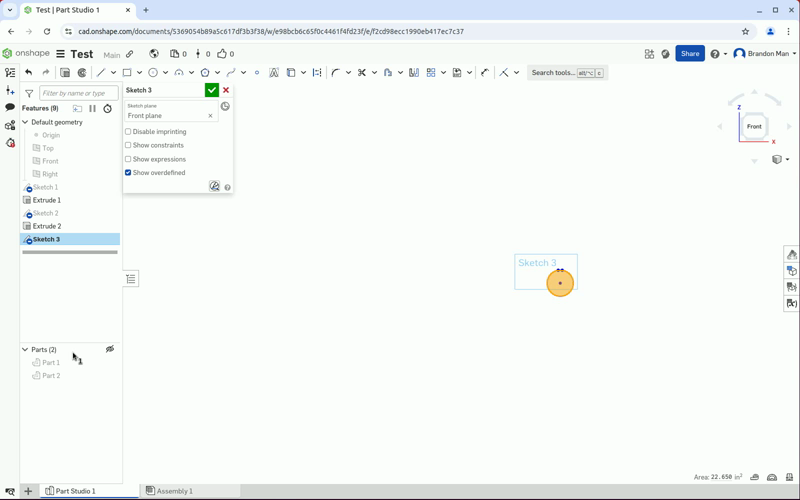
key(shift+y)
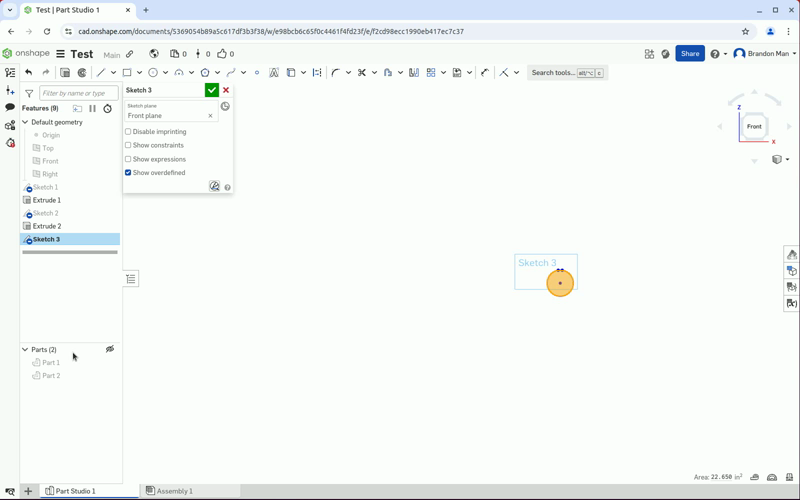
key(shift+e)
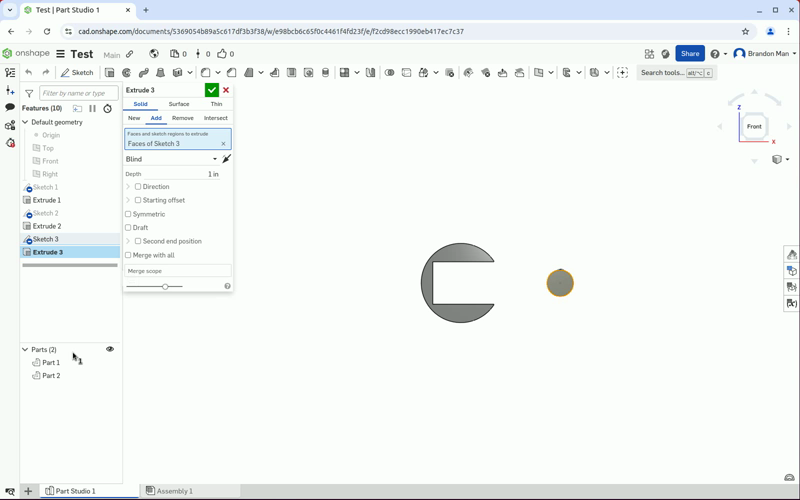
mouse_move(143, 106)
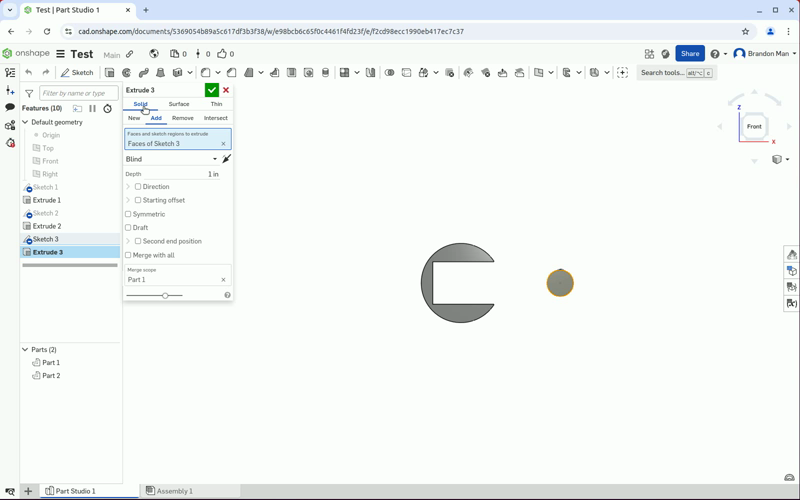
click(143, 106)
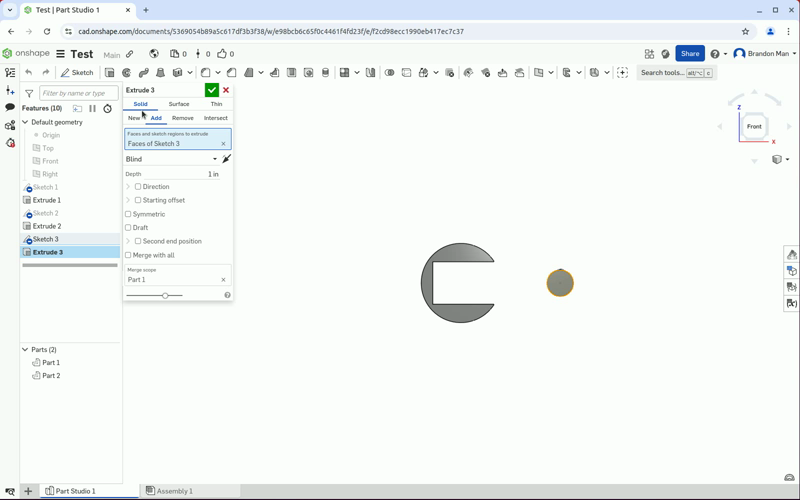
mouse_move(137, 120)
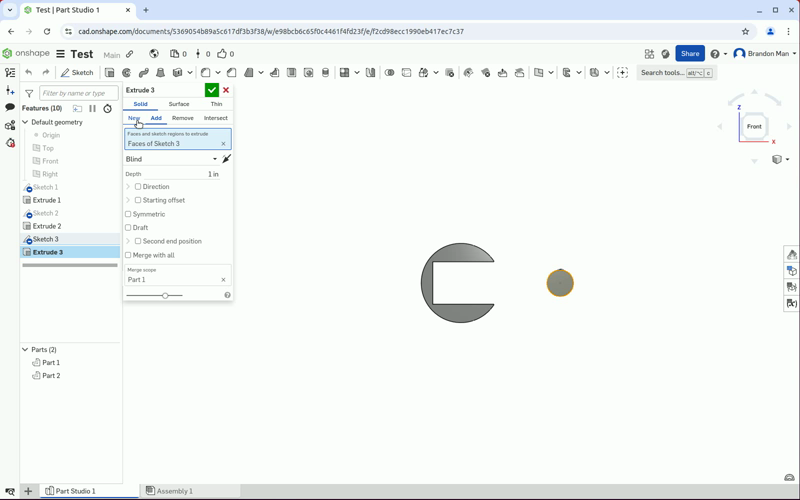
click(137, 120)
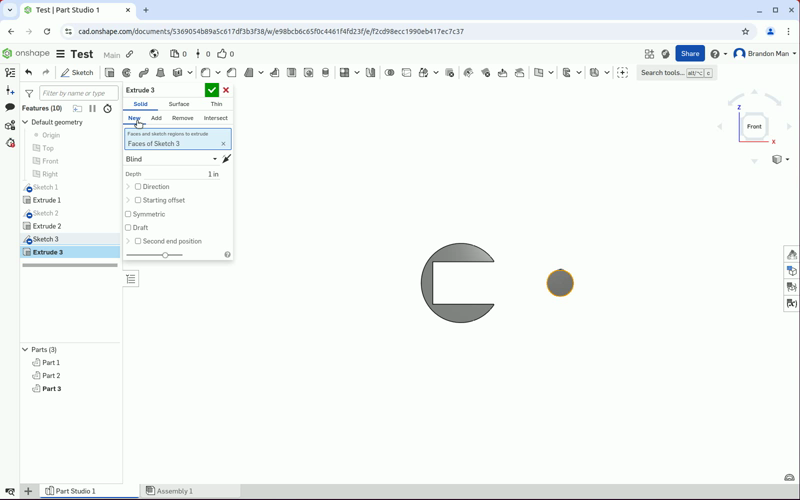
key(tab, 4)
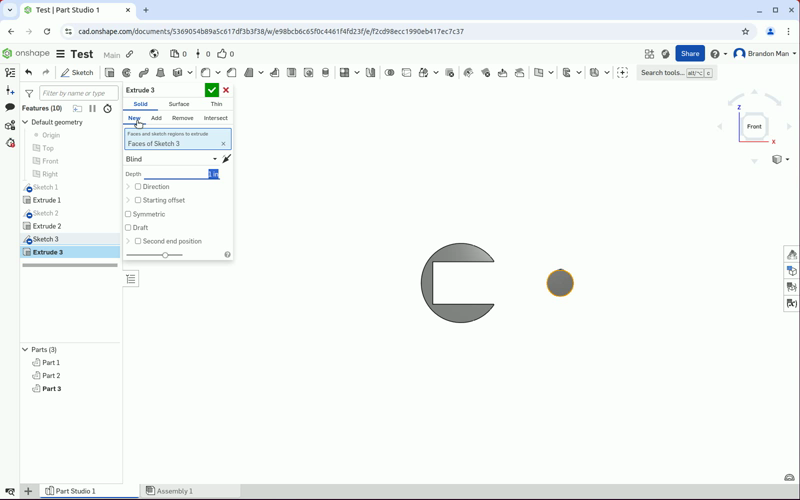
text(4.092)
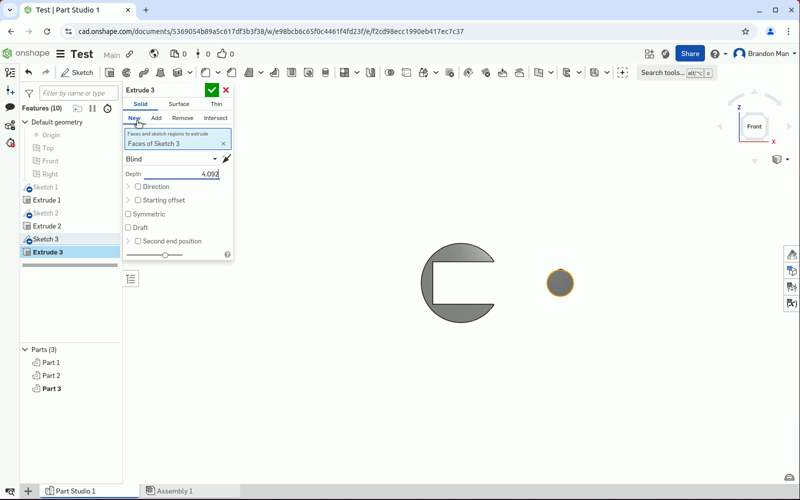
key(enter)
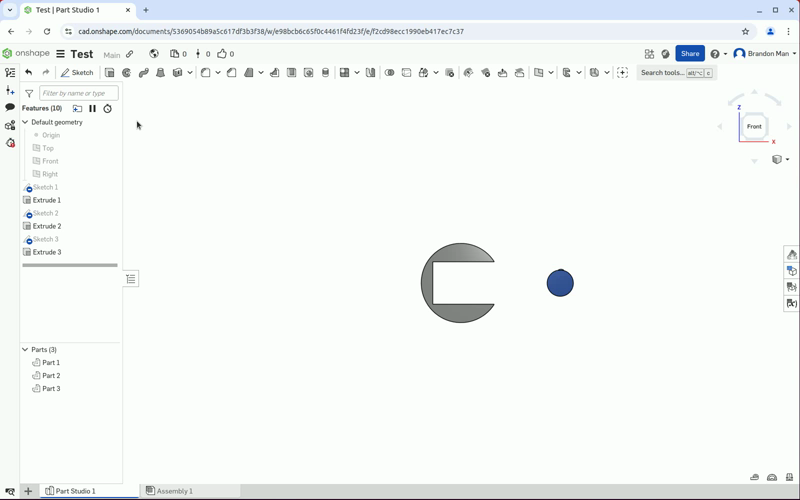
key(shift+h)
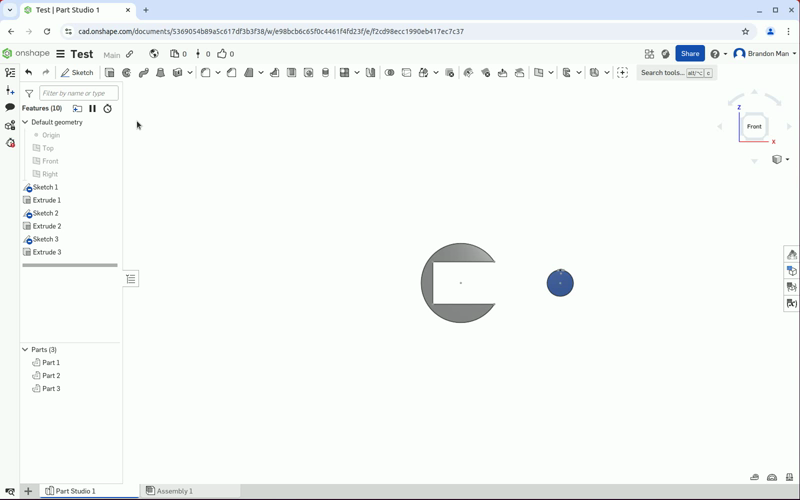
key(shift+h)
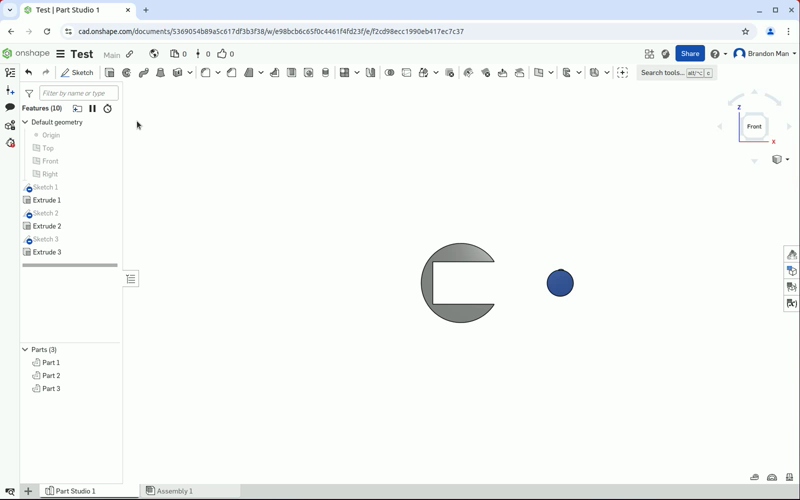
mouse_move(73, 189)
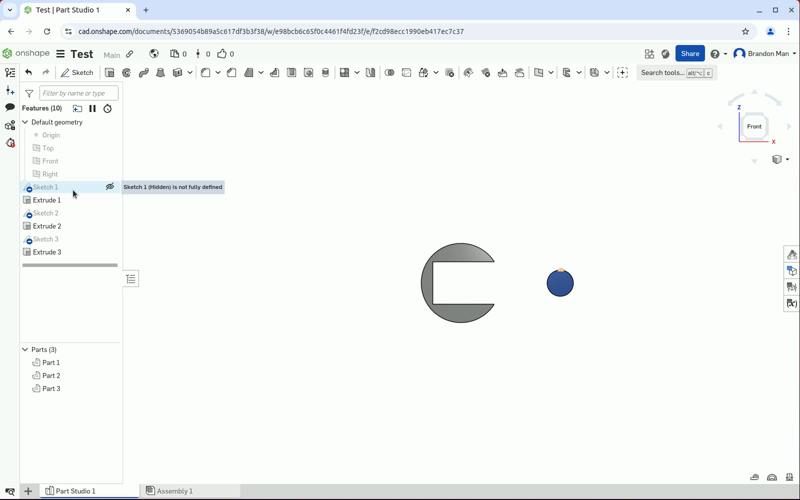
click(73, 189)
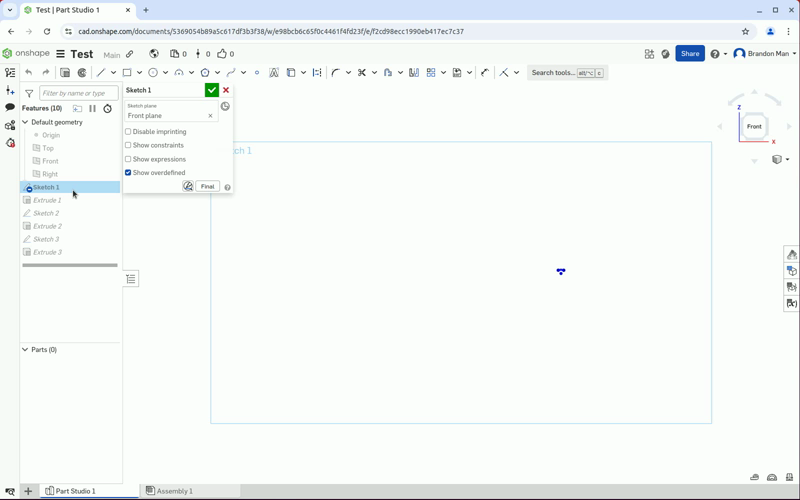
mouse_move(229, 92)
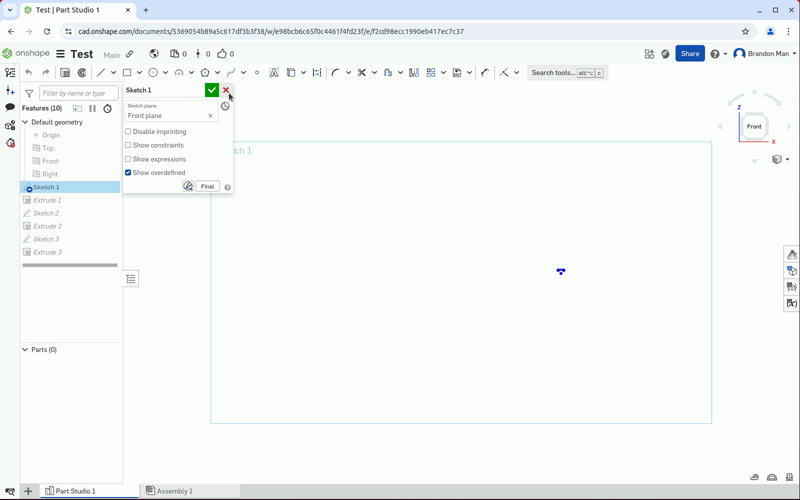
click(229, 92)
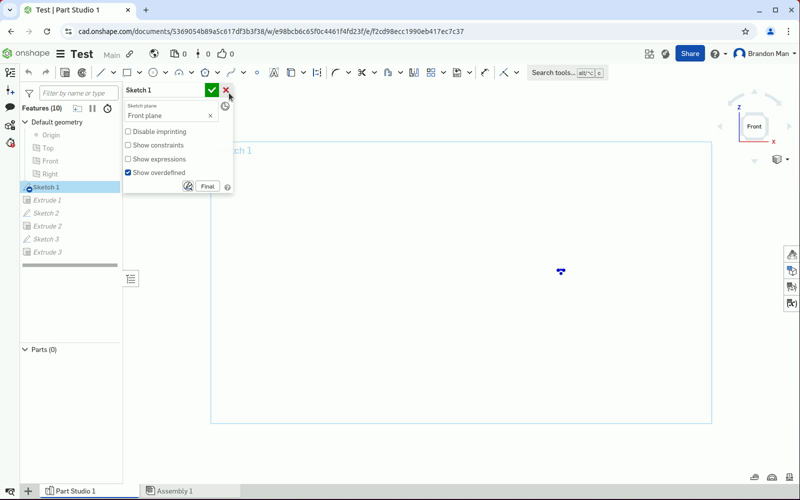
key(shift+s)
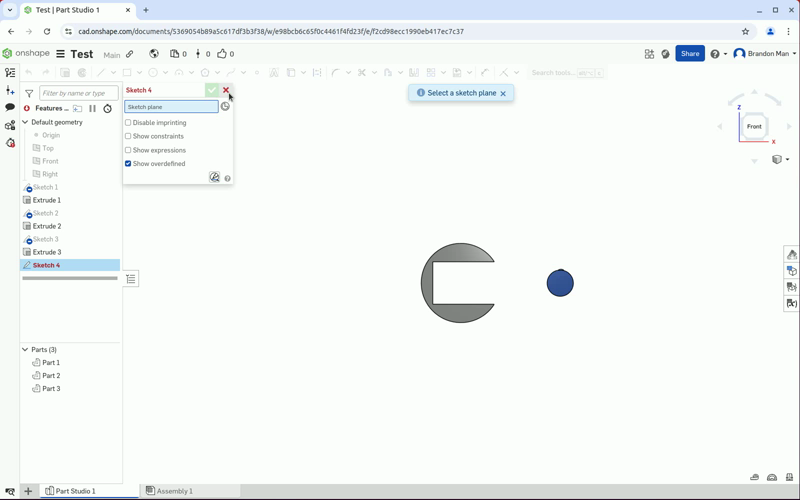
mouse_move(73, 163)
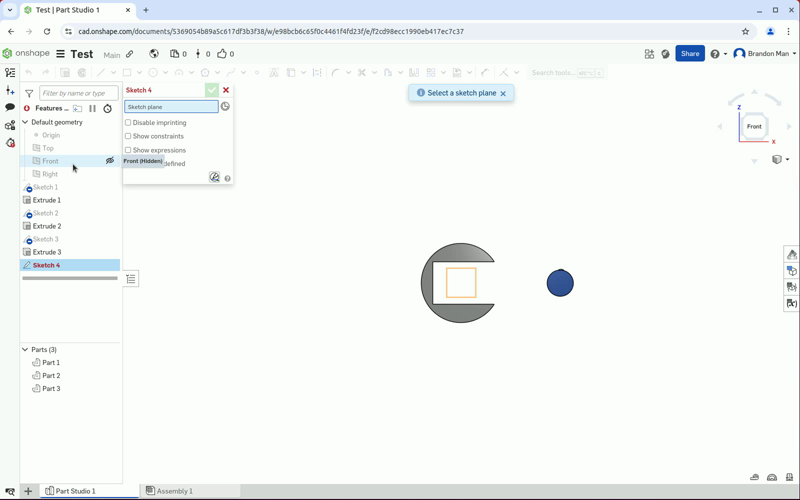
click(73, 163)
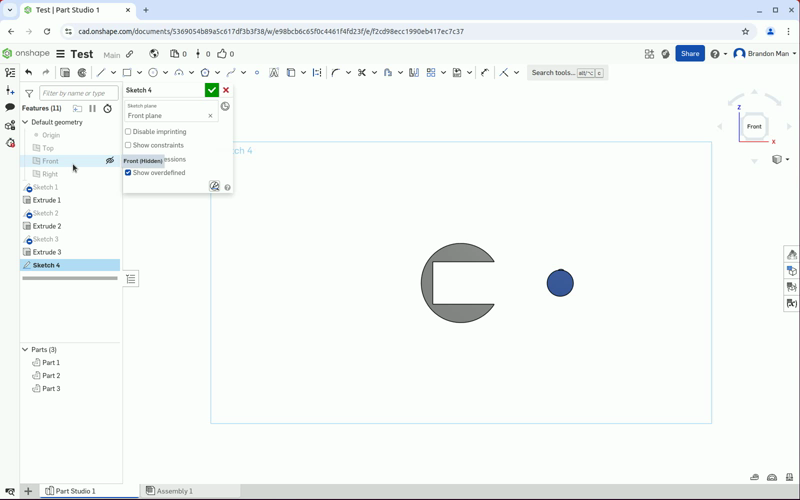
mouse_move(73, 352)
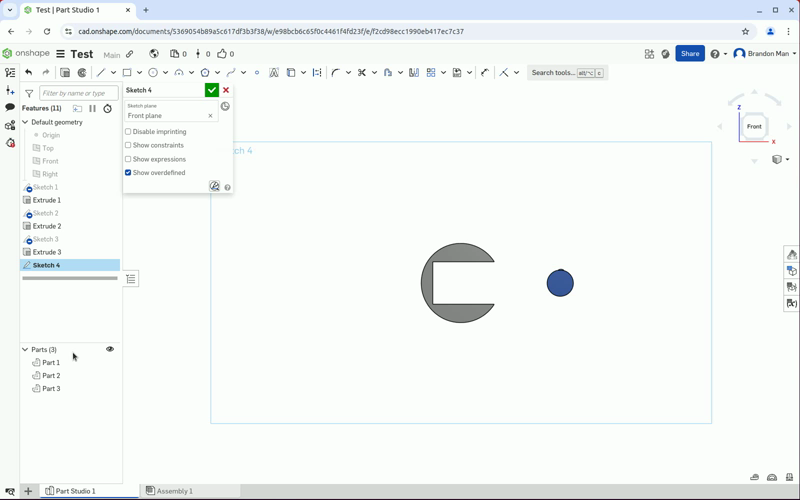
key(y)
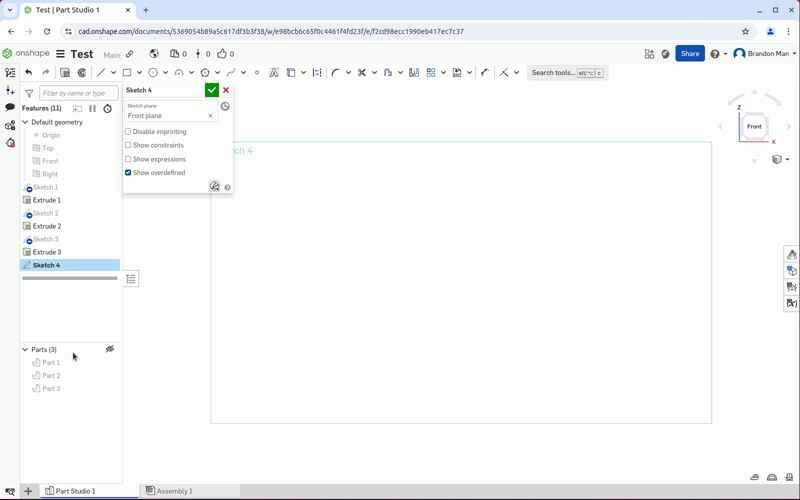
key(l)
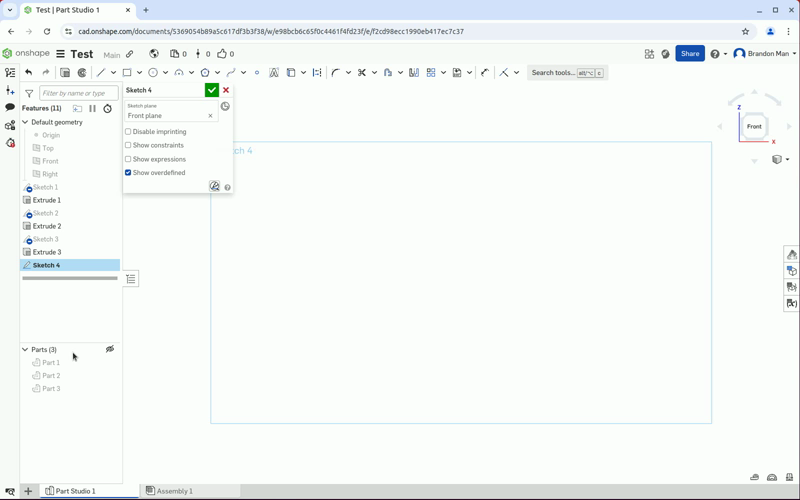
key_down(shift)
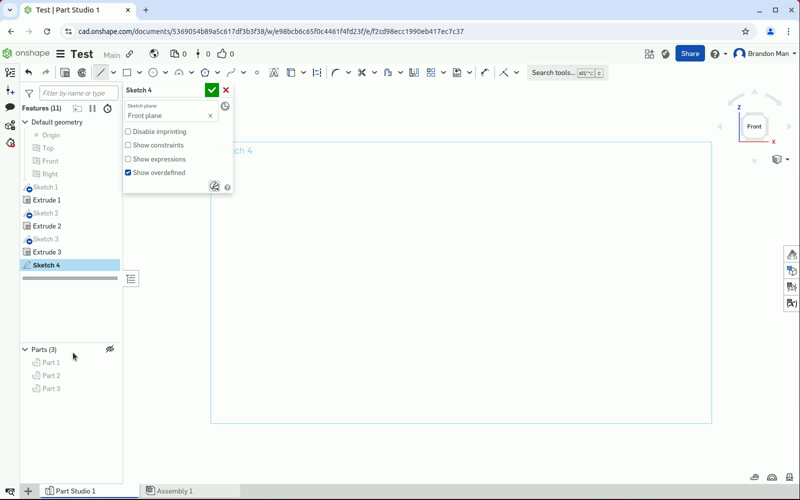
mouse_move(500, 295)
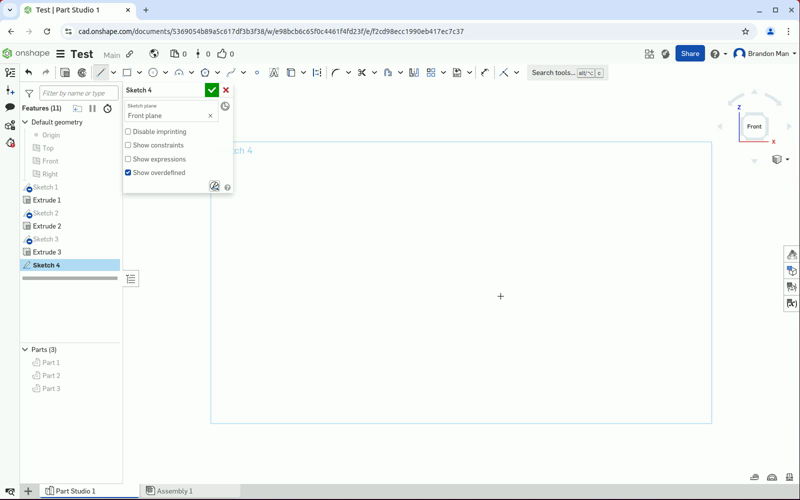
click(500, 295)
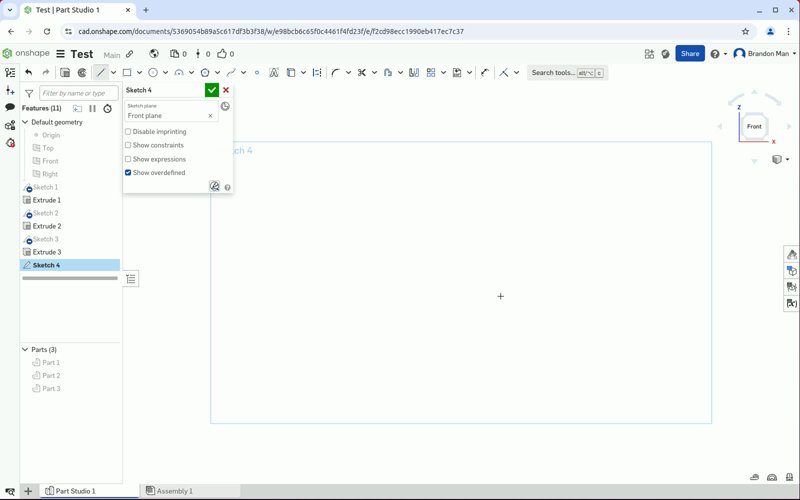
key_up(shift)
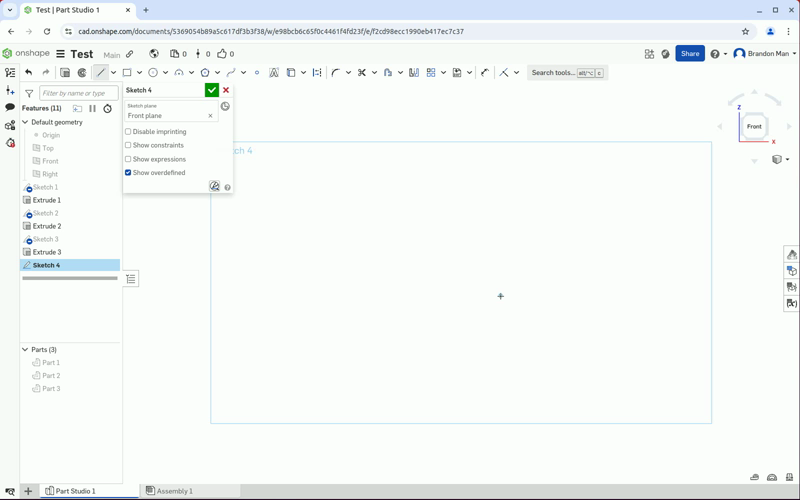
key_down(shift)
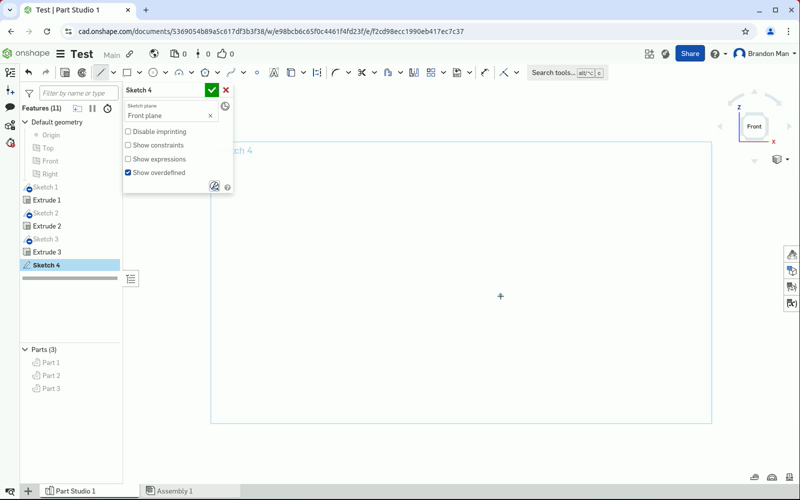
mouse_move(561, 295)
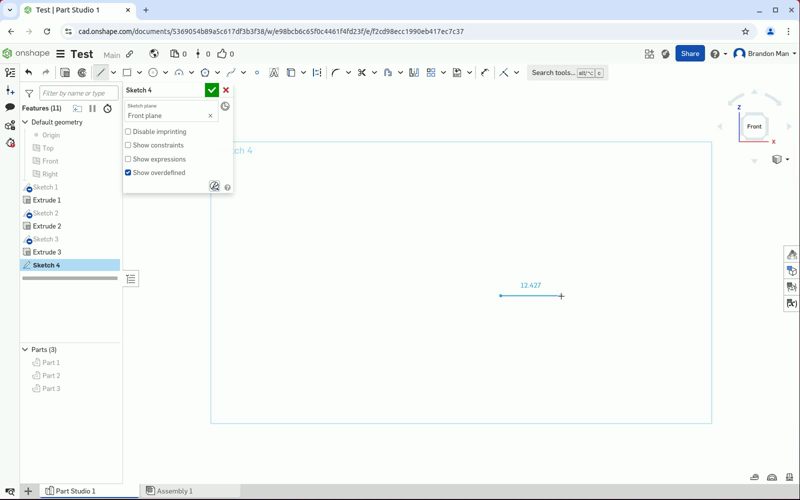
click(561, 295)
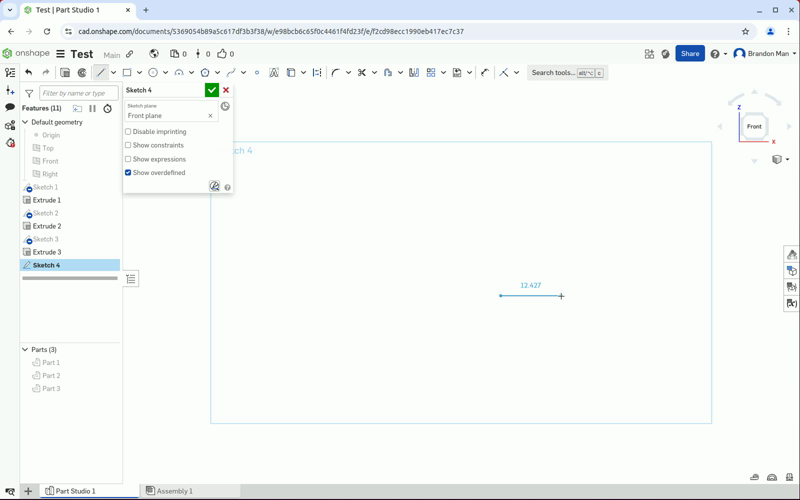
key_up(shift)
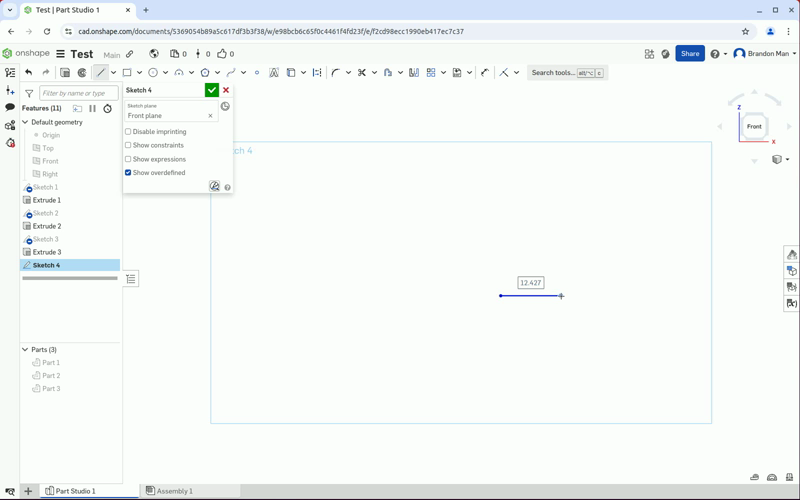
key(esc)
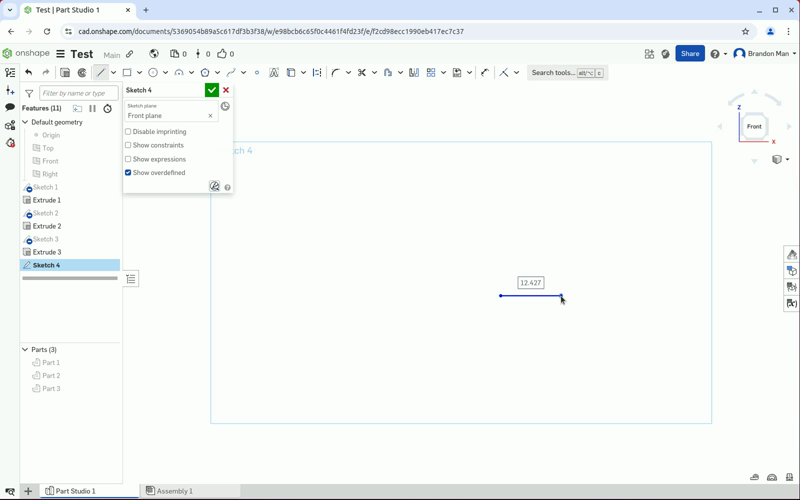
key(a)
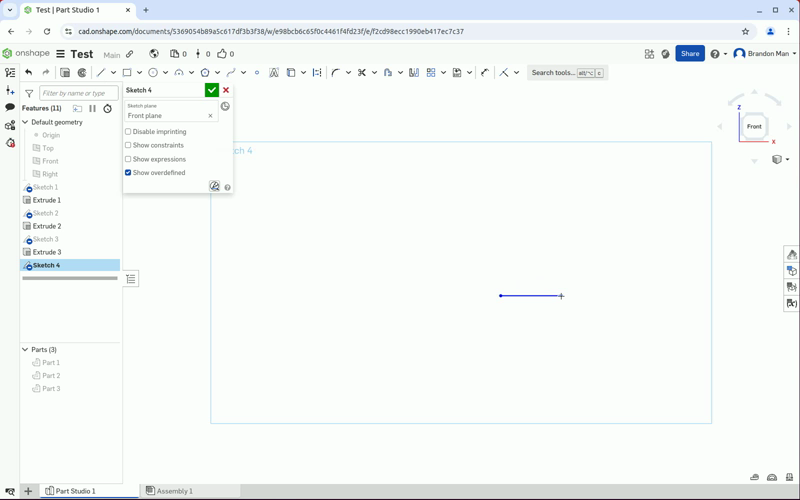
mouse_move(561, 295)
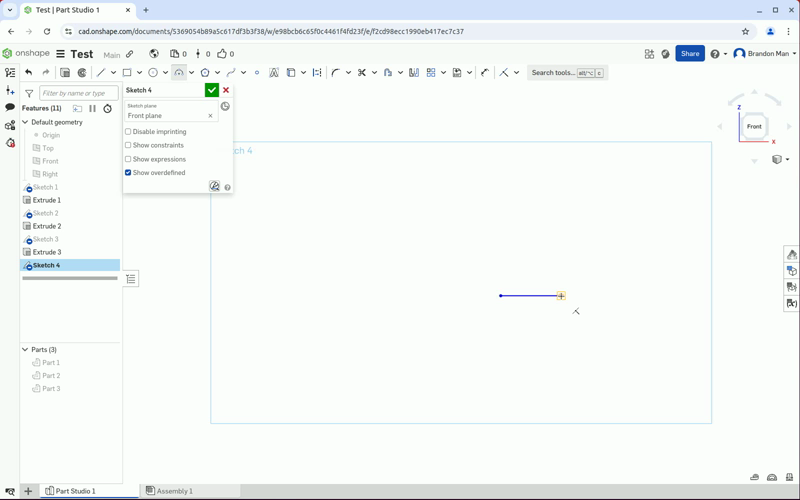
click(561, 295)
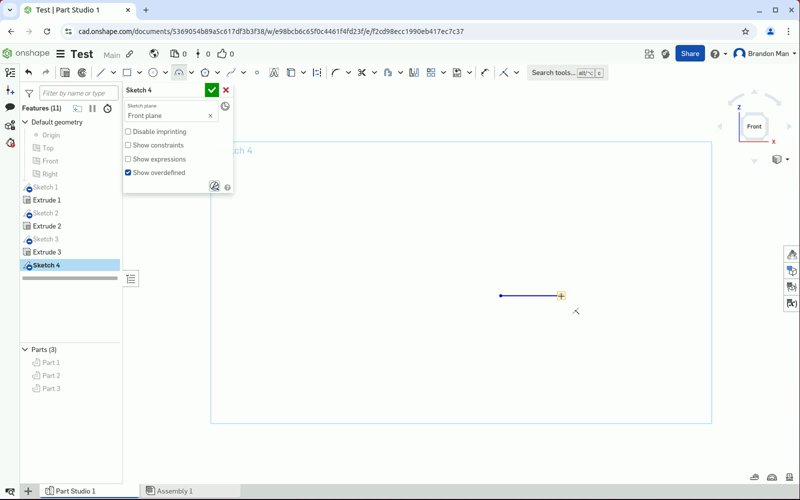
key_down(shift)
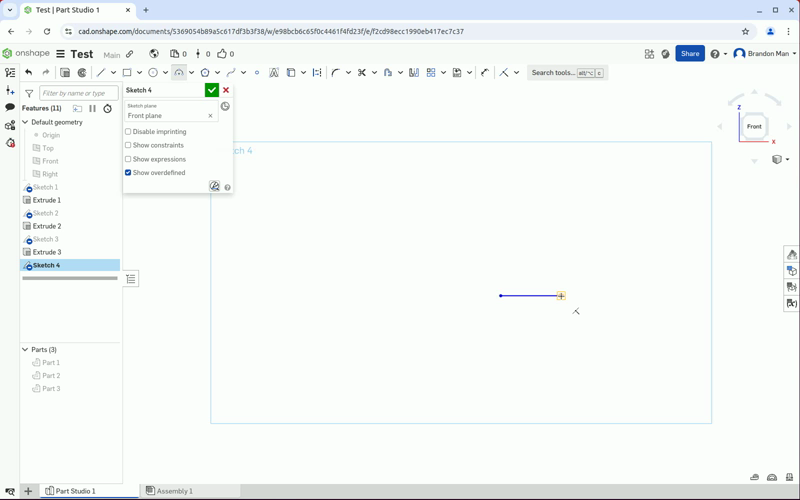
mouse_move(559, 270)
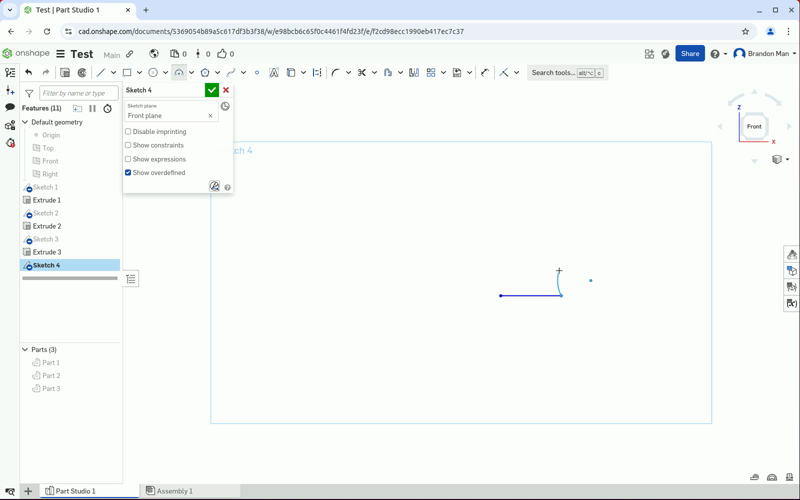
click(559, 270)
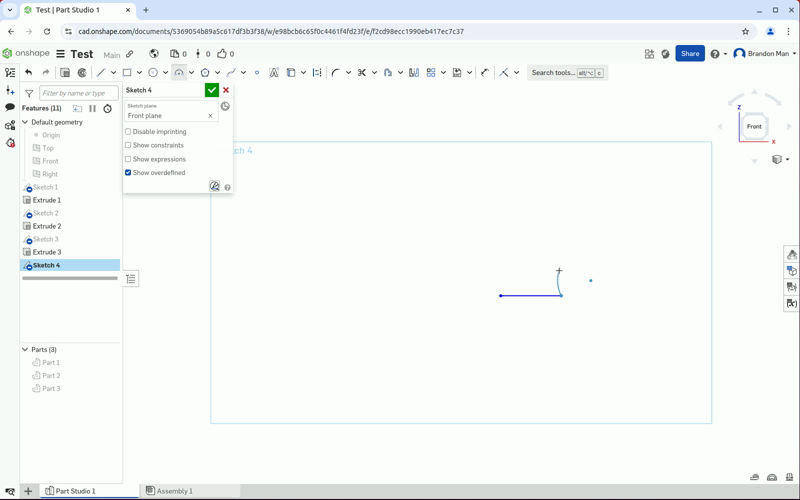
mouse_move(548, 284)
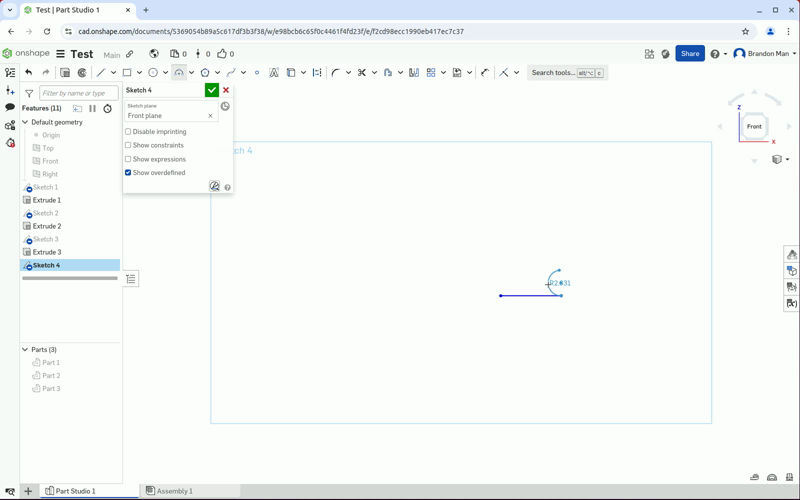
click(548, 284)
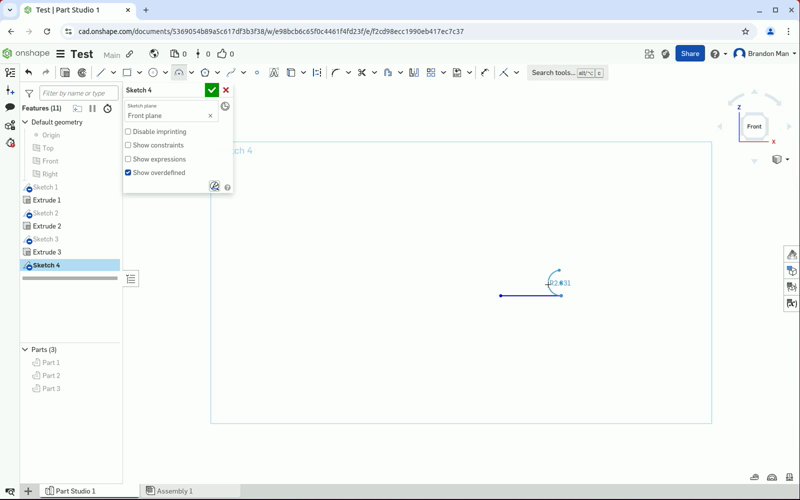
key_up(shift)
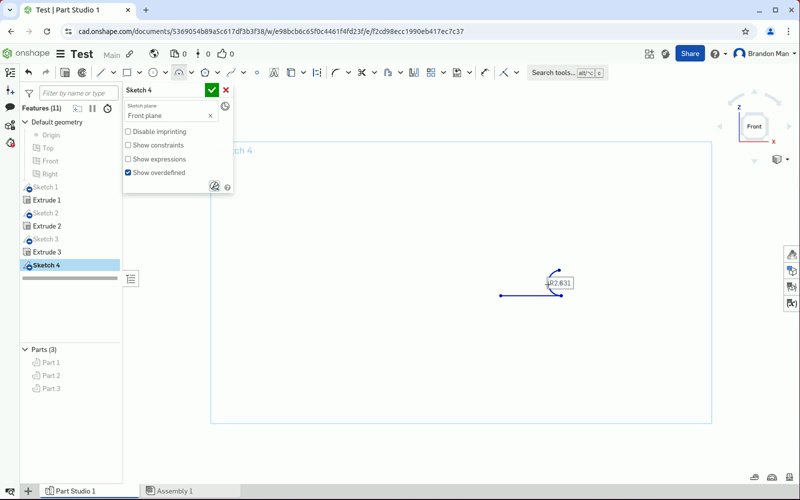
key(esc)
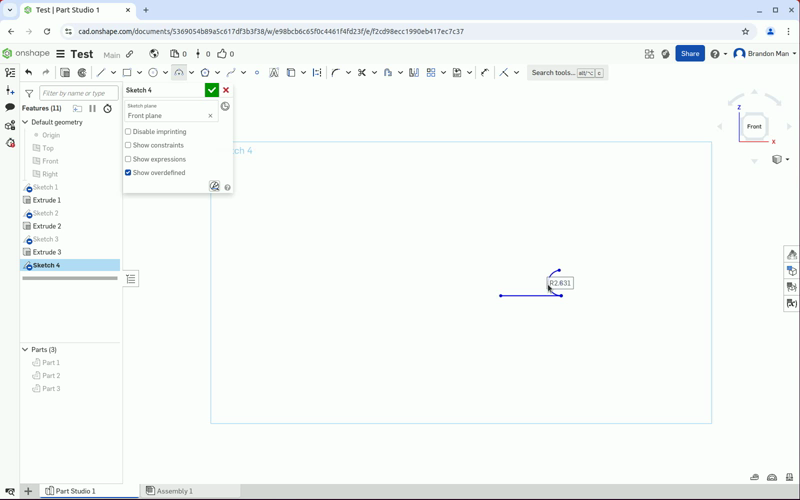
key(l)
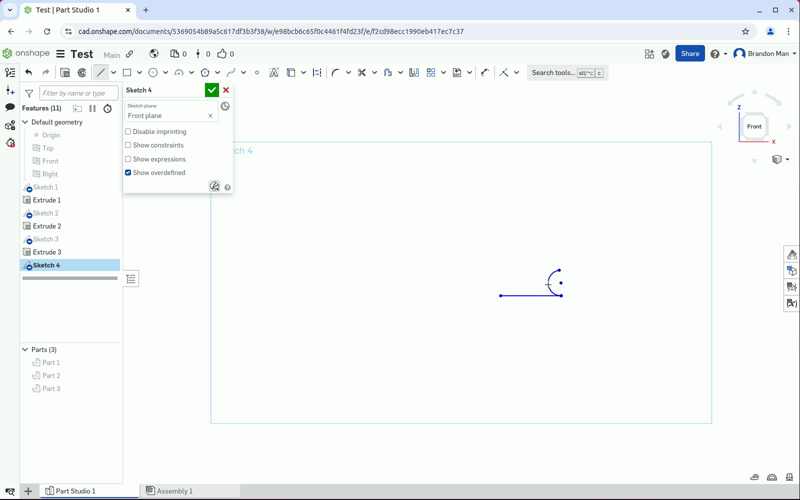
mouse_move(559, 270)
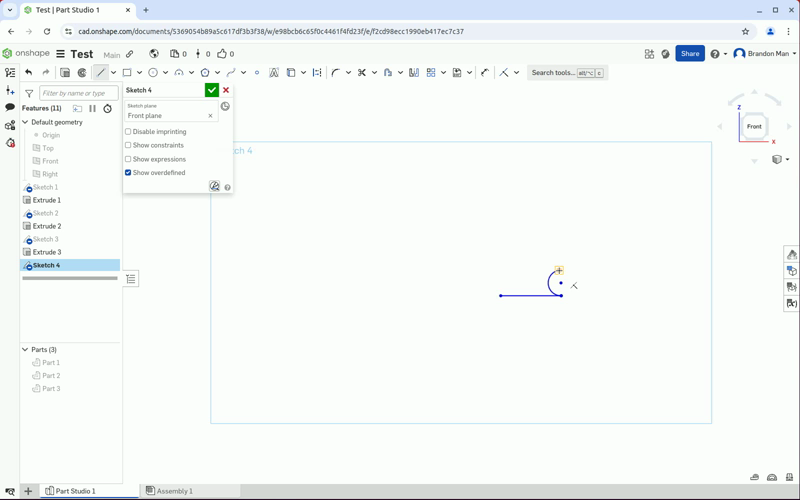
click(559, 270)
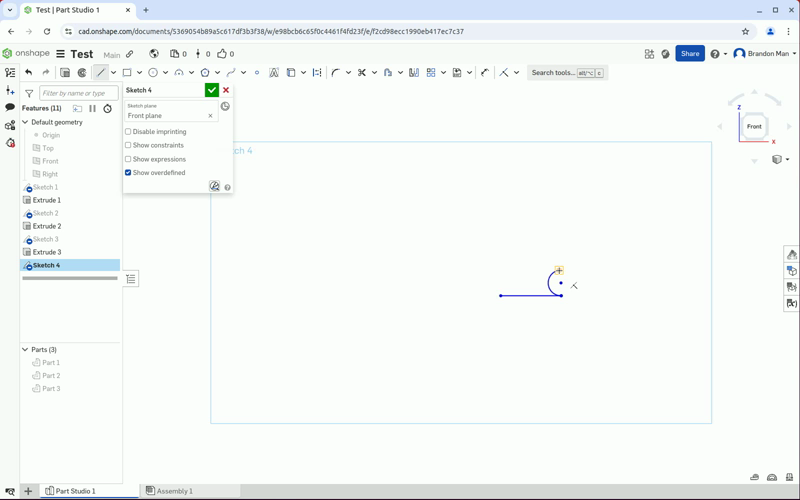
key_down(shift)
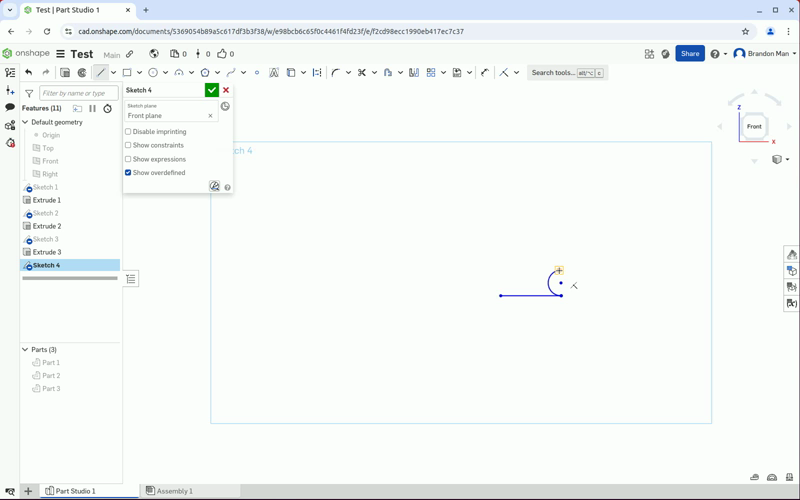
mouse_move(589, 270)
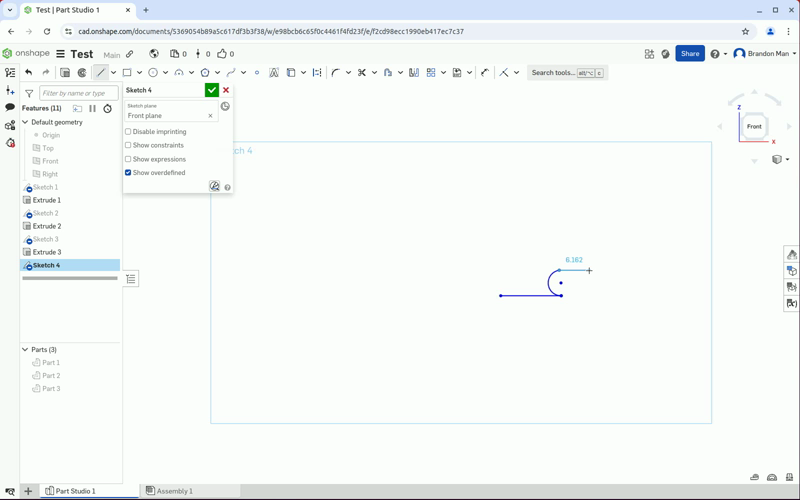
mouse_move(500, 270)
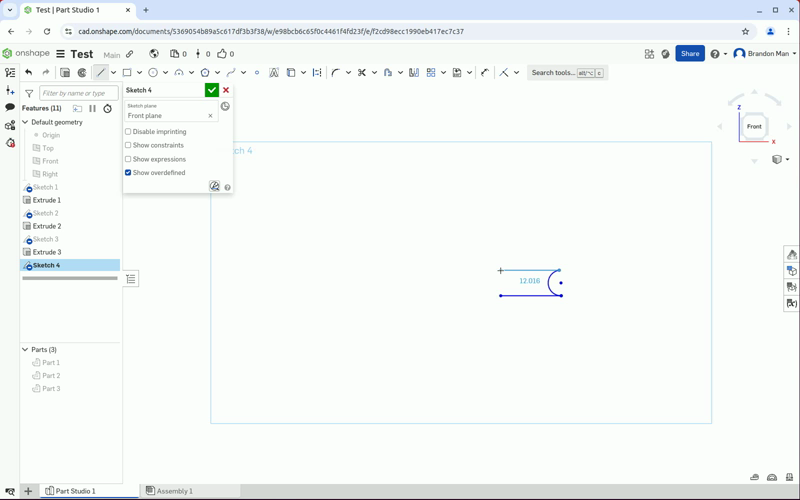
click(500, 270)
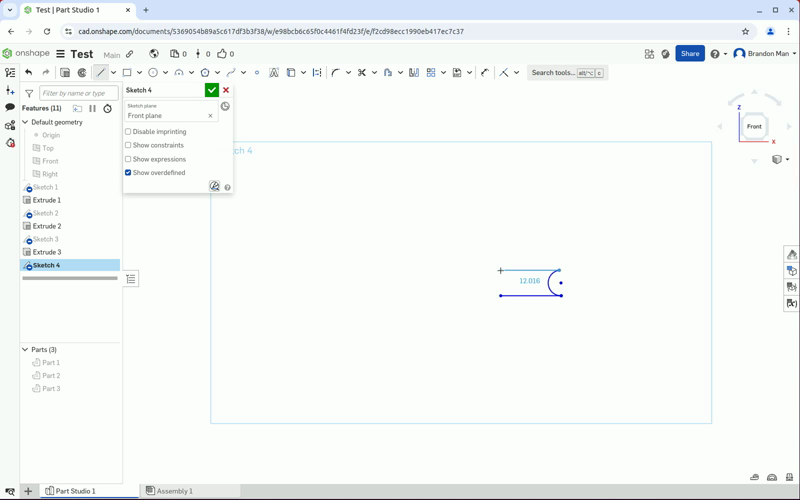
key_up(shift)
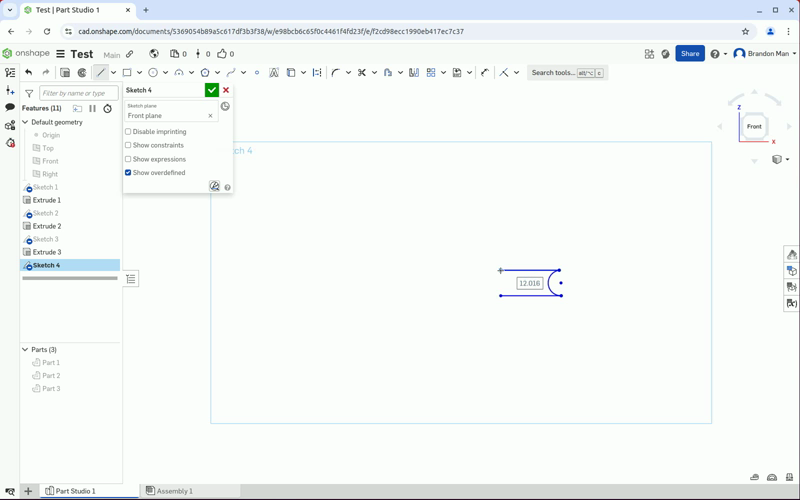
mouse_move(530, 270)
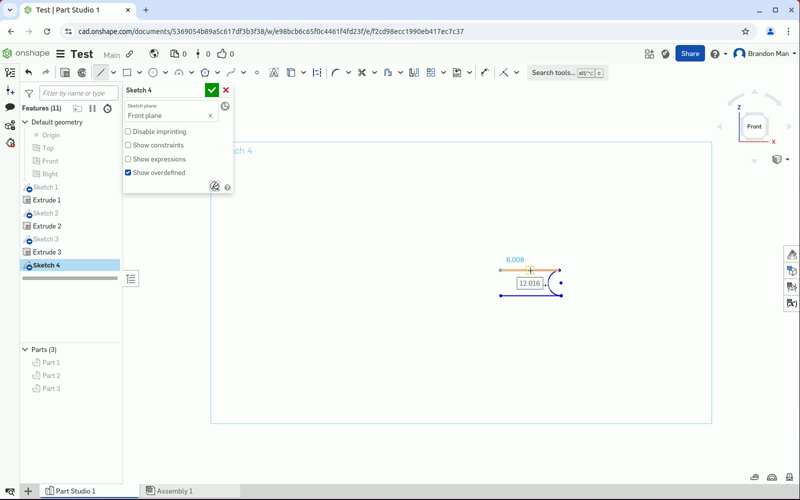
key_down(shift)
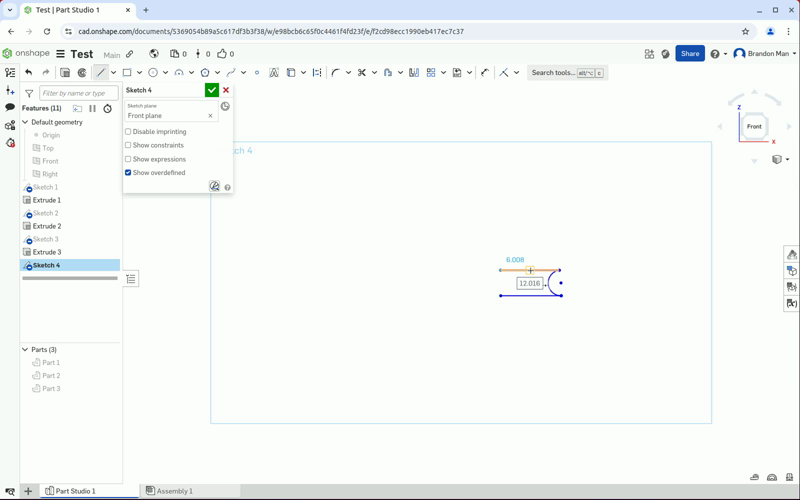
mouse_move(500, 295)
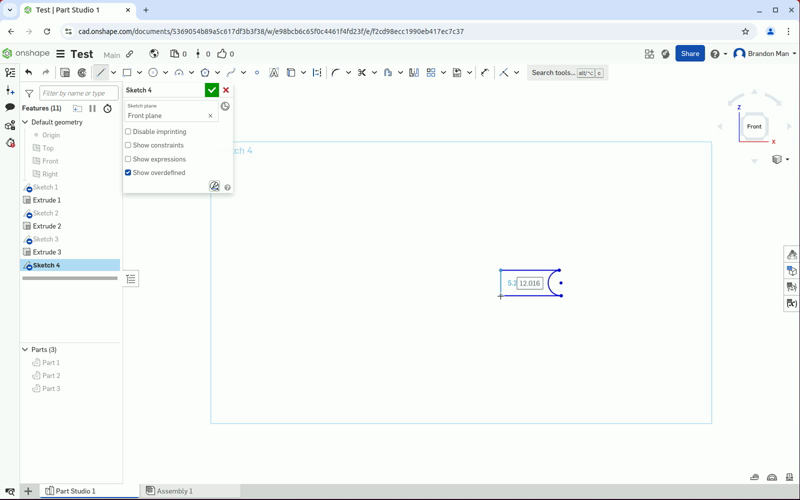
key_up(shift)
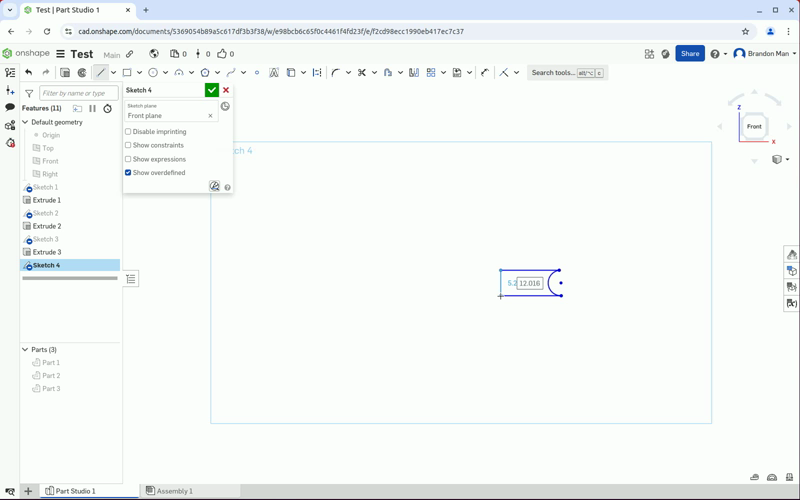
click(500, 295)
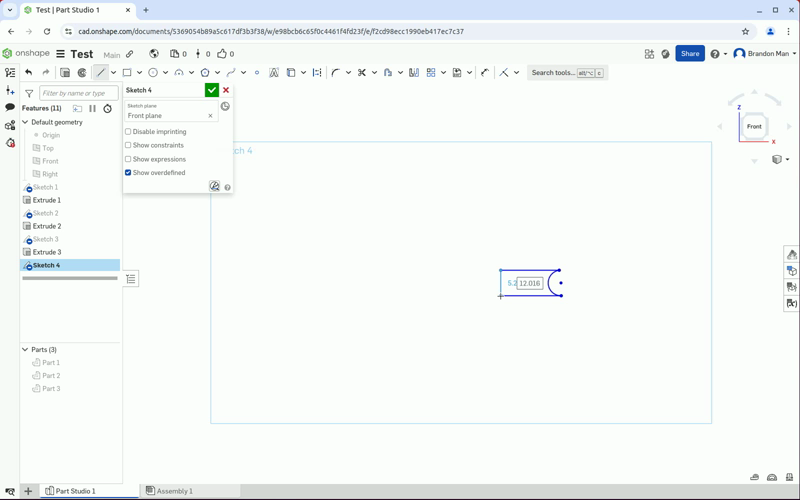
key(esc)
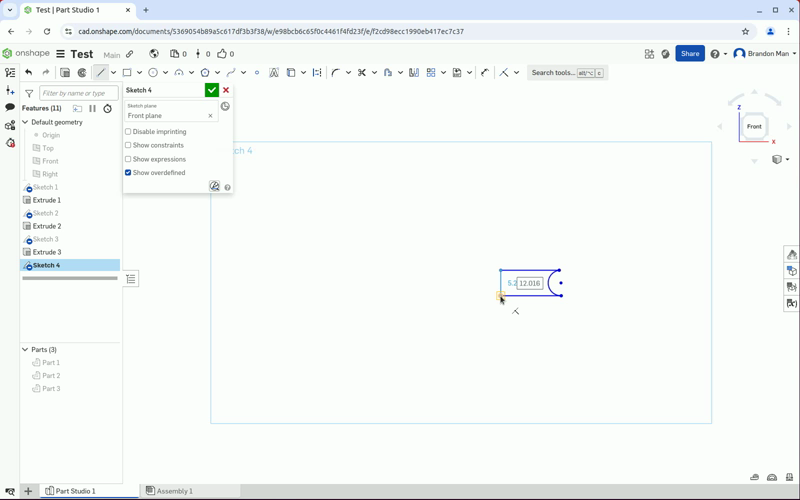
mouse_move(538, 276)
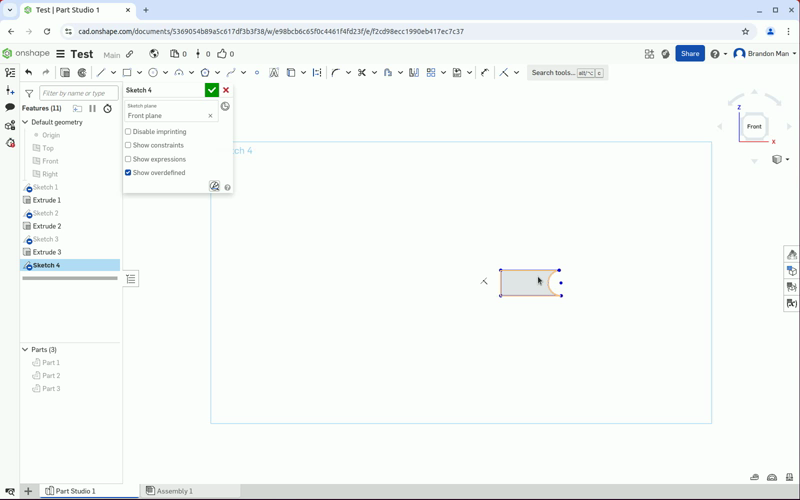
scroll(6)
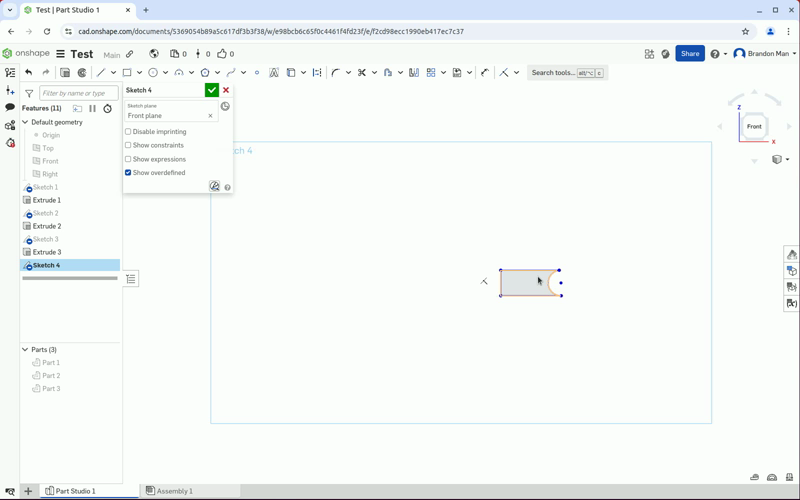
scroll(6)
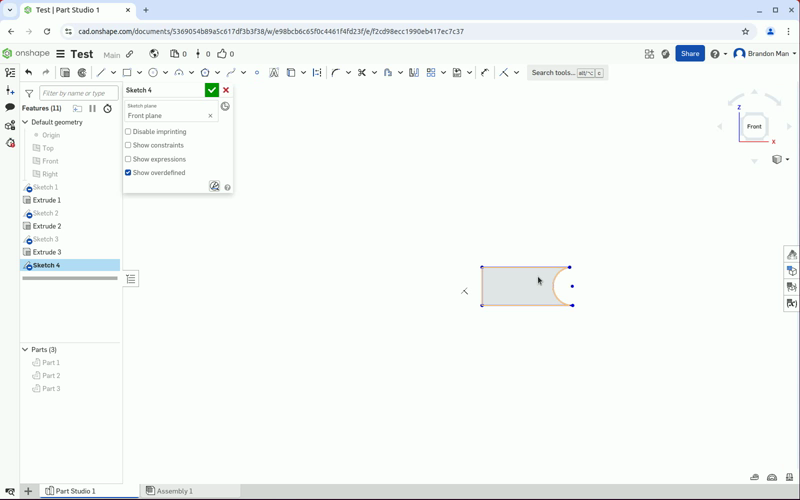
scroll(6)
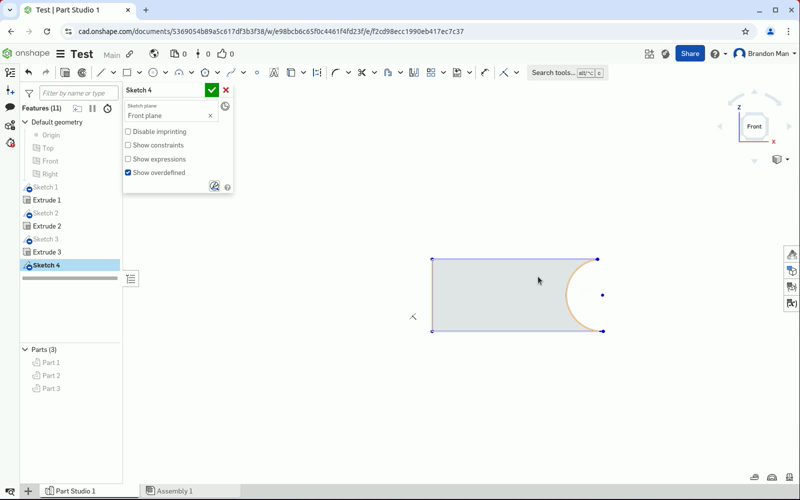
scroll(6)
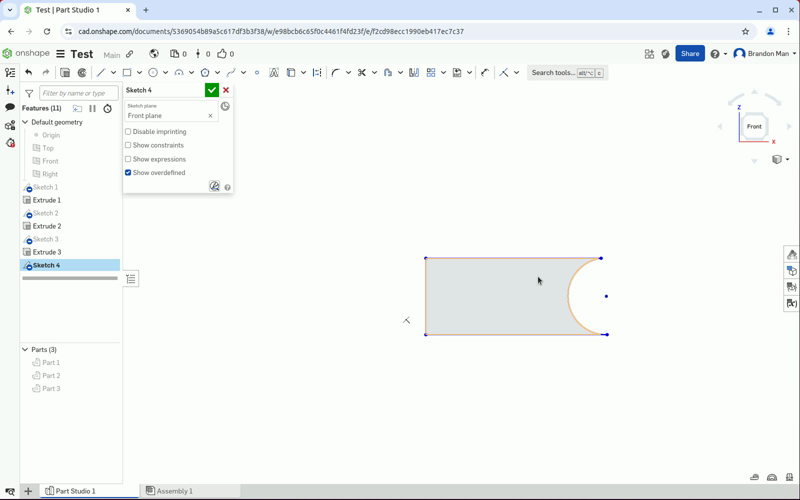
scroll(6)
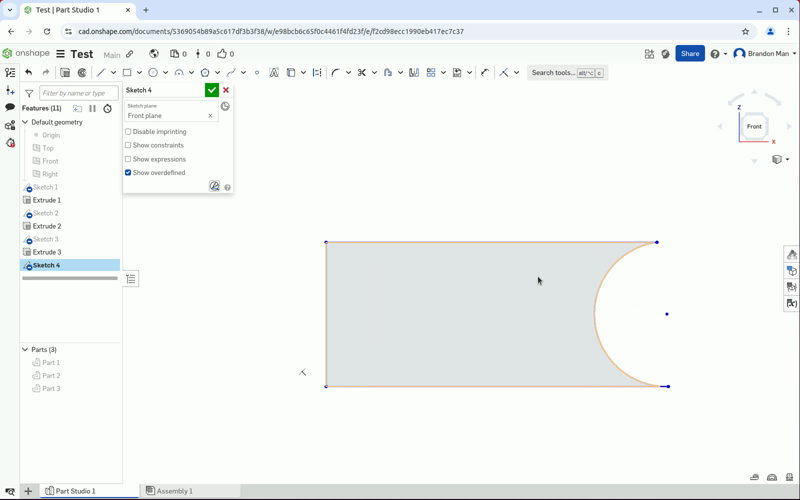
scroll(6)
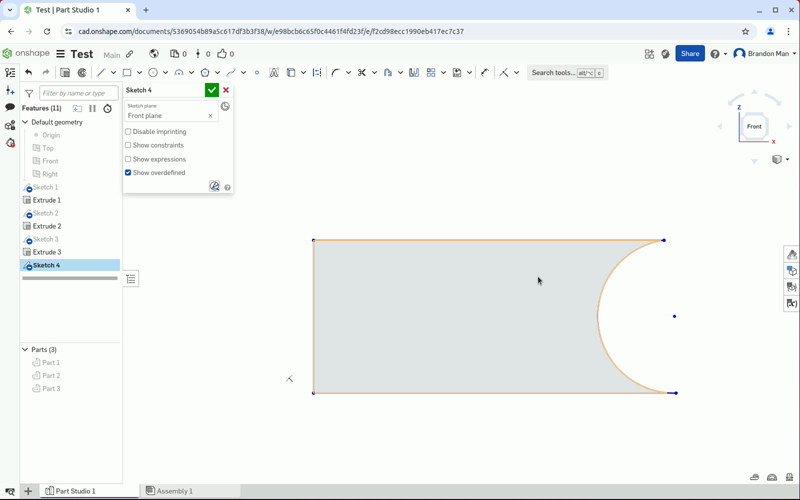
scroll(6)
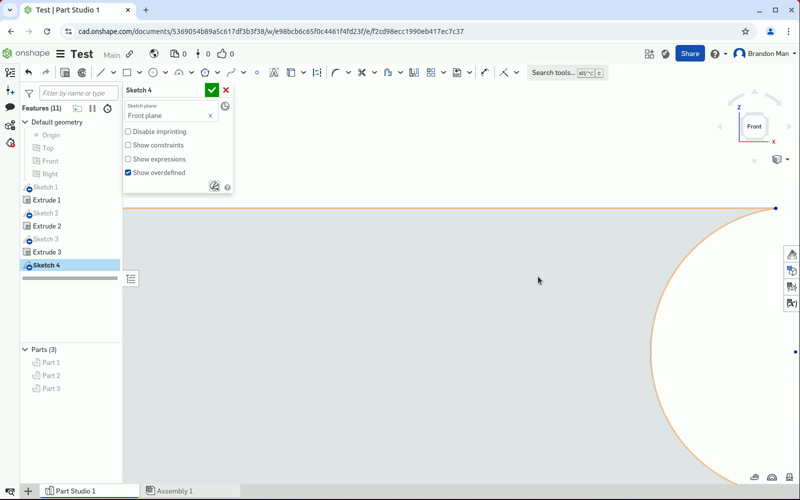
click(538, 276)
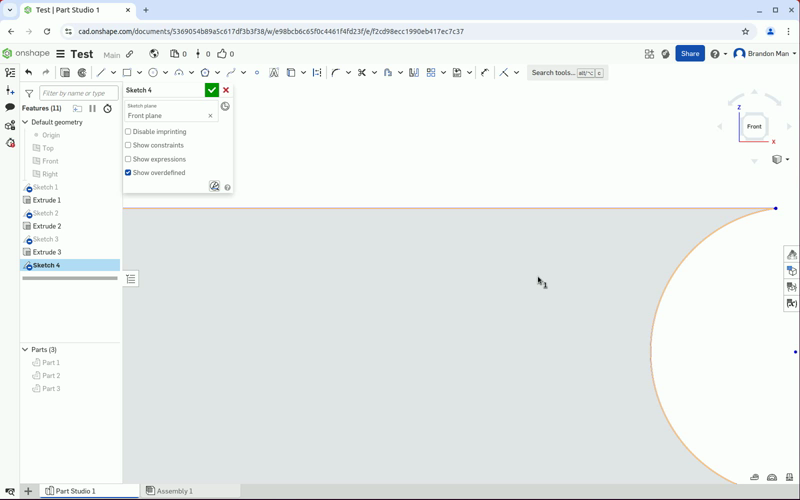
scroll(-6)
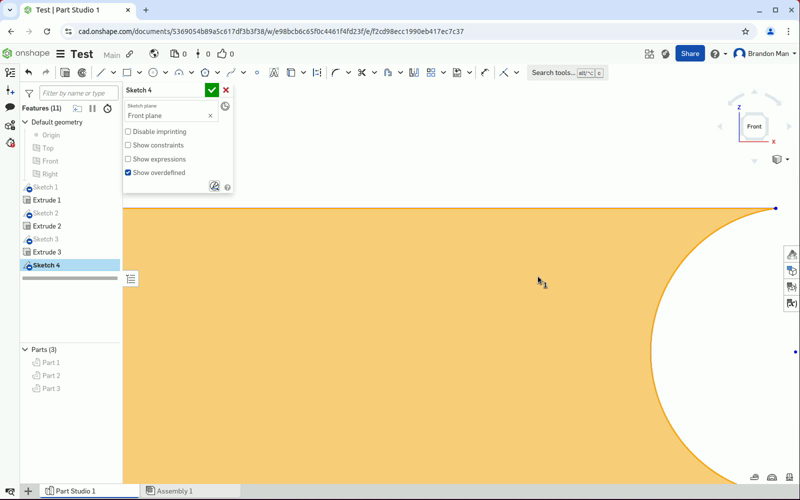
scroll(-6)
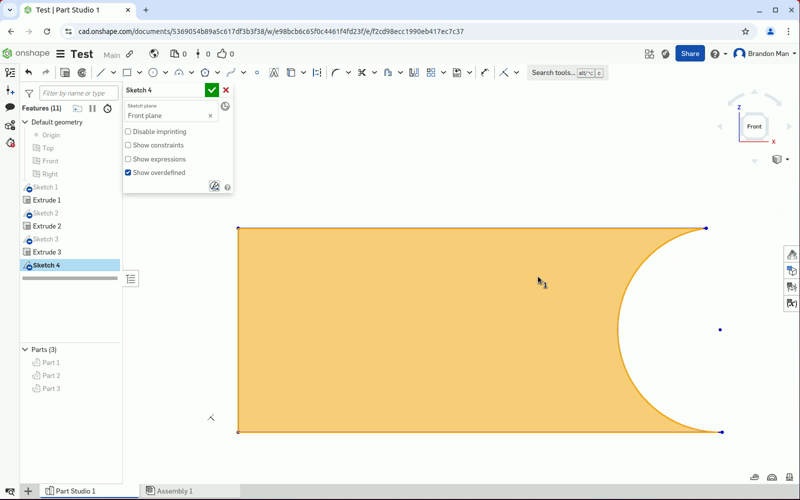
scroll(-6)
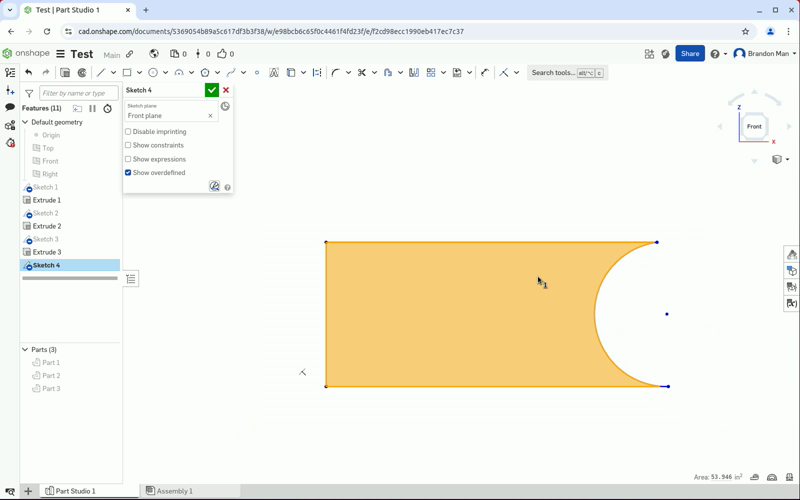
scroll(-6)
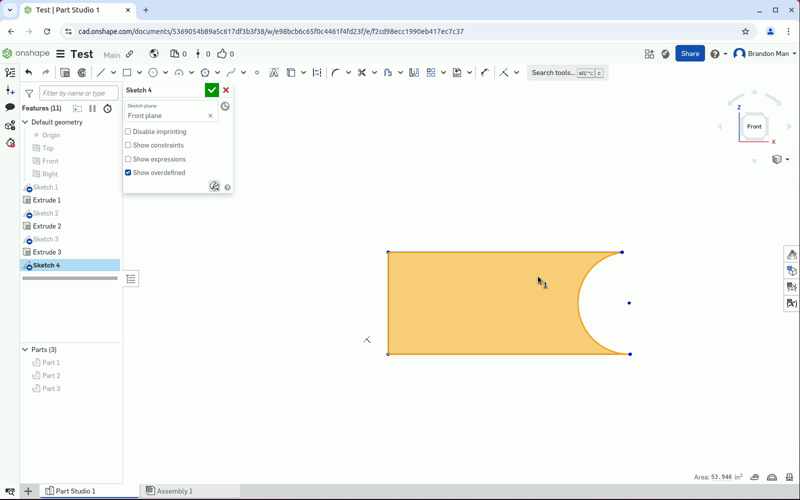
scroll(-6)
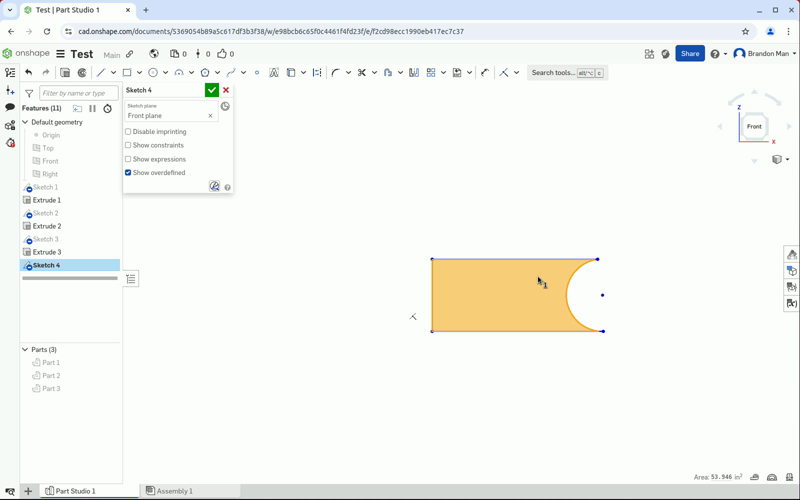
scroll(-6)
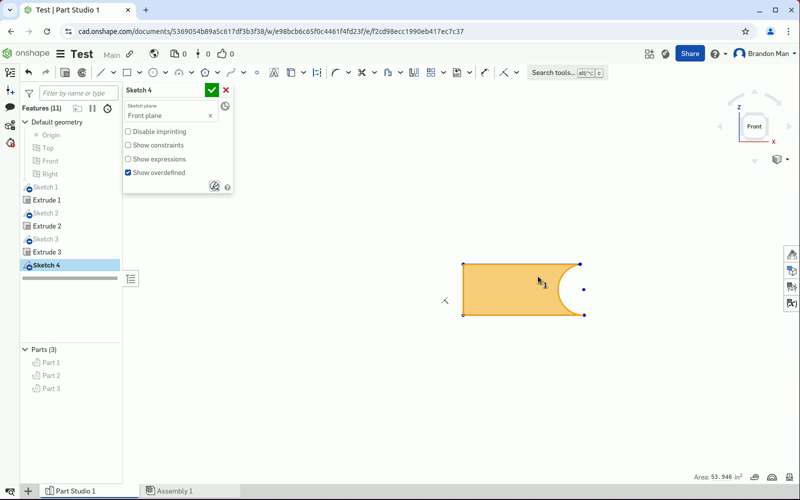
scroll(-6)
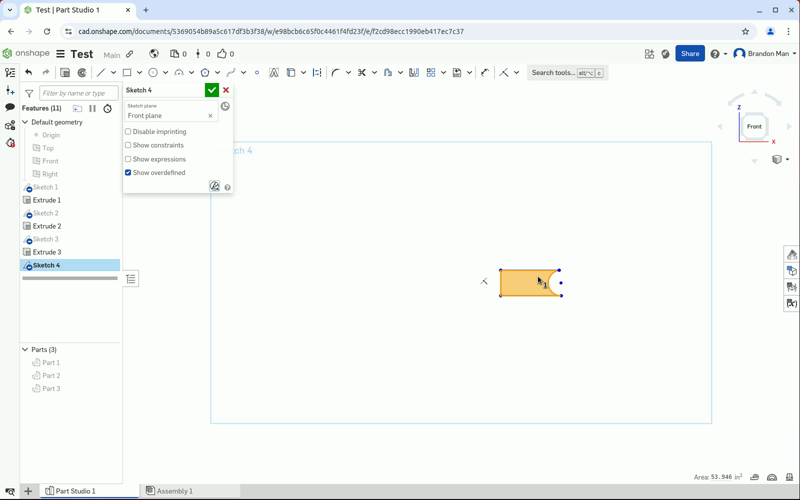
mouse_move(73, 352)
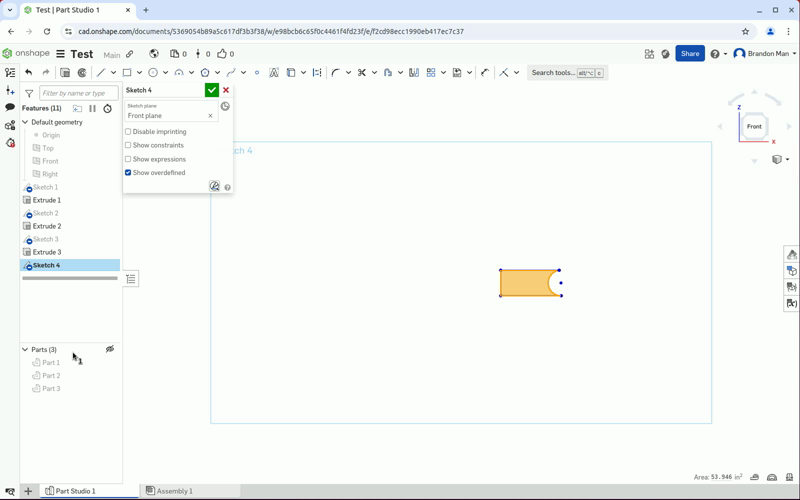
key(shift+y)
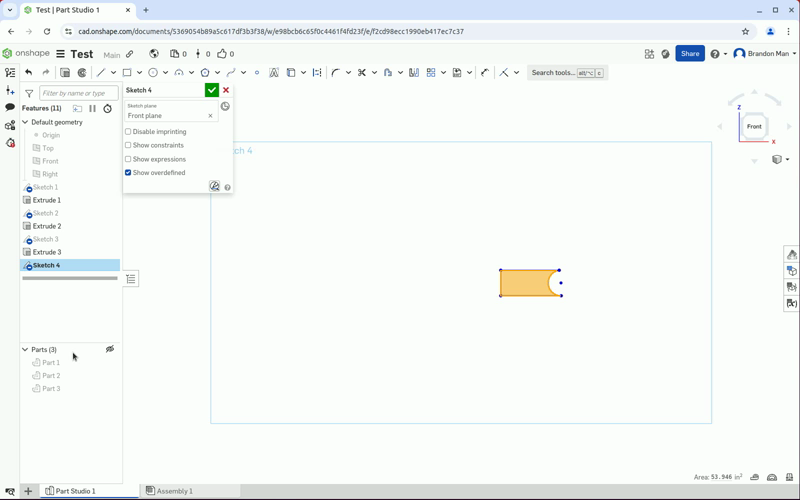
key(shift+e)
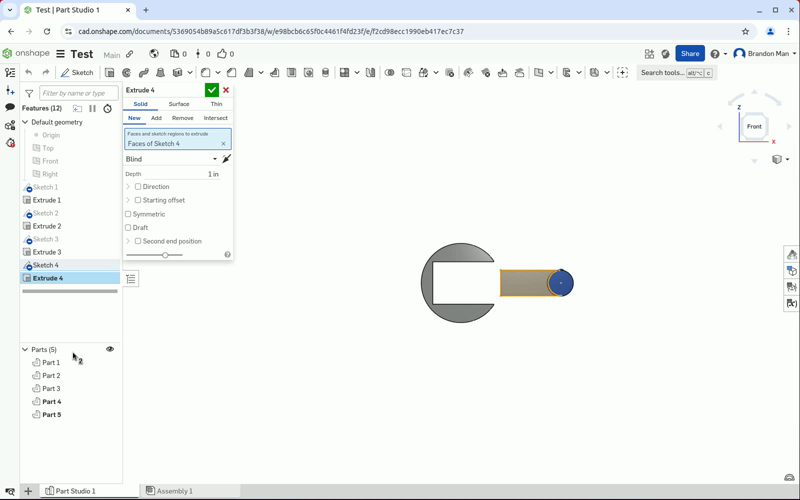
mouse_move(143, 106)
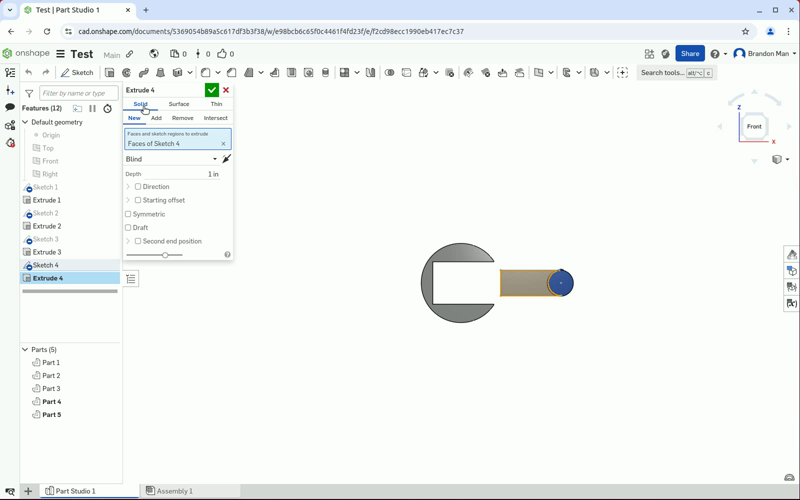
click(143, 106)
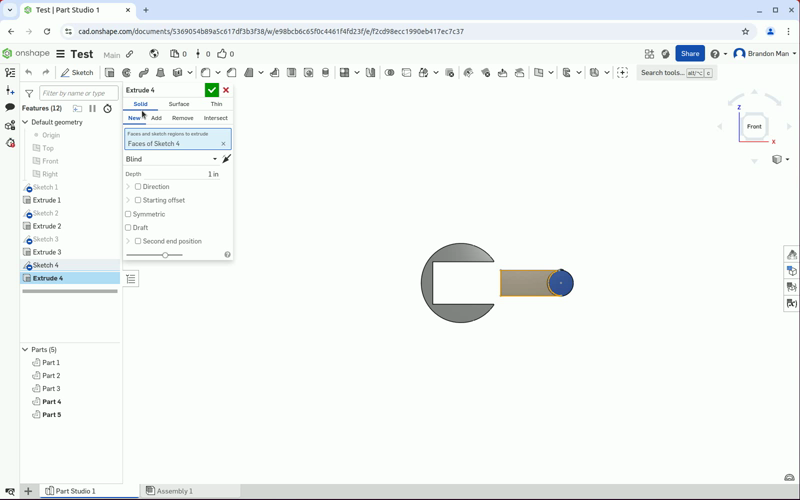
mouse_move(137, 120)
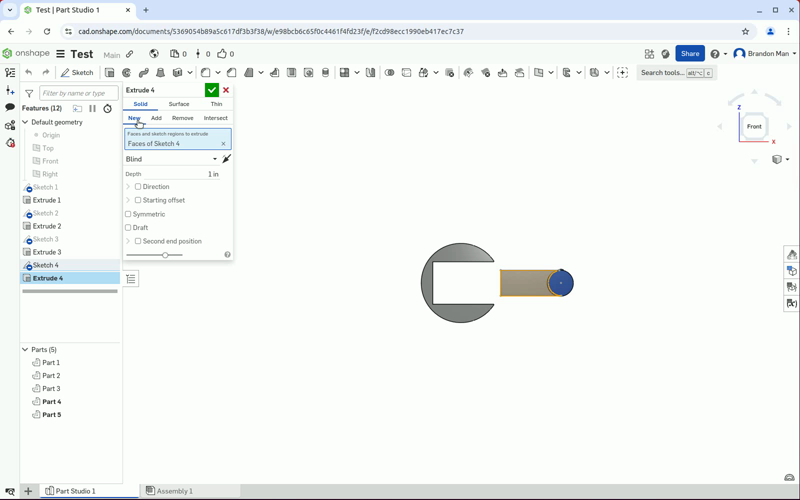
click(137, 120)
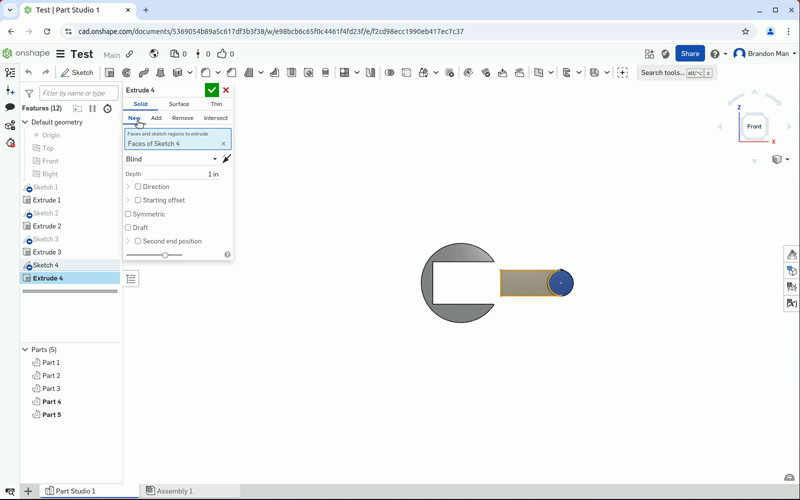
key(tab, 4)
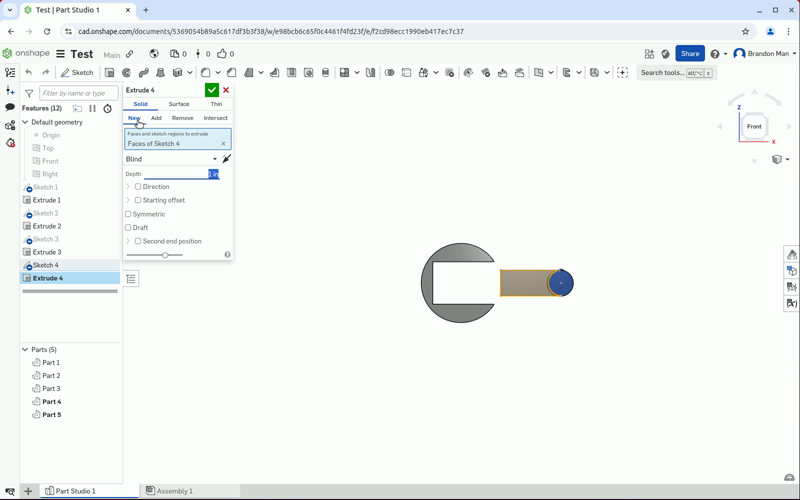
text(4.092)
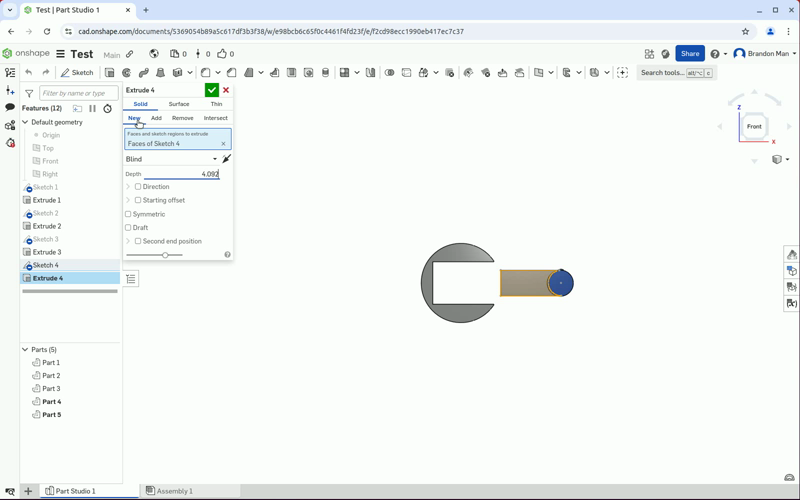
key(enter)
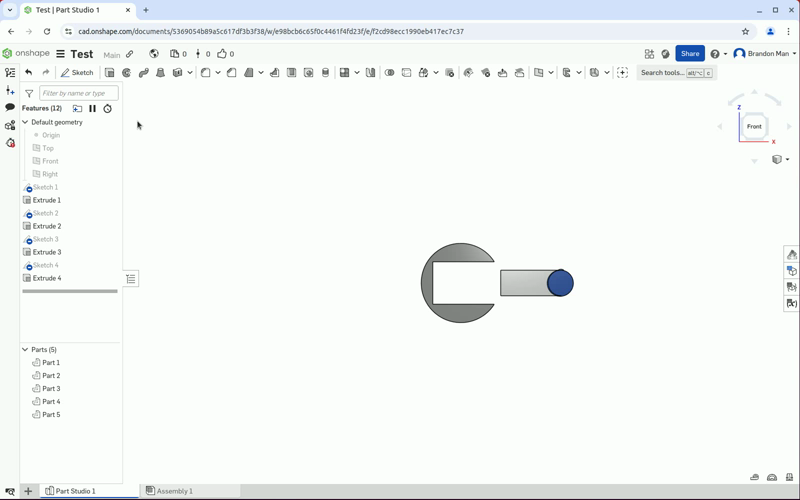
key(shift+h)
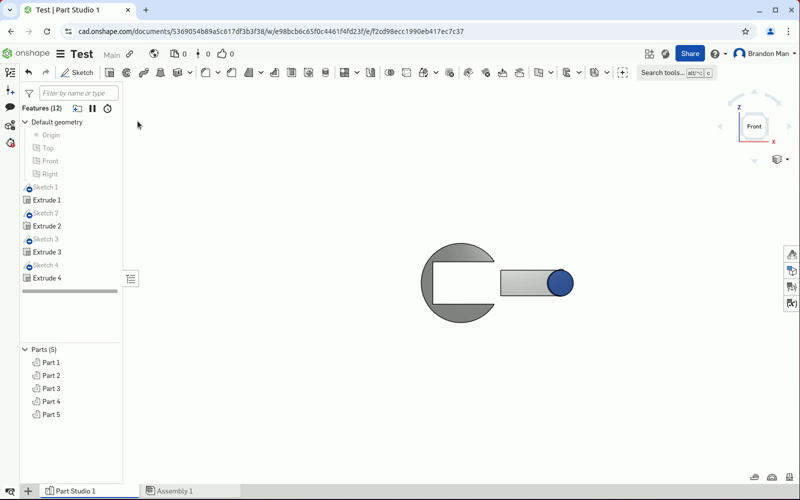
key(shift+h)
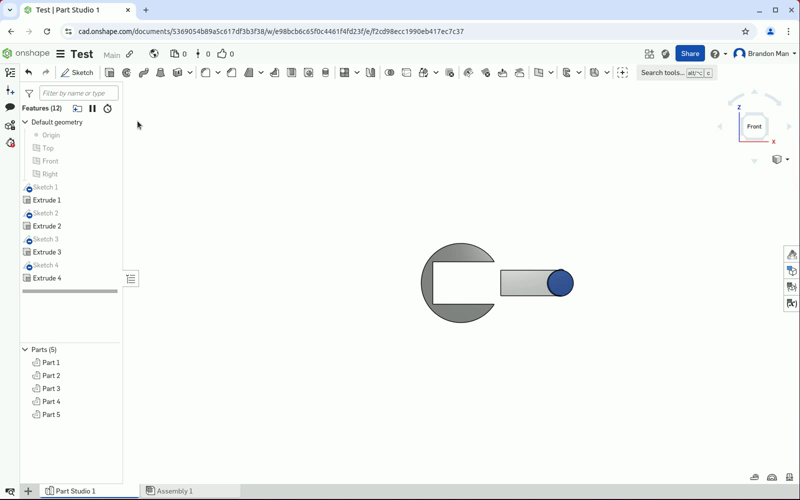
mouse_move(73, 189)
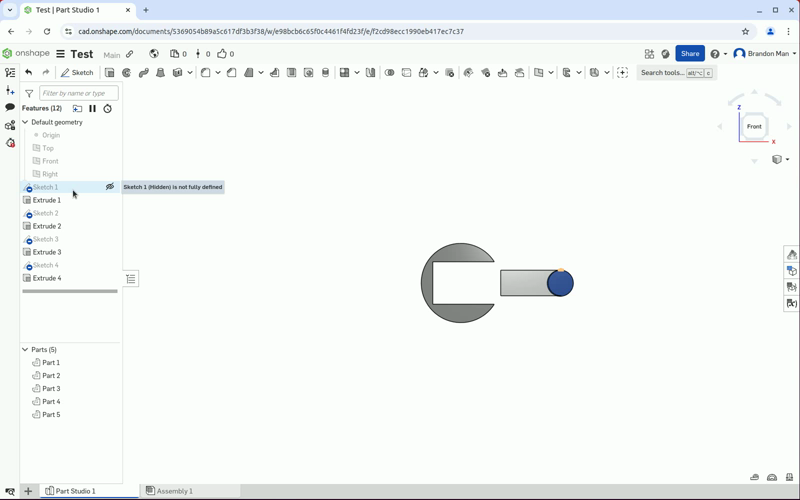
click(73, 189)
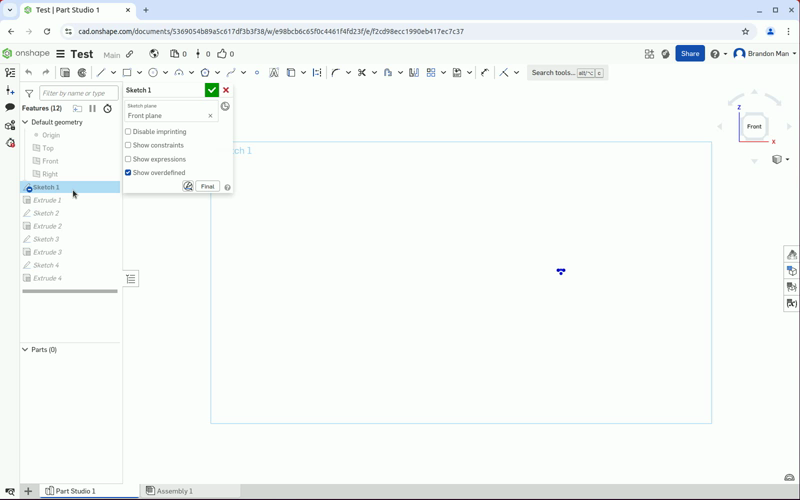
mouse_move(229, 92)
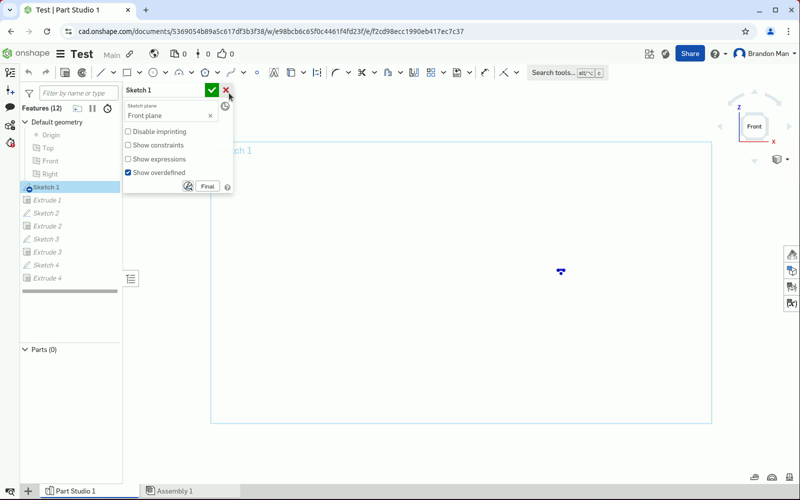
click(229, 92)
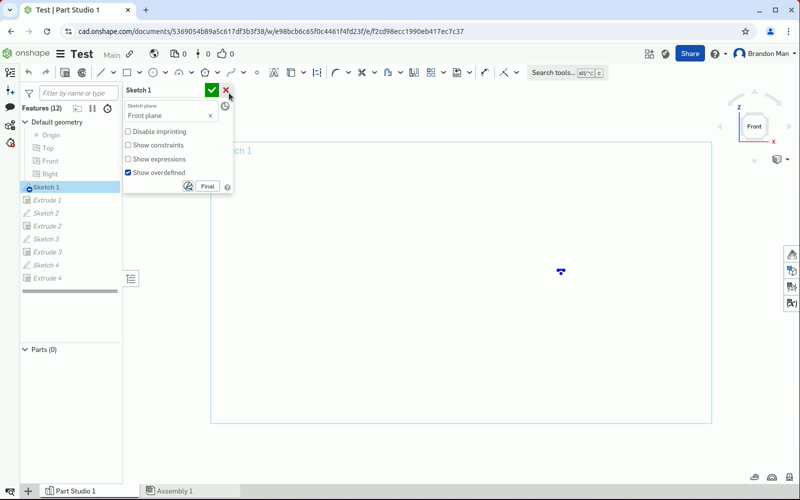
key(shift+s)
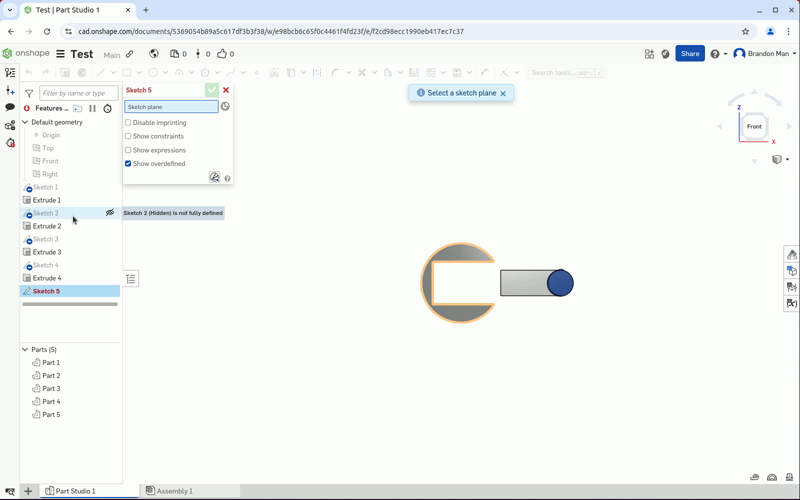
scroll(3)
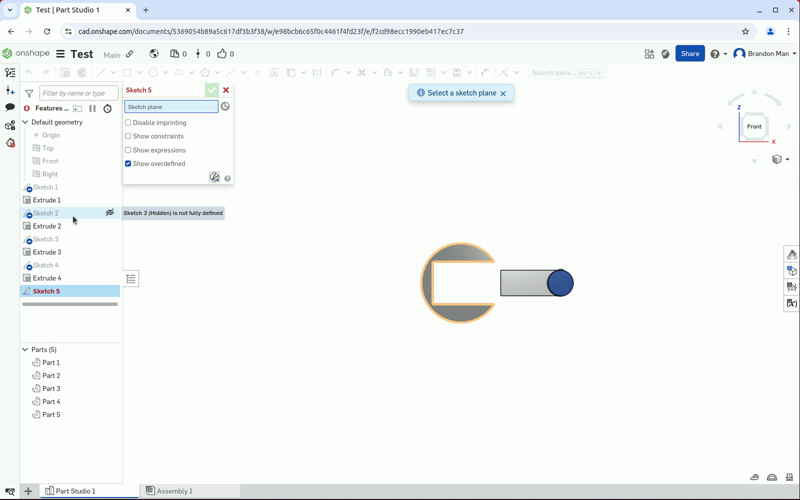
mouse_move(73, 163)
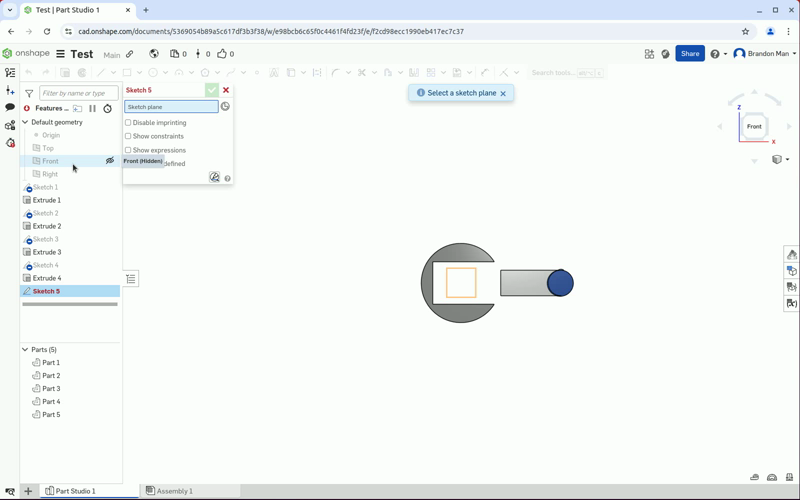
click(73, 163)
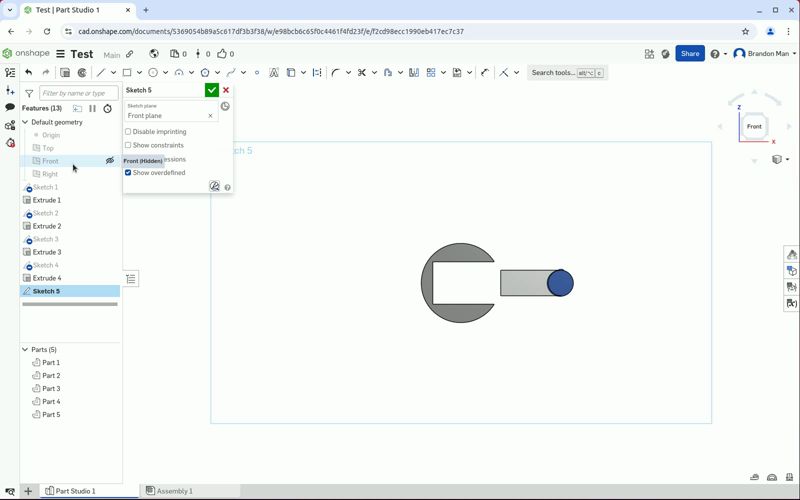
mouse_move(73, 352)
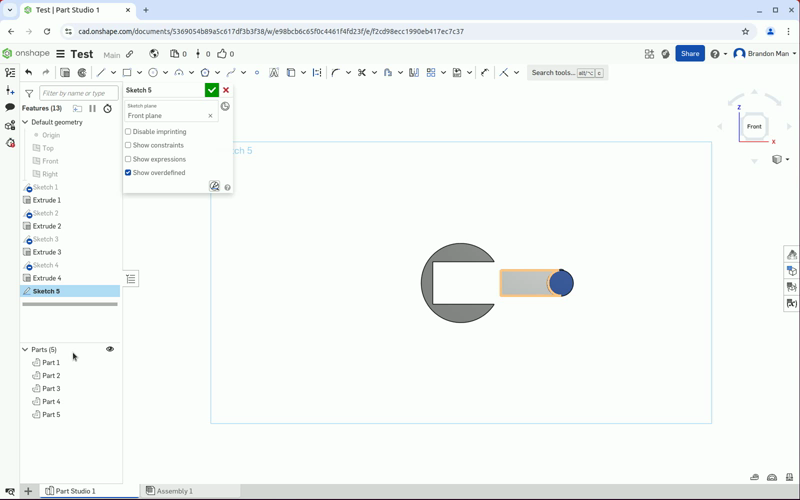
key(y)
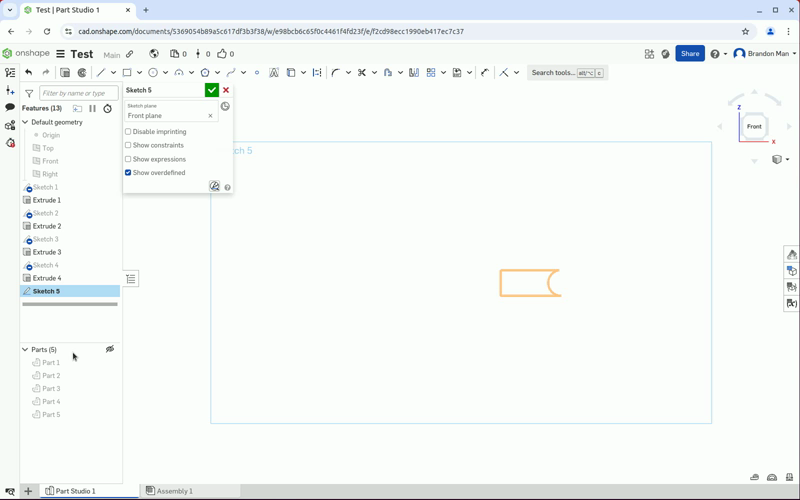
key(a)
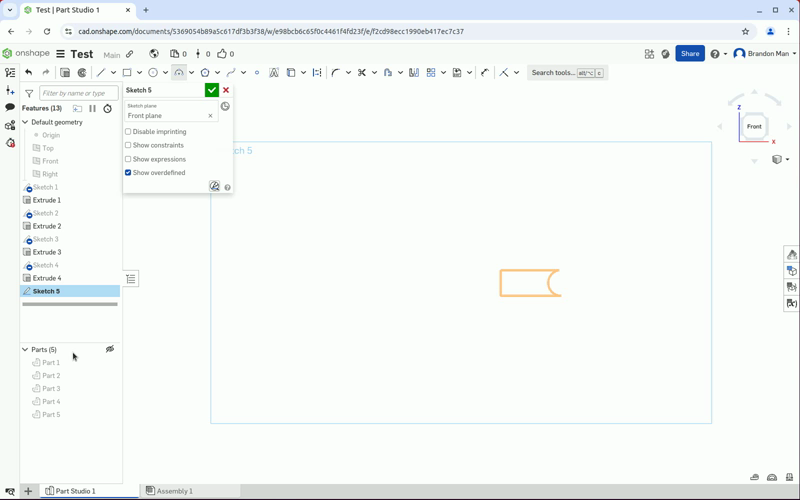
key_down(shift)
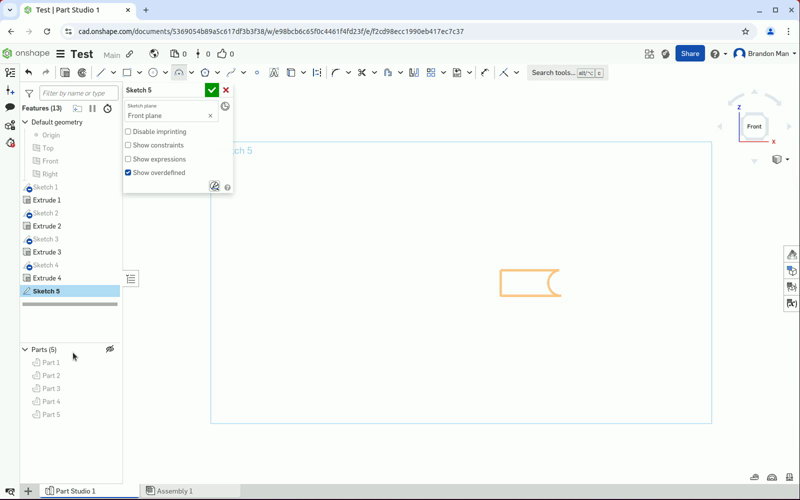
mouse_move(493, 261)
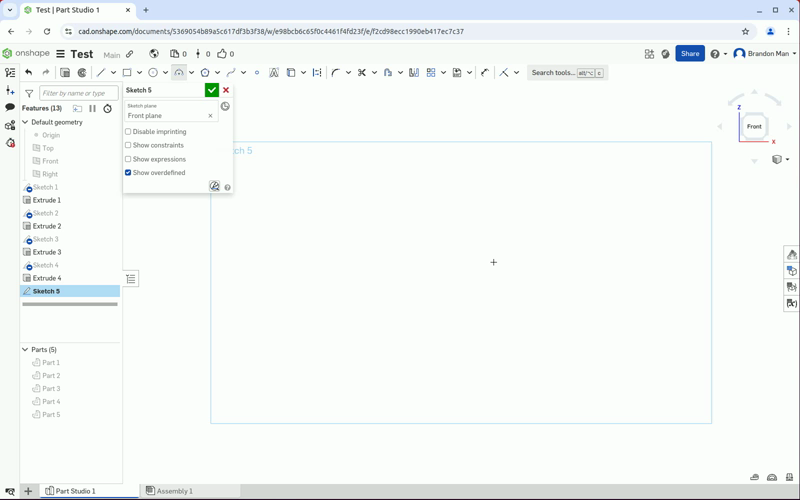
click(493, 261)
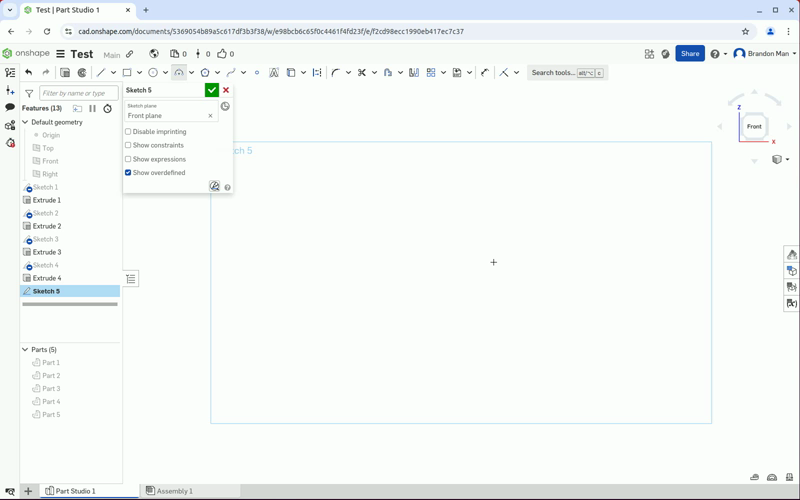
key_up(shift)
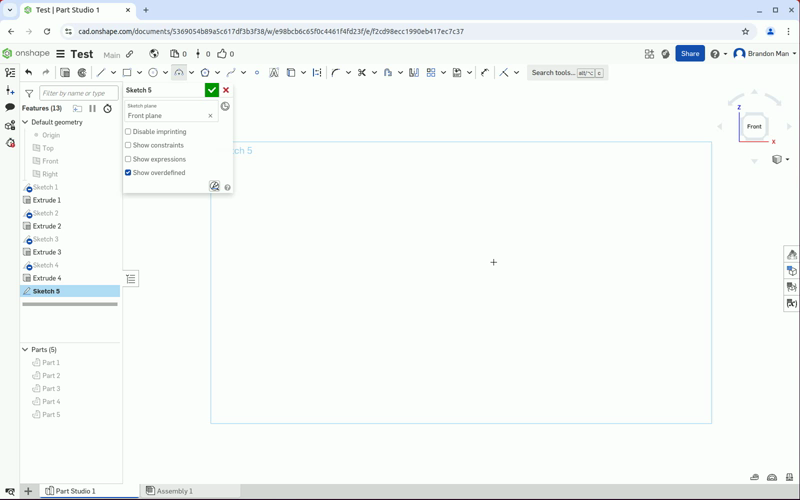
key_down(shift)
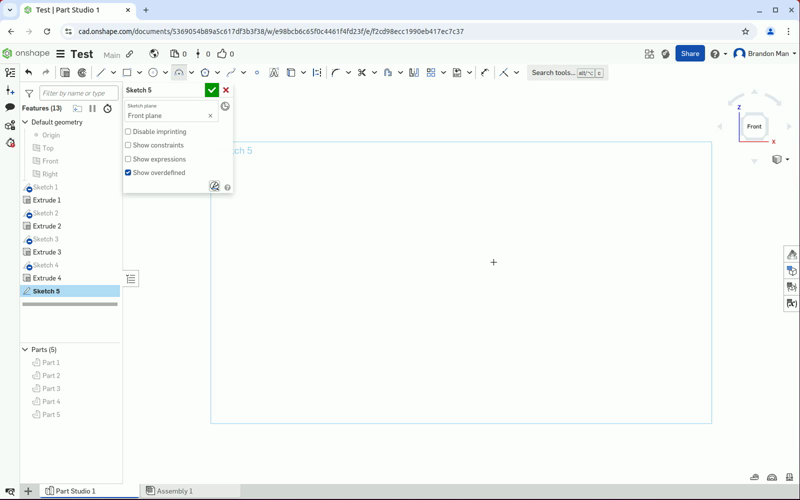
mouse_move(498, 270)
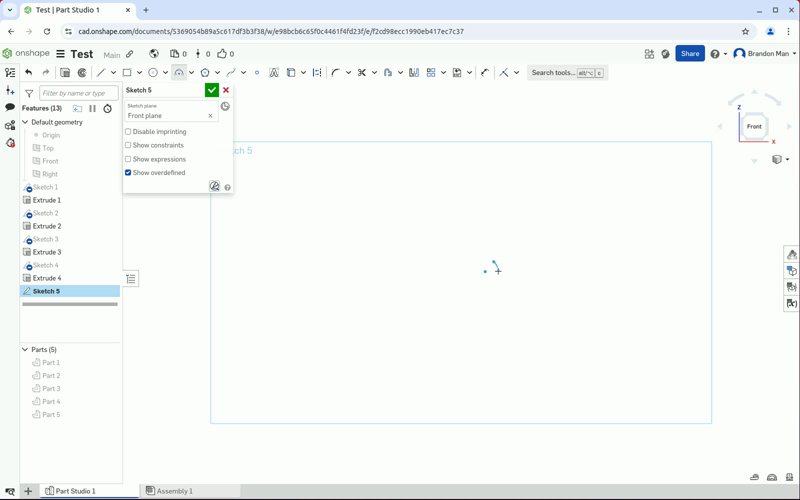
click(498, 270)
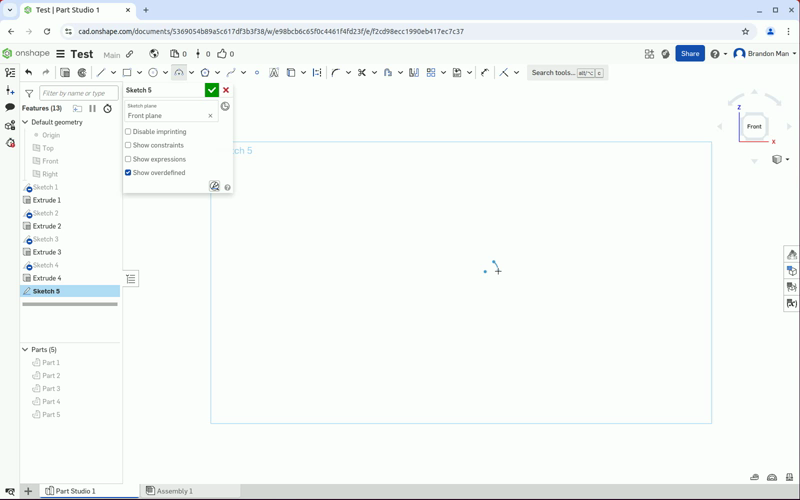
mouse_move(496, 266)
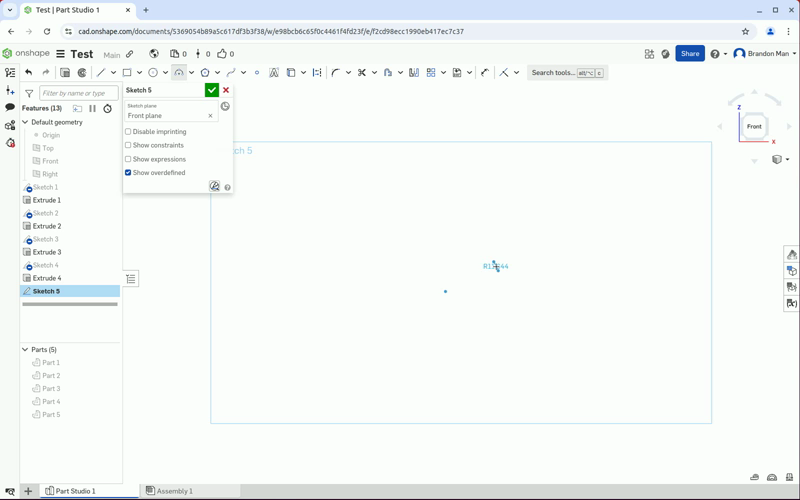
click(496, 266)
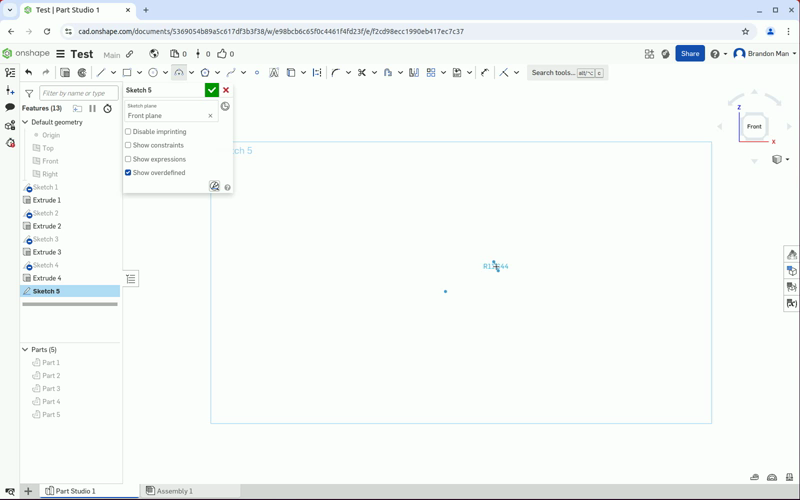
key_up(shift)
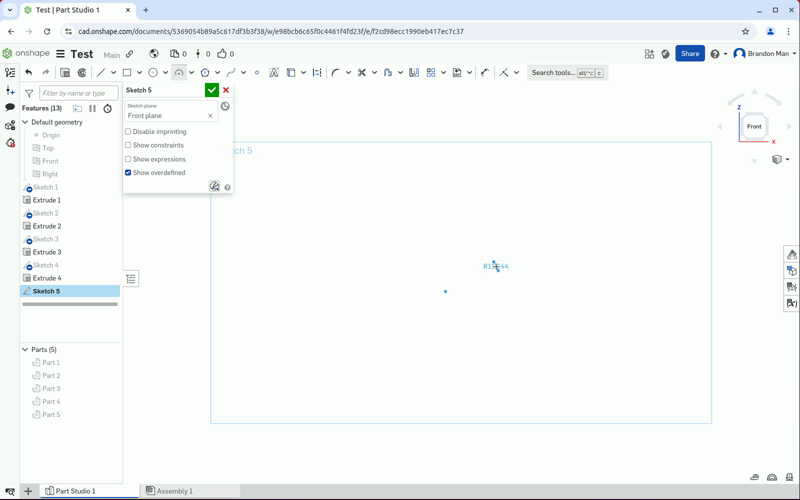
key(esc)
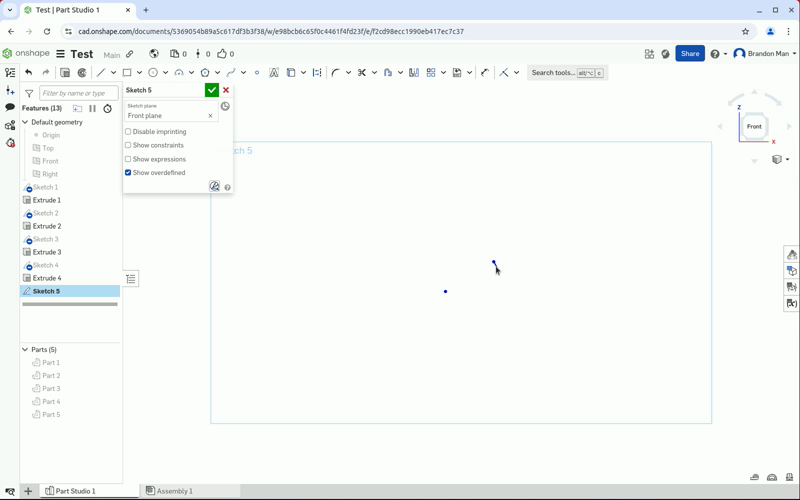
key(l)
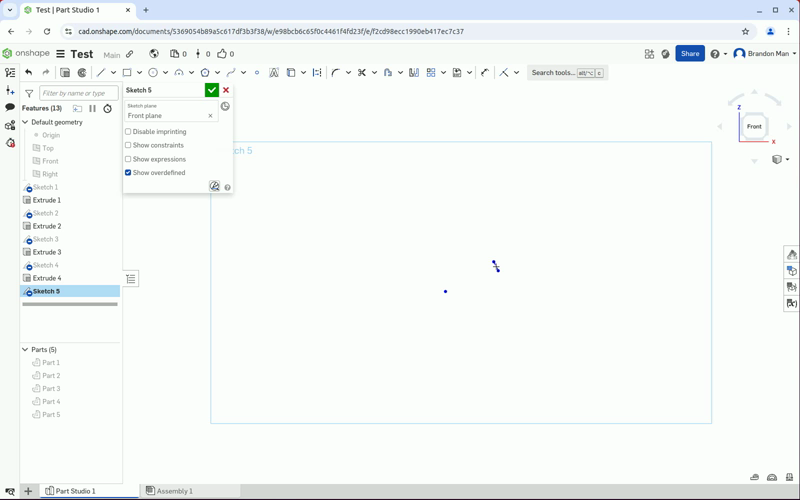
mouse_move(498, 270)
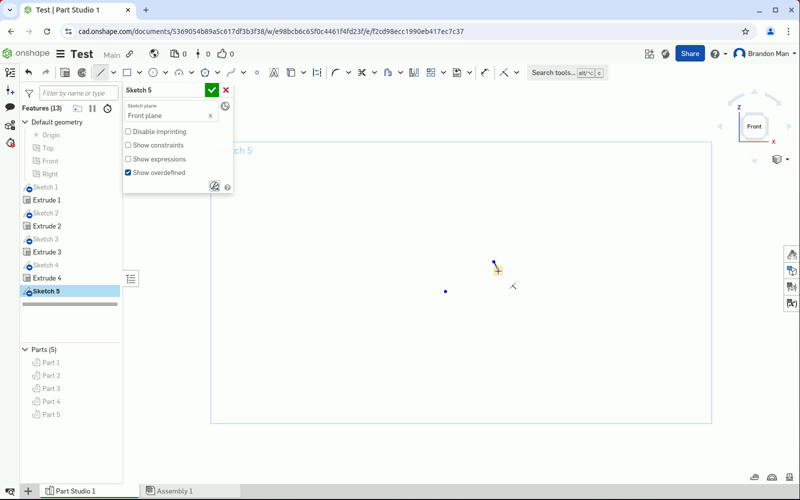
click(498, 270)
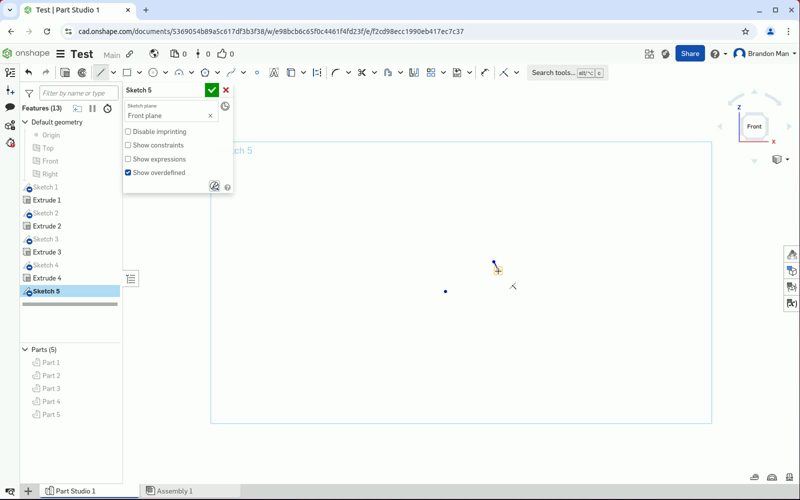
key_down(shift)
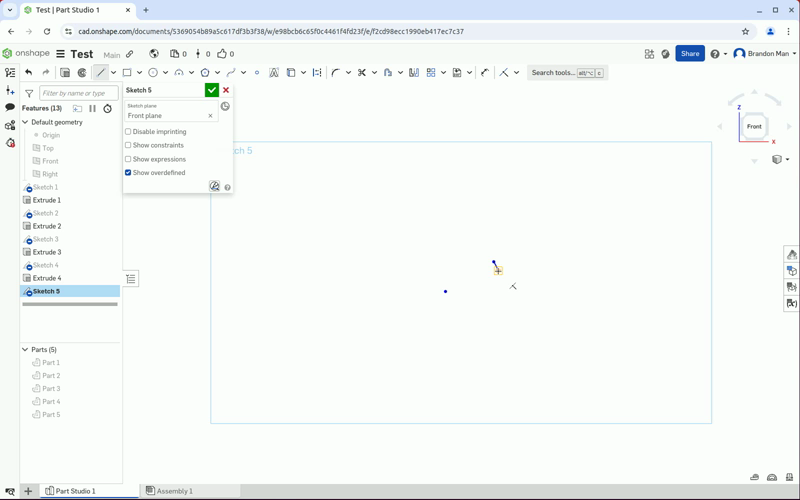
mouse_move(528, 270)
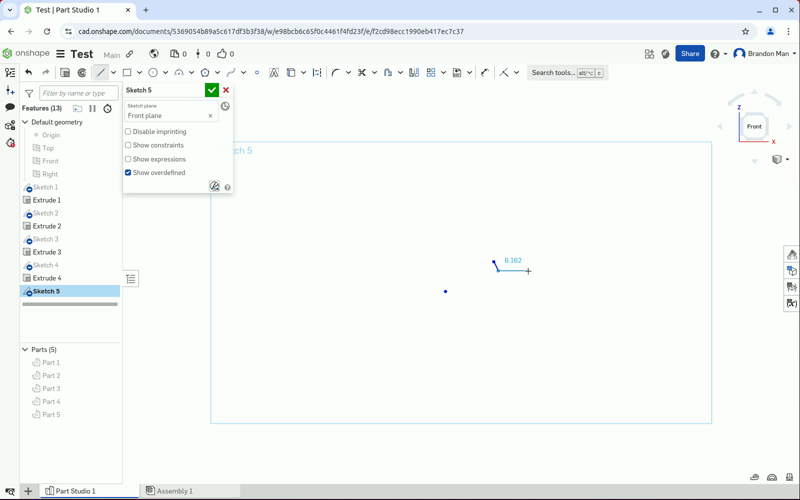
mouse_move(501, 270)
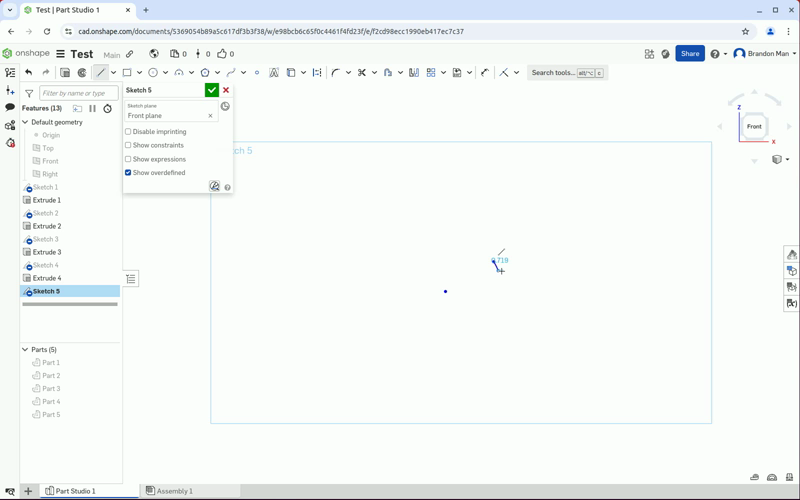
scroll(6)
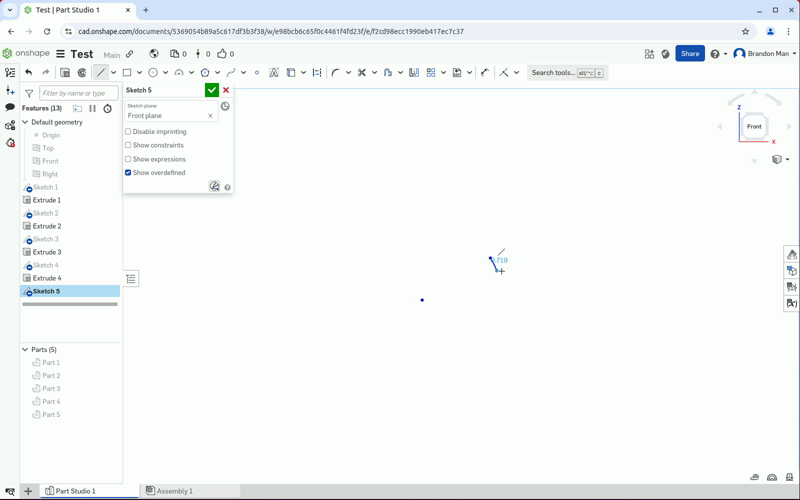
scroll(6)
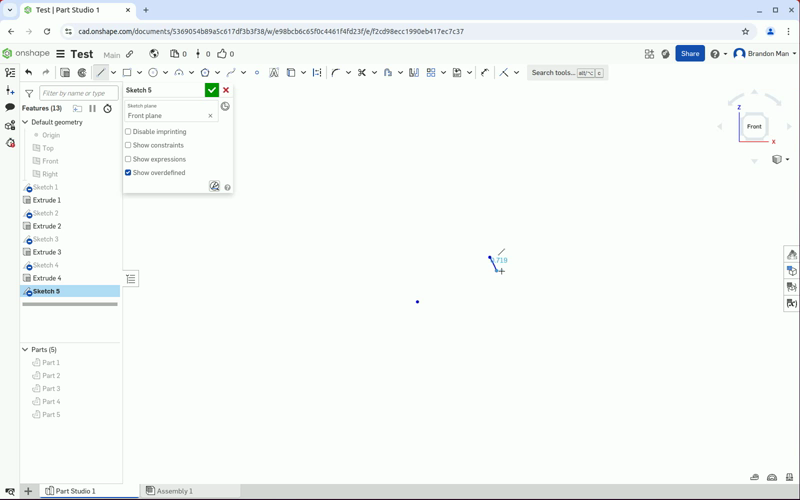
scroll(6)
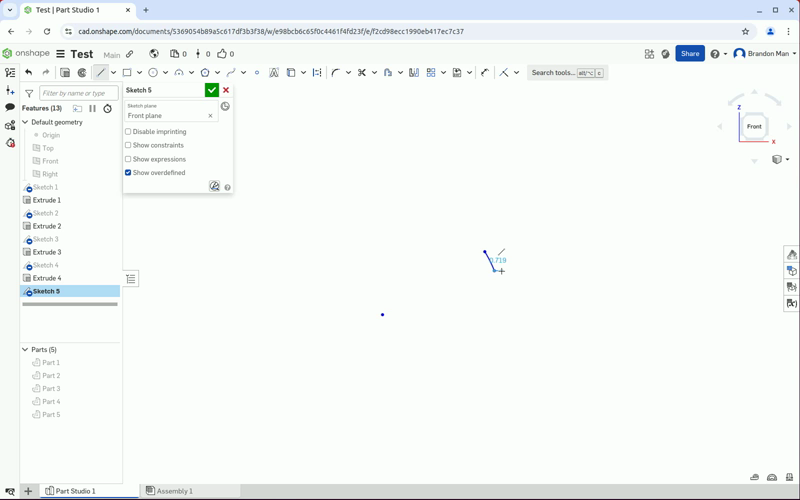
scroll(6)
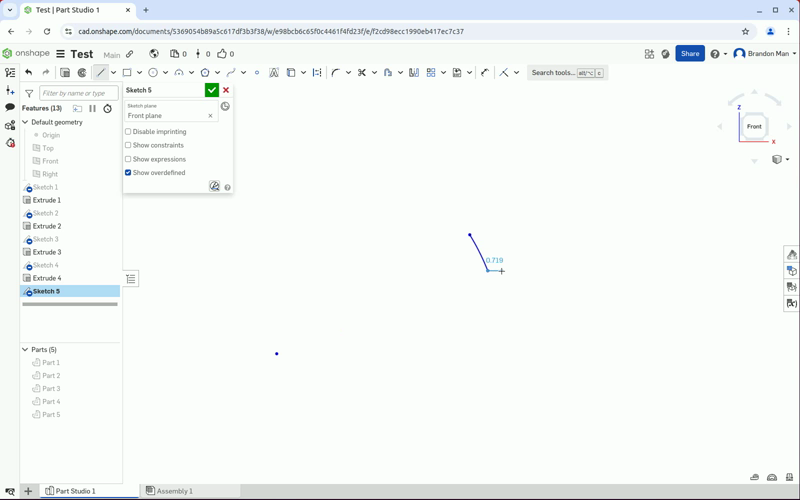
scroll(6)
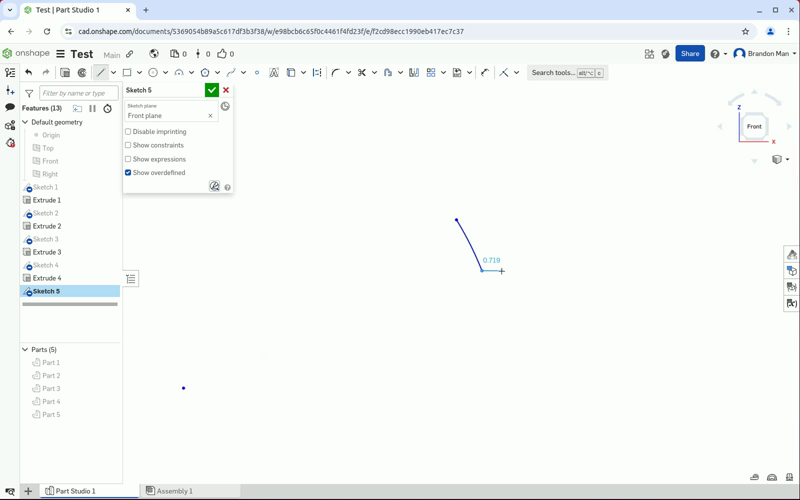
scroll(6)
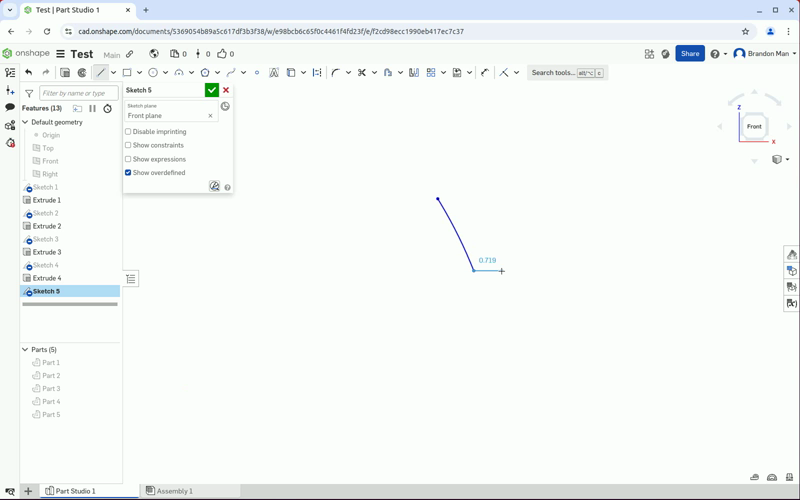
scroll(6)
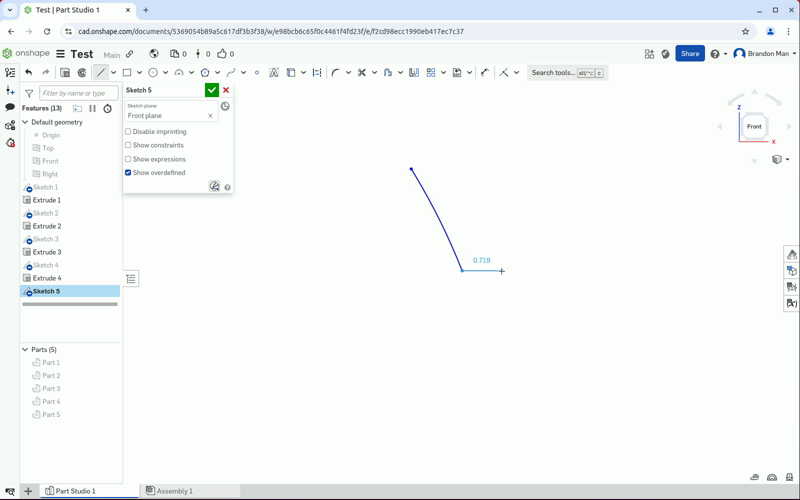
click(501, 270)
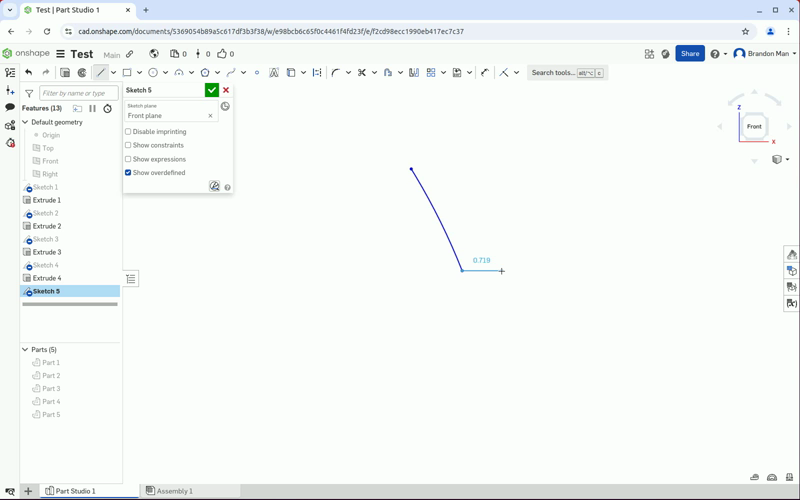
scroll(-6)
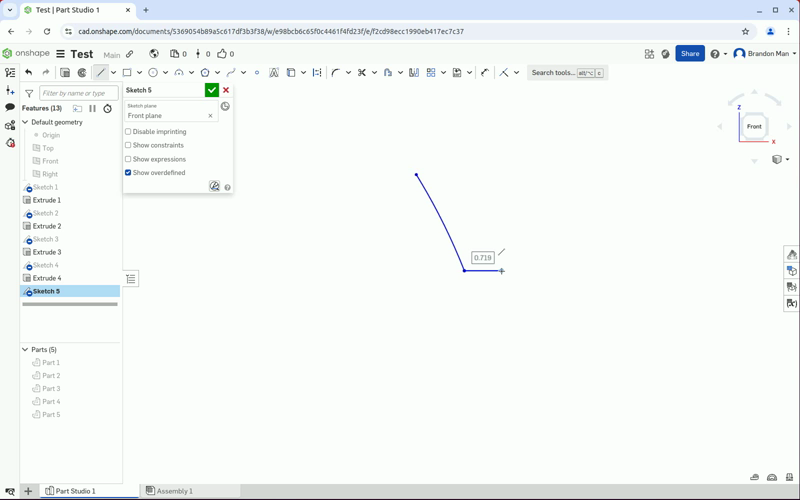
scroll(-6)
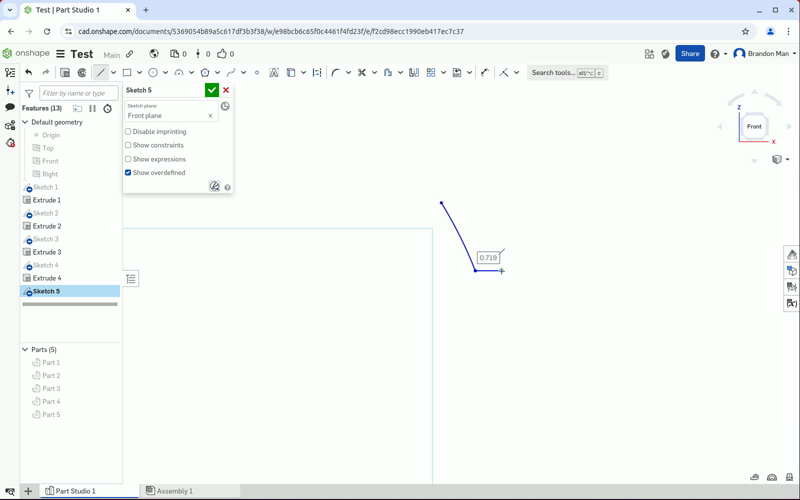
scroll(-6)
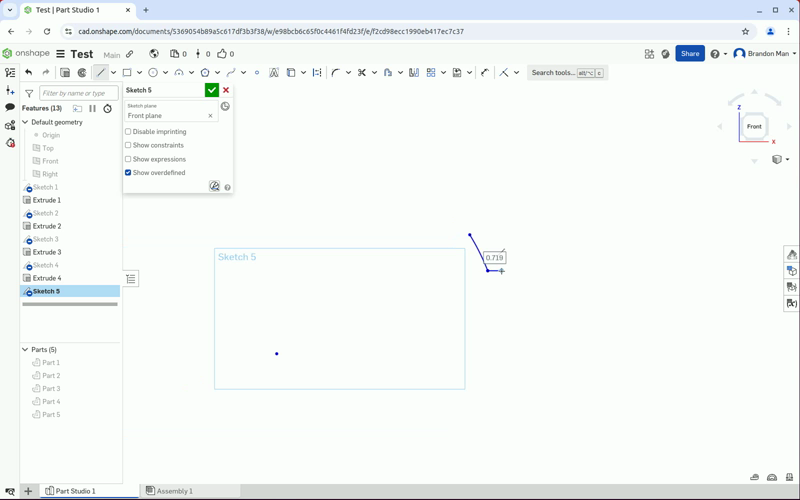
scroll(-6)
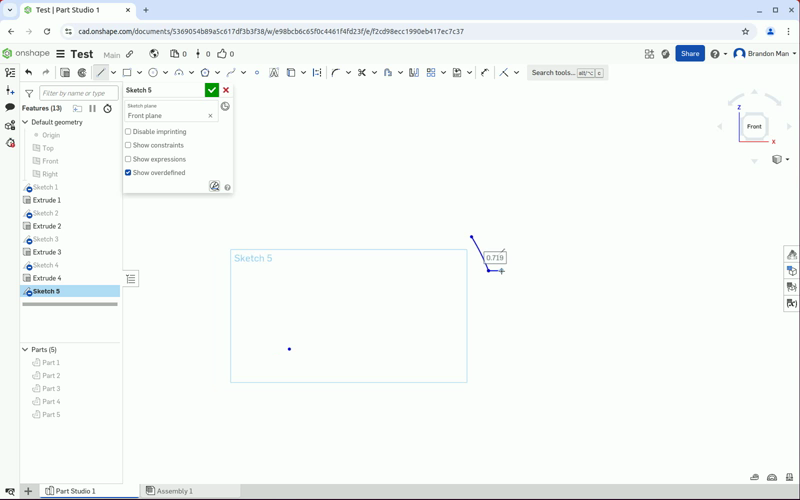
scroll(-6)
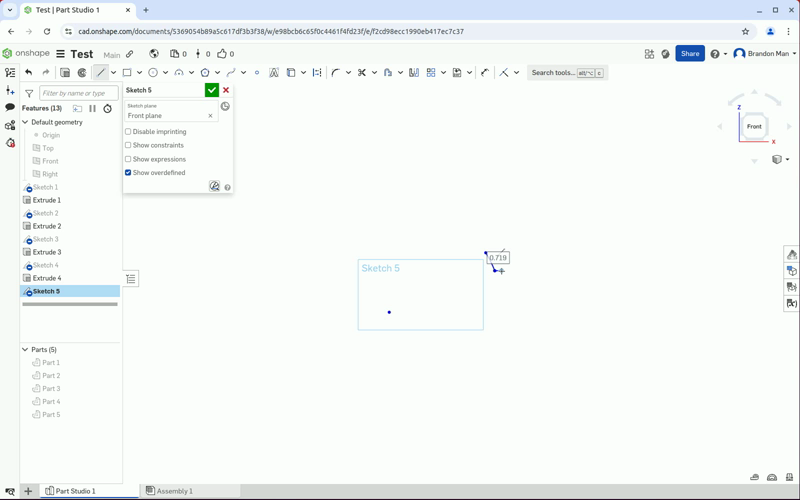
scroll(-6)
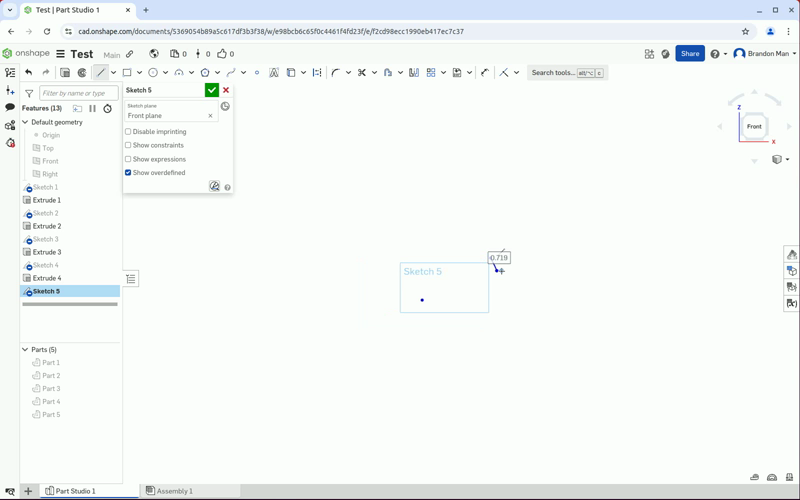
scroll(-6)
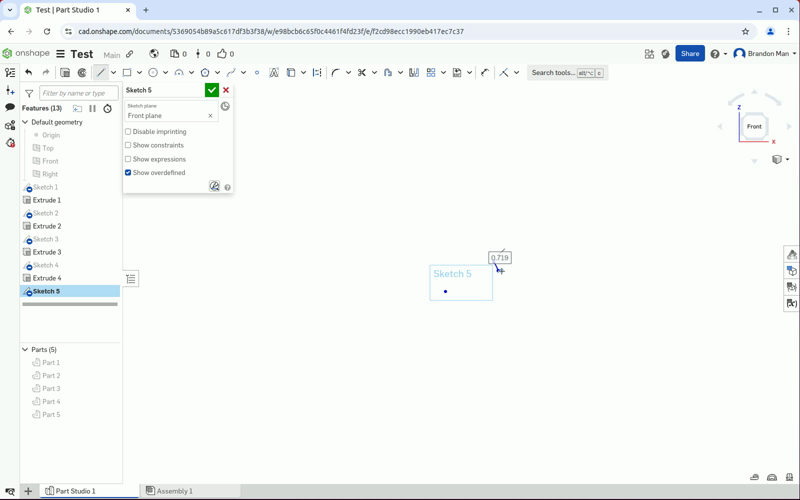
key_up(shift)
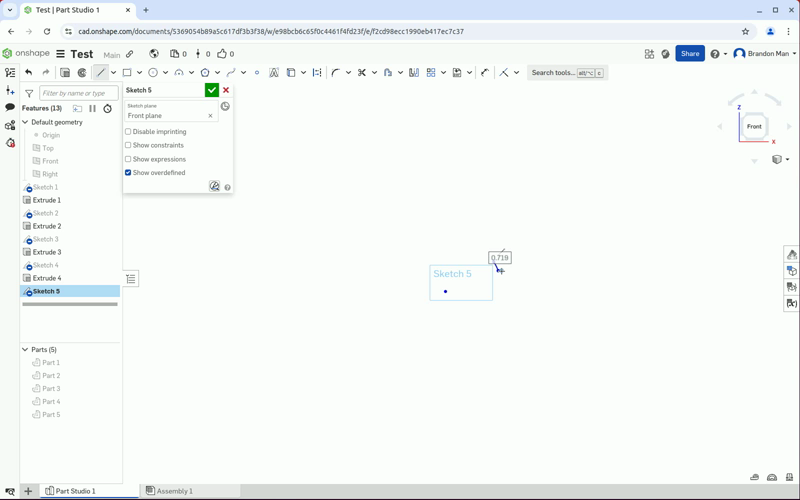
key_down(shift)
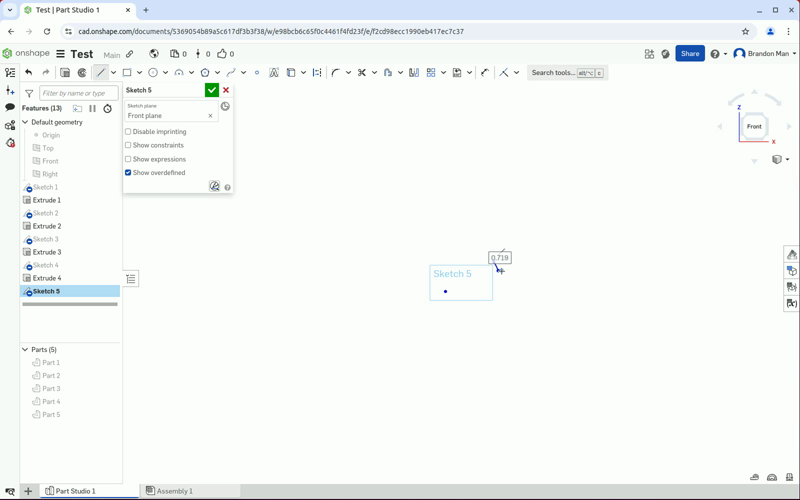
mouse_move(531, 270)
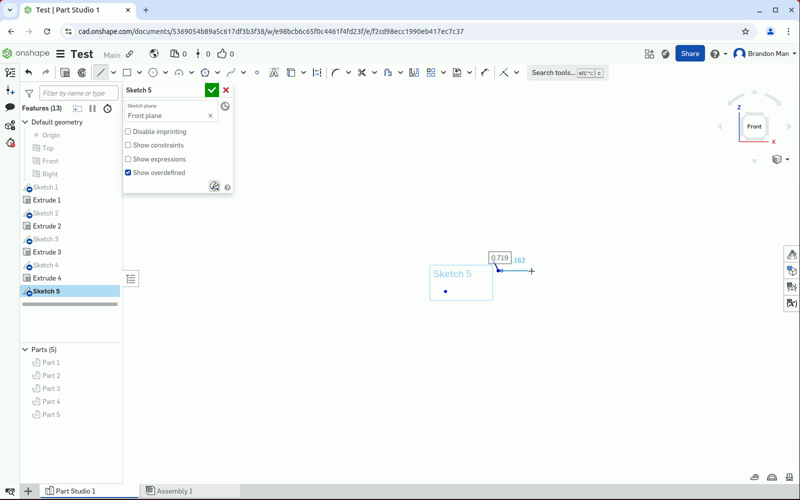
mouse_move(501, 261)
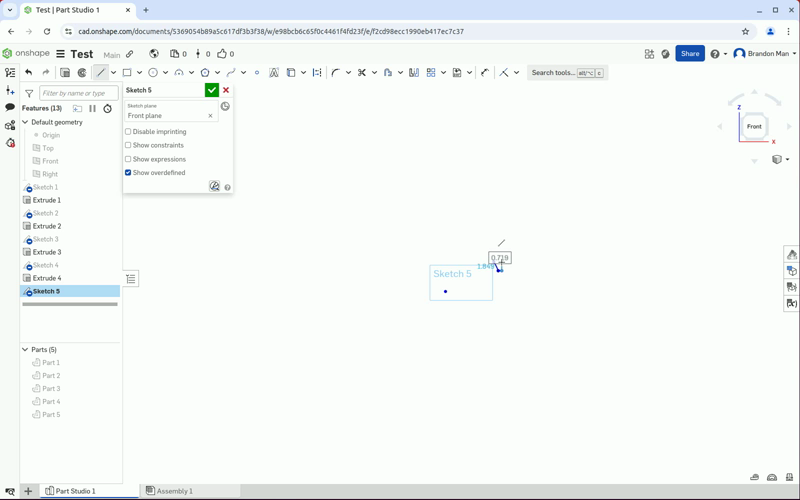
click(501, 261)
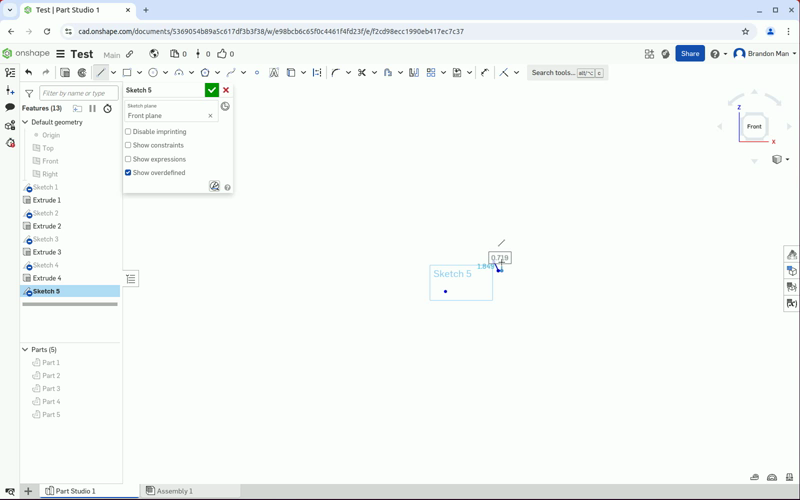
key_up(shift)
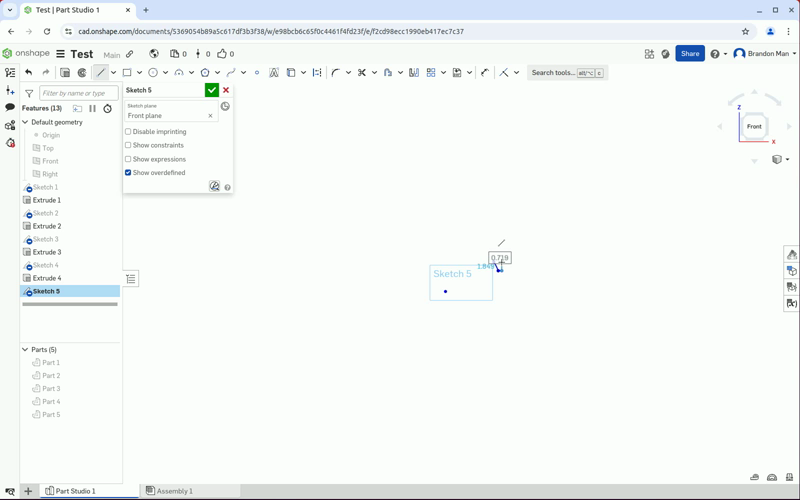
mouse_move(531, 261)
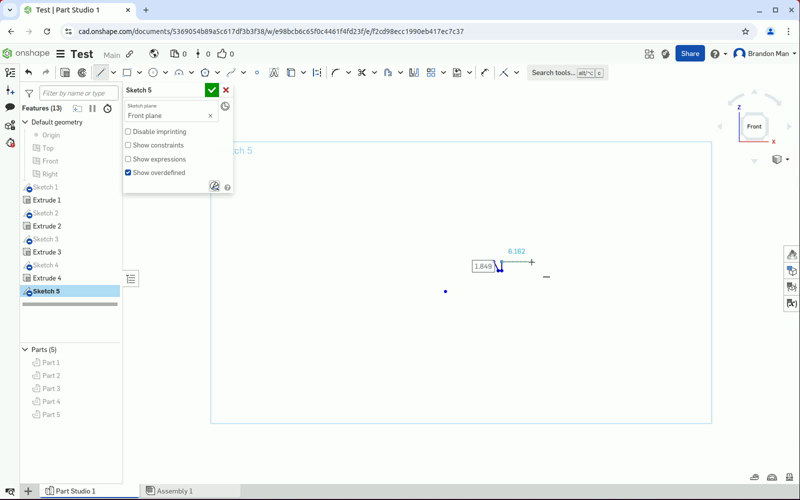
key_down(shift)
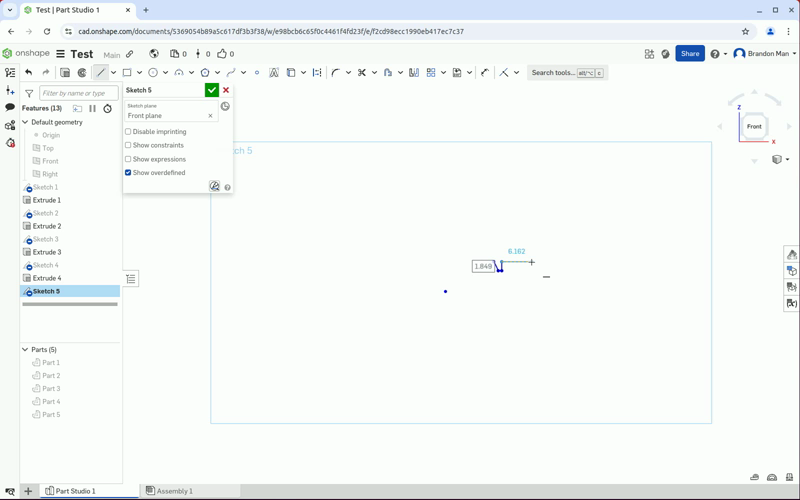
mouse_move(493, 261)
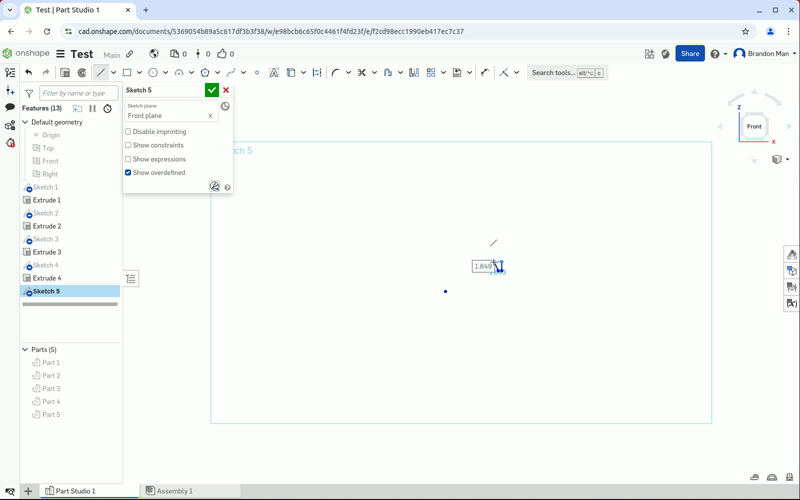
key_up(shift)
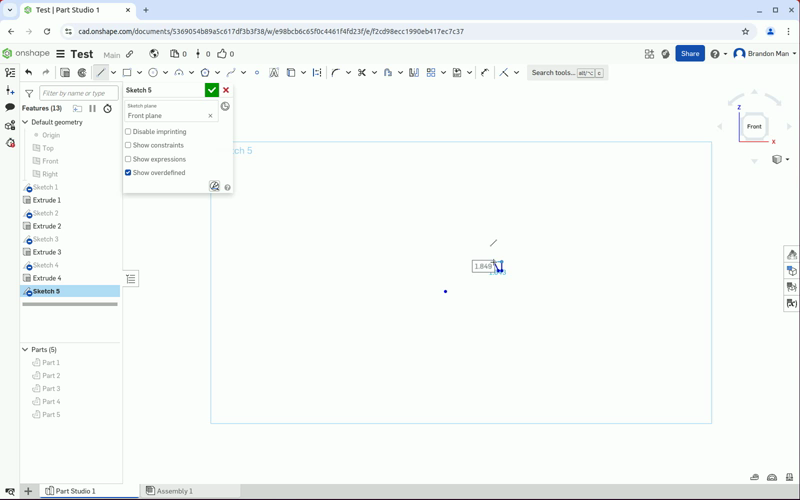
click(493, 261)
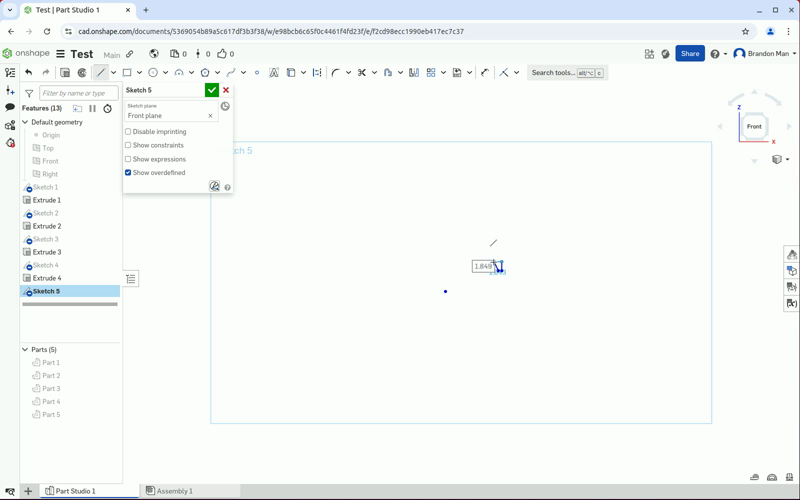
key(esc)
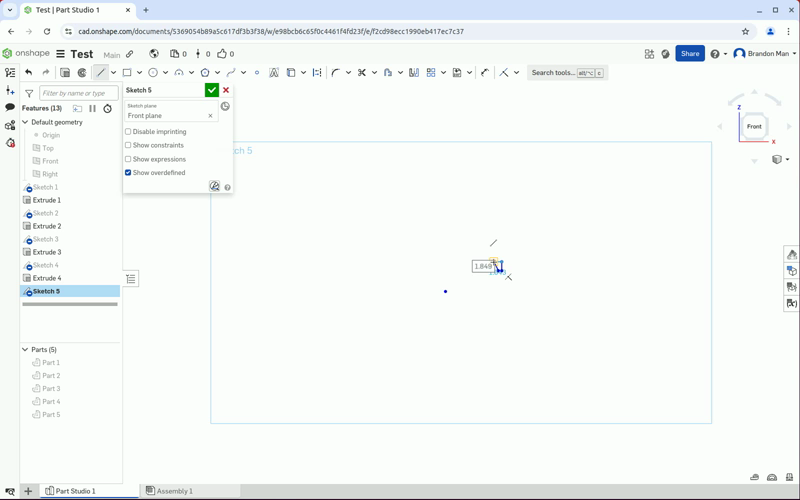
mouse_move(499, 262)
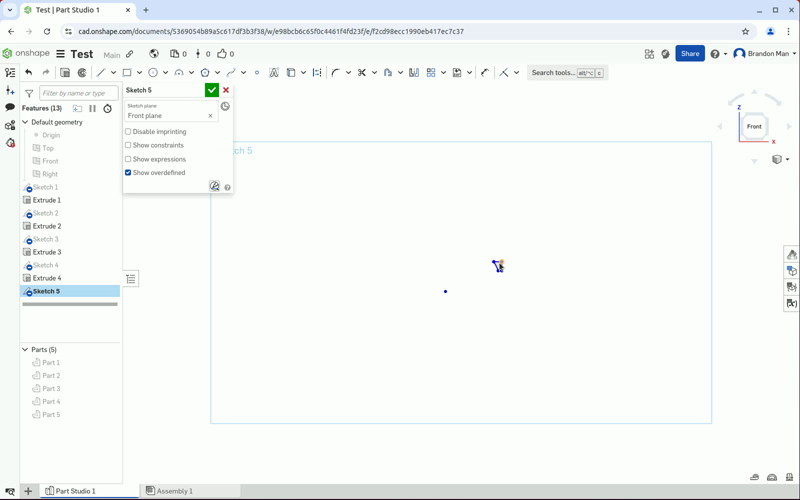
scroll(6)
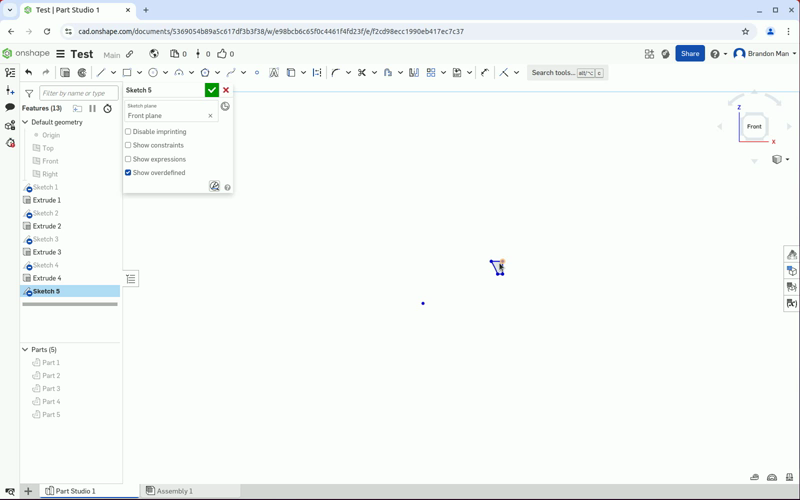
scroll(6)
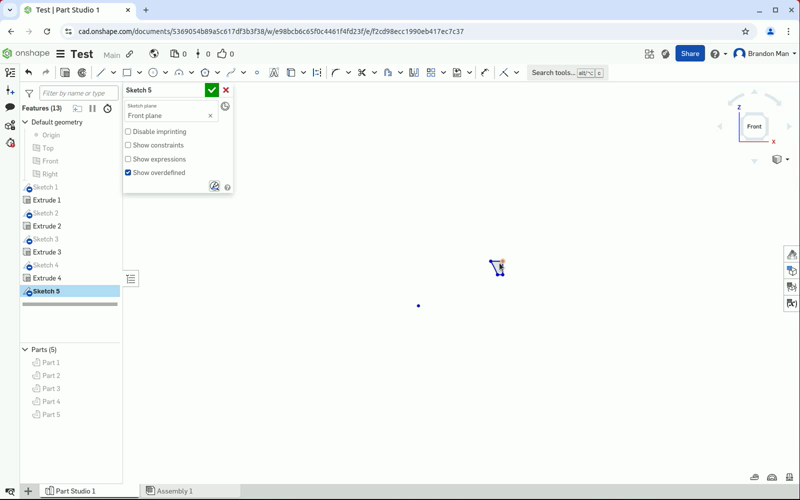
scroll(6)
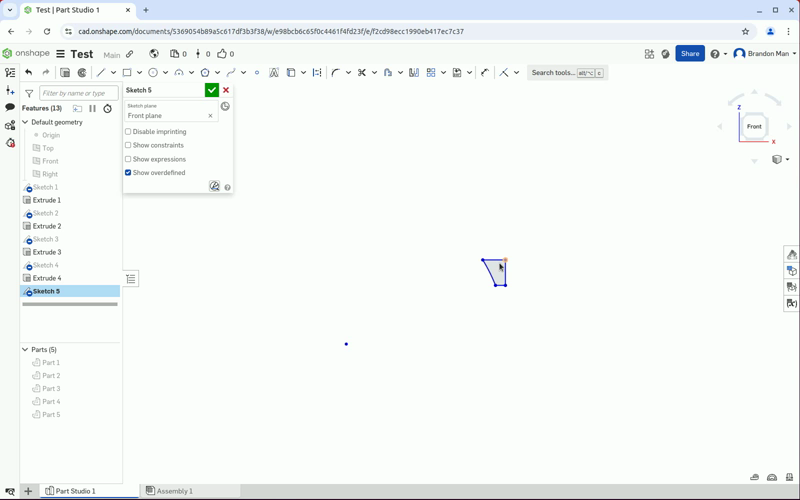
scroll(6)
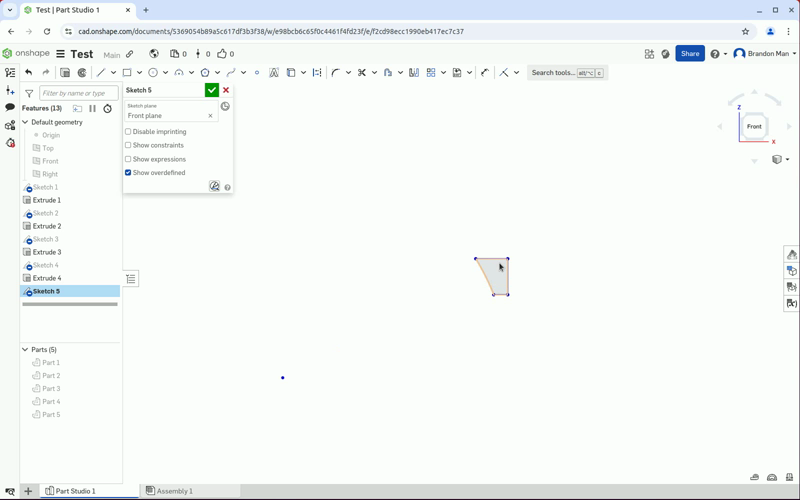
scroll(6)
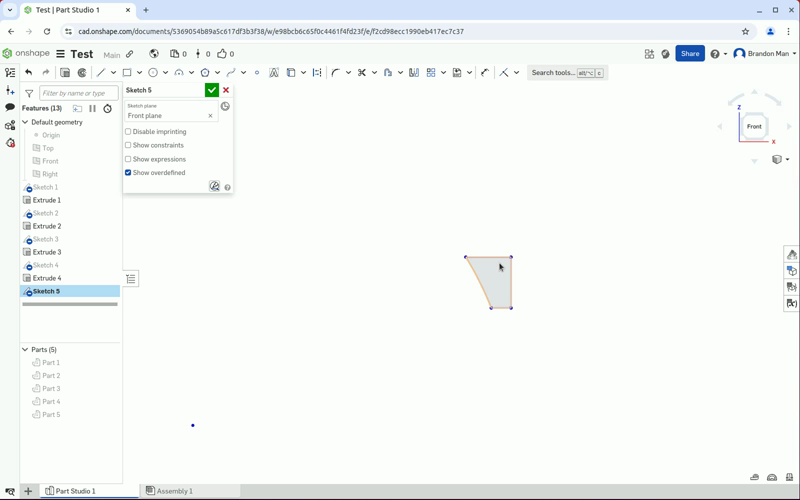
scroll(6)
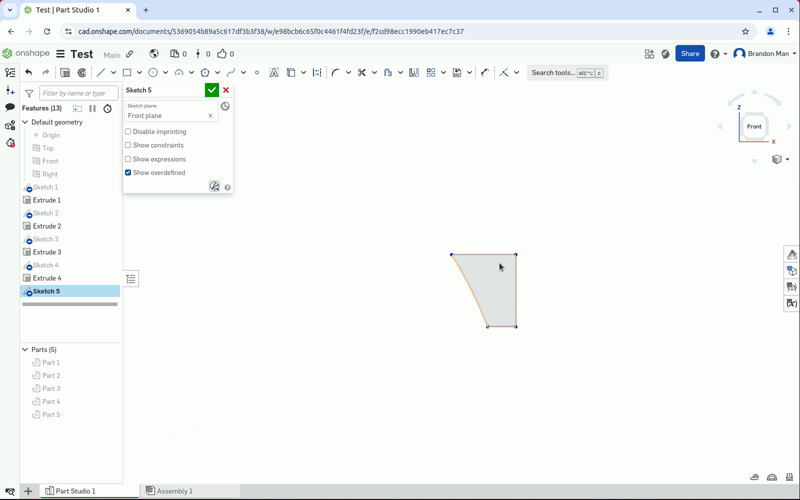
scroll(6)
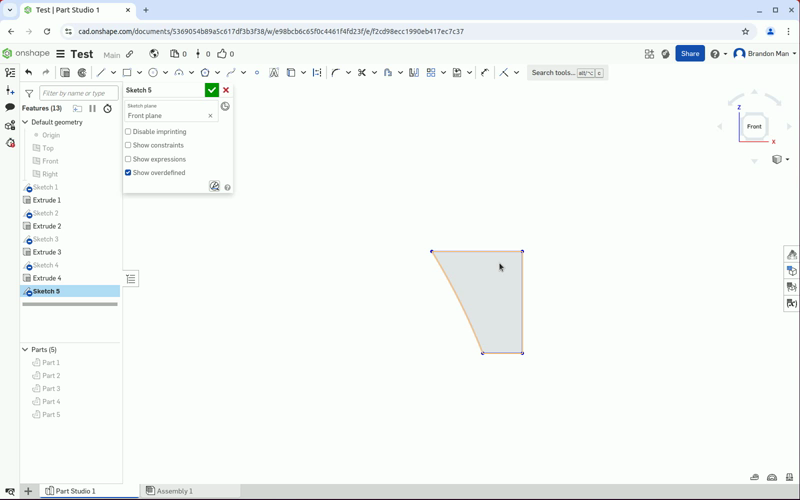
click(499, 262)
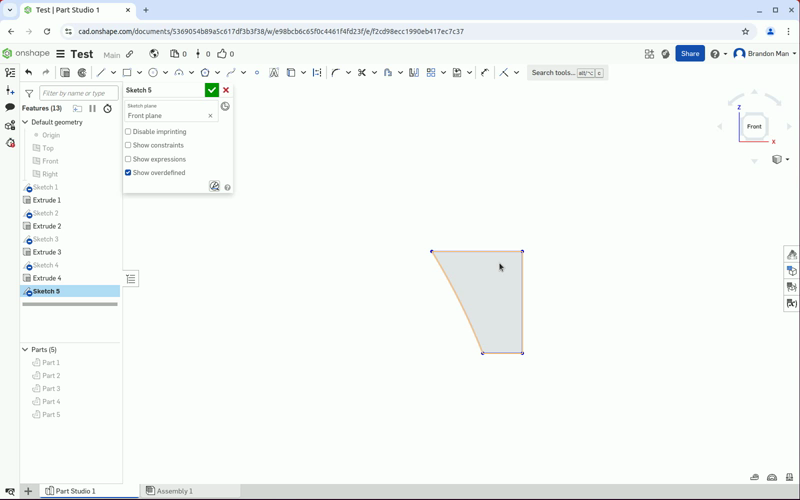
scroll(-6)
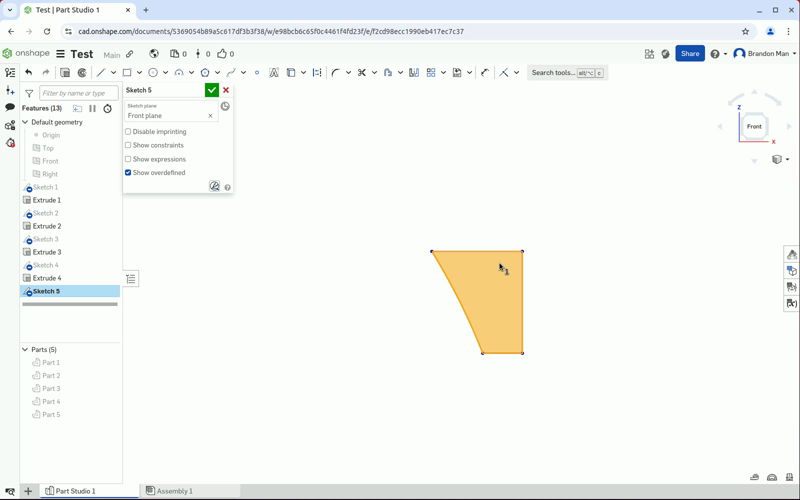
scroll(-6)
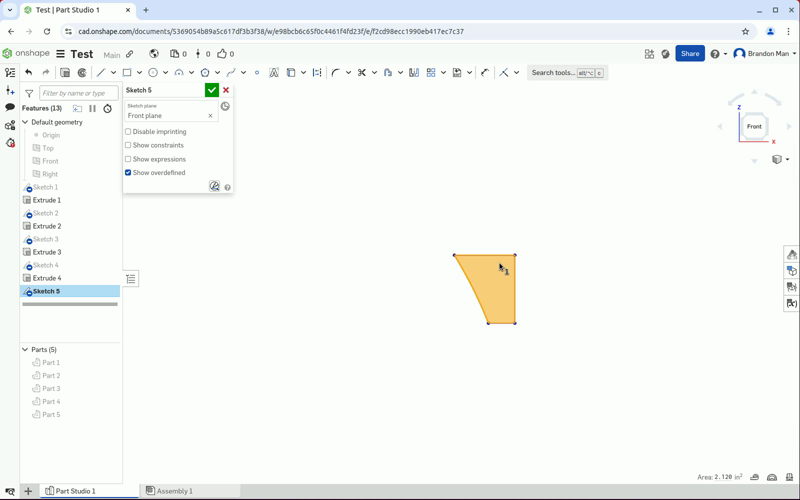
scroll(-6)
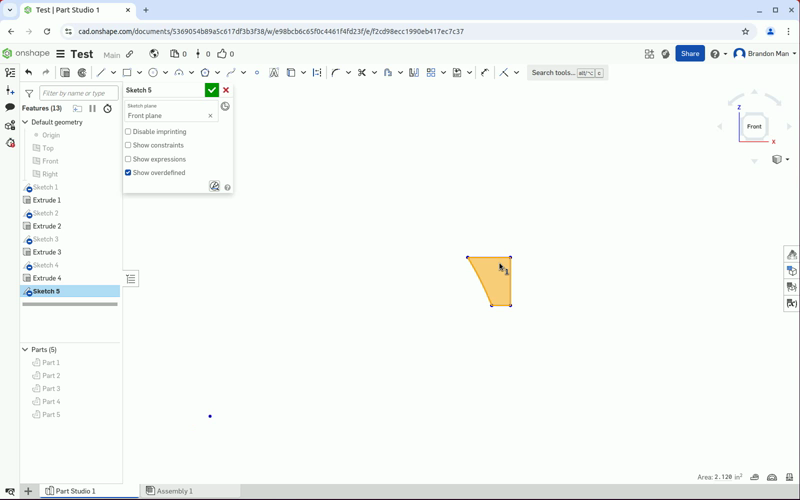
scroll(-6)
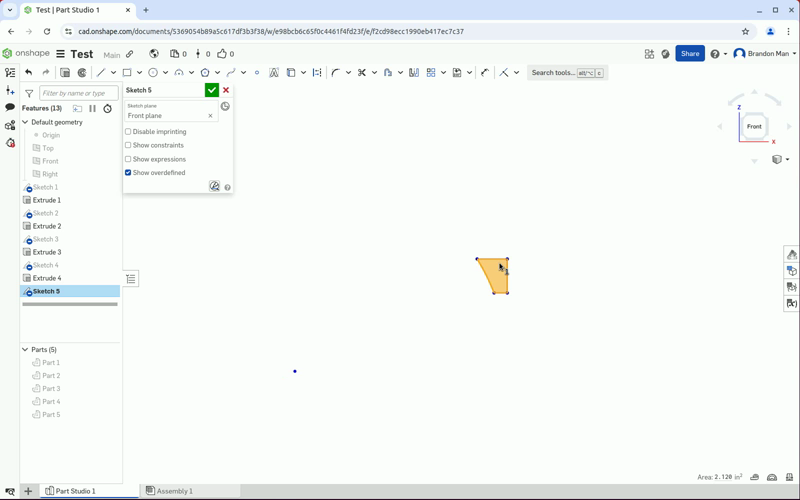
scroll(-6)
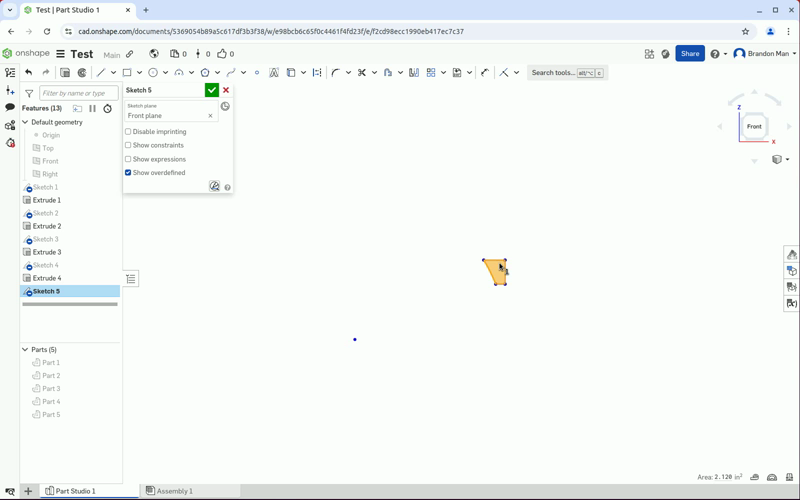
scroll(-6)
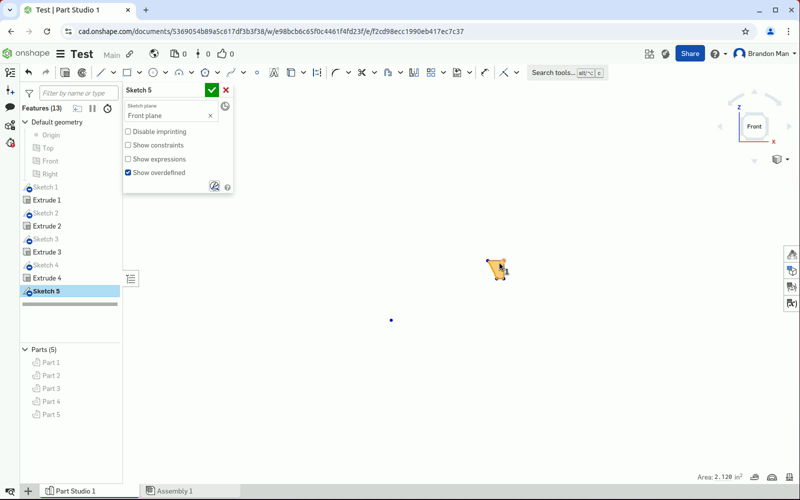
scroll(-6)
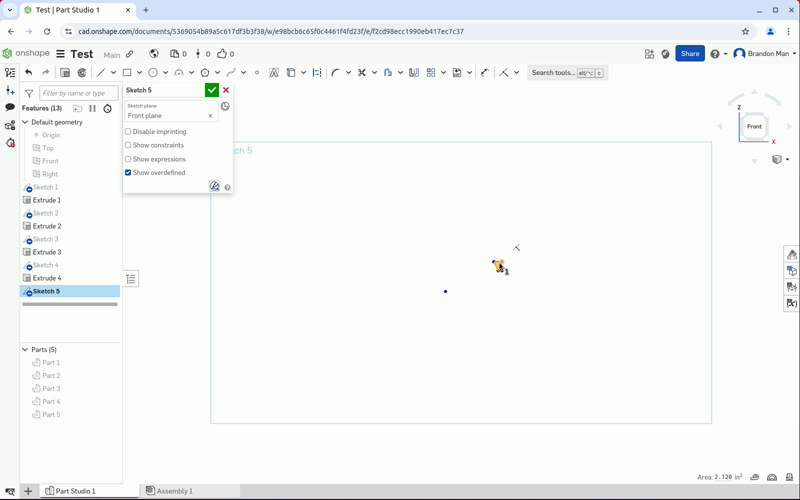
mouse_move(73, 352)
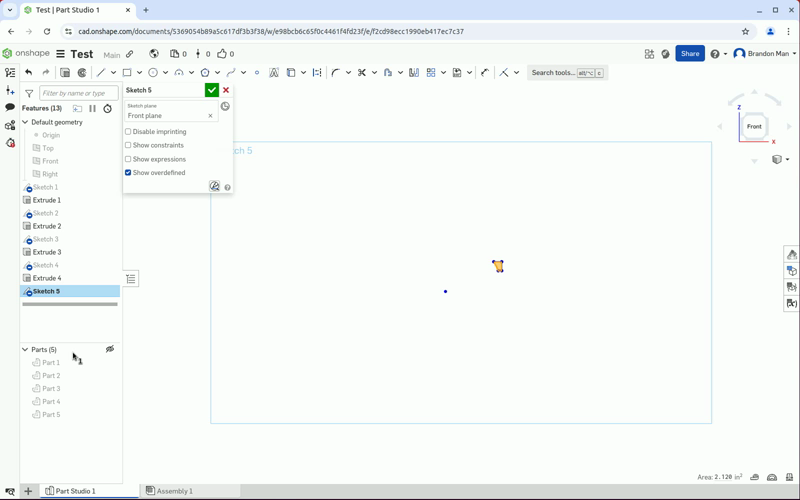
key(shift+y)
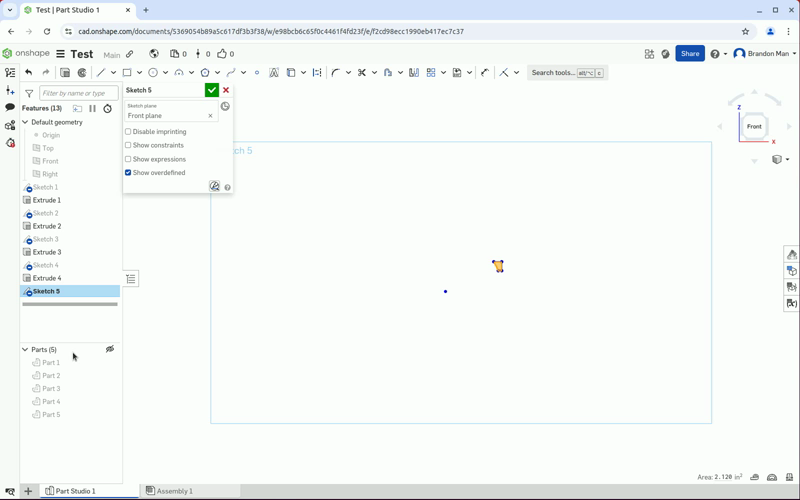
key(shift+e)
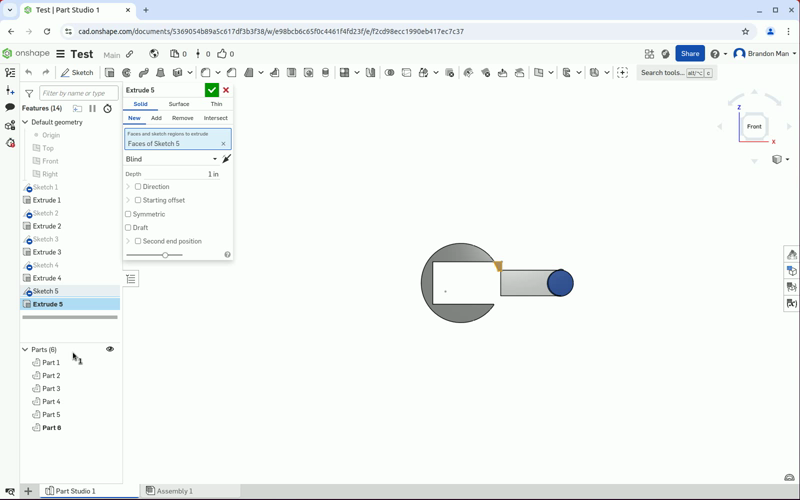
mouse_move(143, 106)
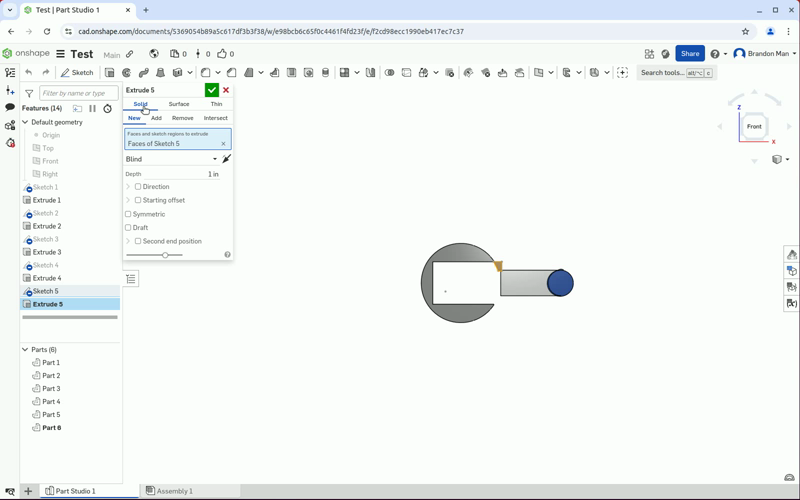
click(143, 106)
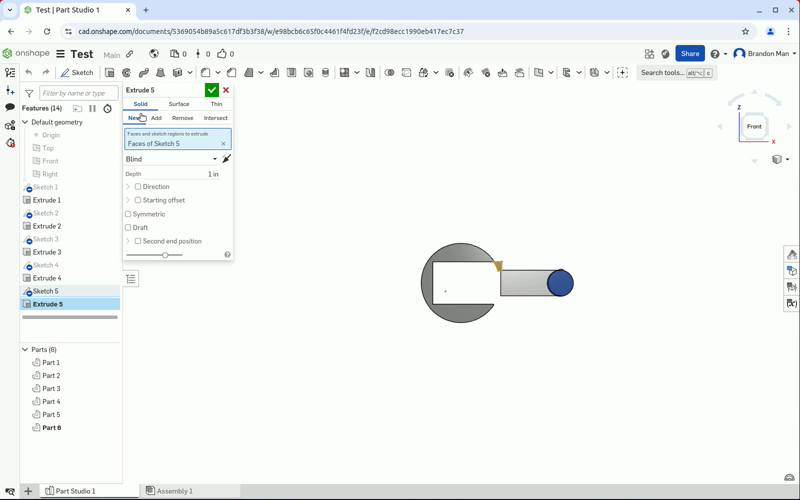
mouse_move(137, 120)
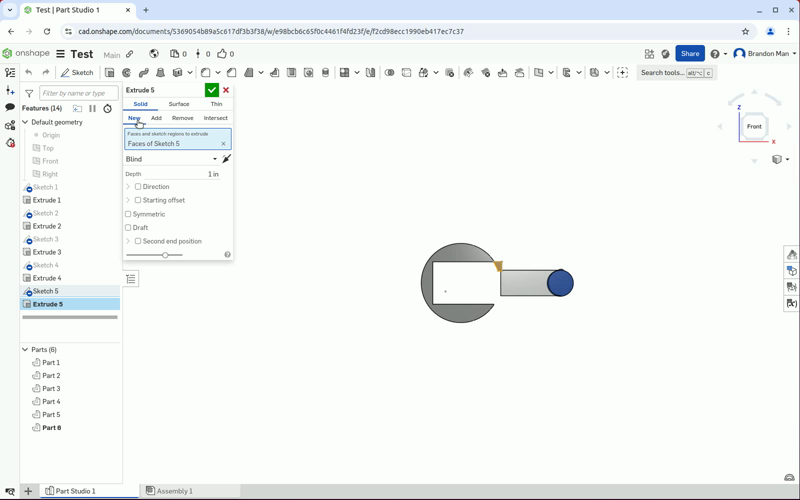
click(137, 120)
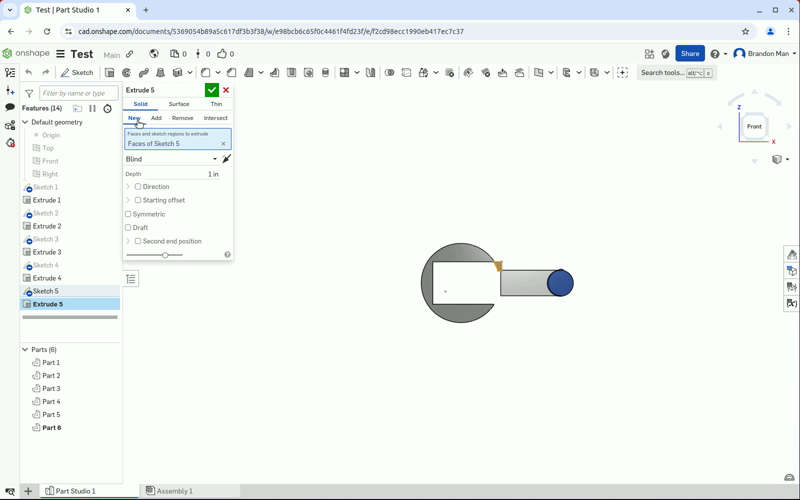
key(tab, 4)
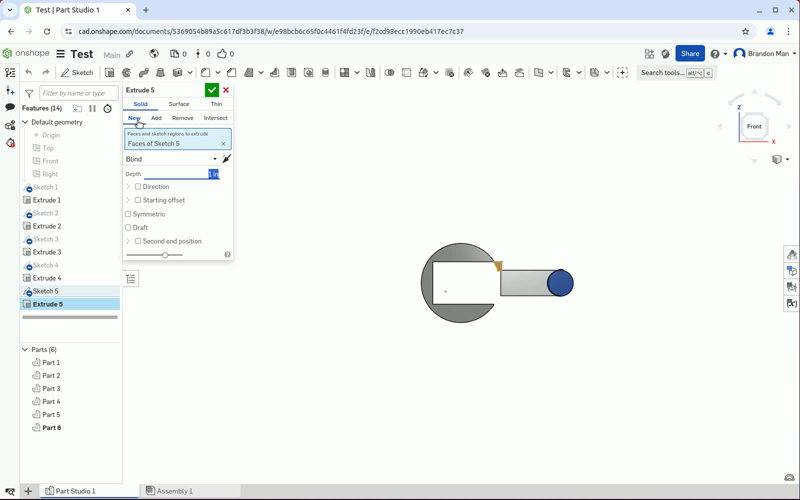
text(4.092)
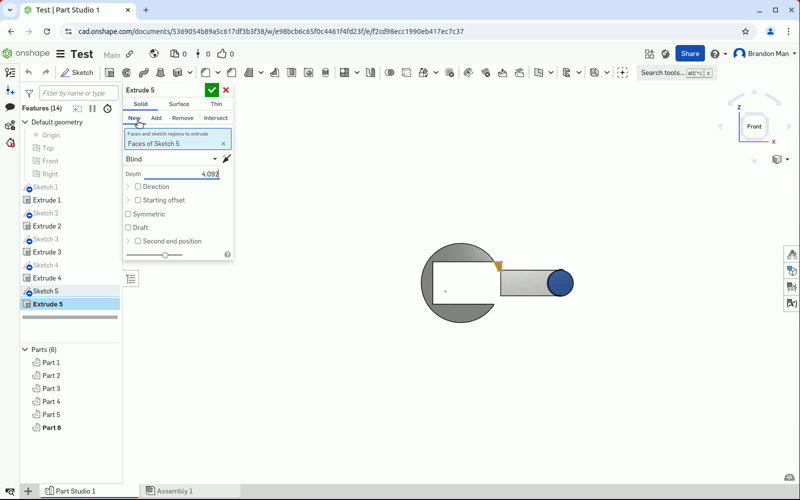
key(enter)
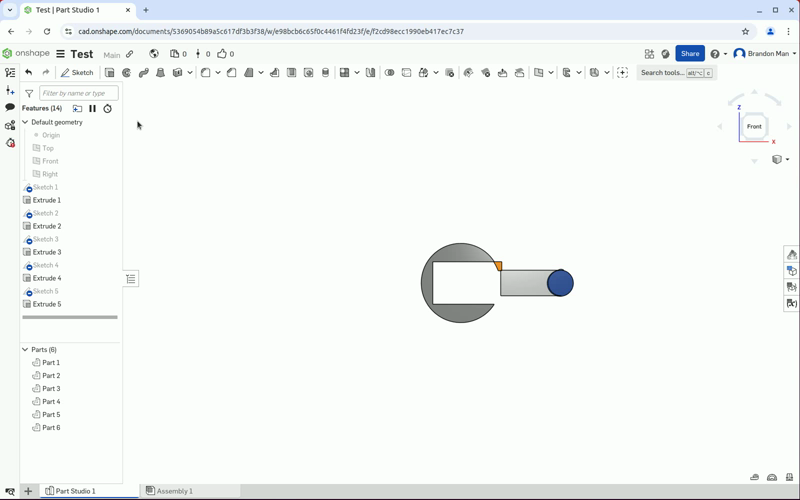
key(shift+h)
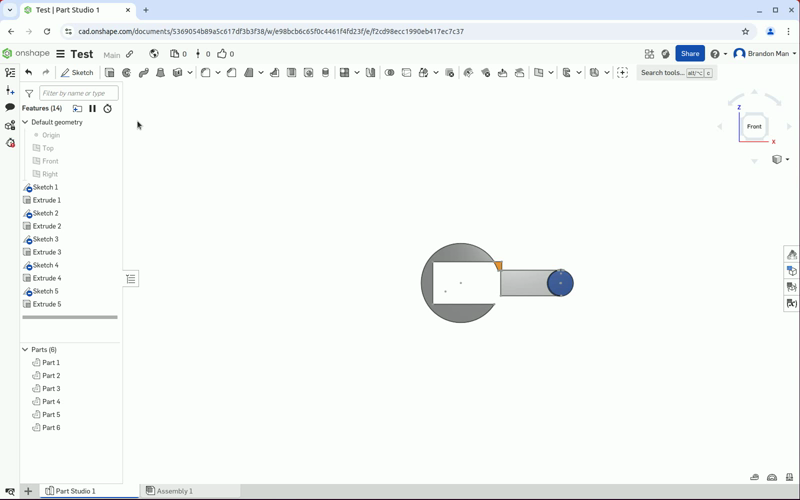
key(shift+h)
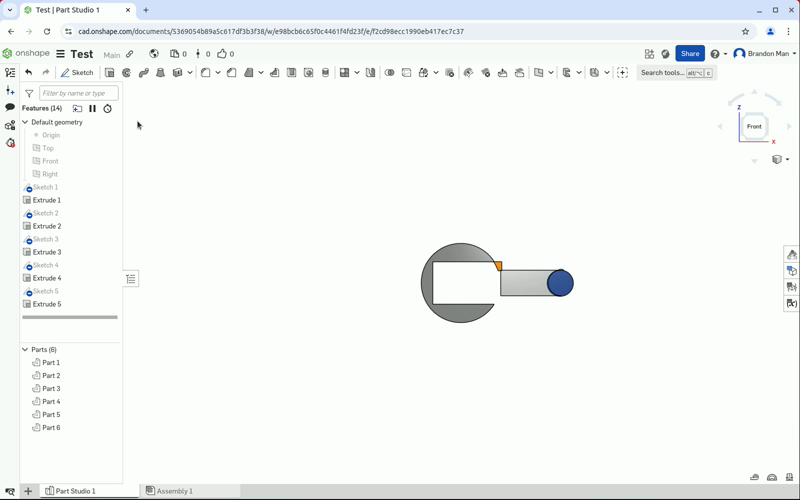
mouse_move(73, 189)
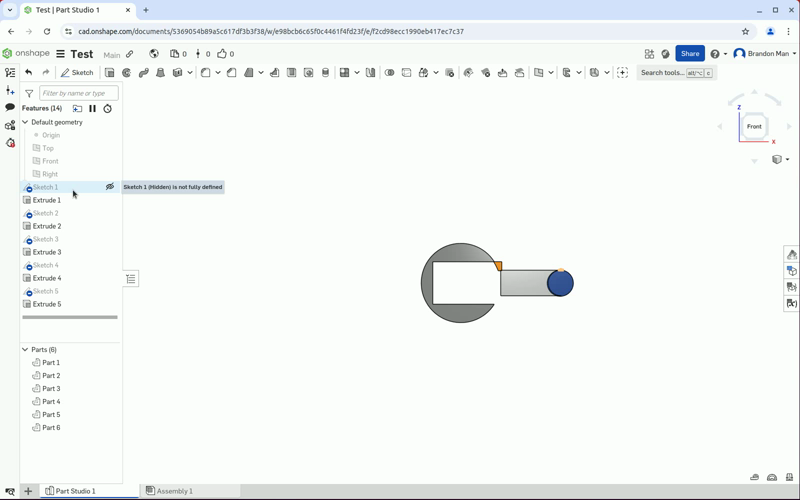
click(73, 189)
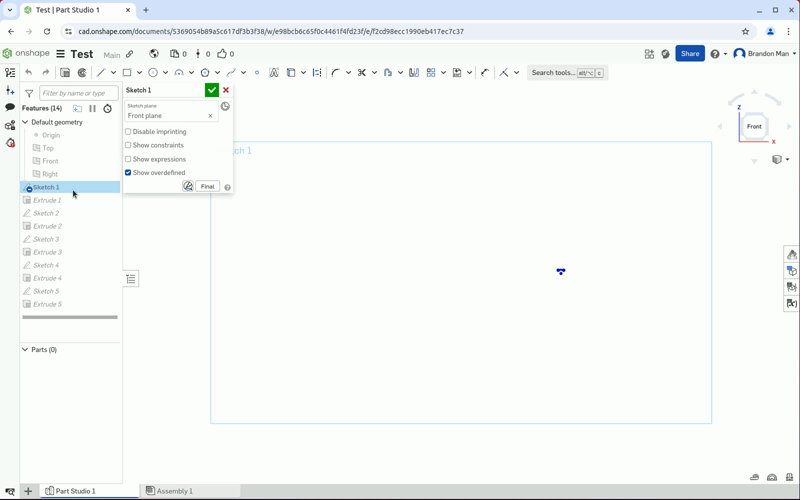
mouse_move(229, 92)
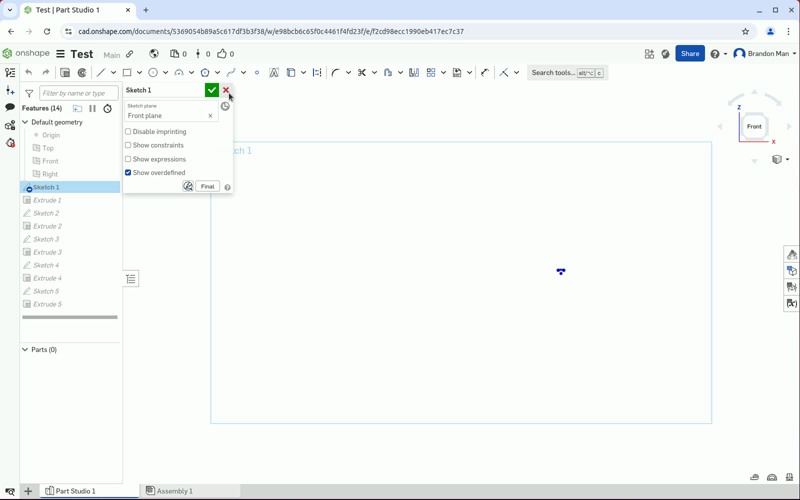
click(229, 92)
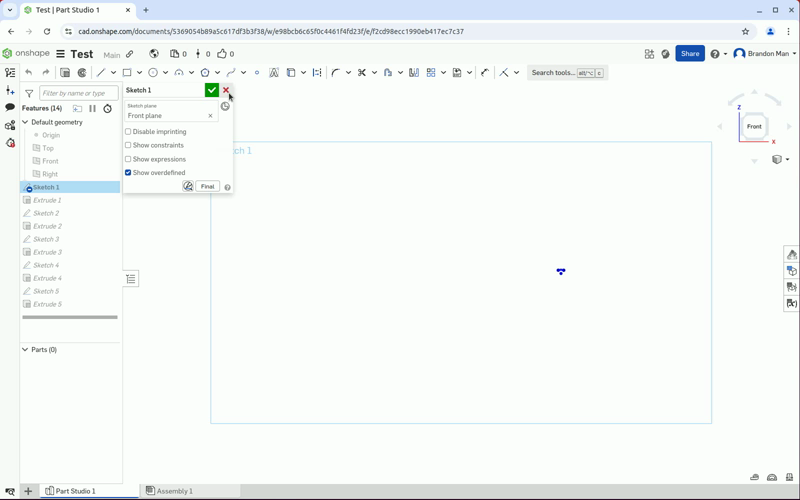
key(shift+s)
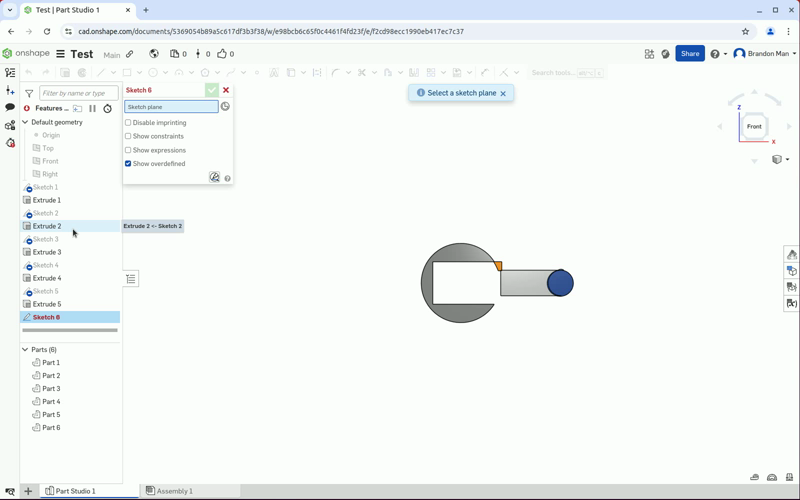
scroll(3)
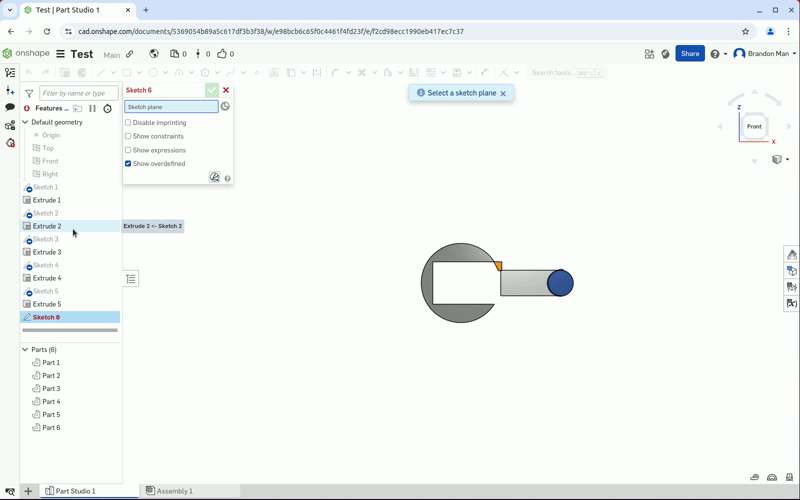
mouse_move(73, 163)
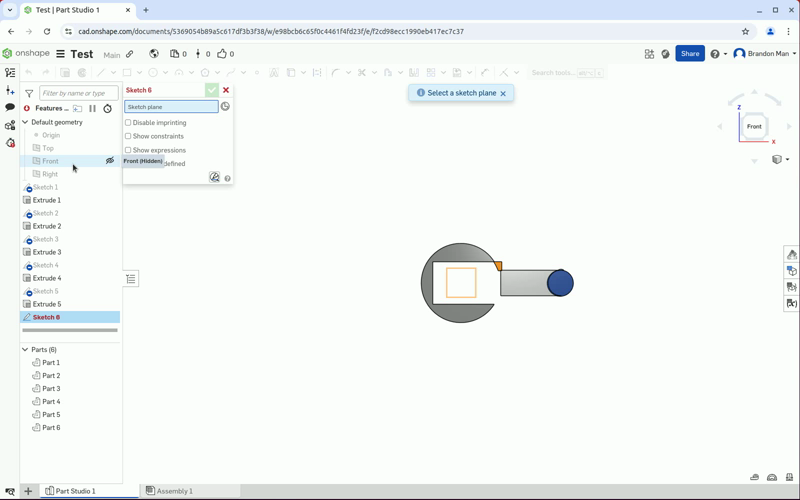
click(73, 163)
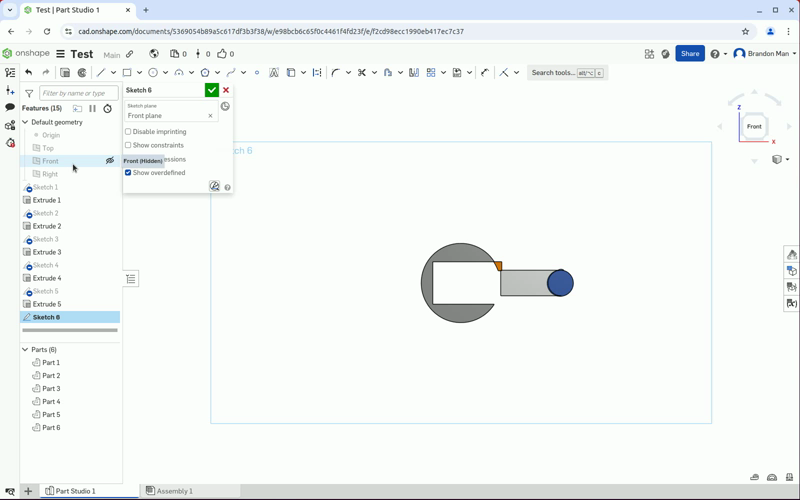
mouse_move(73, 352)
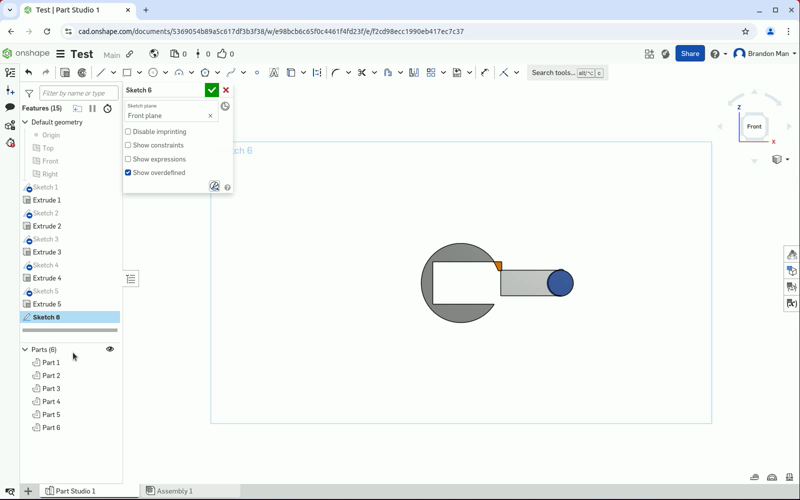
key(y)
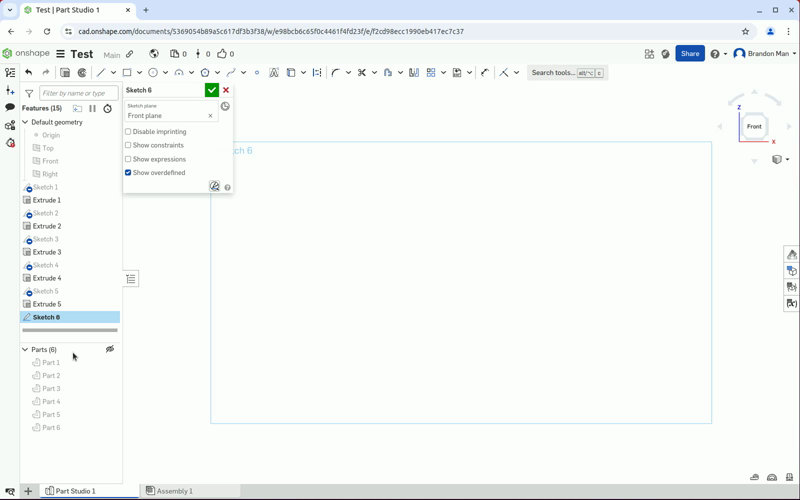
key(l)
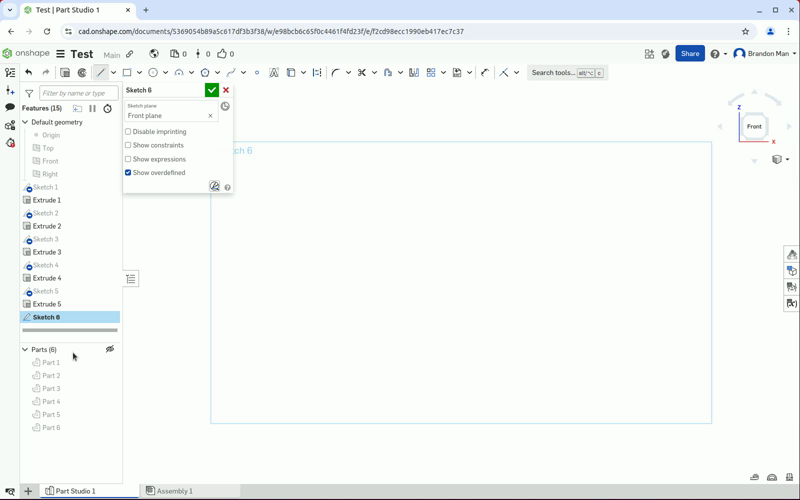
key_down(shift)
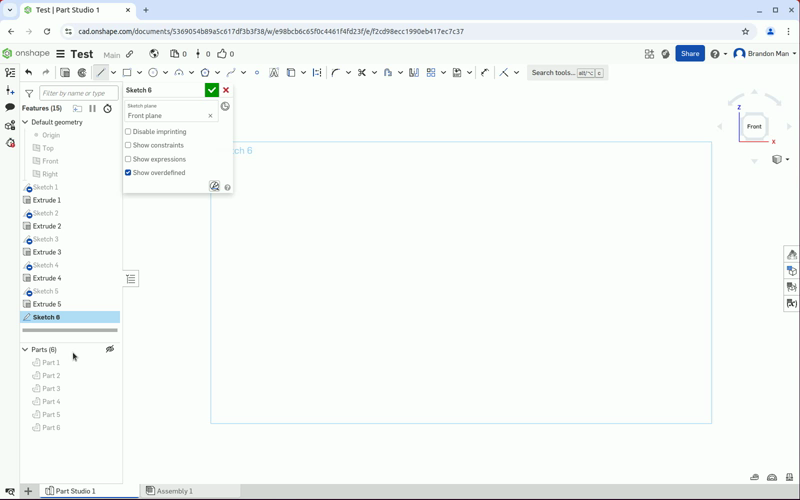
mouse_move(493, 304)
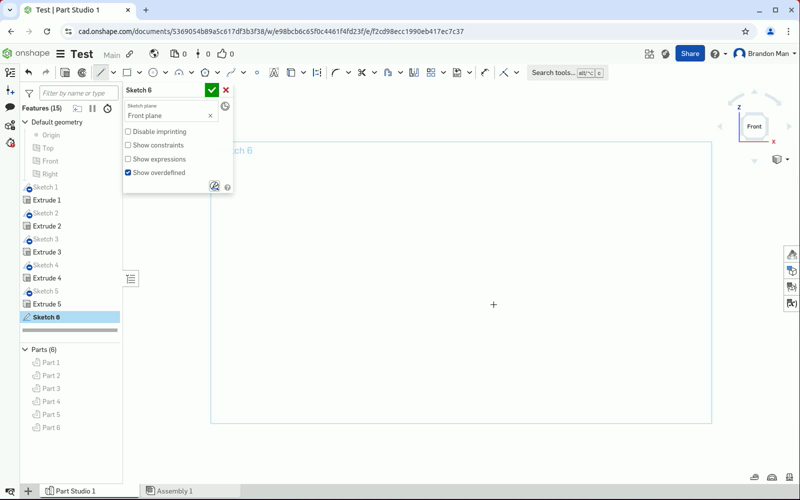
click(493, 304)
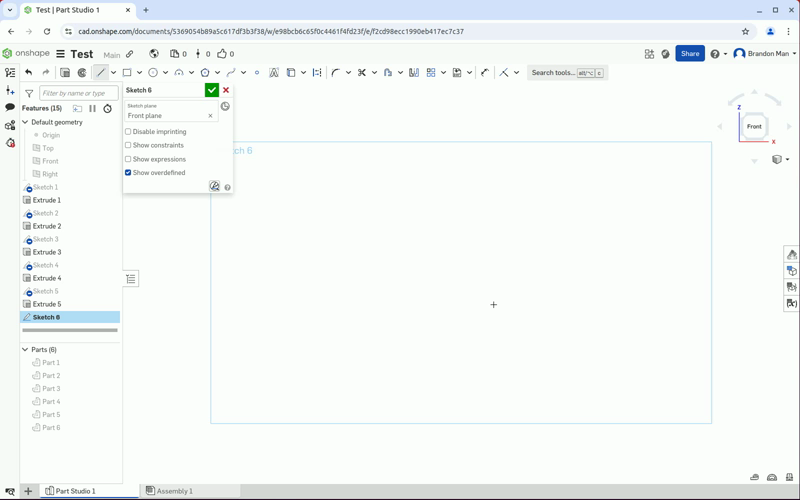
key_up(shift)
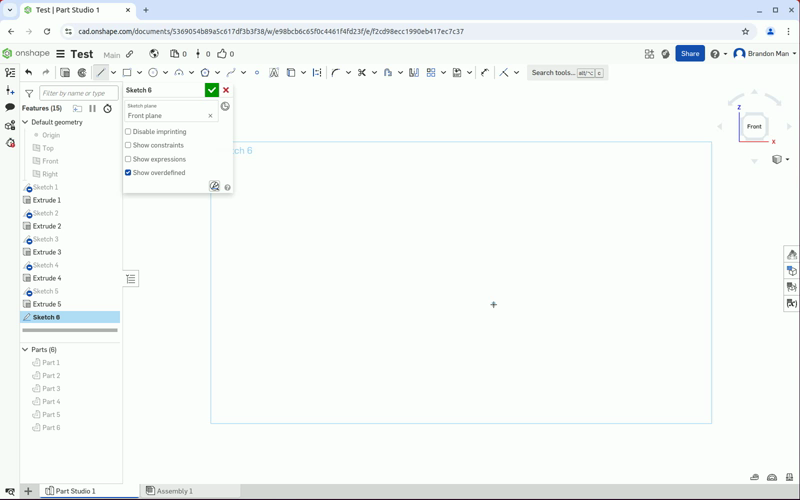
key_down(shift)
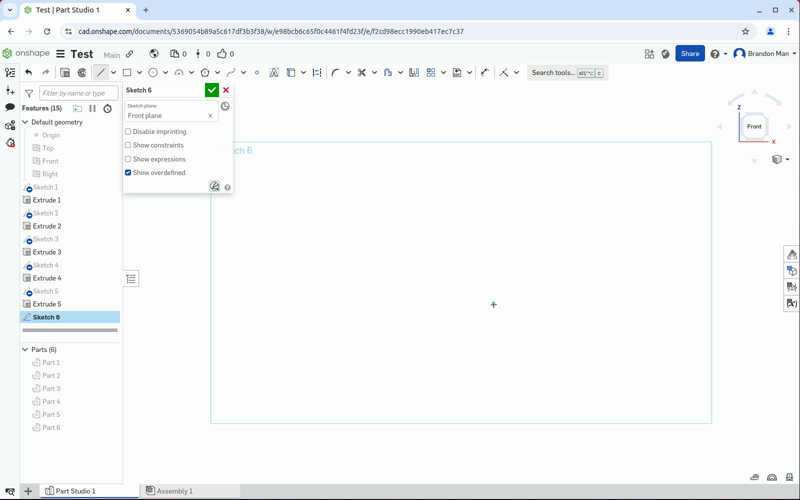
mouse_move(523, 304)
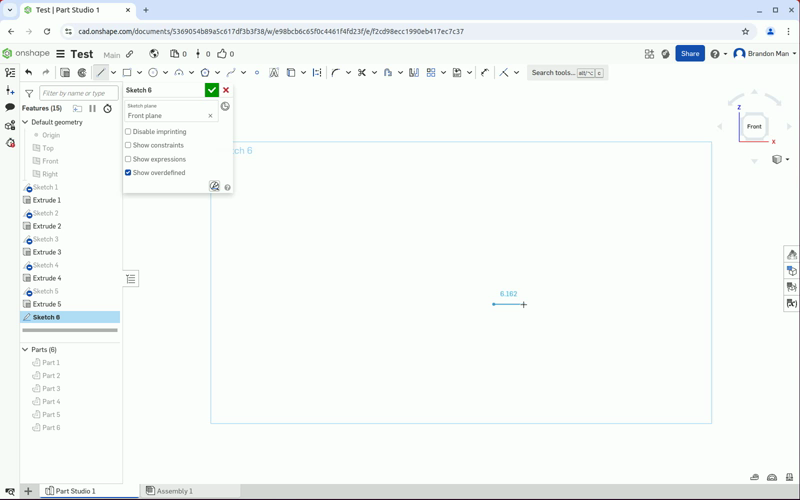
mouse_move(501, 304)
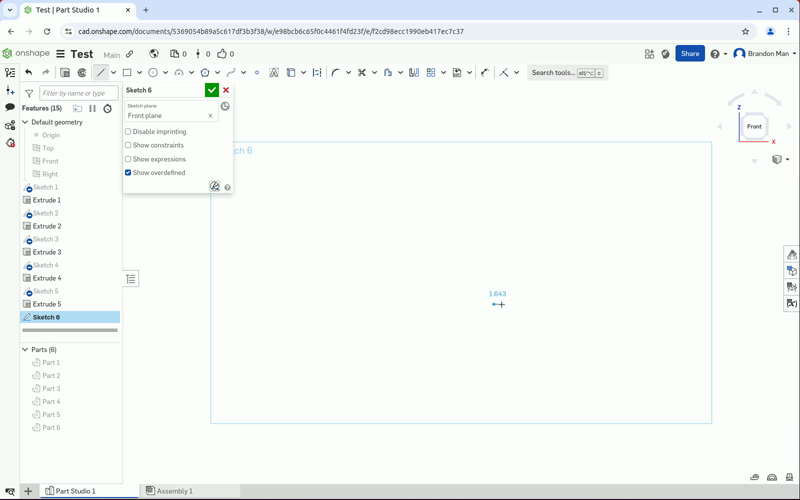
click(501, 304)
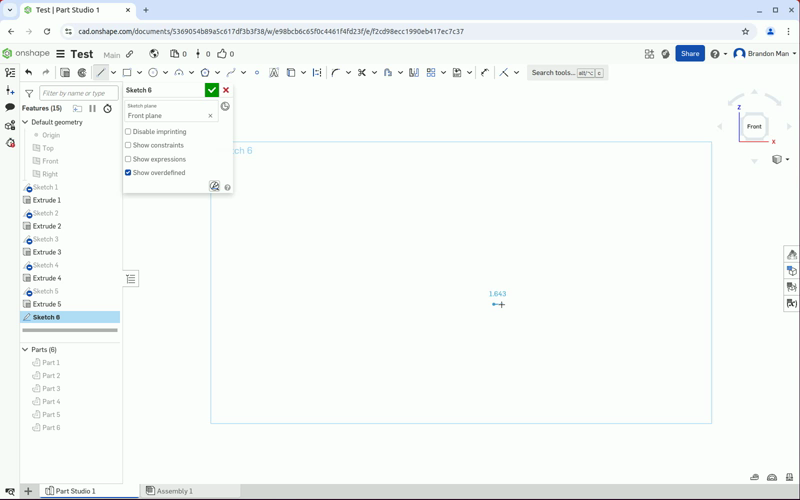
key_up(shift)
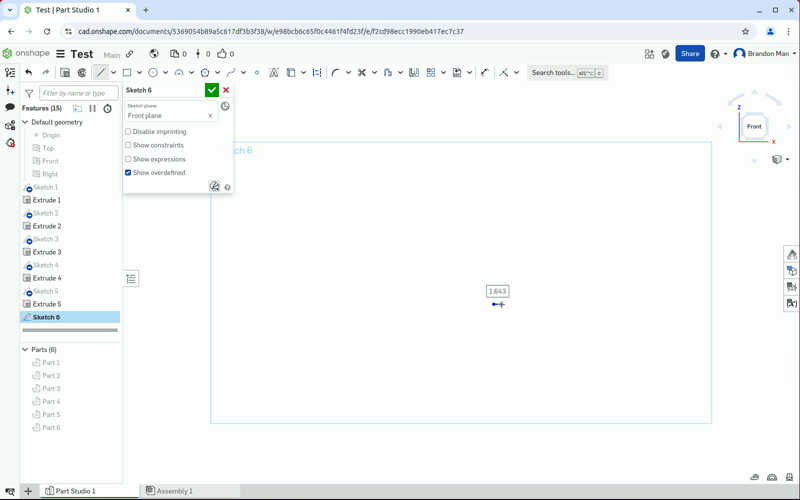
key_down(shift)
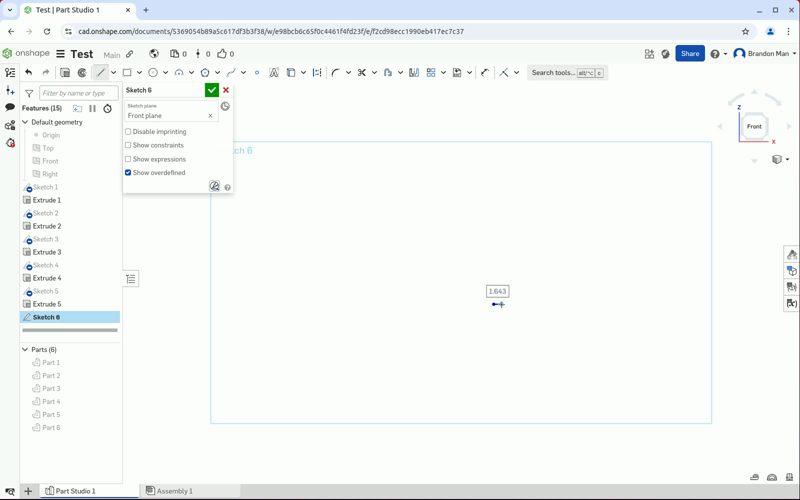
mouse_move(531, 304)
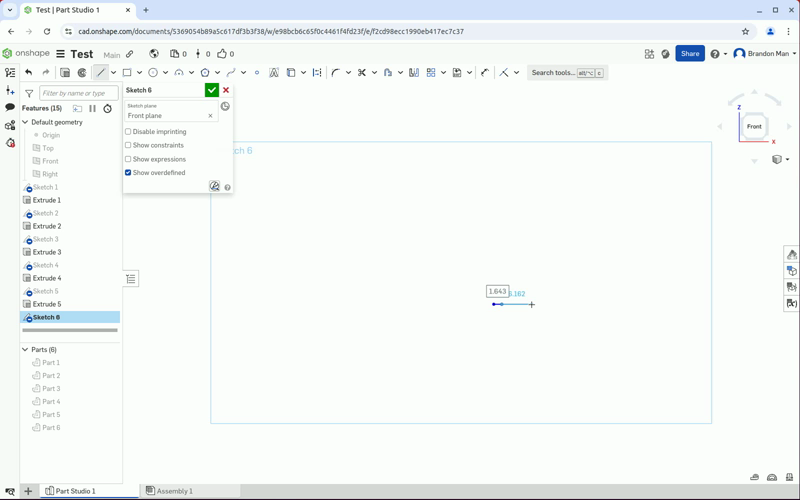
mouse_move(501, 294)
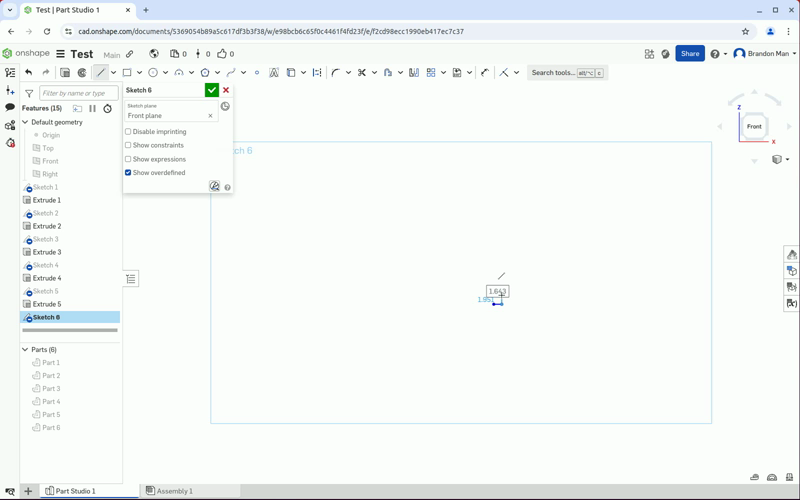
click(501, 294)
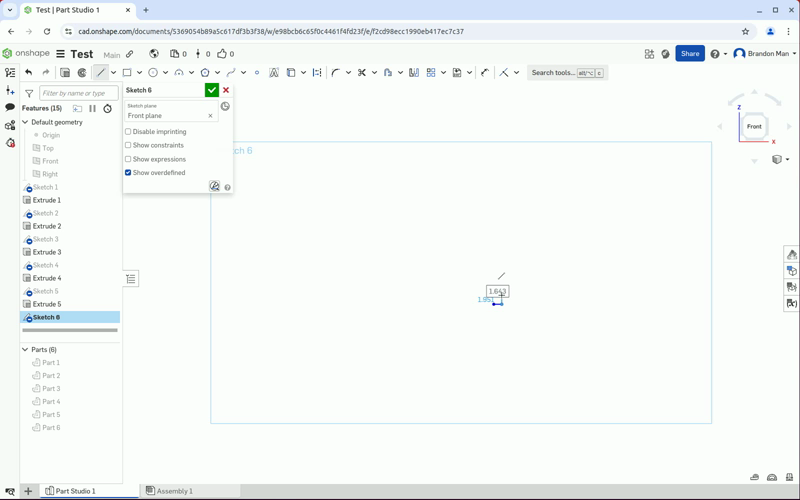
key_up(shift)
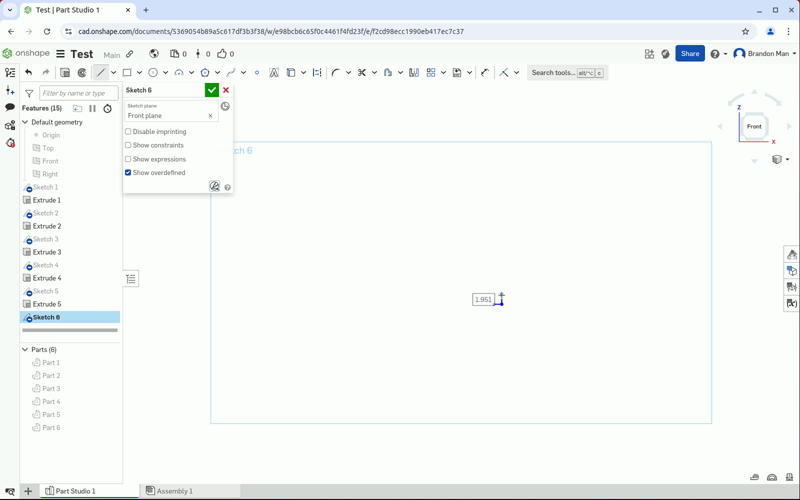
key_down(shift)
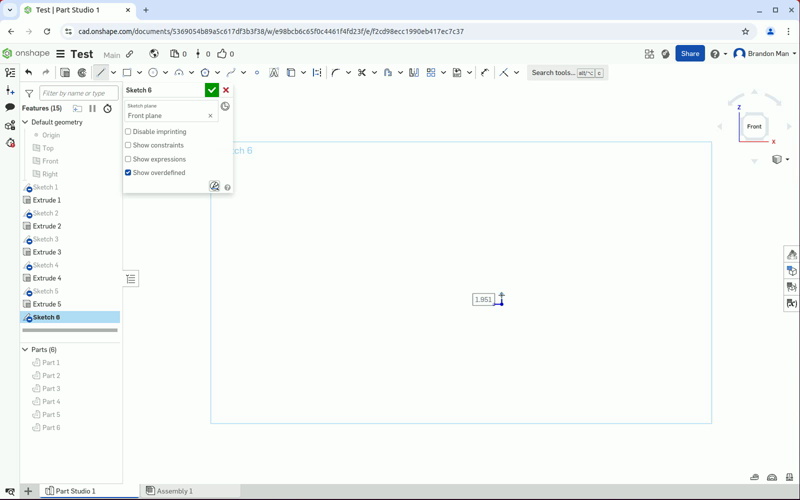
mouse_move(531, 294)
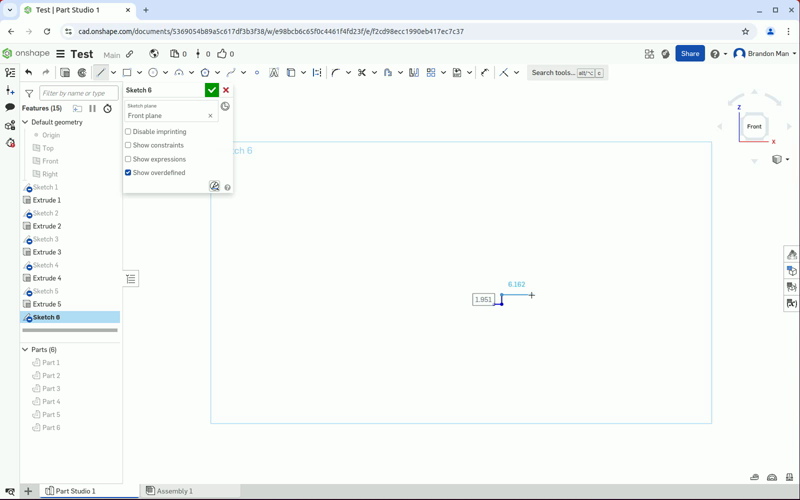
mouse_move(498, 294)
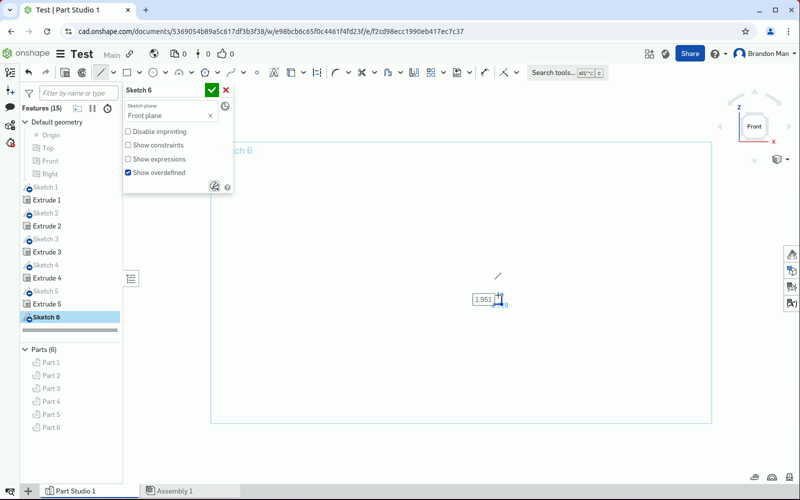
scroll(6)
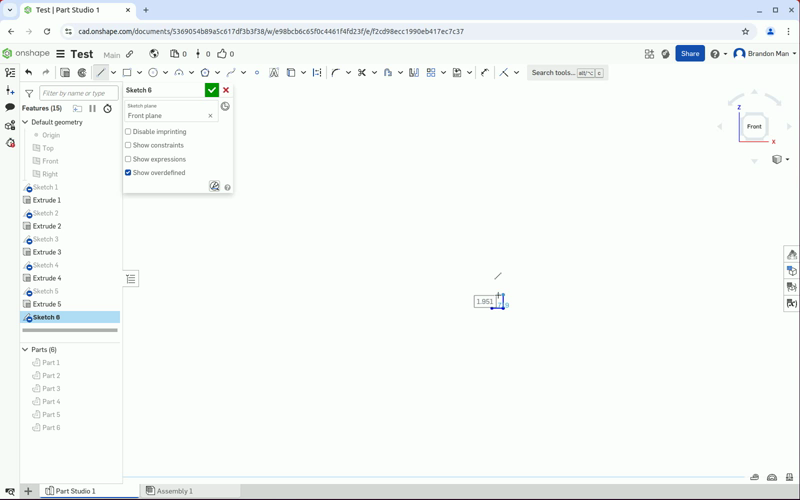
scroll(6)
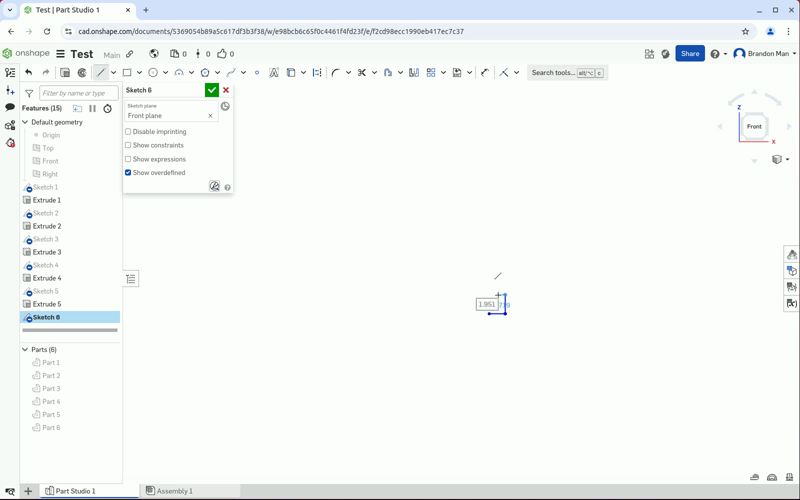
scroll(6)
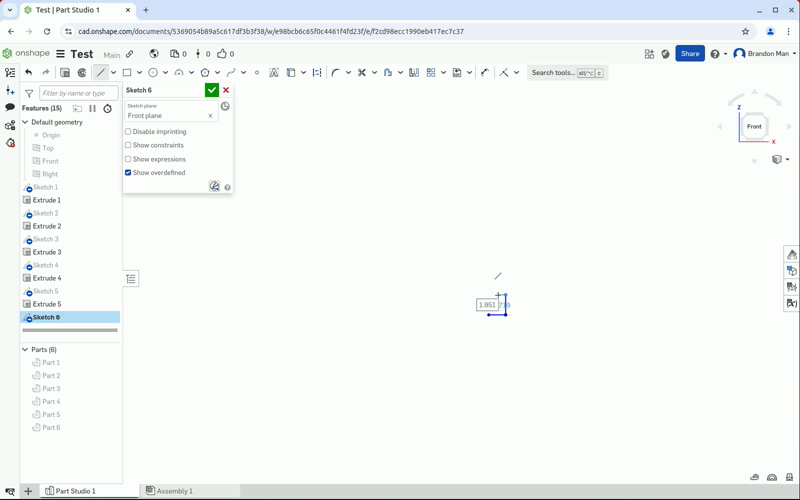
scroll(6)
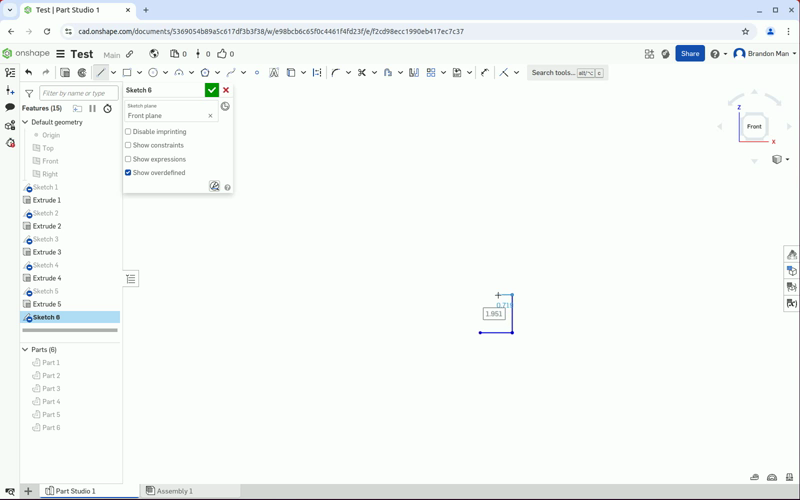
scroll(6)
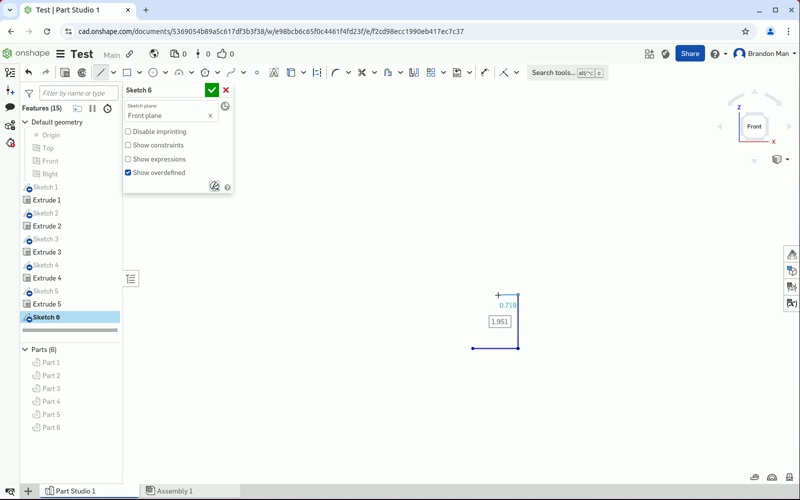
scroll(6)
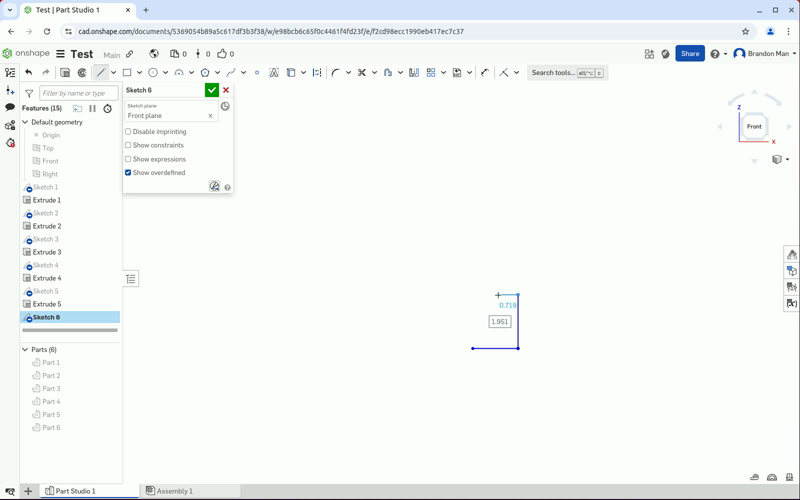
scroll(6)
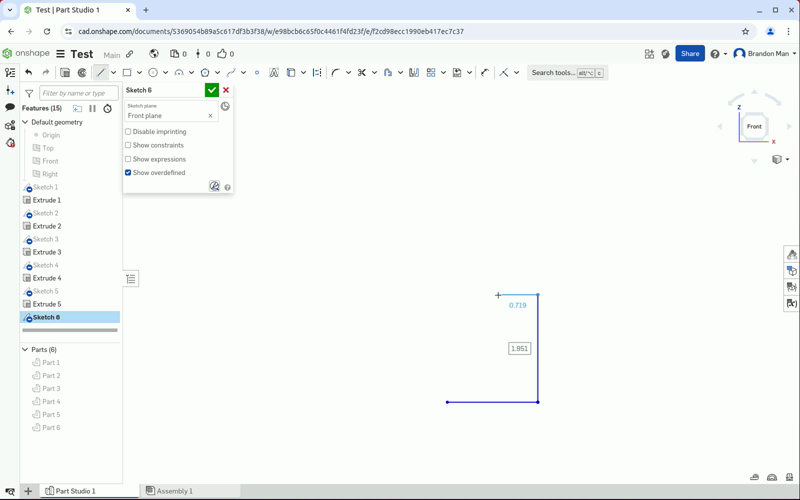
click(498, 294)
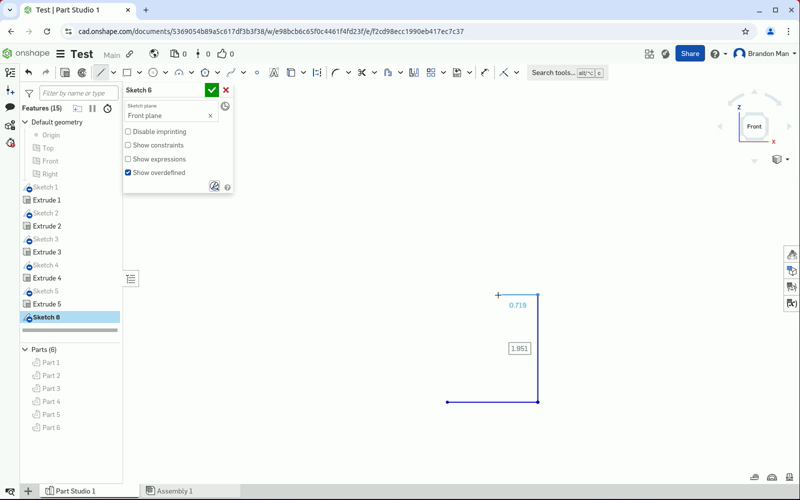
scroll(-6)
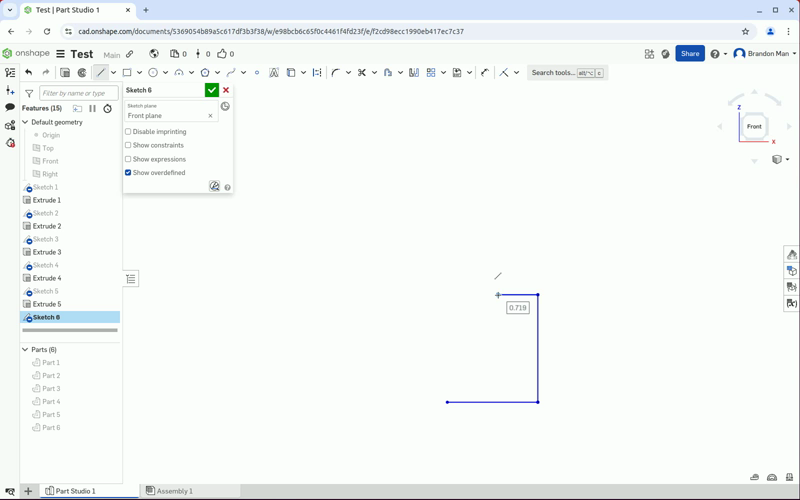
scroll(-6)
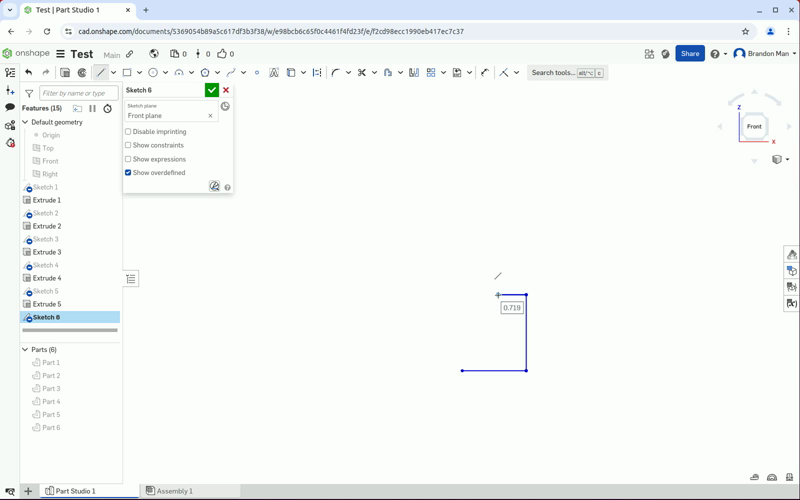
scroll(-6)
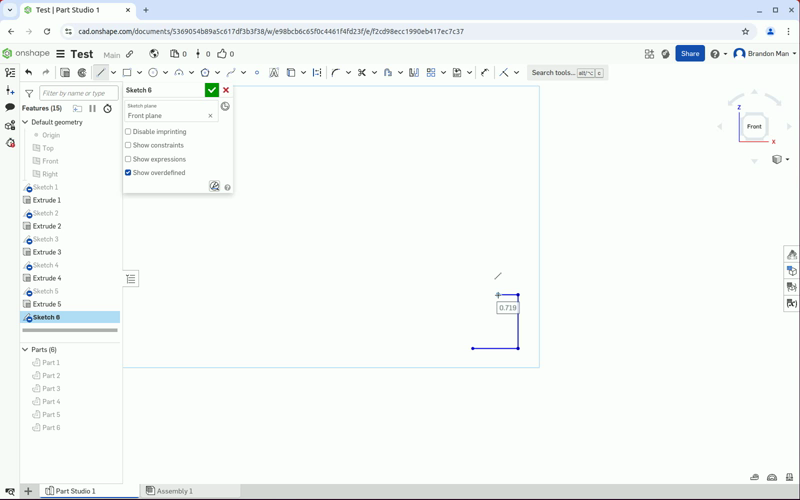
scroll(-6)
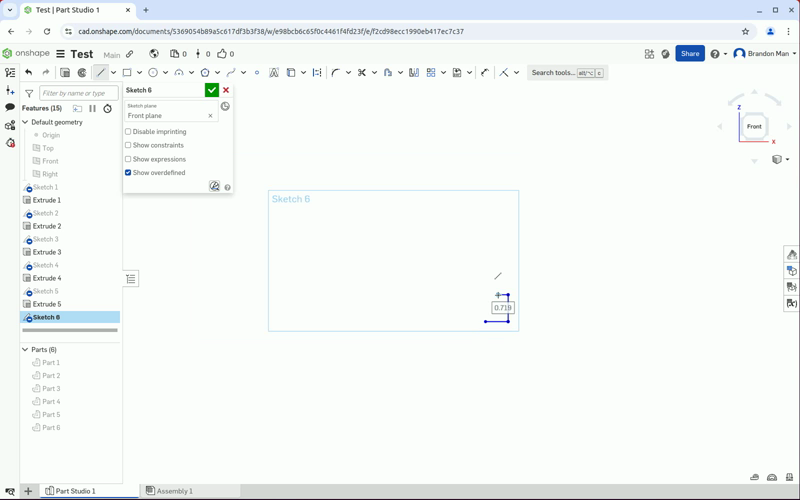
scroll(-6)
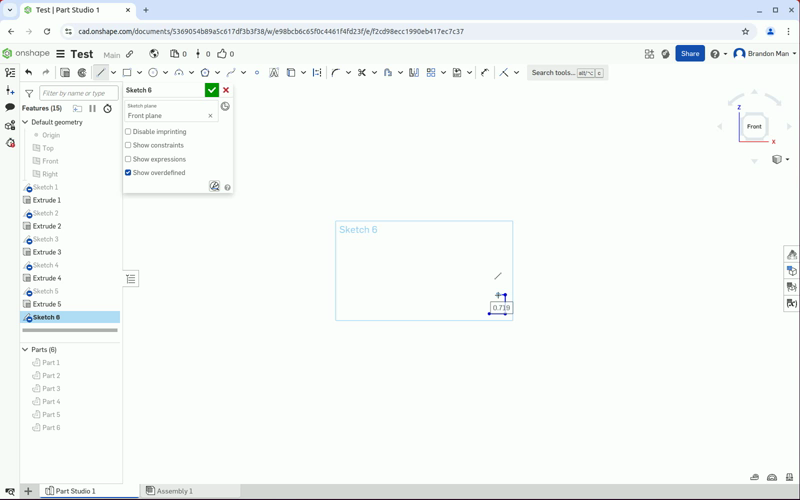
scroll(-6)
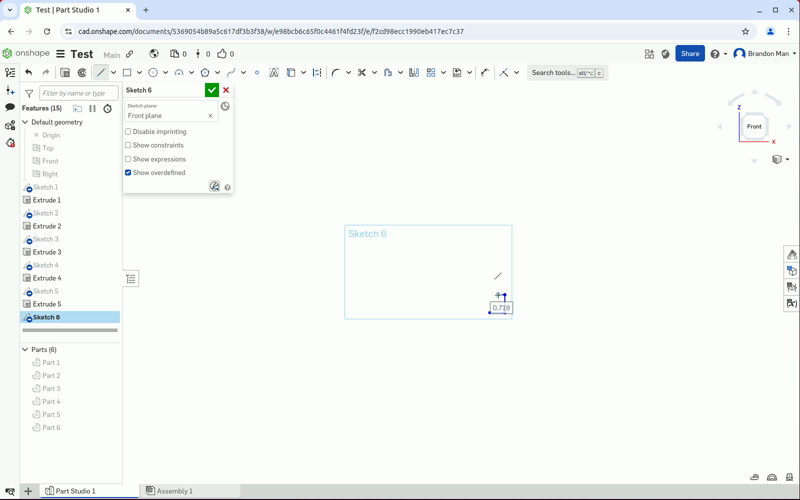
scroll(-6)
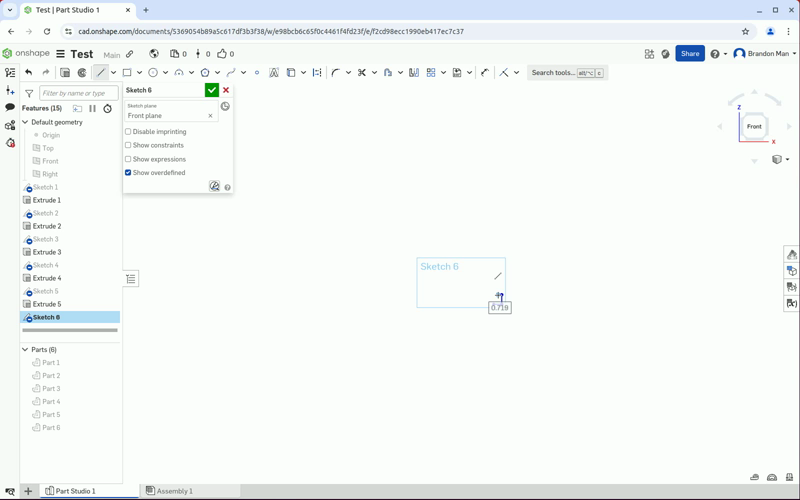
key_up(shift)
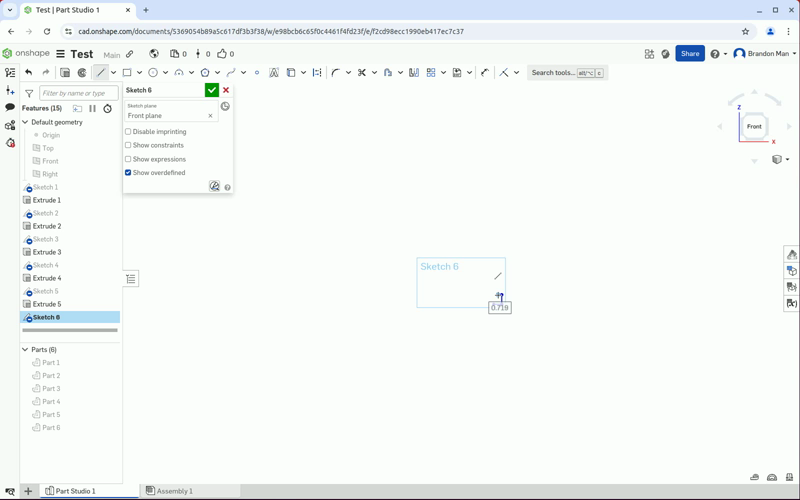
key(esc)
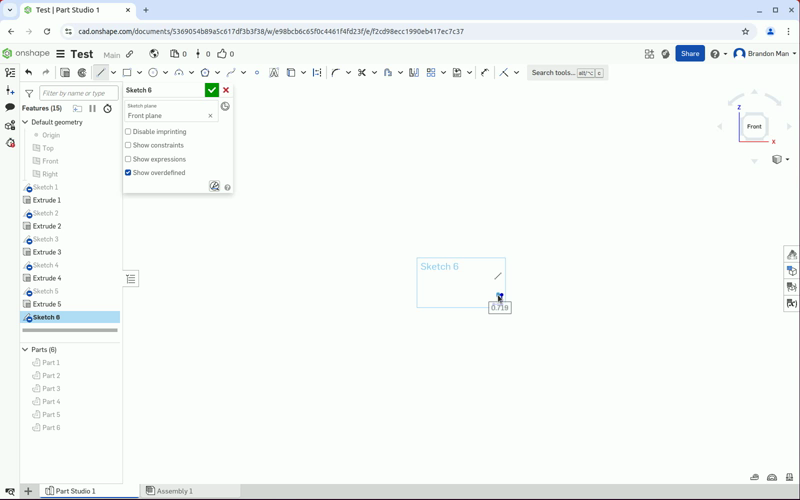
key(a)
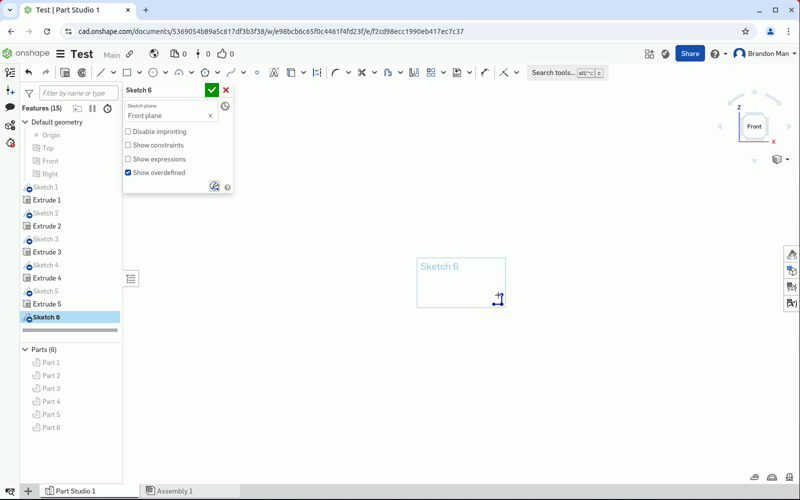
mouse_move(498, 294)
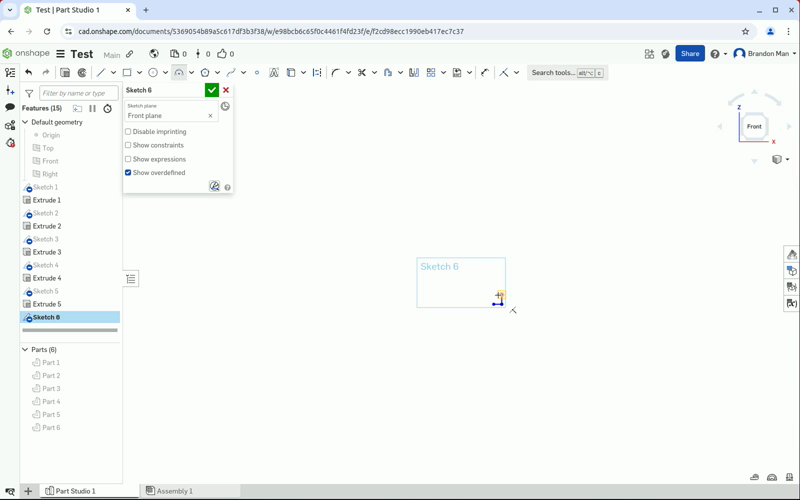
scroll(6)
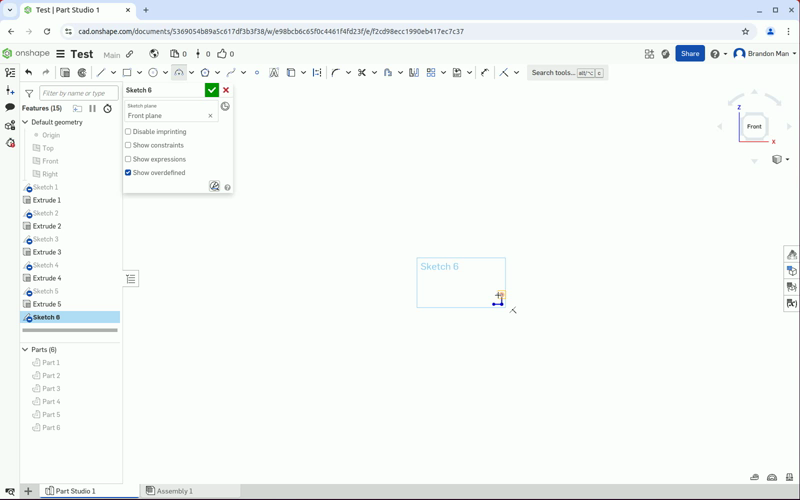
scroll(6)
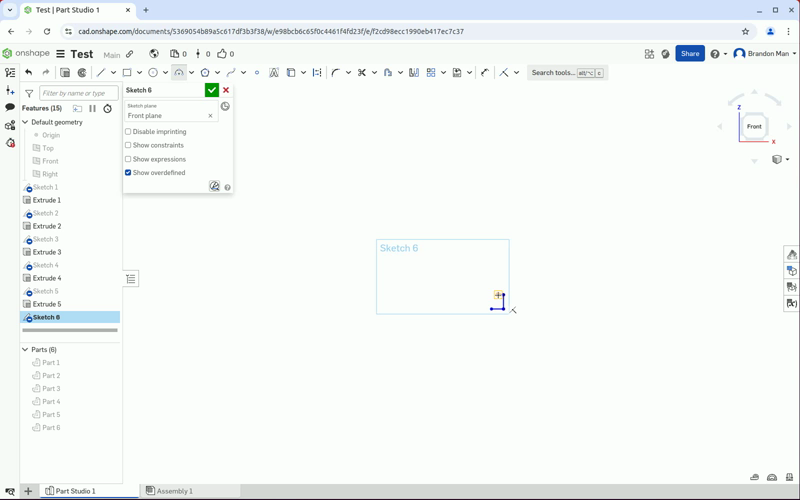
scroll(6)
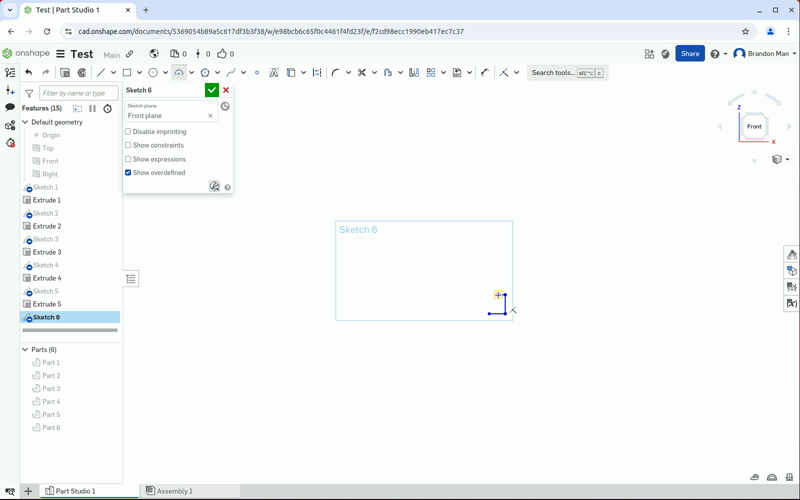
scroll(6)
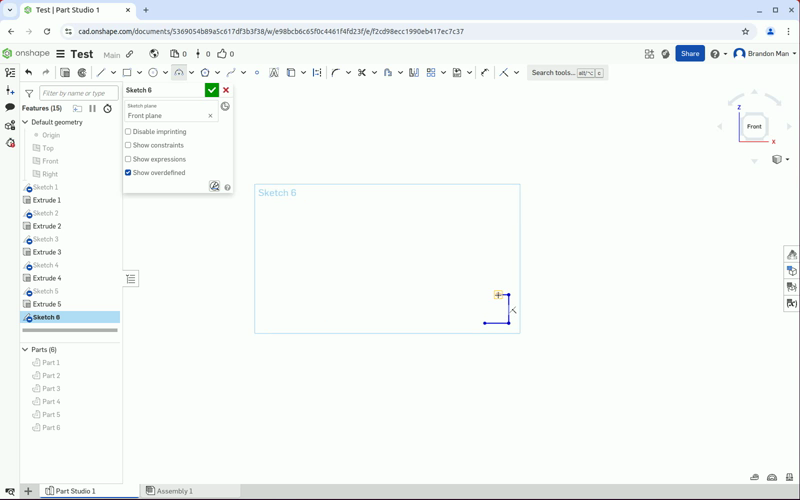
scroll(6)
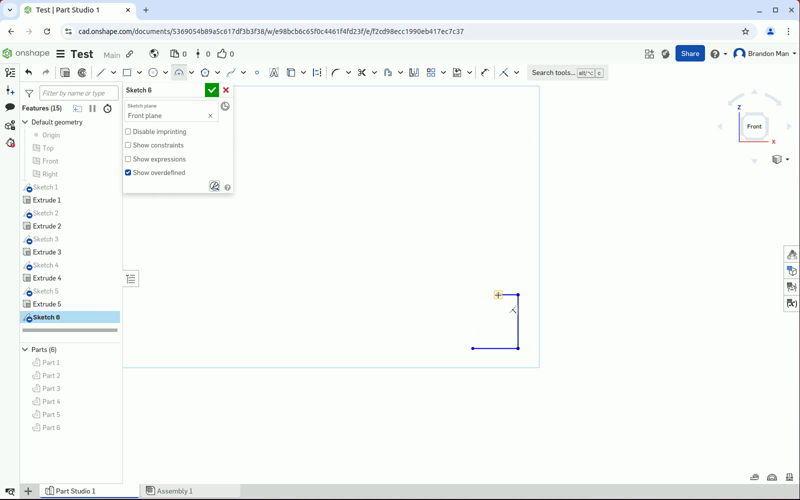
scroll(6)
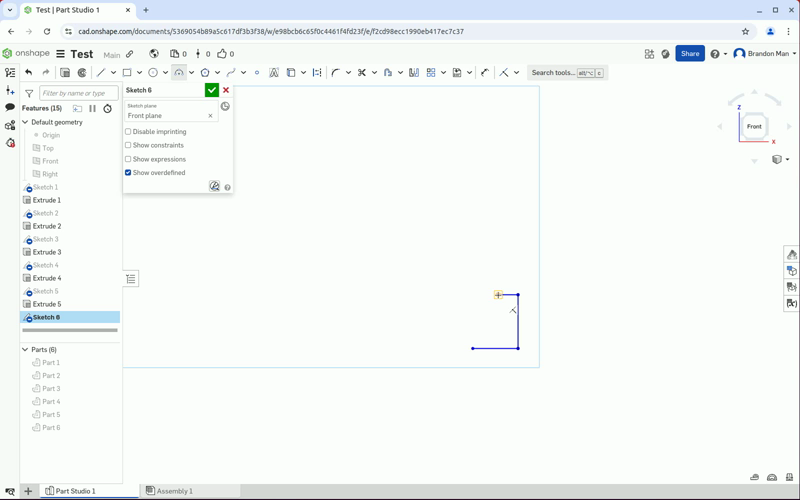
scroll(6)
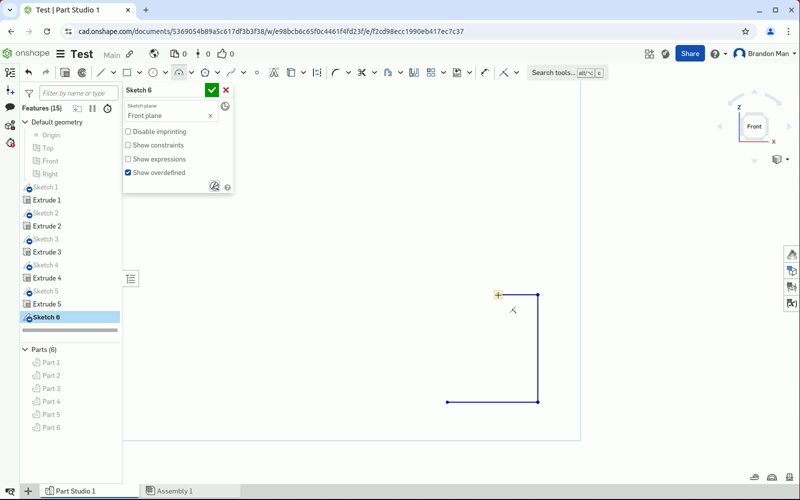
click(498, 294)
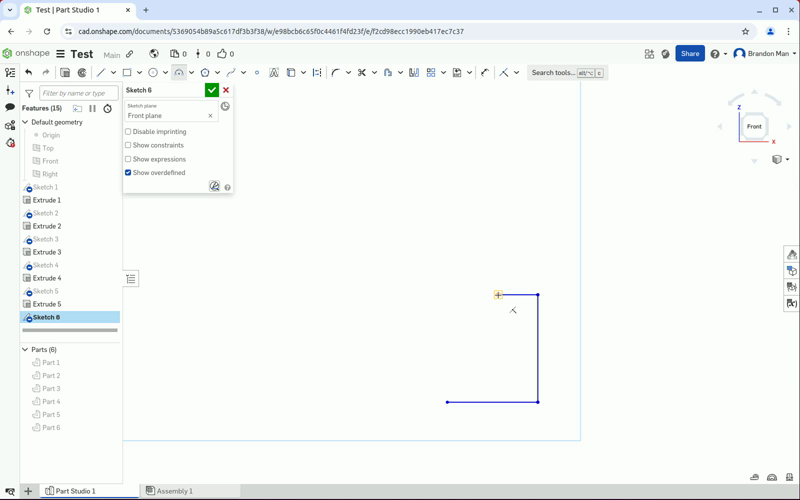
scroll(-6)
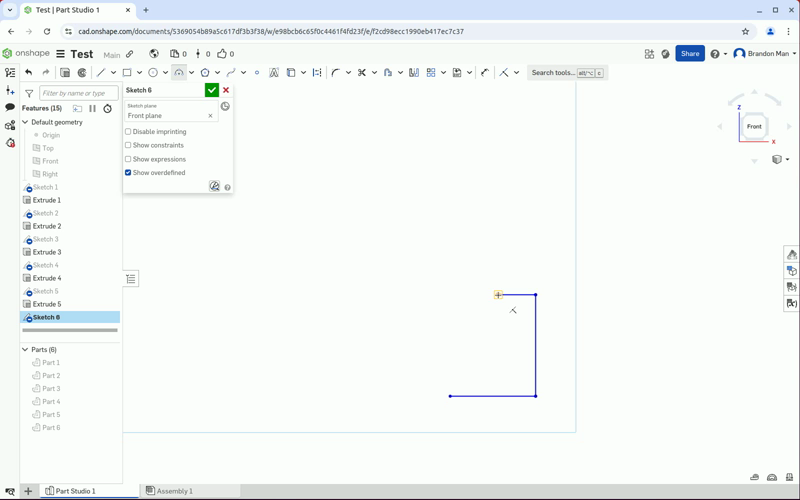
scroll(-6)
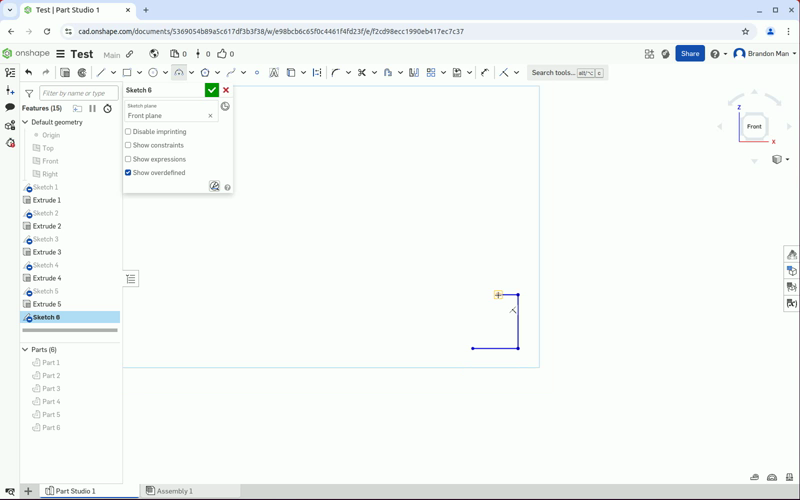
scroll(-6)
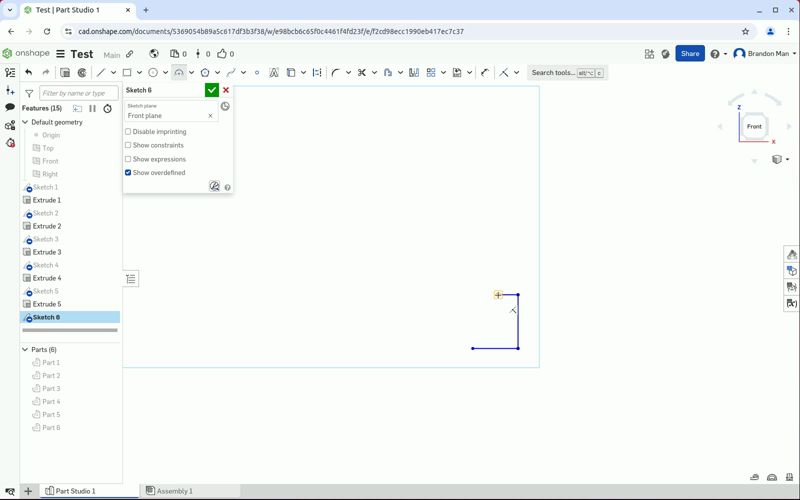
scroll(-6)
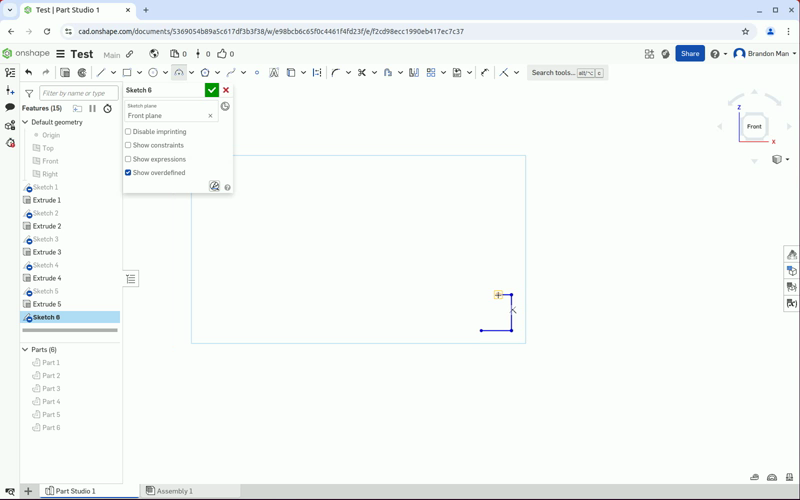
scroll(-6)
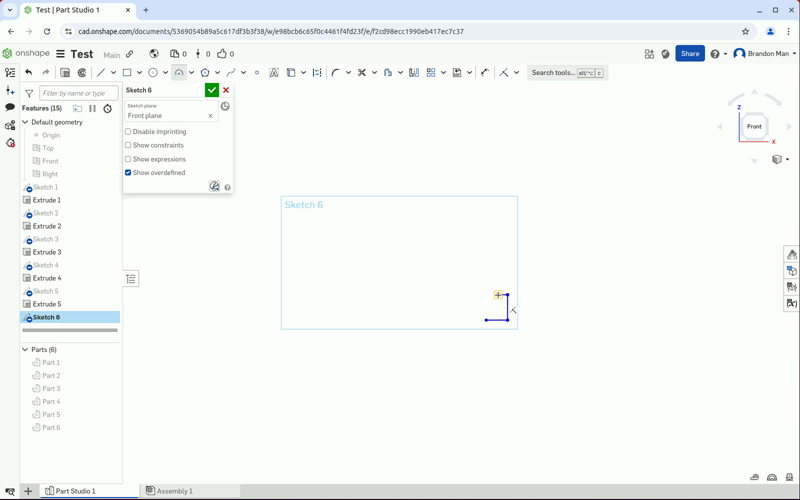
scroll(-6)
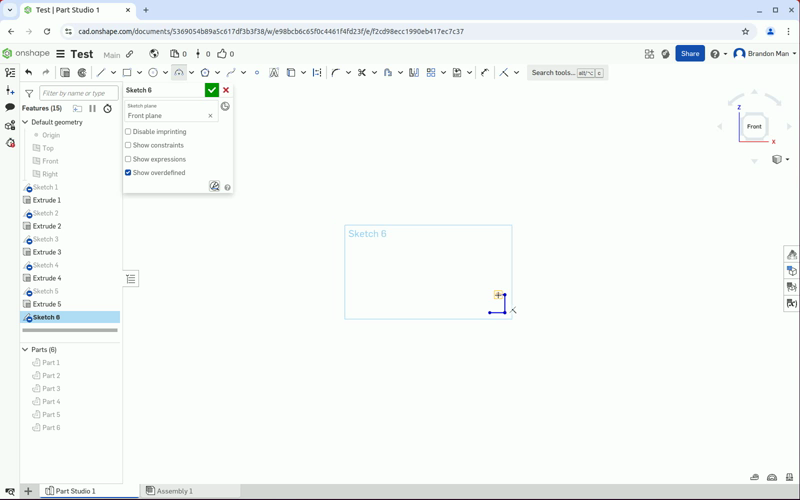
scroll(-6)
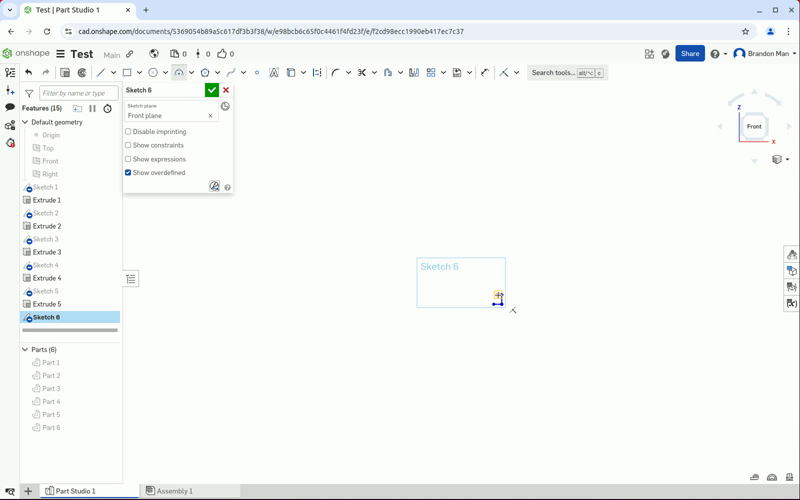
mouse_move(493, 304)
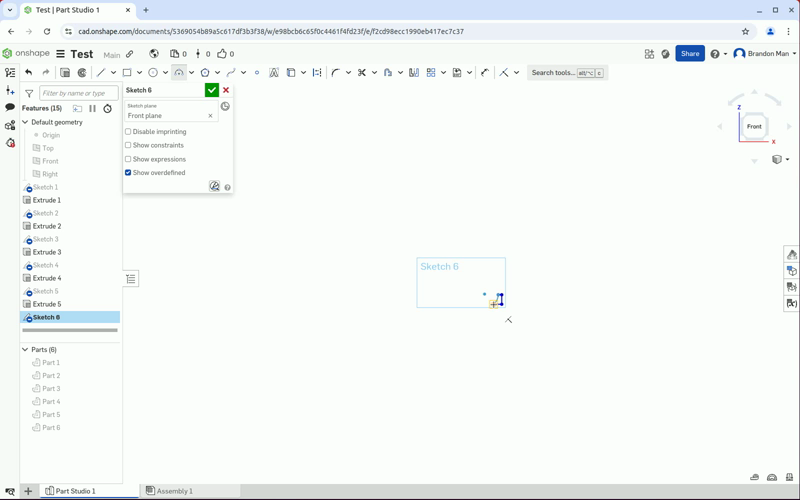
click(493, 304)
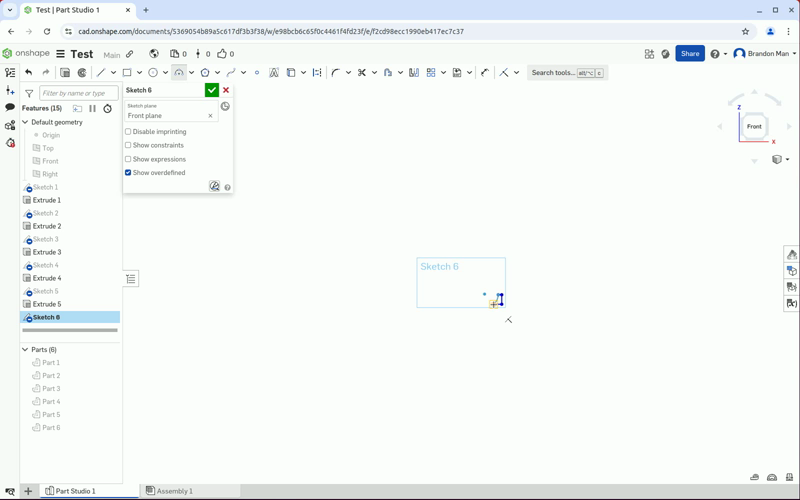
key_down(shift)
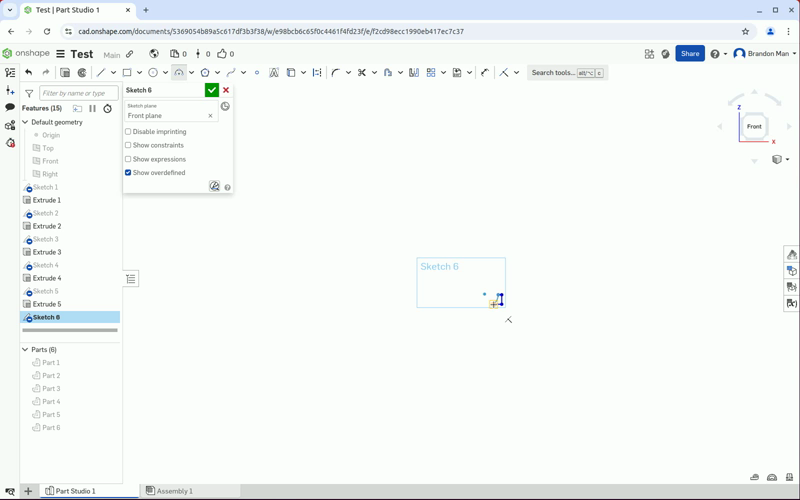
mouse_move(496, 299)
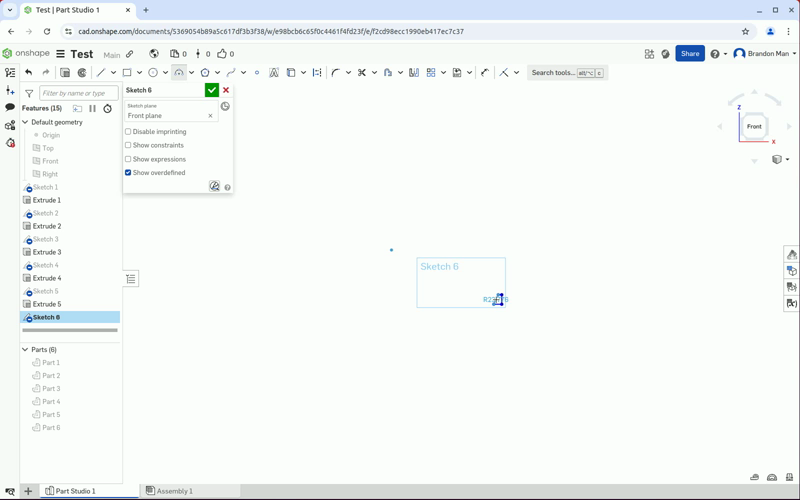
click(496, 299)
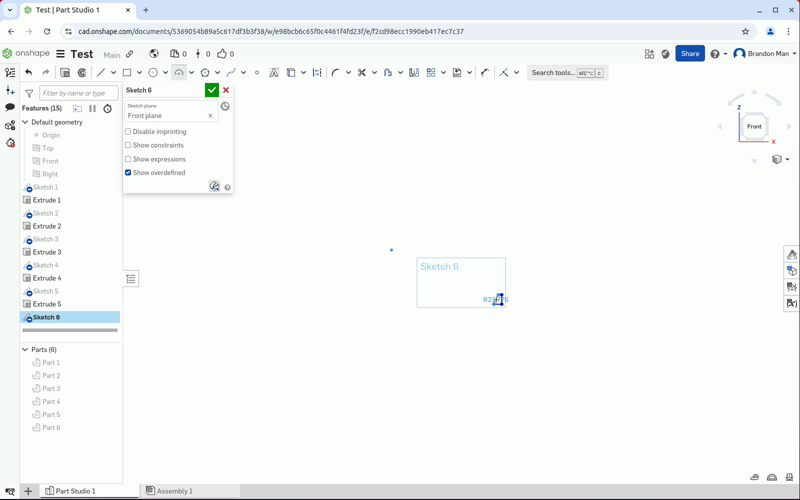
key_up(shift)
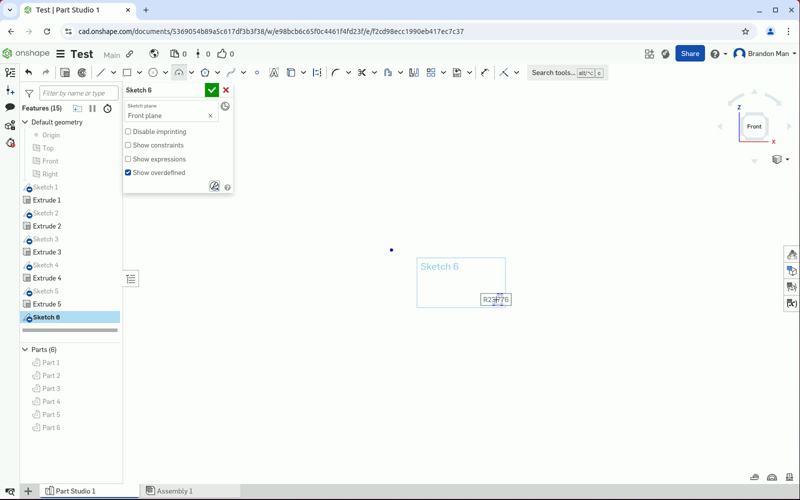
key(esc)
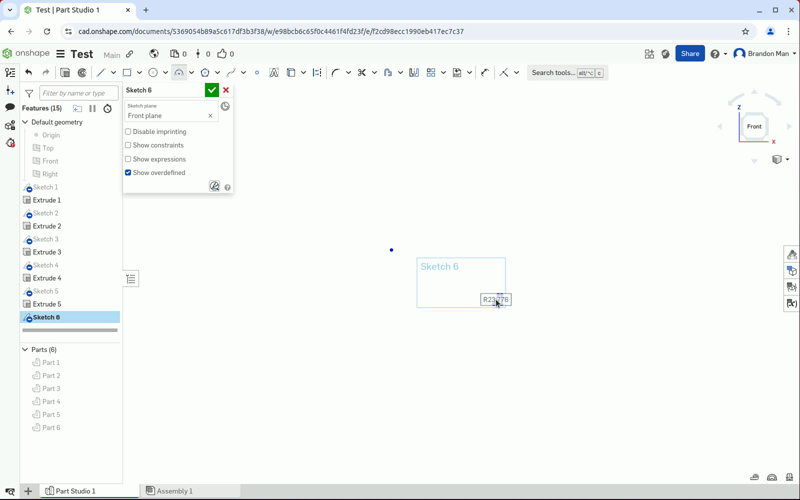
mouse_move(501, 295)
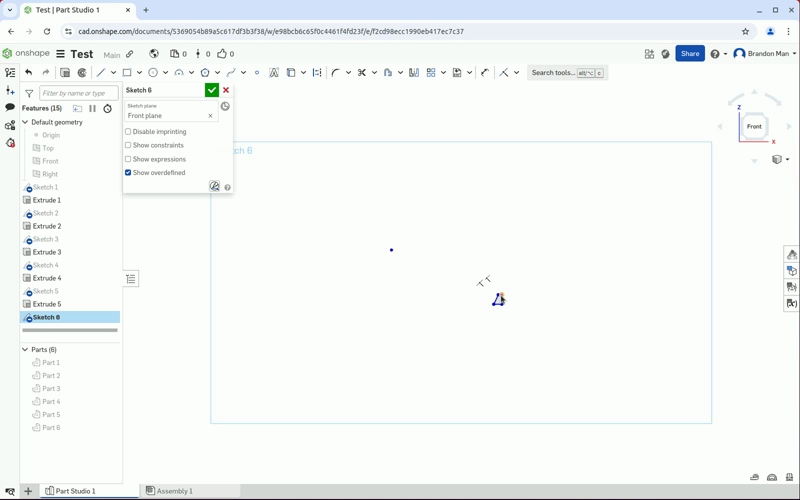
scroll(6)
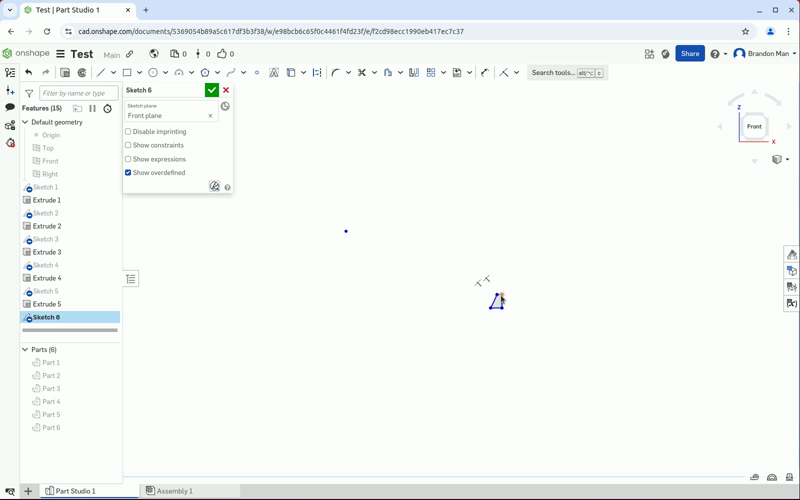
scroll(6)
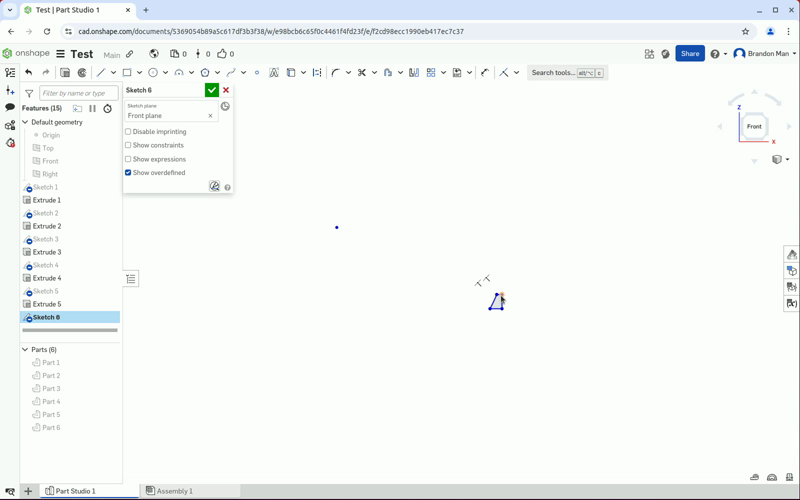
scroll(6)
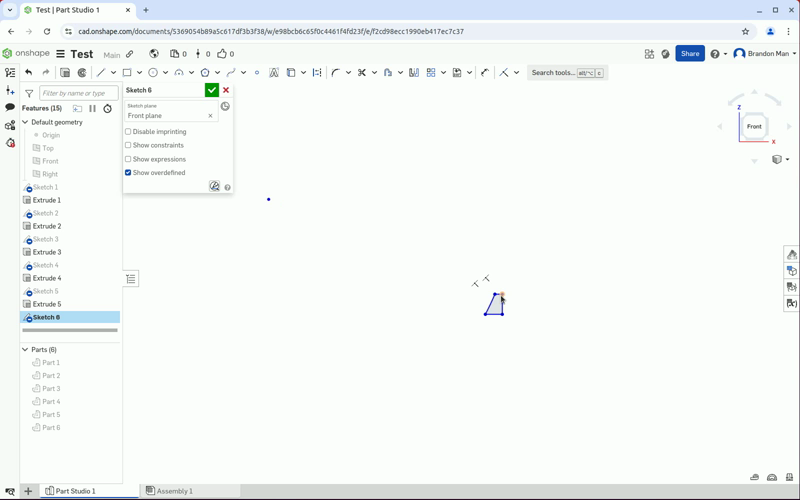
scroll(6)
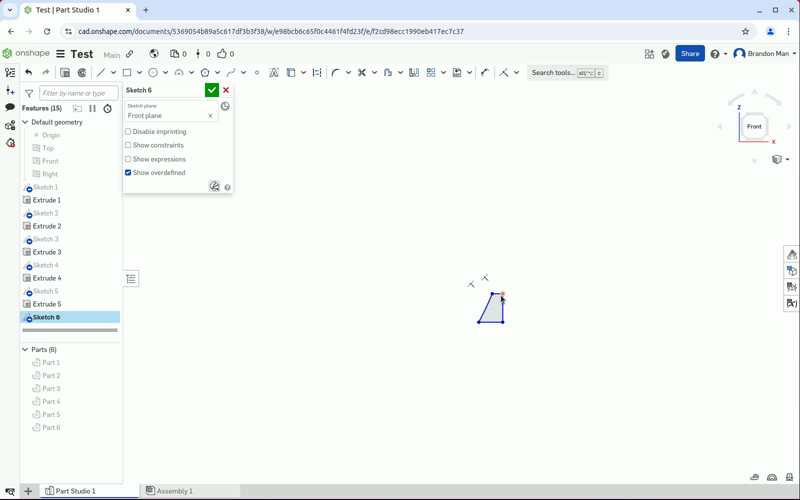
scroll(6)
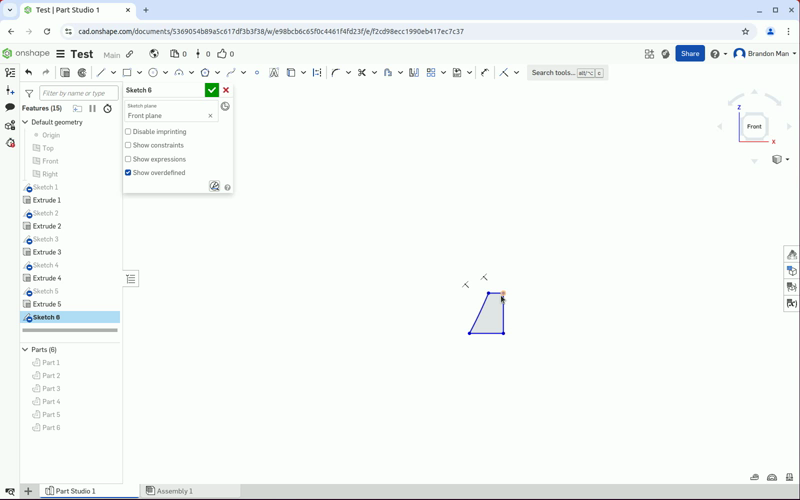
scroll(6)
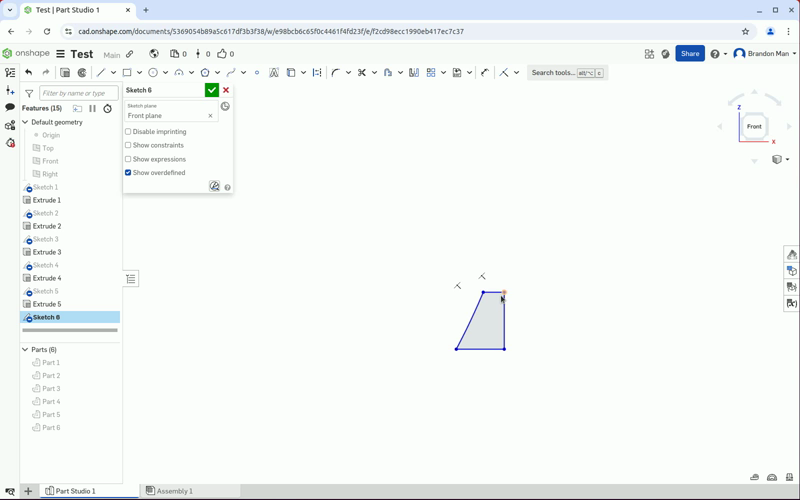
scroll(6)
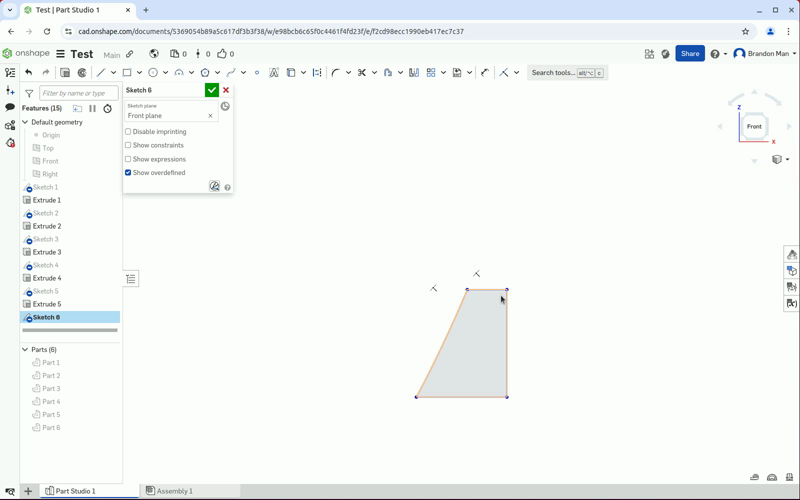
click(501, 295)
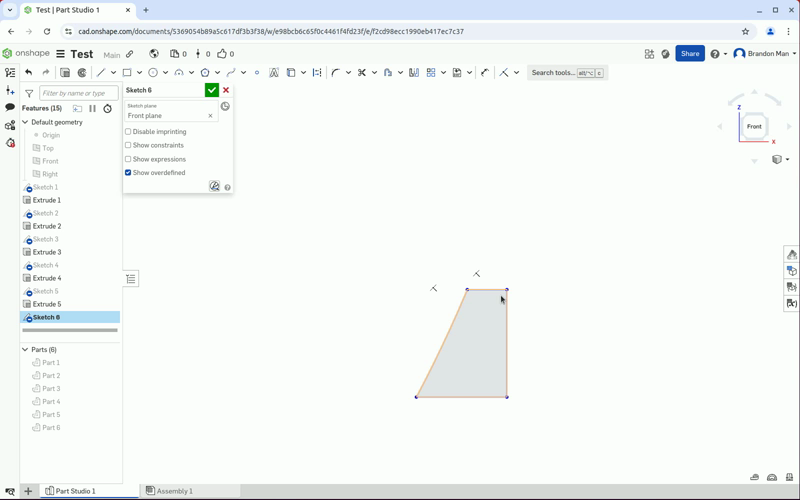
scroll(-6)
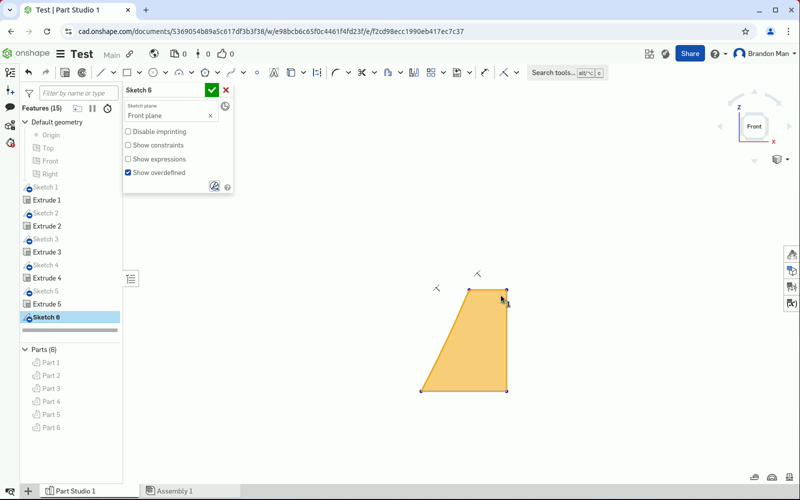
scroll(-6)
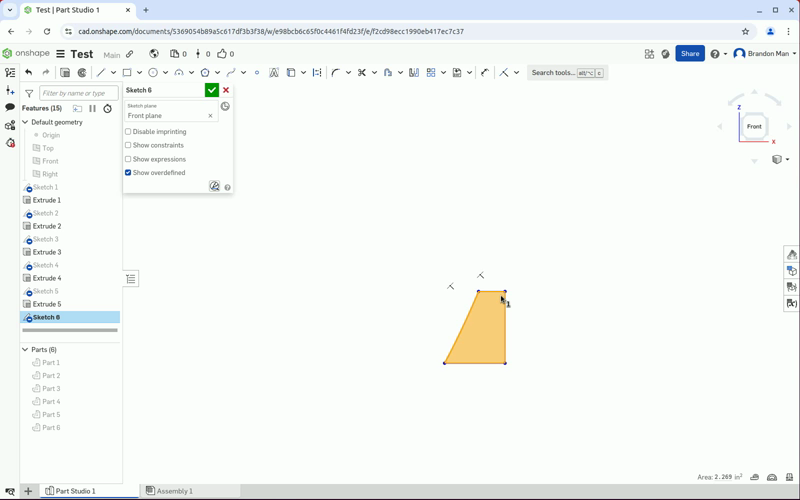
scroll(-6)
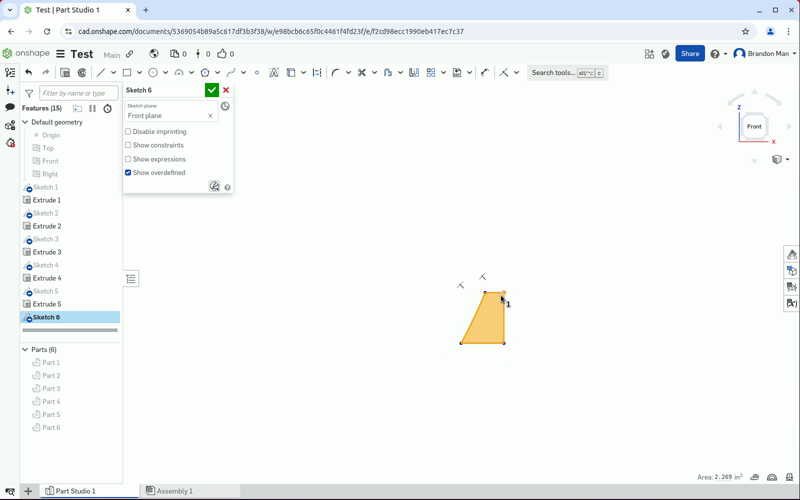
scroll(-6)
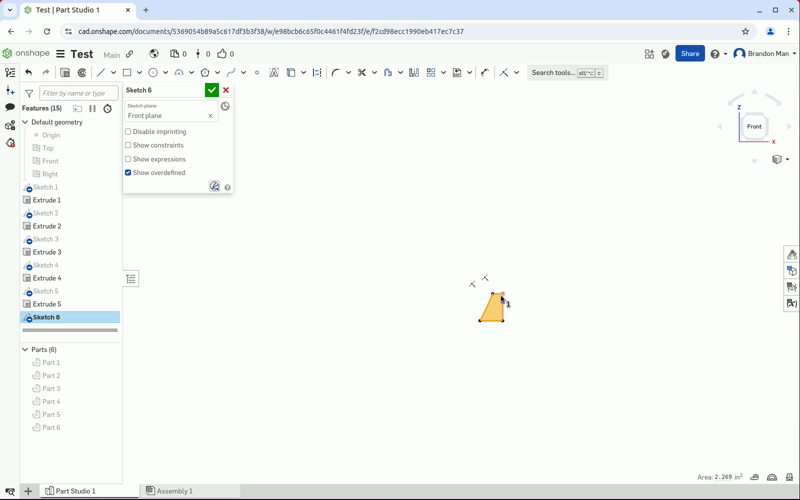
scroll(-6)
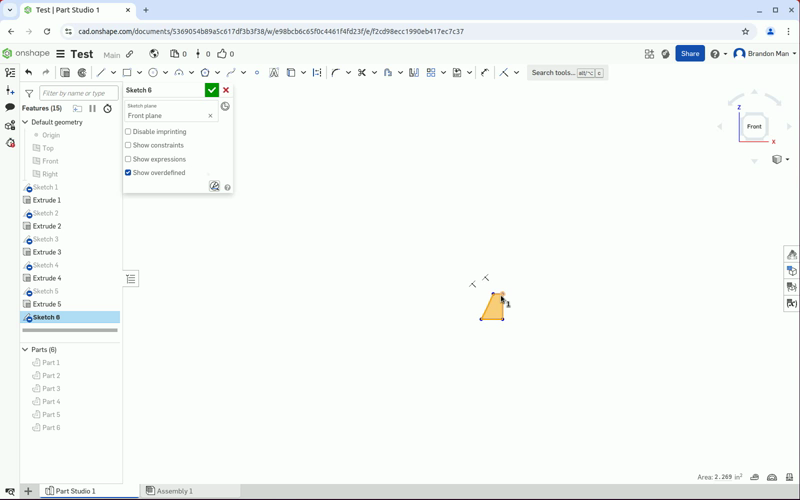
scroll(-6)
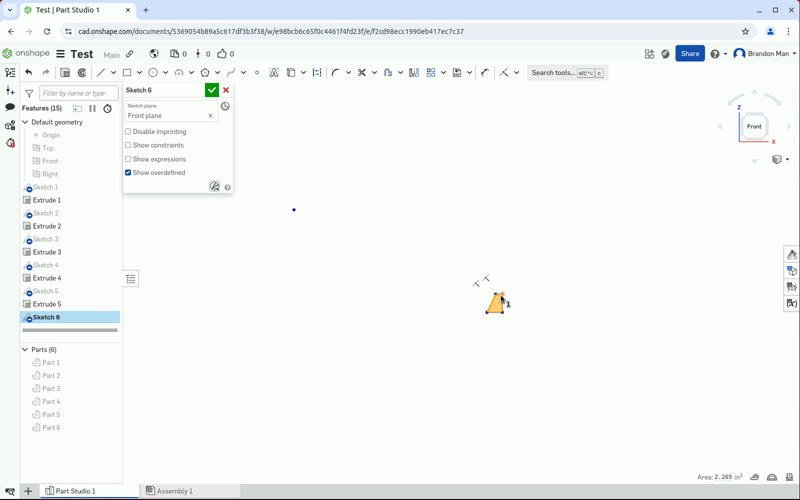
scroll(-6)
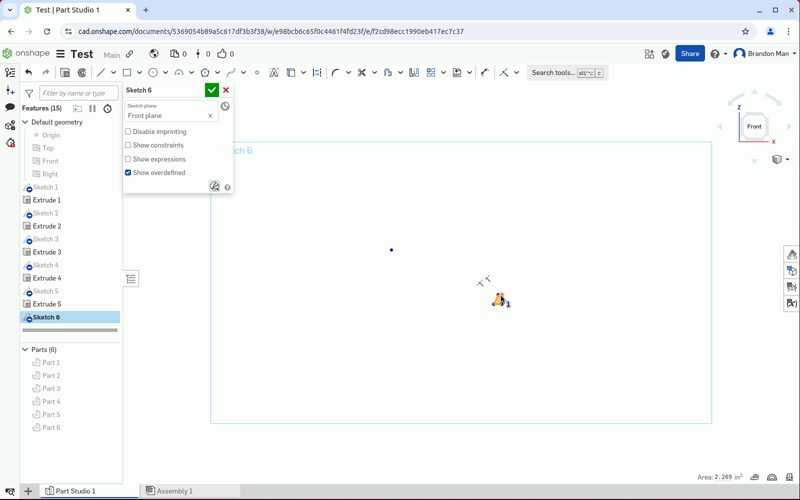
mouse_move(73, 352)
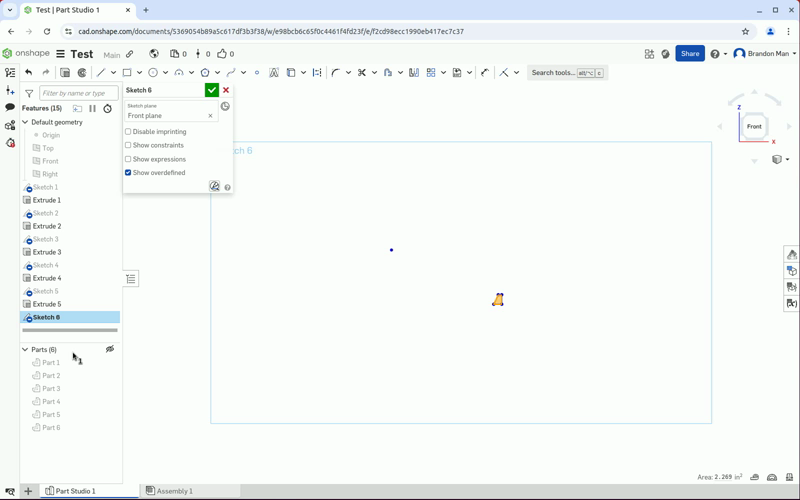
key(shift+y)
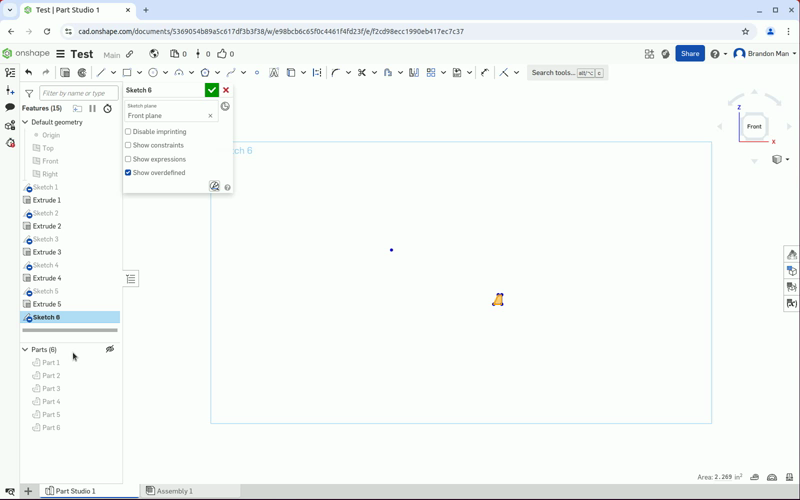
key(shift+e)
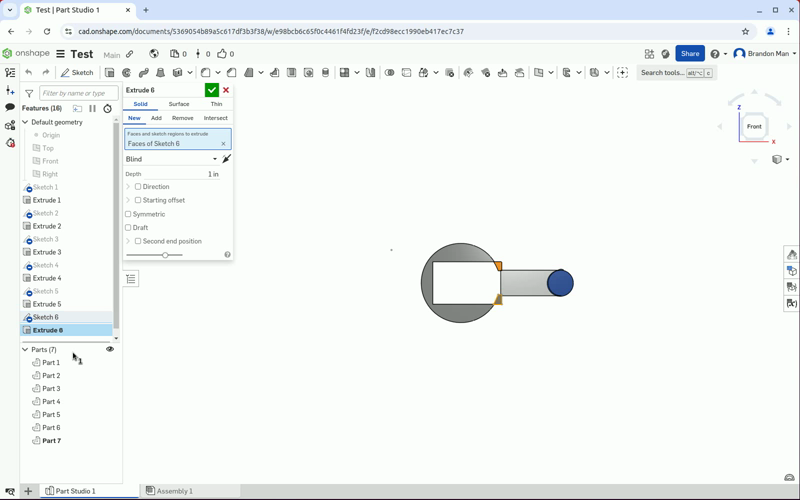
mouse_move(143, 106)
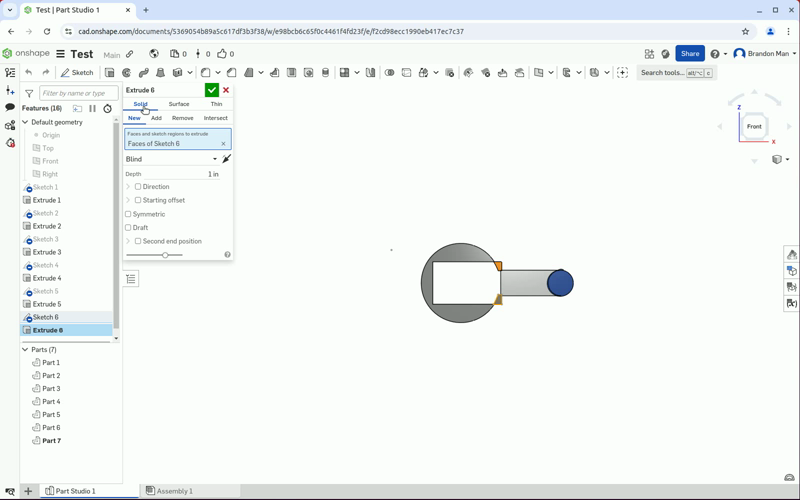
click(143, 106)
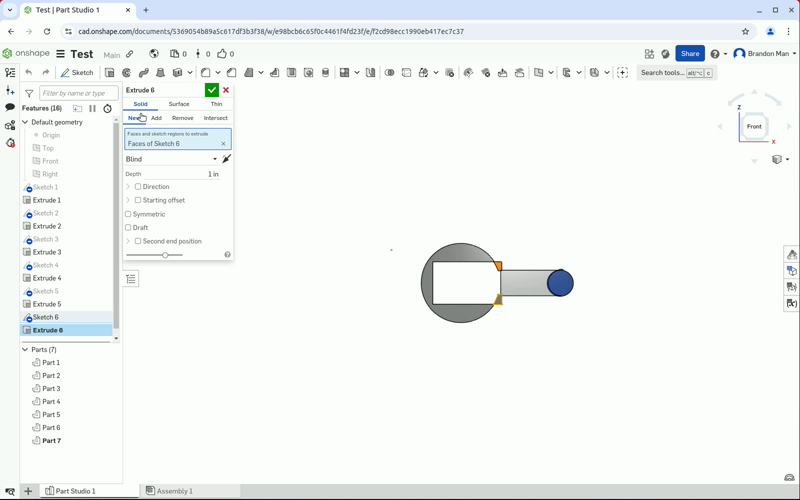
mouse_move(137, 120)
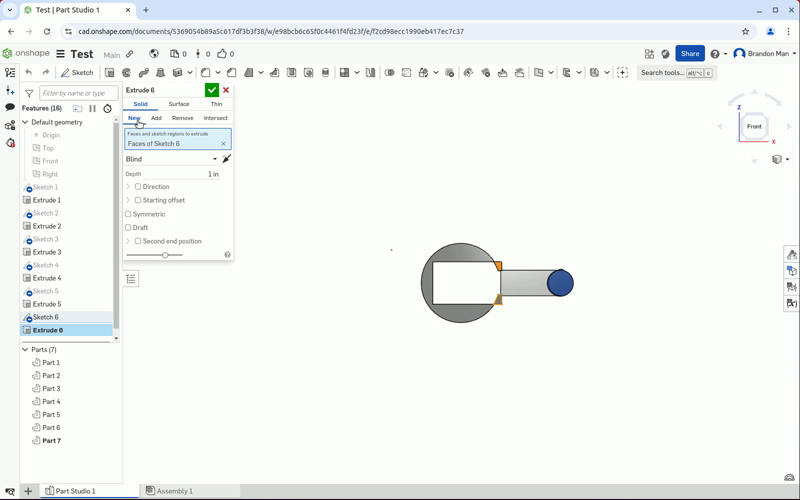
click(137, 120)
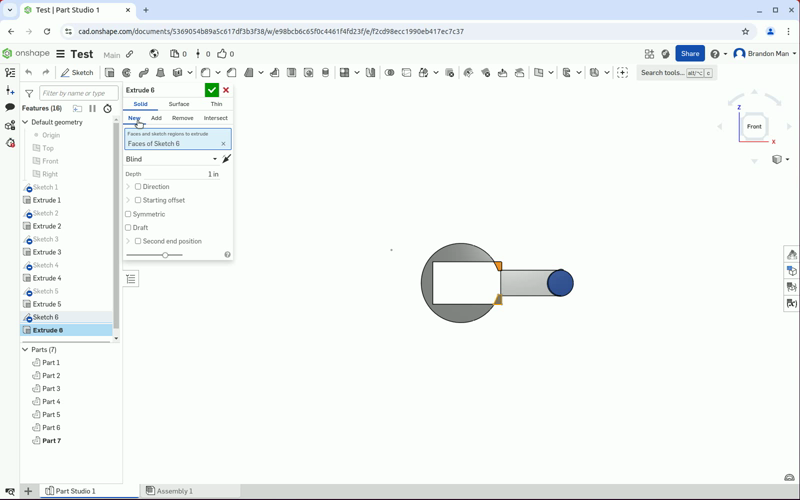
key(tab, 4)
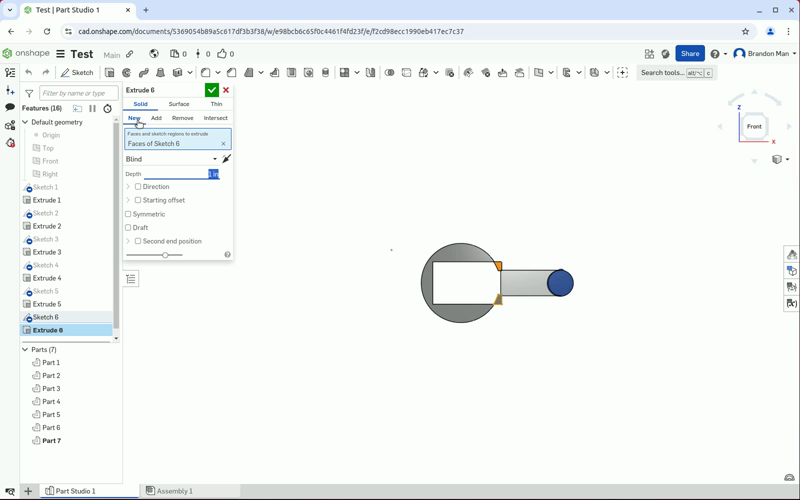
text(4.092)
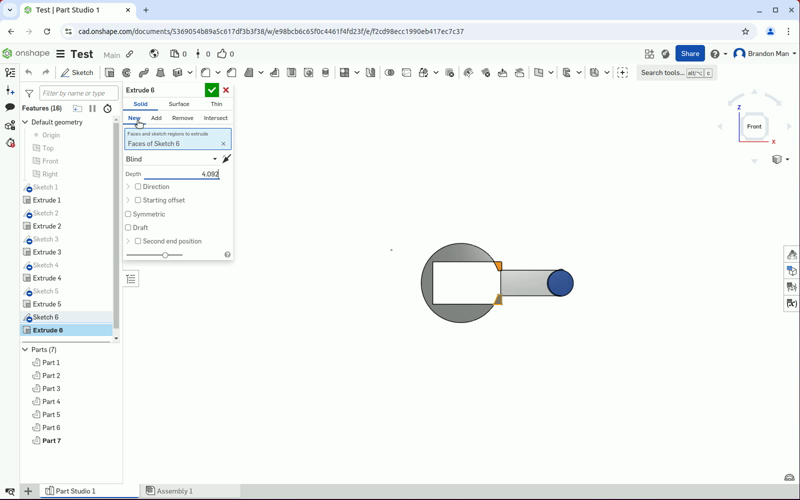
key(enter)
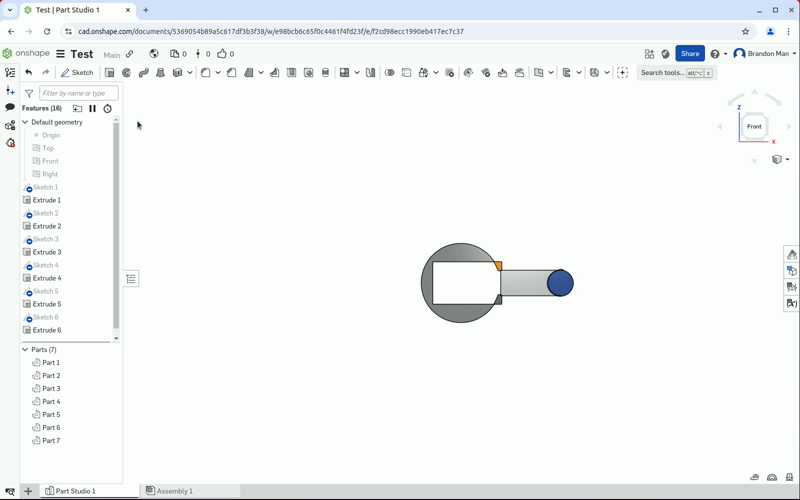
key(shift+h)
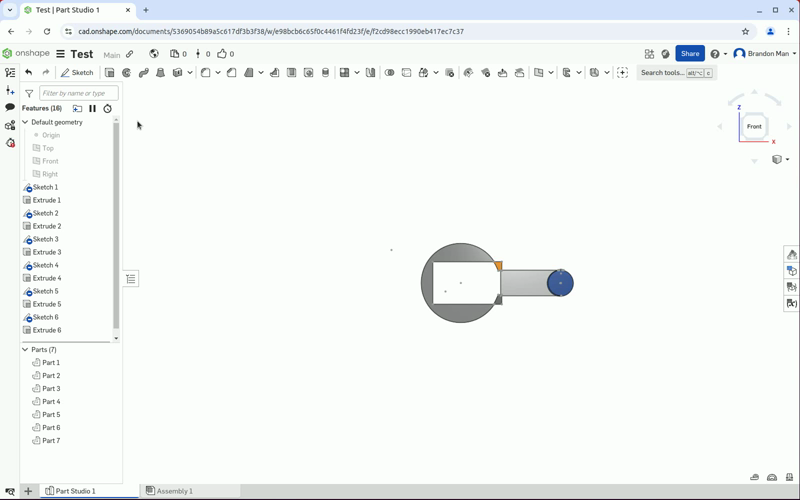
key(shift+h)
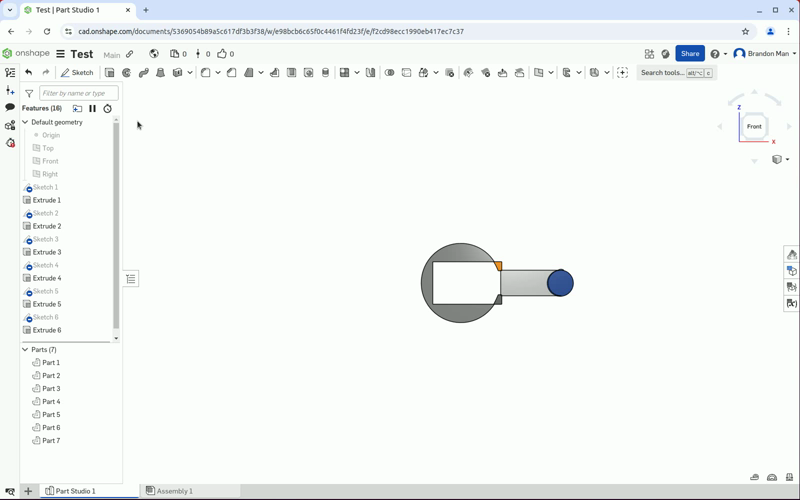
mouse_move(69, 189)
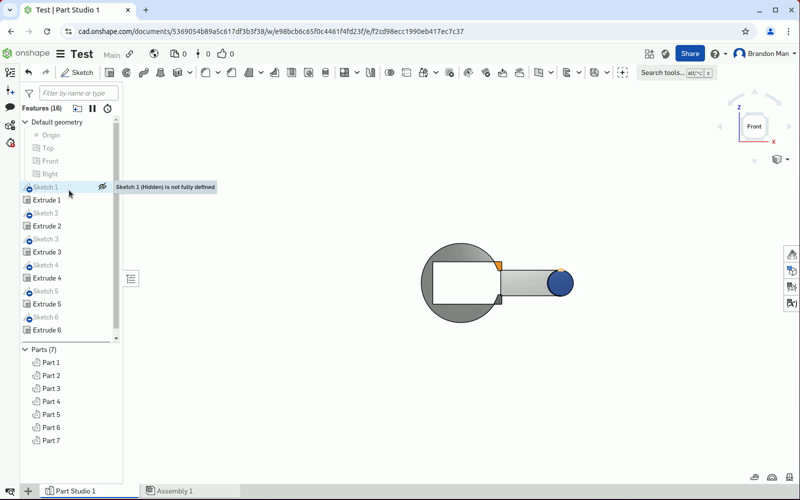
click(69, 189)
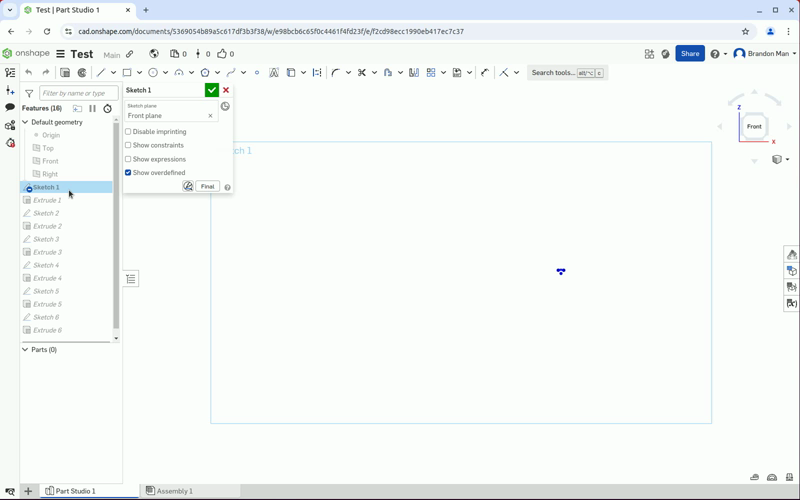
mouse_move(229, 92)
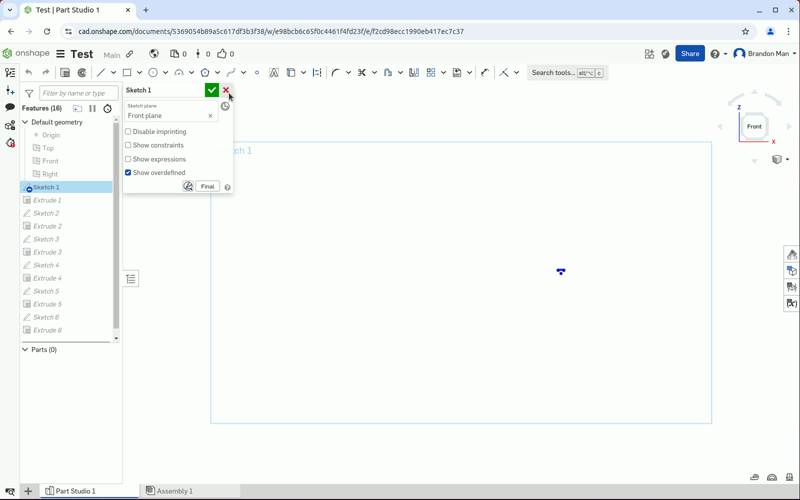
click(229, 92)
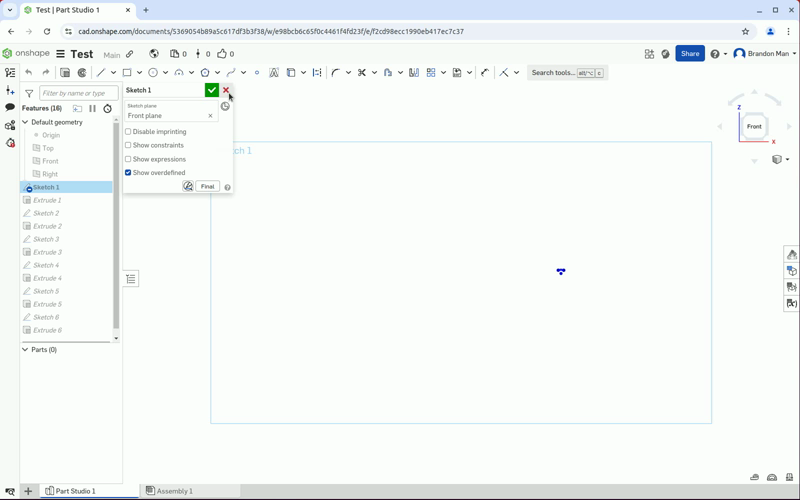
key(shift+s)
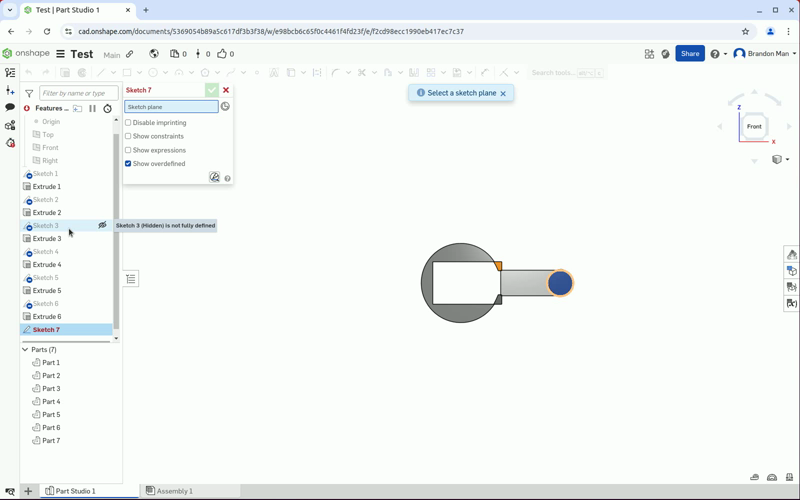
scroll(3)
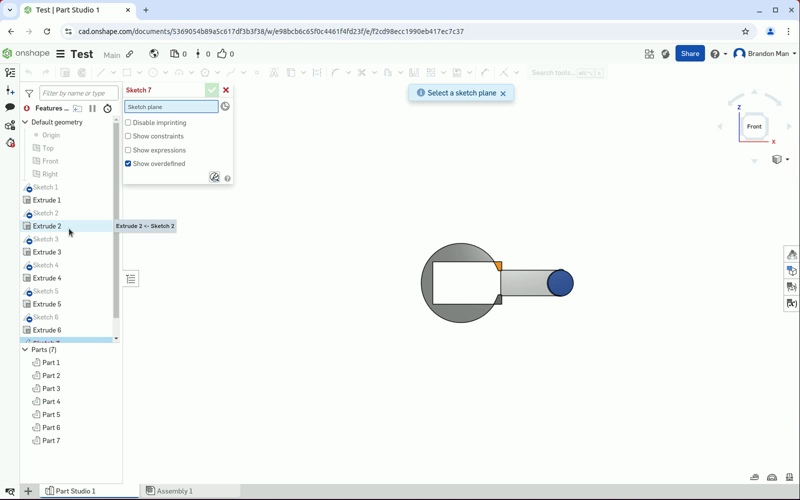
mouse_move(69, 163)
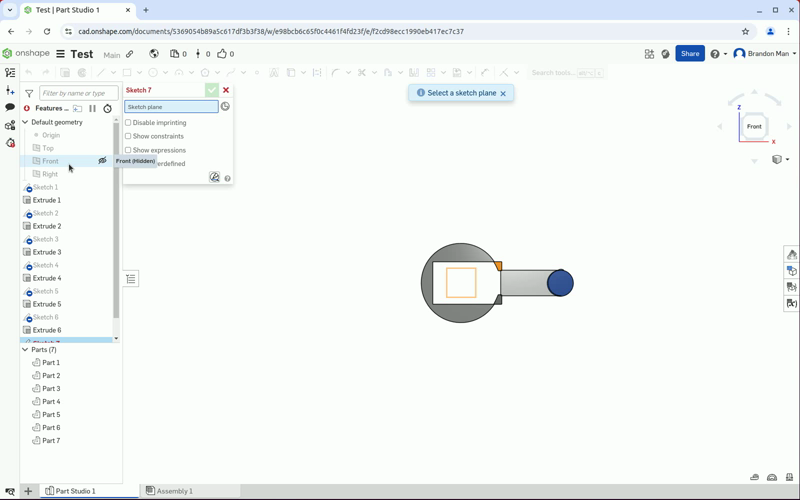
click(69, 163)
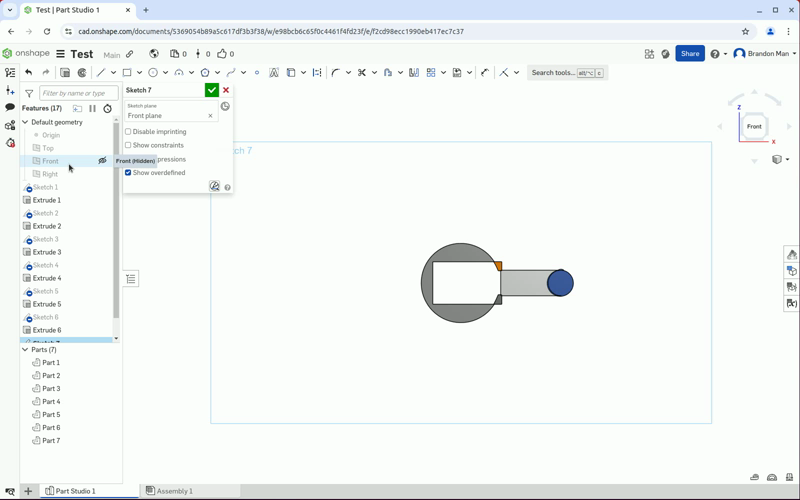
mouse_move(73, 352)
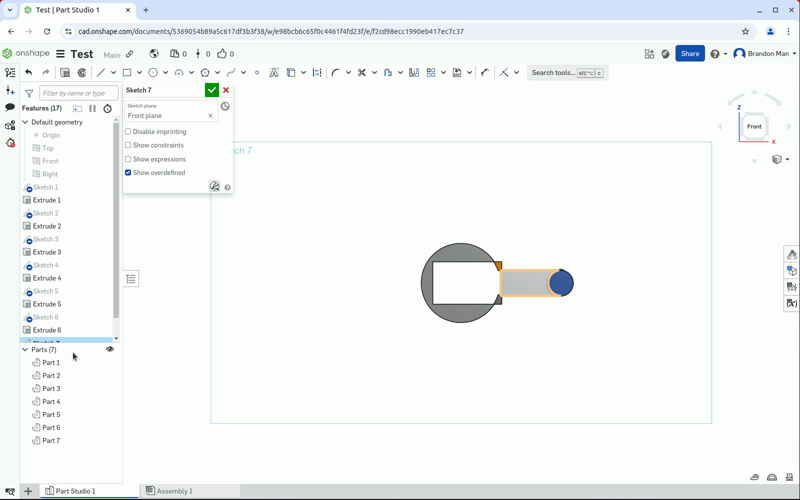
key(y)
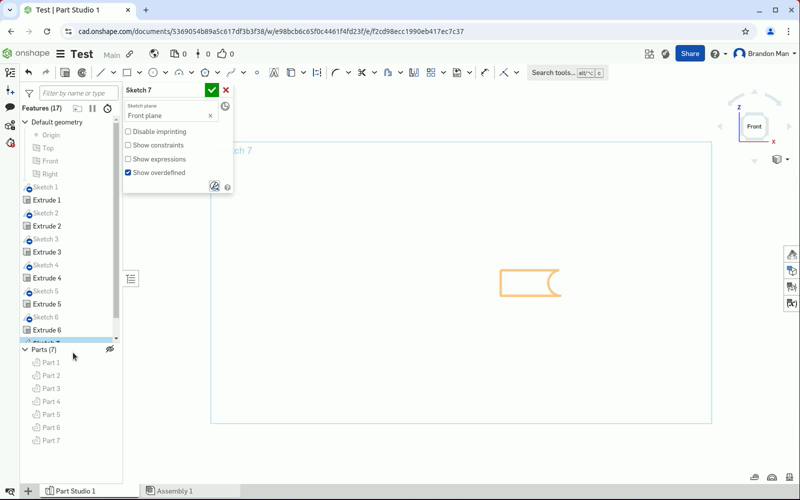
key(l)
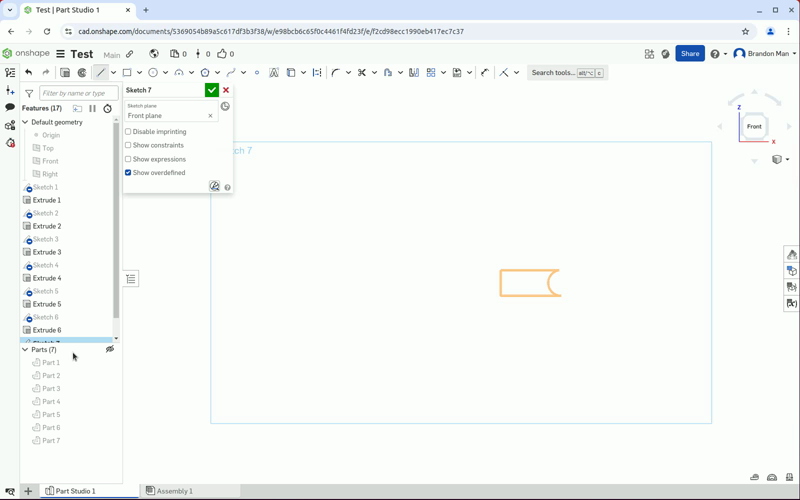
key_down(shift)
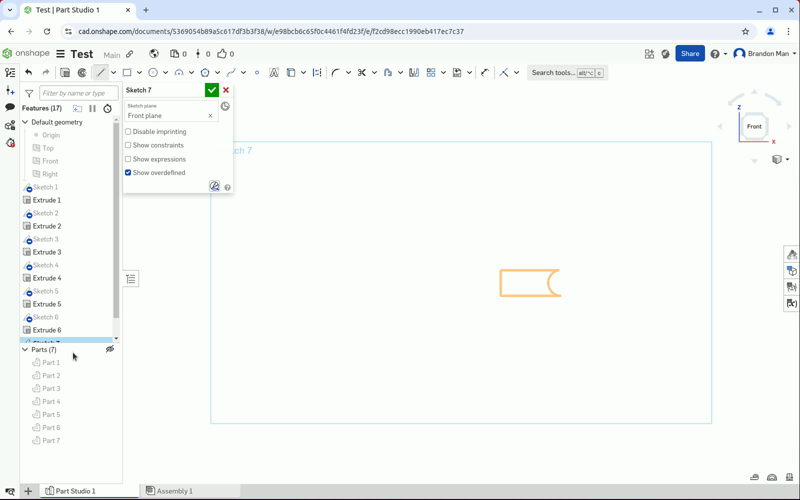
mouse_move(497, 295)
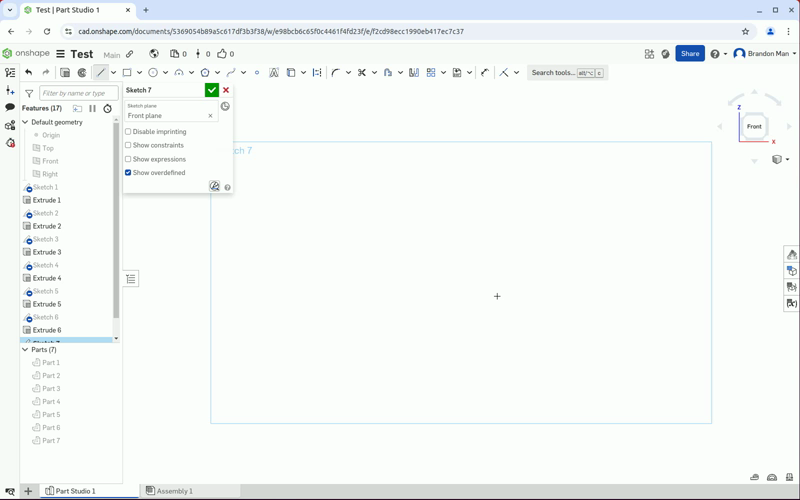
click(497, 295)
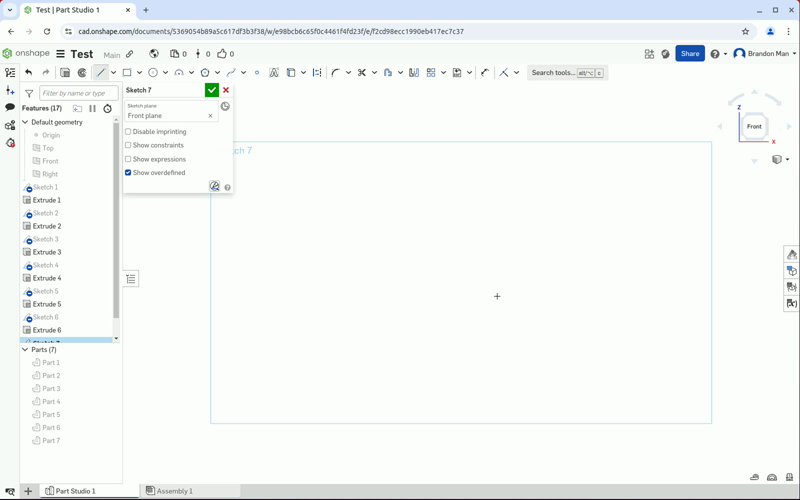
key_up(shift)
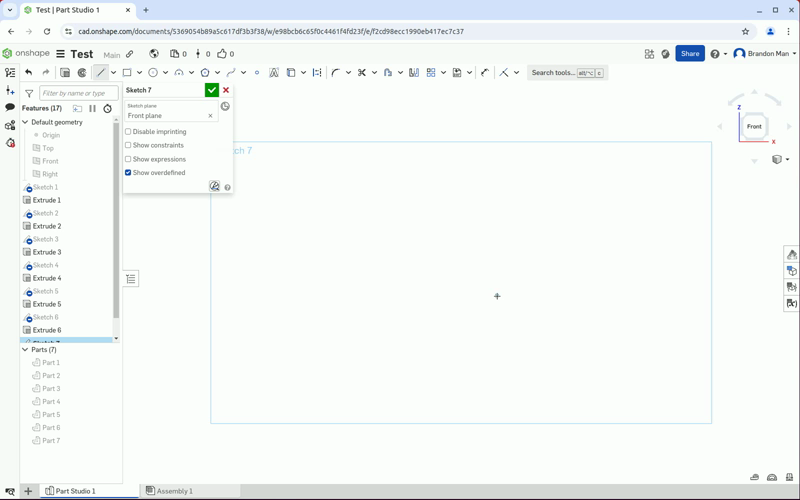
key_down(shift)
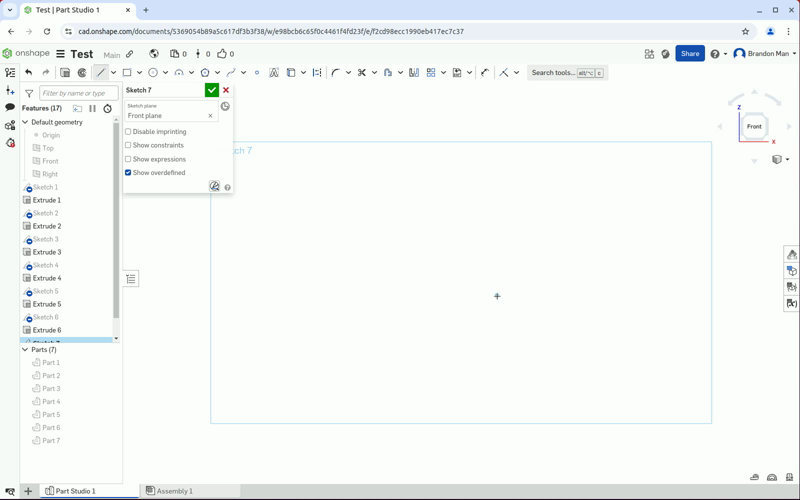
mouse_move(527, 295)
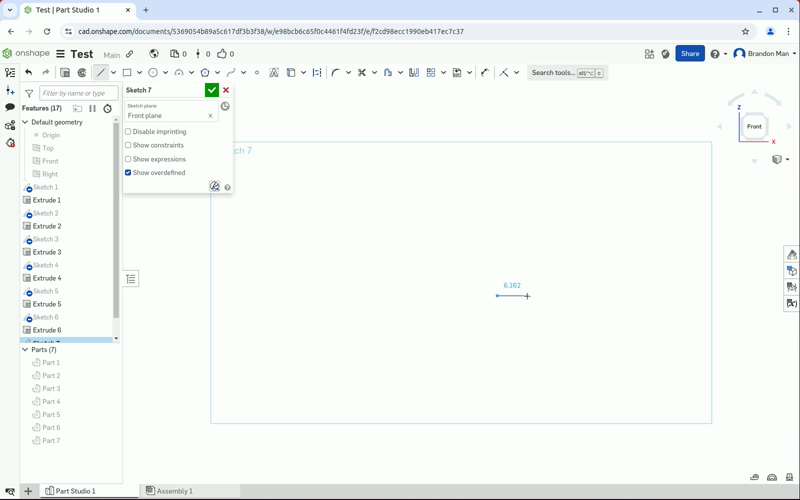
mouse_move(500, 295)
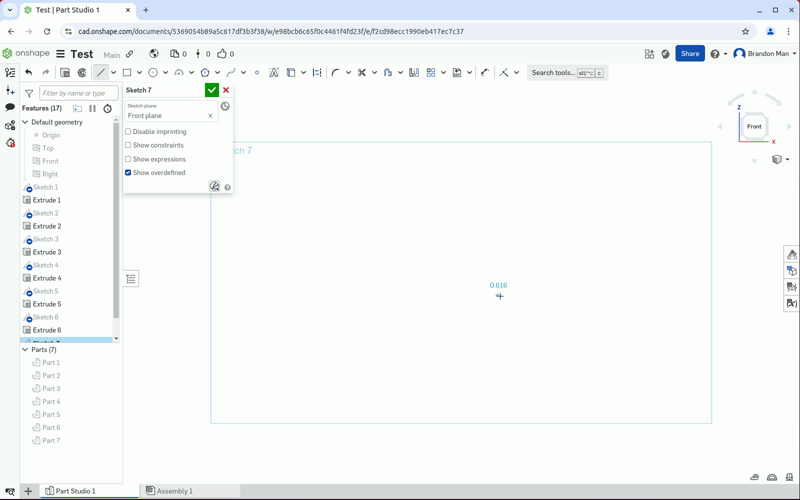
scroll(6)
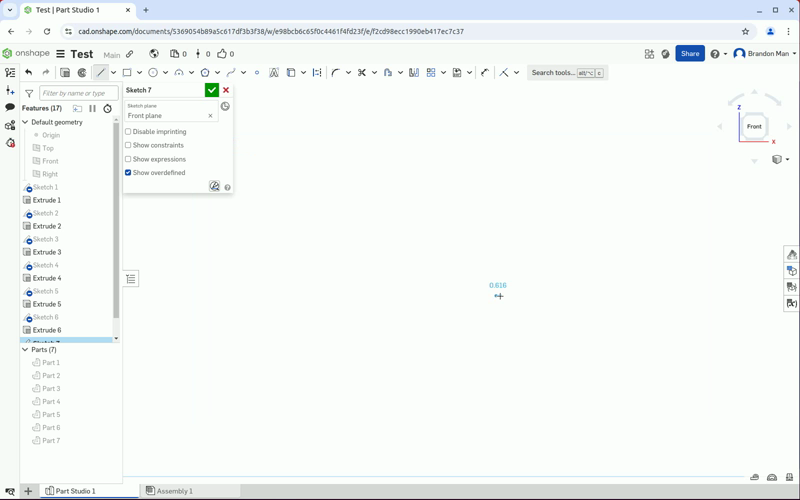
scroll(6)
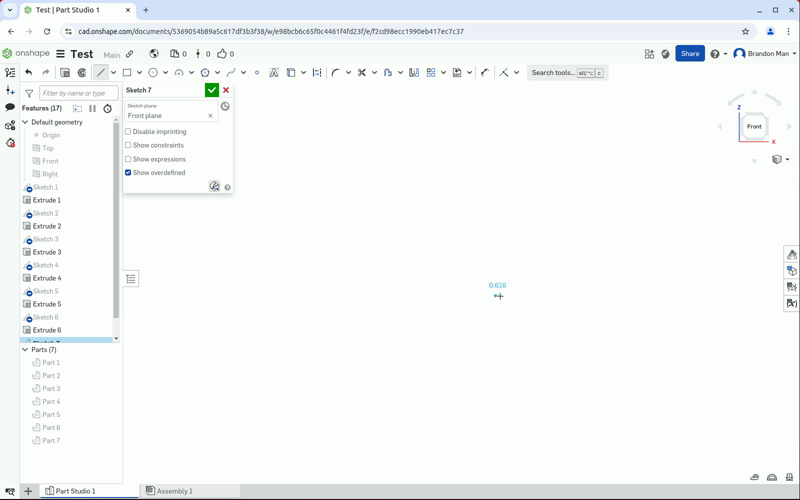
scroll(6)
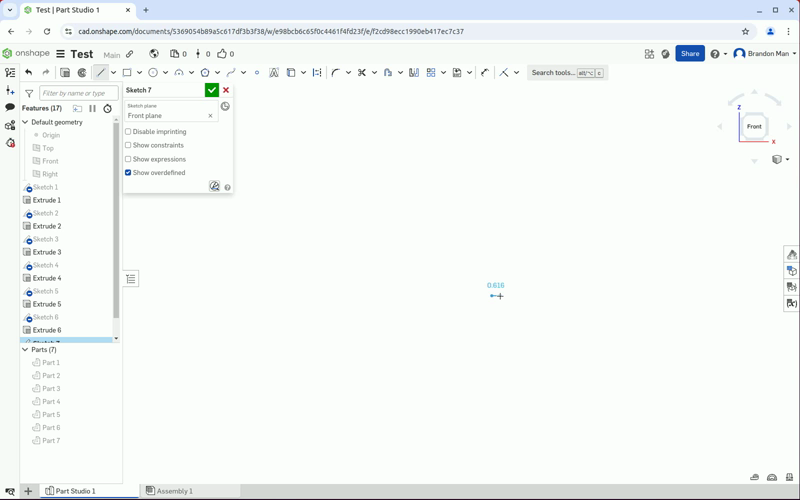
scroll(6)
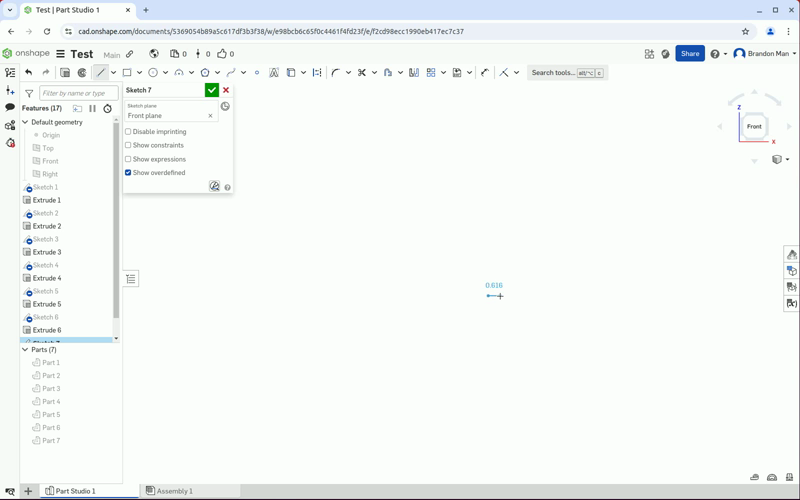
scroll(6)
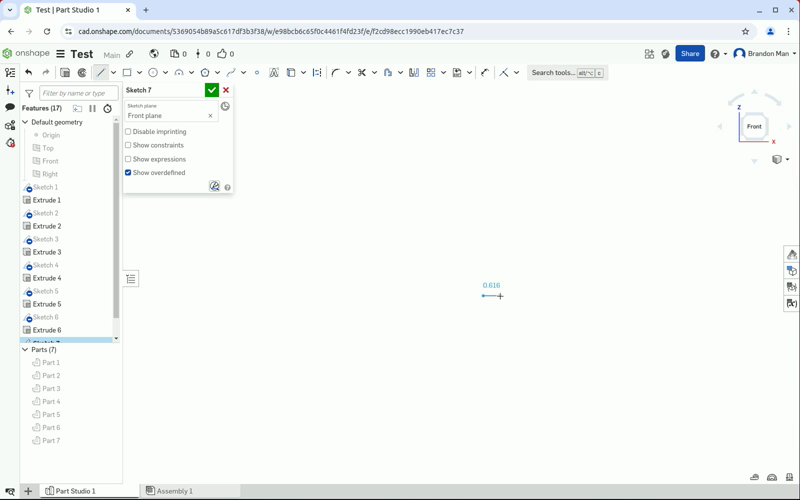
scroll(6)
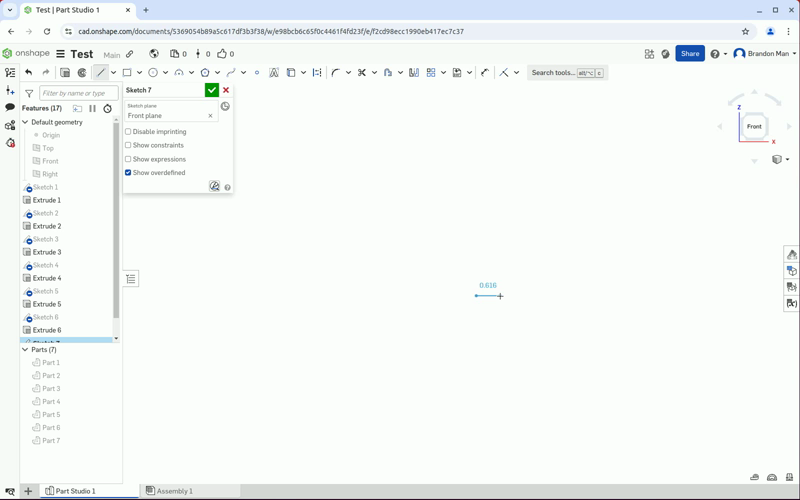
scroll(6)
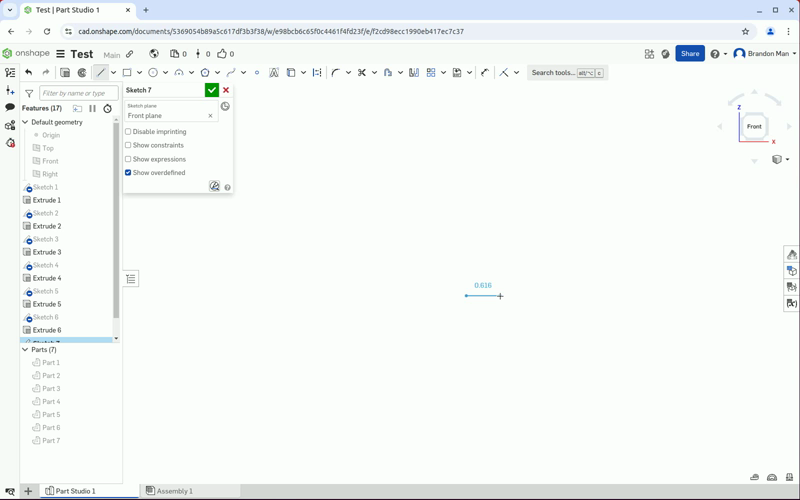
click(500, 295)
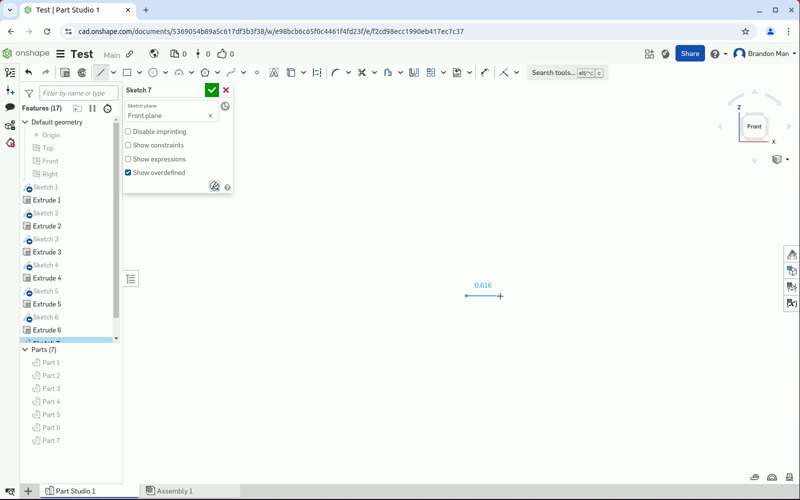
scroll(-6)
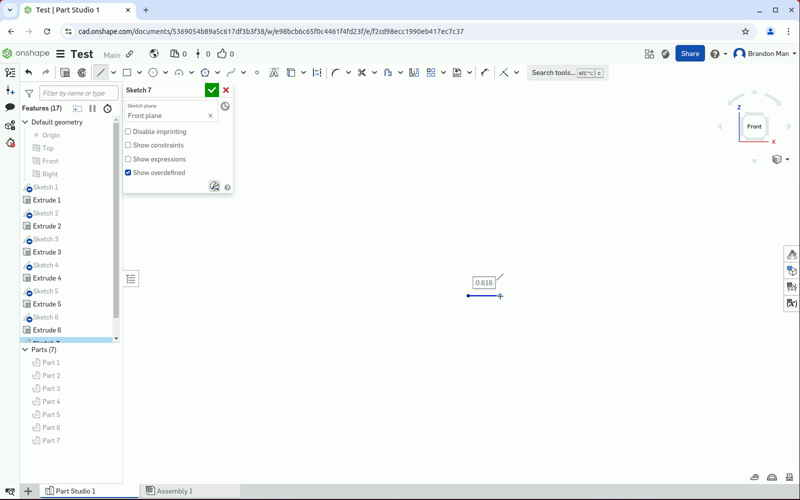
scroll(-6)
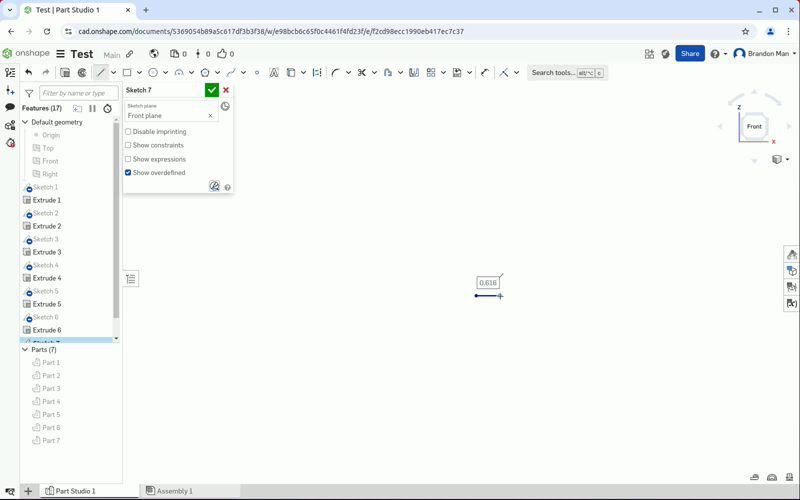
scroll(-6)
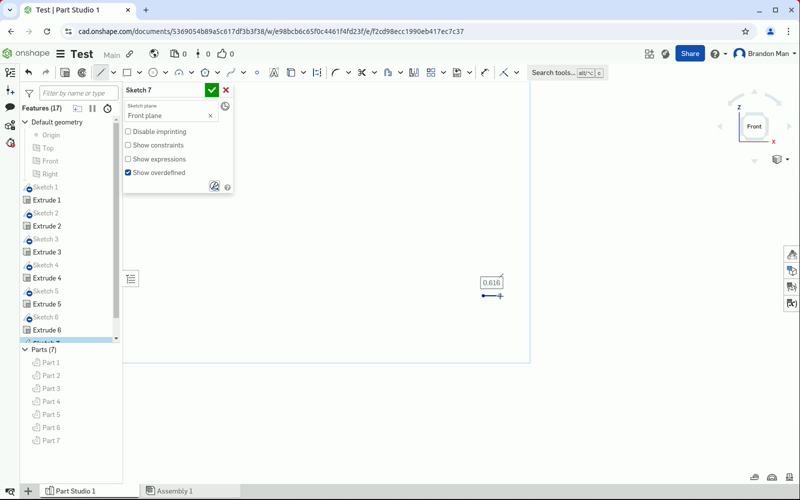
scroll(-6)
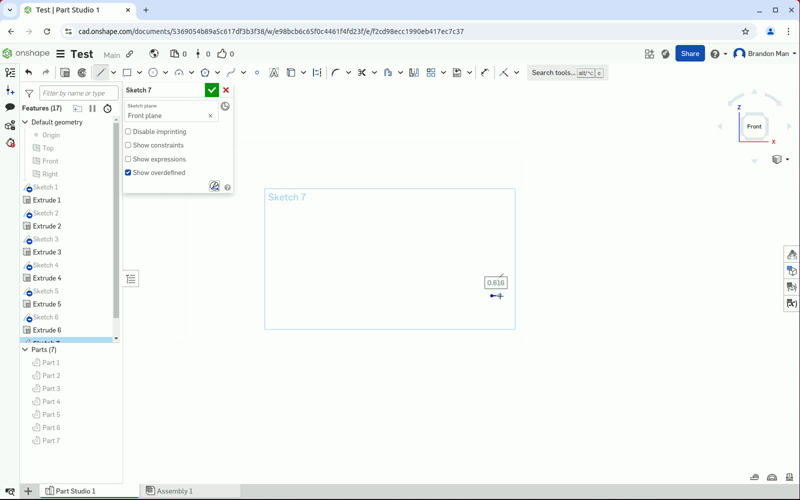
scroll(-6)
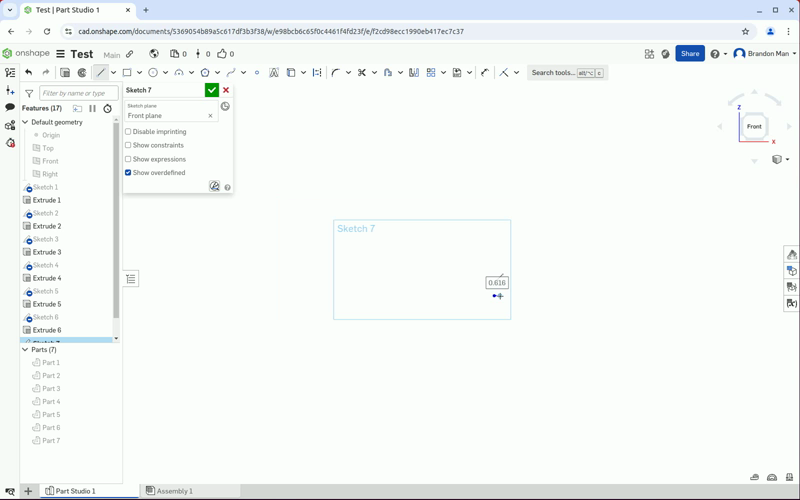
scroll(-6)
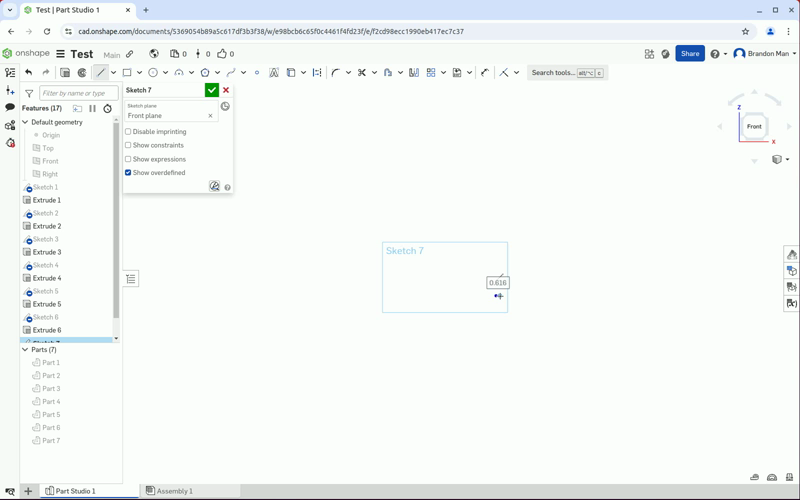
scroll(-6)
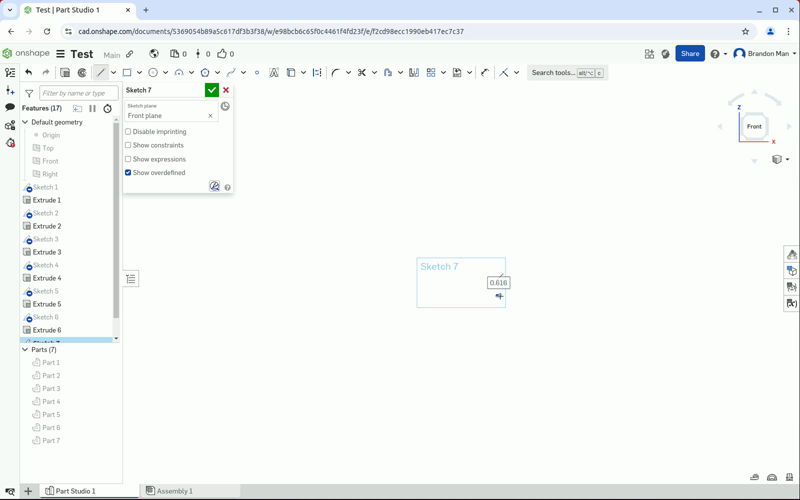
key_up(shift)
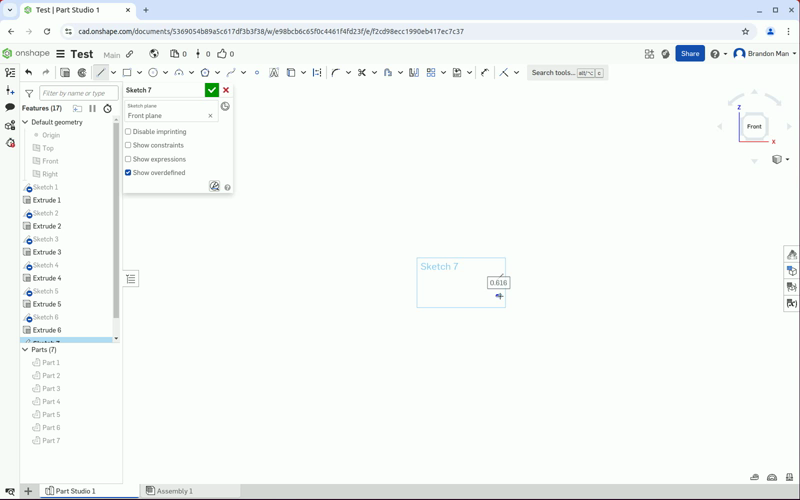
key_down(shift)
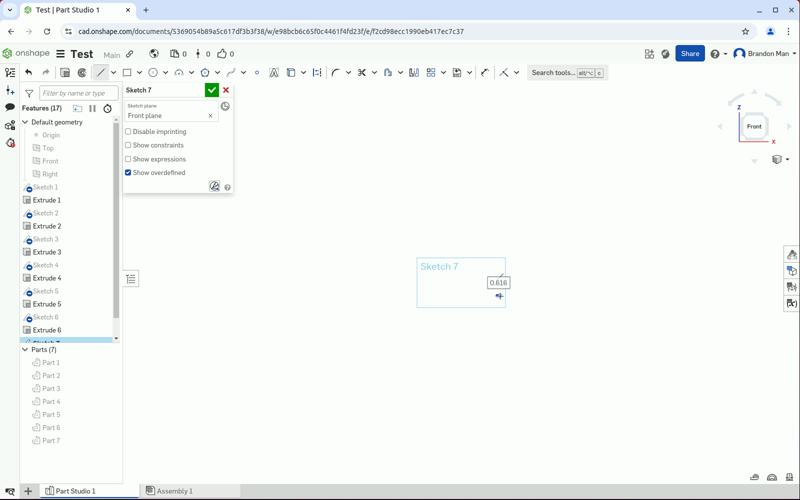
mouse_move(530, 295)
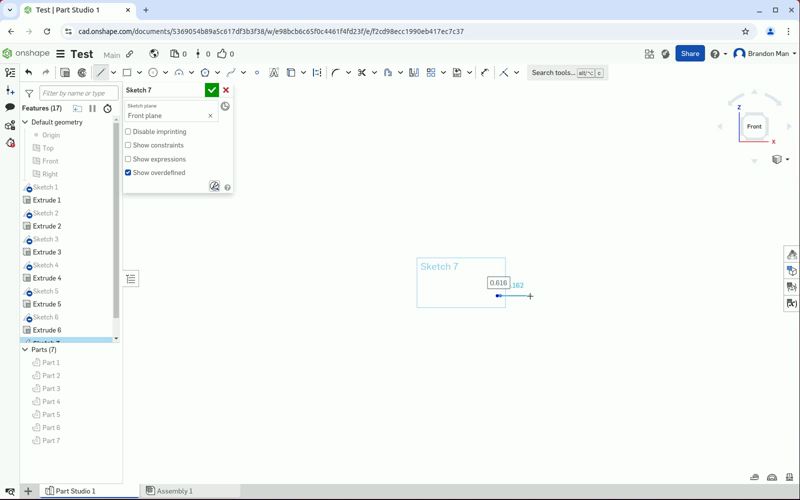
mouse_move(500, 269)
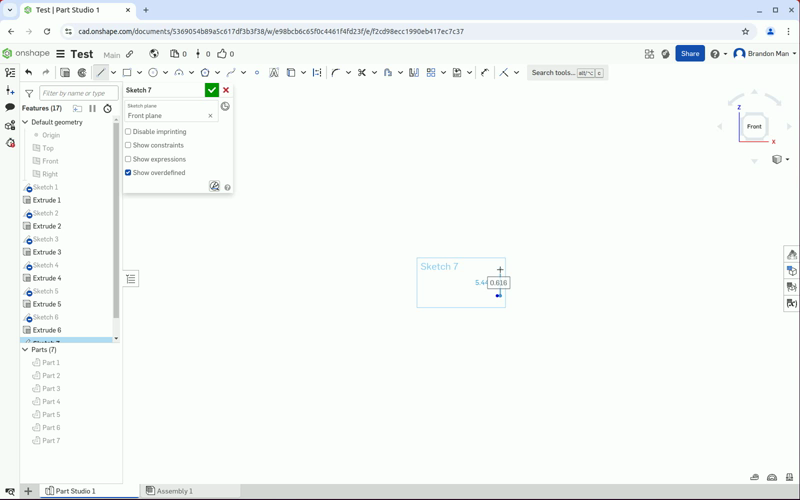
click(500, 269)
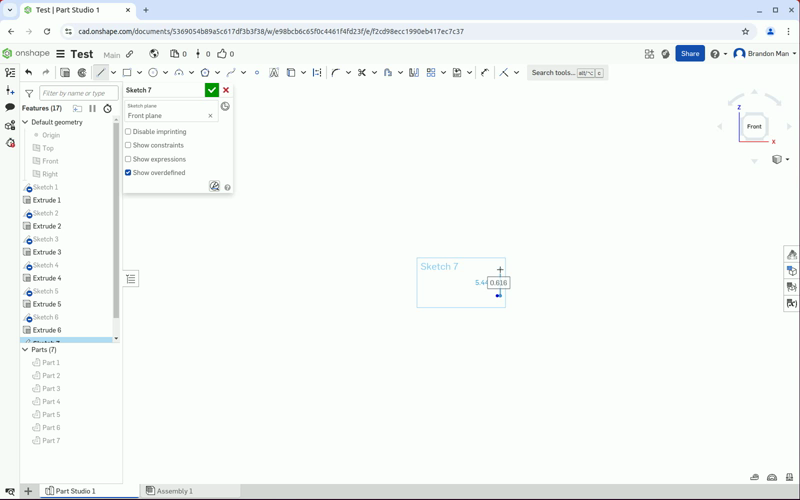
key_up(shift)
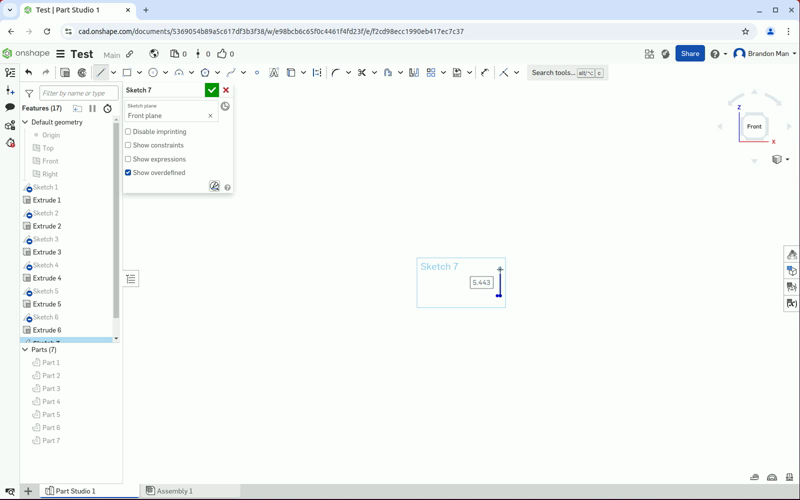
key_down(shift)
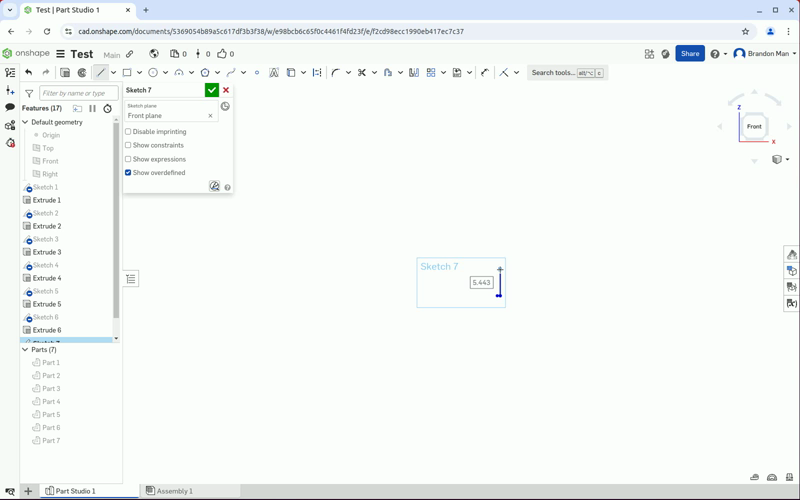
mouse_move(530, 269)
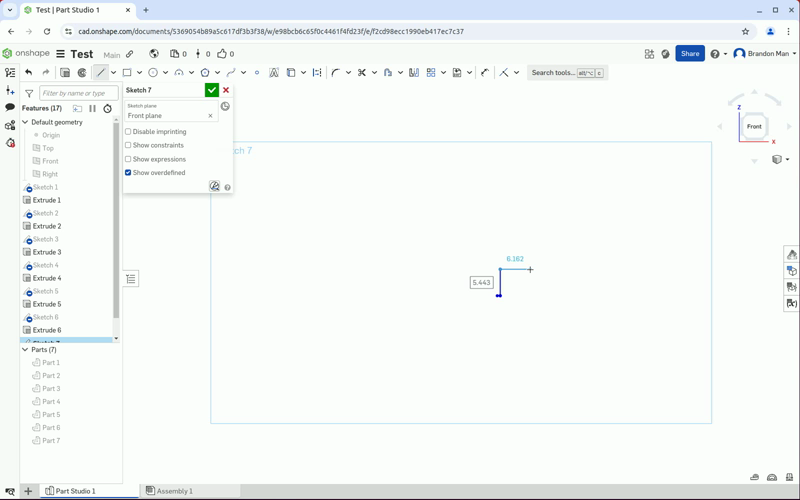
mouse_move(497, 269)
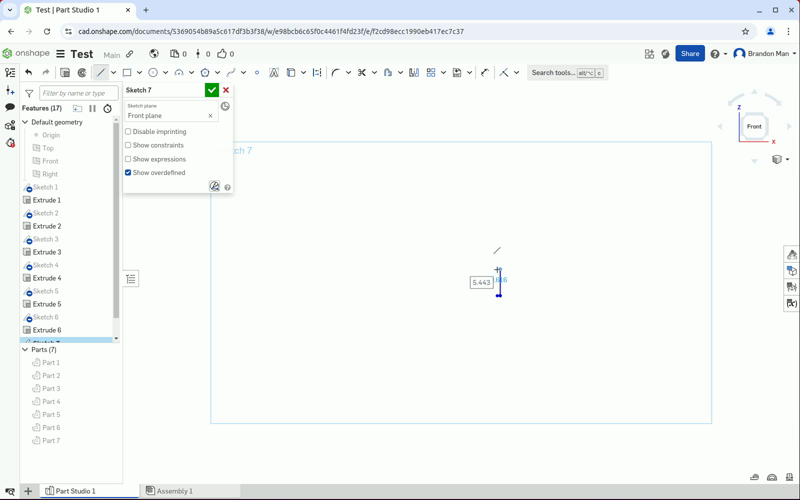
scroll(6)
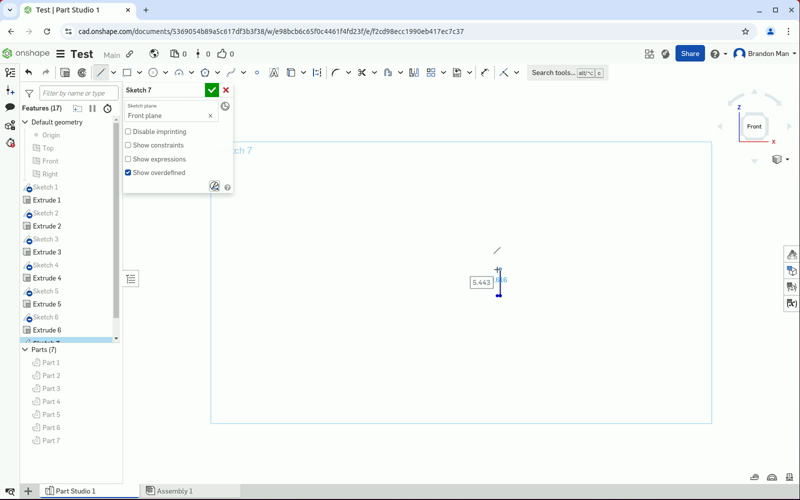
scroll(6)
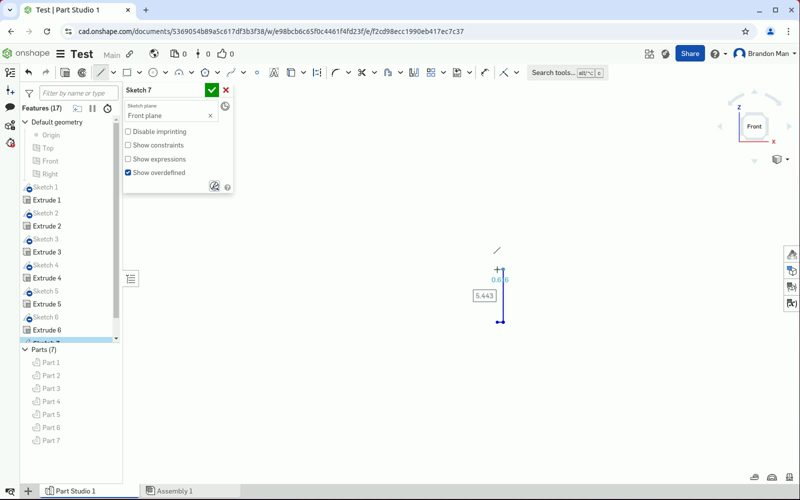
scroll(6)
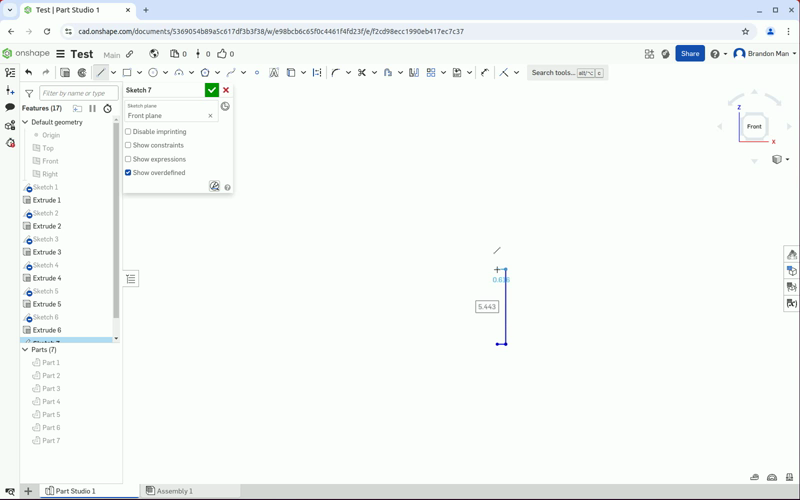
scroll(6)
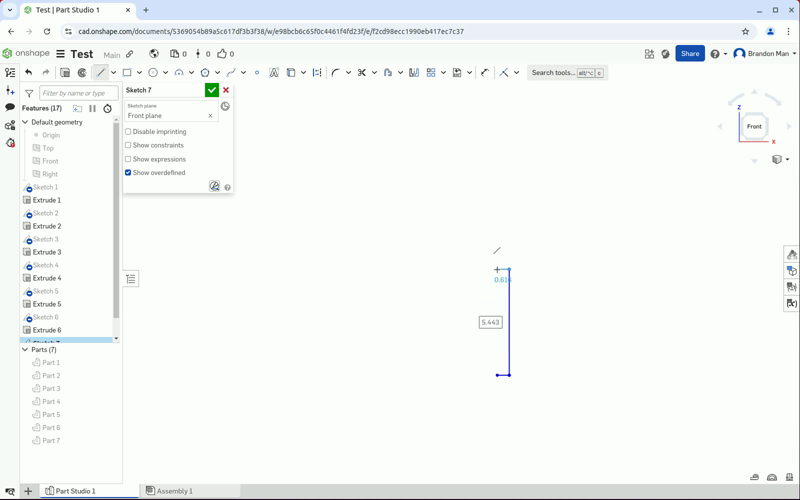
scroll(6)
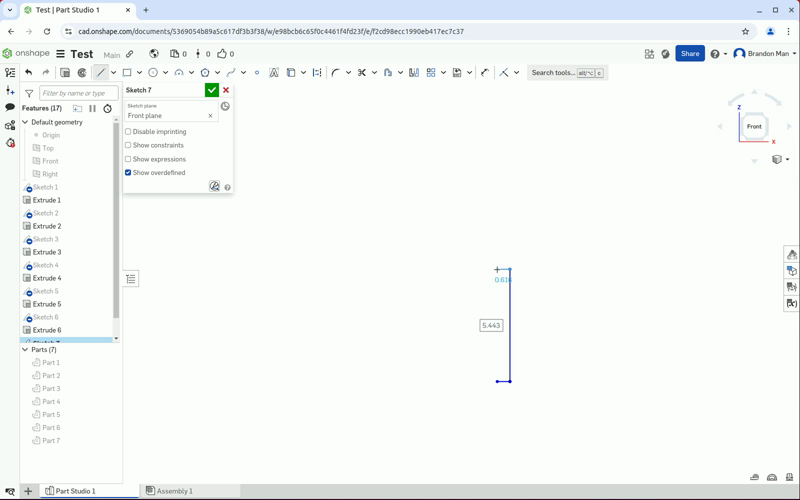
scroll(6)
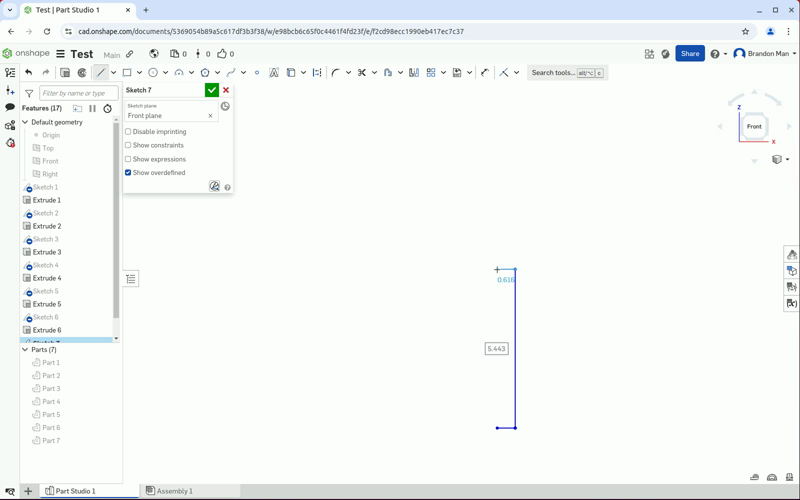
scroll(6)
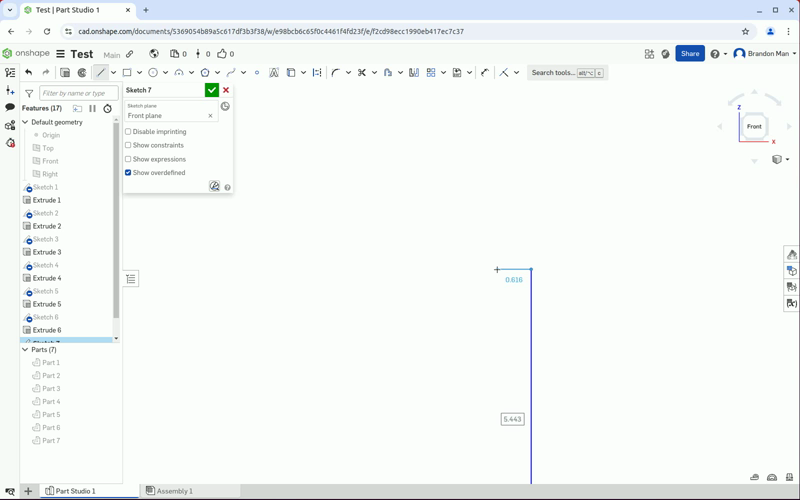
click(497, 269)
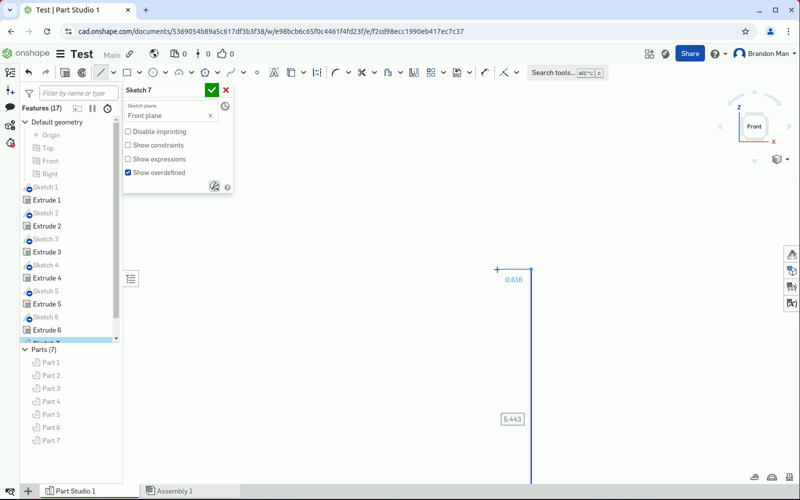
scroll(-6)
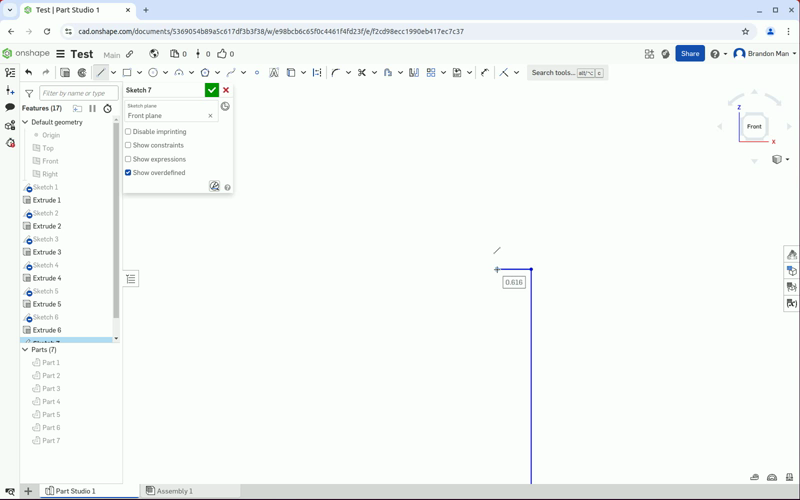
scroll(-6)
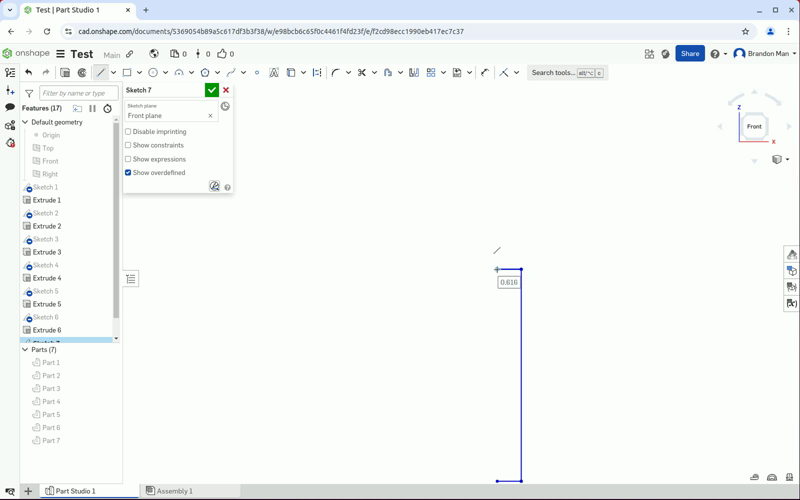
scroll(-6)
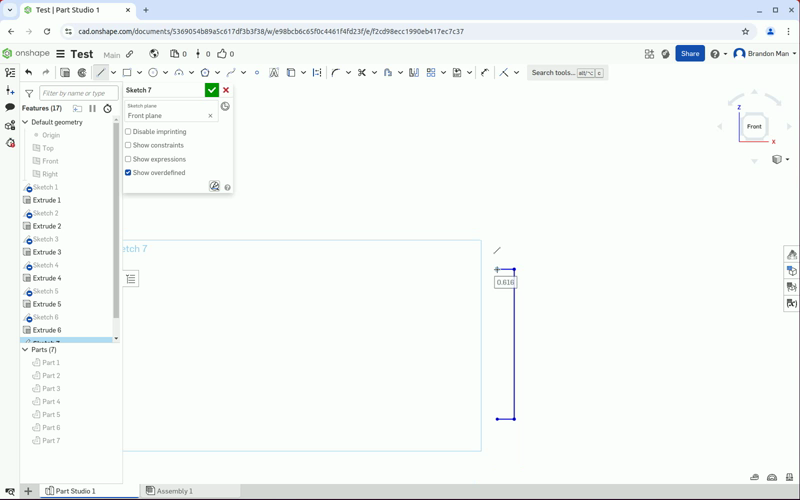
scroll(-6)
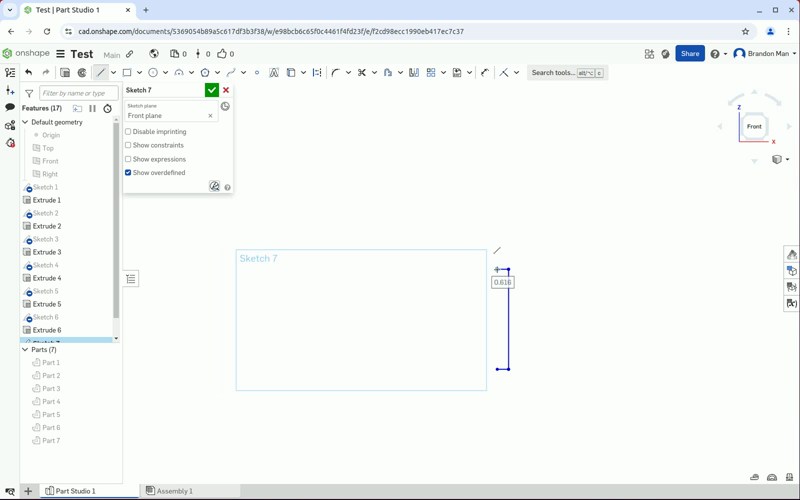
scroll(-6)
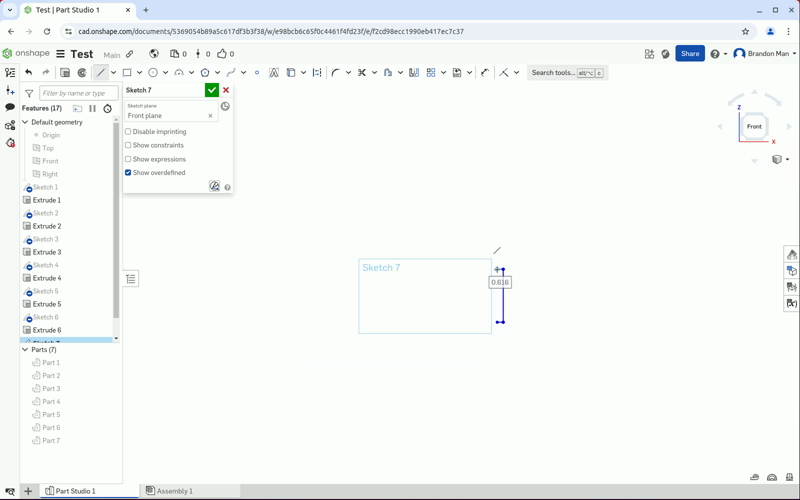
scroll(-6)
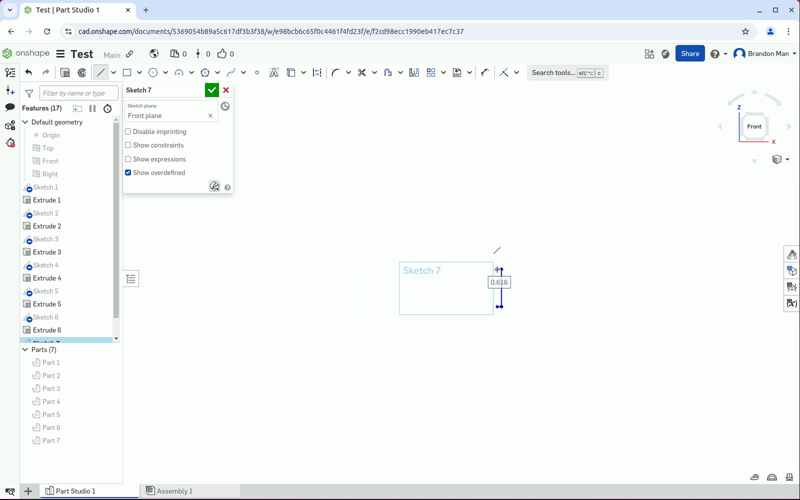
scroll(-6)
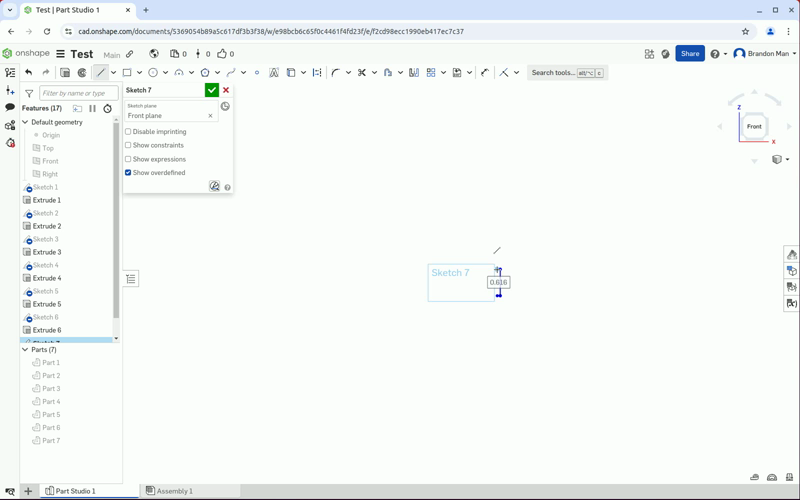
key_up(shift)
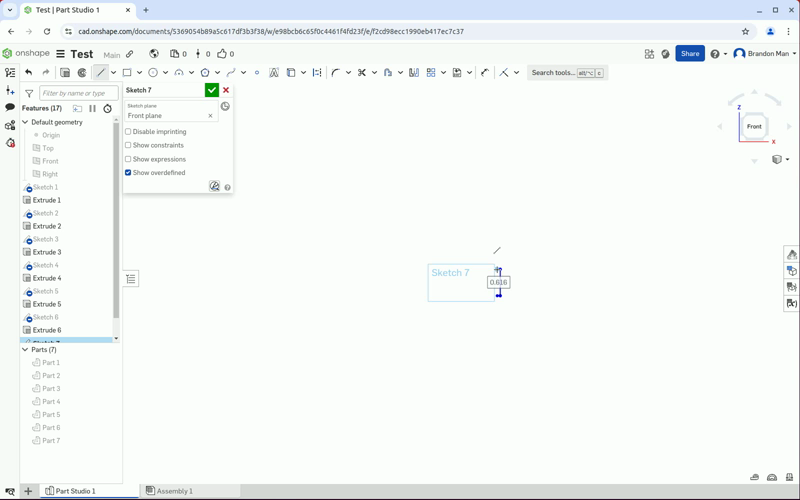
key(esc)
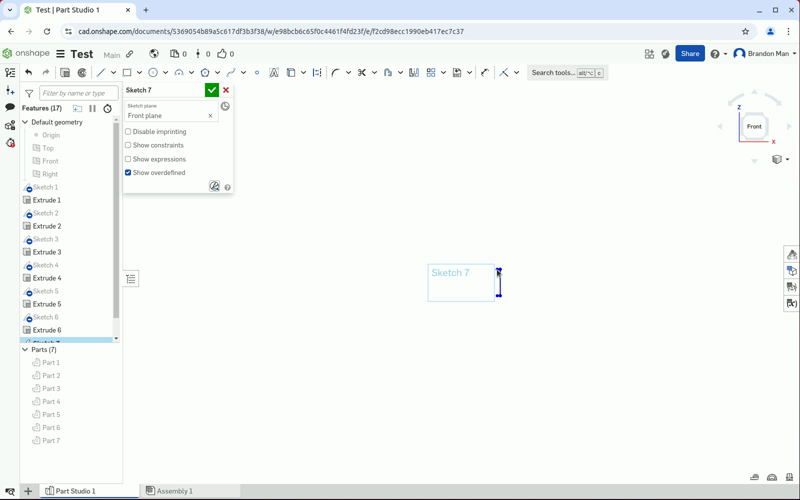
key(a)
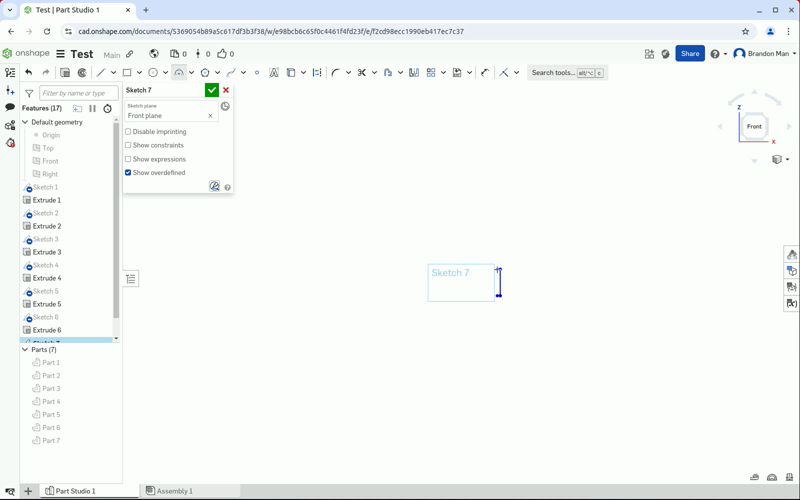
mouse_move(497, 269)
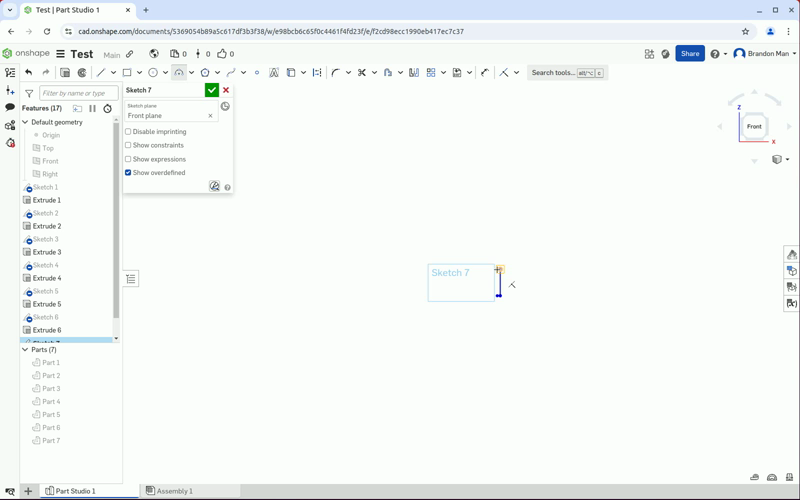
scroll(6)
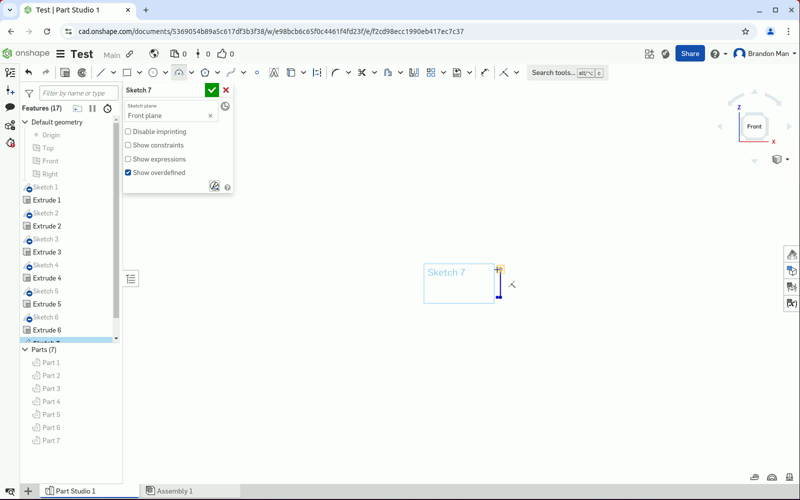
scroll(6)
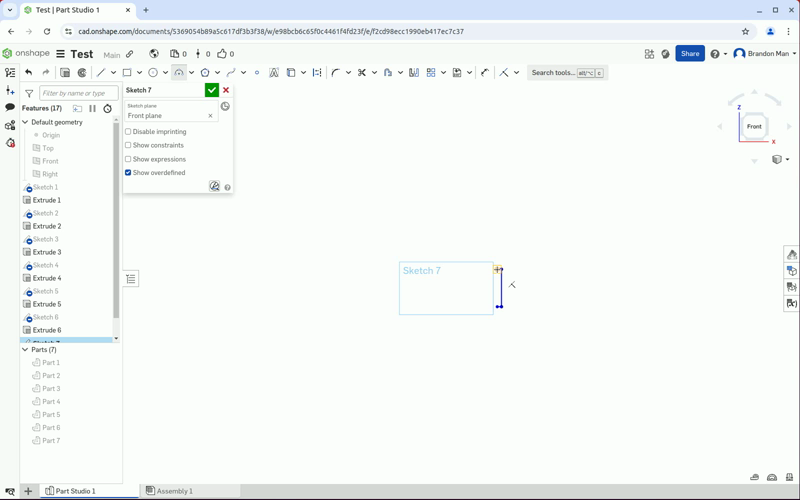
scroll(6)
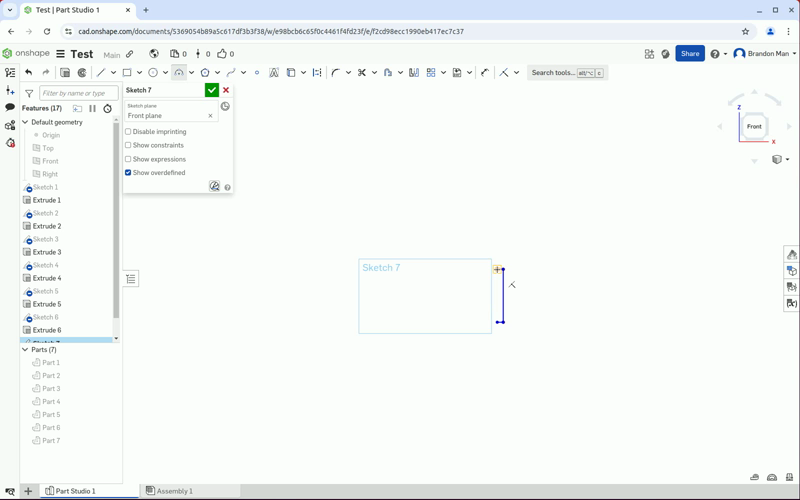
scroll(6)
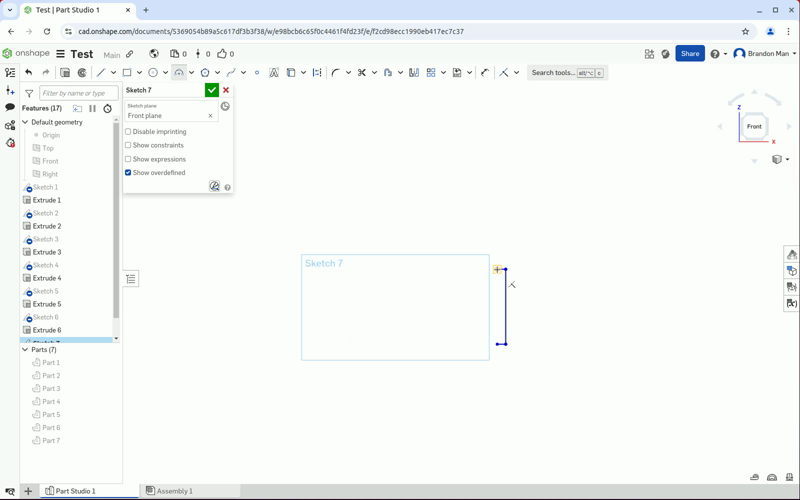
scroll(6)
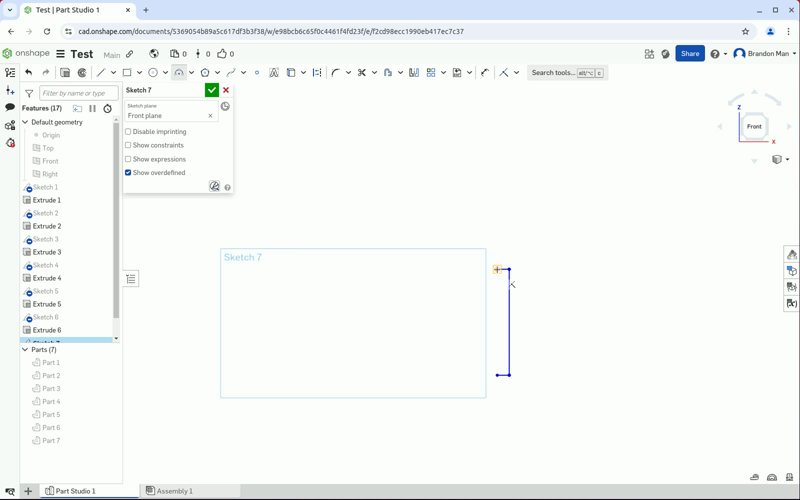
scroll(6)
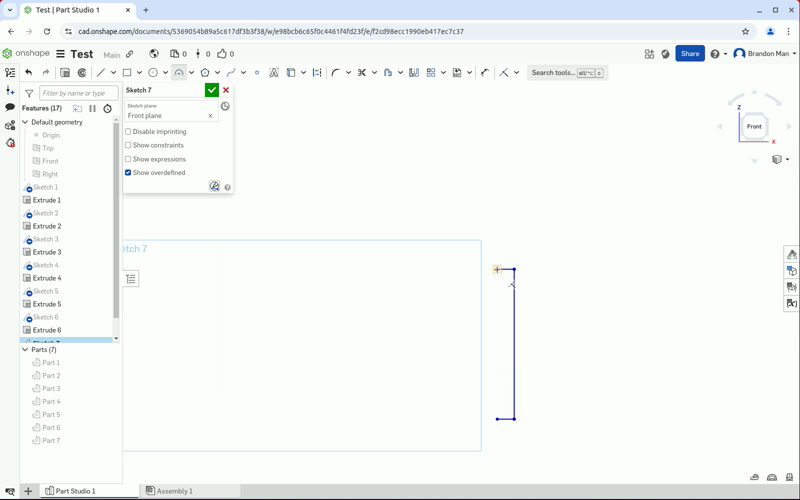
scroll(6)
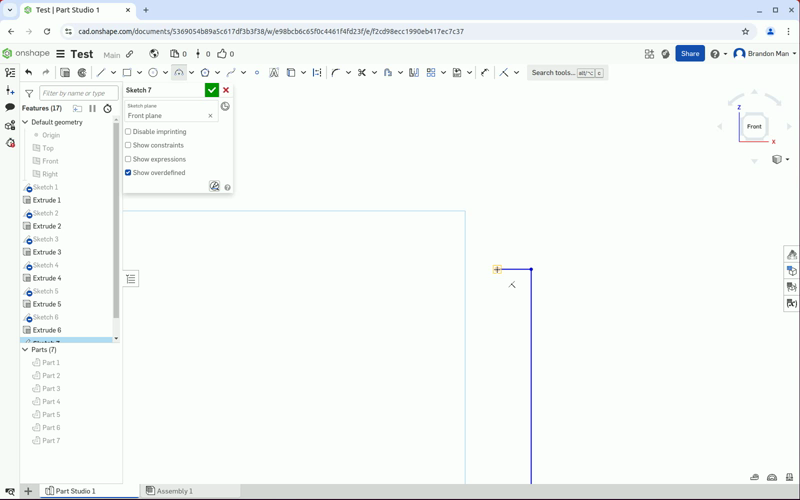
click(497, 269)
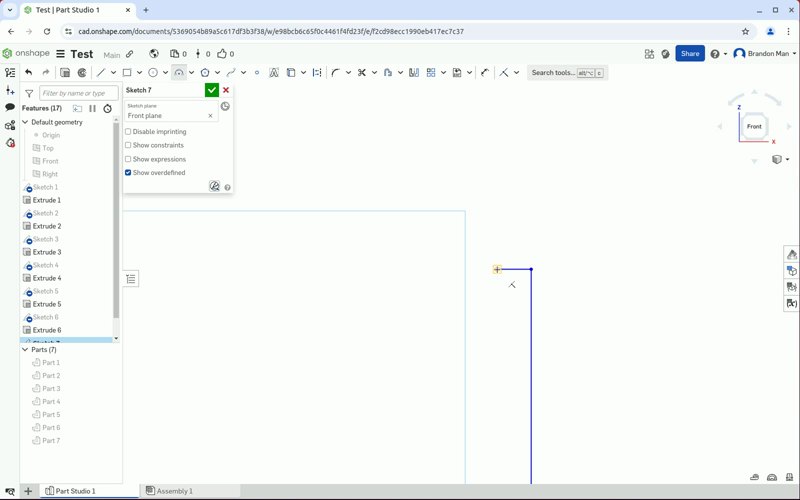
scroll(-6)
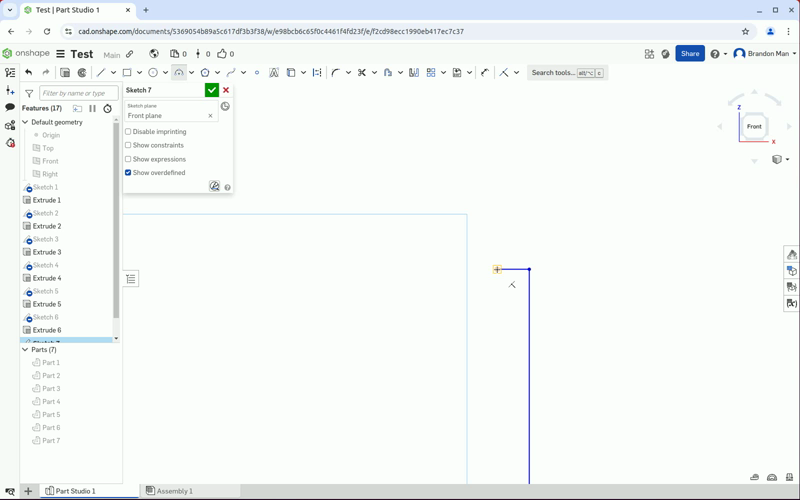
scroll(-6)
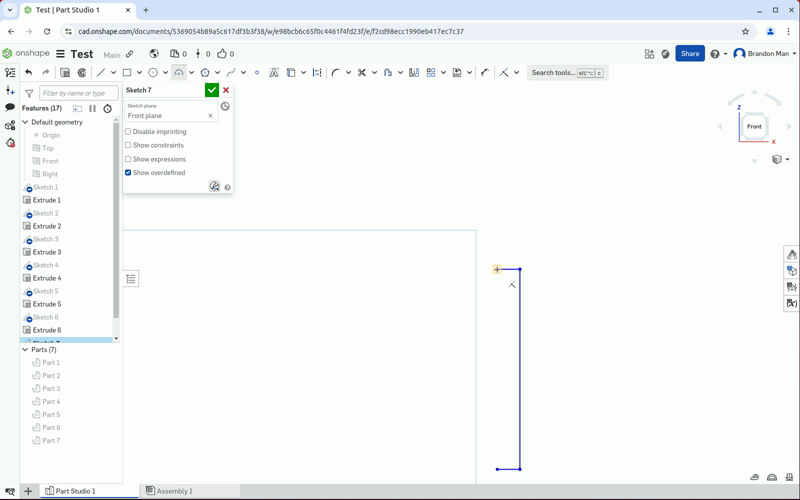
scroll(-6)
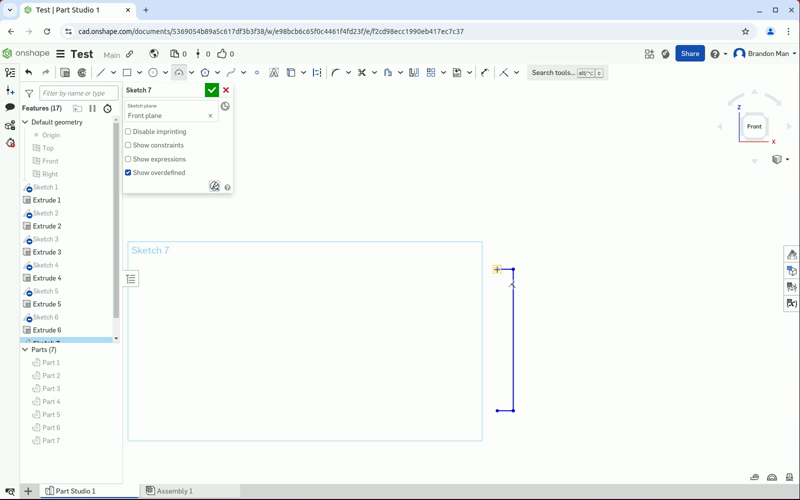
scroll(-6)
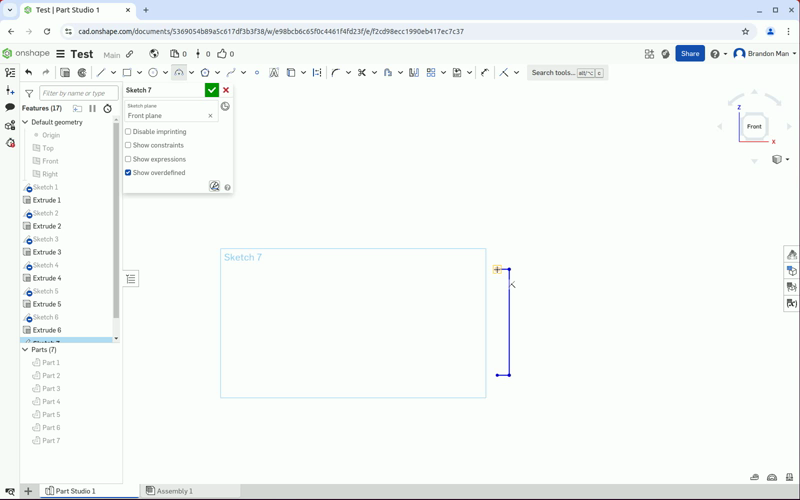
scroll(-6)
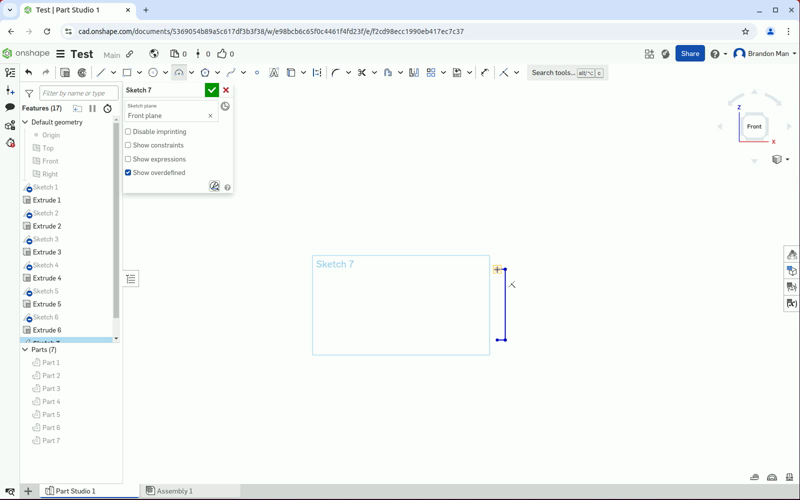
scroll(-6)
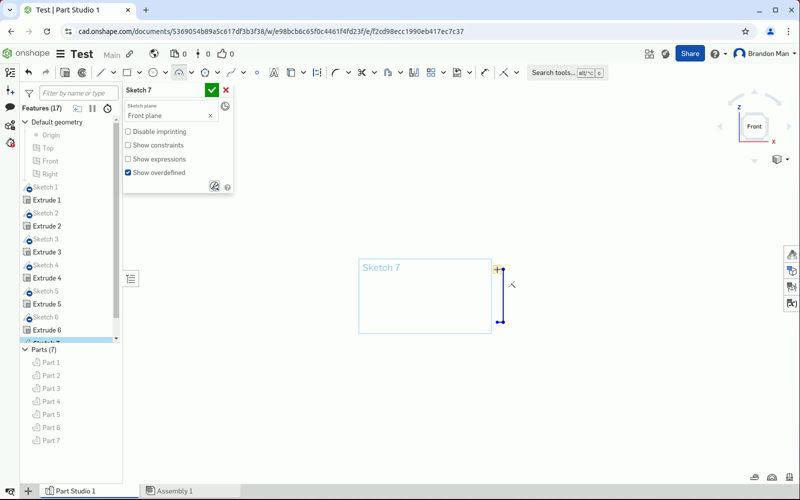
scroll(-6)
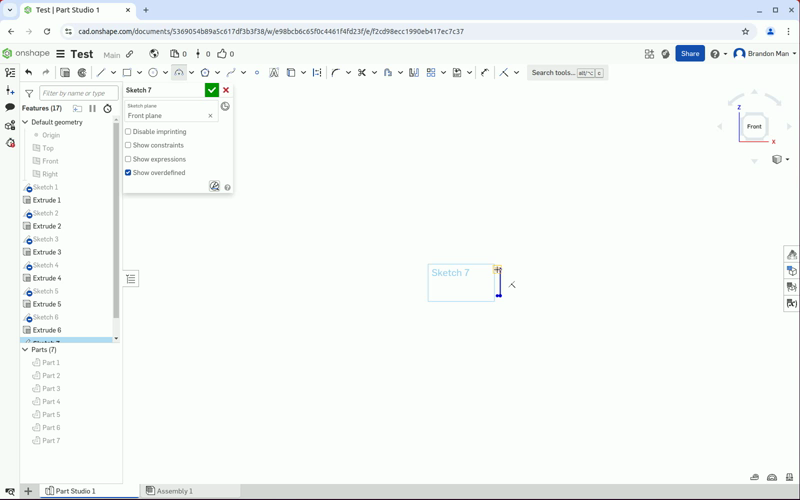
mouse_move(497, 295)
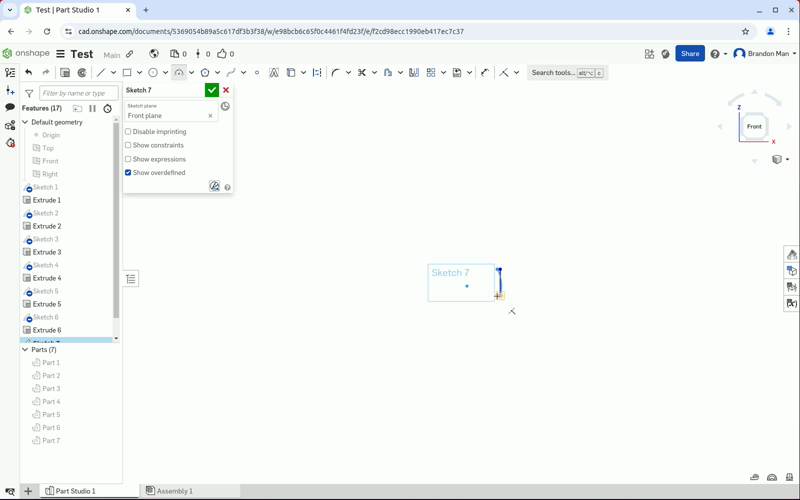
scroll(6)
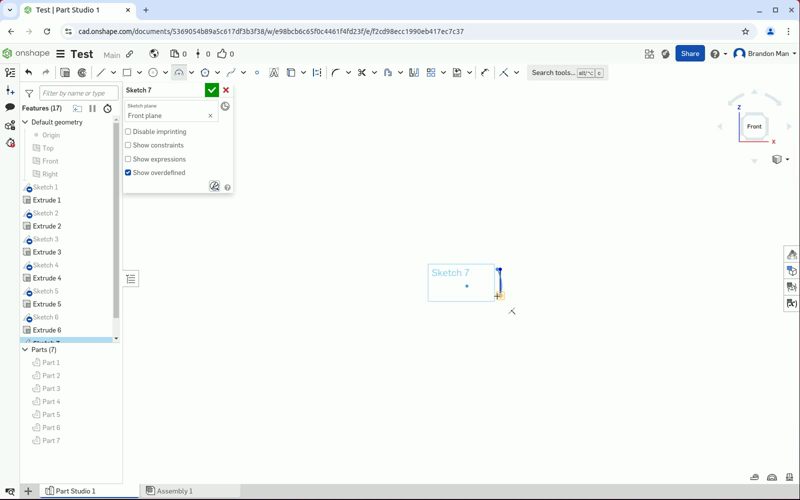
scroll(6)
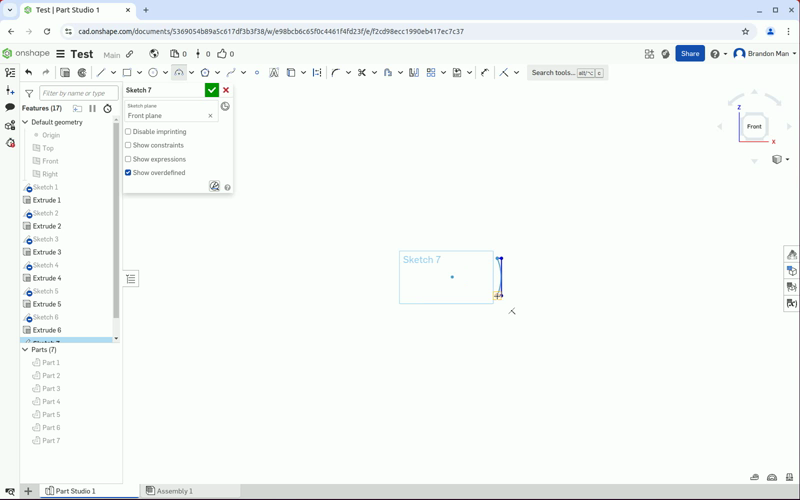
scroll(6)
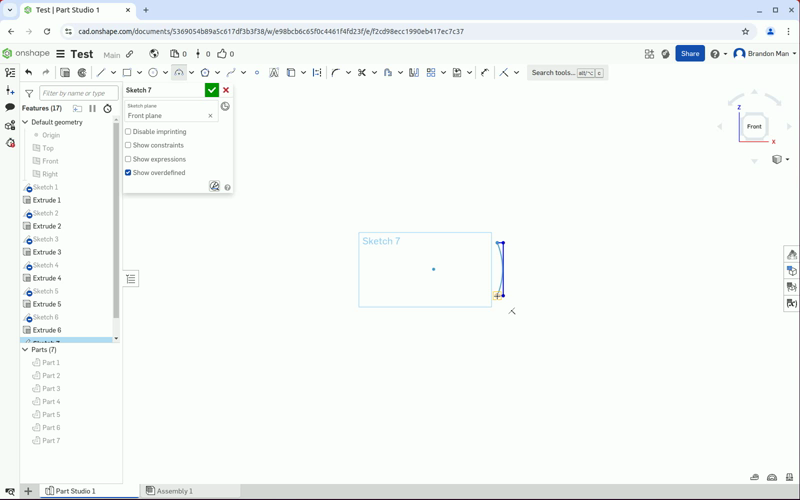
scroll(6)
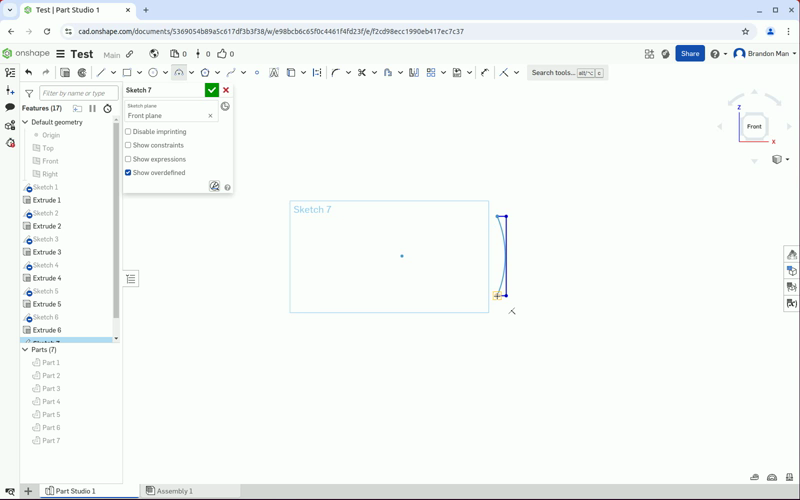
scroll(6)
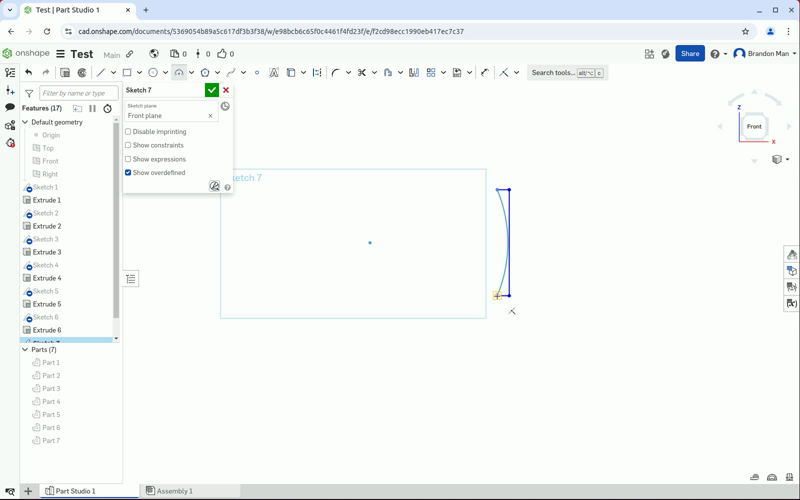
scroll(6)
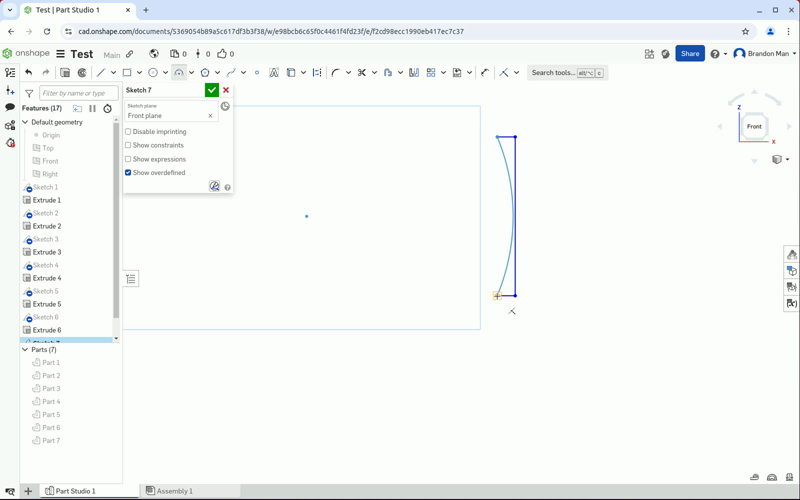
scroll(6)
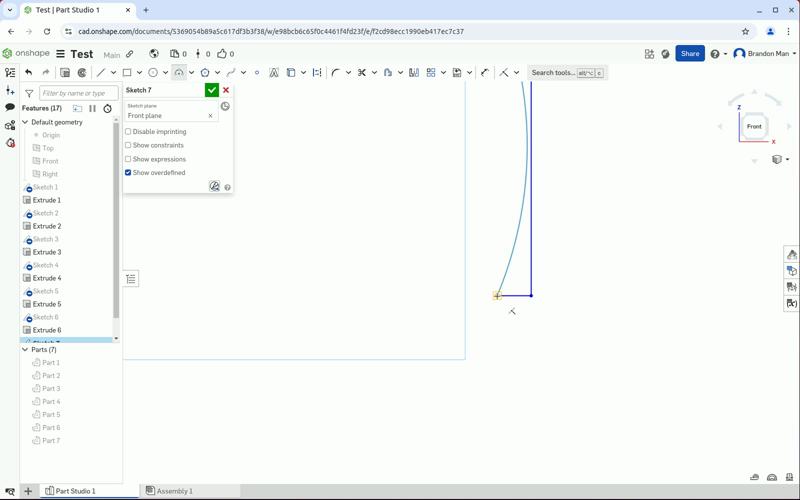
click(497, 295)
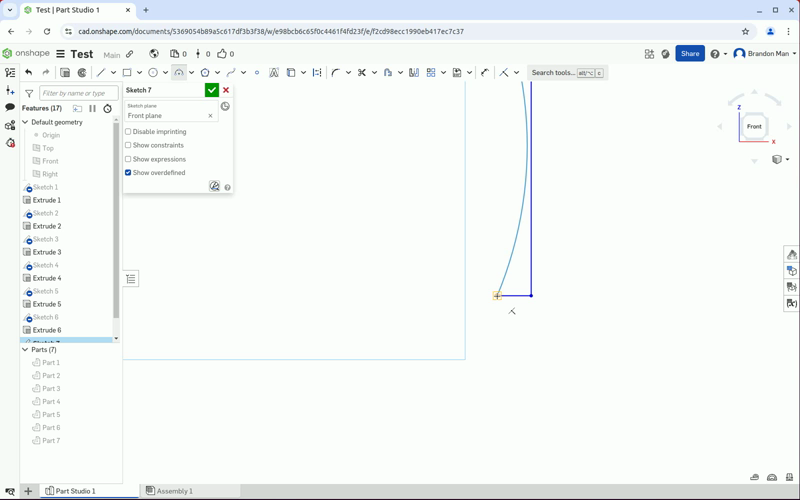
scroll(-6)
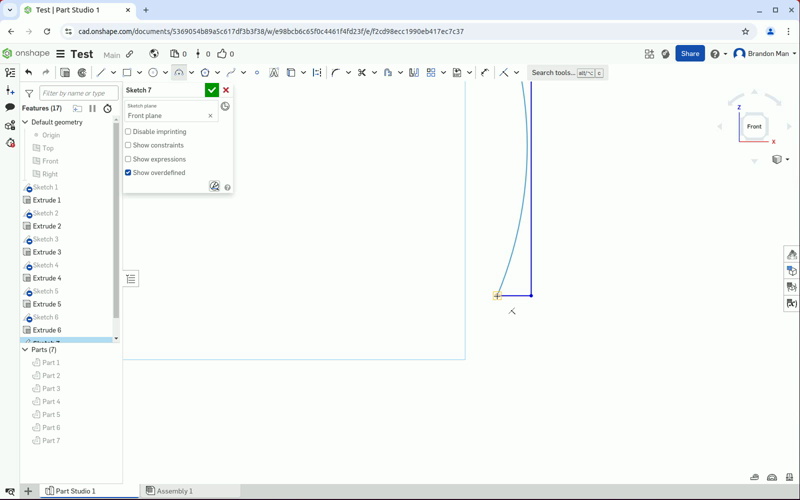
scroll(-6)
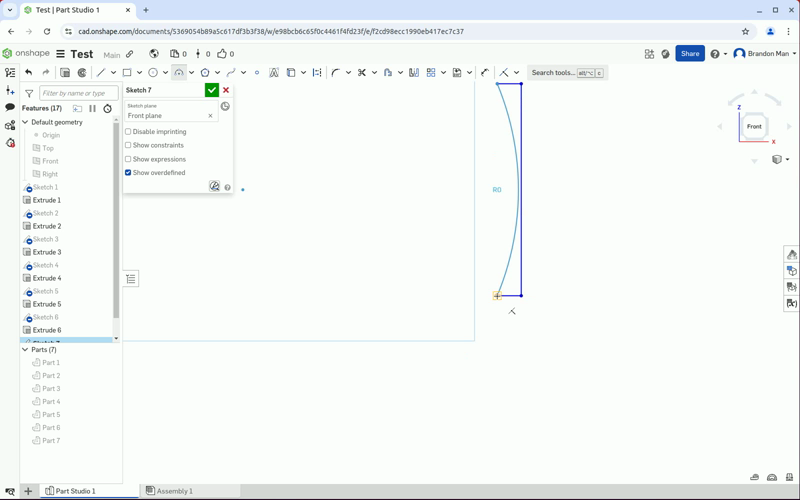
scroll(-6)
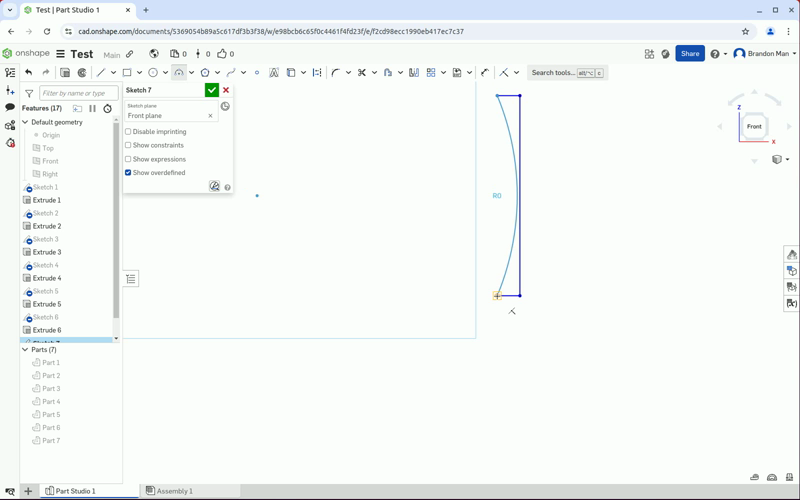
scroll(-6)
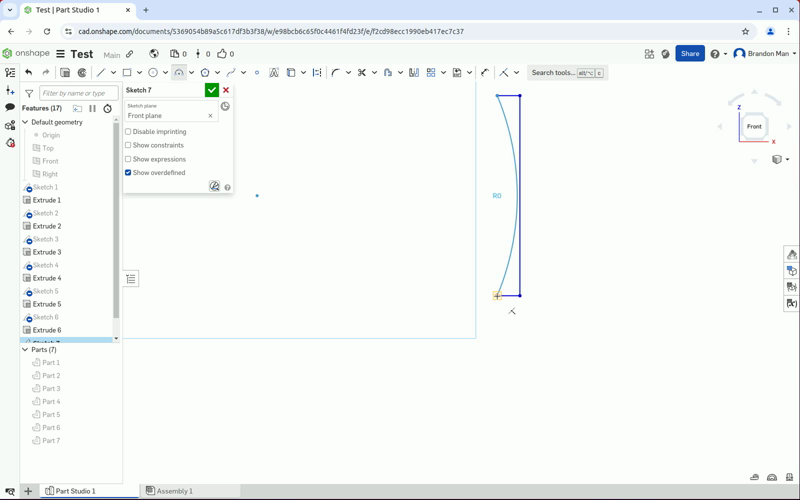
scroll(-6)
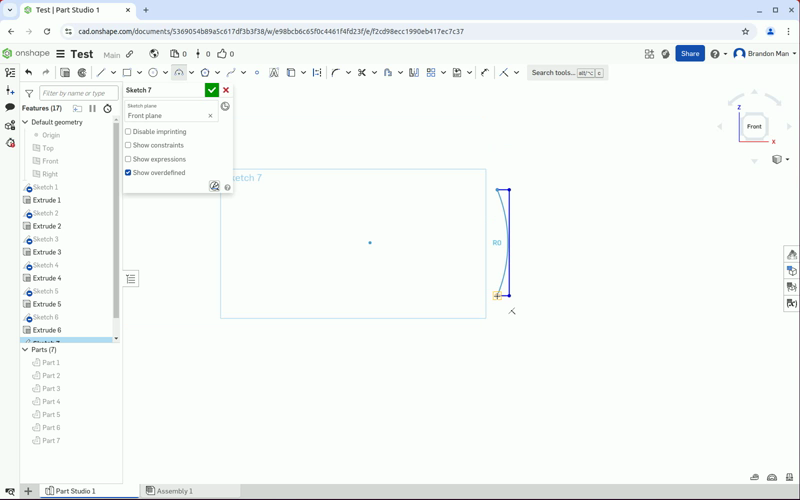
scroll(-6)
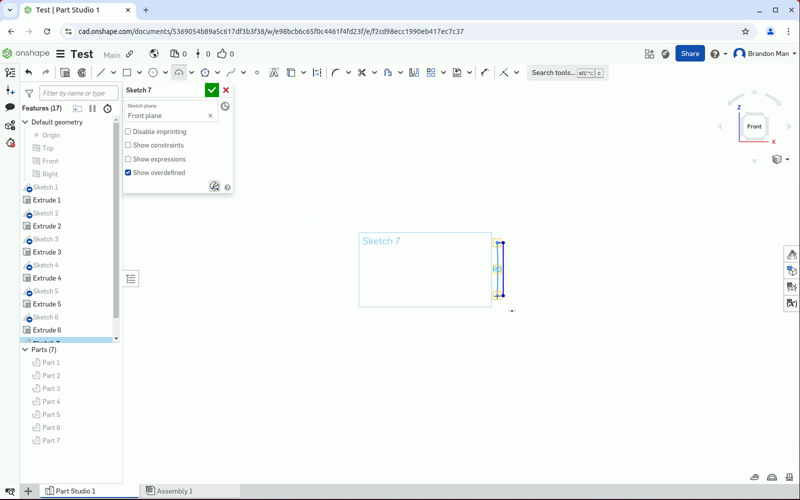
scroll(-6)
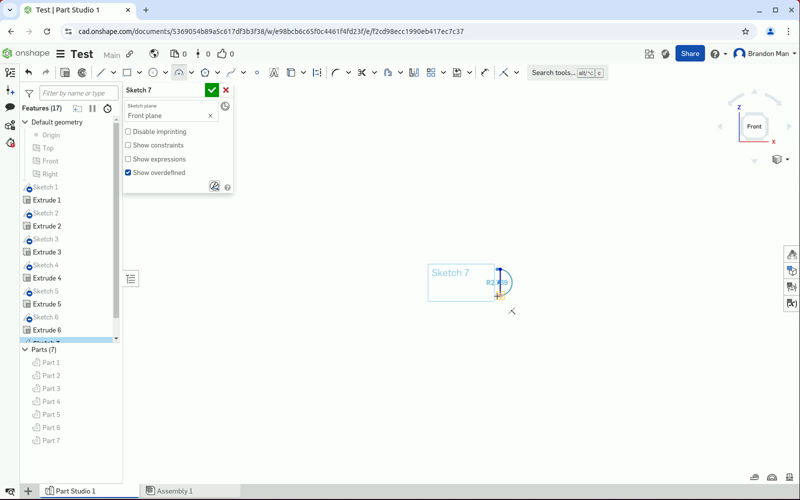
key_down(shift)
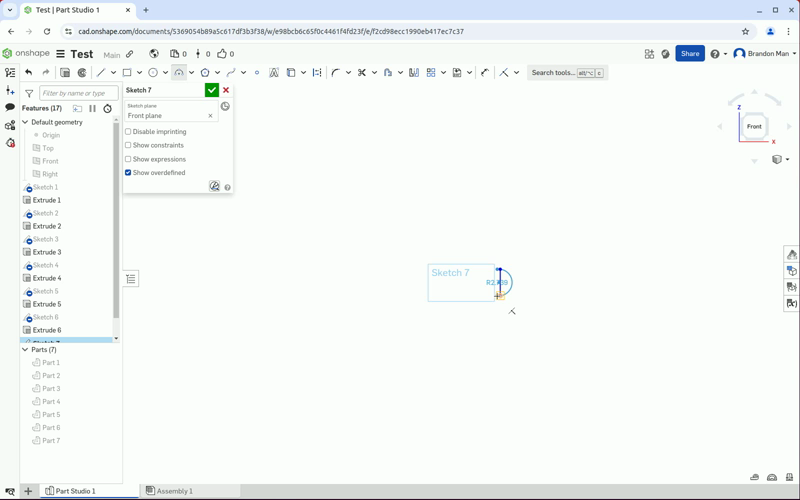
mouse_move(499, 282)
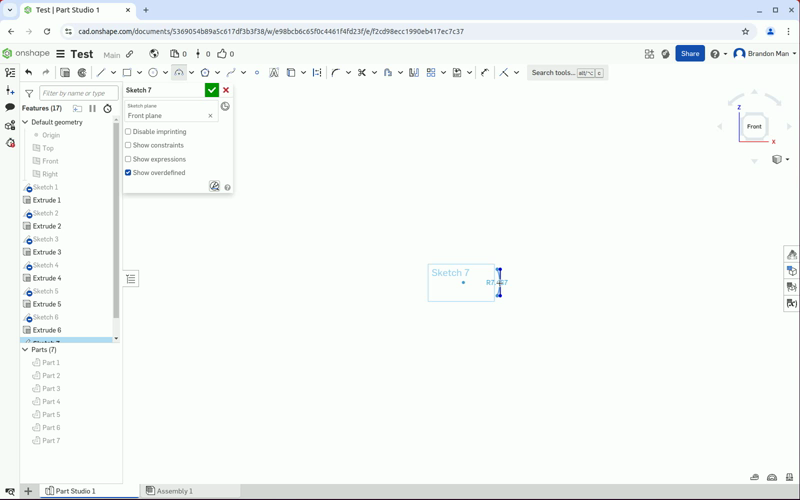
click(499, 282)
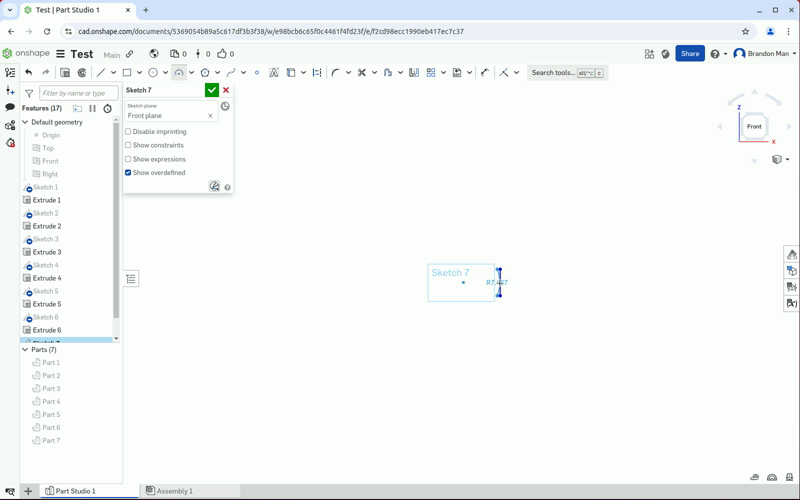
key_up(shift)
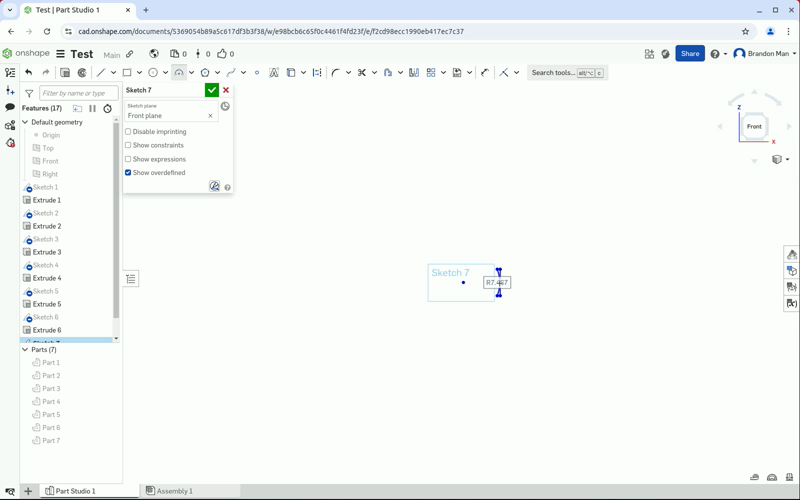
key(esc)
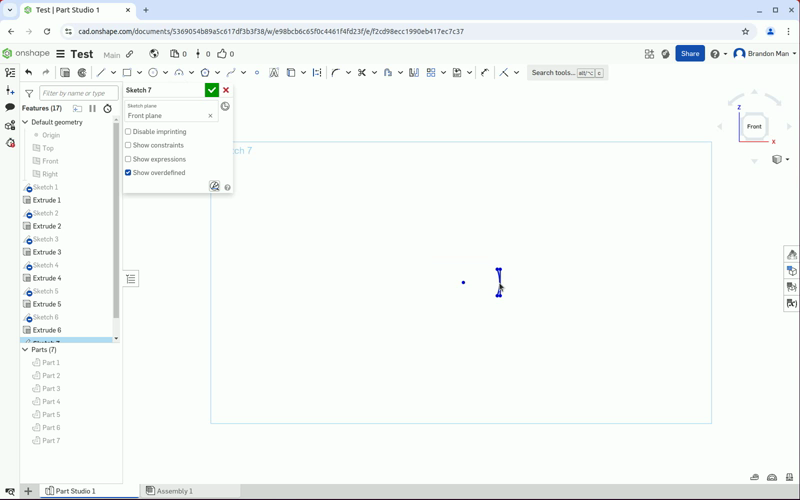
mouse_move(499, 269)
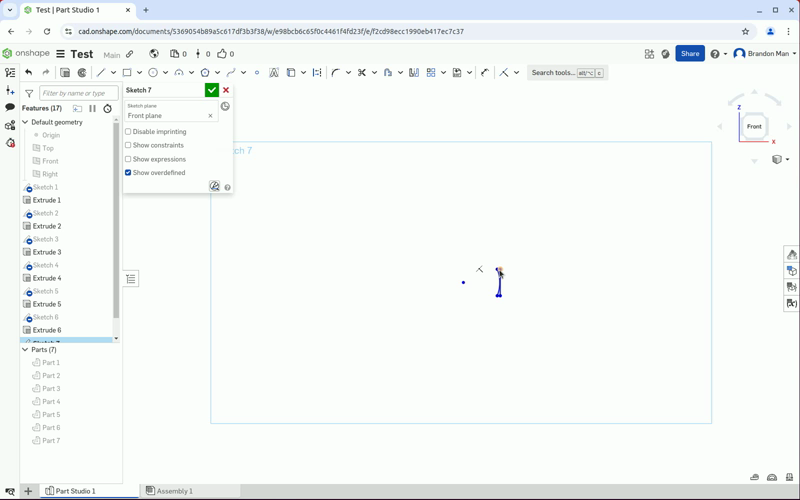
scroll(6)
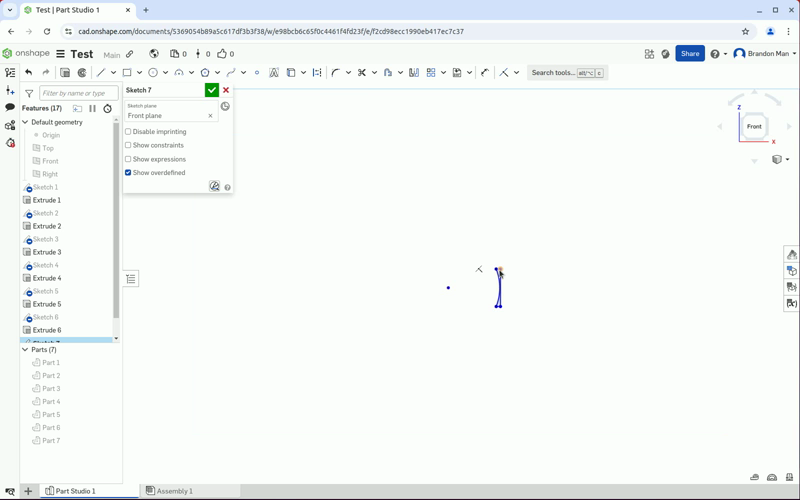
scroll(6)
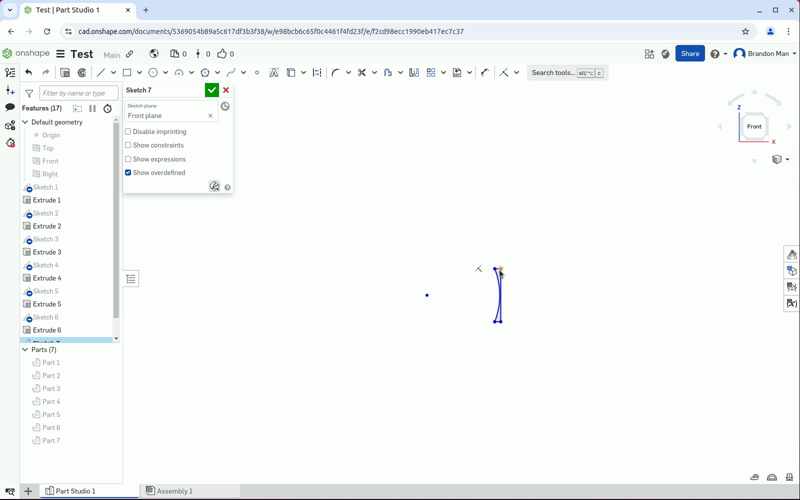
scroll(6)
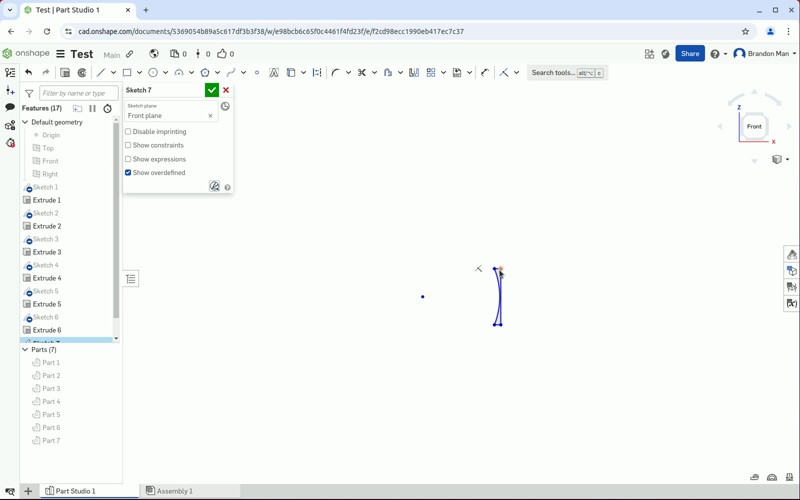
scroll(6)
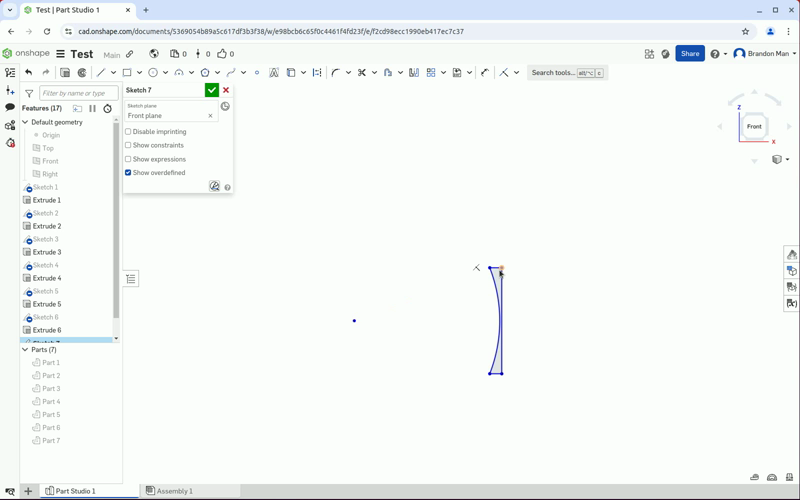
scroll(6)
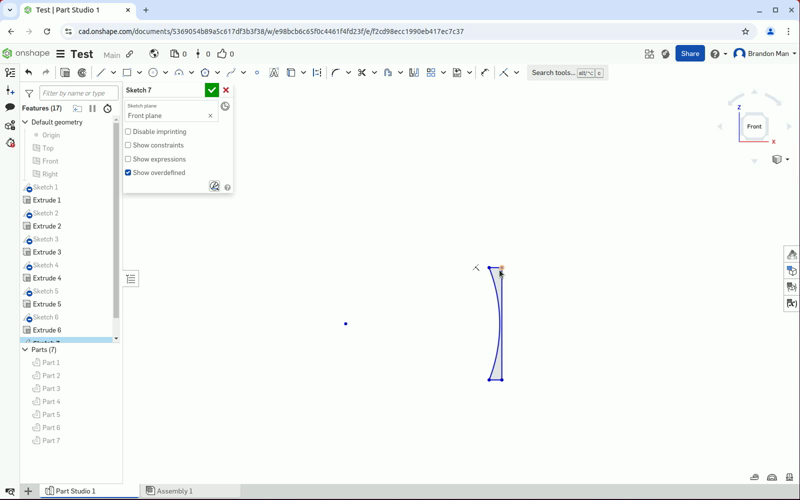
scroll(6)
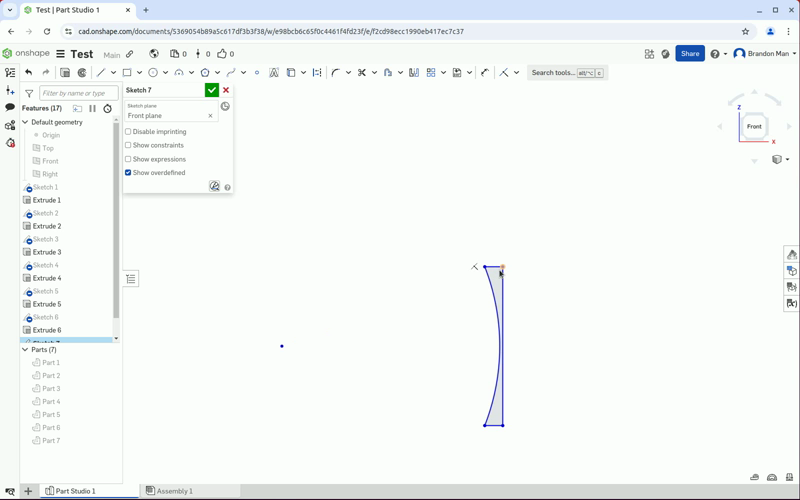
scroll(6)
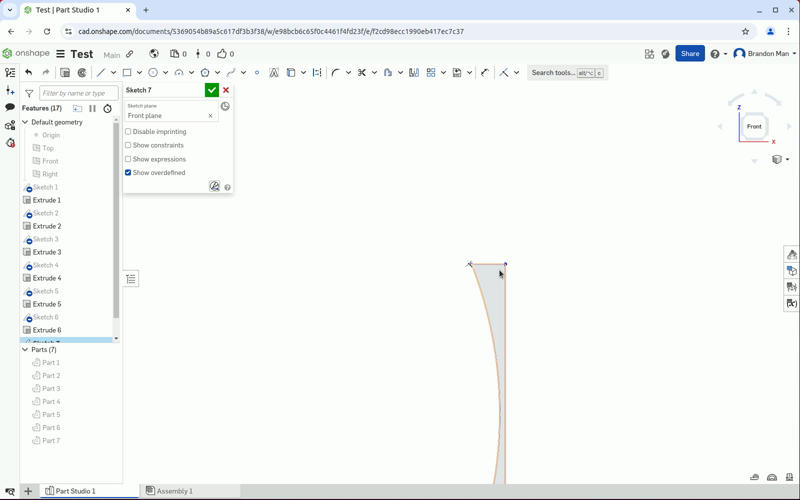
click(499, 269)
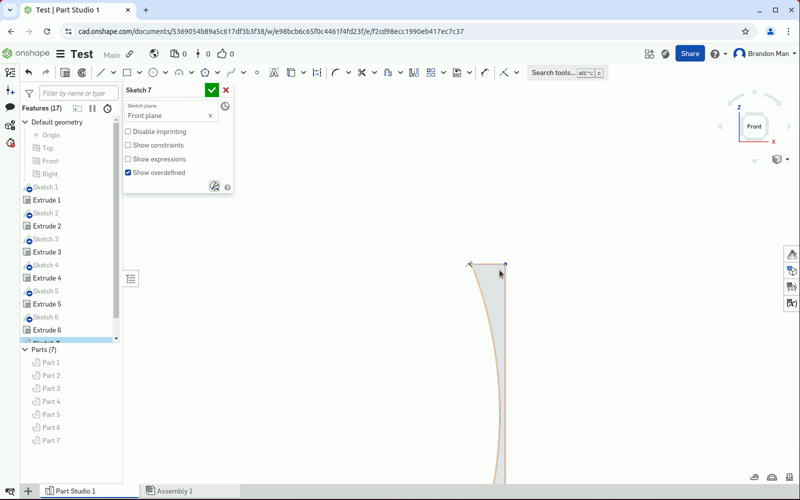
scroll(-6)
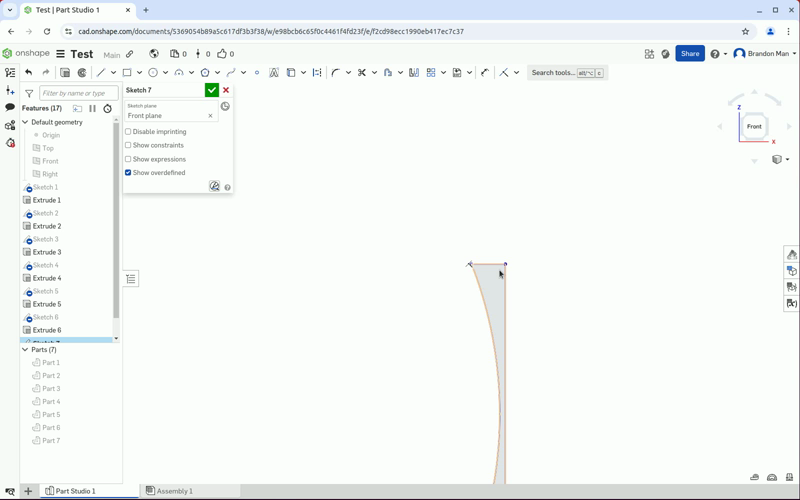
scroll(-6)
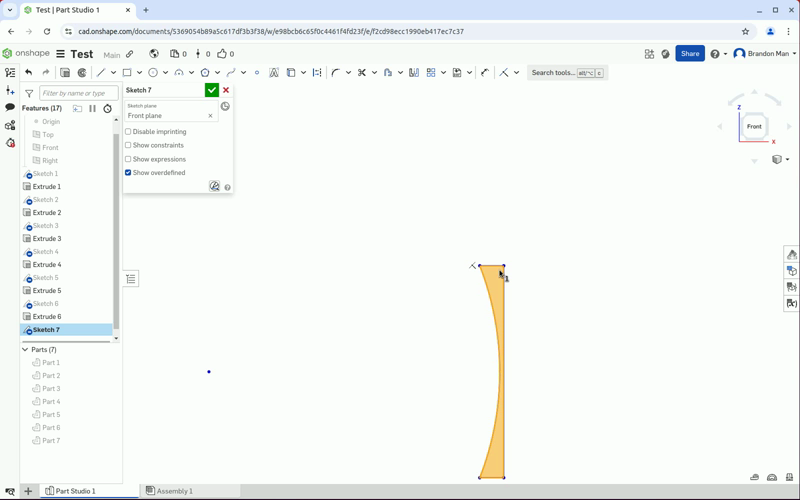
scroll(-6)
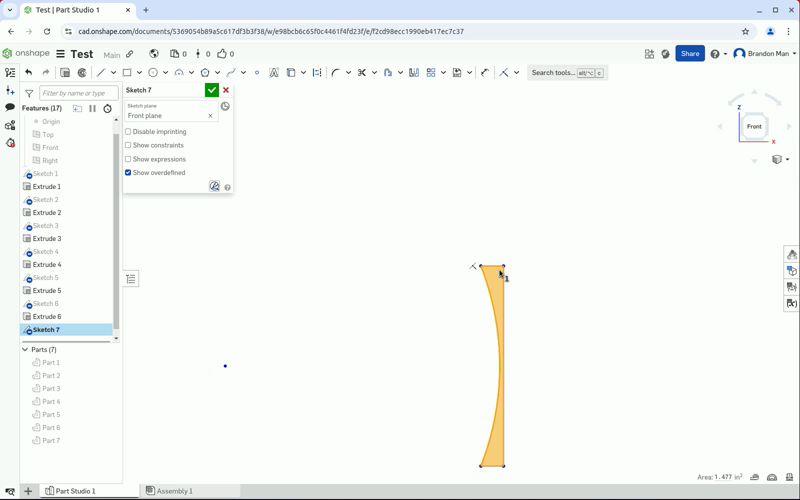
scroll(-6)
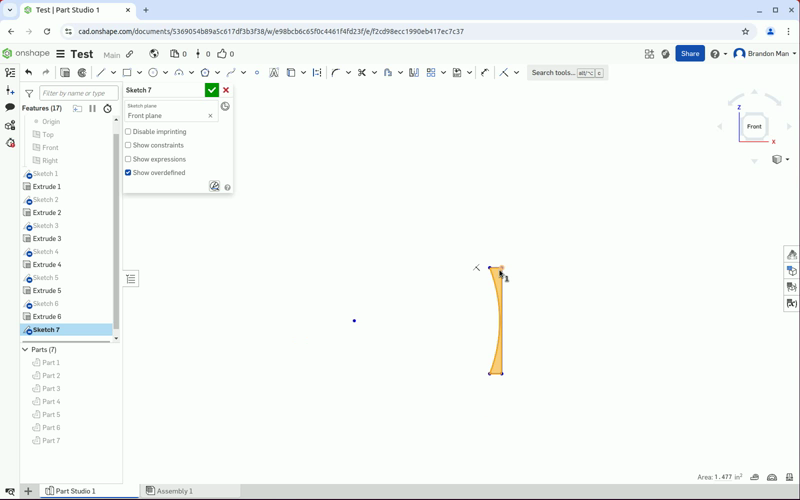
scroll(-6)
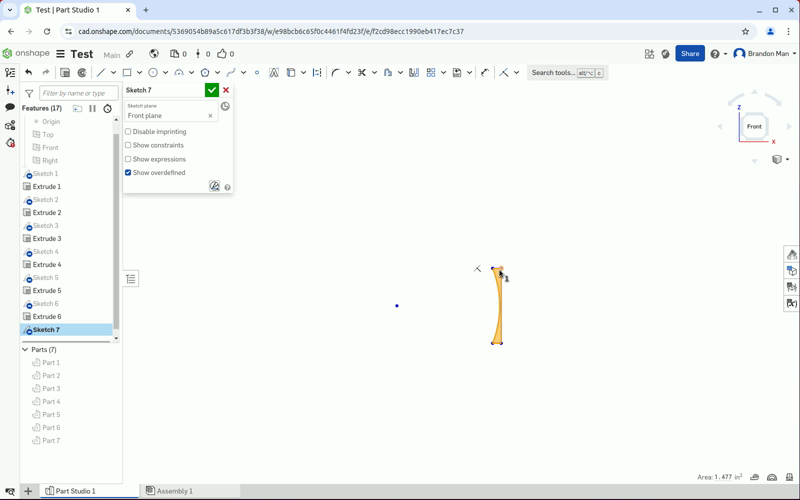
scroll(-6)
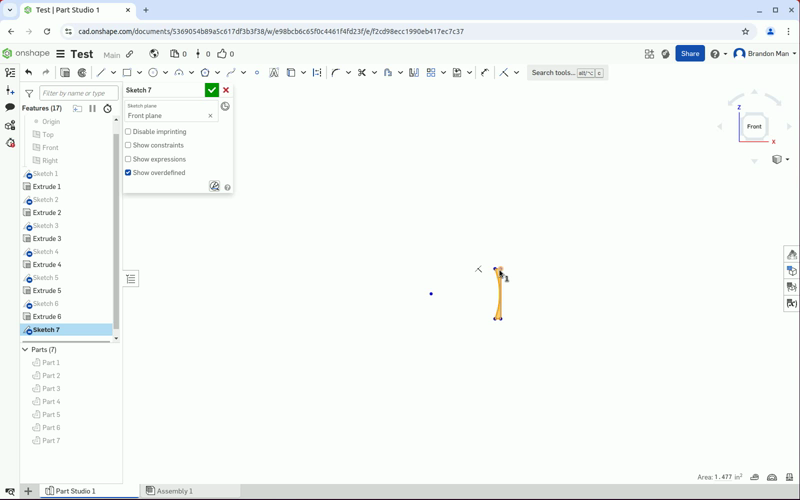
scroll(-6)
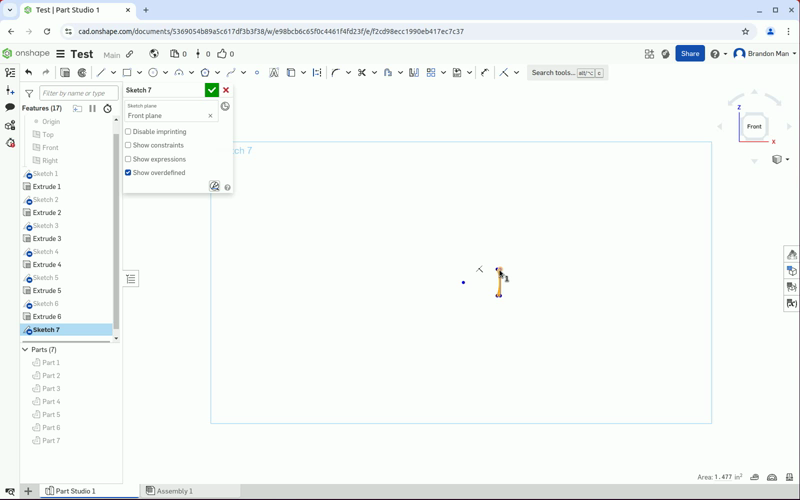
mouse_move(73, 352)
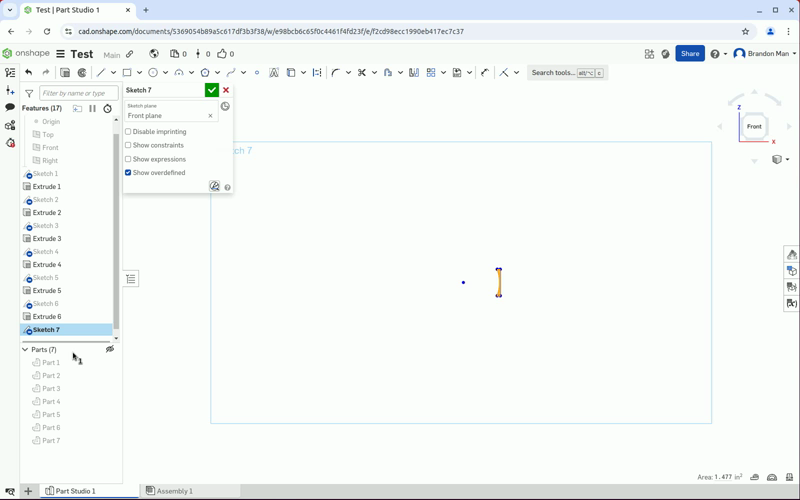
key(shift+y)
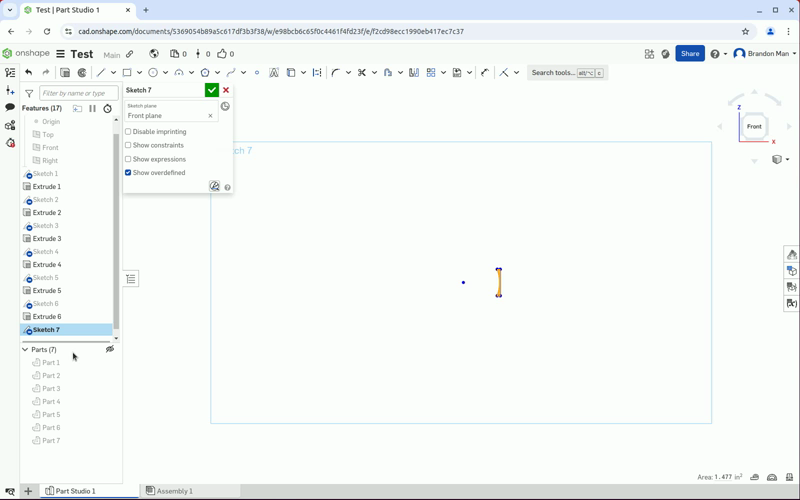
key(shift+e)
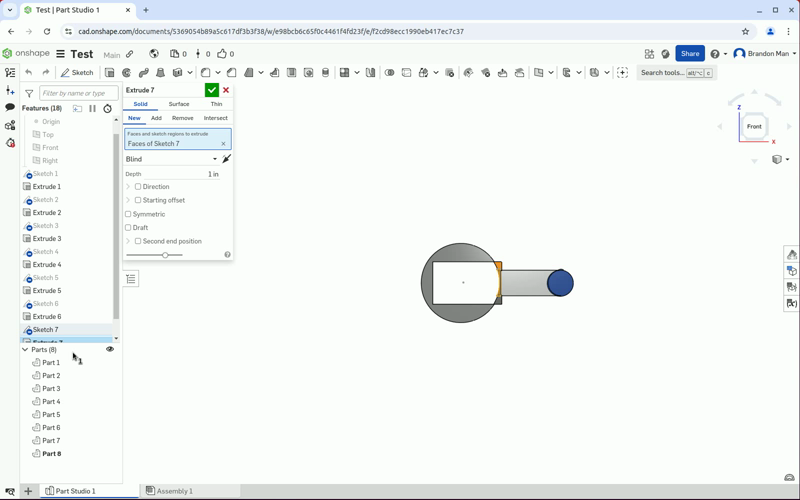
mouse_move(143, 106)
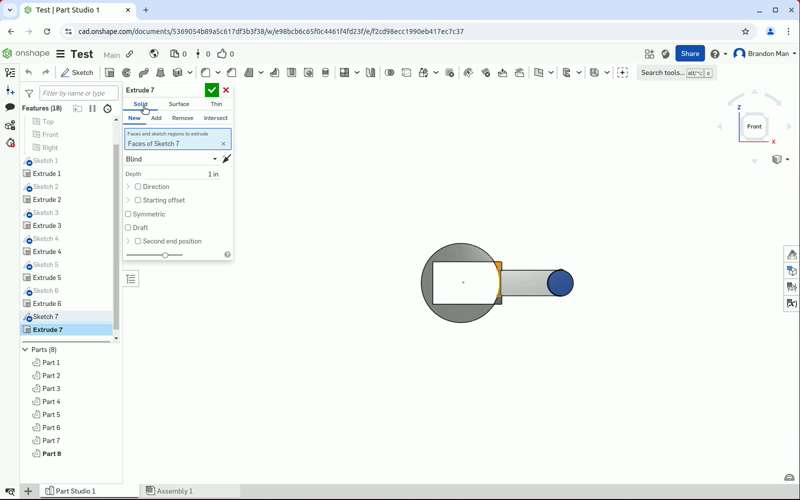
click(143, 106)
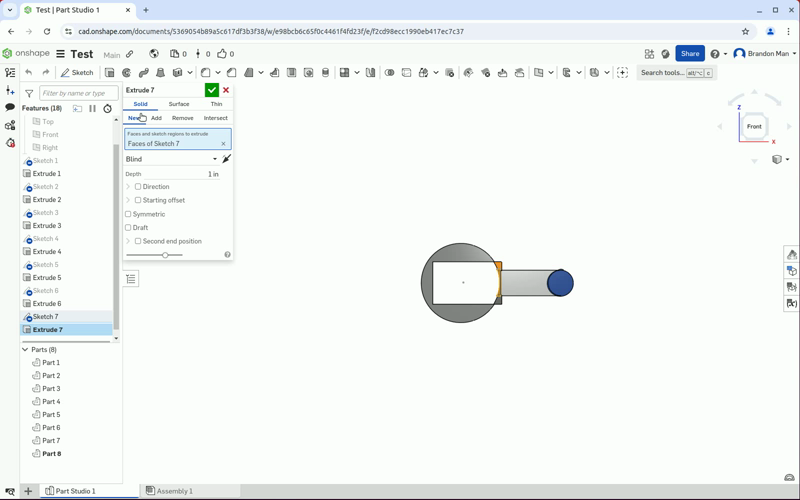
mouse_move(137, 120)
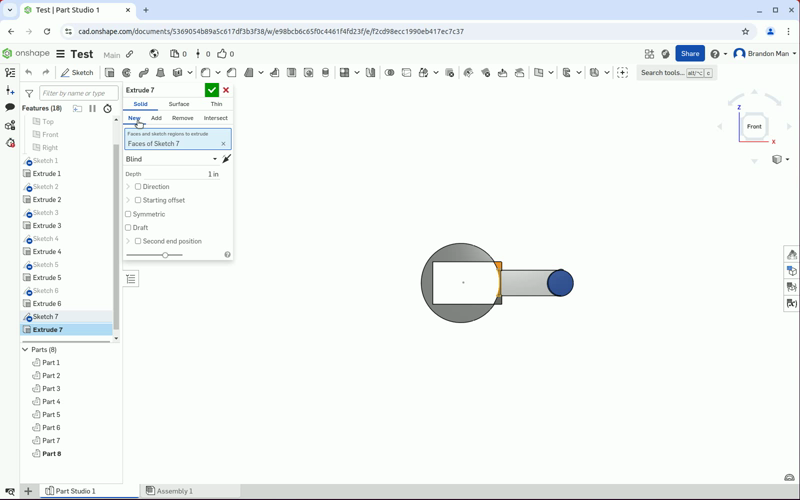
click(137, 120)
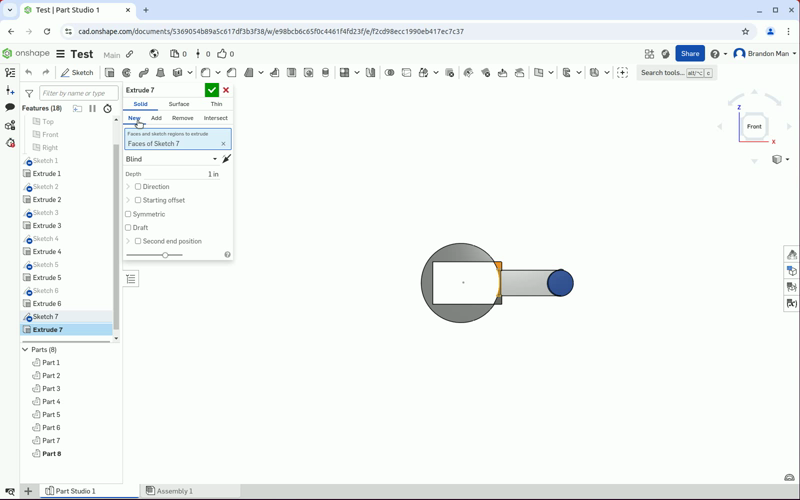
key(tab, 4)
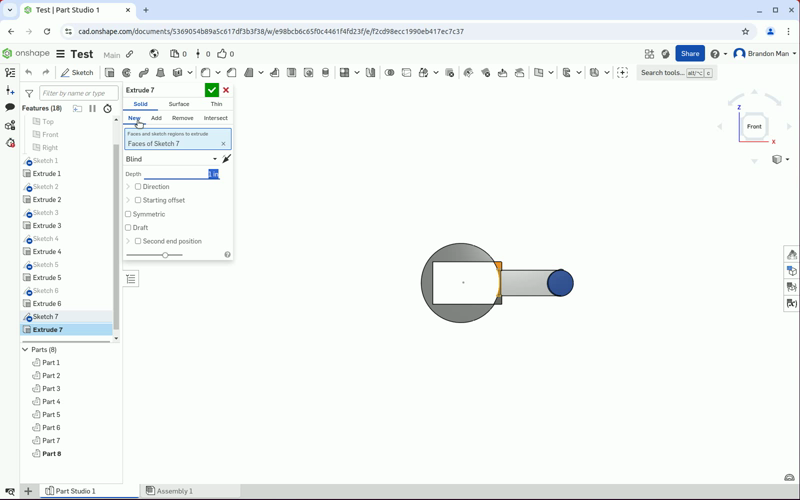
text(4.092)
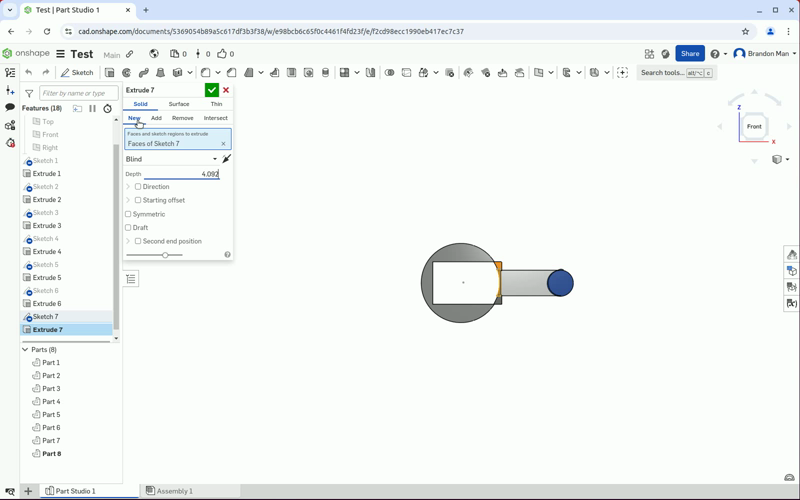
key(enter)
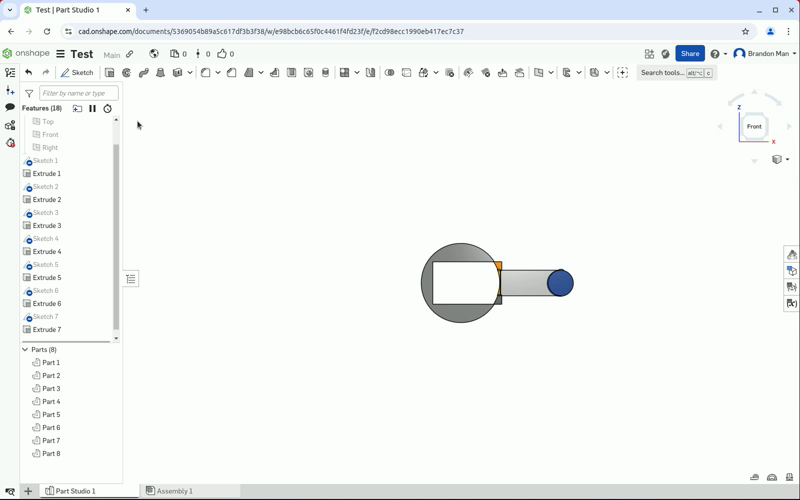
key(shift+h)
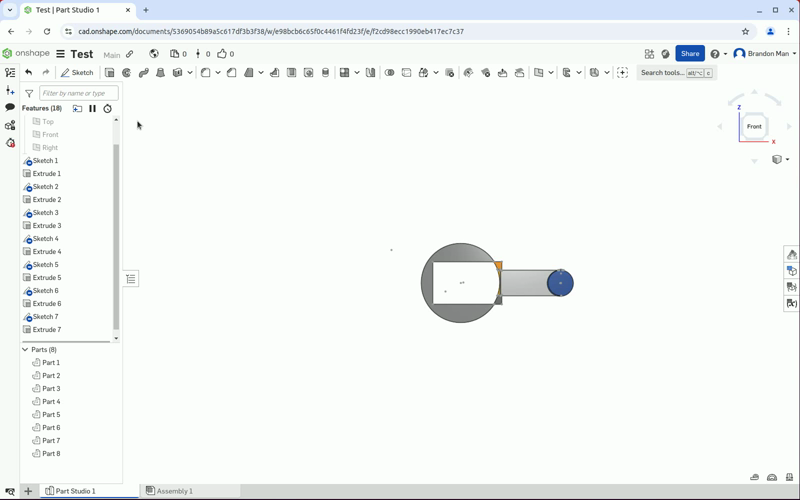
key(shift+h)
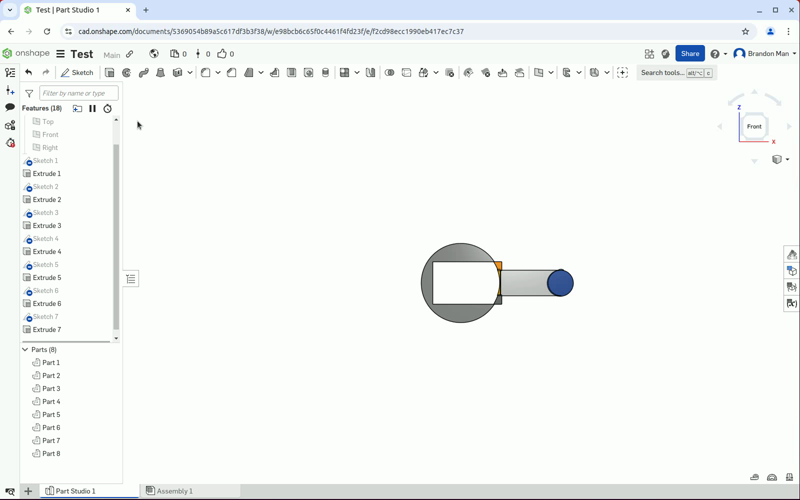
mouse_move(69, 163)
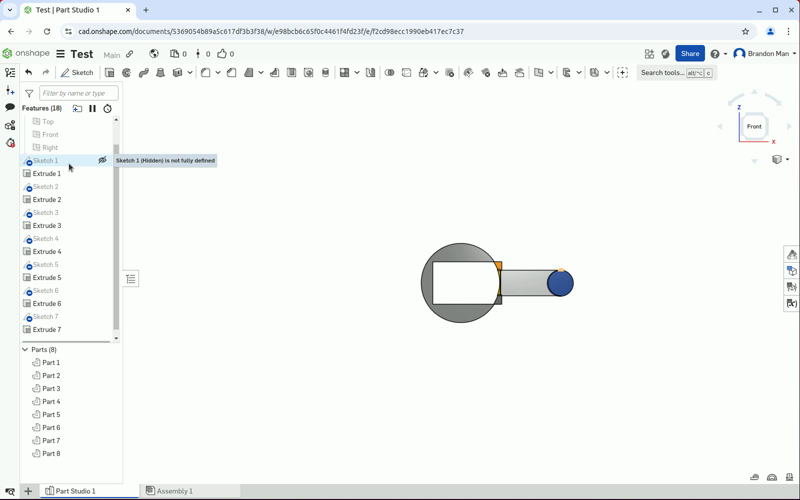
click(69, 163)
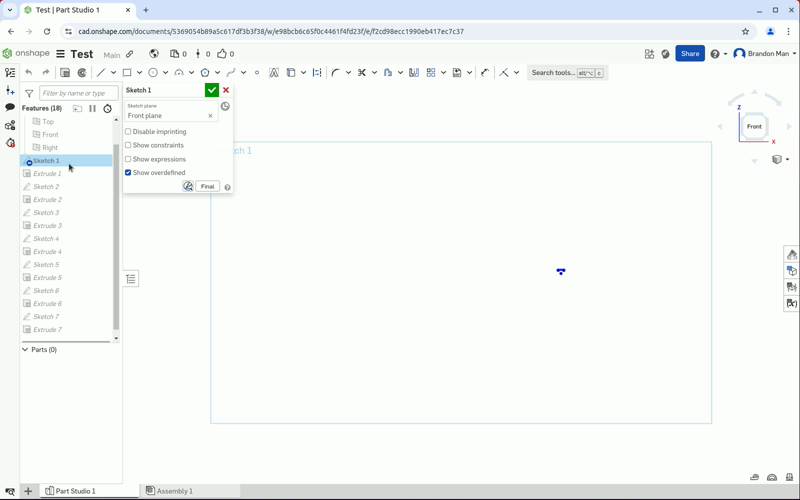
mouse_move(229, 92)
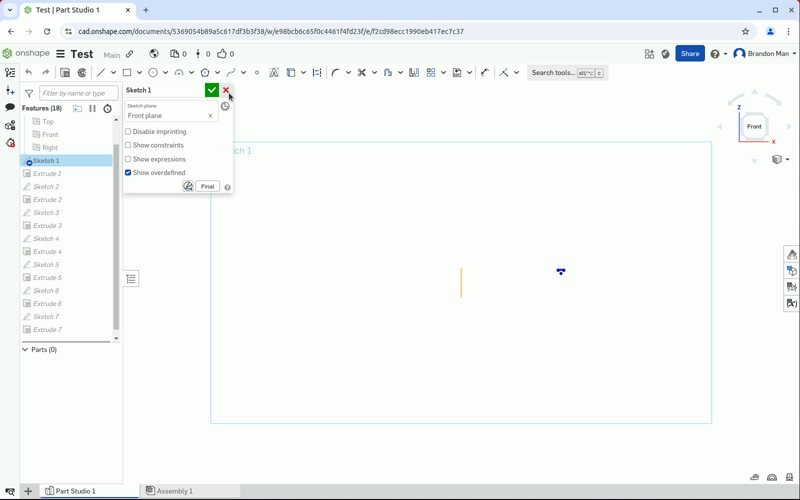
click(229, 92)
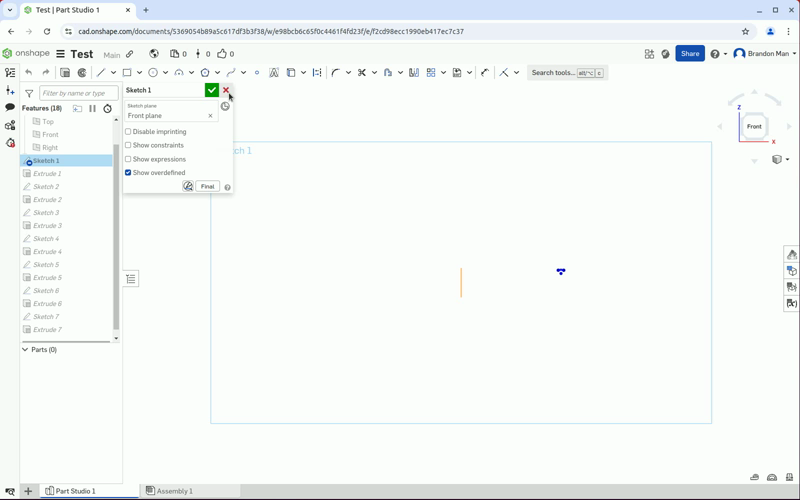
key(shift+s)
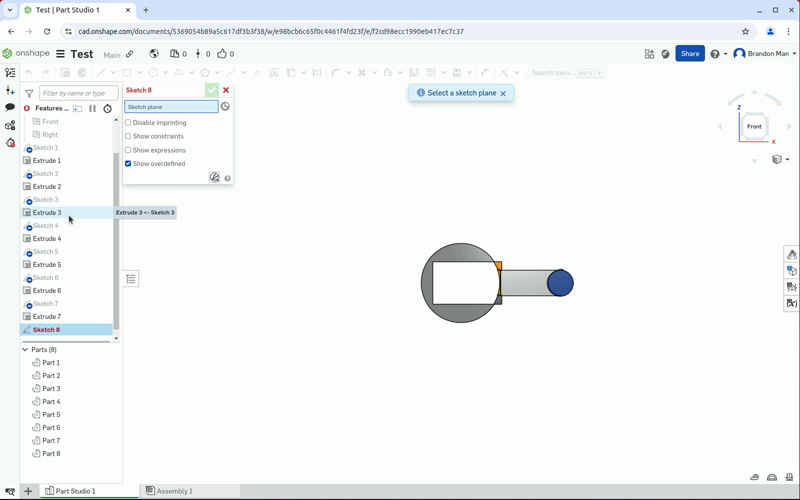
scroll(3)
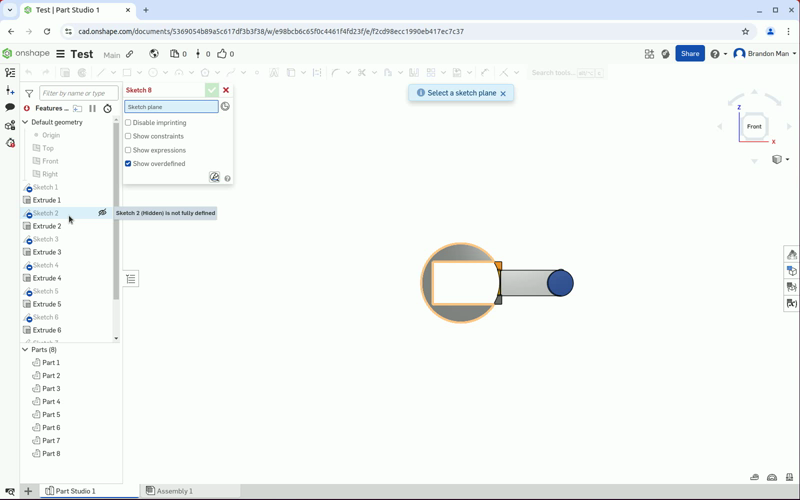
mouse_move(69, 163)
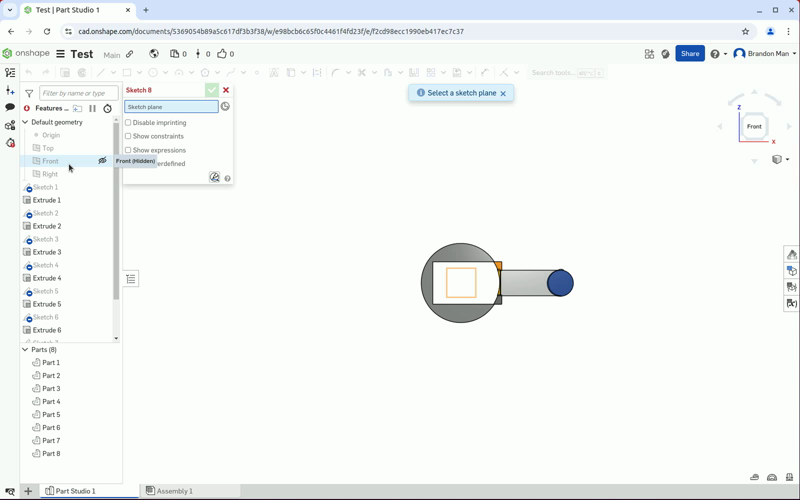
click(69, 163)
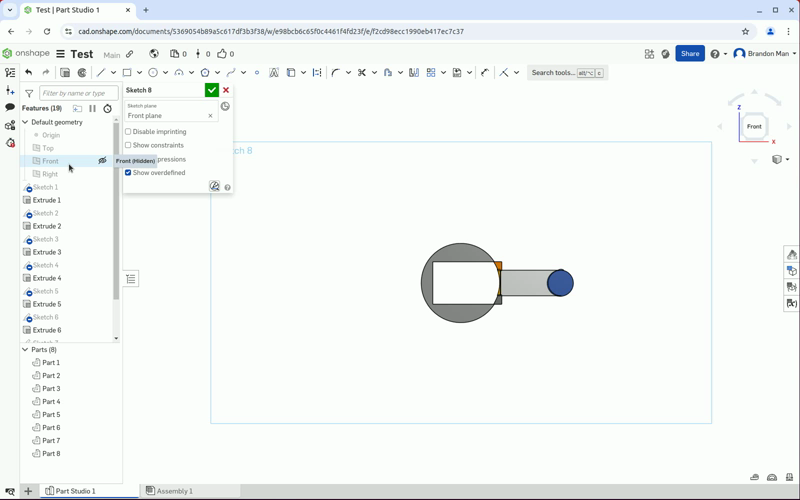
mouse_move(73, 352)
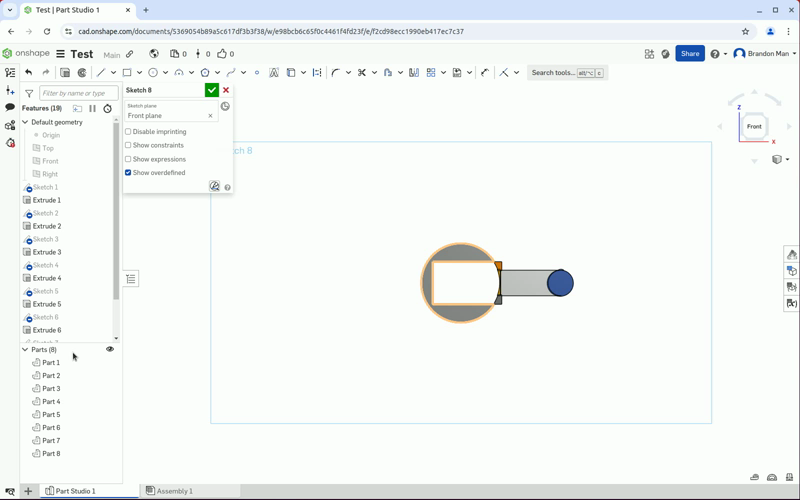
key(y)
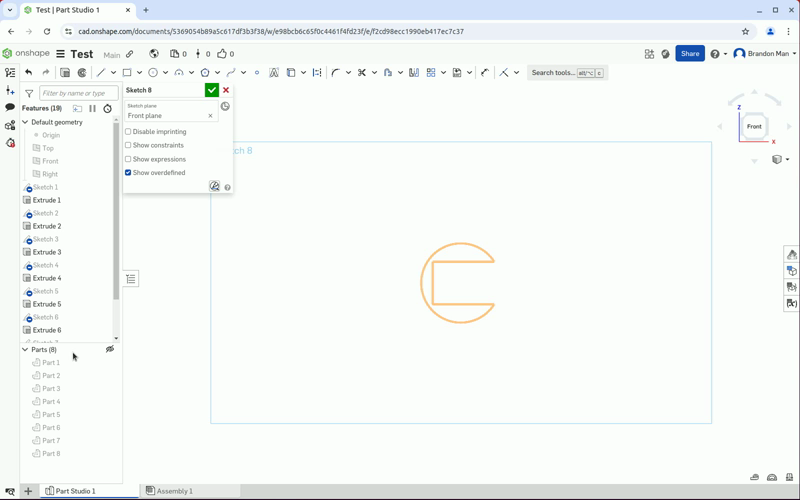
key(l)
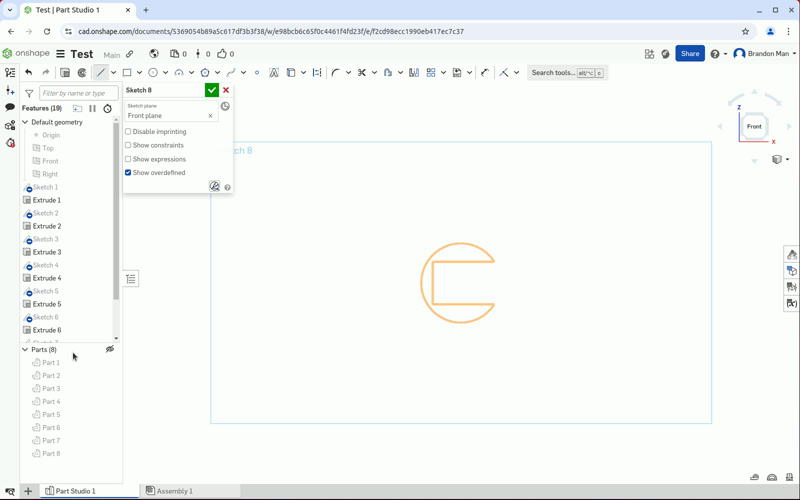
key_down(shift)
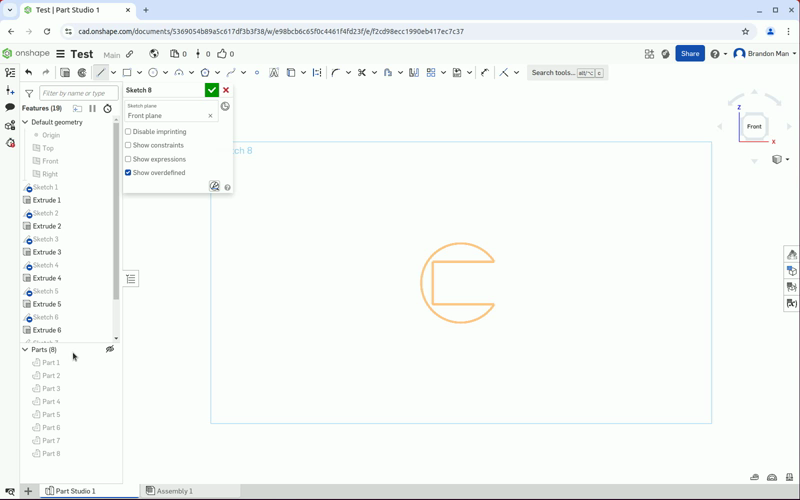
mouse_move(432, 304)
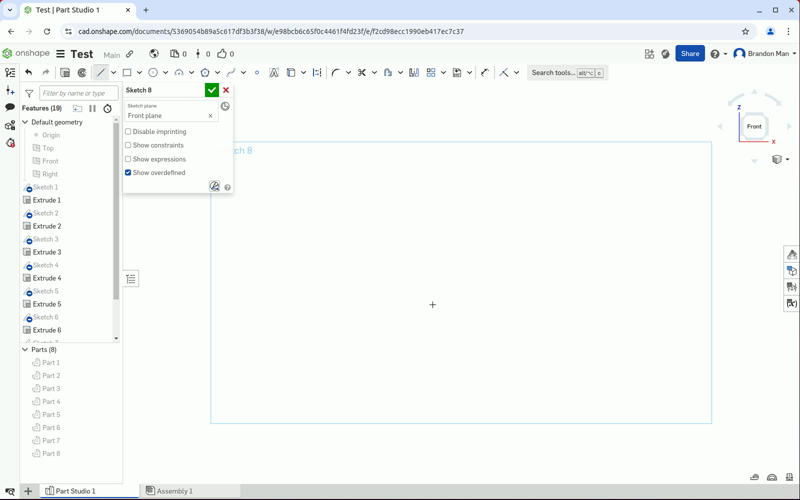
click(432, 304)
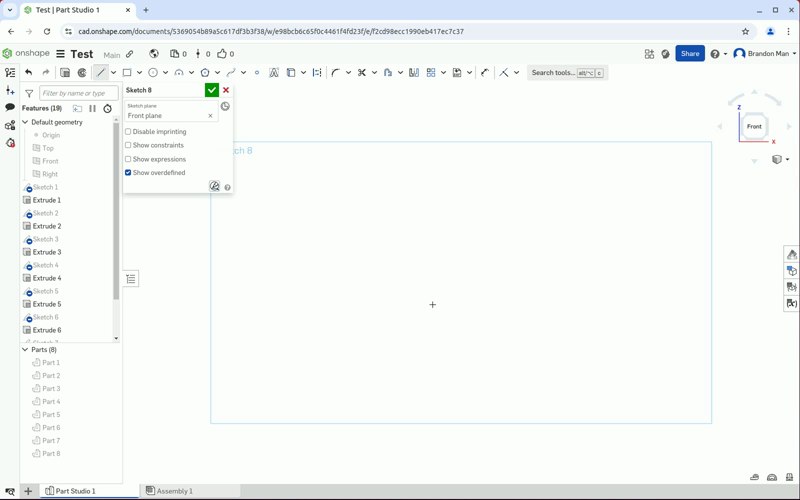
key_up(shift)
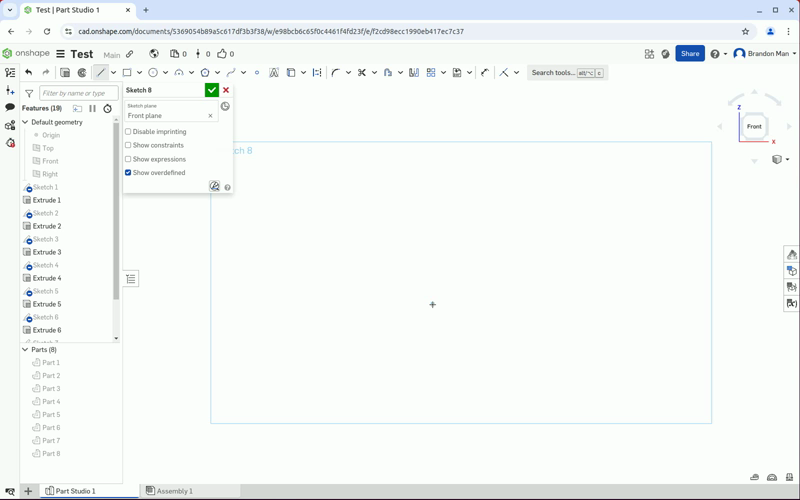
key_down(shift)
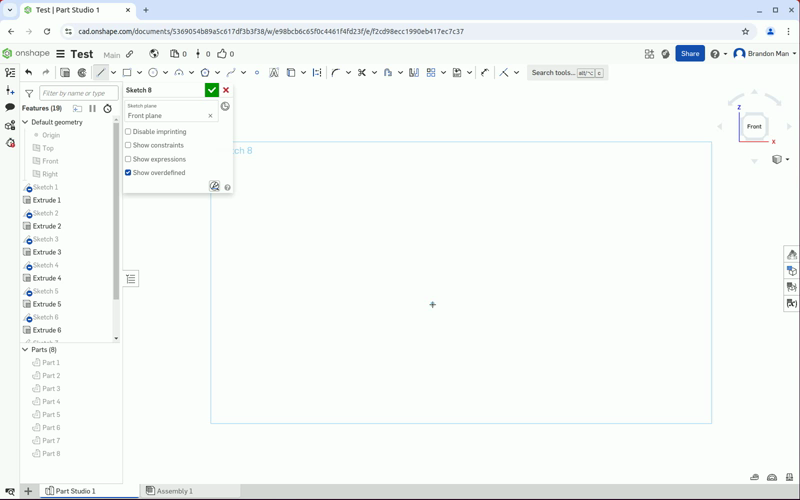
mouse_move(493, 304)
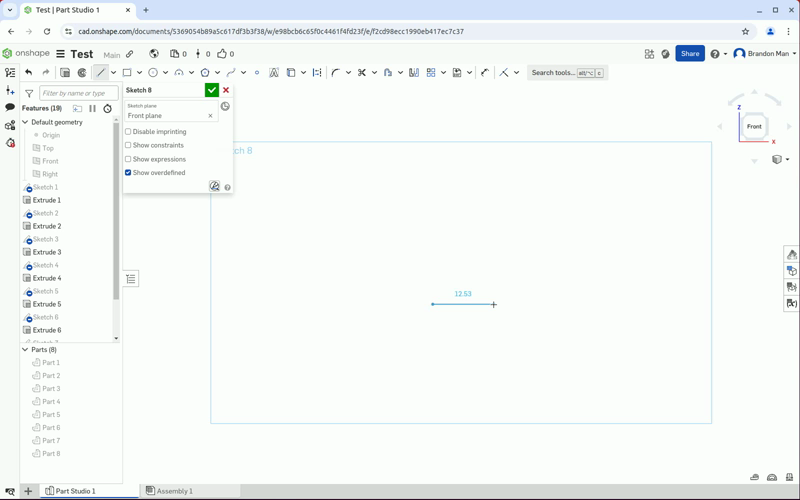
click(493, 304)
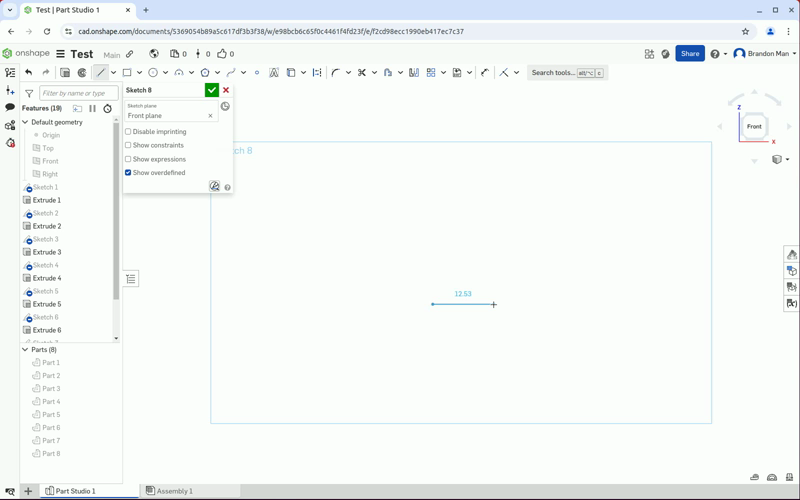
key_up(shift)
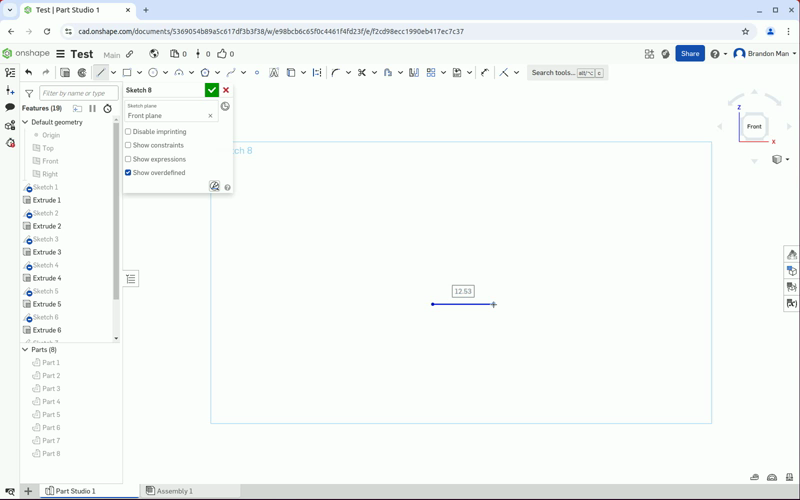
key(esc)
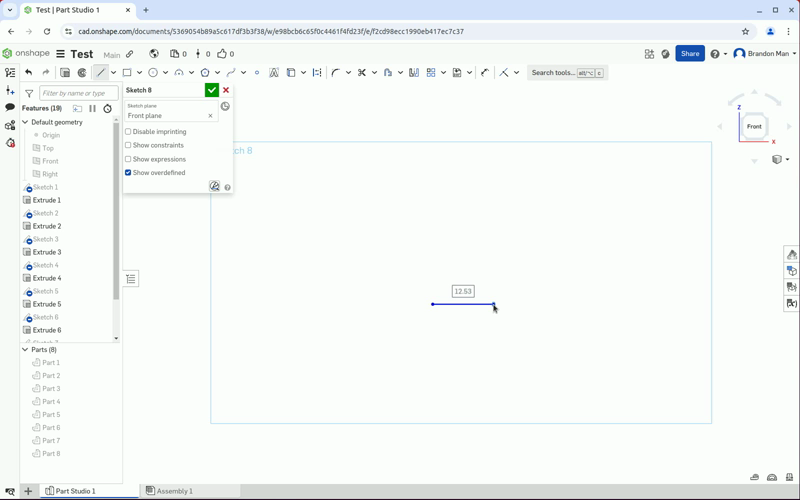
key(a)
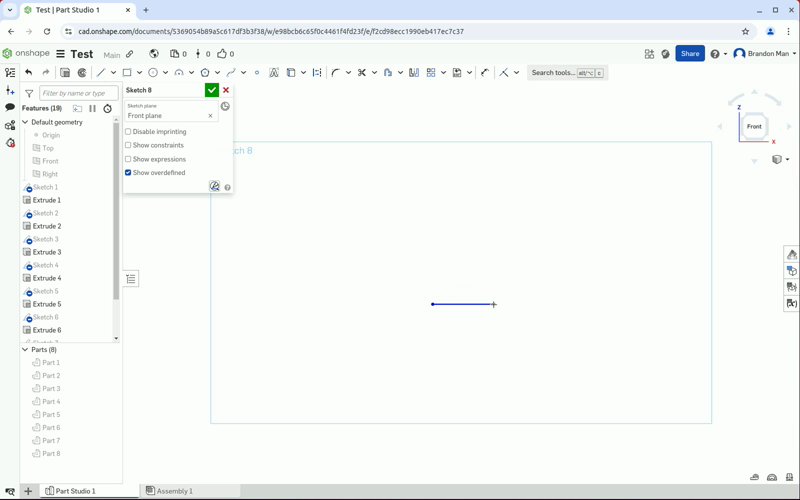
mouse_move(493, 304)
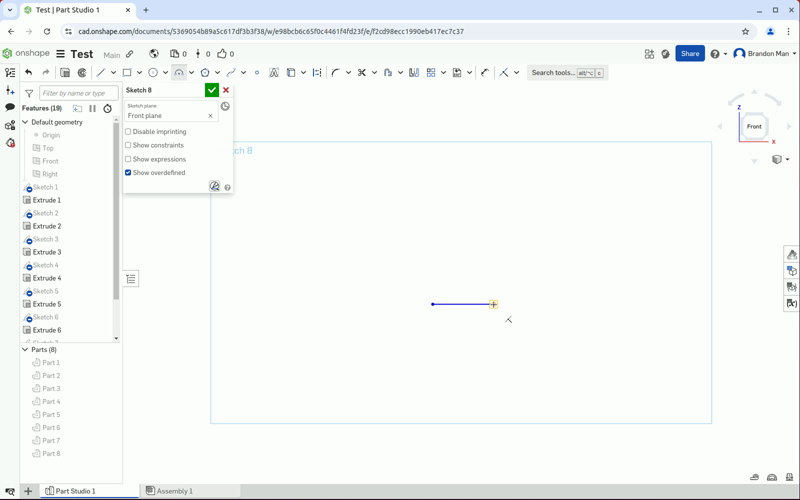
click(493, 304)
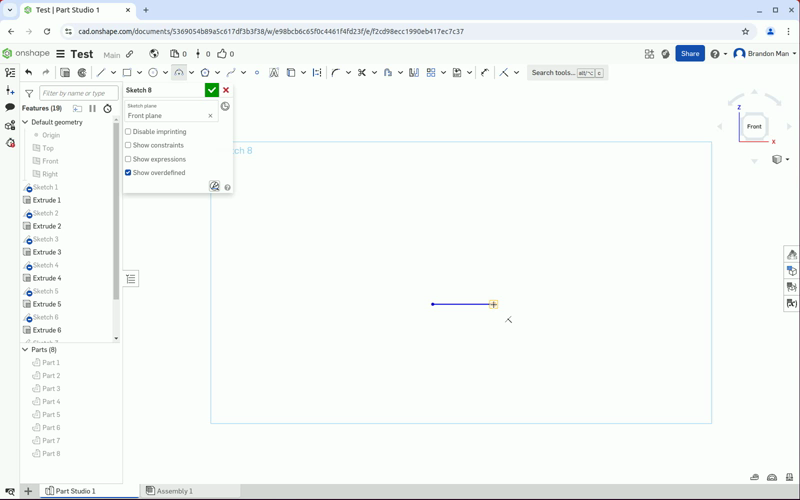
key_down(shift)
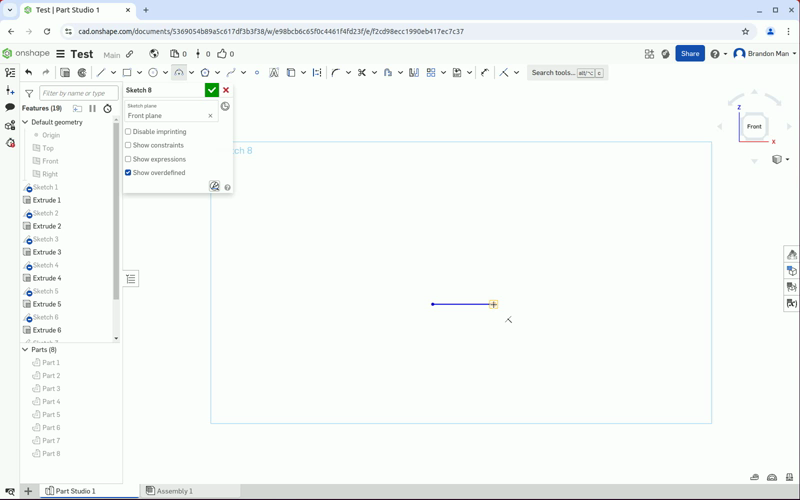
mouse_move(497, 295)
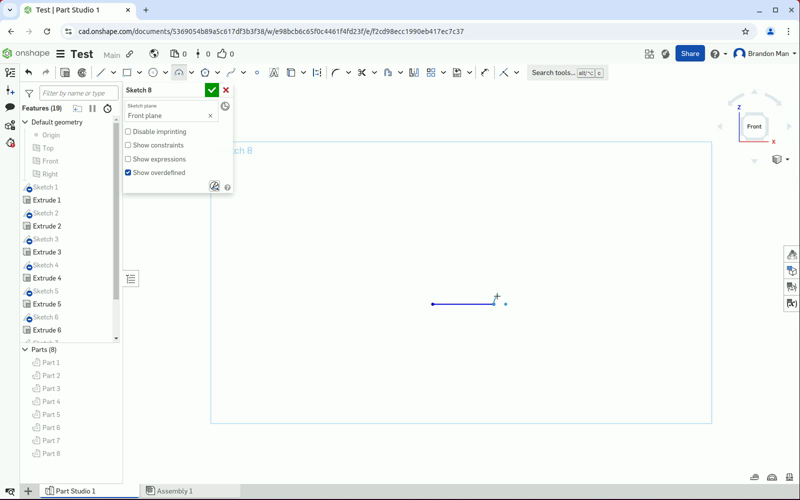
click(497, 295)
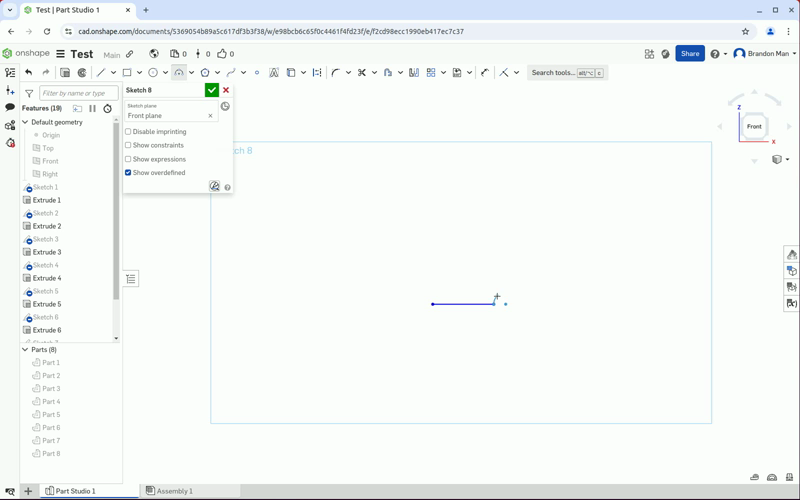
mouse_move(495, 300)
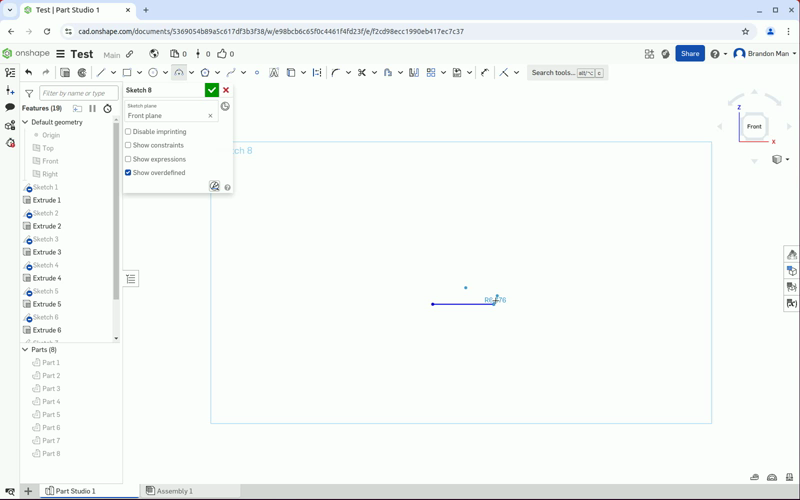
click(495, 300)
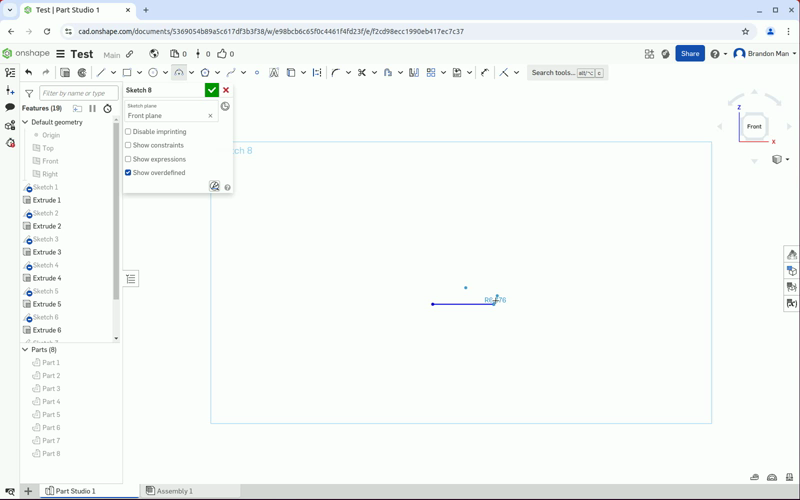
key_up(shift)
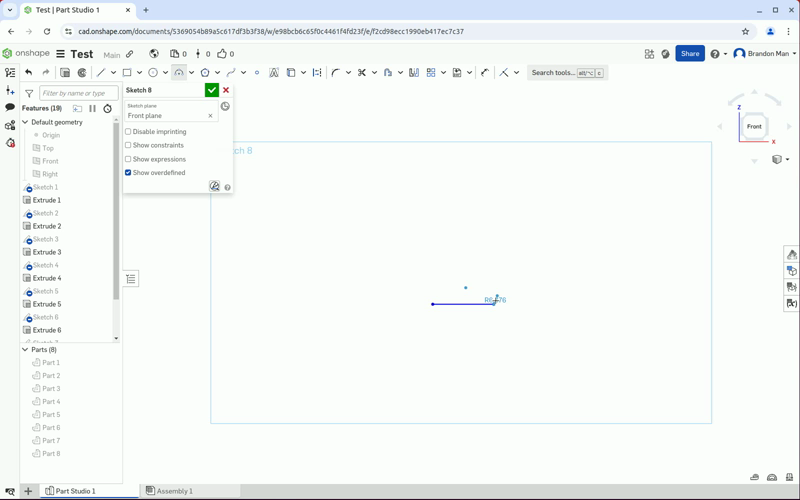
key(esc)
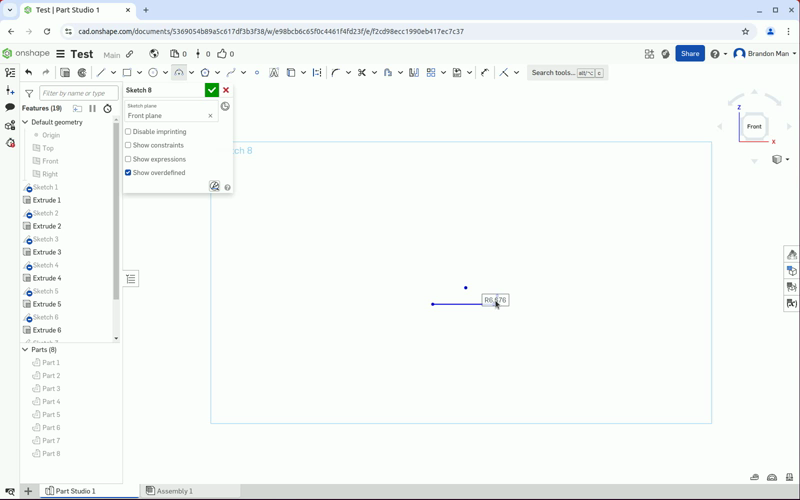
key(l)
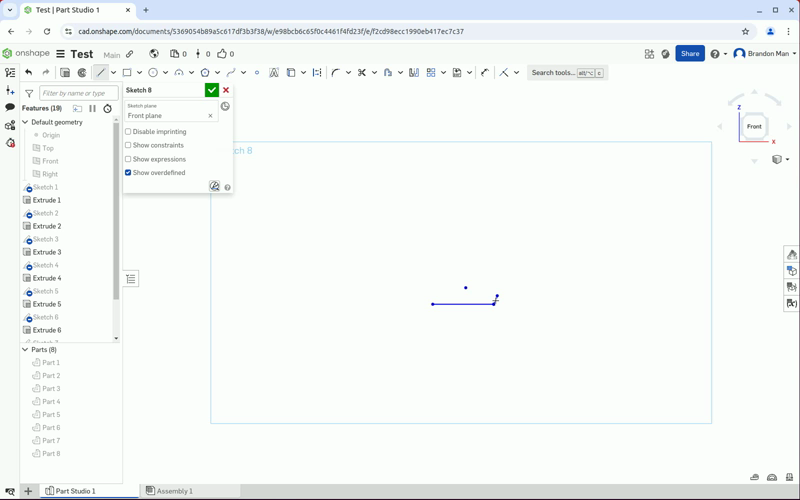
mouse_move(497, 295)
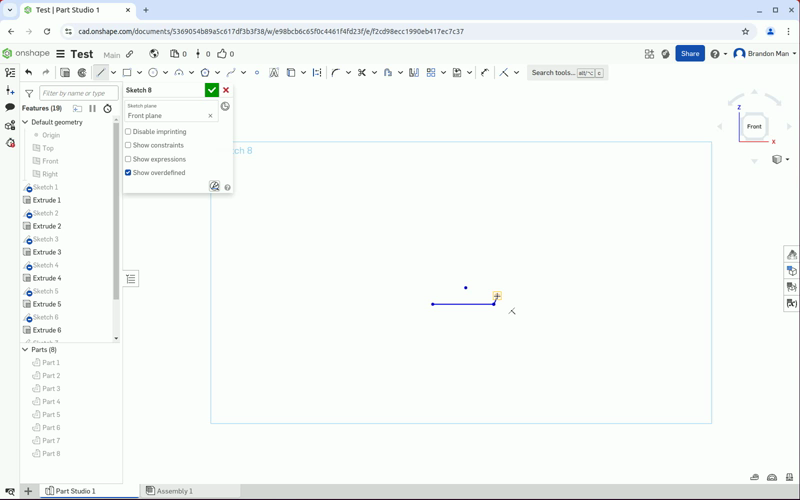
click(497, 295)
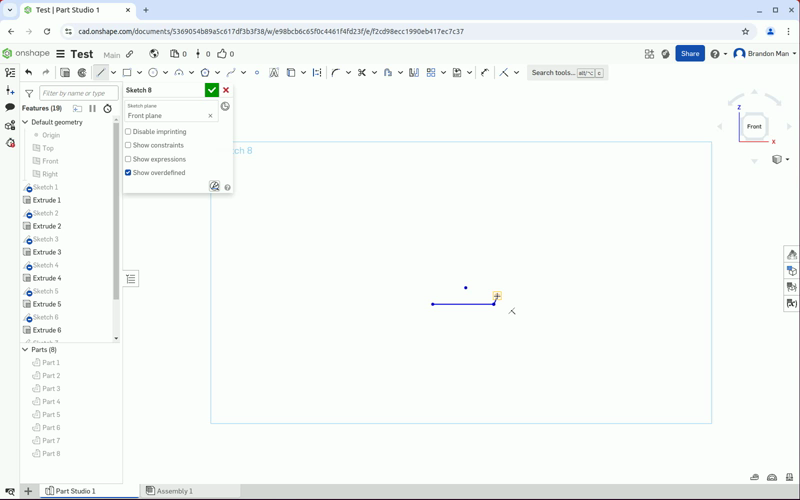
key_down(shift)
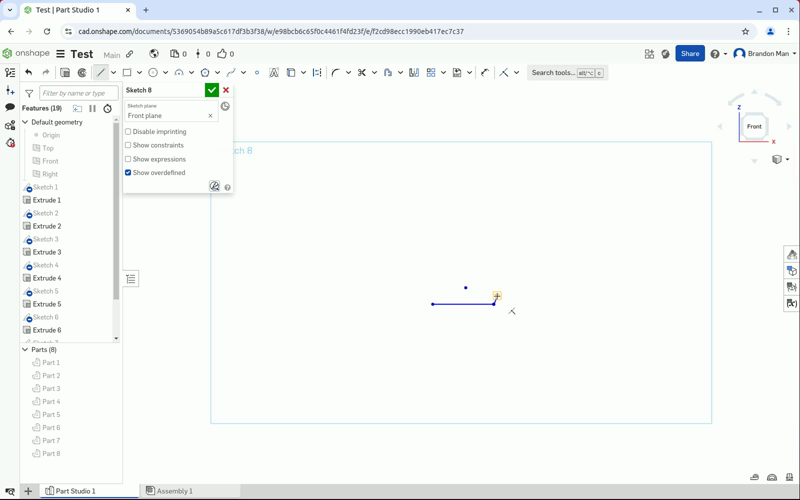
mouse_move(527, 295)
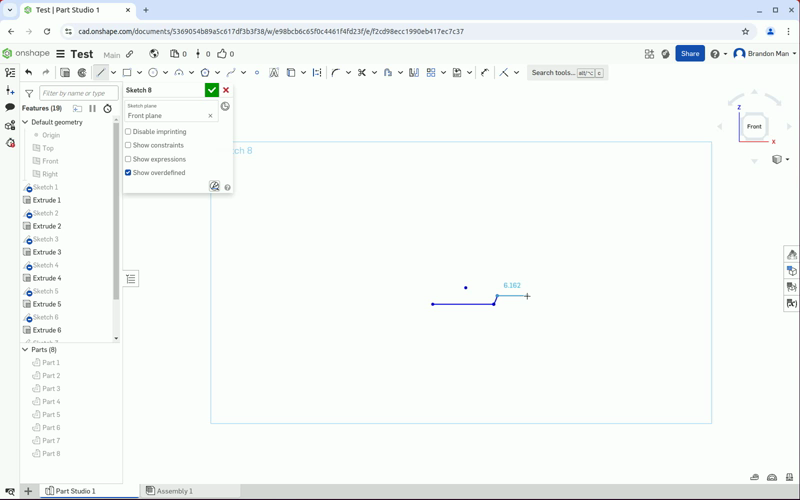
mouse_move(461, 295)
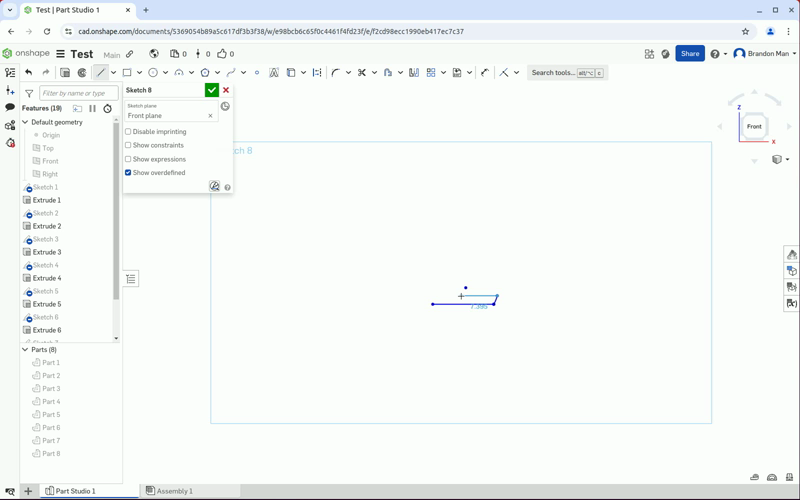
click(461, 295)
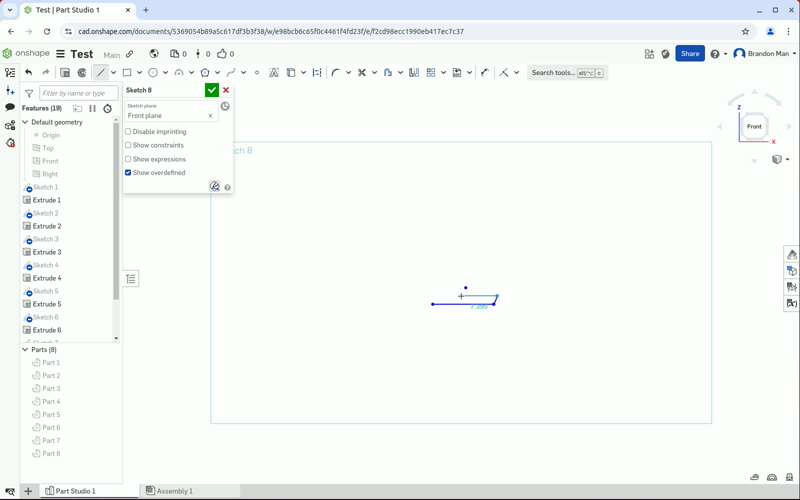
key_up(shift)
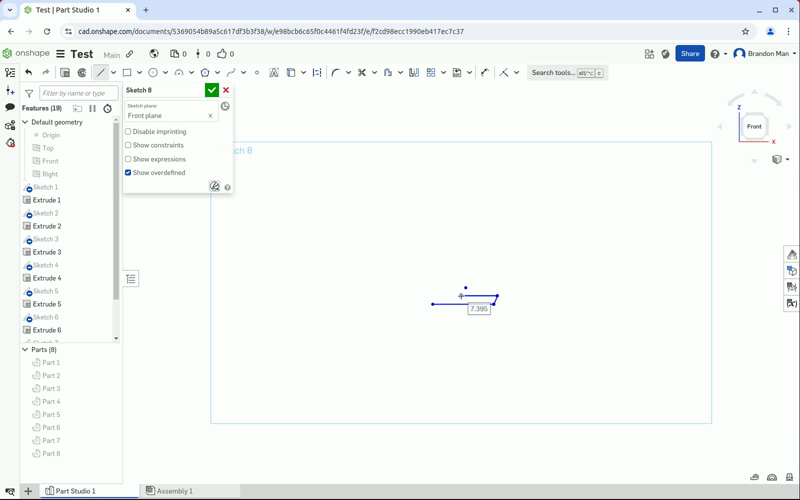
key(esc)
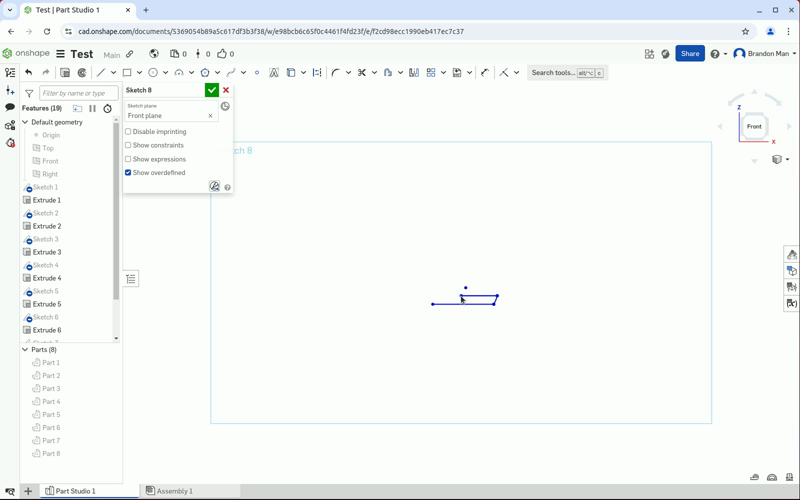
key(a)
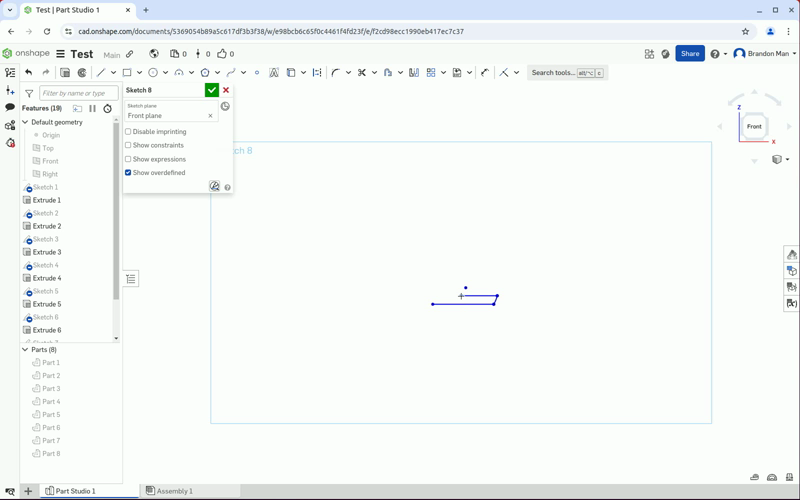
mouse_move(461, 295)
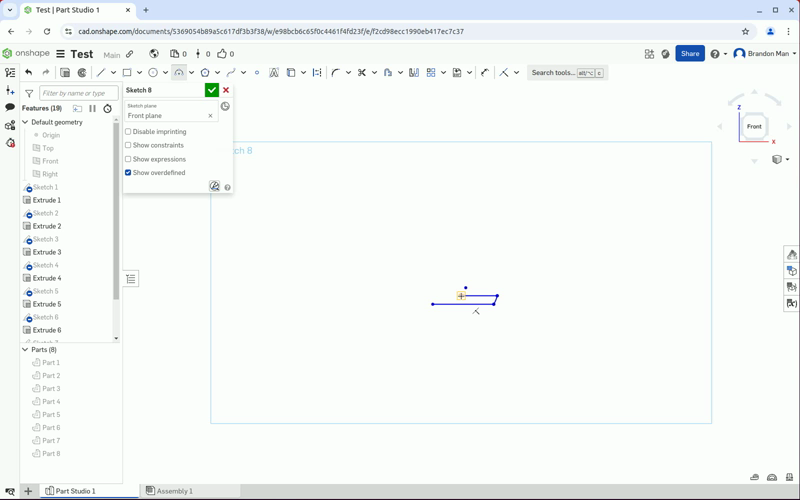
click(461, 295)
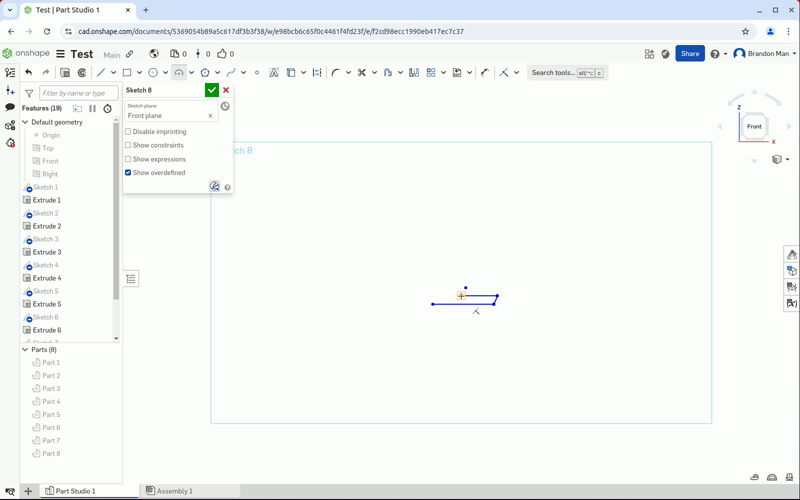
key_down(shift)
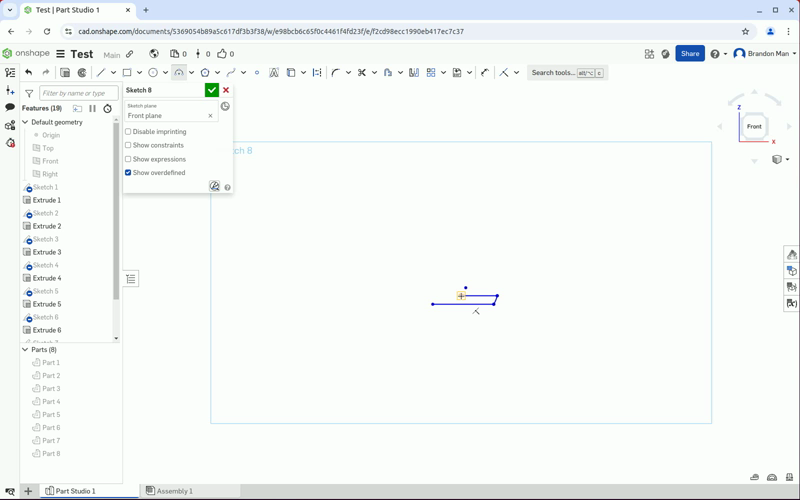
mouse_move(461, 270)
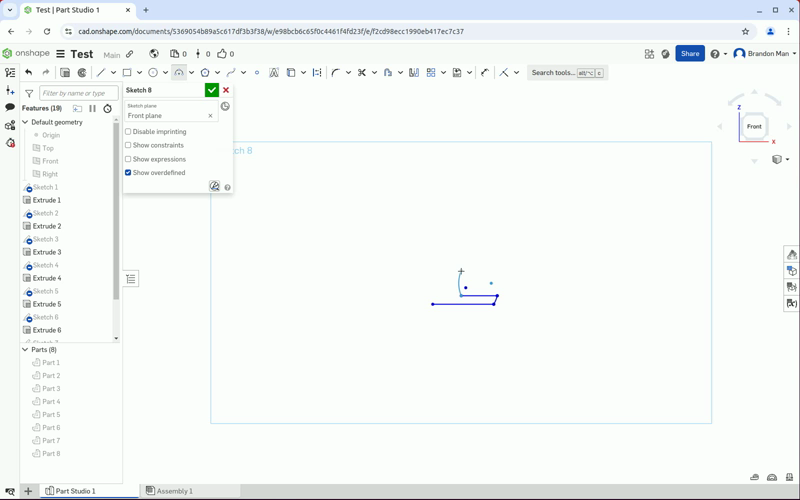
click(461, 270)
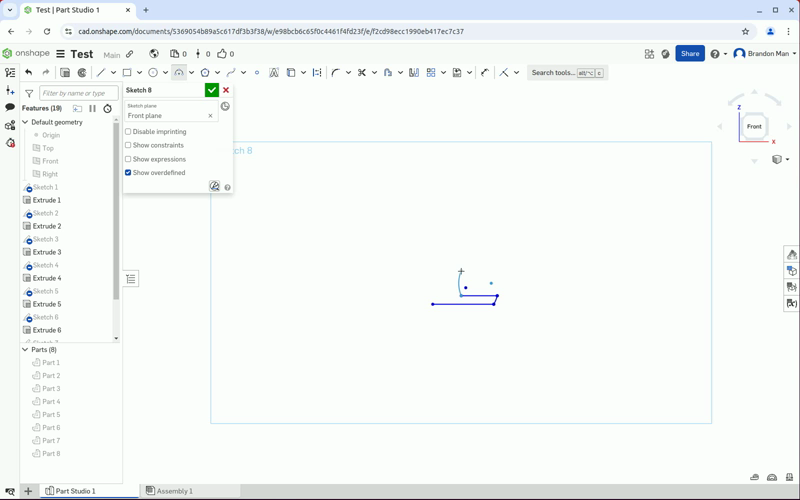
mouse_move(448, 283)
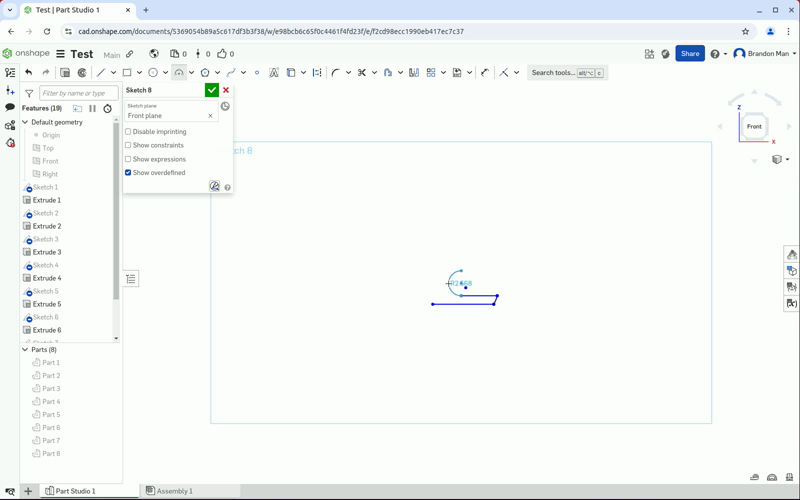
click(448, 283)
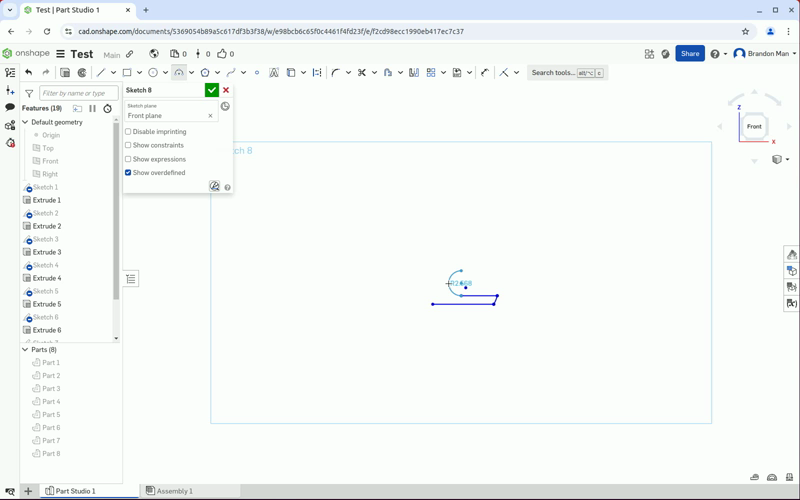
key_up(shift)
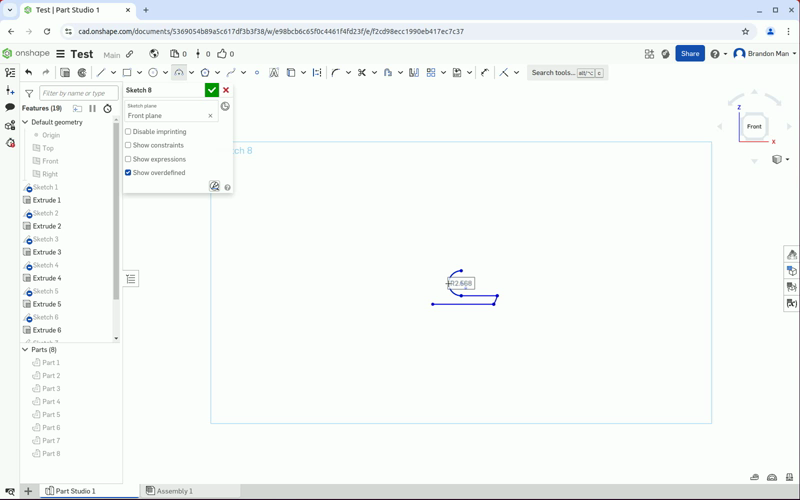
key(esc)
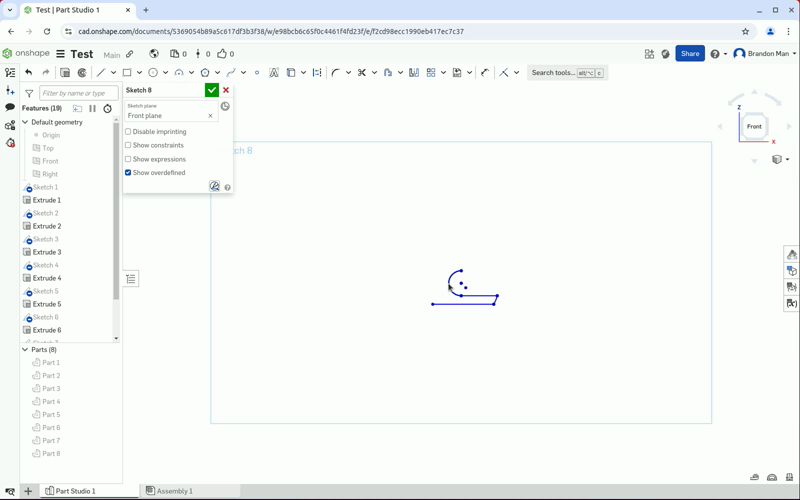
key(l)
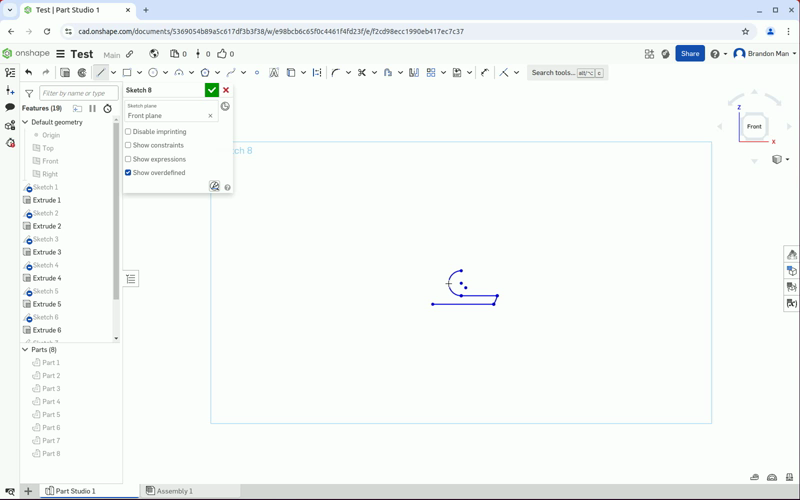
mouse_move(461, 270)
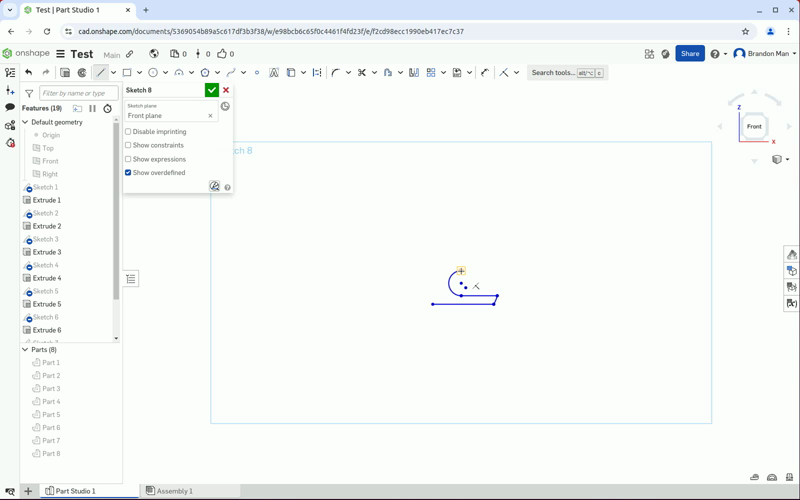
click(461, 270)
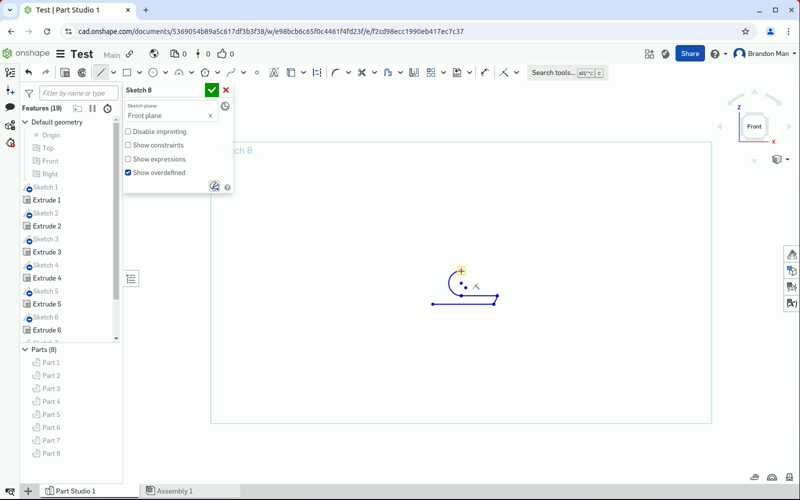
key_down(shift)
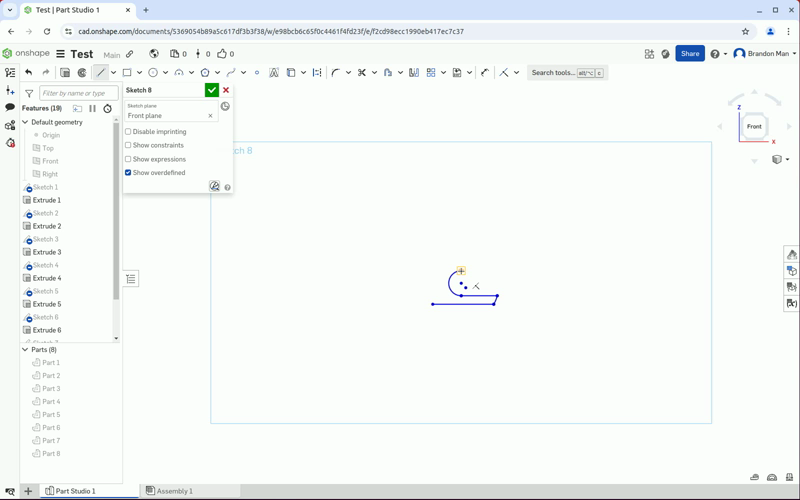
mouse_move(491, 270)
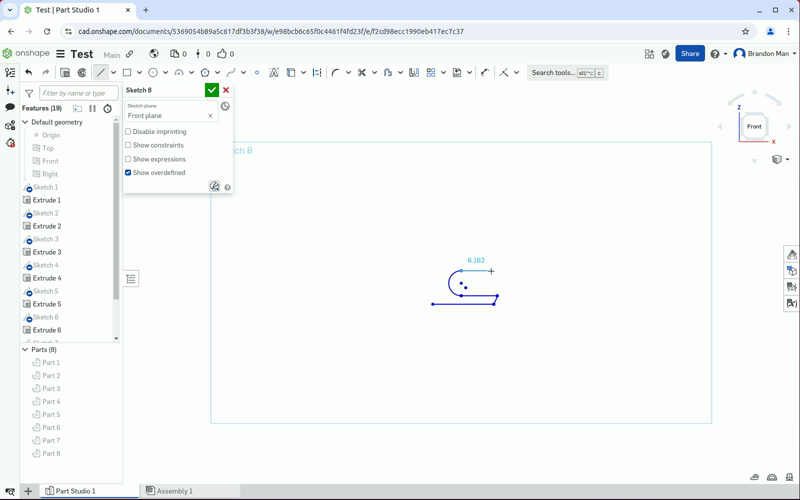
mouse_move(497, 270)
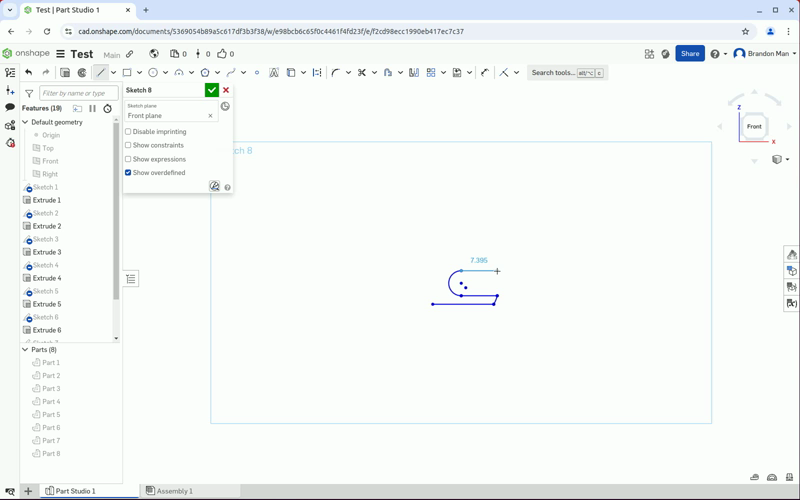
click(497, 270)
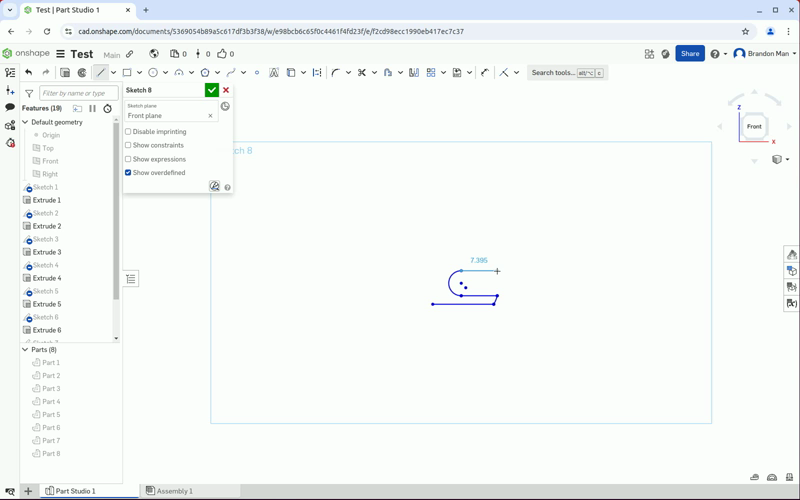
key_up(shift)
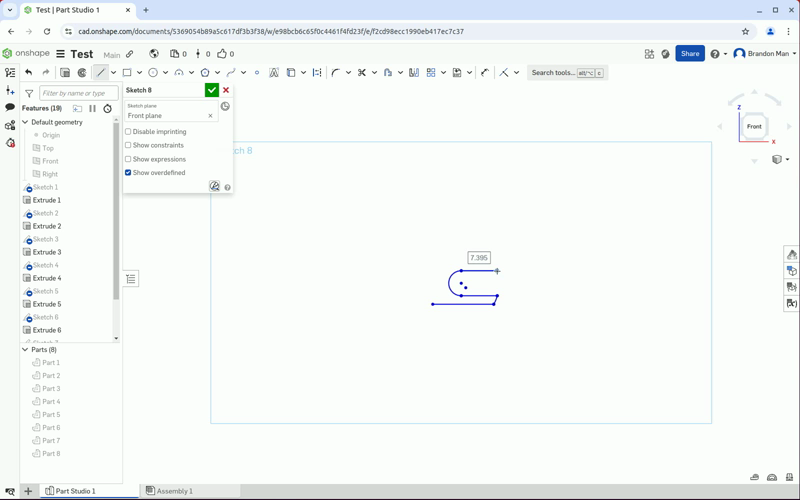
key(esc)
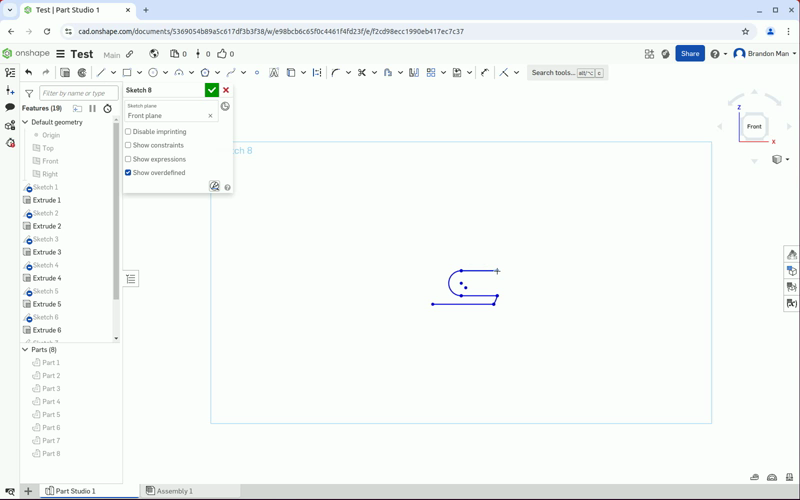
key(a)
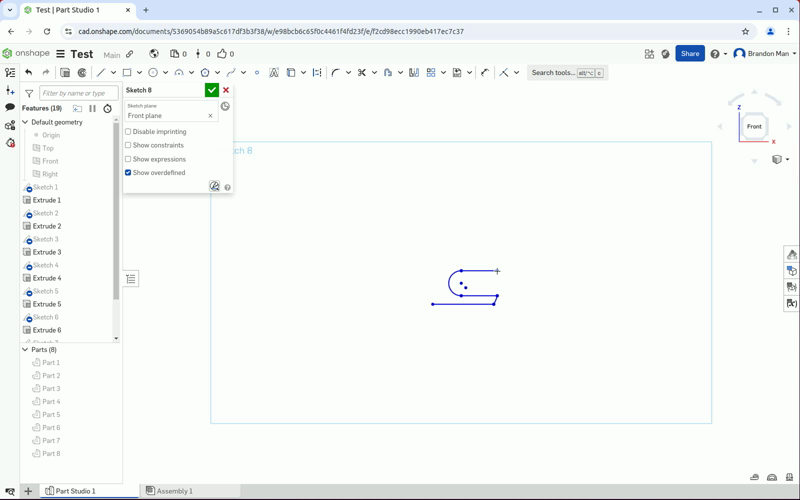
mouse_move(497, 270)
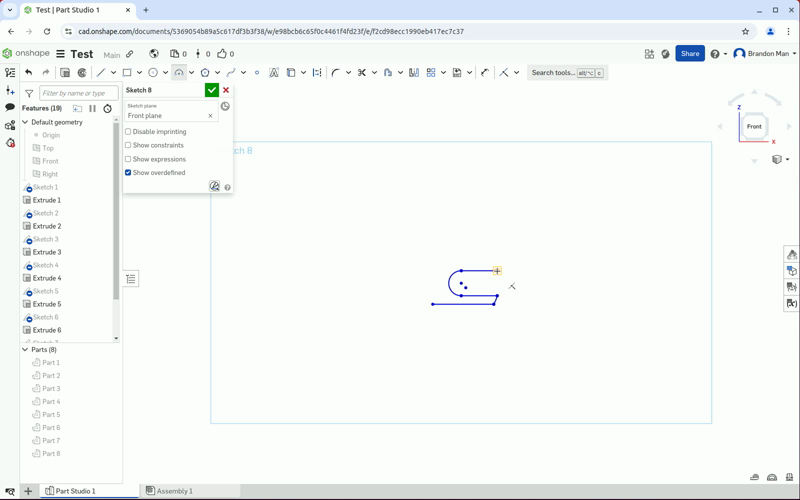
click(497, 270)
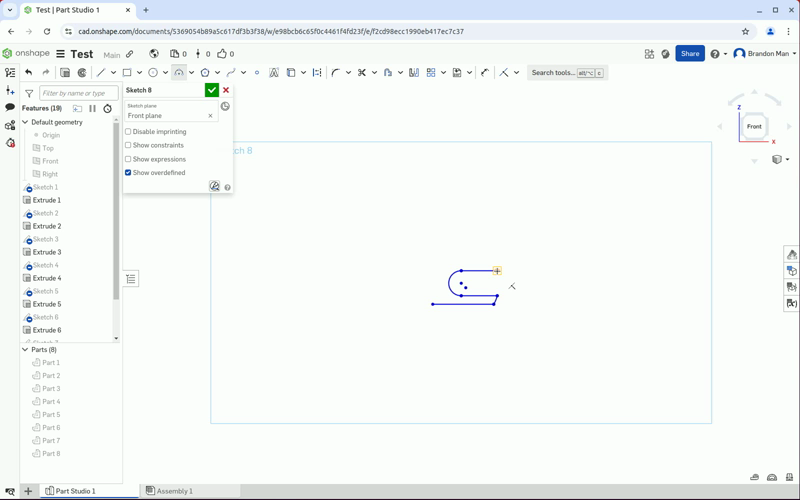
key_down(shift)
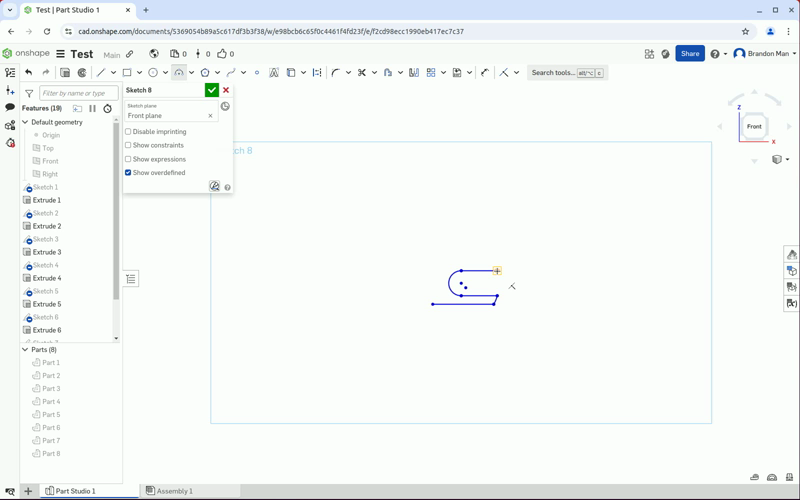
mouse_move(493, 262)
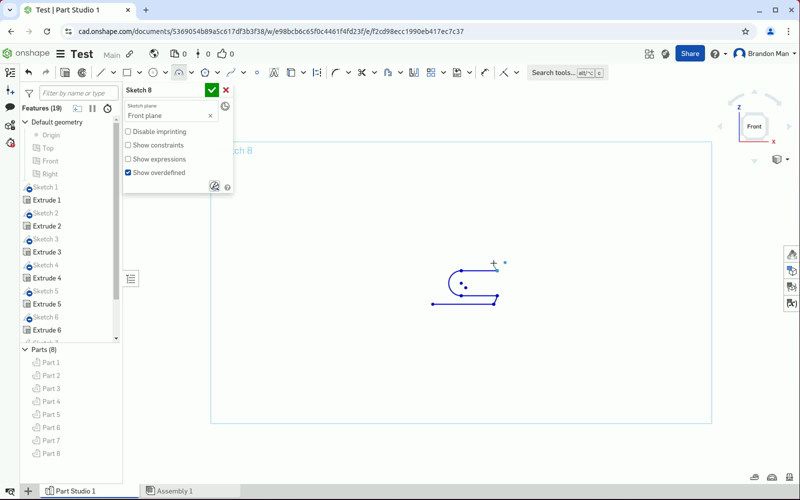
click(493, 262)
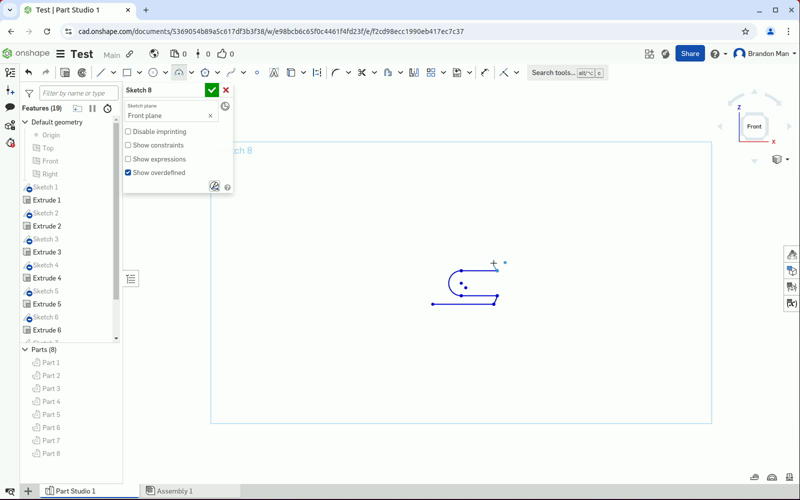
mouse_move(495, 266)
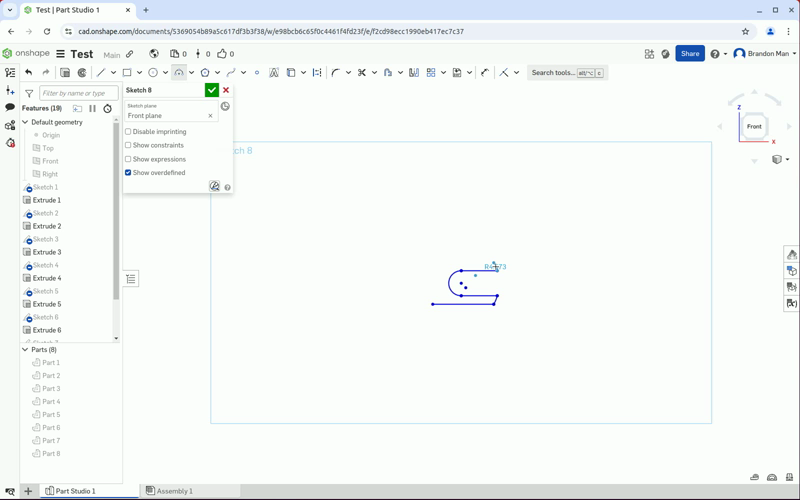
click(495, 266)
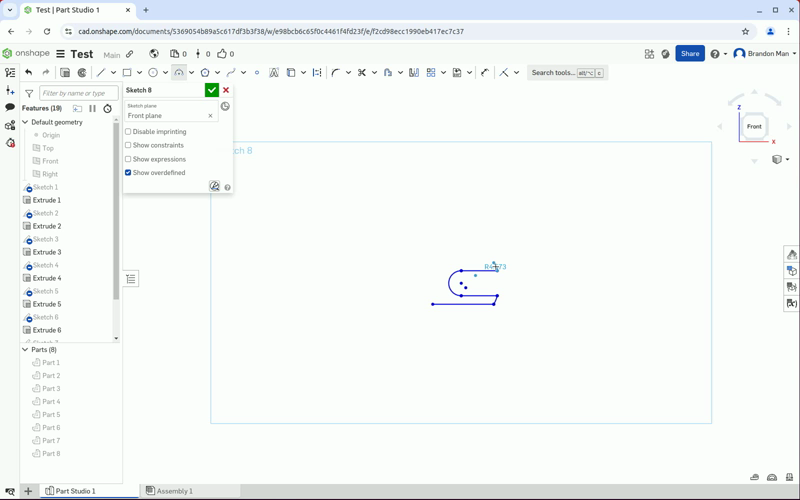
key_up(shift)
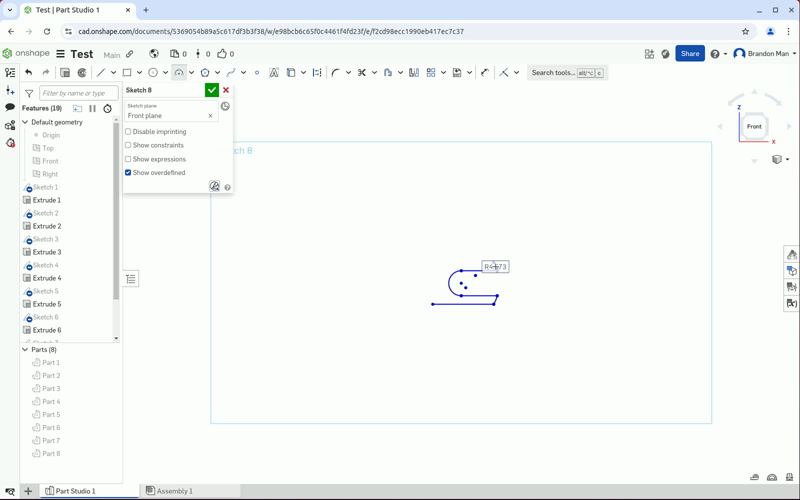
key(esc)
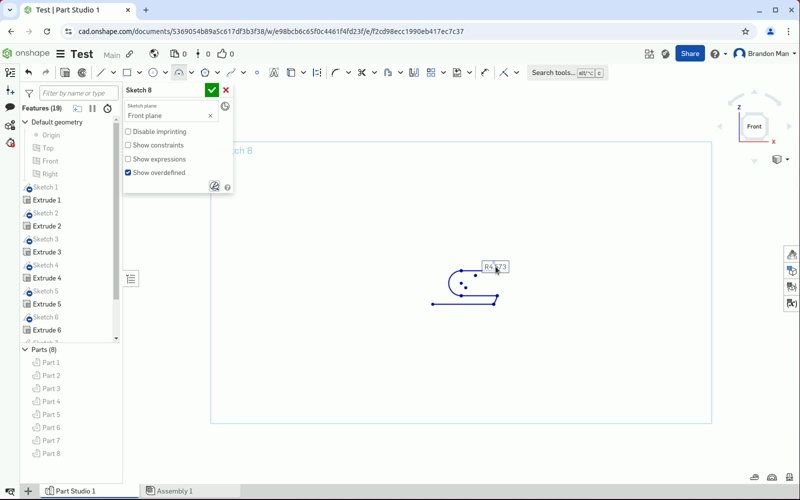
key(l)
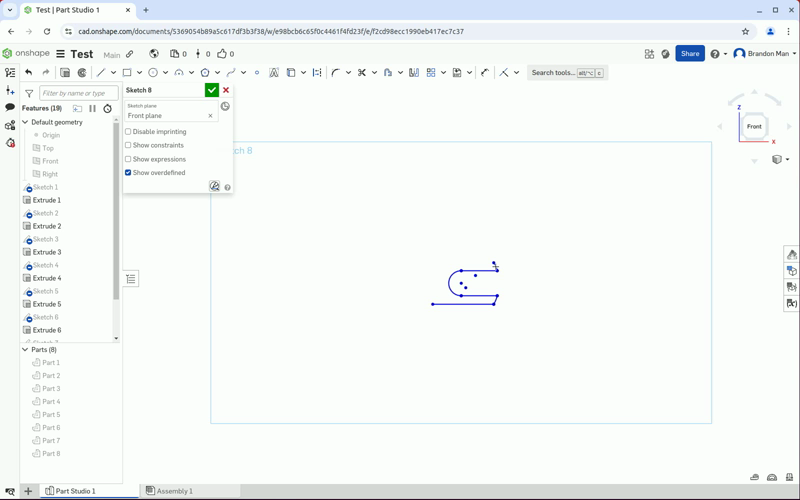
mouse_move(493, 262)
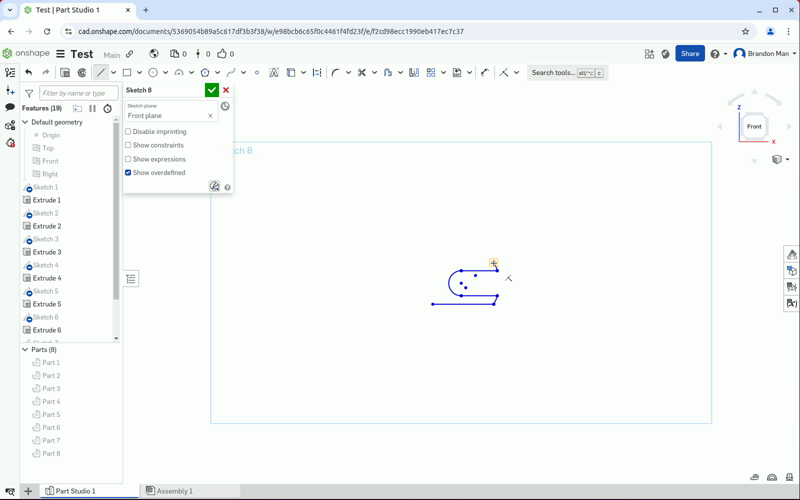
scroll(6)
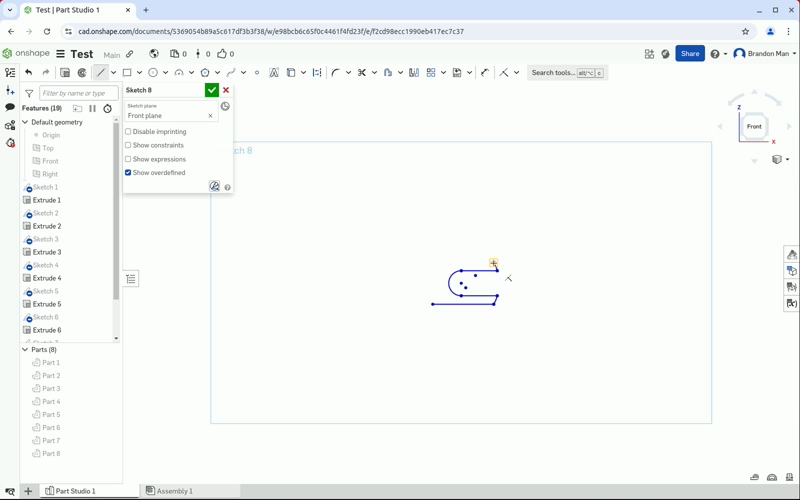
scroll(6)
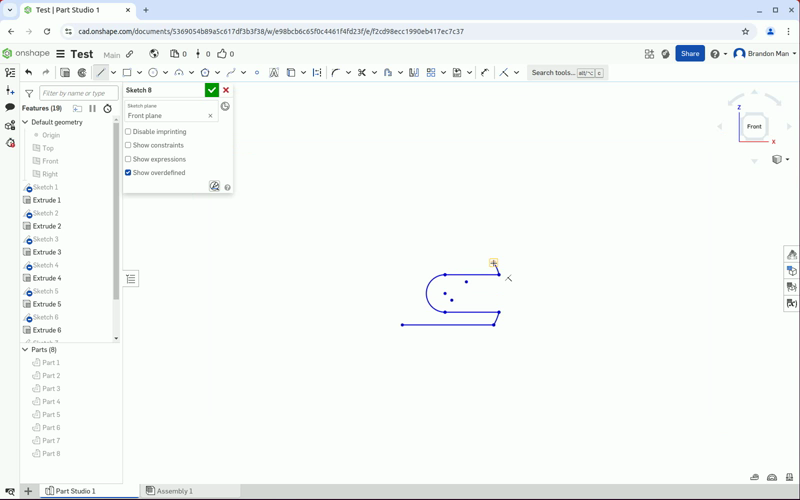
scroll(6)
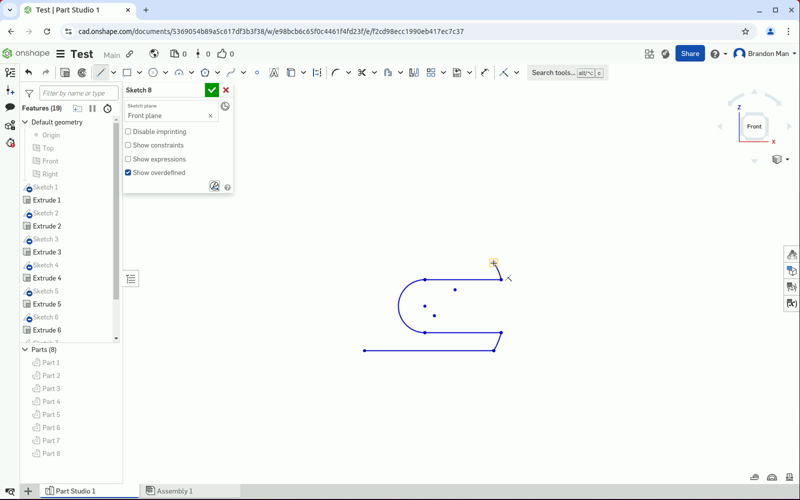
scroll(6)
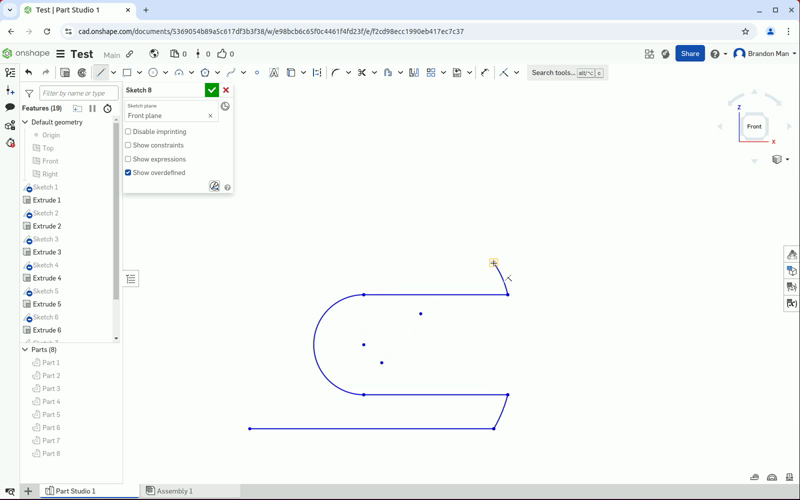
scroll(6)
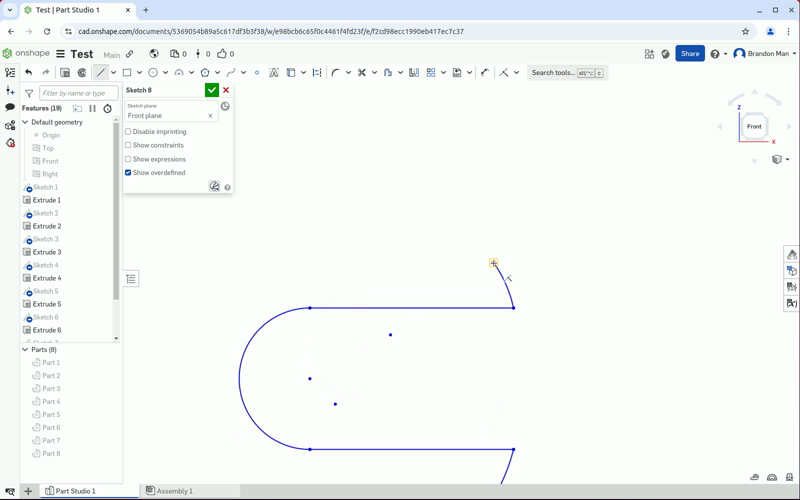
scroll(6)
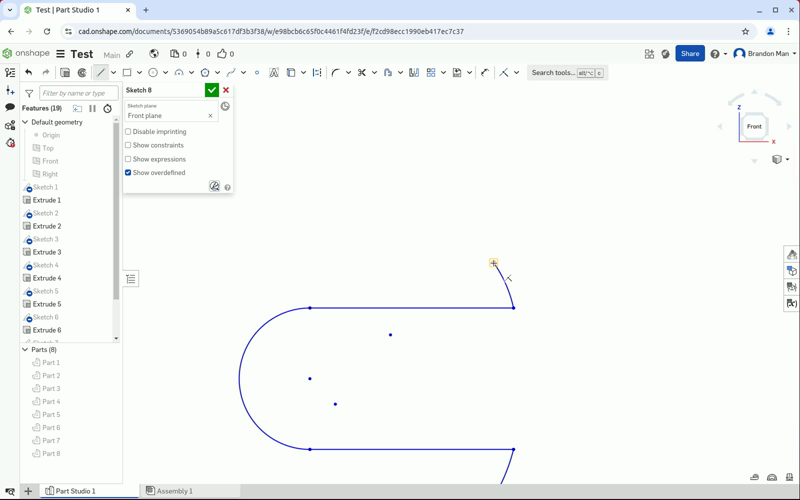
scroll(6)
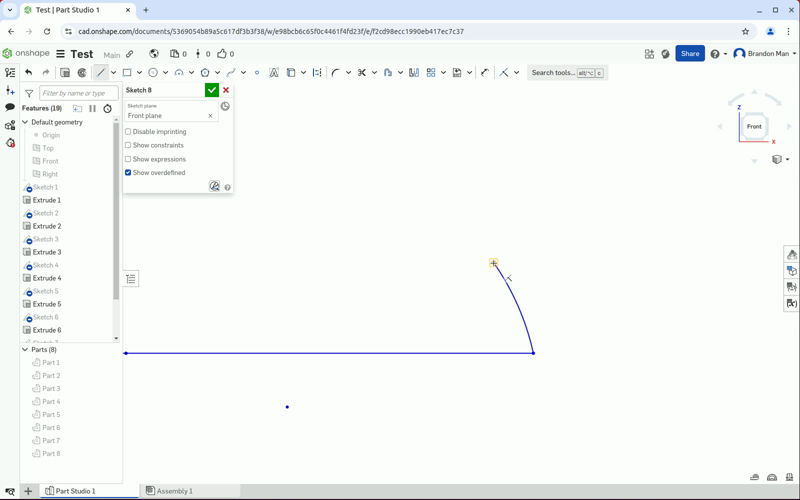
click(493, 262)
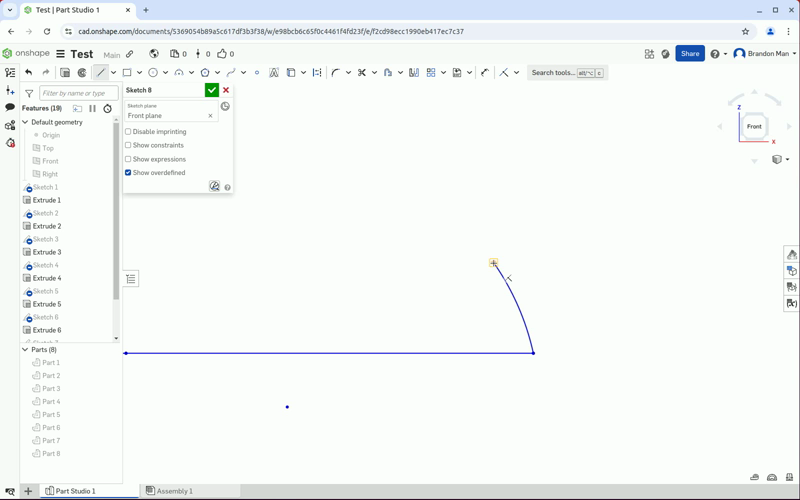
scroll(-6)
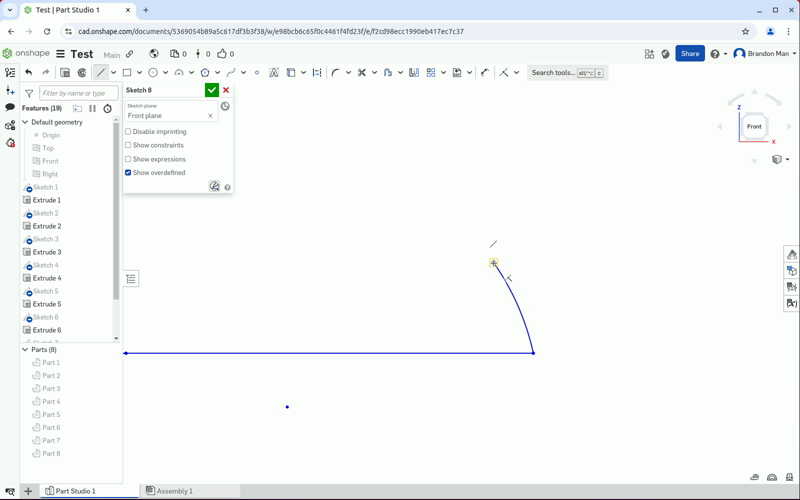
scroll(-6)
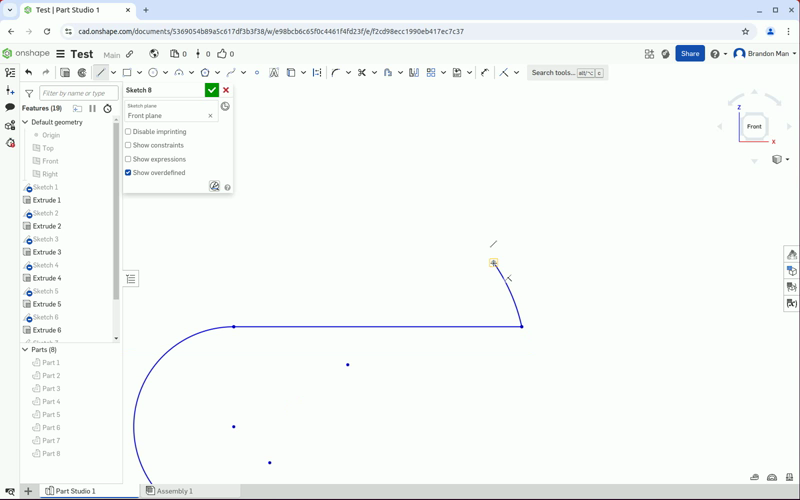
scroll(-6)
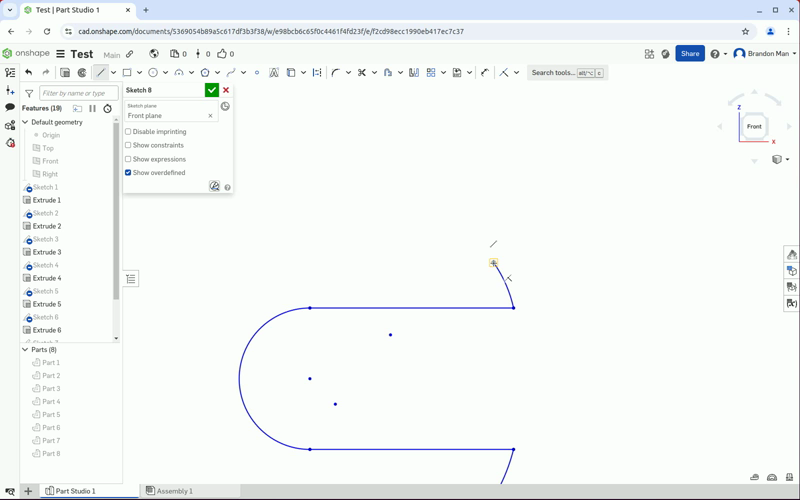
scroll(-6)
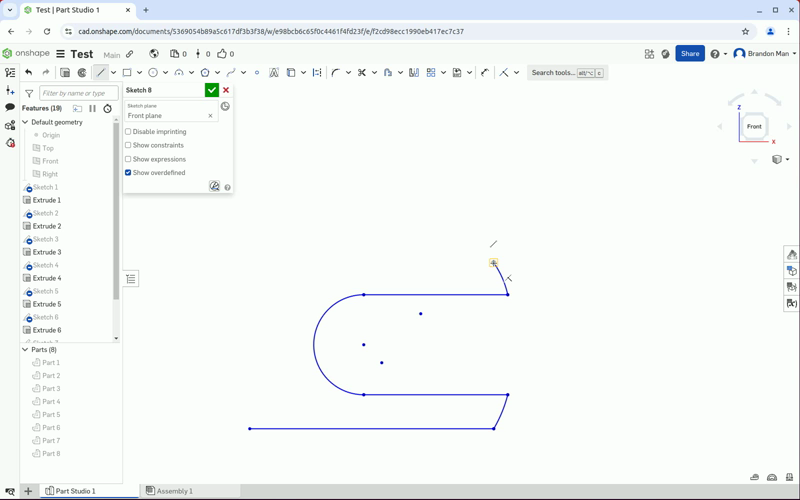
scroll(-6)
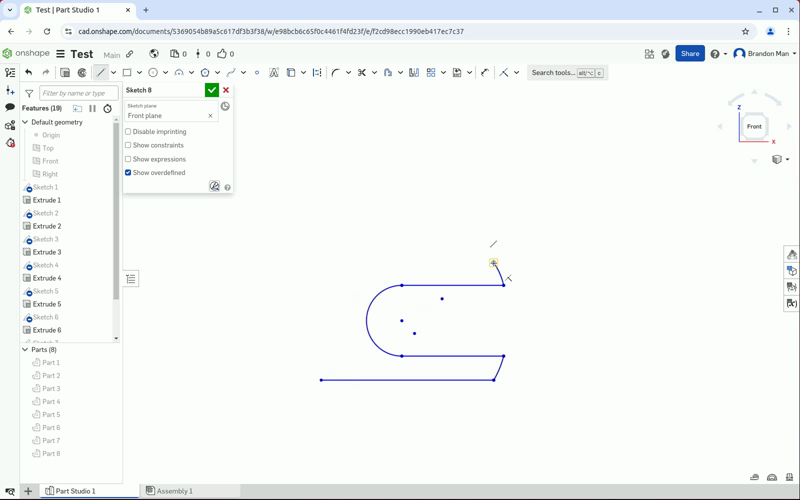
scroll(-6)
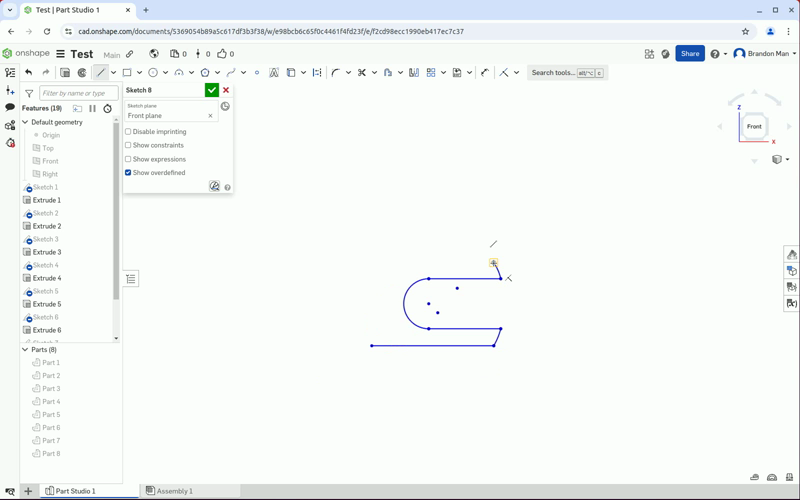
scroll(-6)
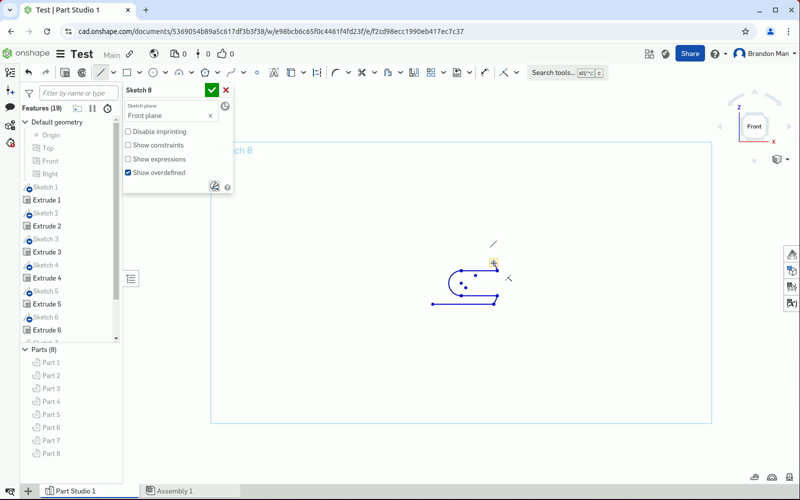
key_down(shift)
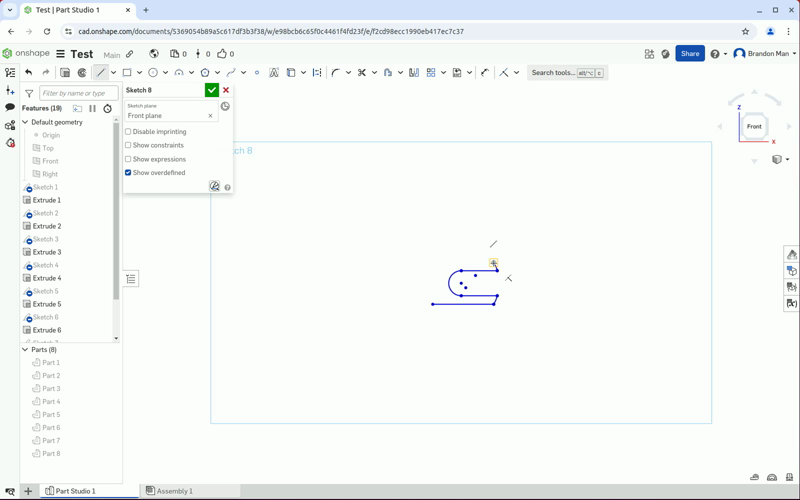
mouse_move(432, 262)
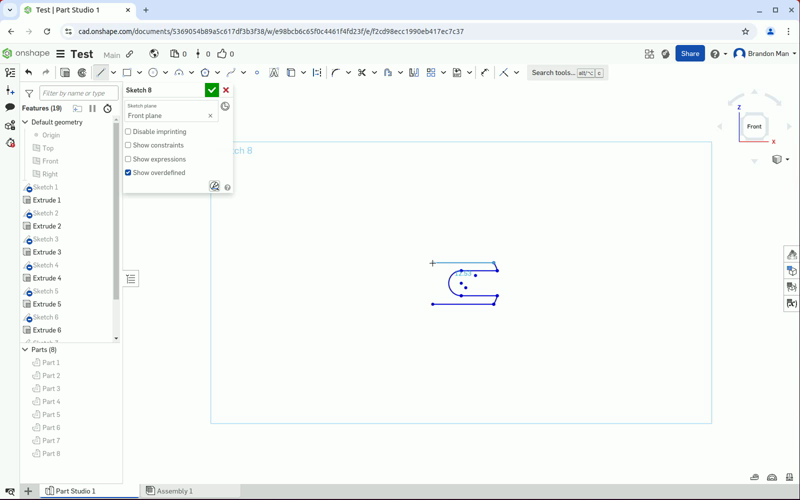
click(432, 262)
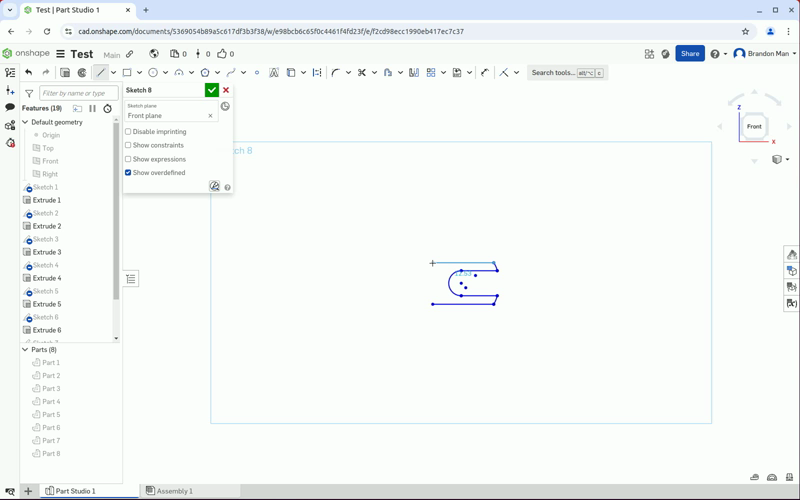
key_up(shift)
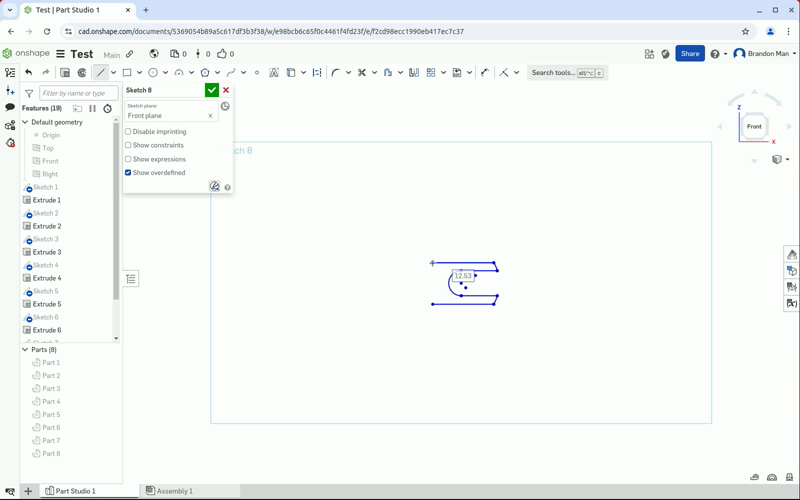
mouse_move(462, 262)
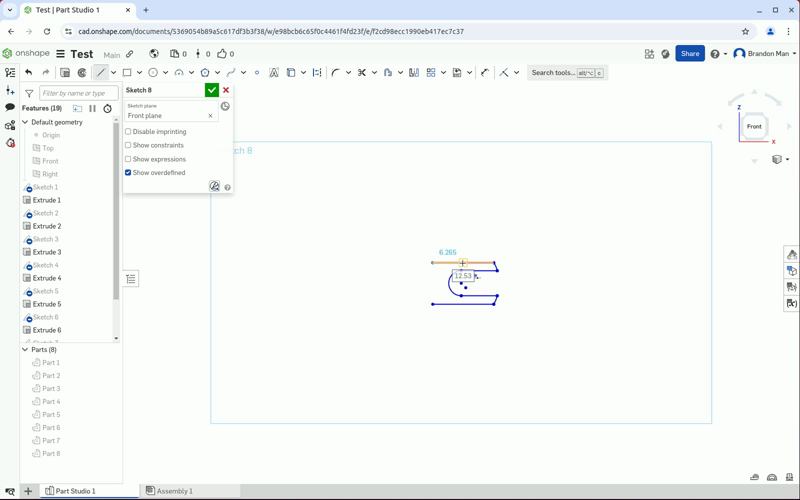
key_down(shift)
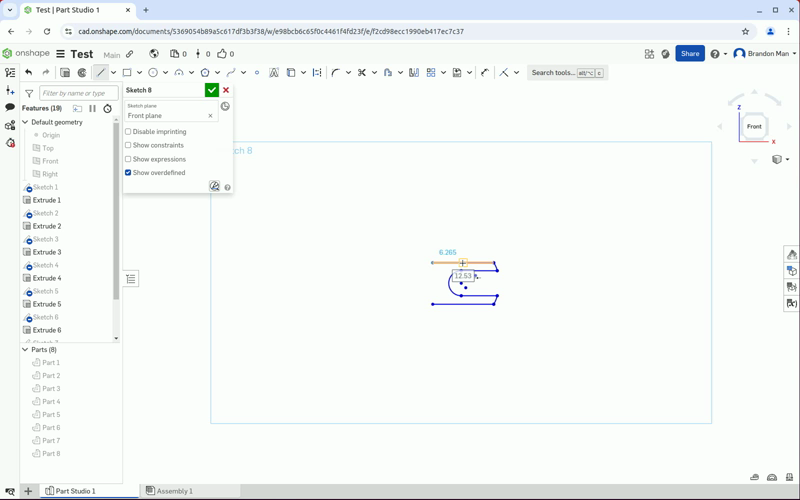
mouse_move(432, 304)
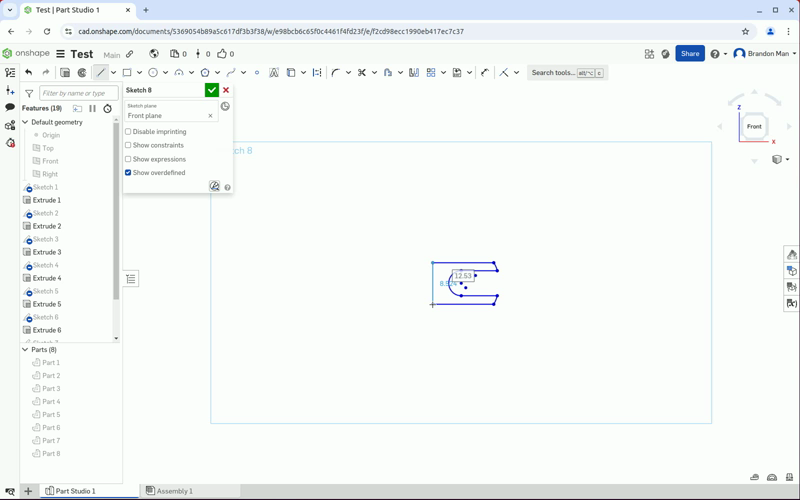
key_up(shift)
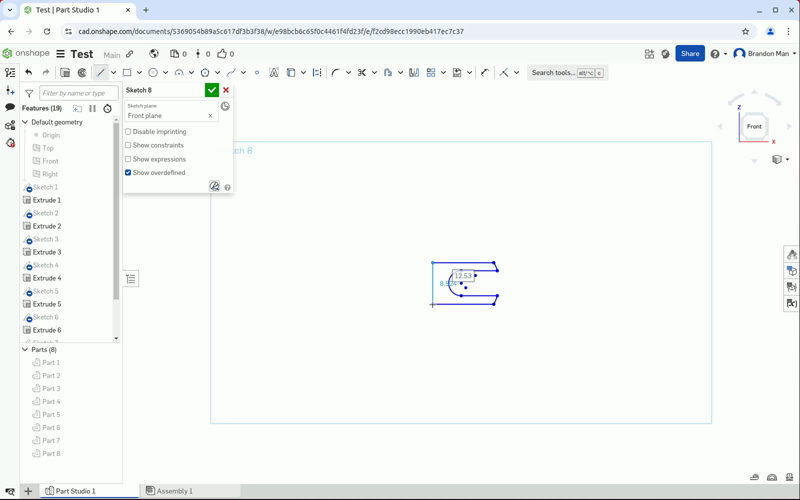
click(432, 304)
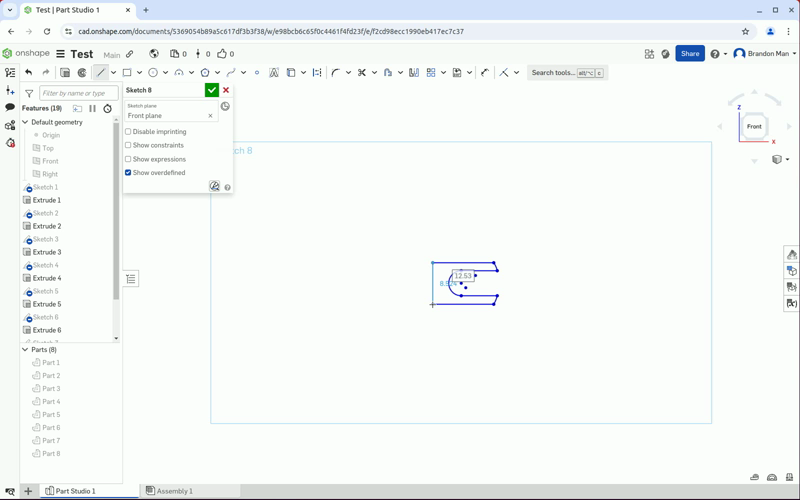
key(esc)
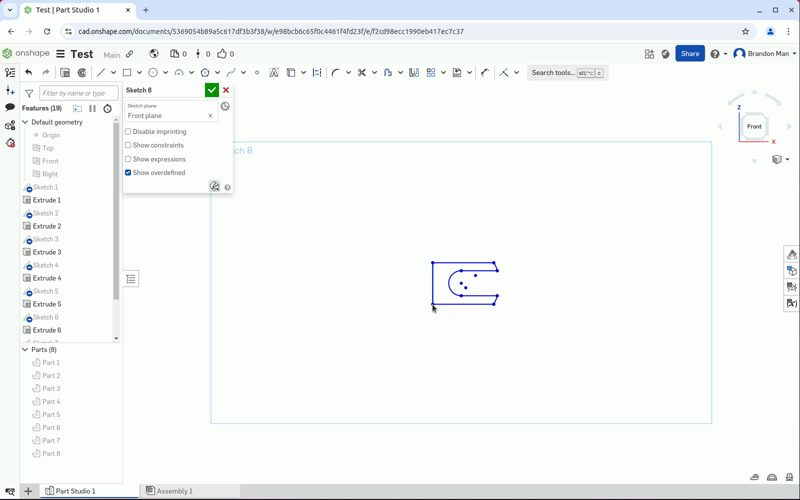
mouse_move(473, 263)
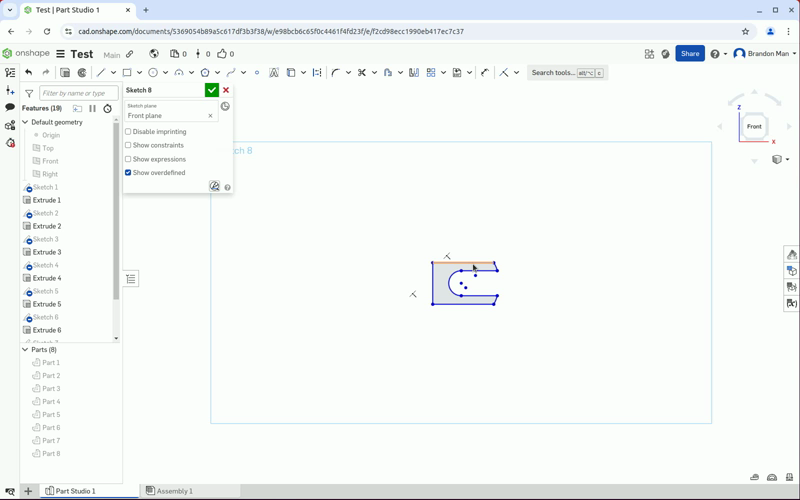
scroll(6)
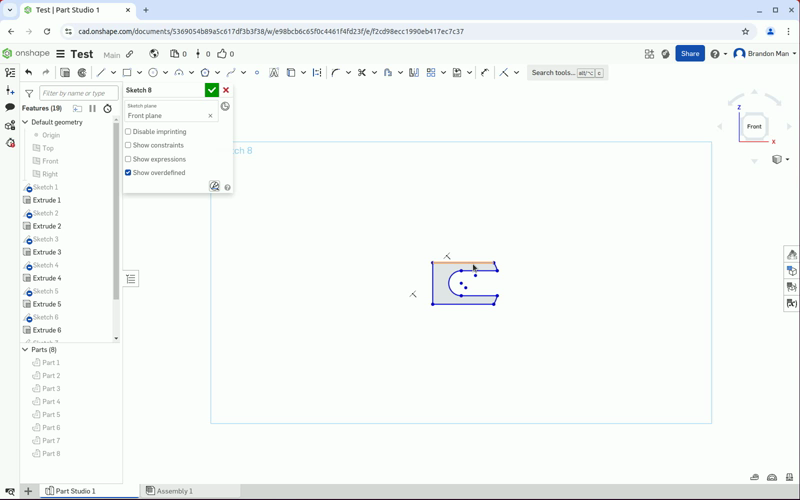
scroll(6)
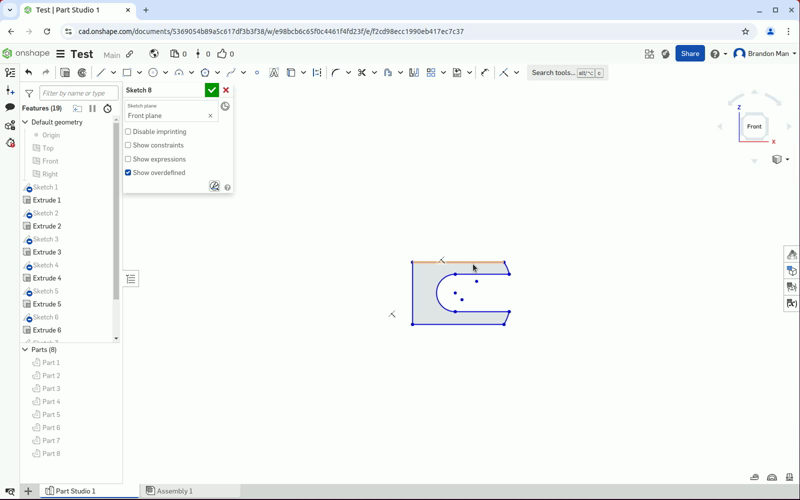
scroll(6)
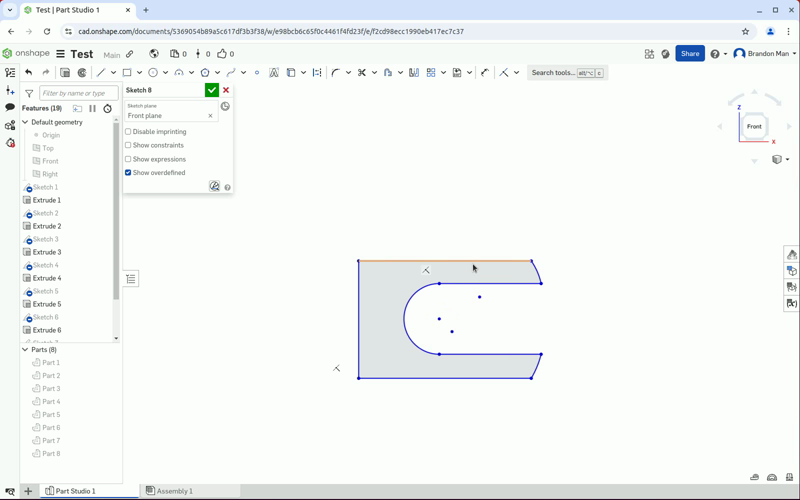
scroll(6)
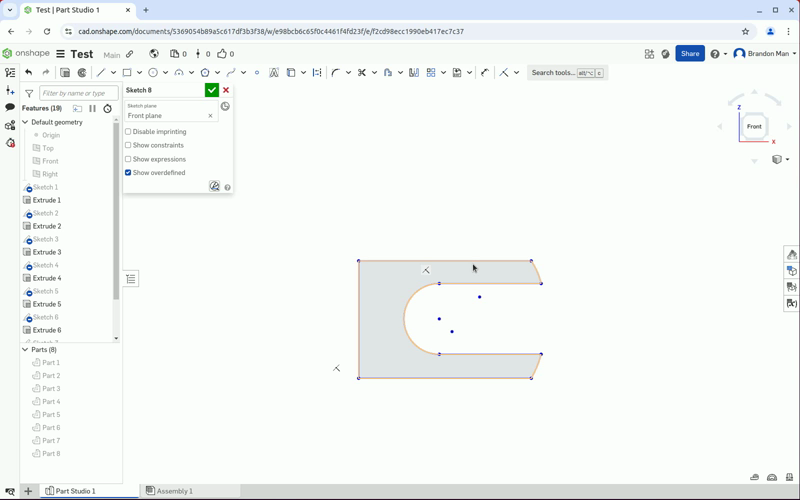
scroll(6)
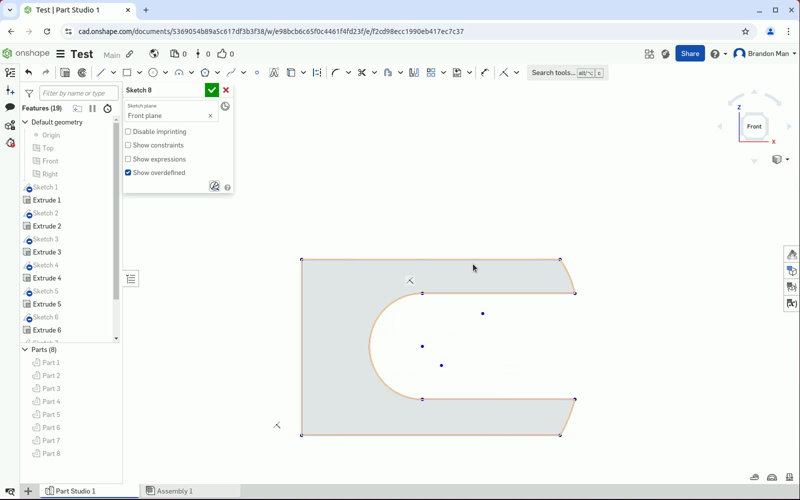
scroll(6)
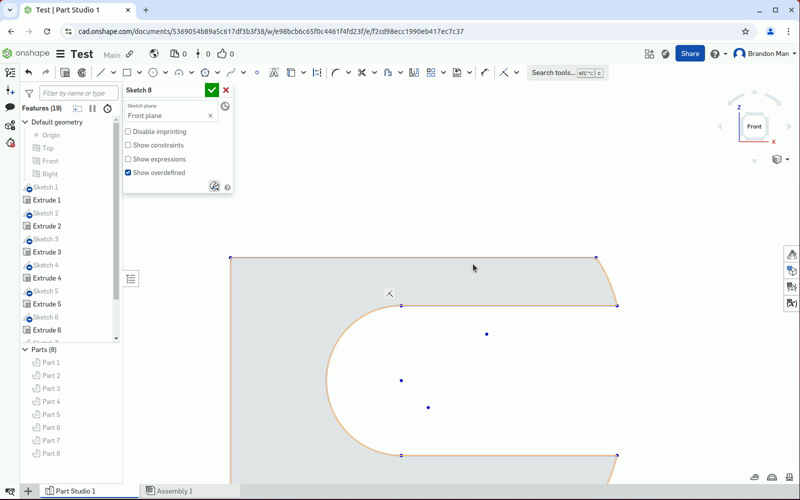
scroll(6)
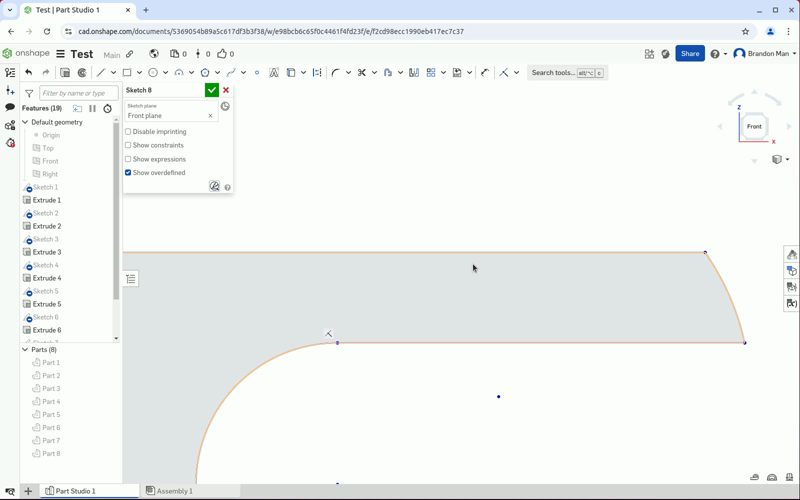
click(473, 263)
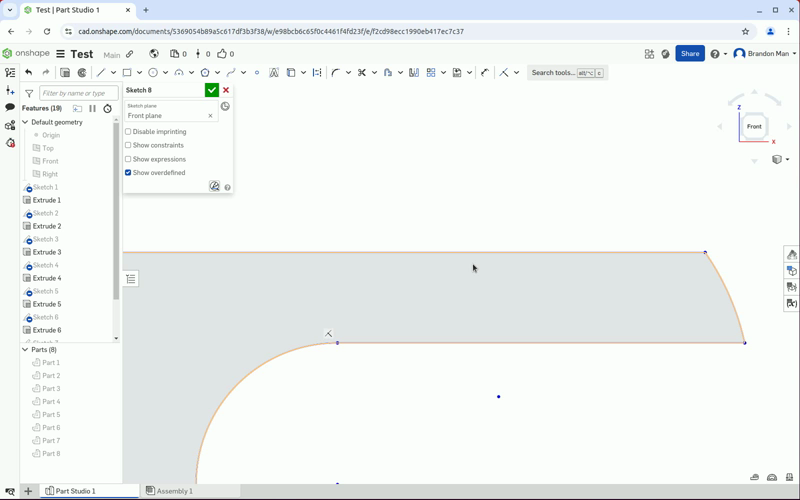
scroll(-6)
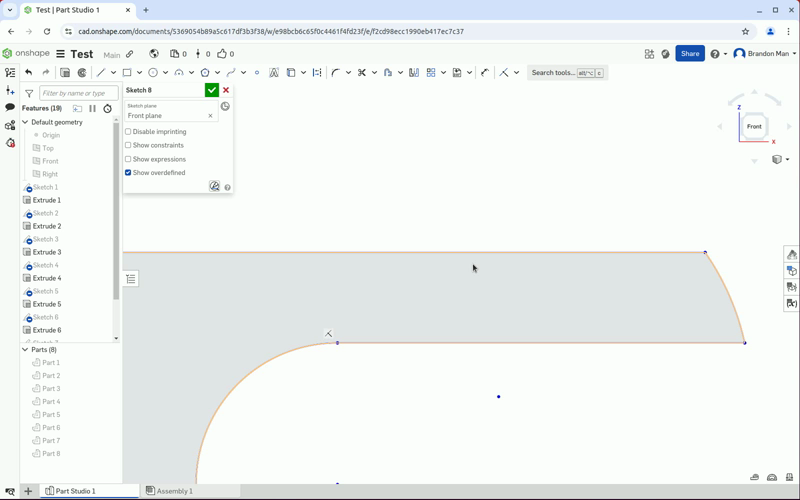
scroll(-6)
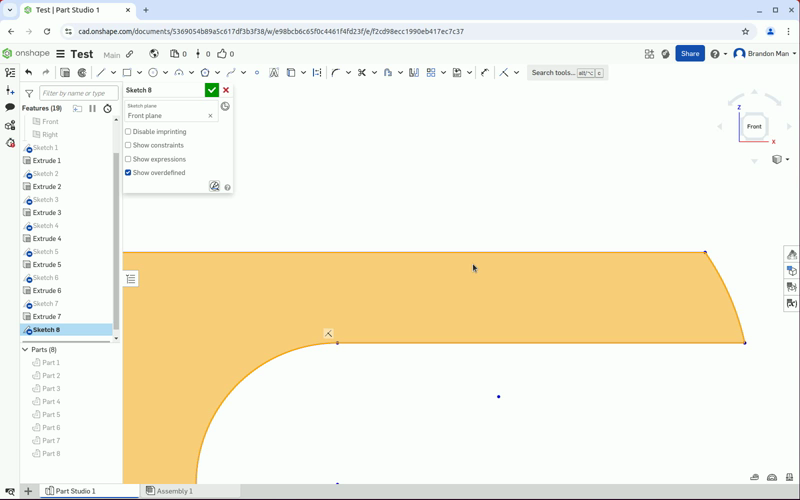
scroll(-6)
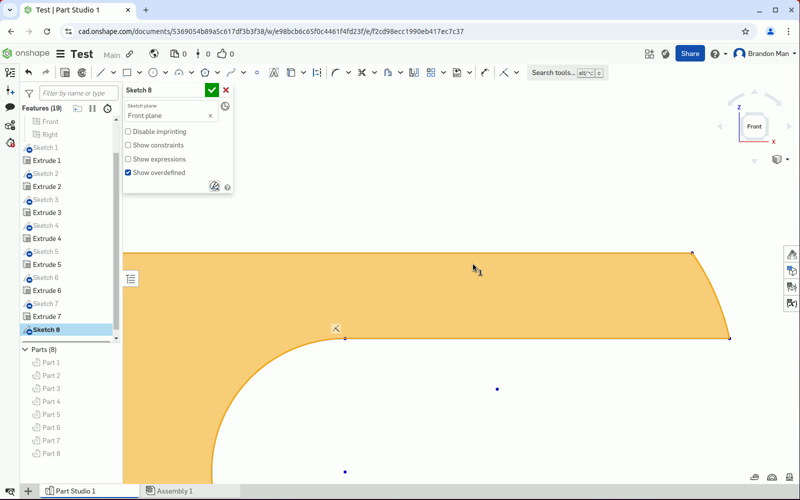
scroll(-6)
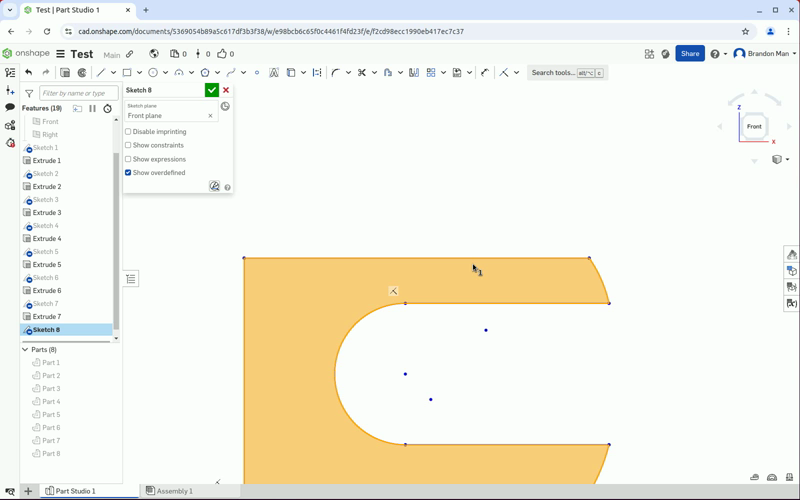
scroll(-6)
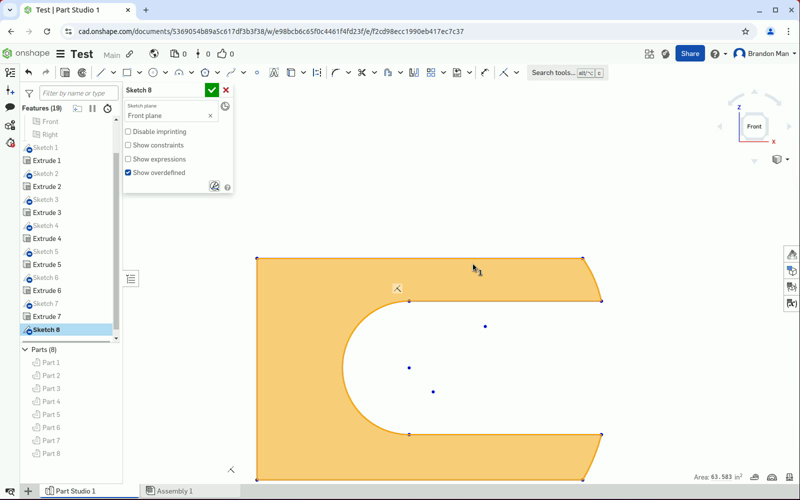
scroll(-6)
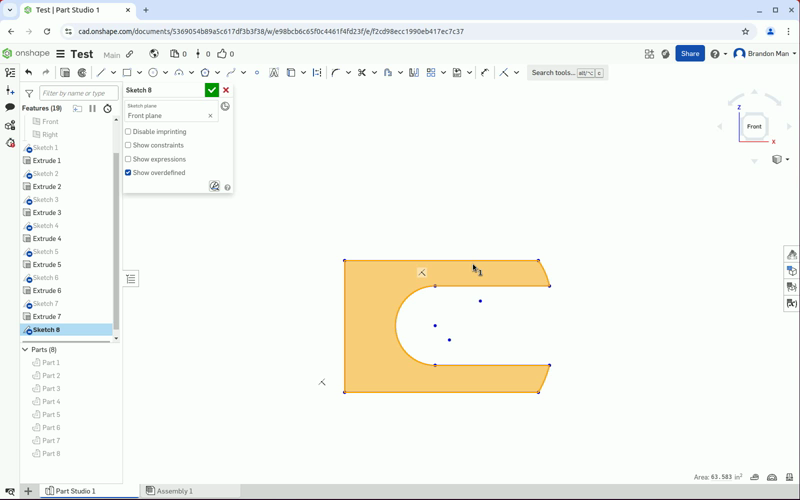
scroll(-6)
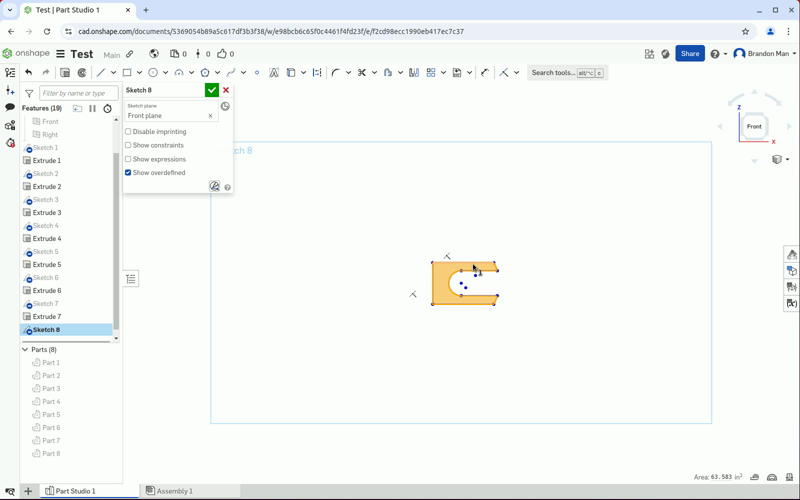
mouse_move(73, 352)
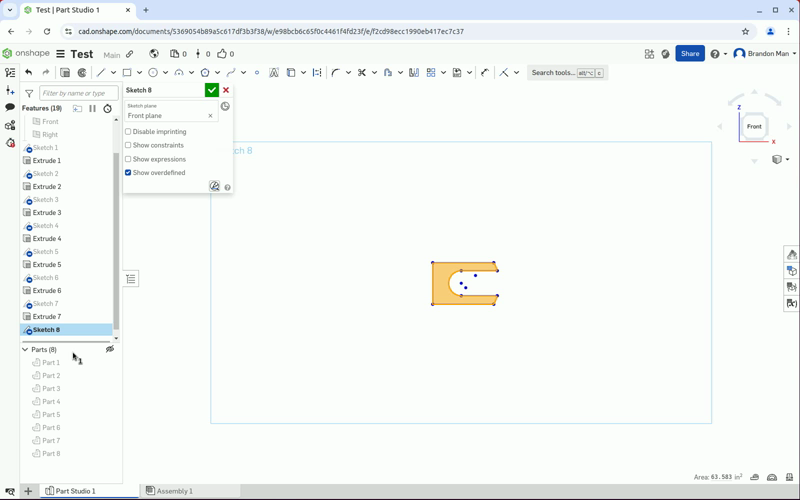
key(shift+y)
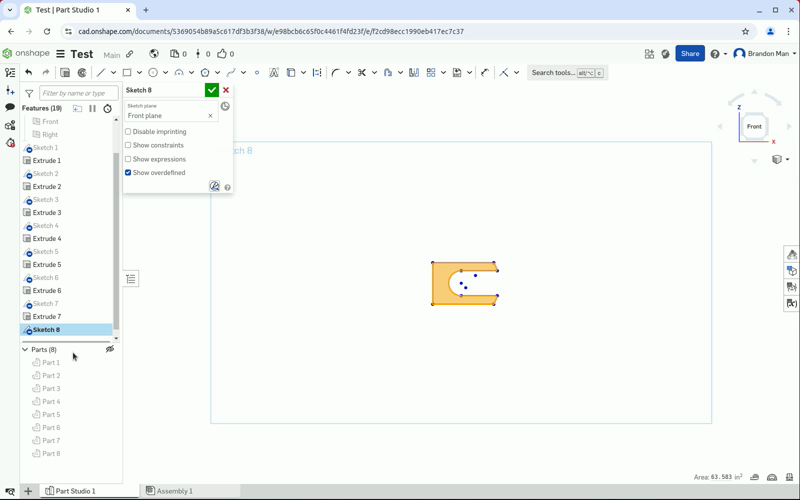
key(shift+e)
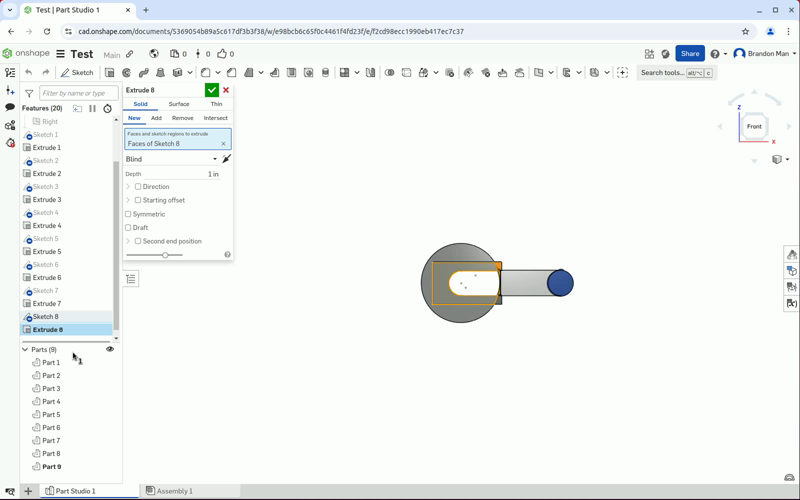
mouse_move(143, 106)
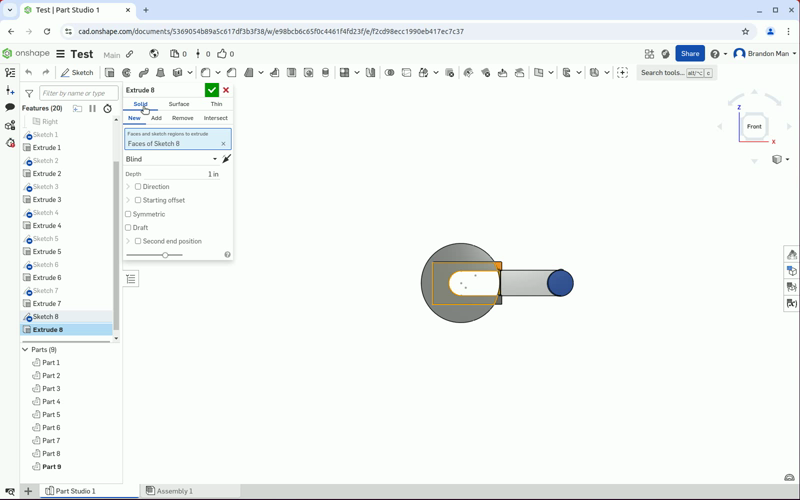
click(143, 106)
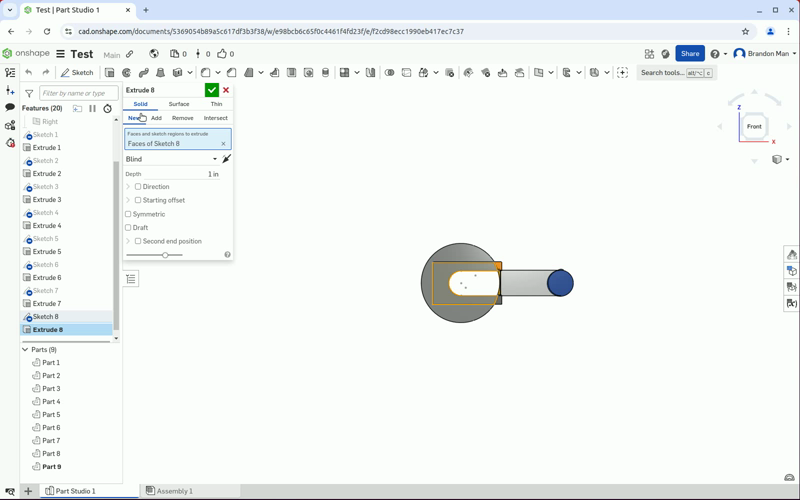
mouse_move(137, 120)
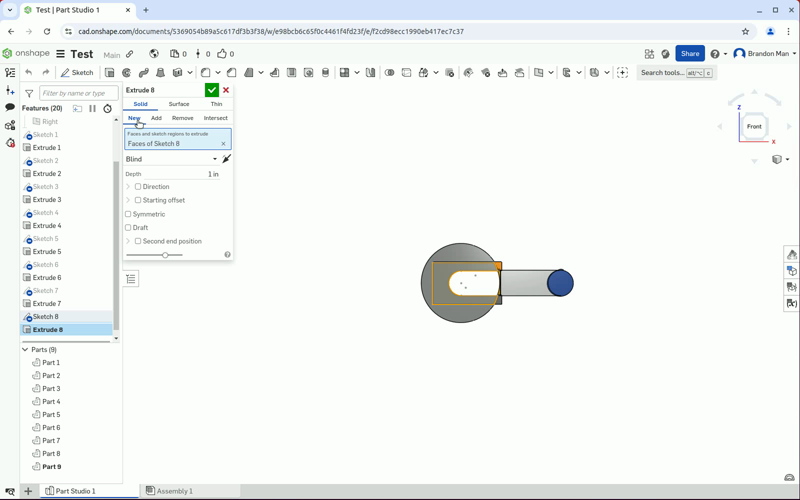
click(137, 120)
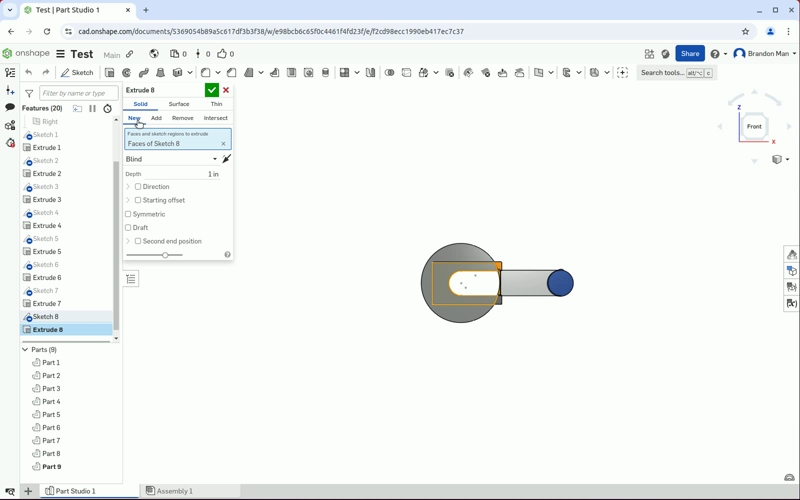
key(tab, 4)
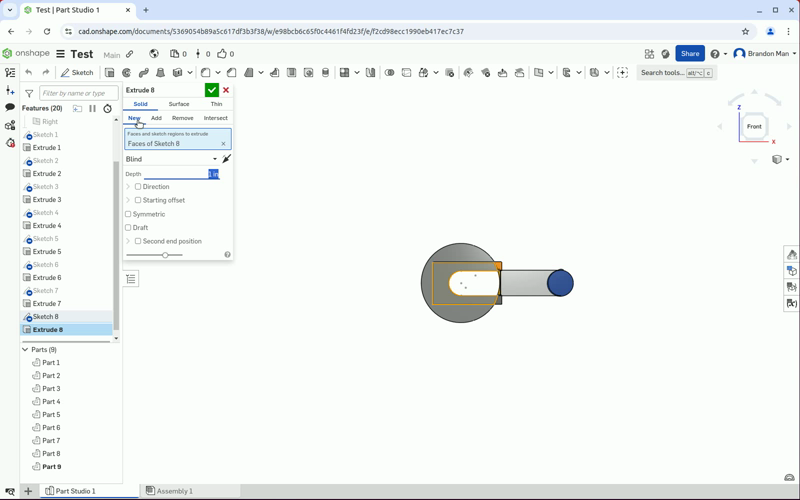
text(4.092)
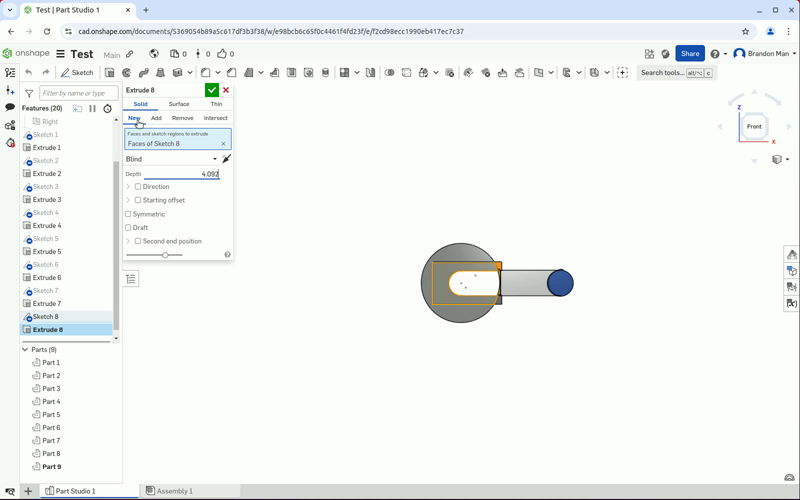
key(enter)
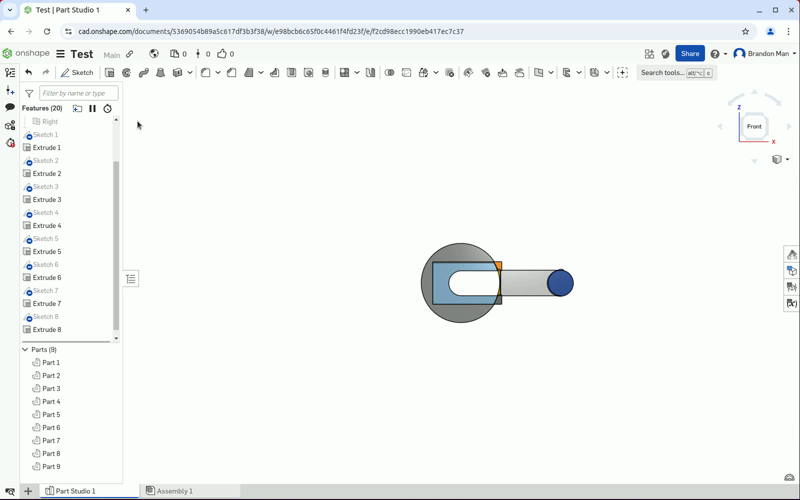
key(shift+h)
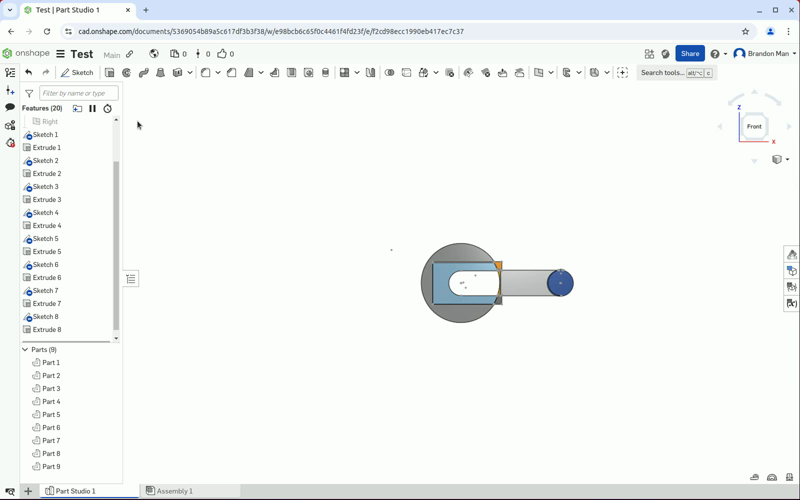
key(shift+h)
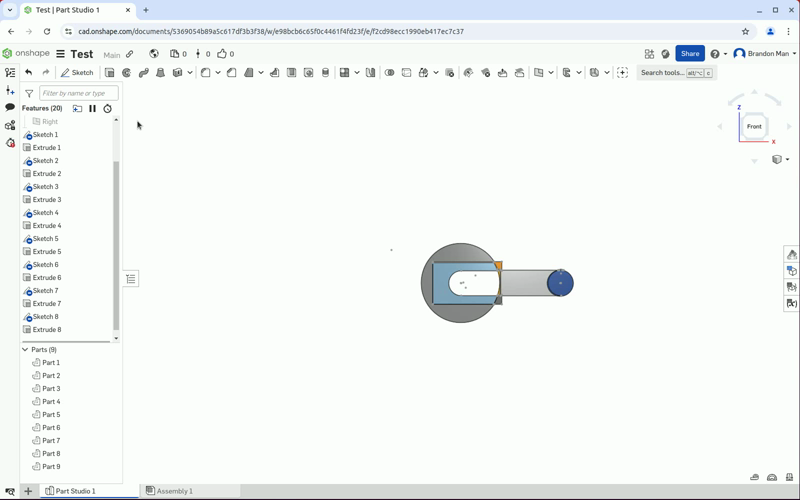
key(shift+7)
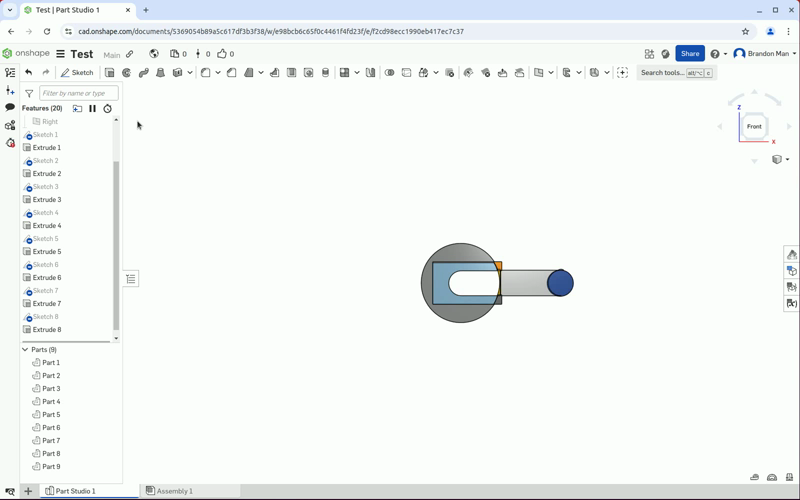
key(left, 2)
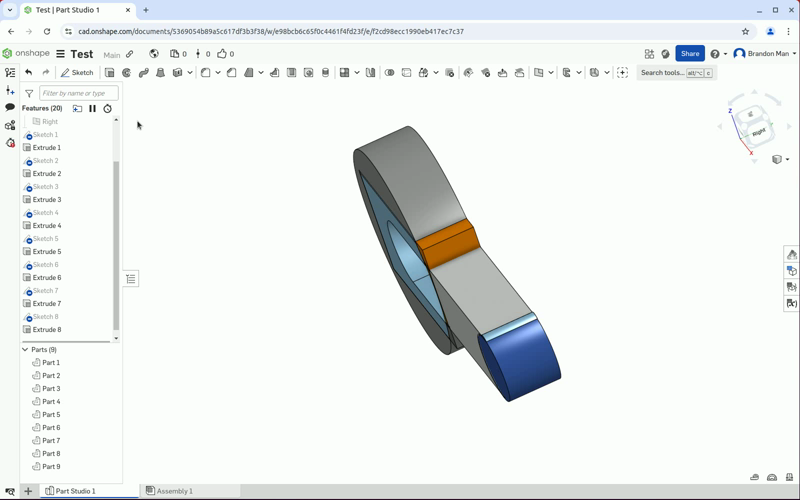
key(down, 2)
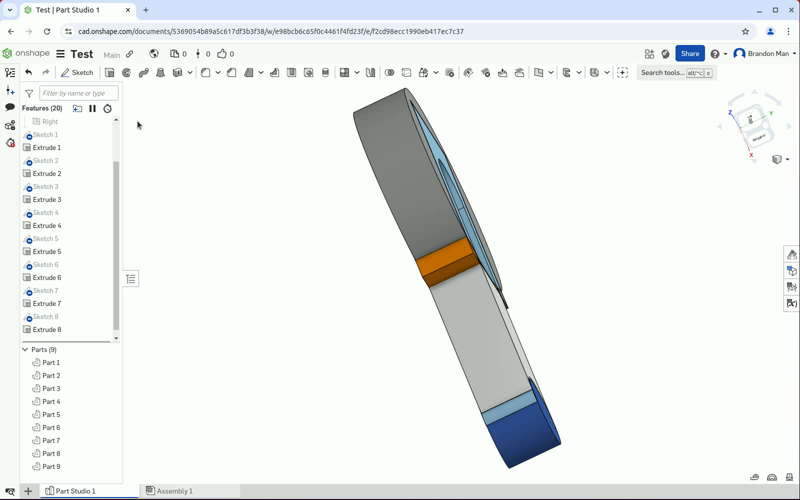
key(up, 2)
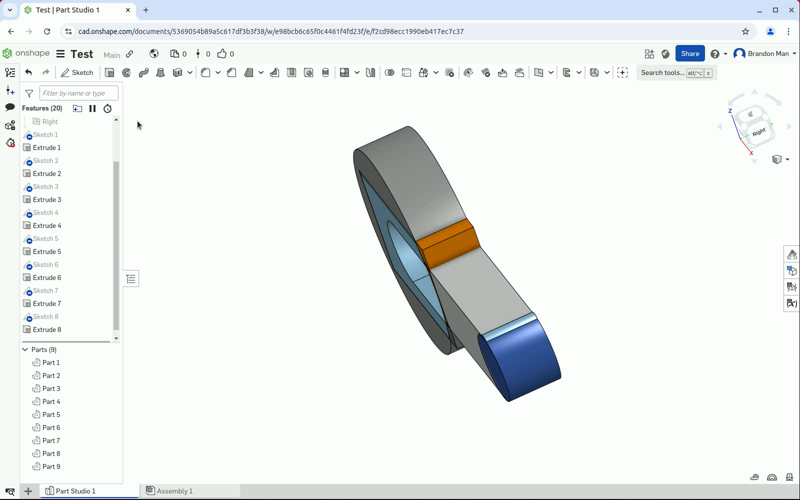
key(right, 2)
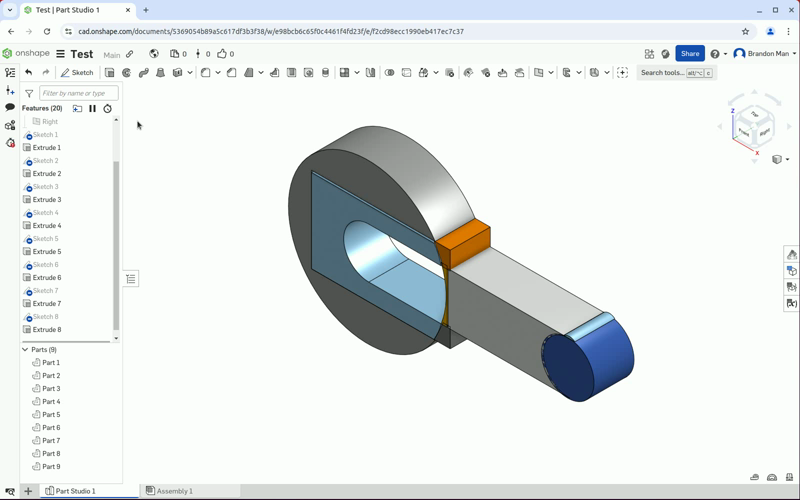
mouse_move(69, 137)
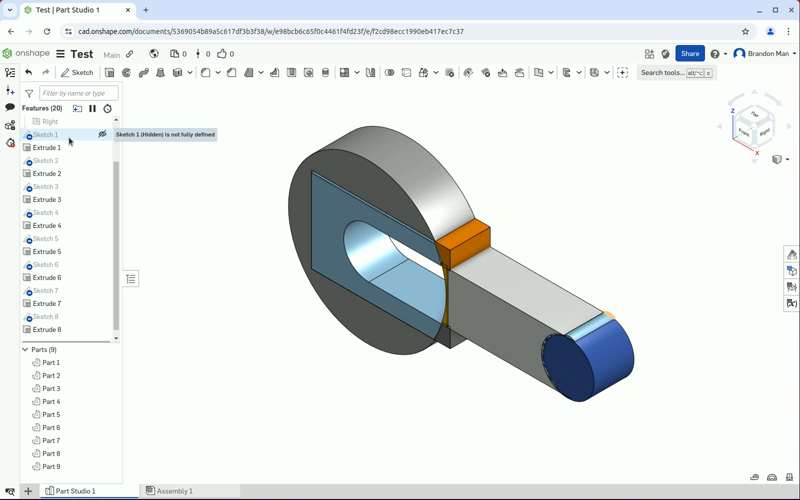
click(69, 137)